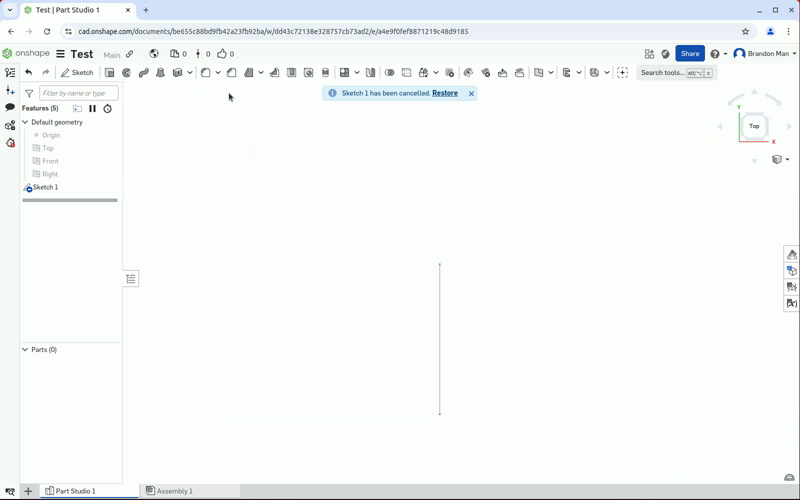
key(shift+h)
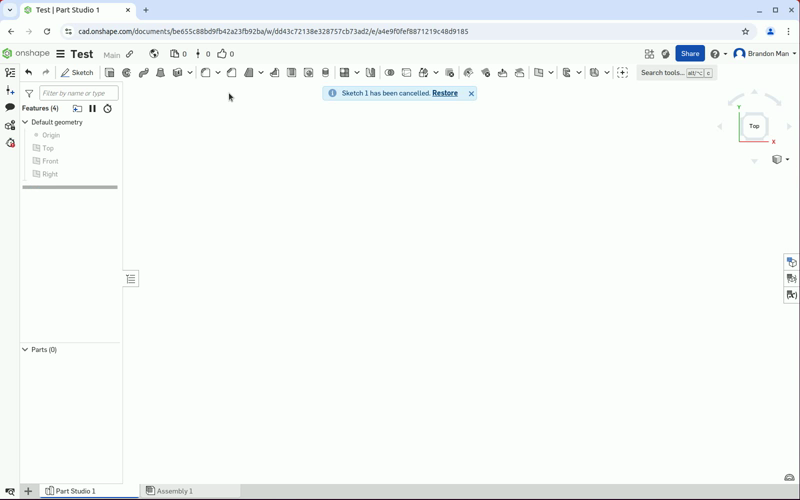
mouse_move(73, 352)
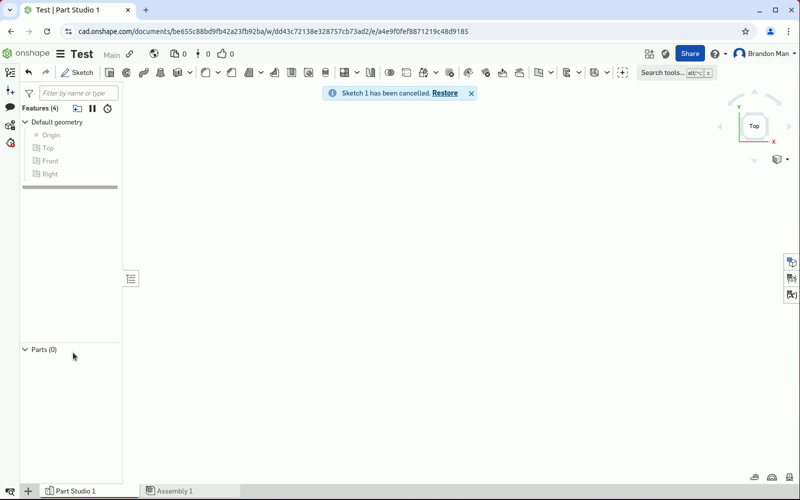
key(y)
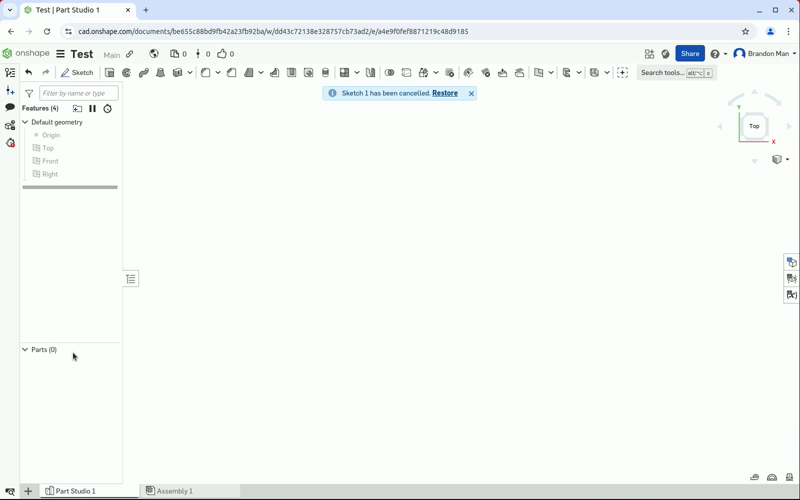
key(shift+p)
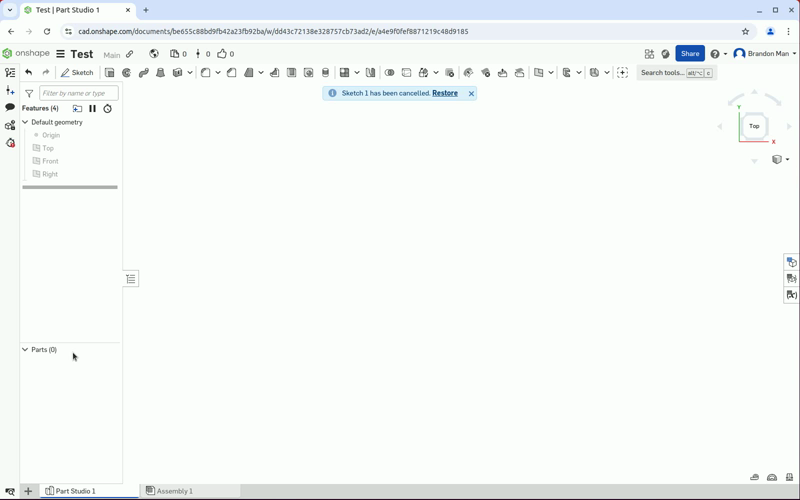
key(space)
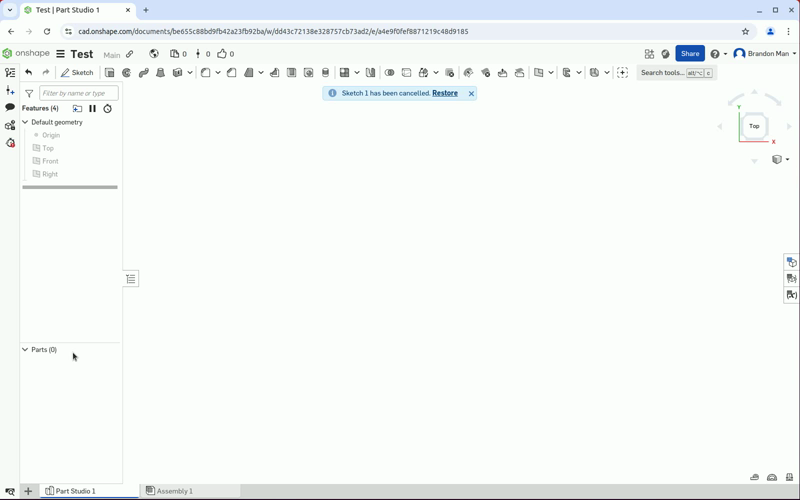
key_down(shift)
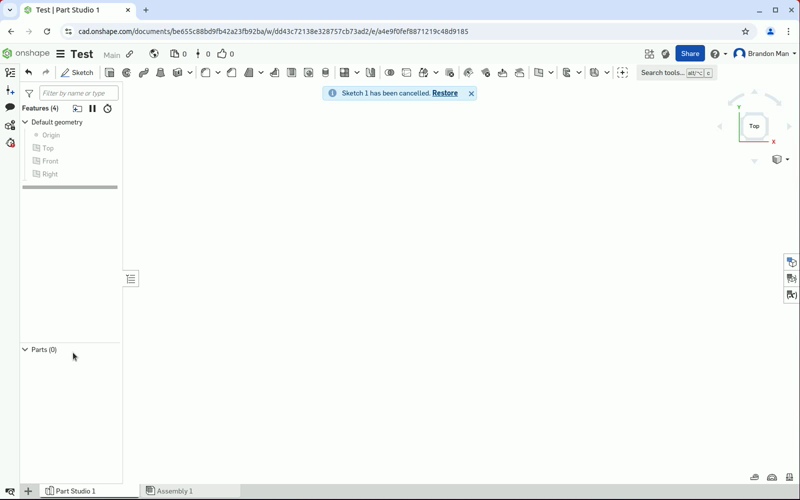
key(up)
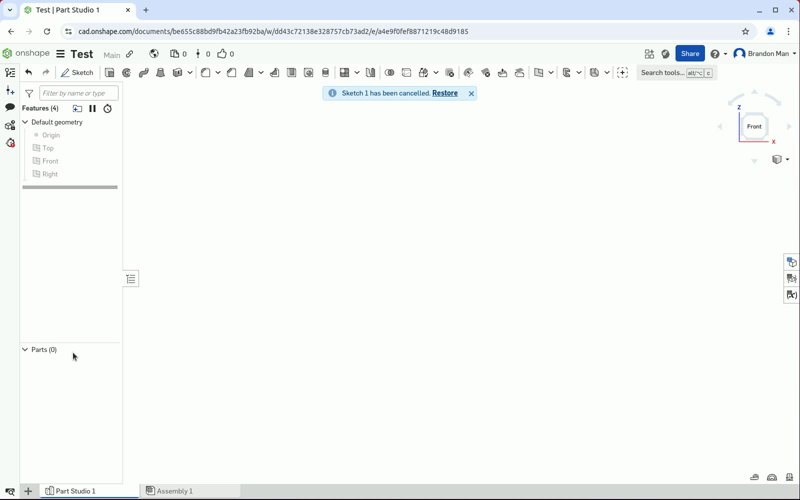
key_up(shift)
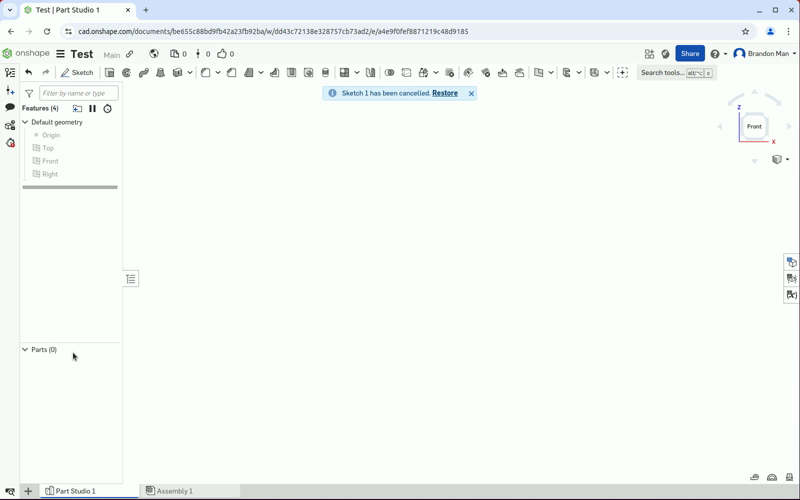
mouse_move(73, 352)
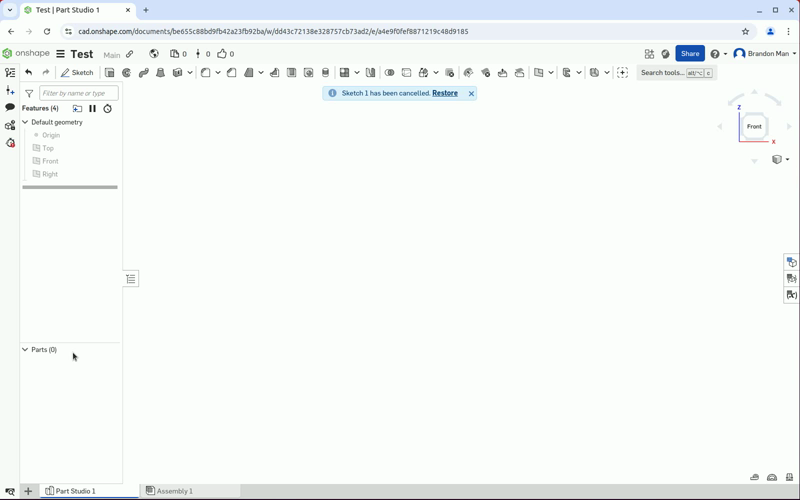
key(shift+y)
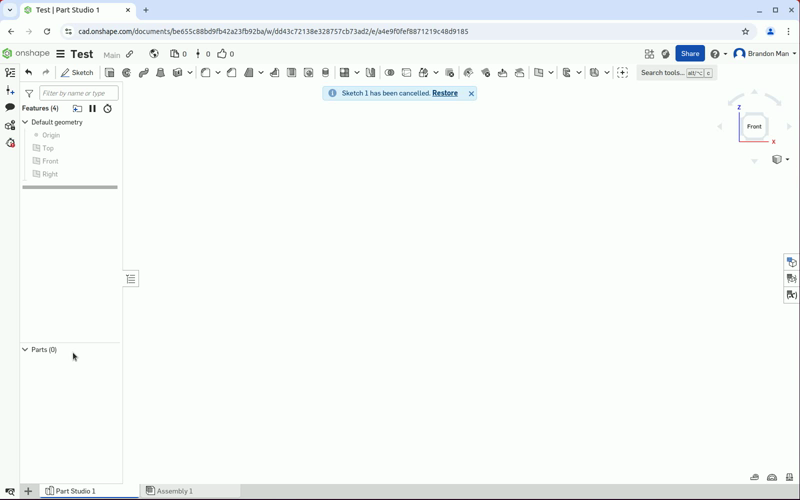
key(shift+s)
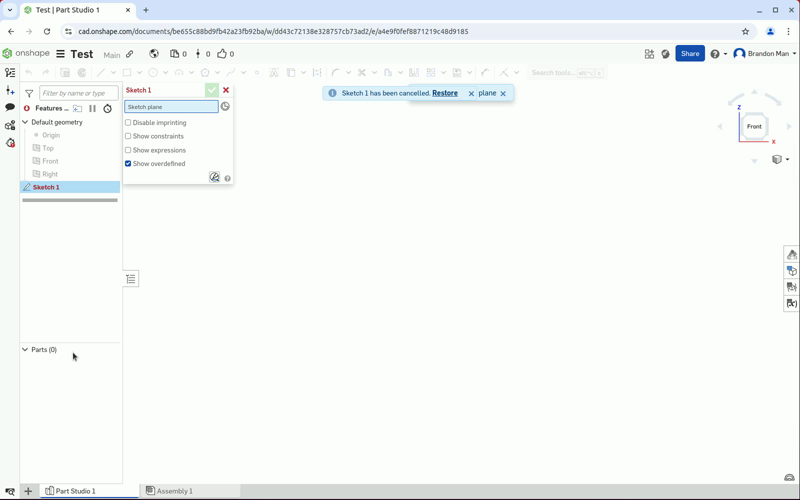
mouse_move(73, 163)
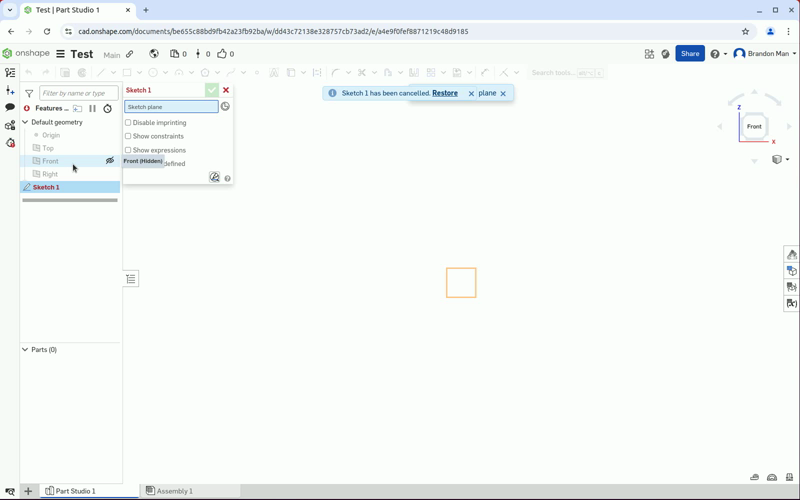
click(73, 163)
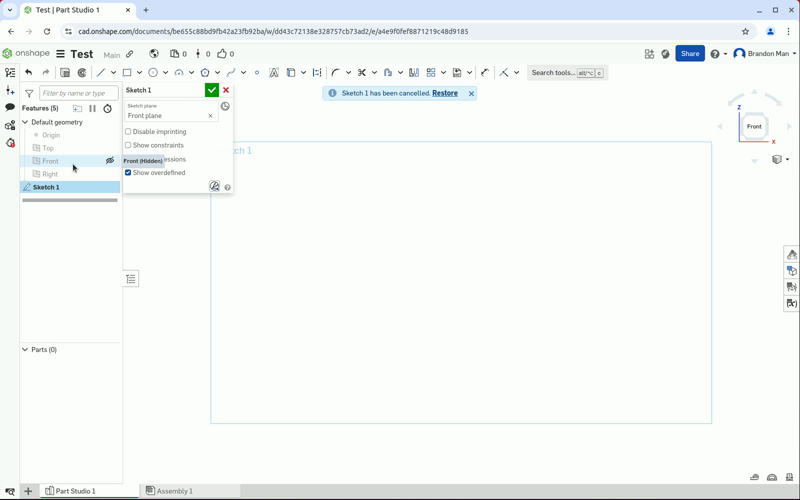
mouse_move(73, 352)
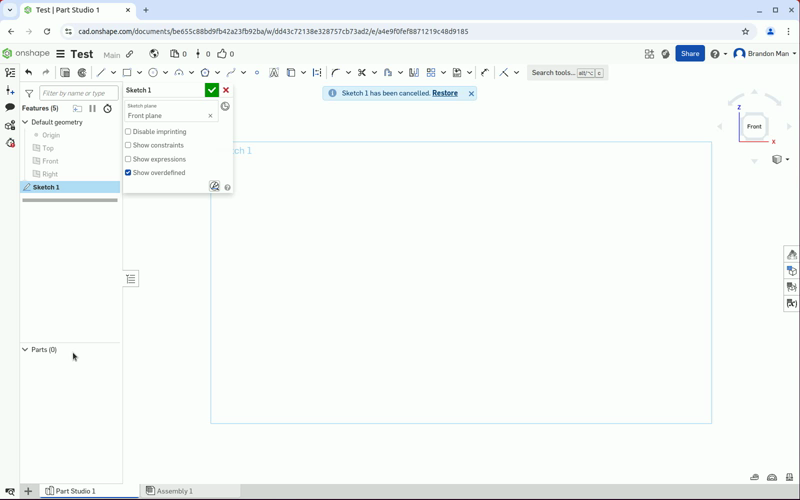
key(y)
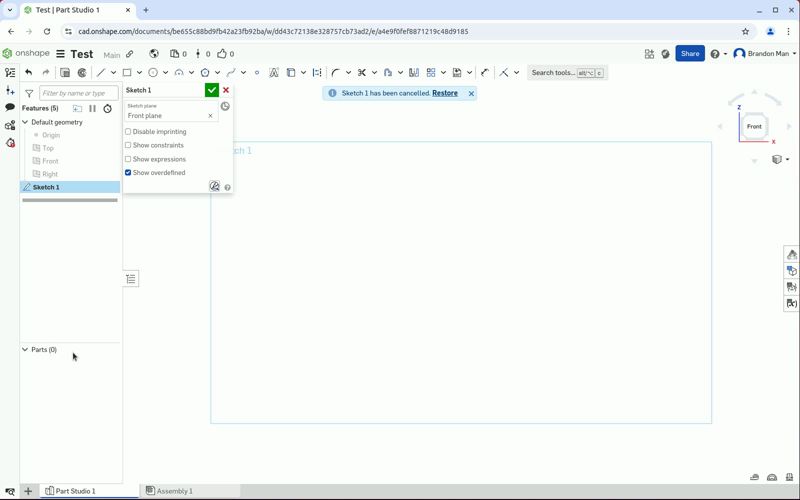
key(l)
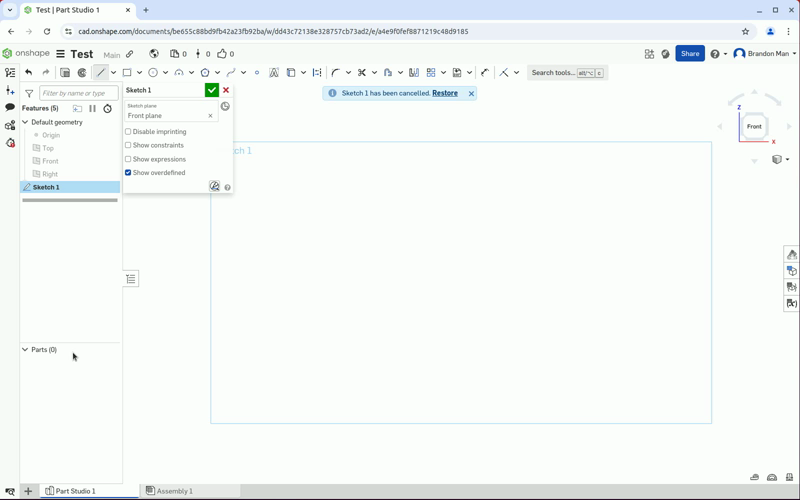
key_down(shift)
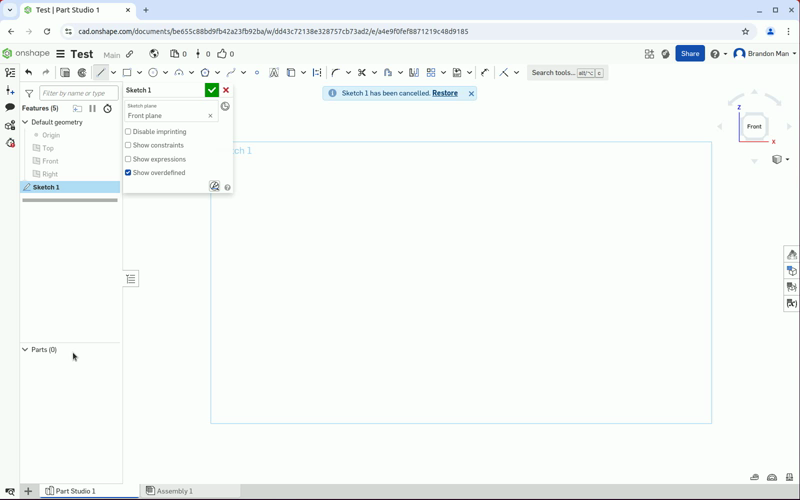
mouse_move(460, 282)
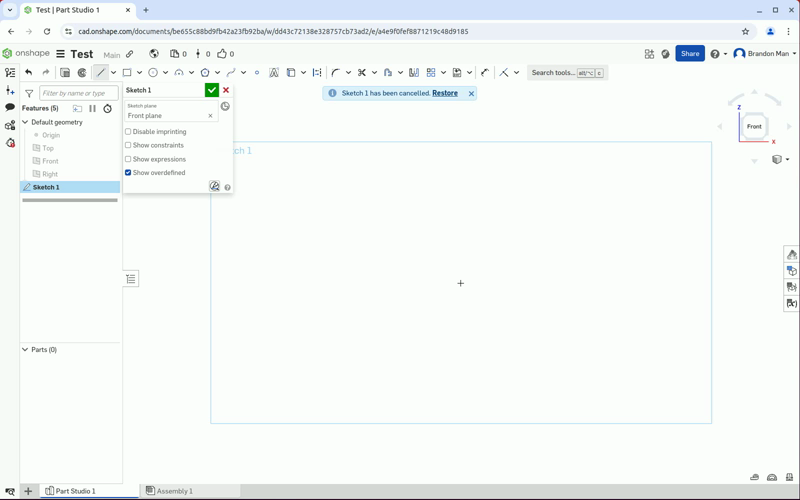
click(460, 282)
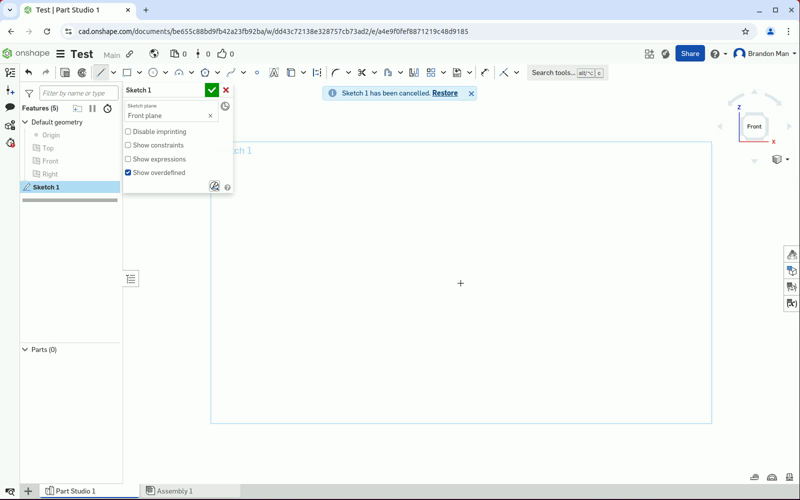
key_up(shift)
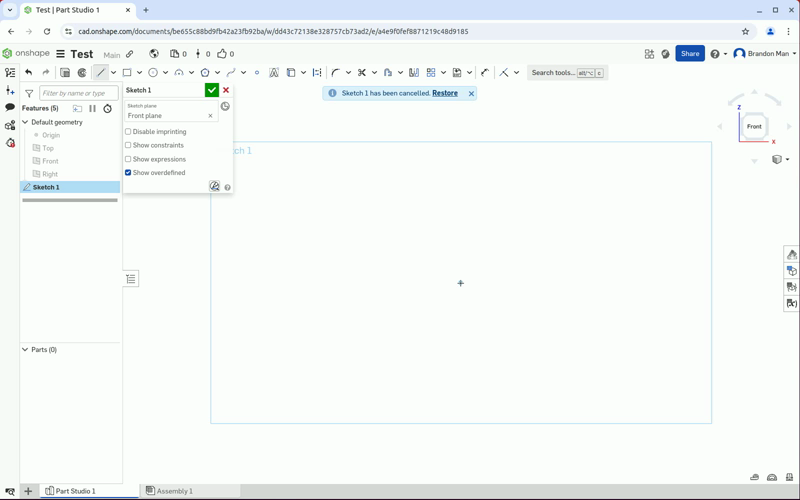
key_down(shift)
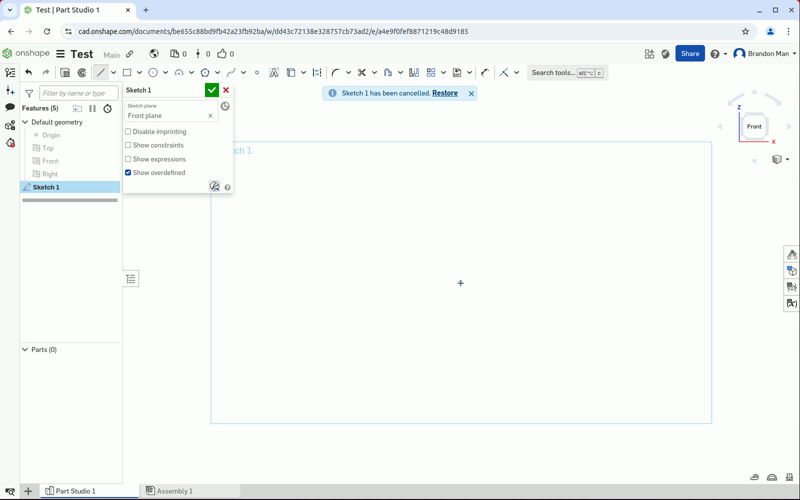
mouse_move(573, 282)
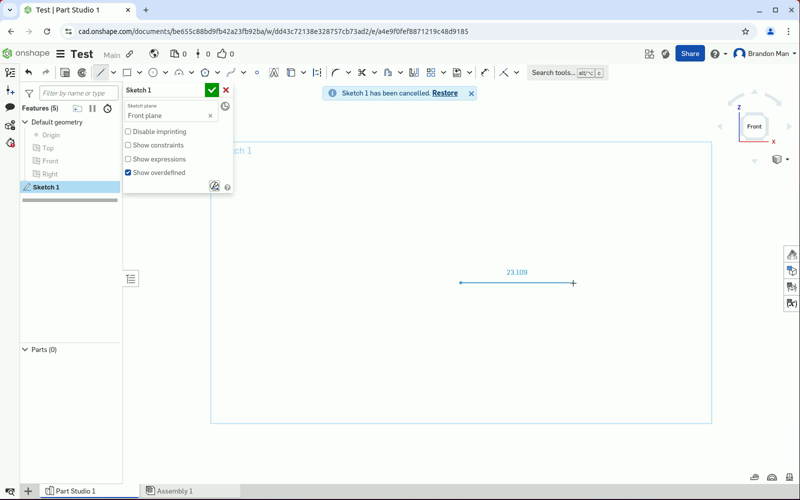
click(573, 282)
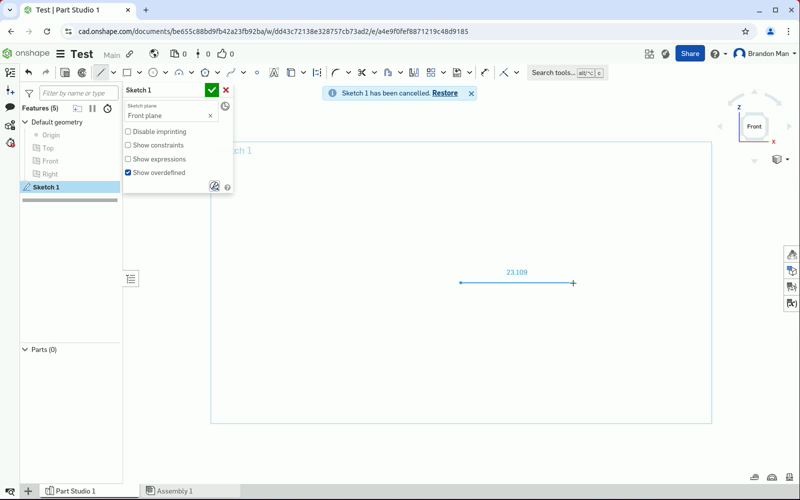
key_up(shift)
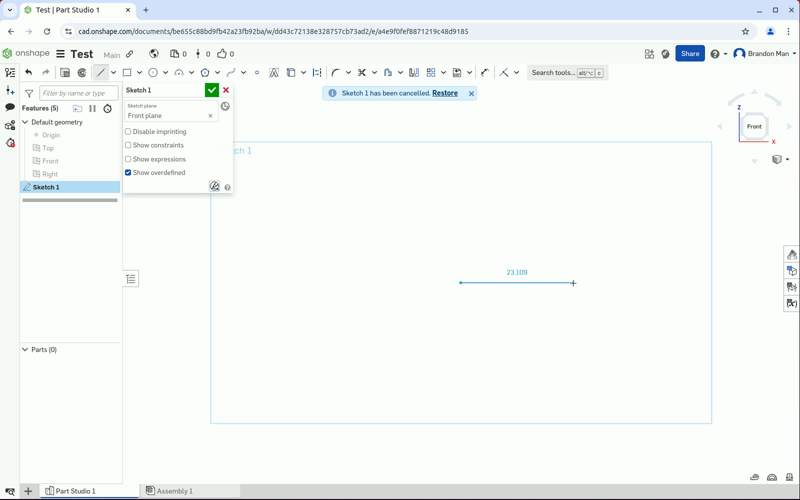
key_down(shift)
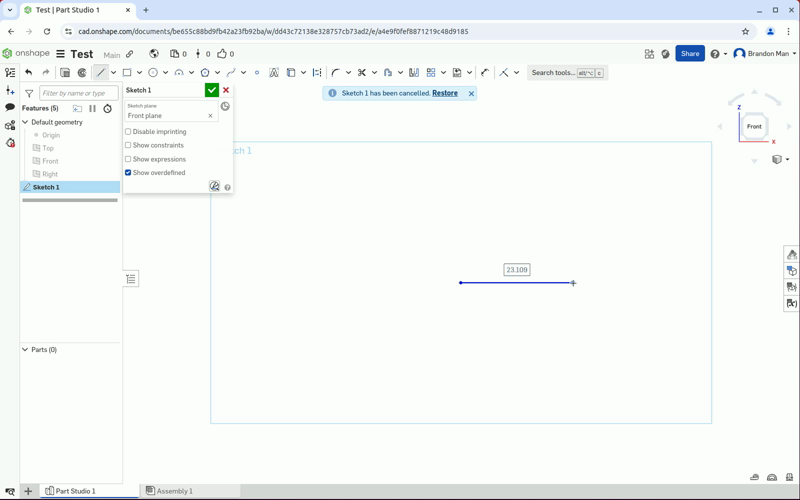
mouse_move(589, 282)
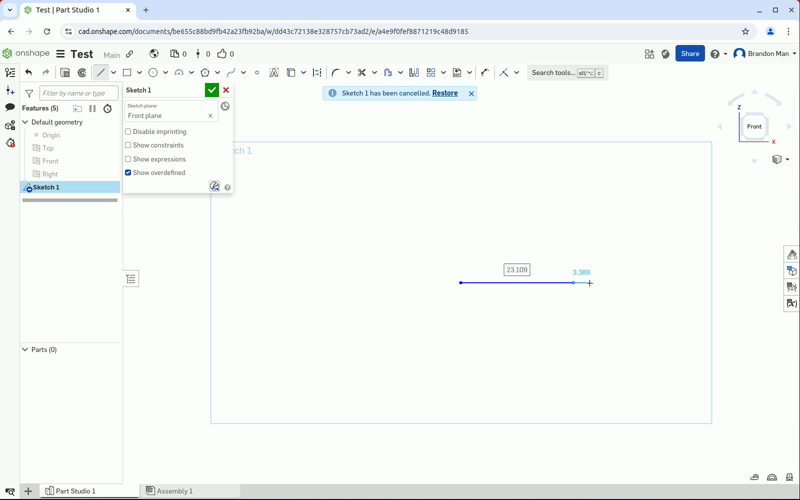
mouse_move(573, 226)
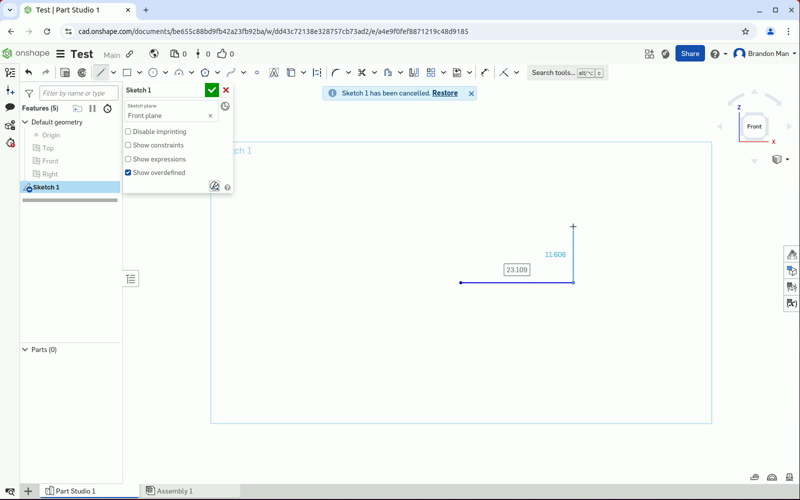
click(573, 226)
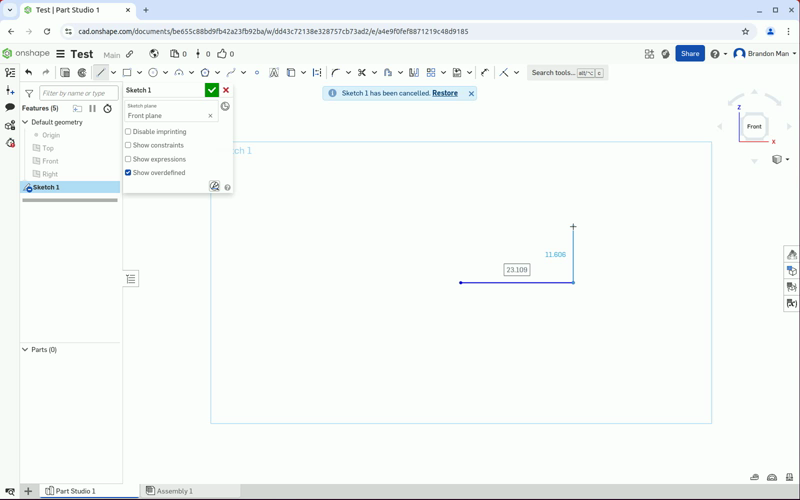
key_up(shift)
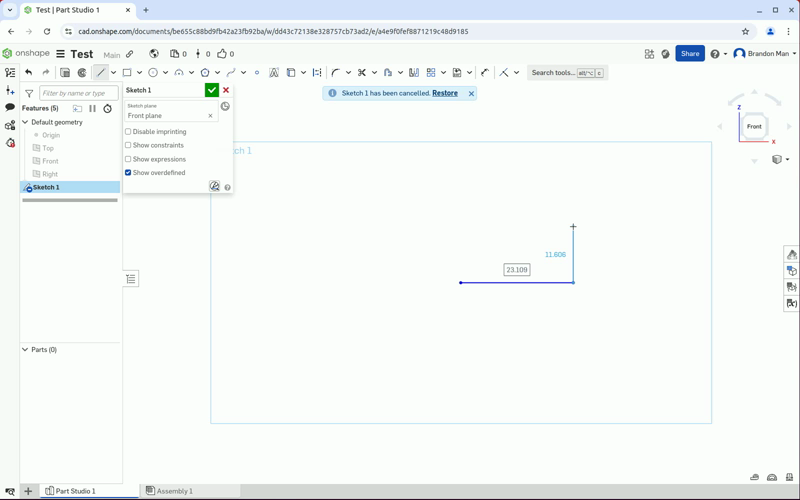
key_down(shift)
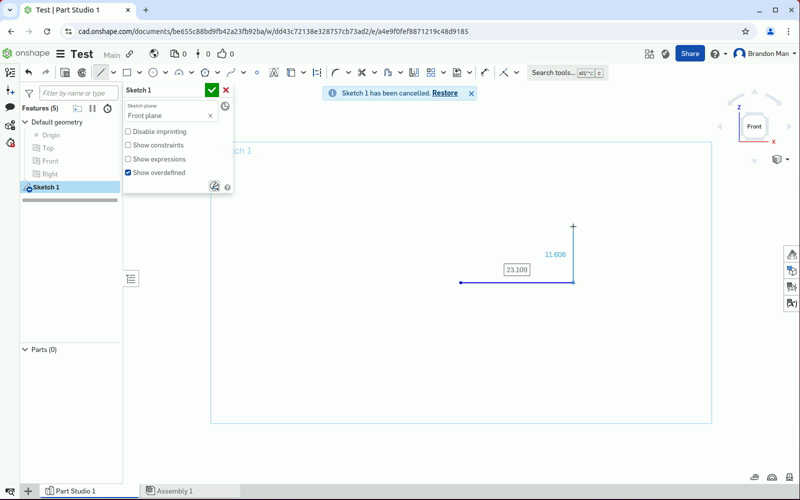
mouse_move(460, 226)
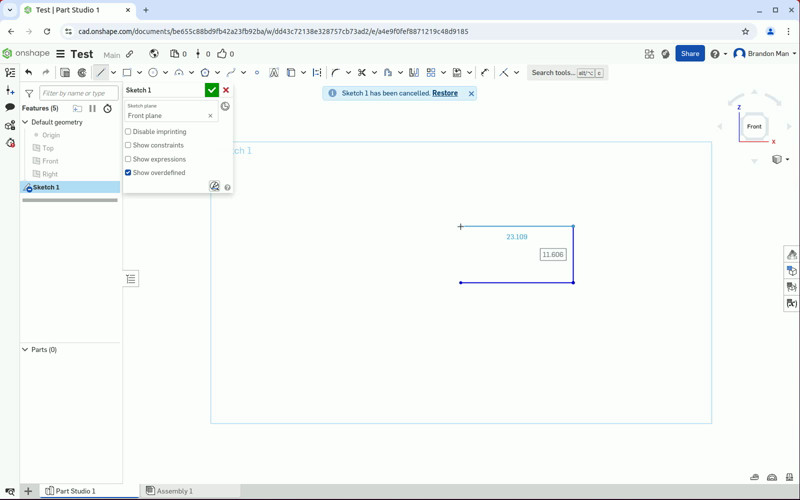
click(460, 226)
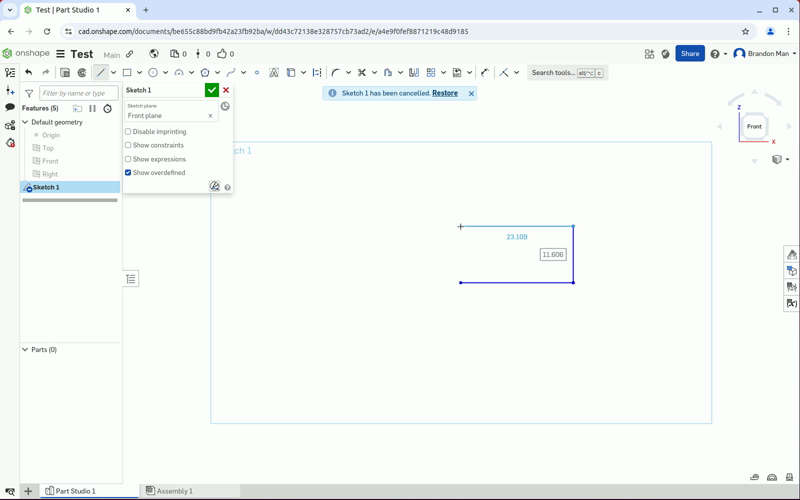
key_up(shift)
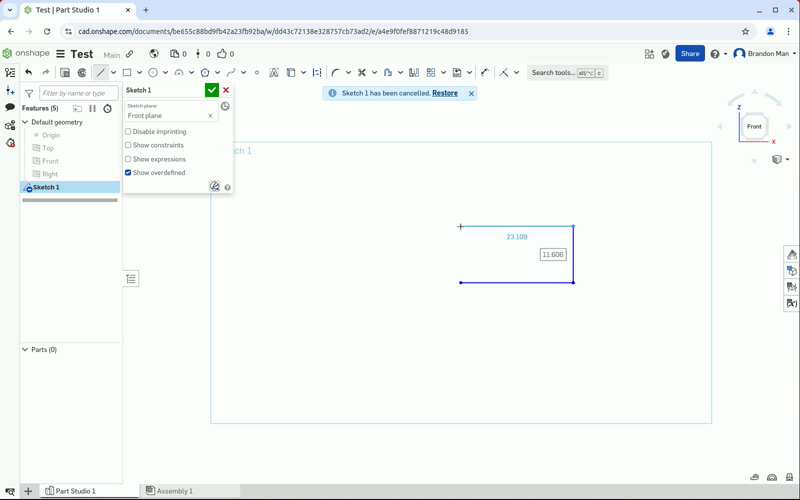
mouse_move(490, 226)
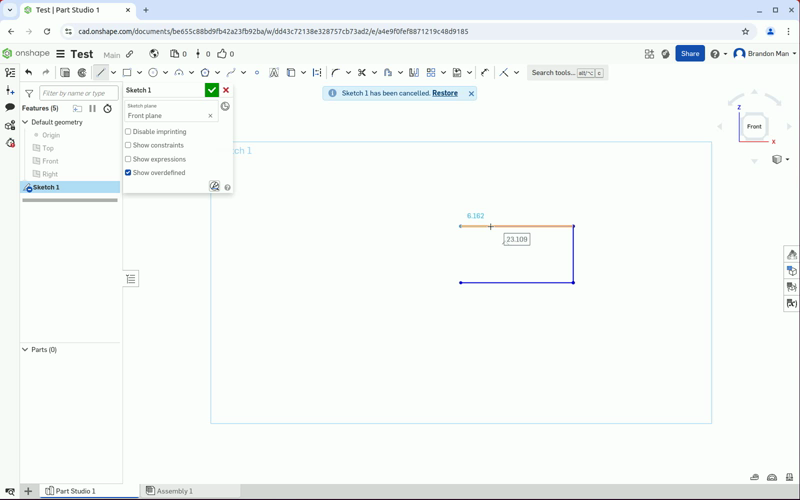
key_down(shift)
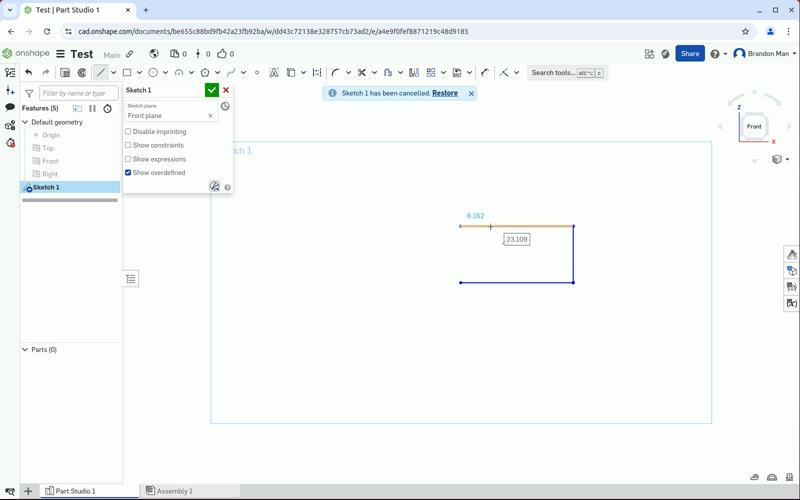
mouse_move(460, 282)
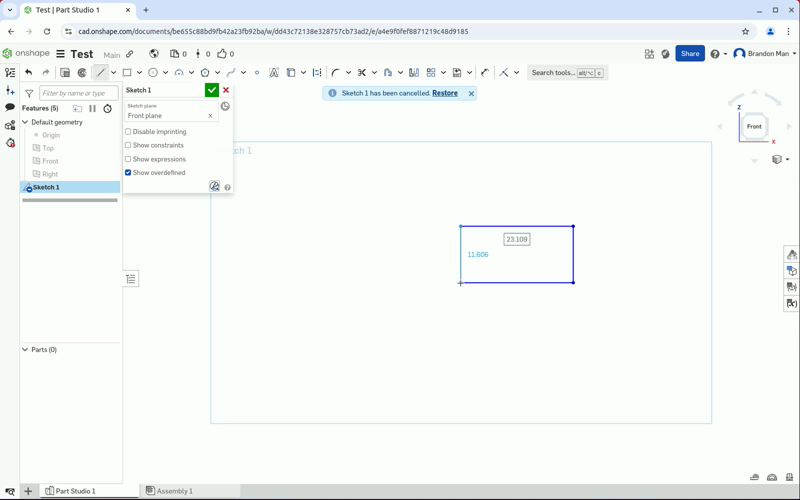
key_up(shift)
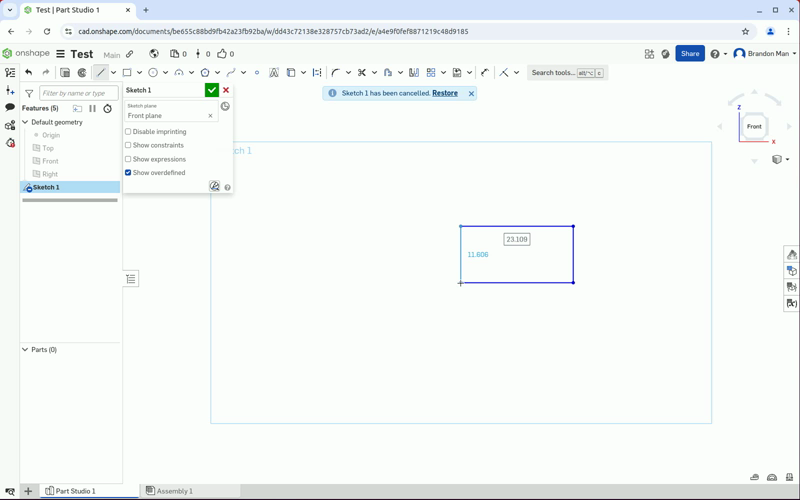
click(460, 282)
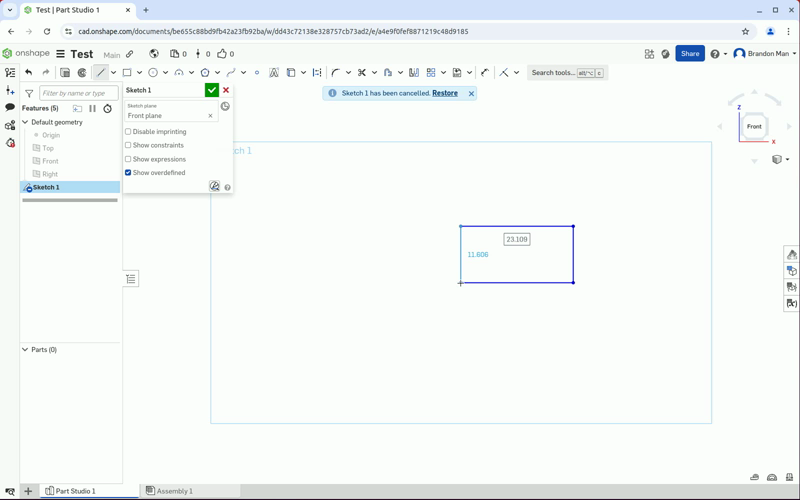
key(esc)
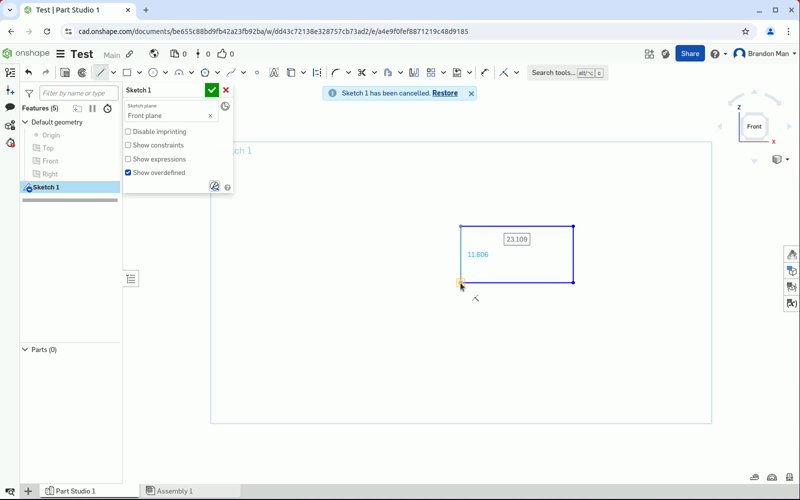
mouse_move(559, 243)
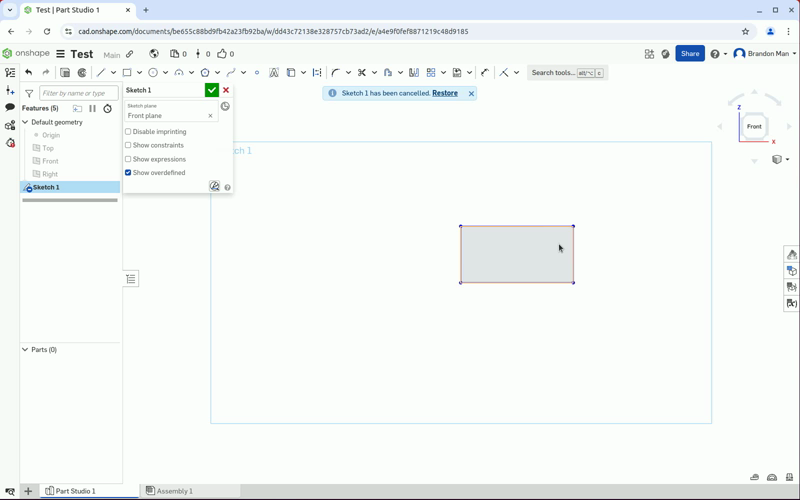
click(559, 243)
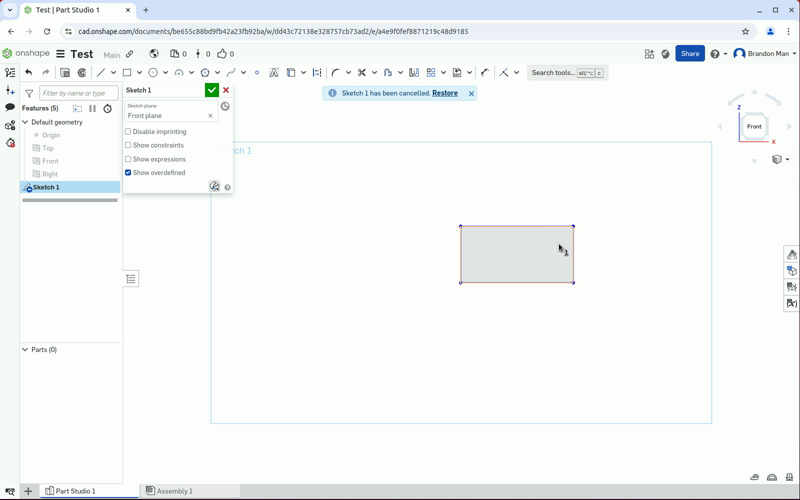
mouse_move(73, 352)
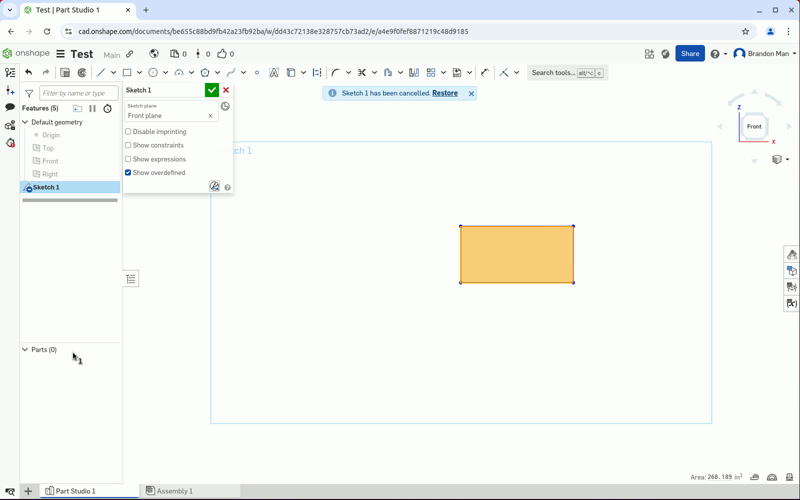
key(shift+y)
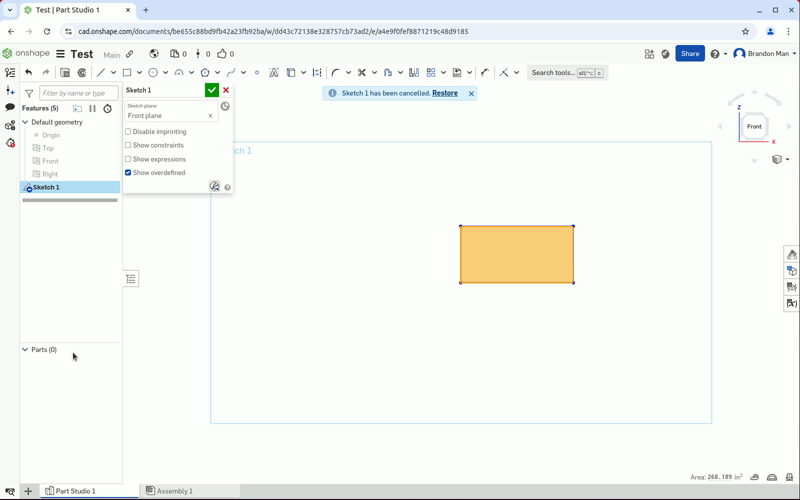
key(shift+e)
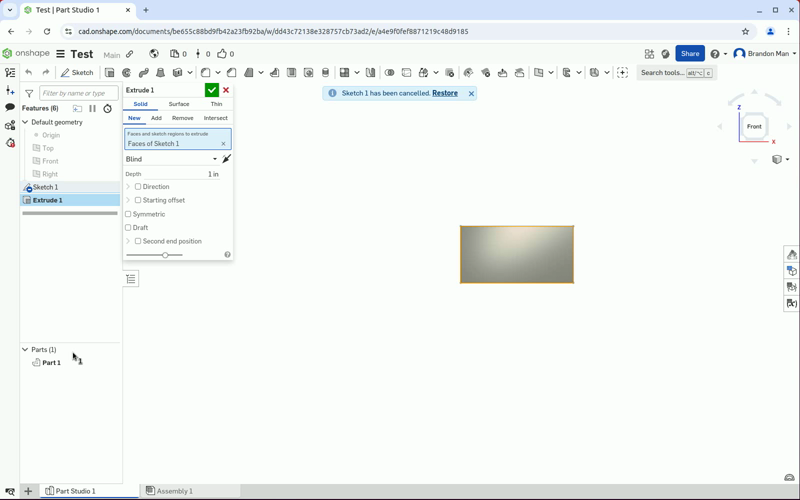
mouse_move(143, 106)
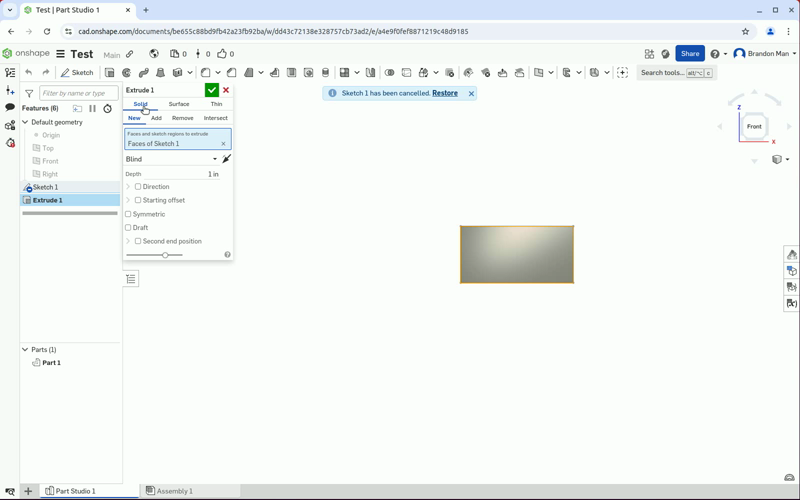
click(143, 106)
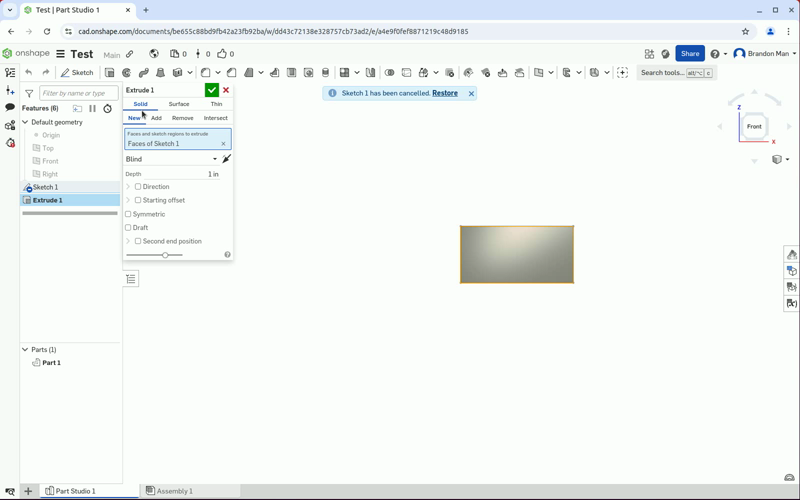
mouse_move(137, 120)
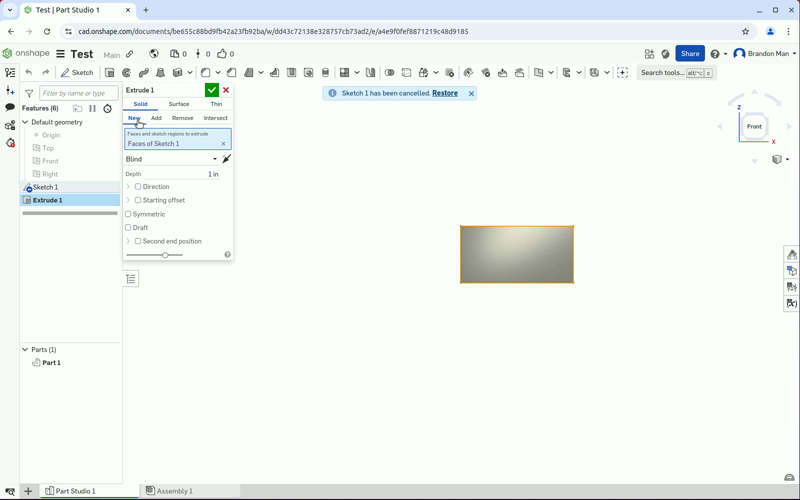
click(137, 120)
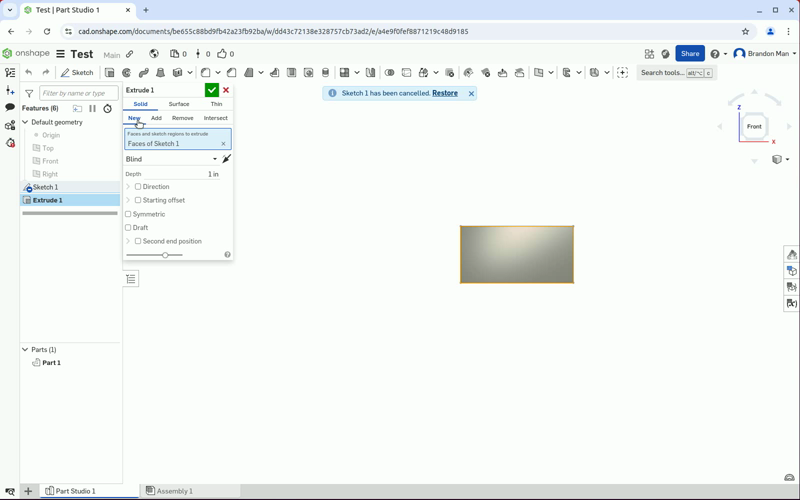
key(tab, 4)
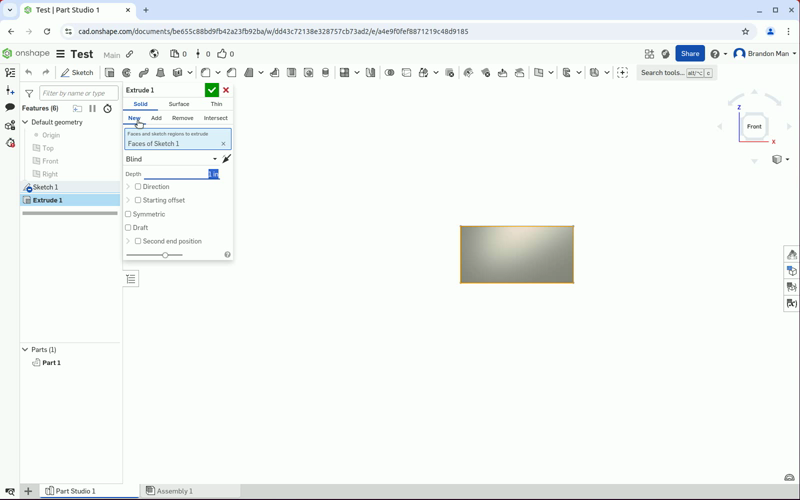
text(5.777)
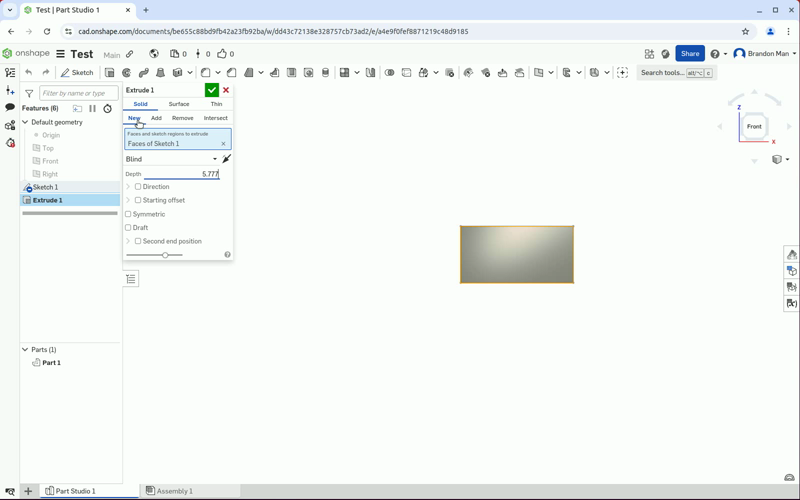
key(enter)
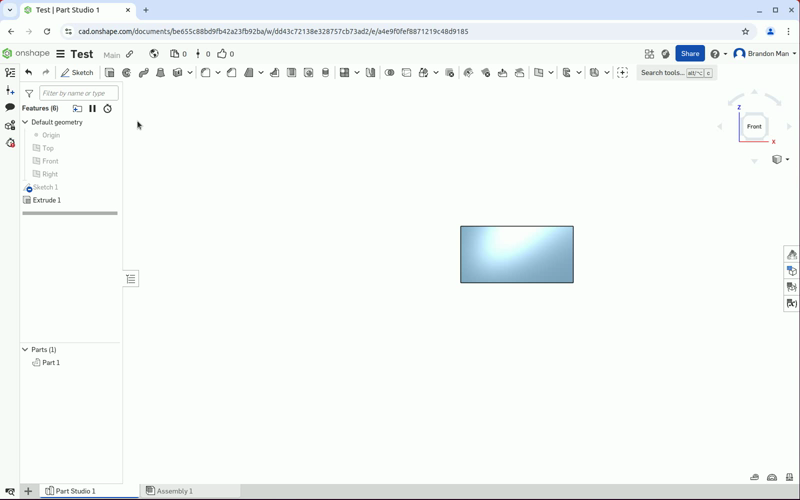
key(shift+h)
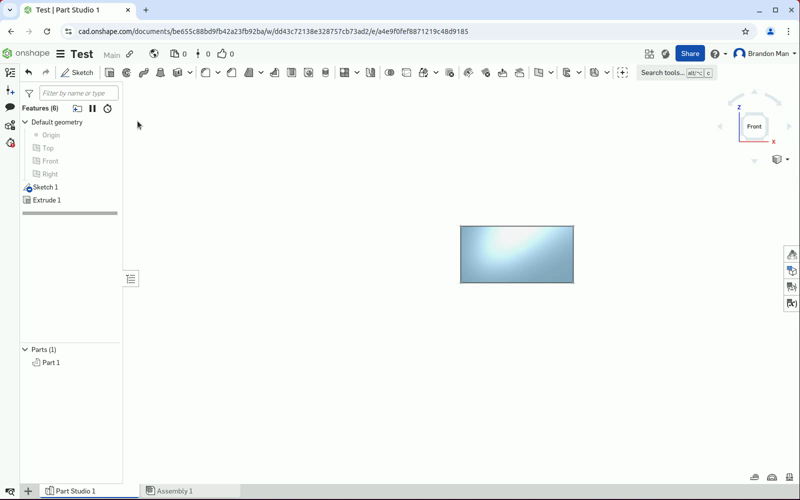
key(shift+h)
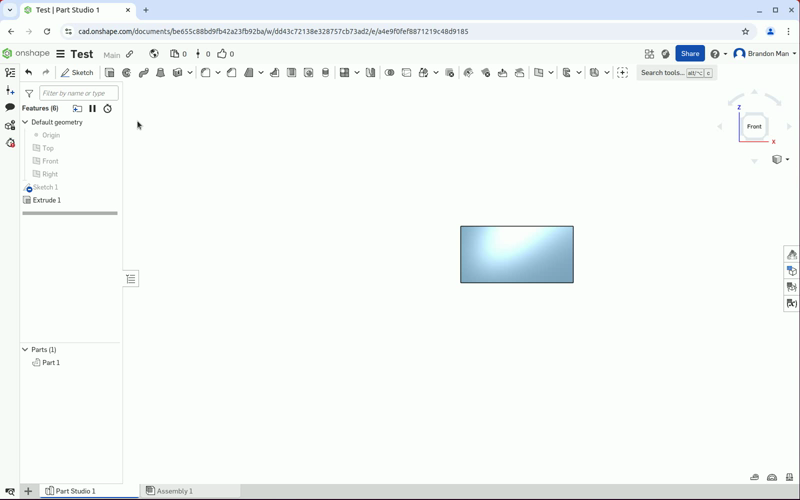
mouse_move(73, 189)
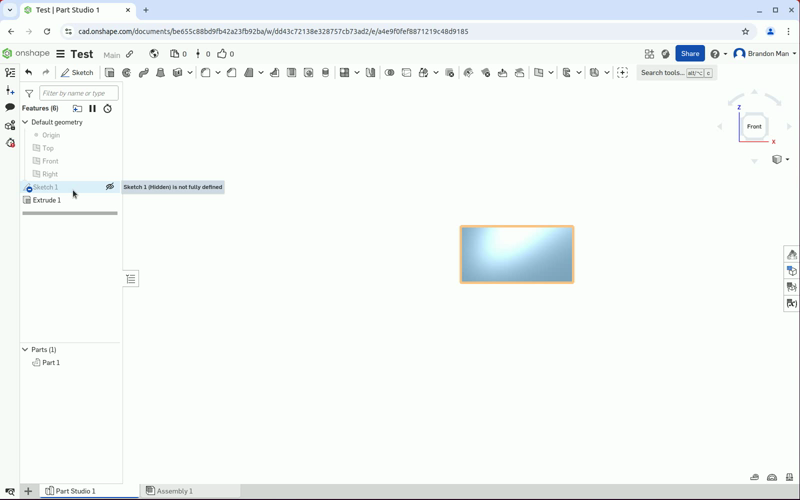
click(73, 189)
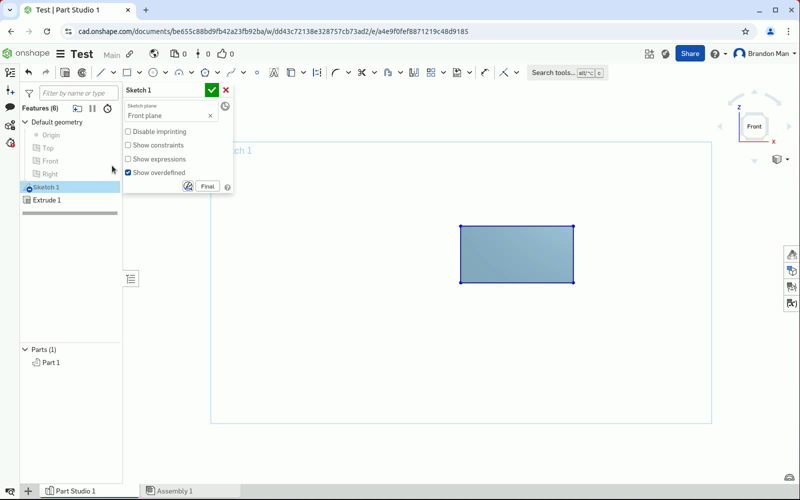
mouse_move(229, 92)
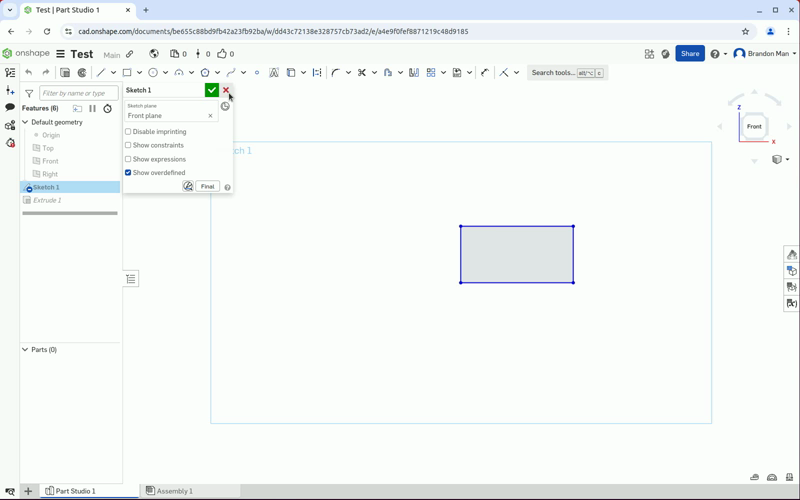
click(229, 92)
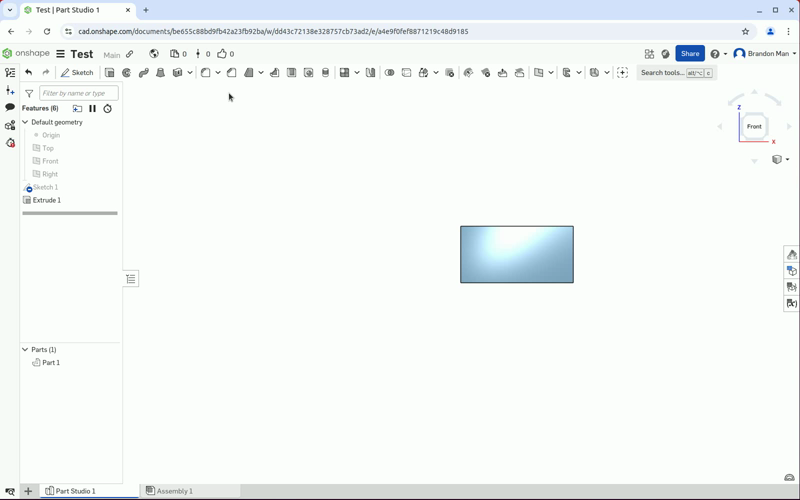
mouse_move(541, 75)
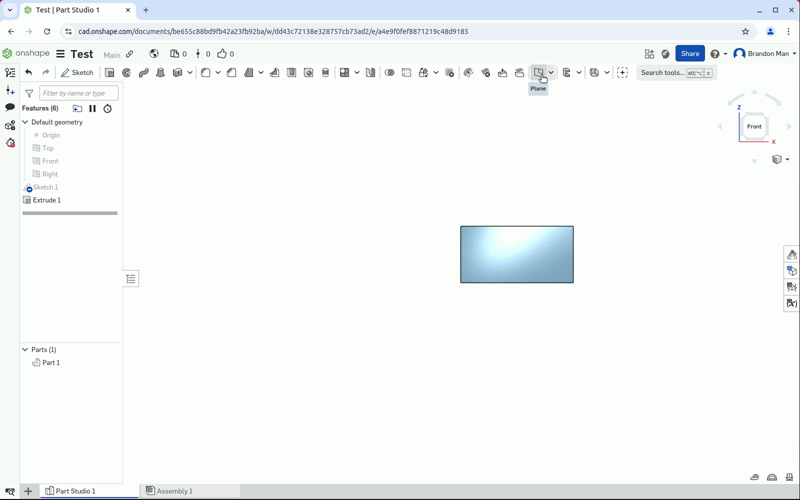
click(541, 75)
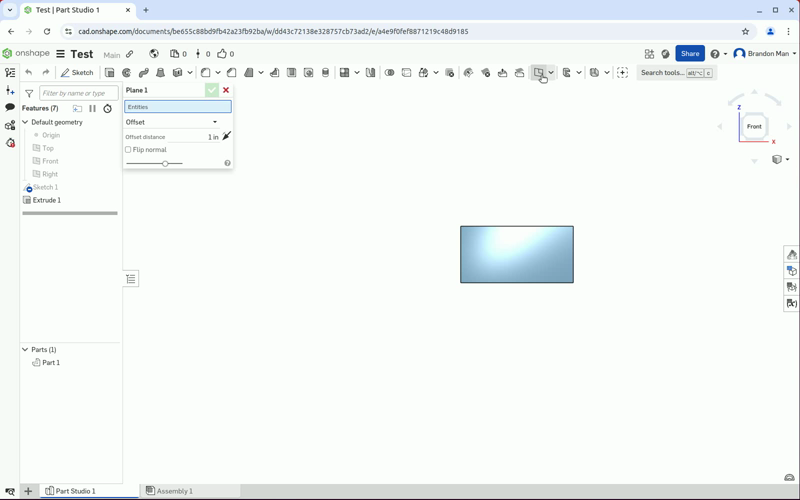
mouse_move(73, 163)
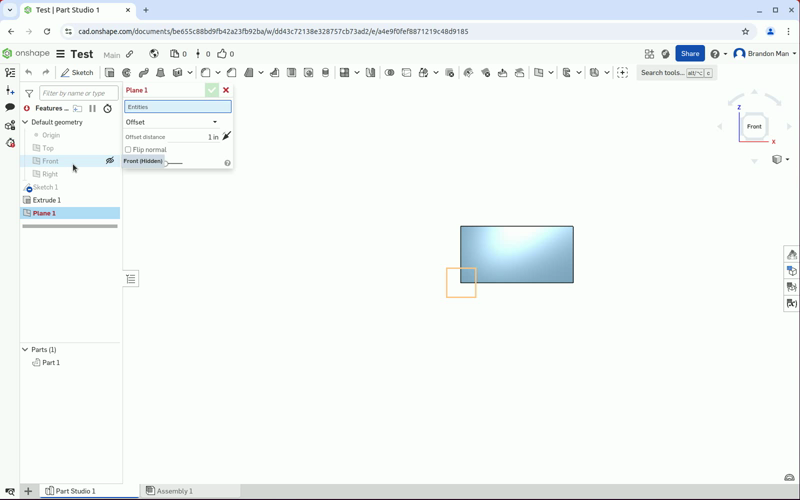
click(73, 163)
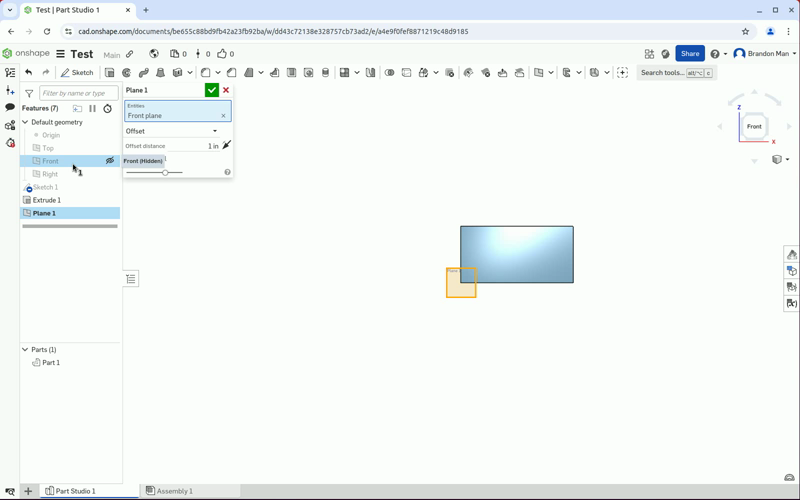
key(tab, 2)
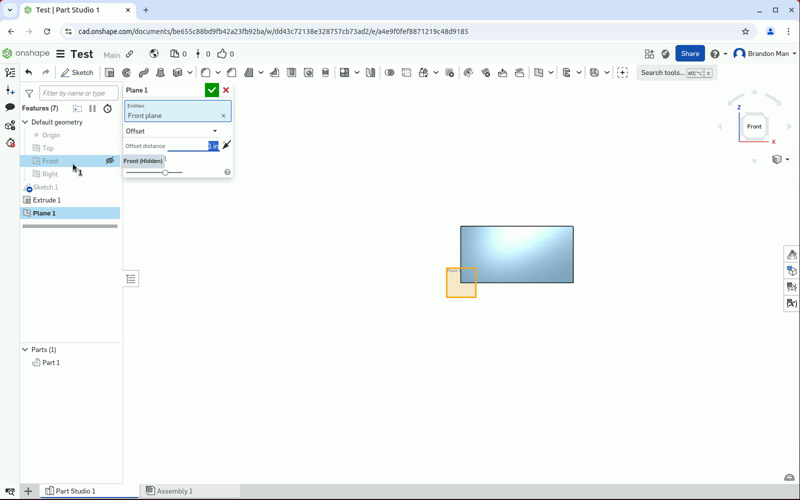
text(5.792)
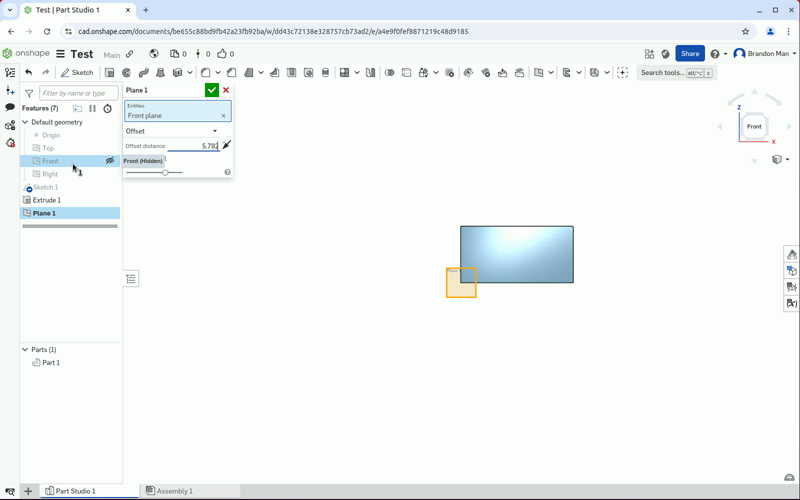
key(enter, 2)
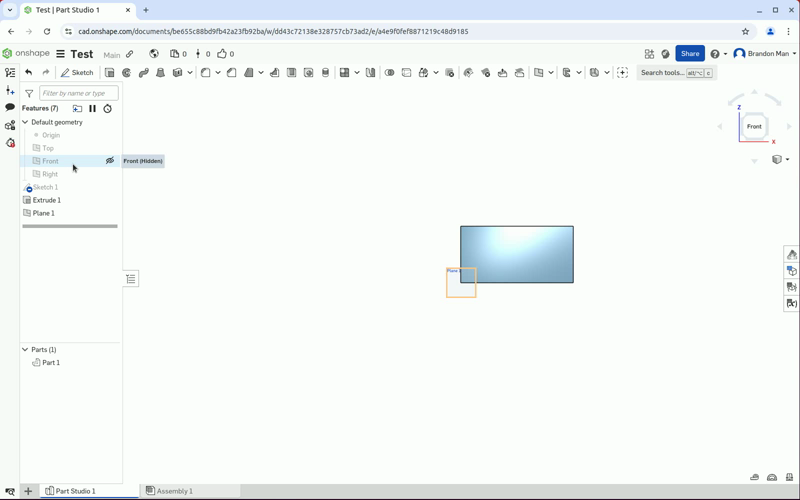
key(shift+s)
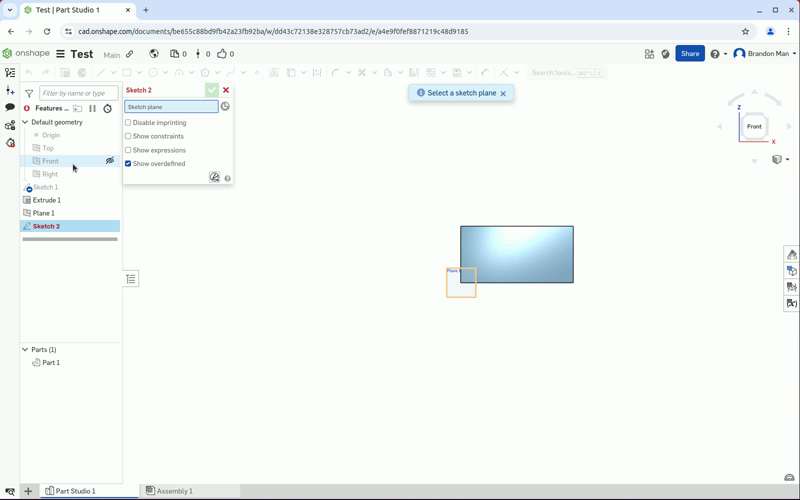
mouse_move(73, 215)
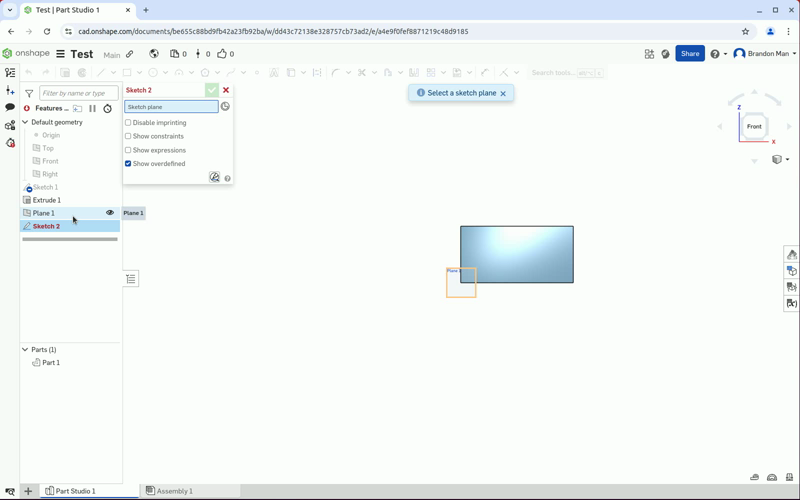
click(73, 215)
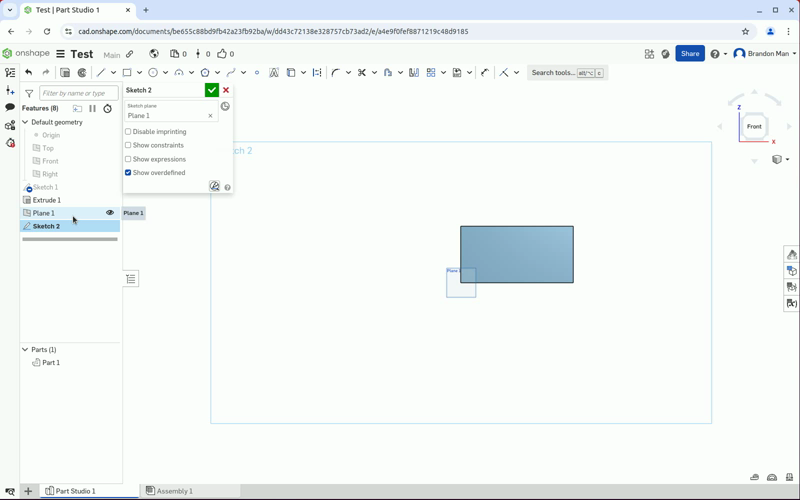
mouse_move(73, 352)
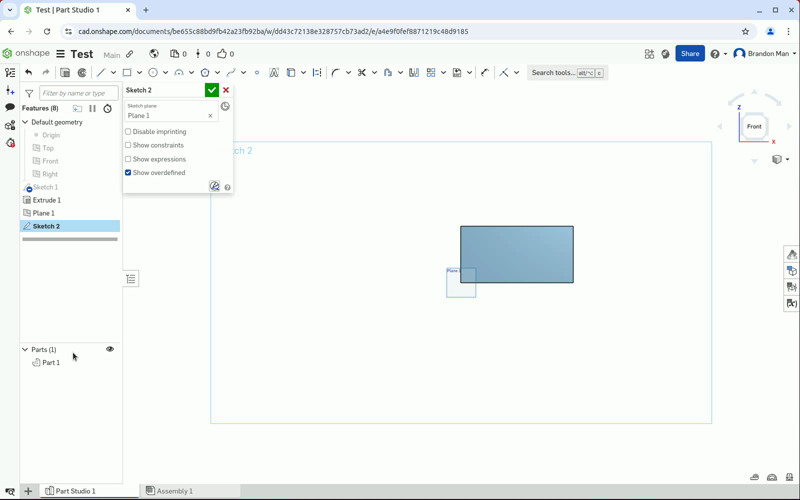
key(y)
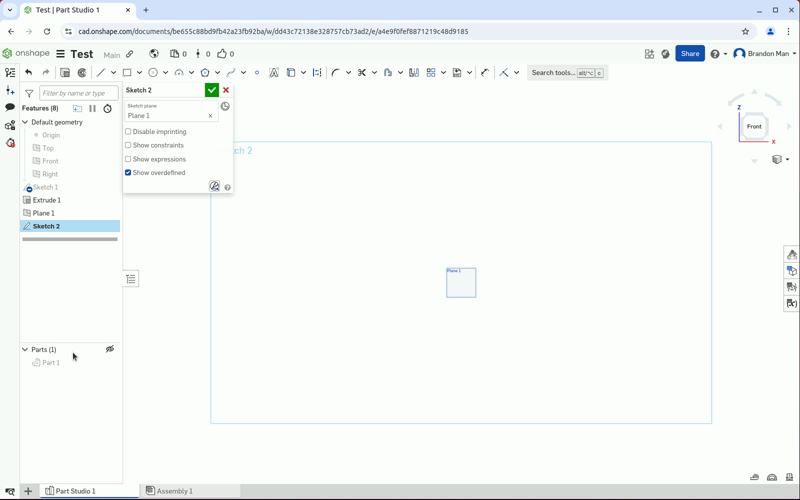
key(c)
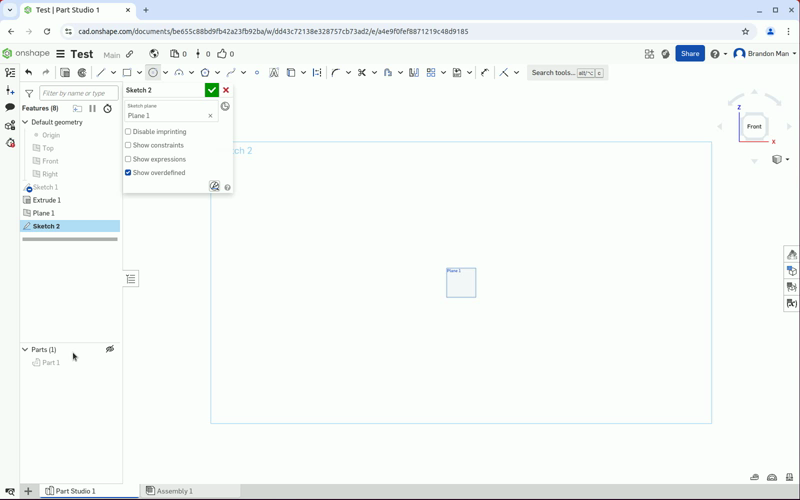
key_down(shift)
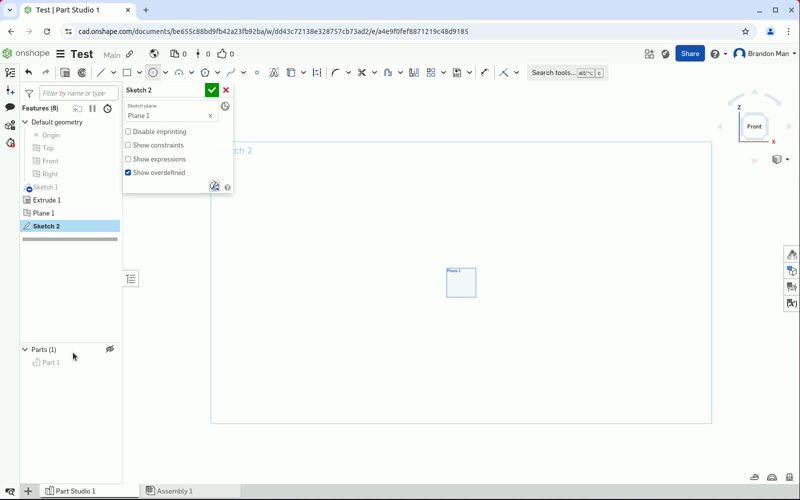
mouse_move(544, 254)
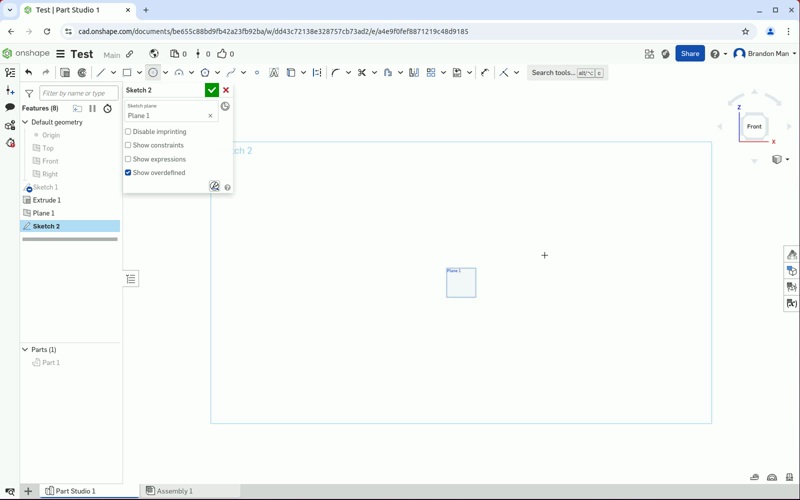
click(544, 254)
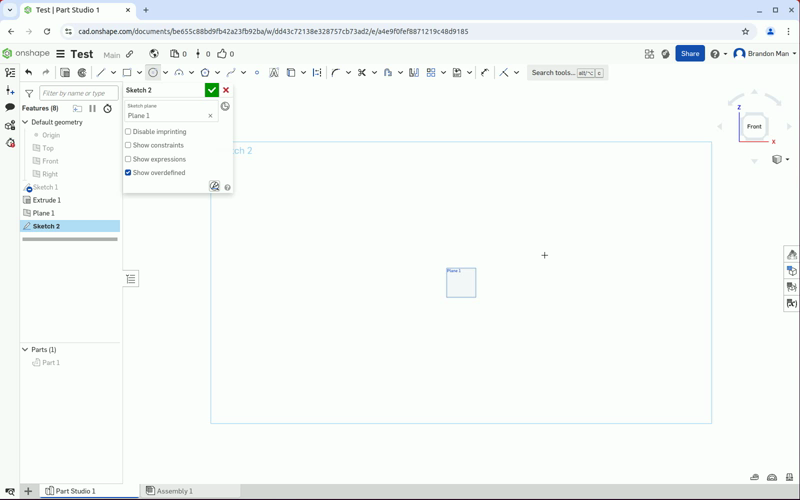
key_up(shift)
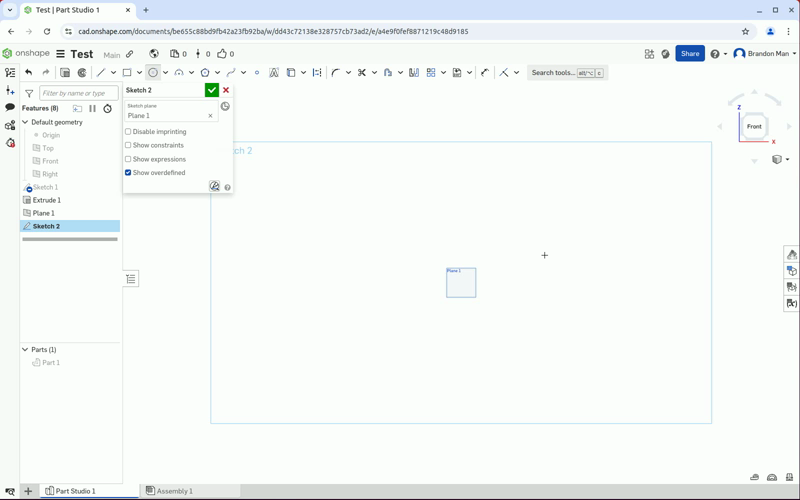
mouse_move(549, 254)
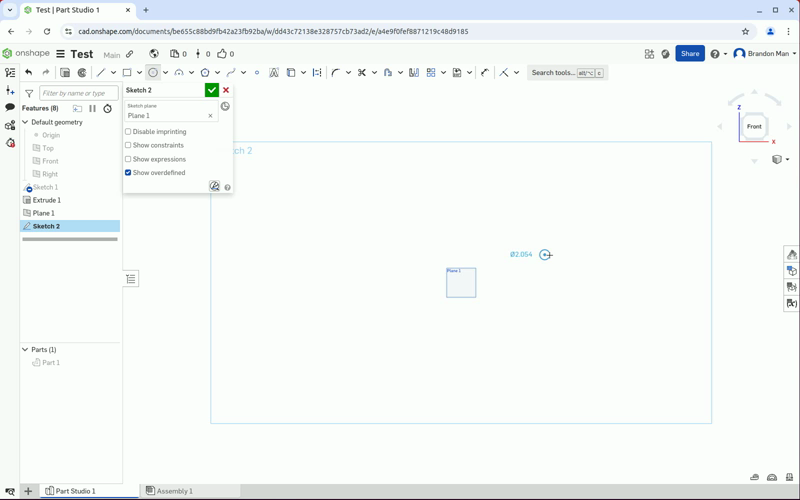
click(549, 254)
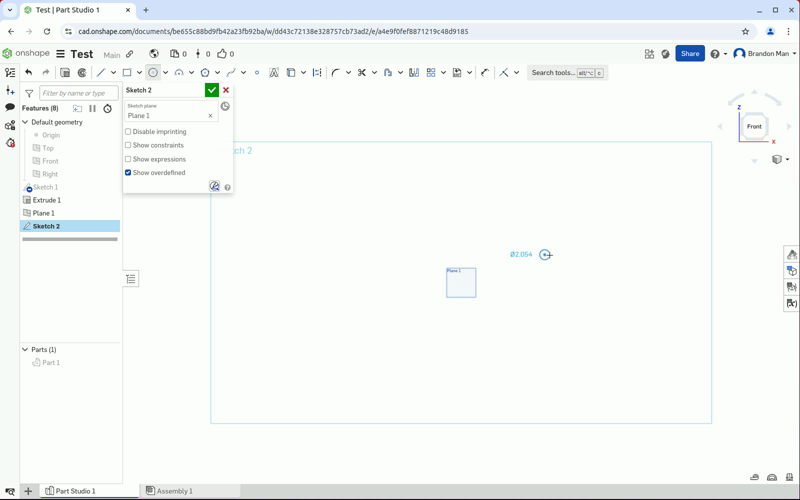
key(esc)
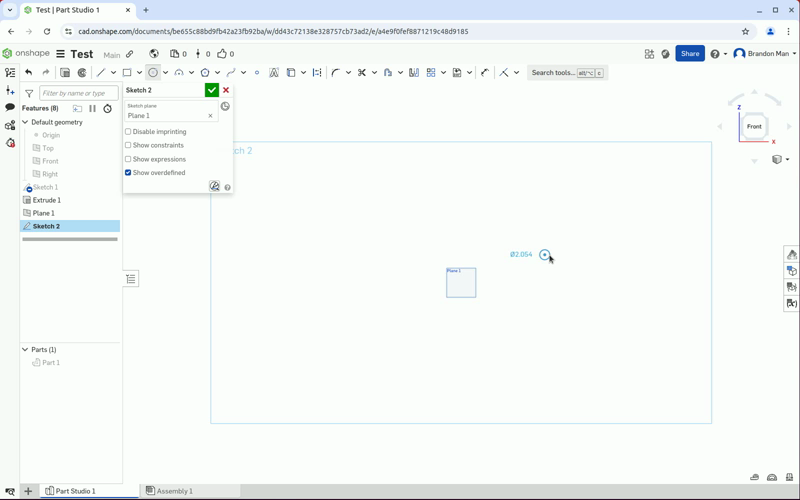
mouse_move(545, 258)
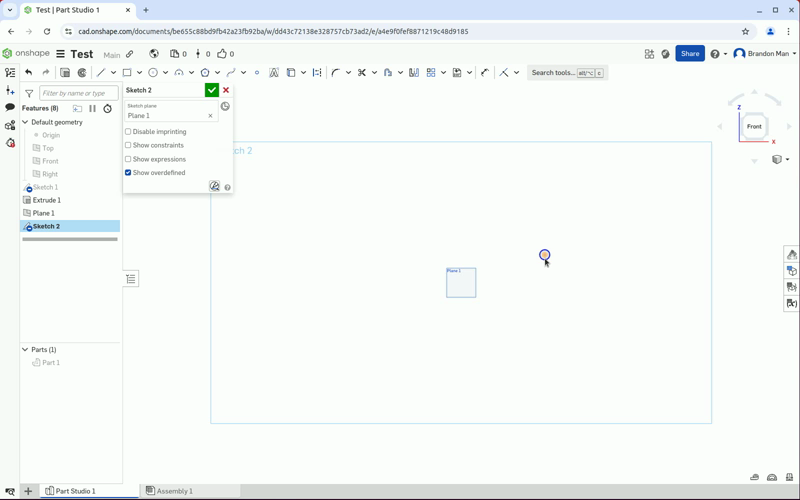
scroll(6)
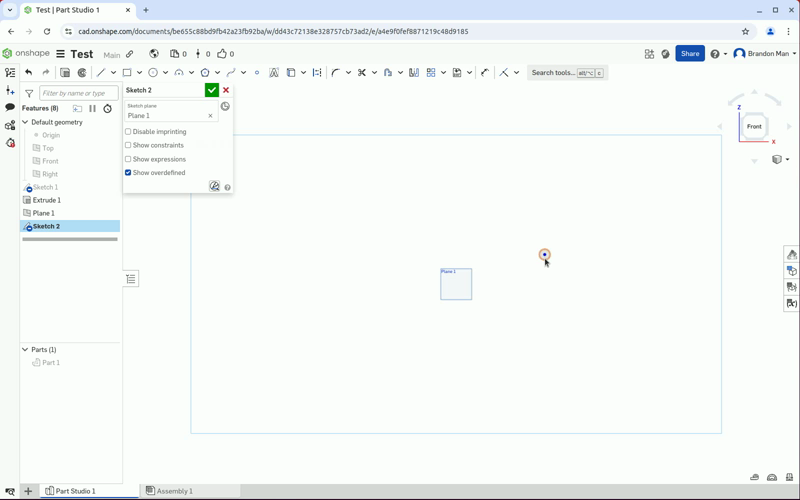
scroll(6)
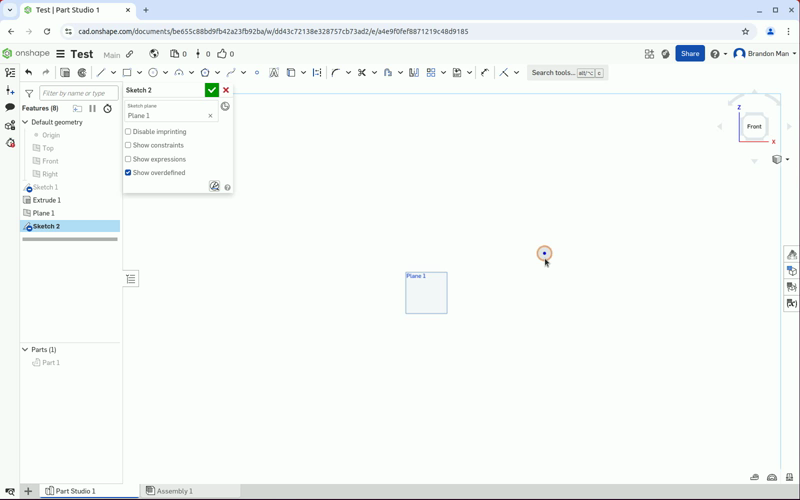
scroll(6)
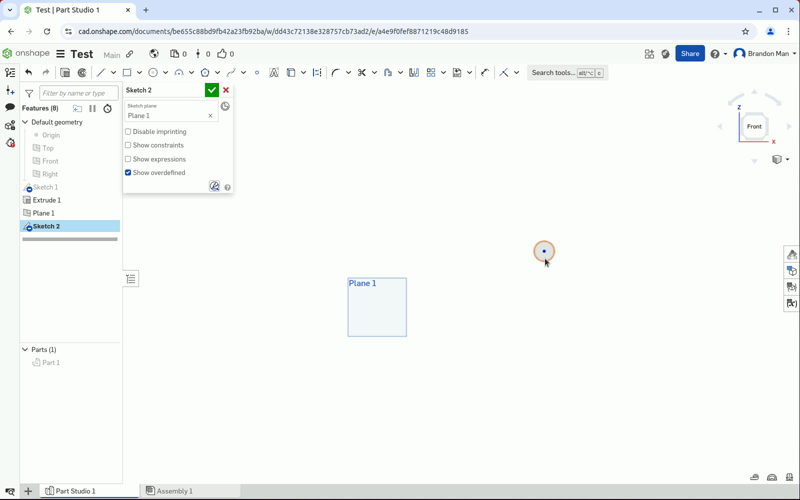
scroll(6)
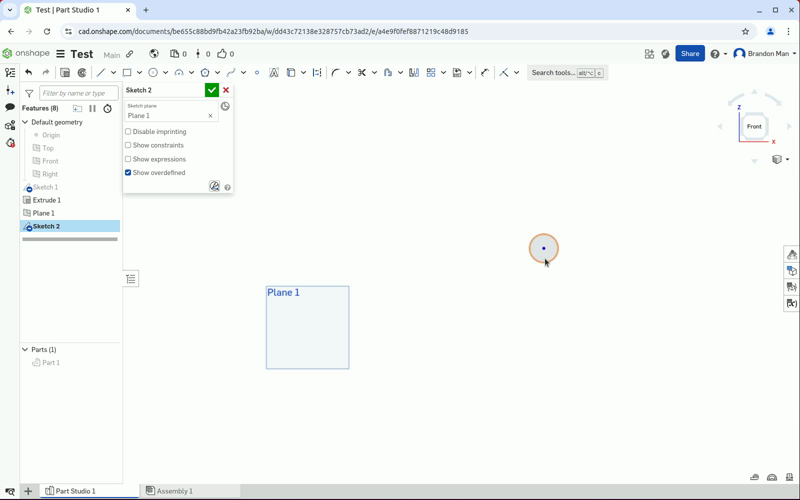
scroll(6)
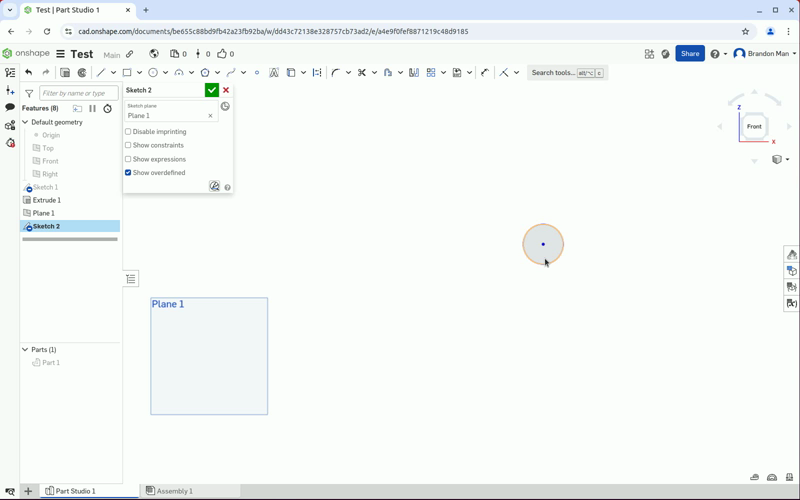
scroll(6)
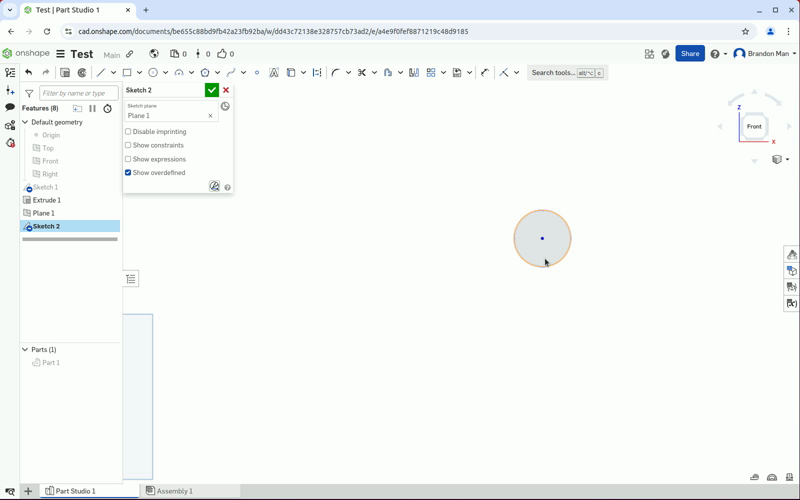
scroll(6)
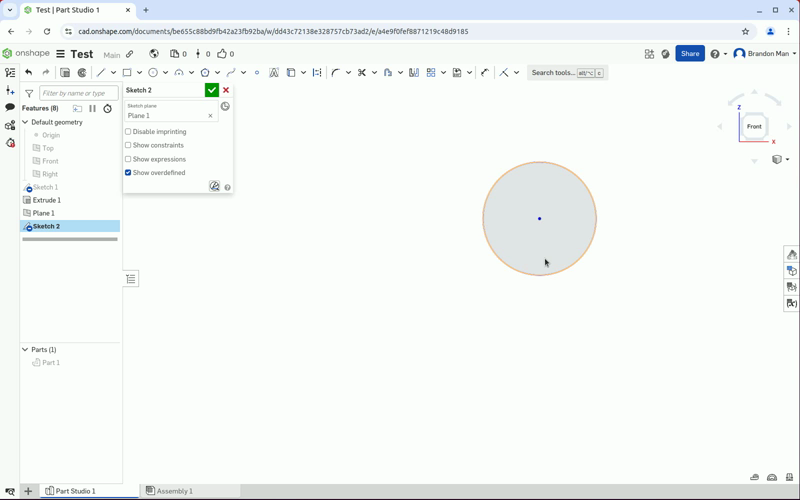
click(545, 258)
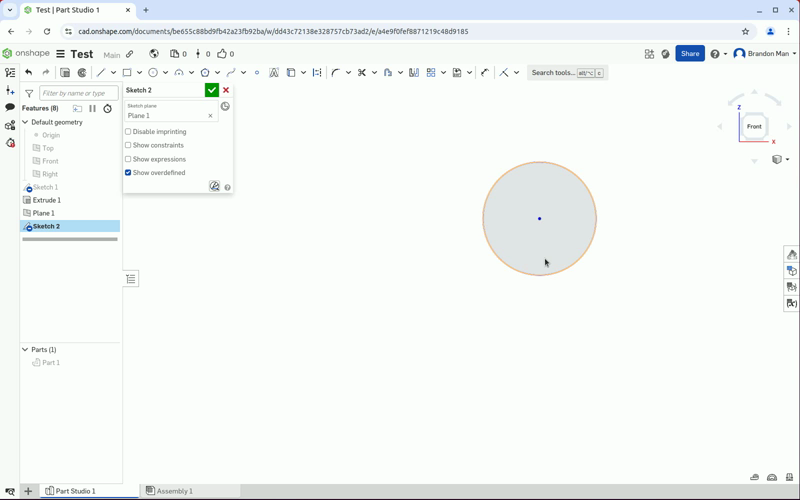
scroll(-6)
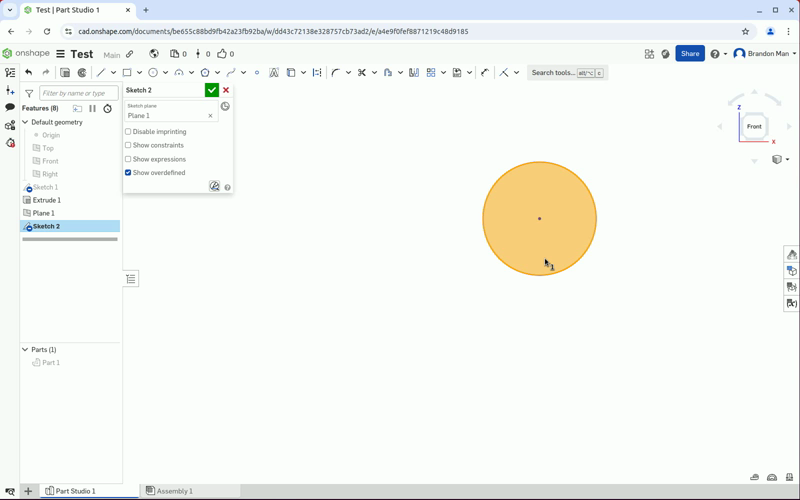
scroll(-6)
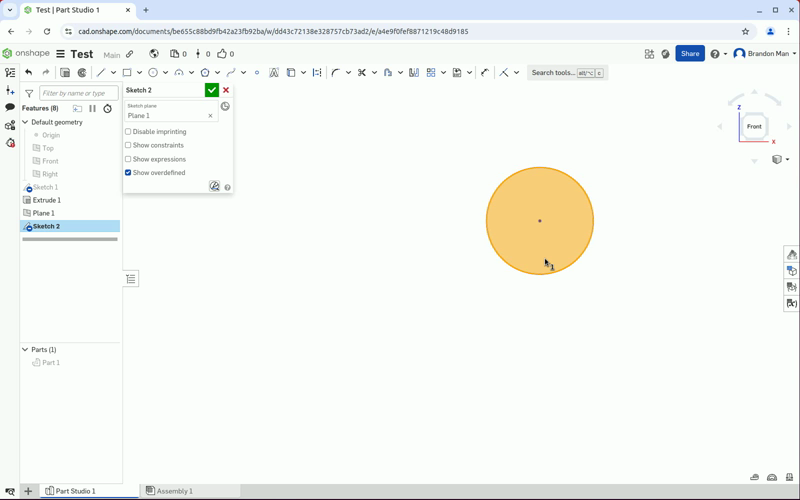
scroll(-6)
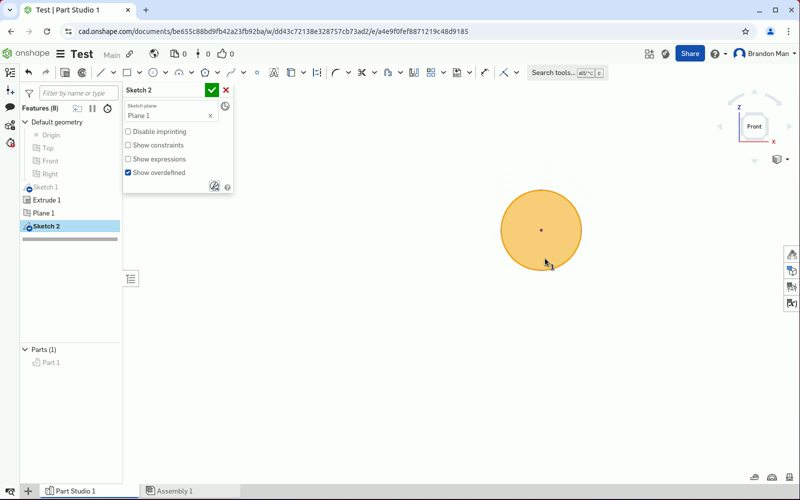
scroll(-6)
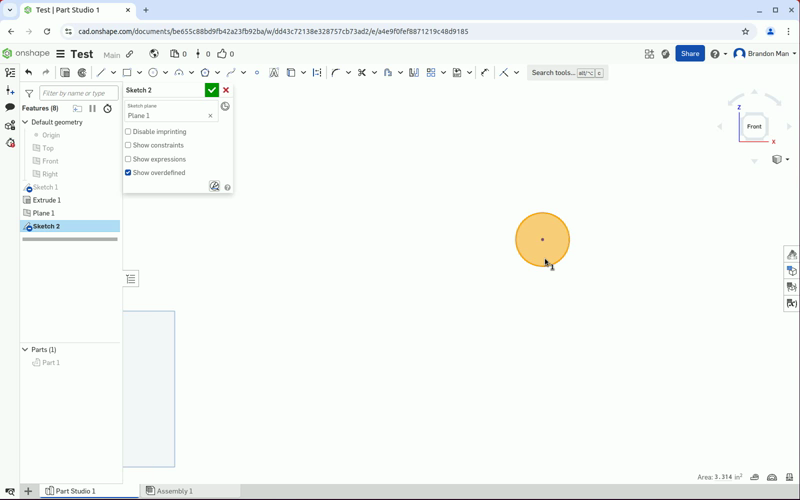
scroll(-6)
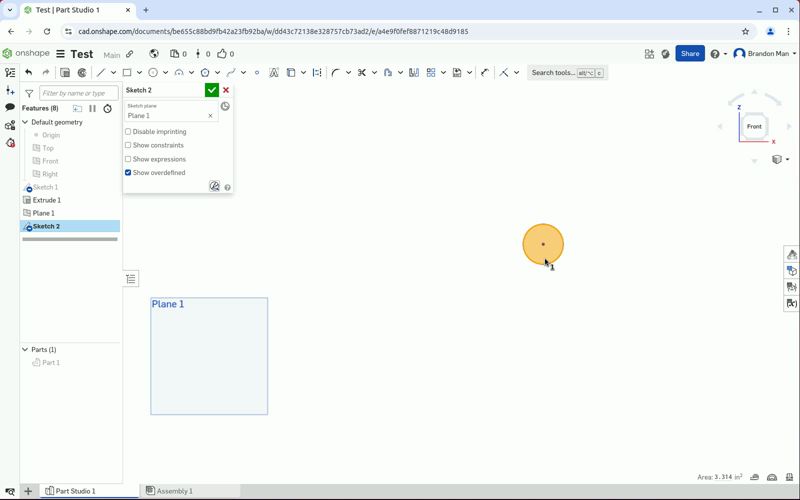
scroll(-6)
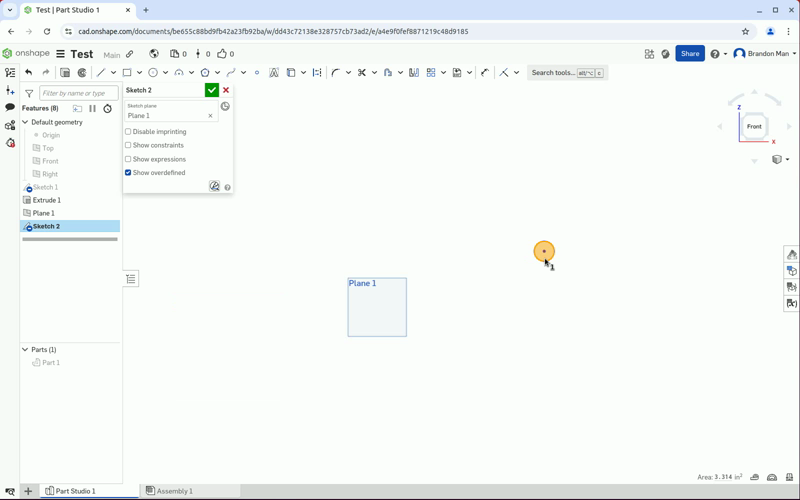
scroll(-6)
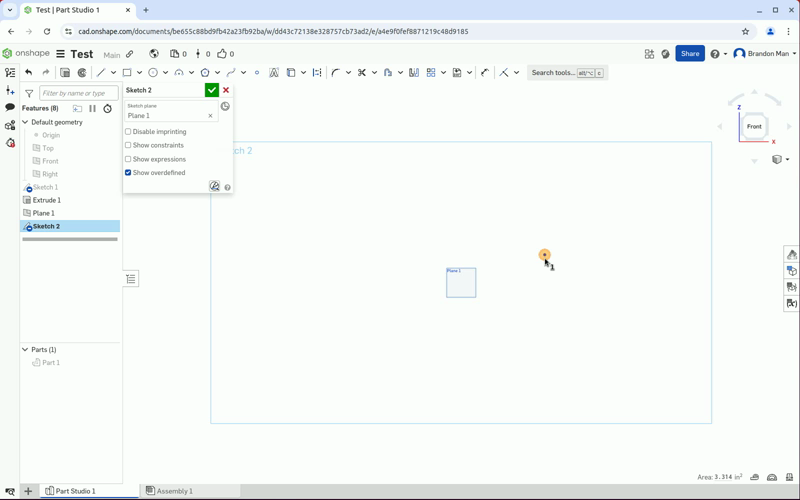
mouse_move(73, 352)
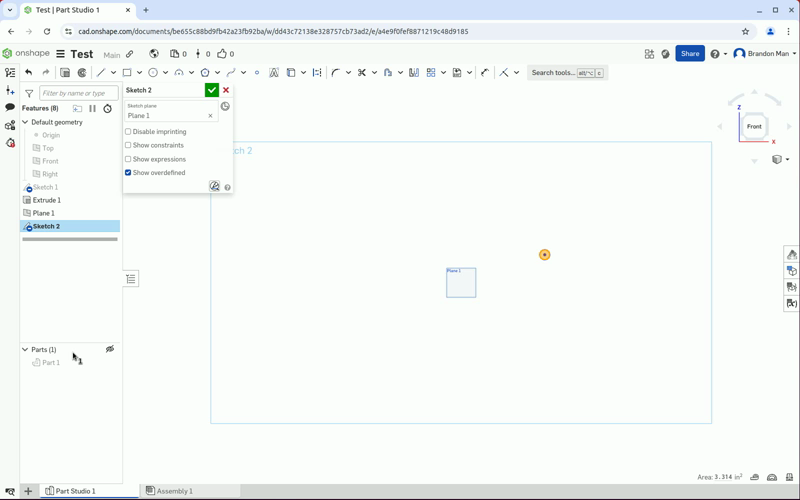
key(shift+y)
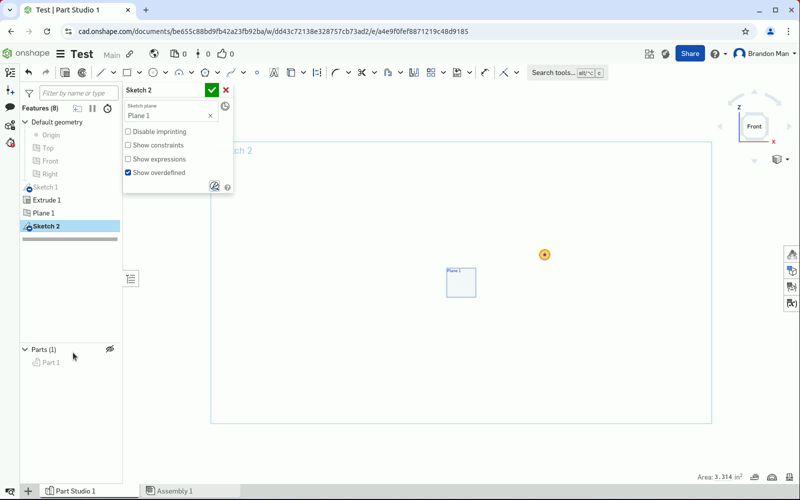
key(shift+e)
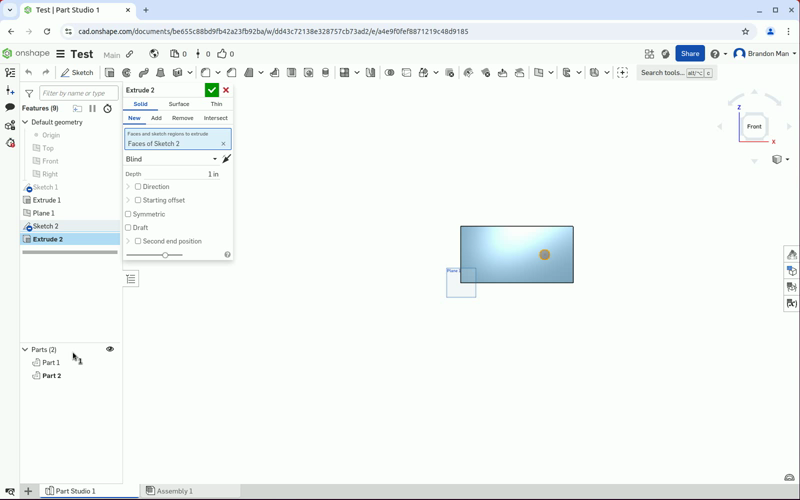
mouse_move(143, 106)
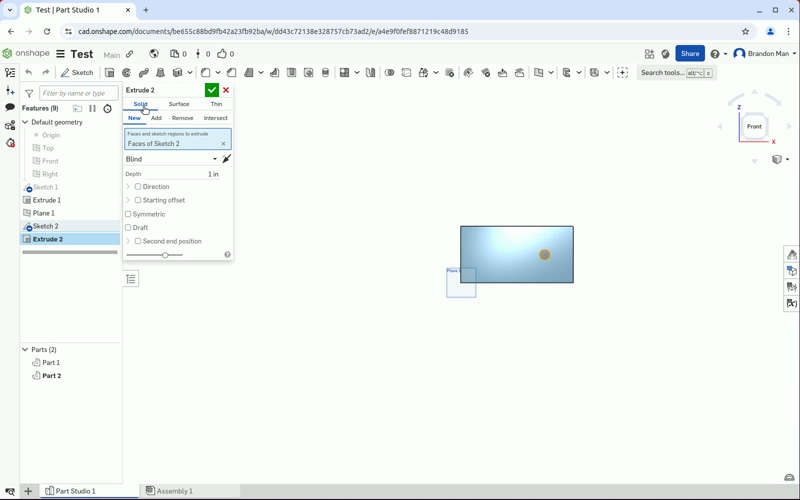
click(143, 106)
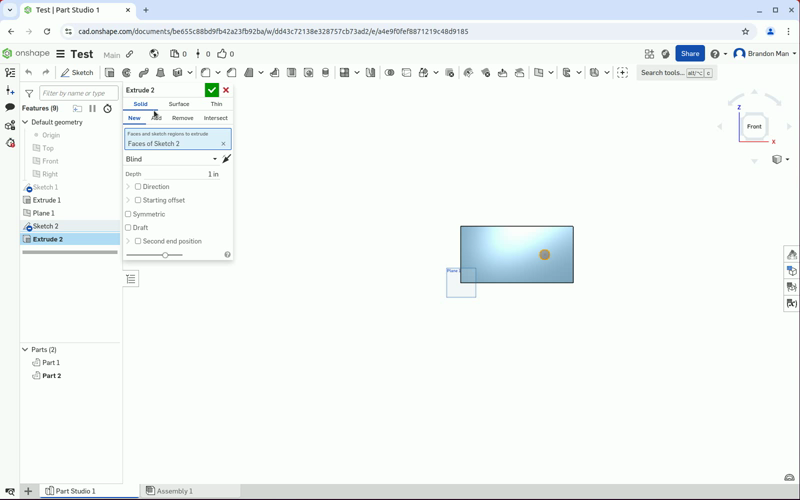
mouse_move(186, 120)
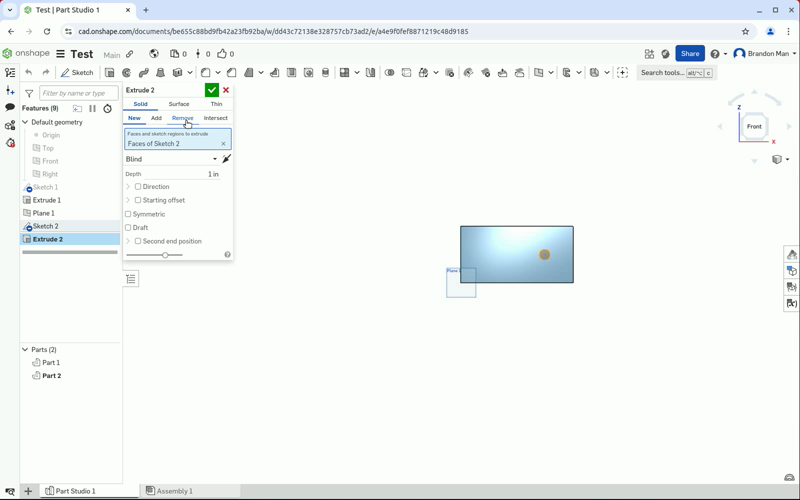
click(186, 120)
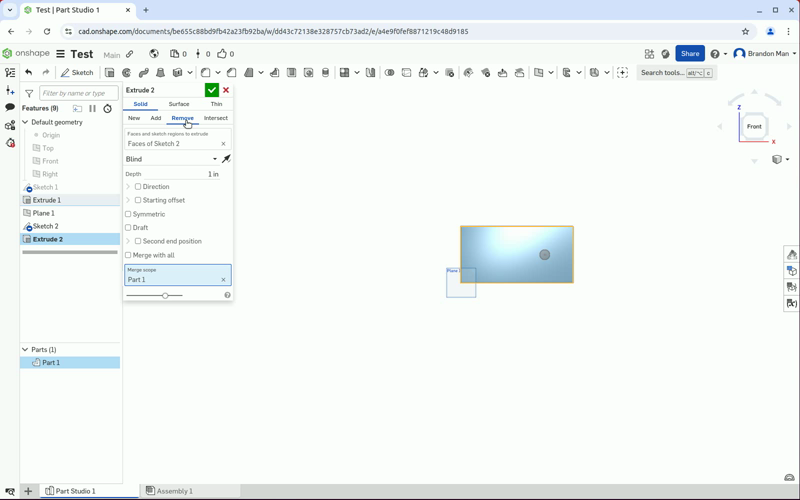
key(tab, 4)
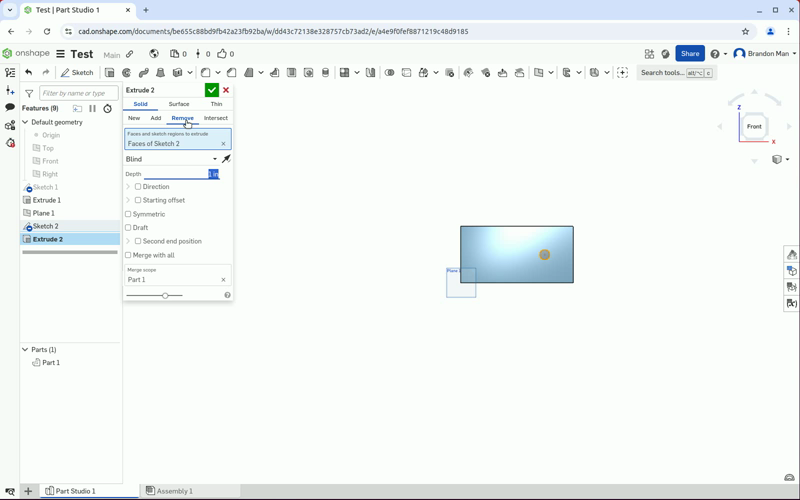
text(14.683)
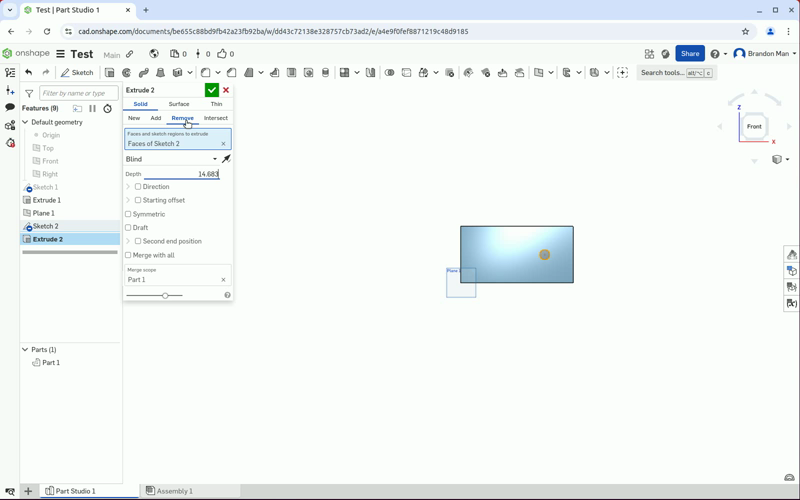
key(tab, 6)
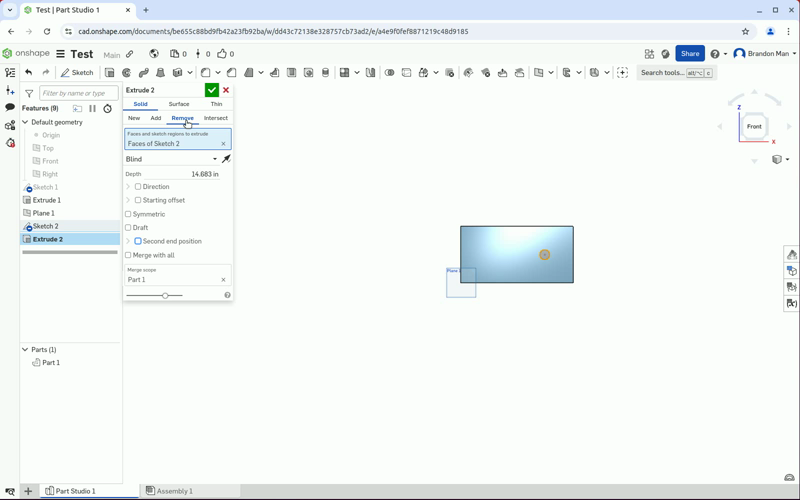
key(space)
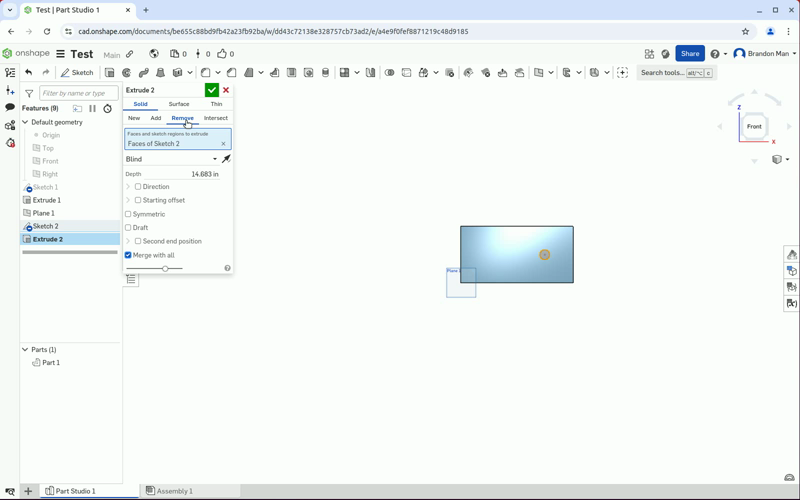
key(enter)
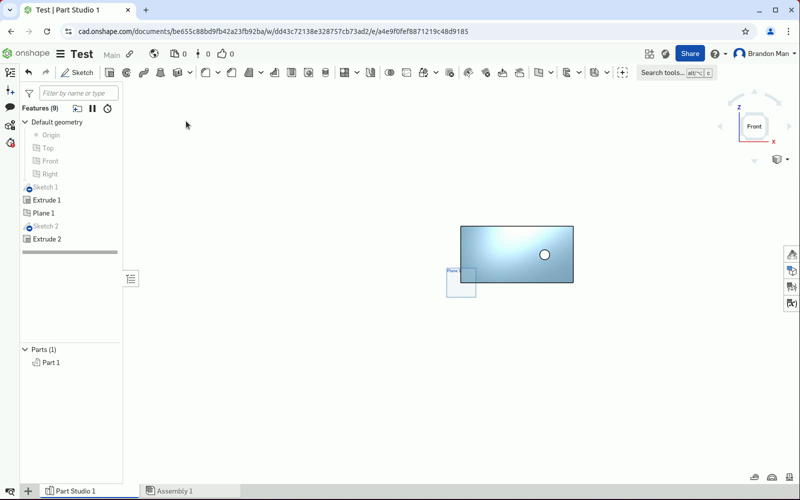
key(shift+h)
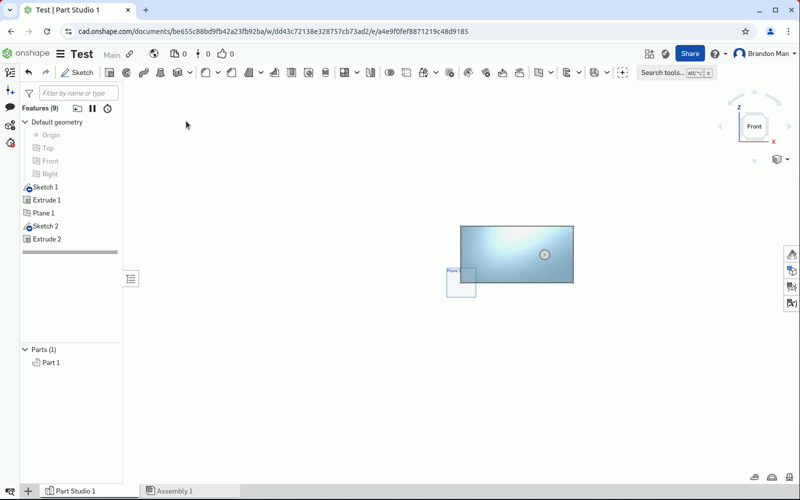
key(shift+h)
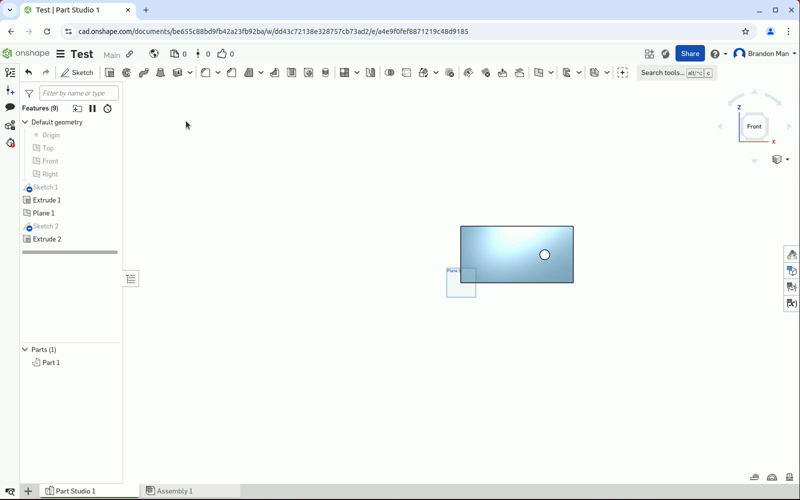
mouse_move(73, 189)
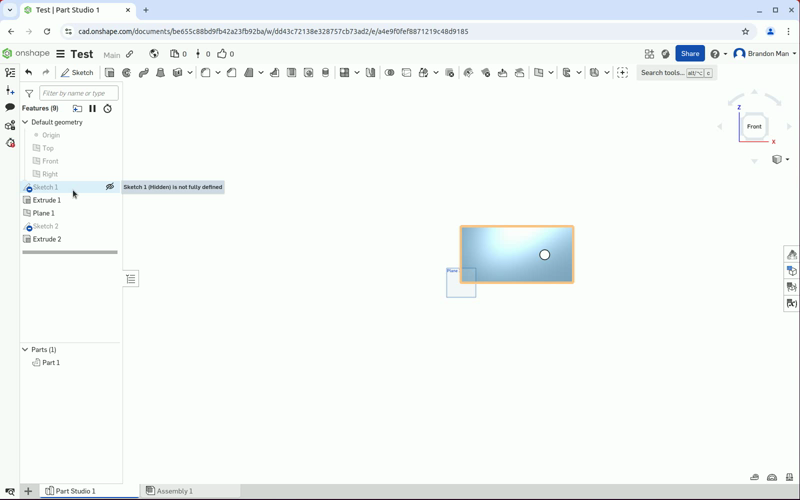
click(73, 189)
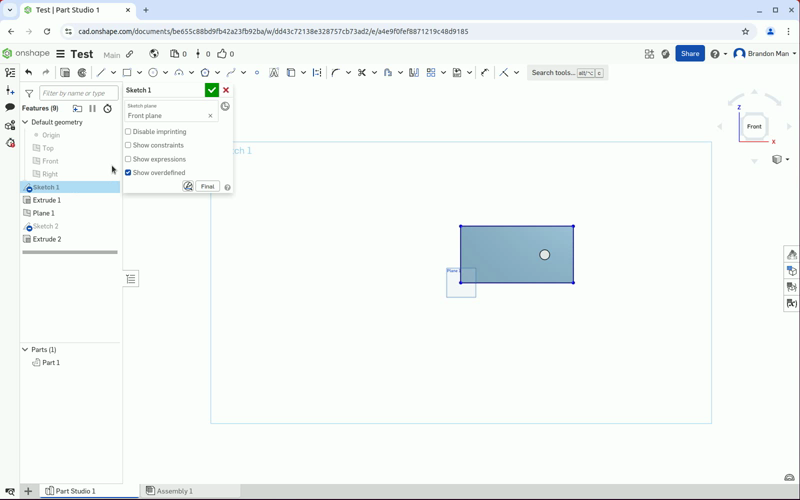
mouse_move(229, 92)
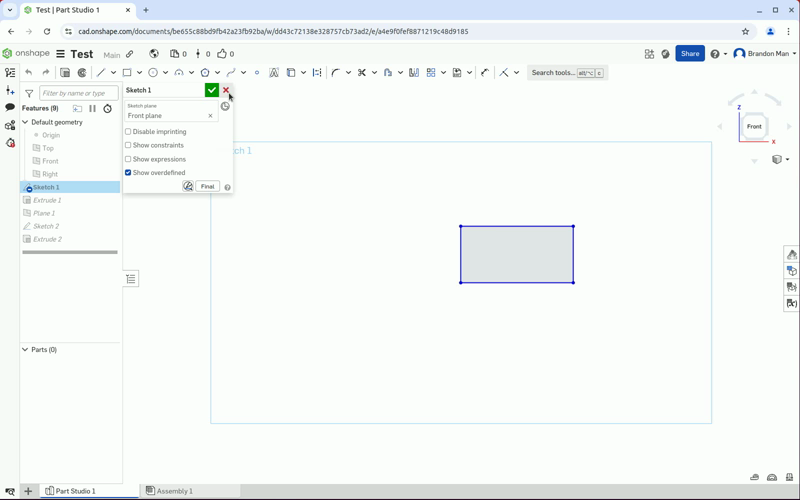
click(229, 92)
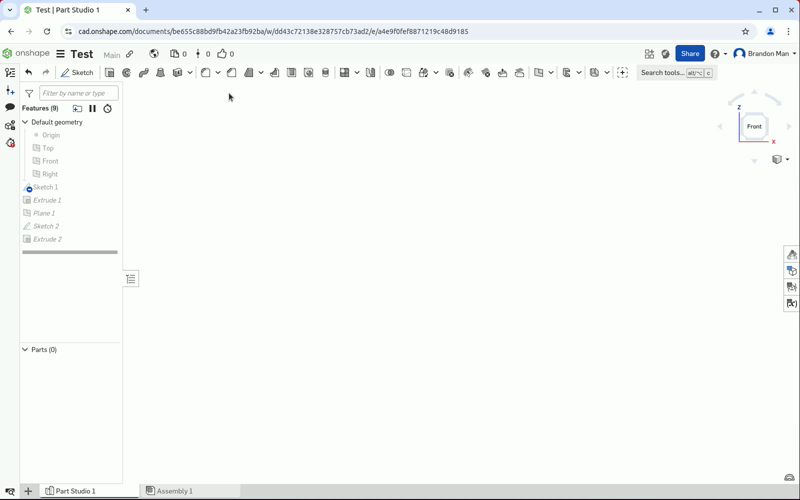
key(shift+s)
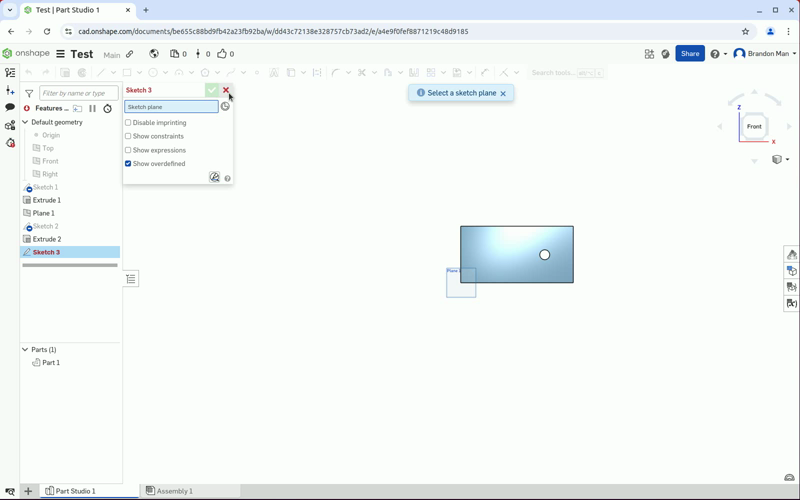
mouse_move(73, 215)
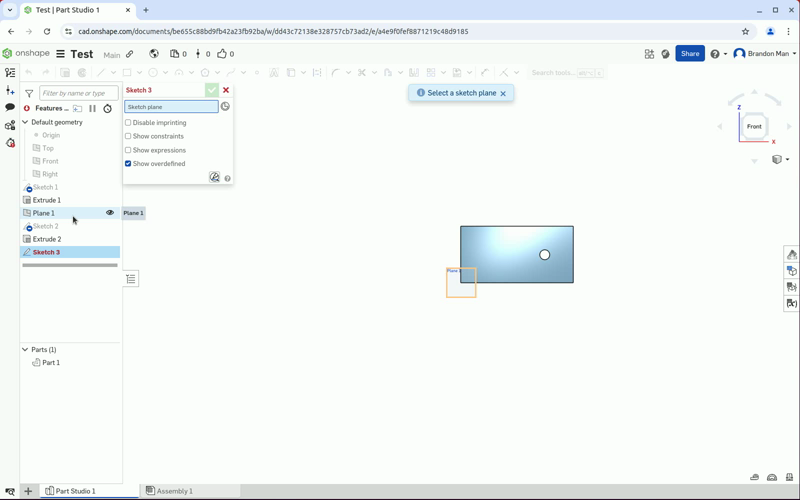
click(73, 215)
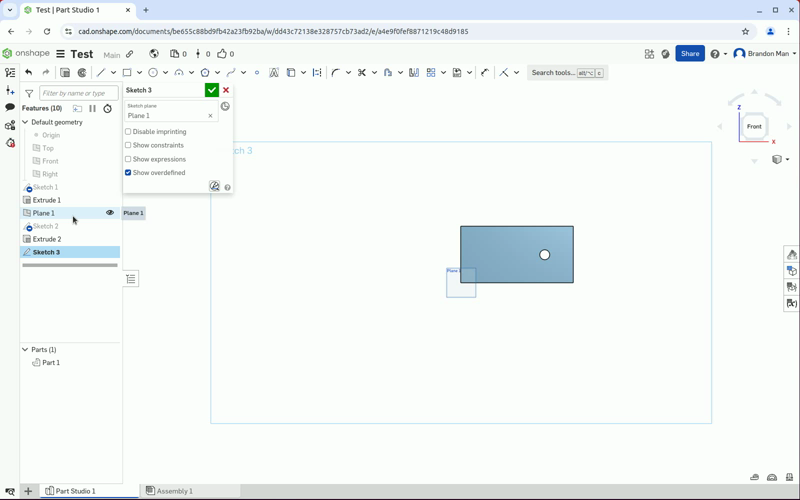
mouse_move(73, 352)
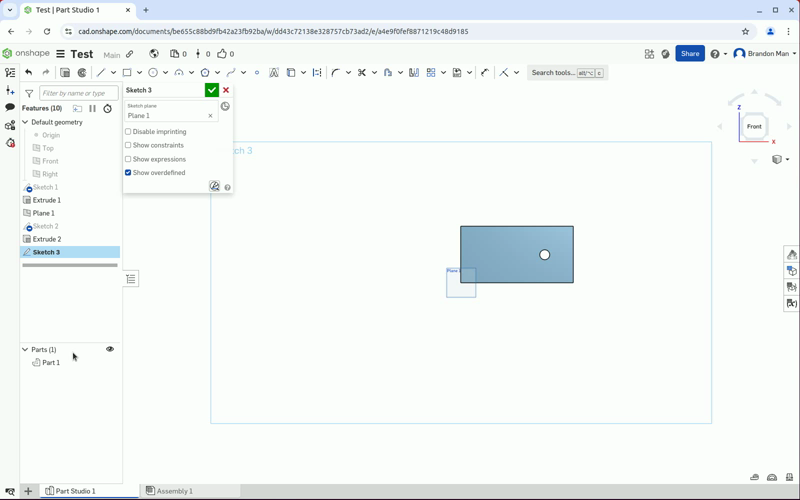
key(y)
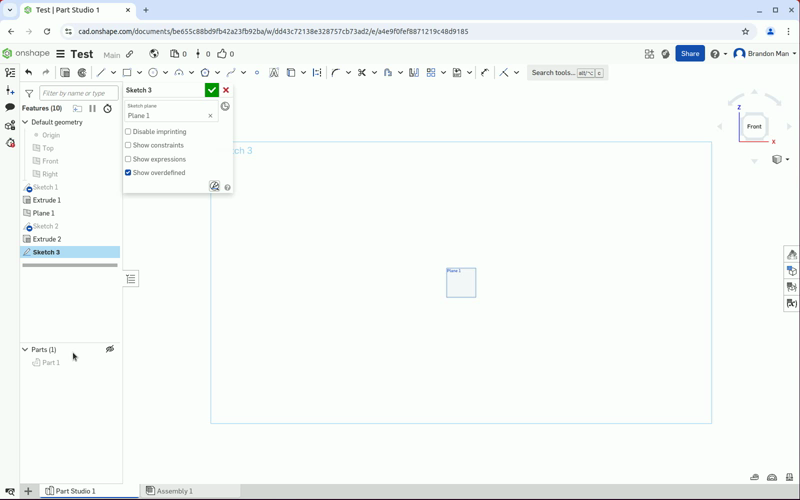
key(l)
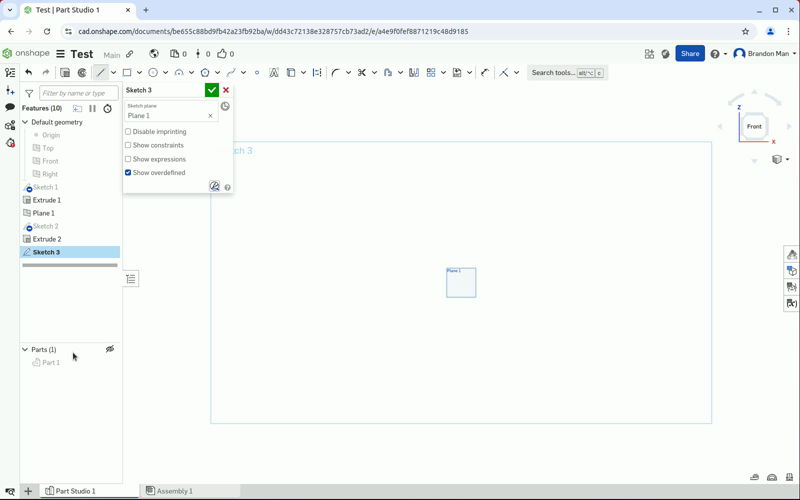
key_down(shift)
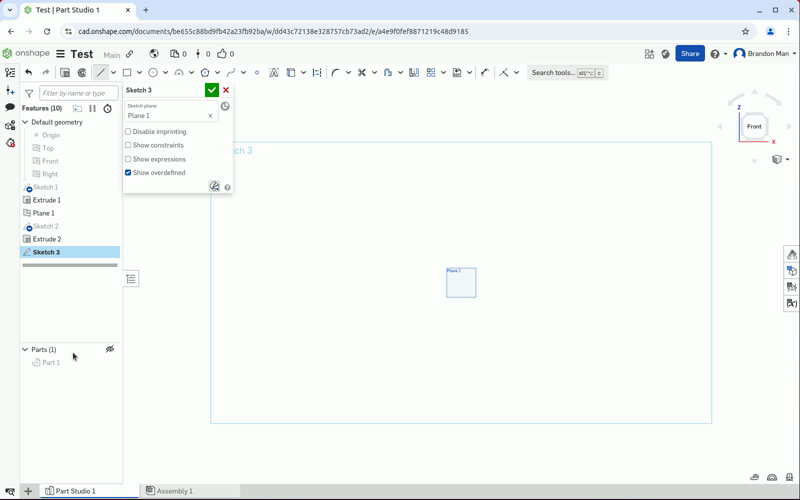
mouse_move(465, 266)
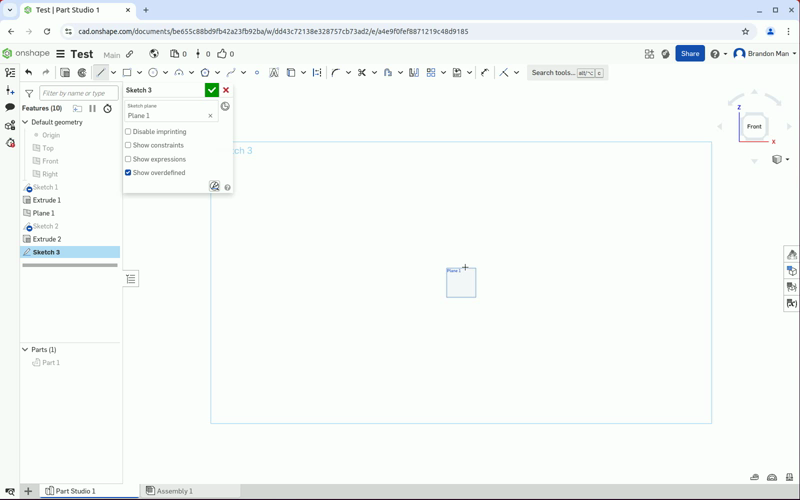
click(465, 266)
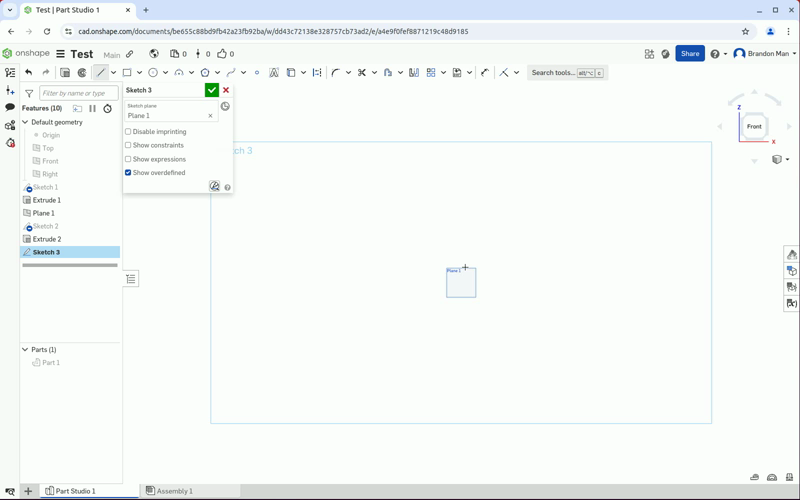
key_up(shift)
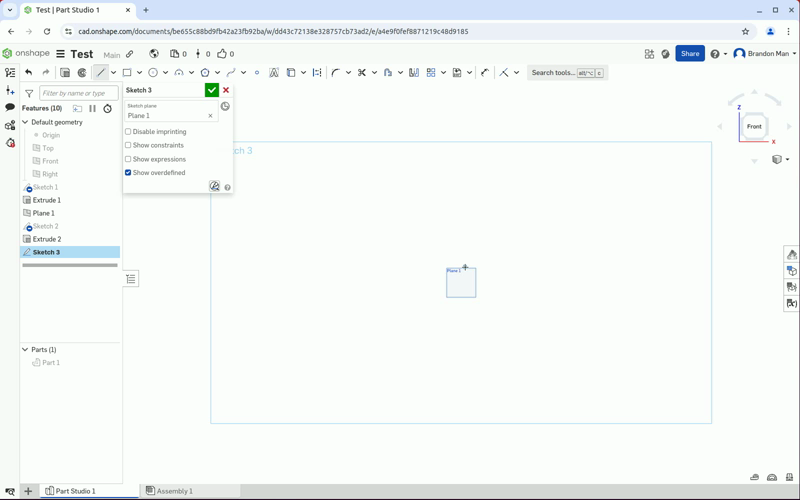
key_down(shift)
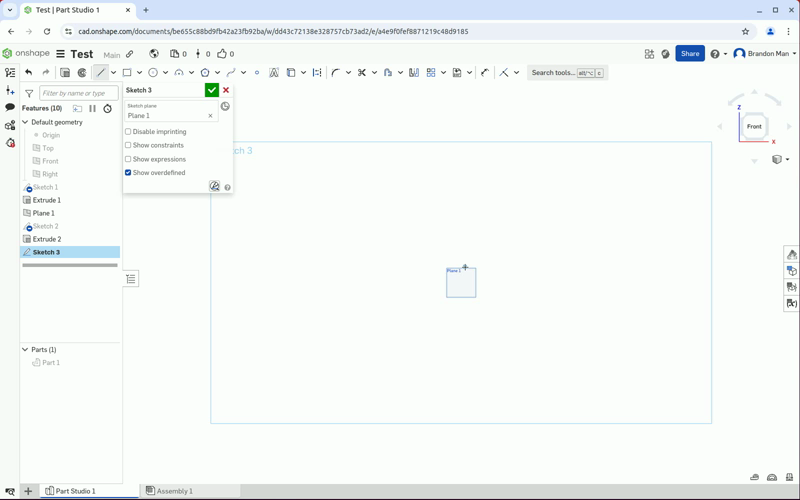
mouse_move(525, 266)
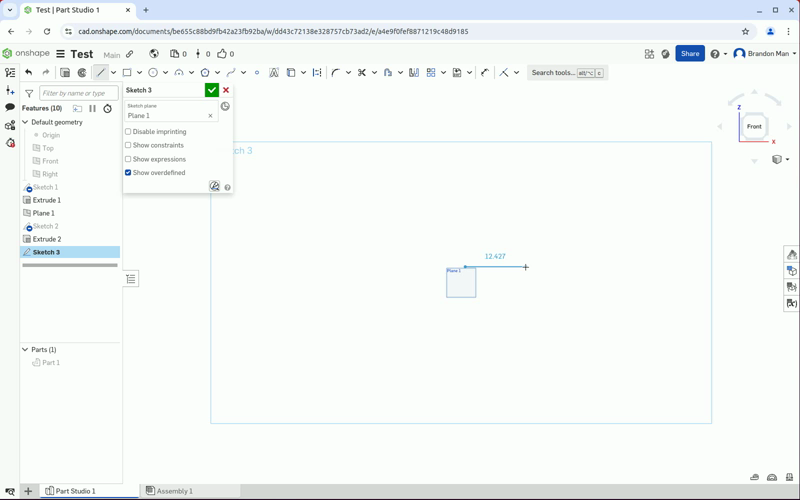
click(525, 266)
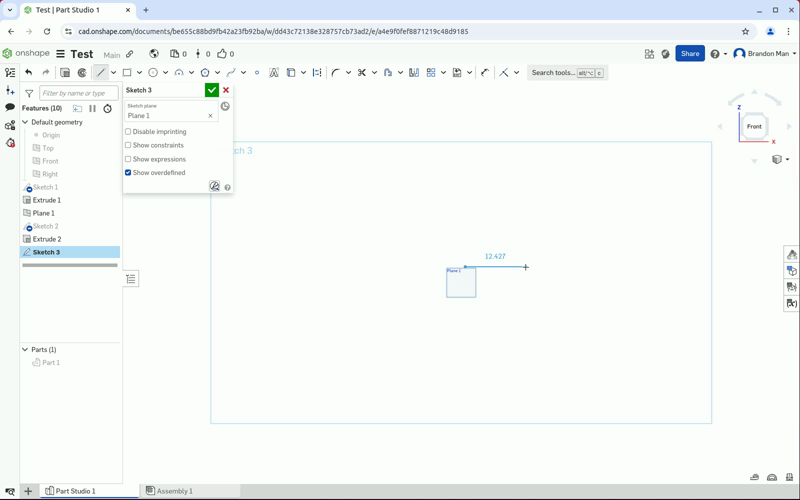
key_up(shift)
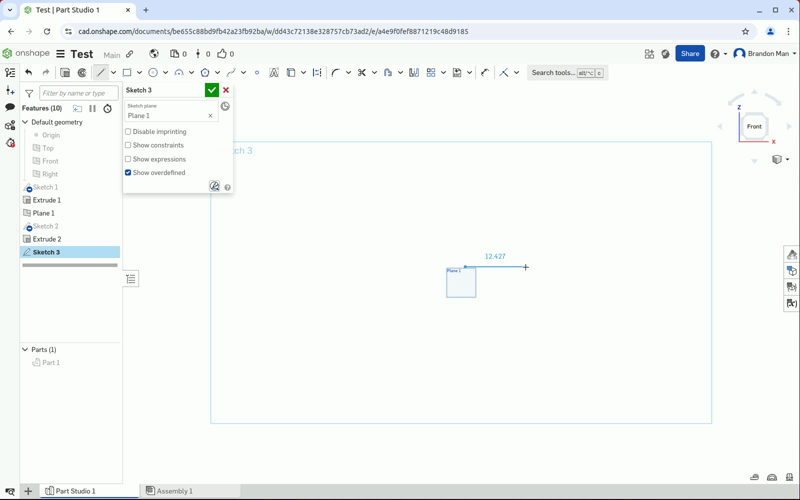
key_down(shift)
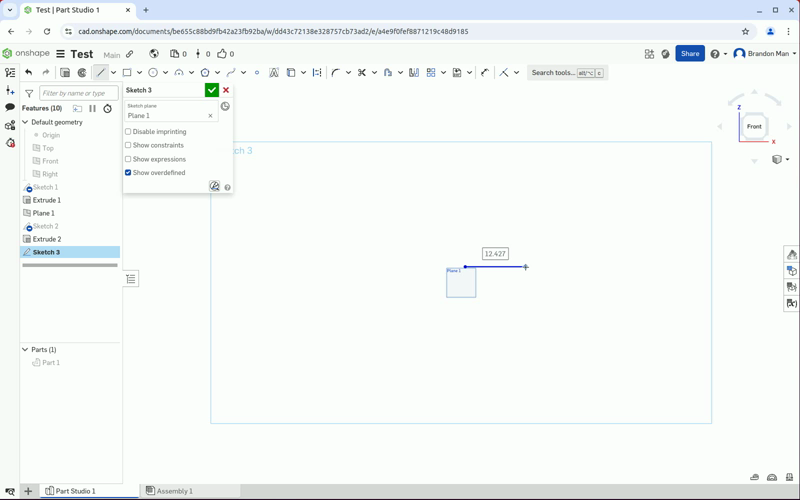
mouse_move(555, 266)
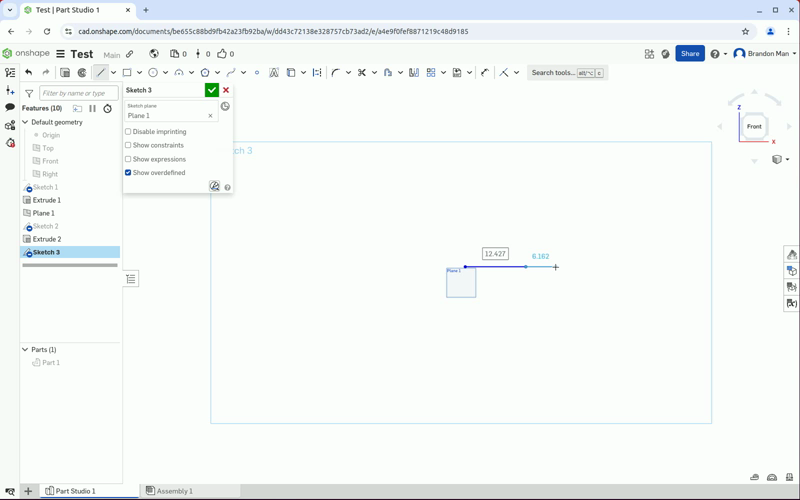
mouse_move(525, 243)
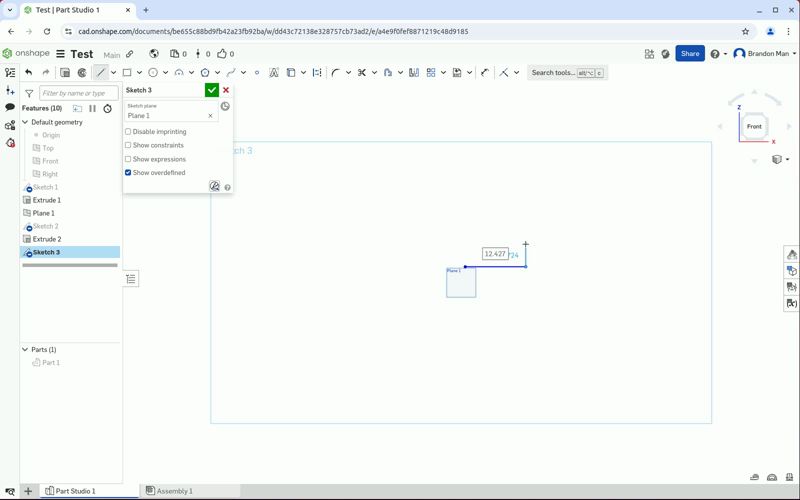
click(525, 243)
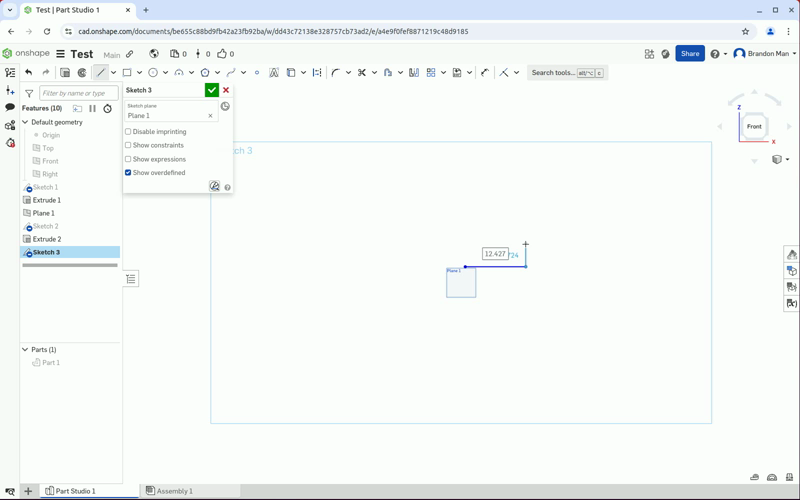
key_up(shift)
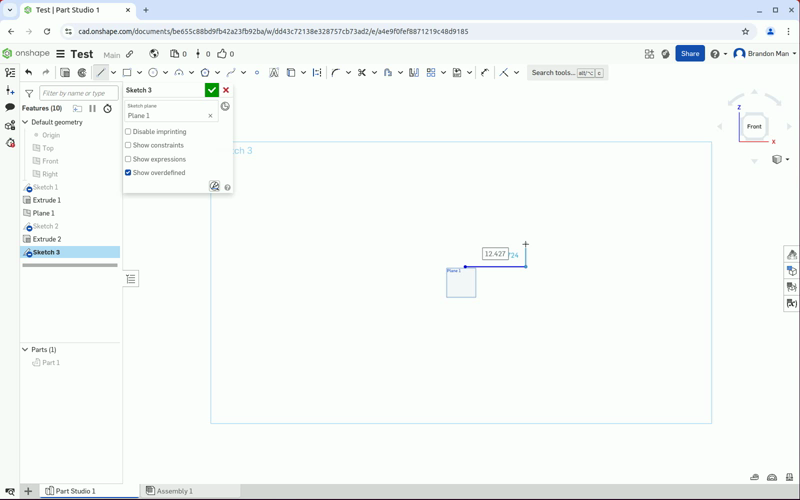
key_down(shift)
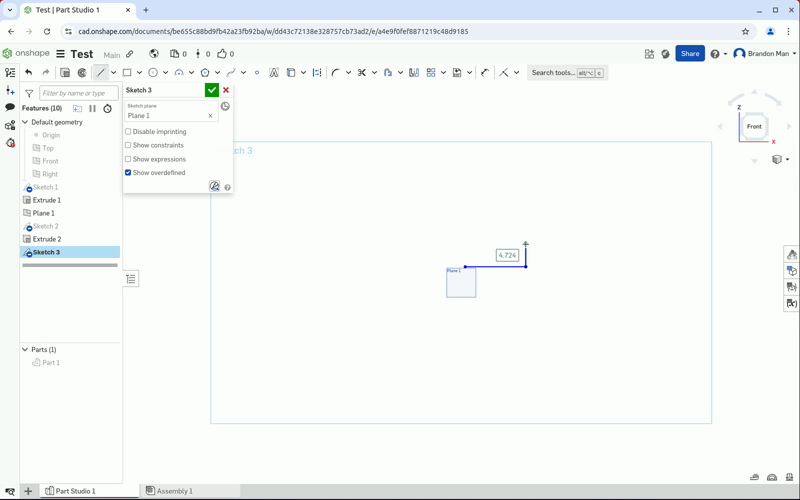
mouse_move(465, 243)
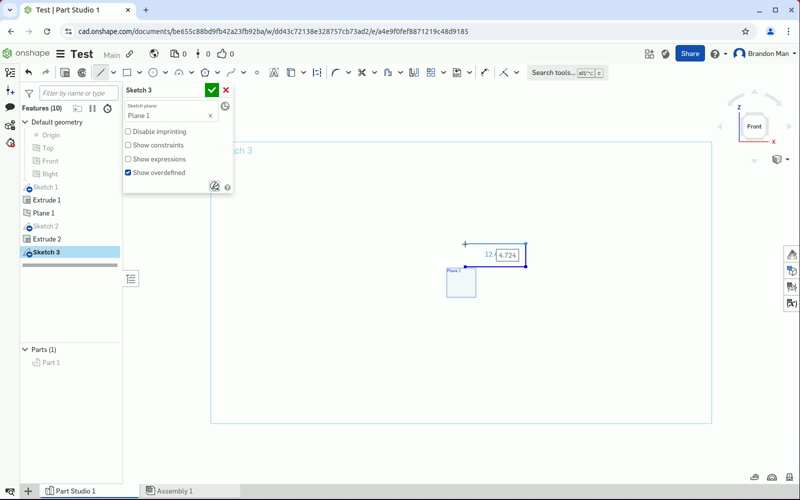
click(465, 243)
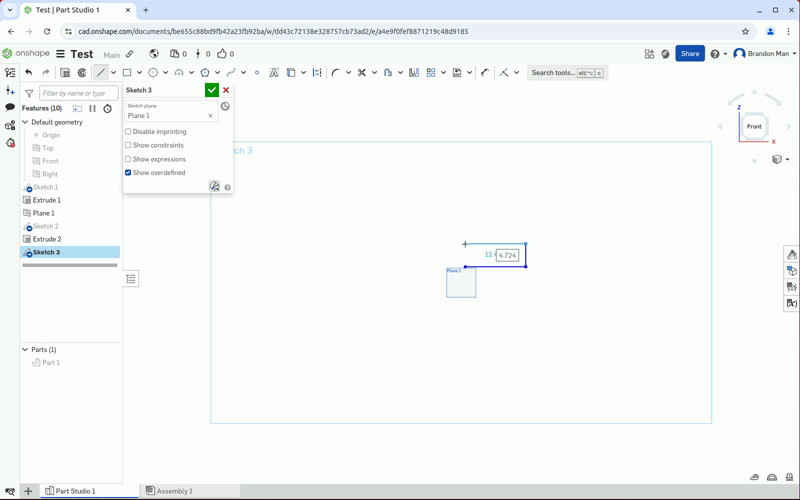
key_up(shift)
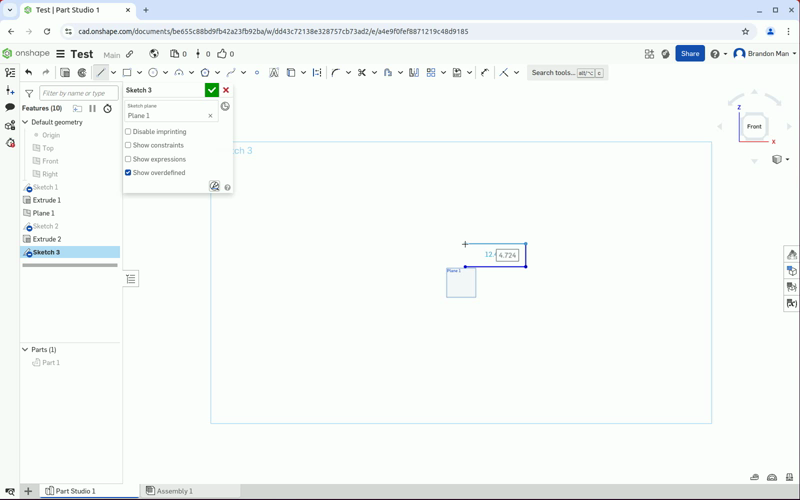
mouse_move(495, 243)
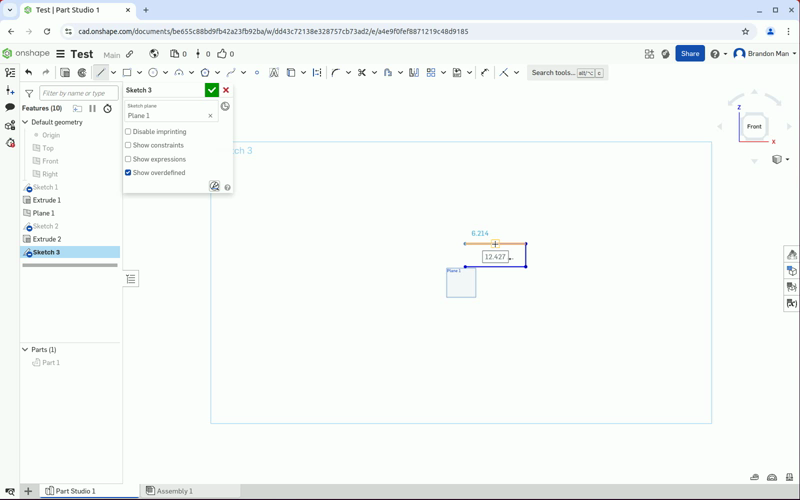
key_down(shift)
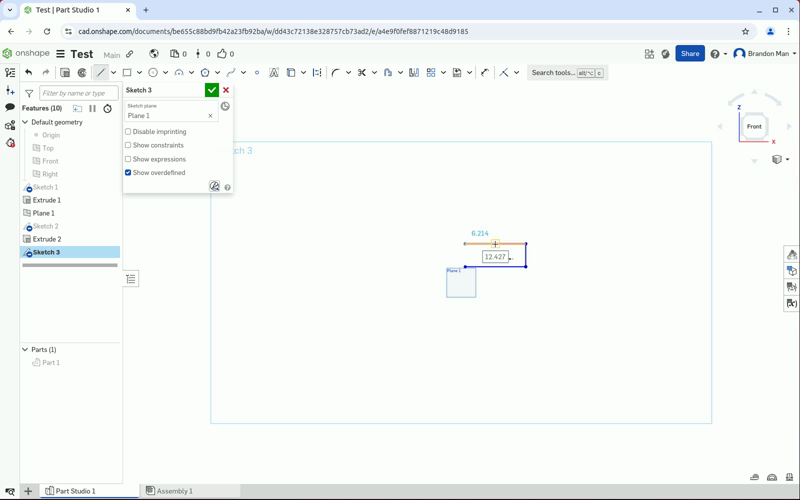
mouse_move(465, 266)
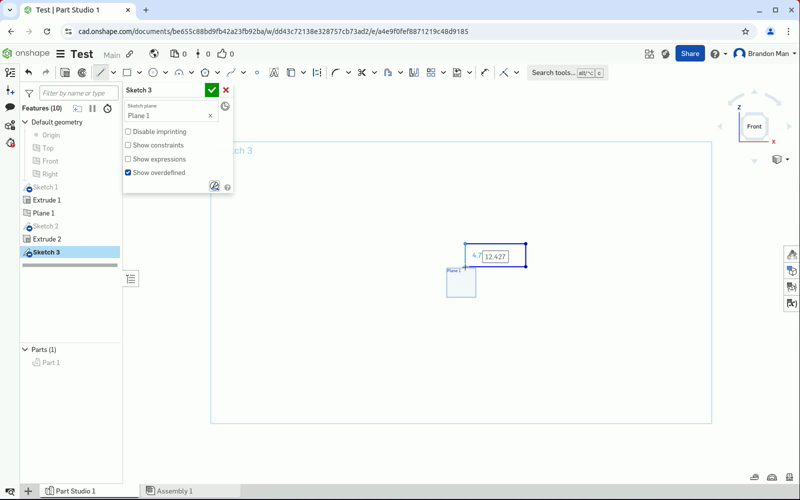
key_up(shift)
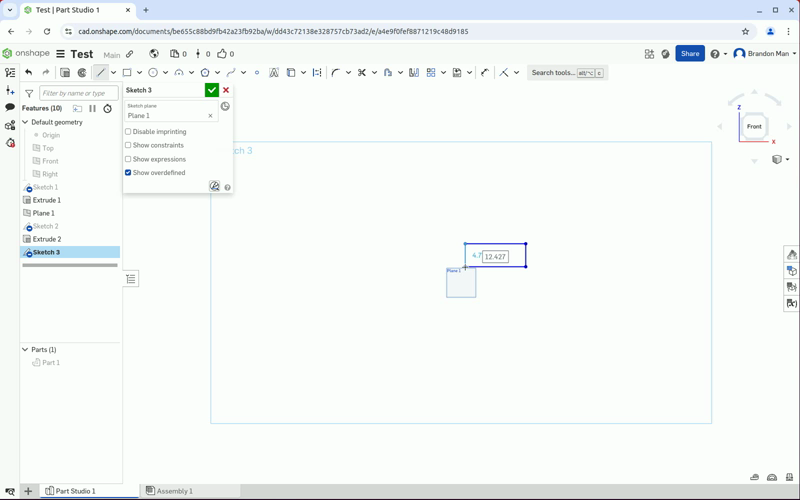
click(465, 266)
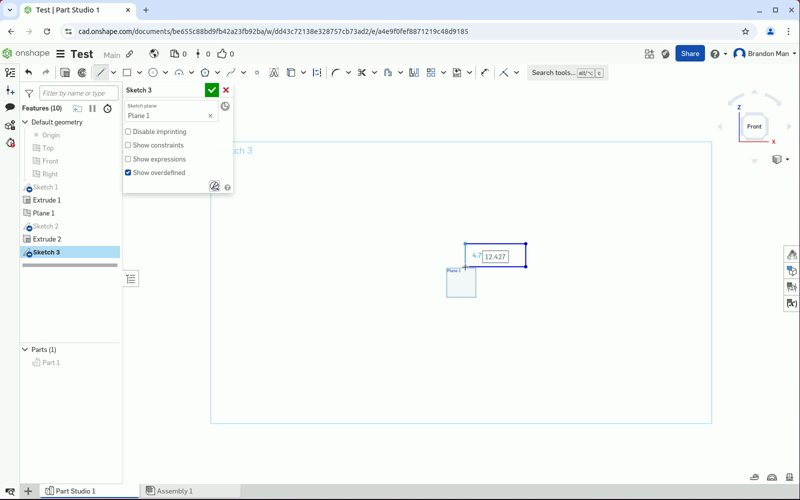
key(esc)
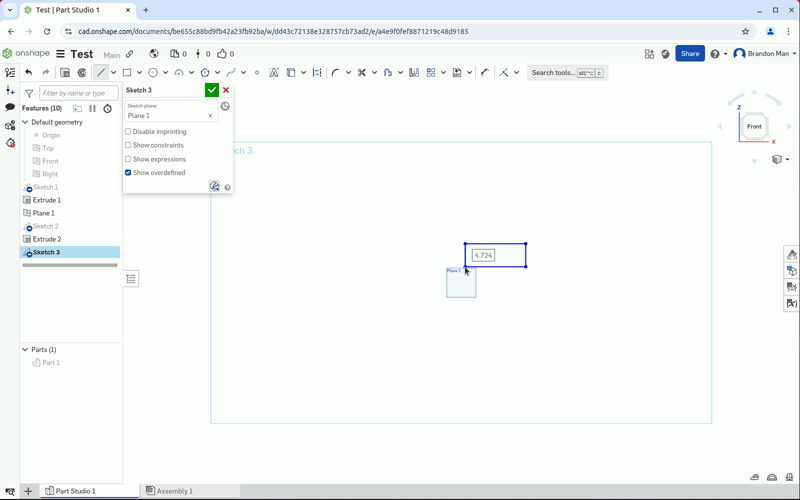
mouse_move(519, 259)
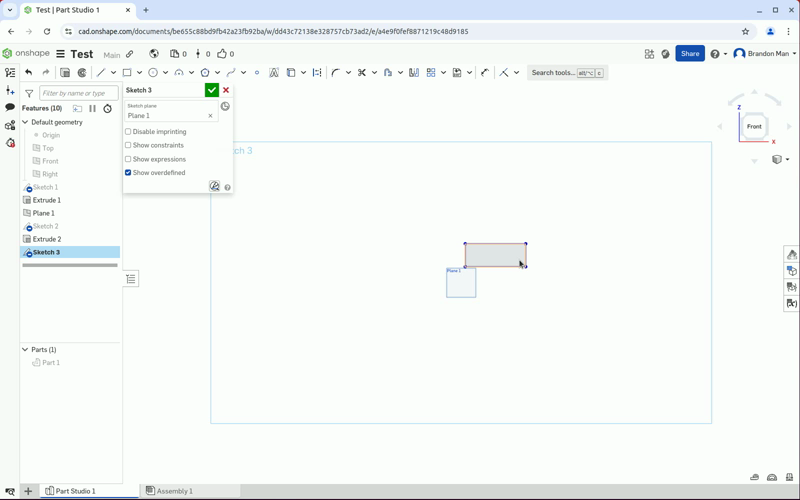
scroll(6)
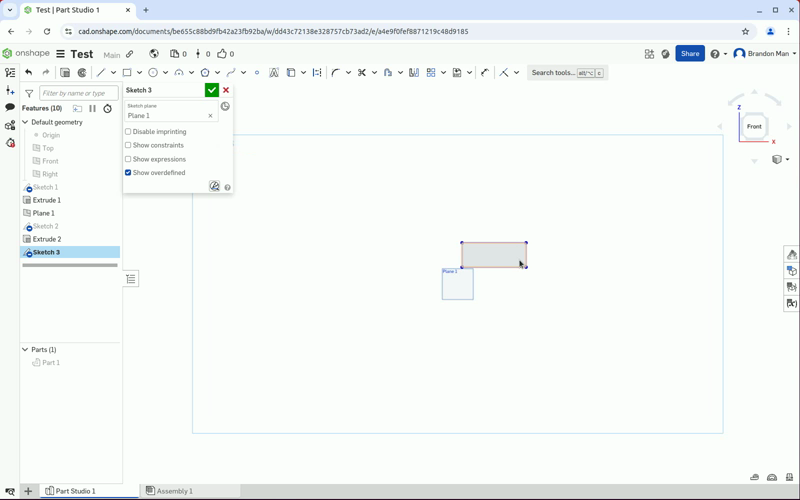
scroll(6)
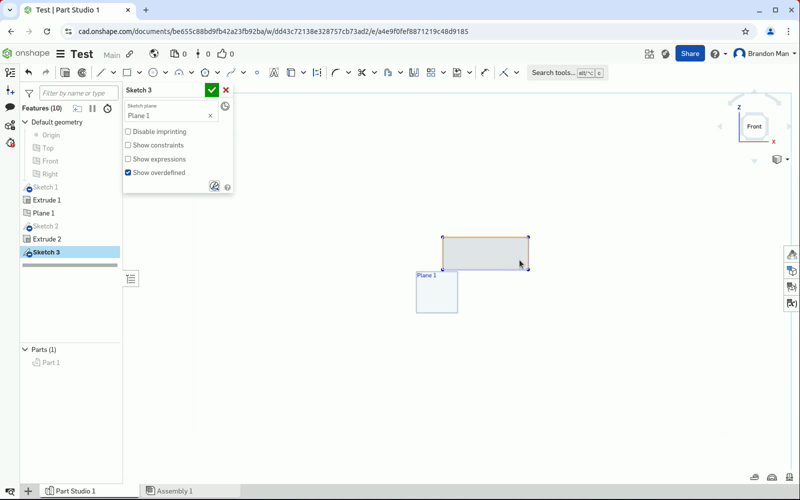
scroll(6)
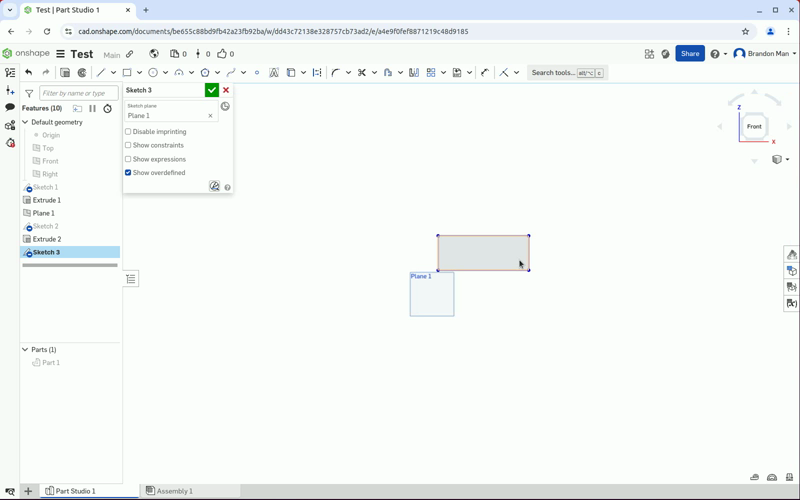
scroll(6)
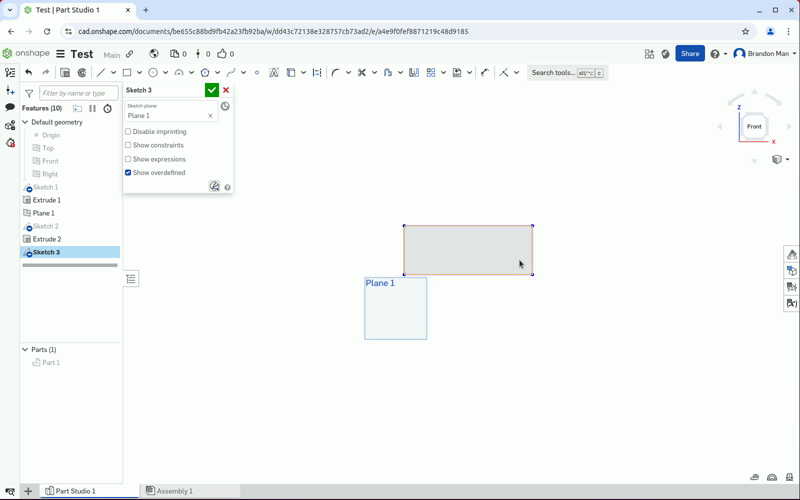
scroll(6)
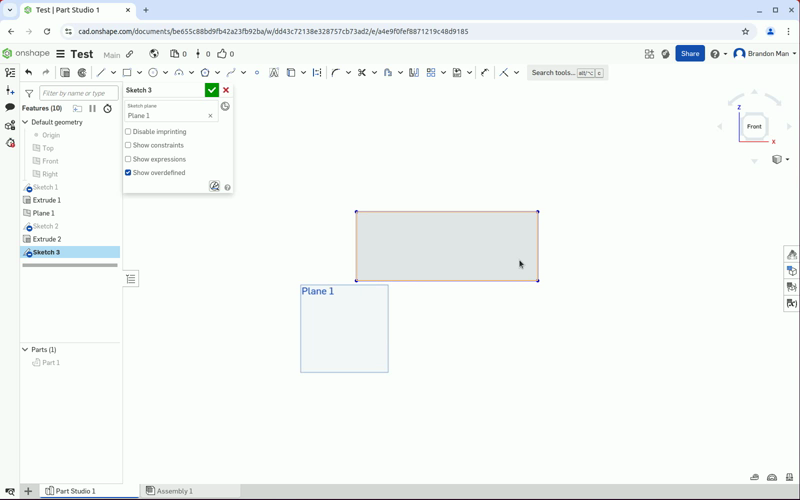
scroll(6)
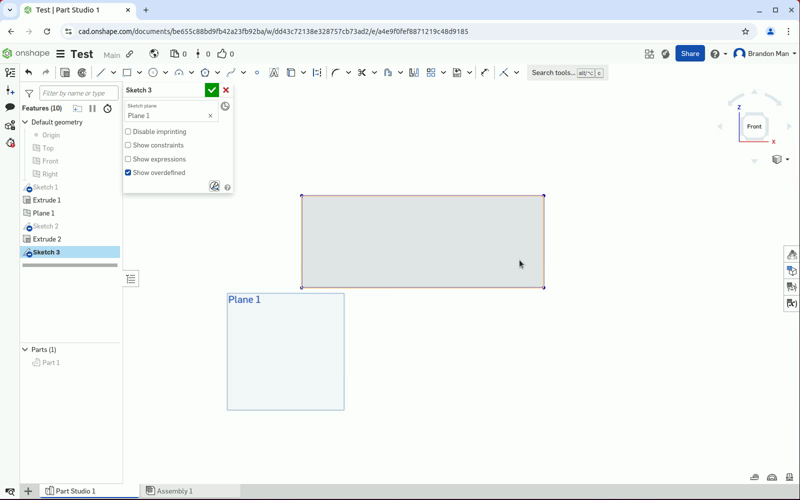
scroll(6)
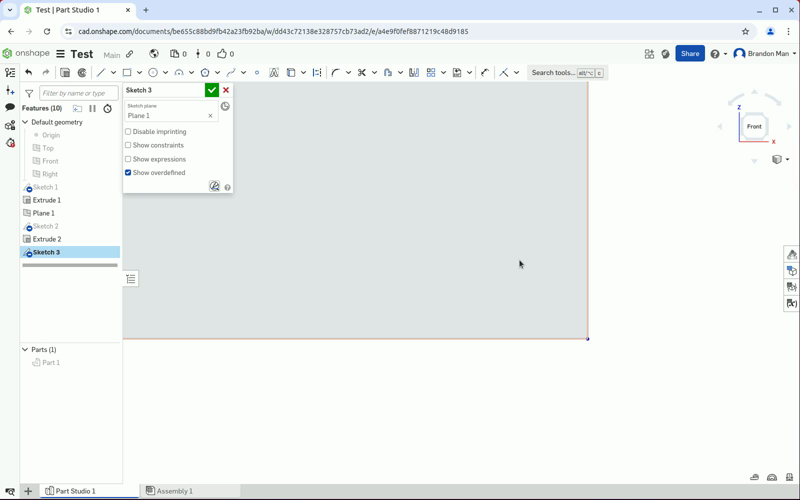
click(519, 259)
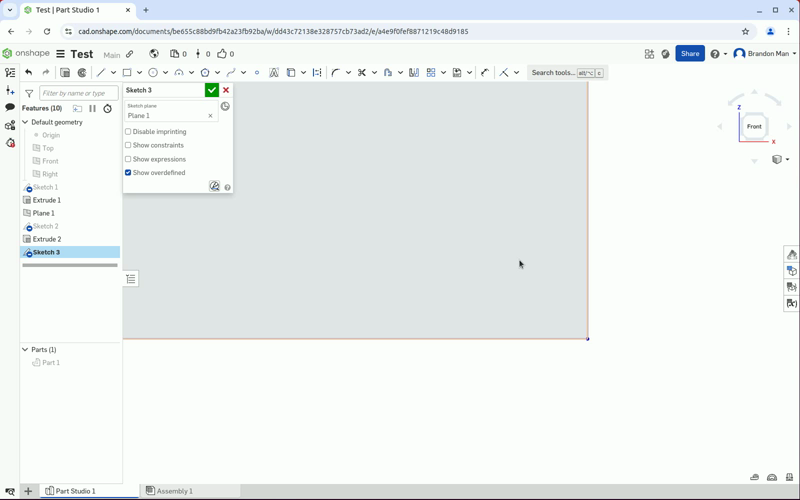
scroll(-6)
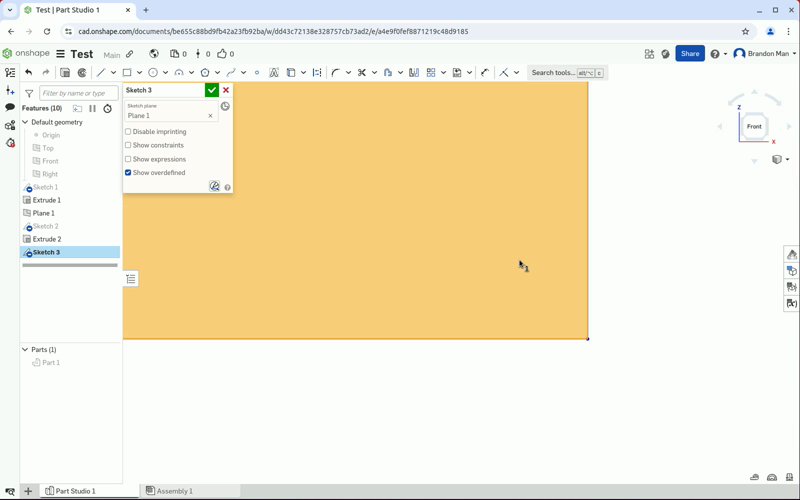
scroll(-6)
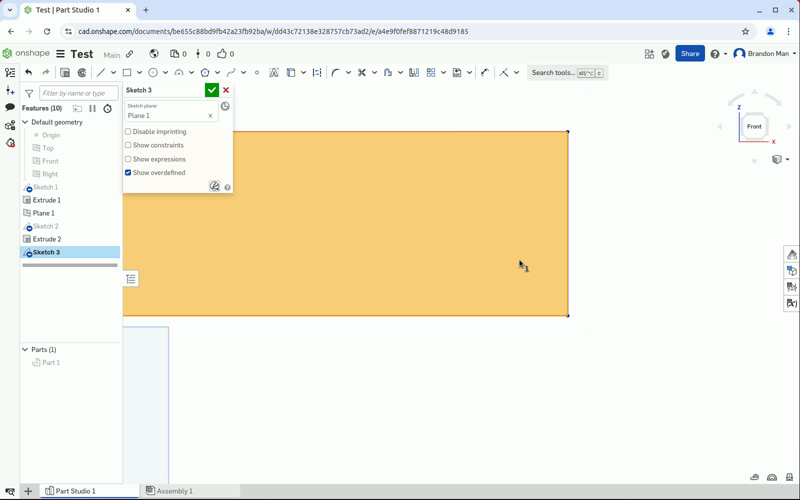
scroll(-6)
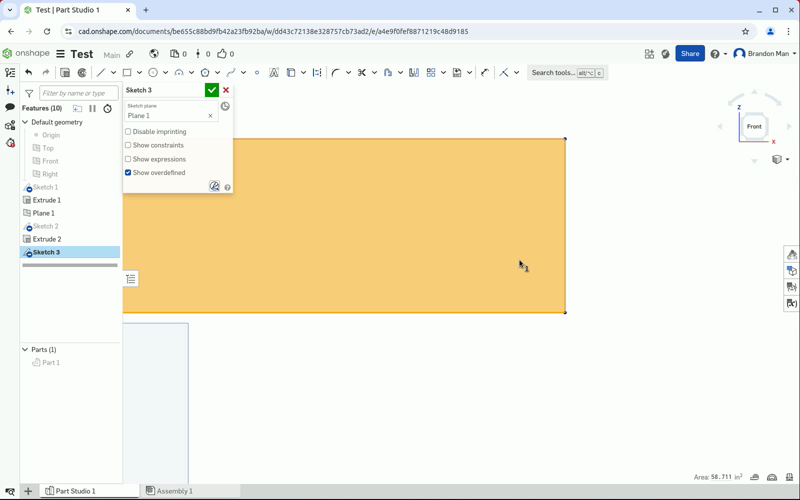
scroll(-6)
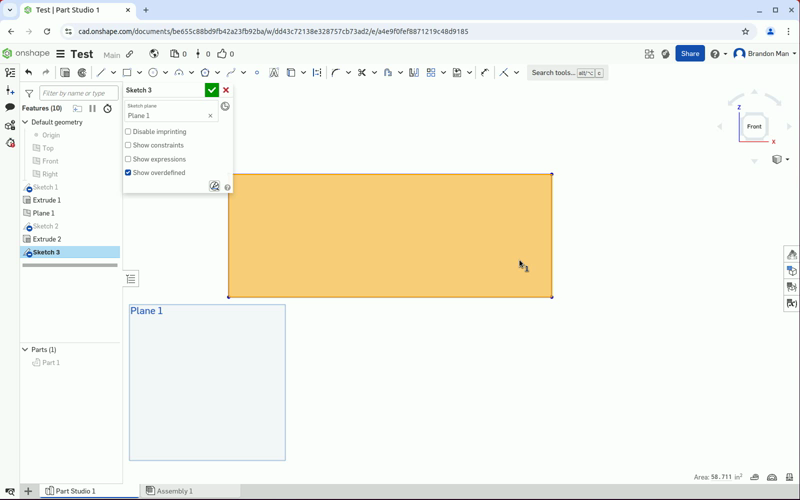
scroll(-6)
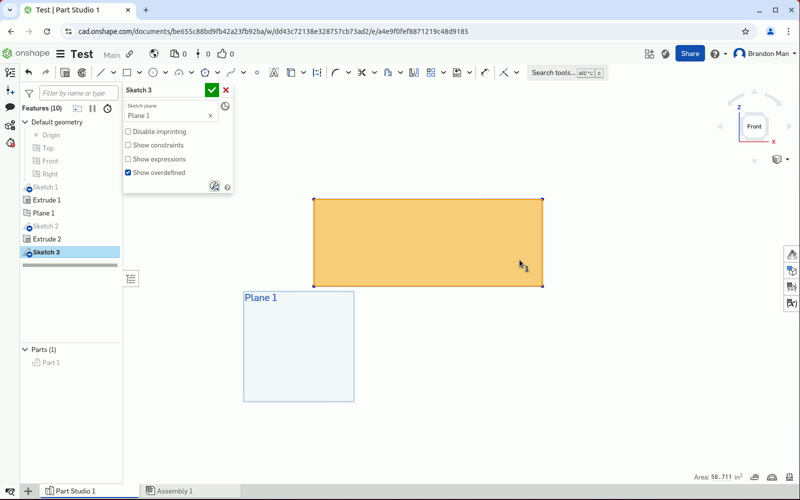
scroll(-6)
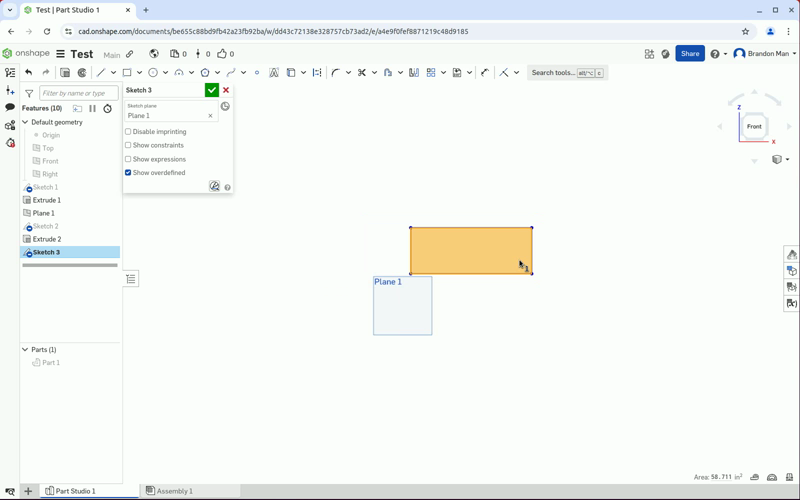
scroll(-6)
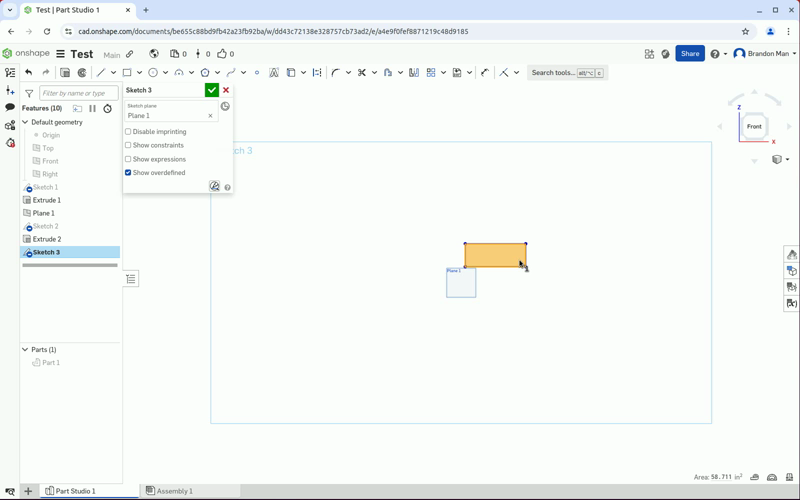
mouse_move(73, 352)
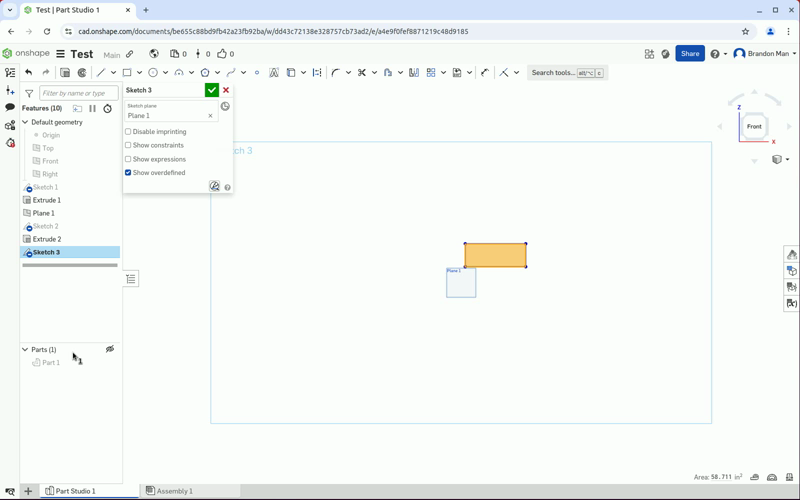
key(shift+y)
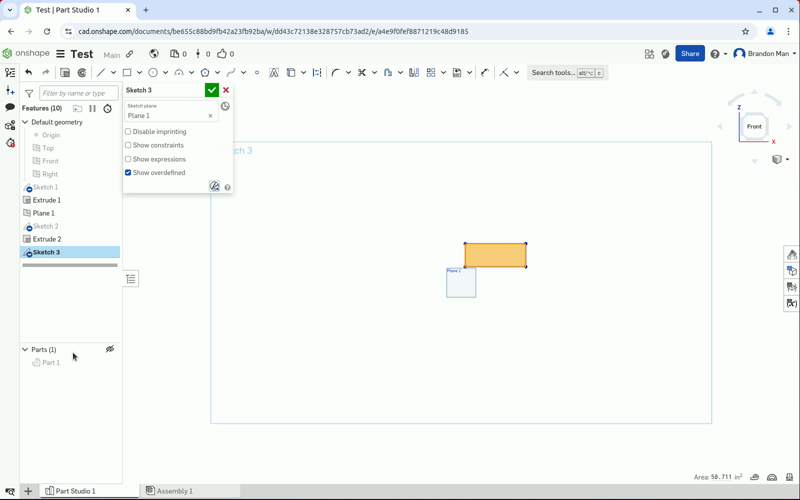
key(shift+e)
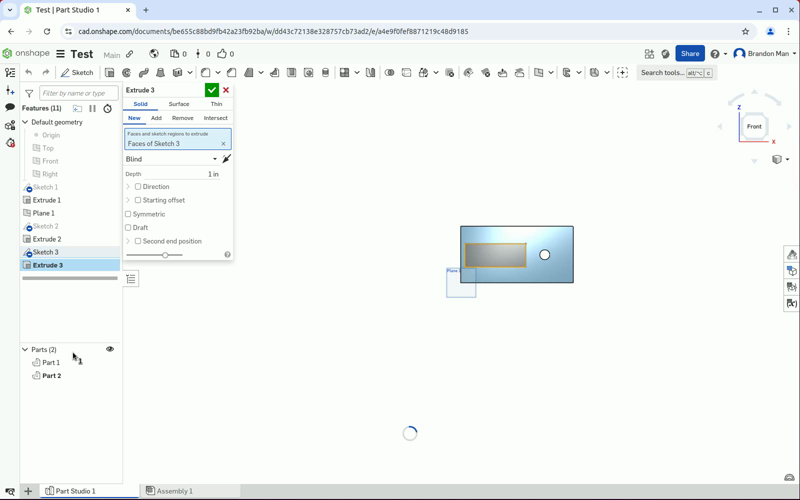
mouse_move(143, 106)
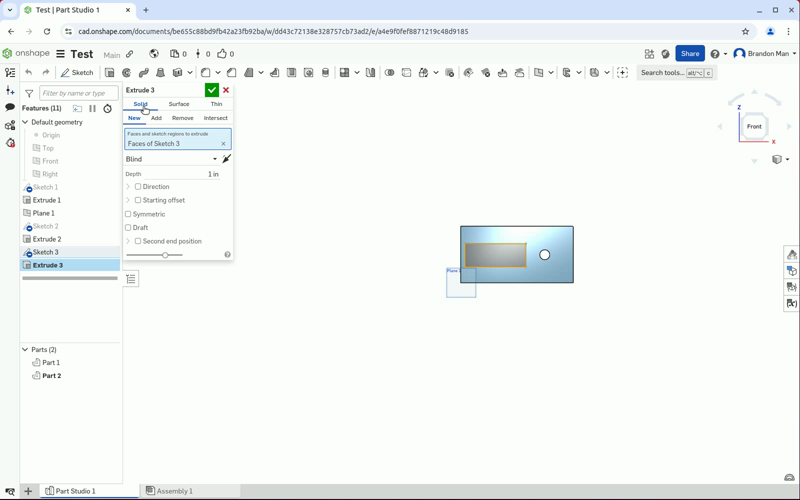
click(143, 106)
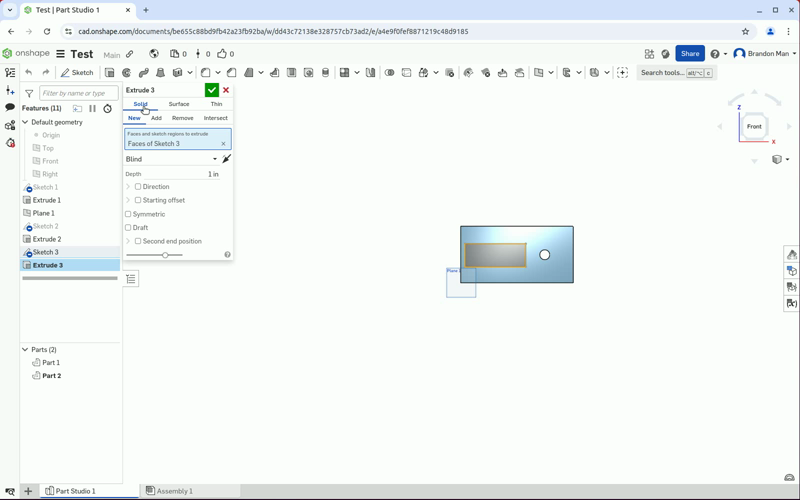
mouse_move(137, 120)
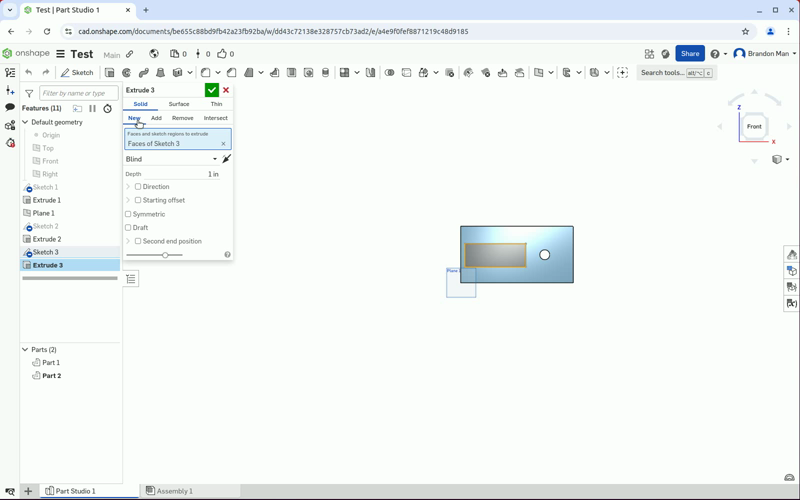
click(137, 120)
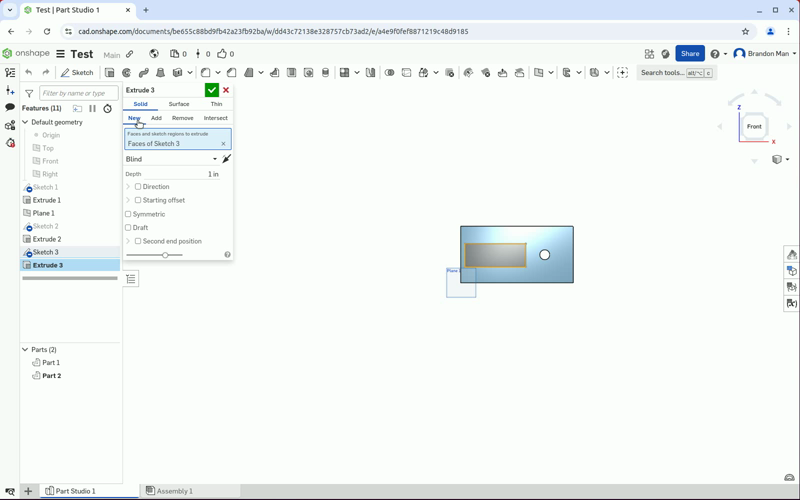
key(tab, 4)
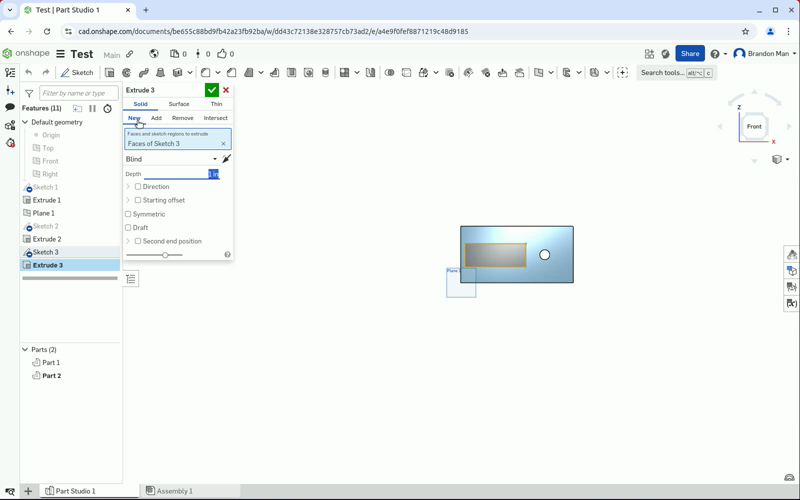
text(1.444)
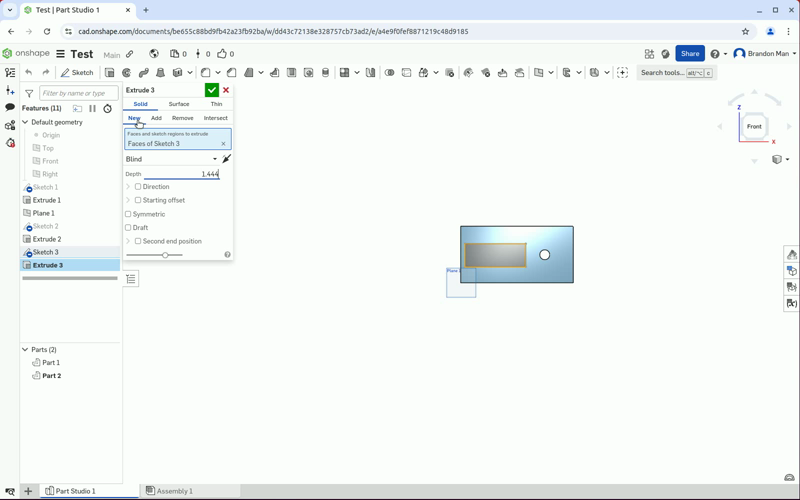
key(enter)
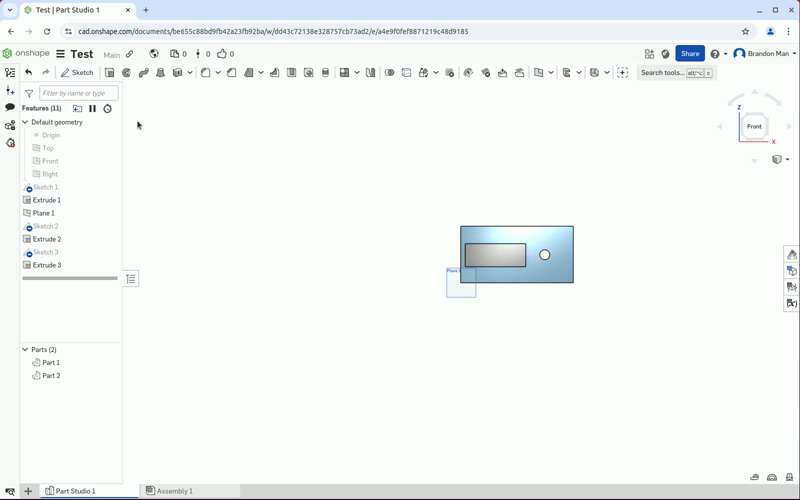
key(shift+h)
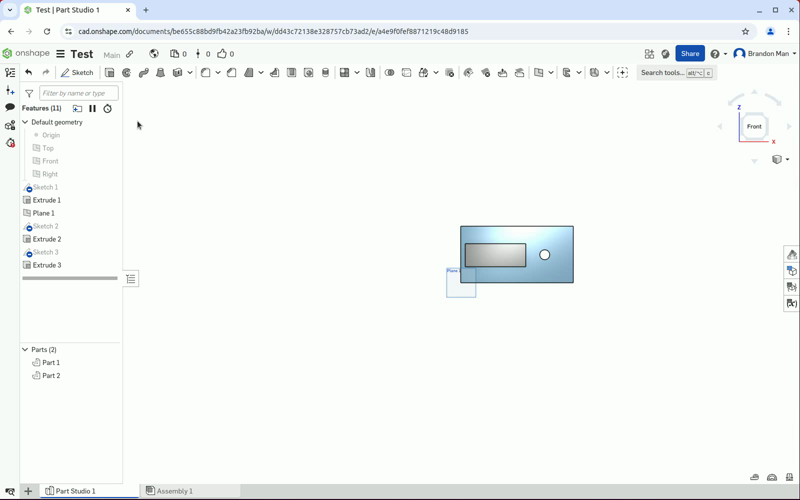
key(shift+h)
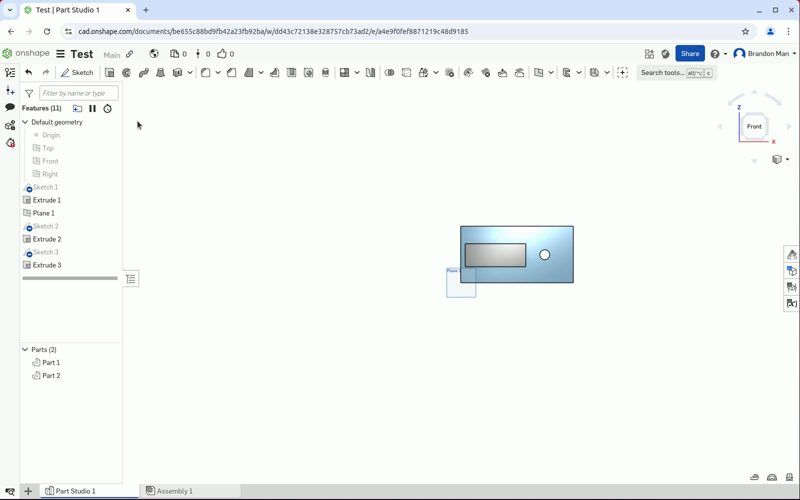
mouse_move(73, 189)
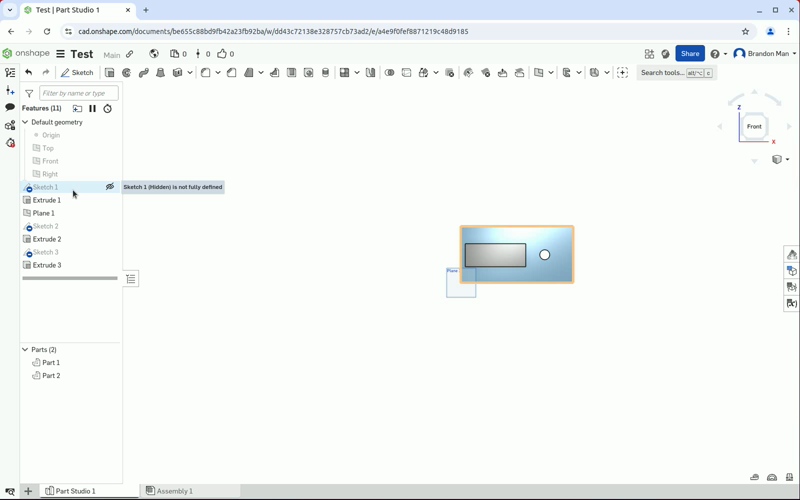
click(73, 189)
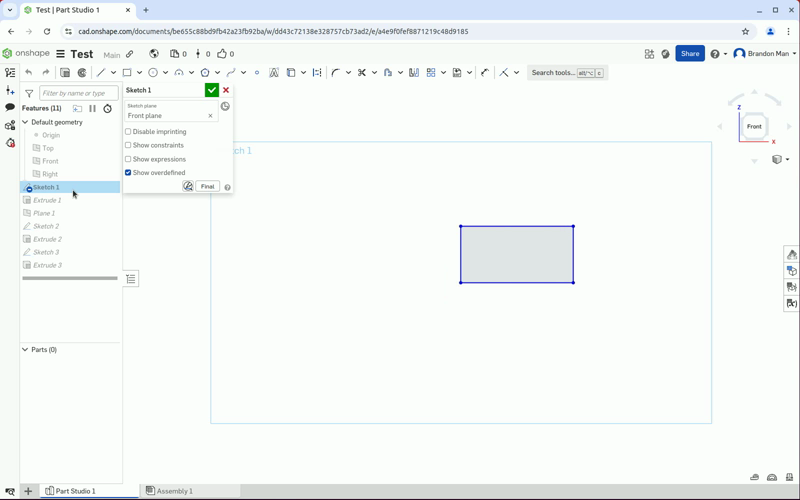
mouse_move(229, 92)
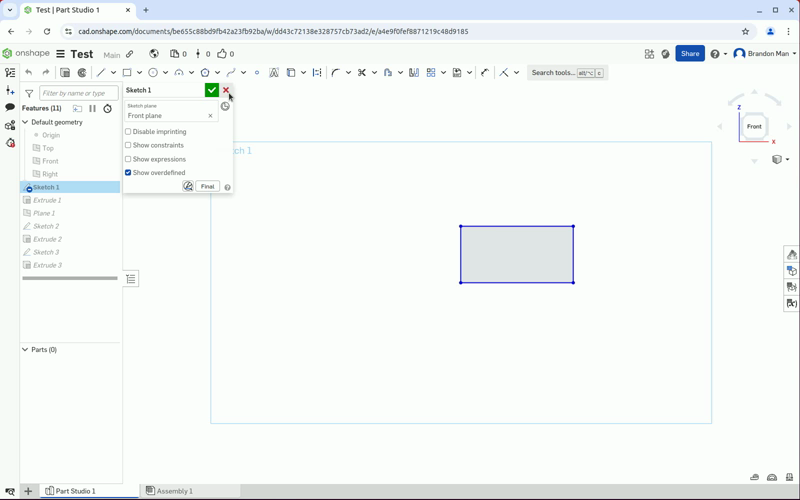
click(229, 92)
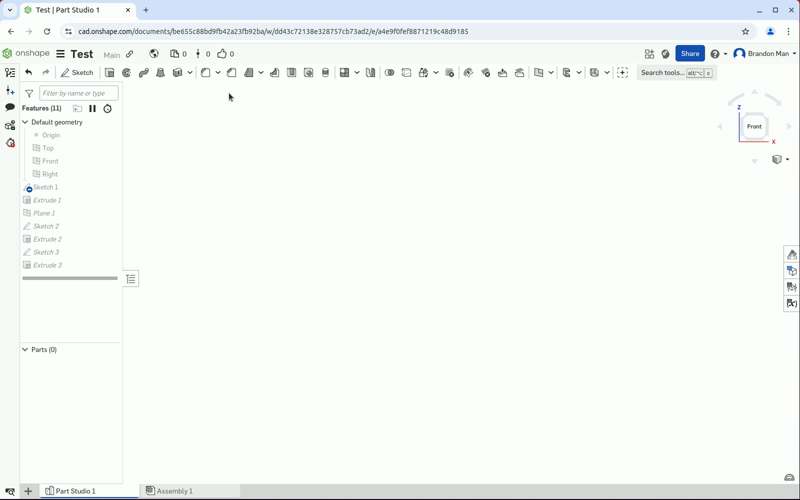
mouse_move(541, 75)
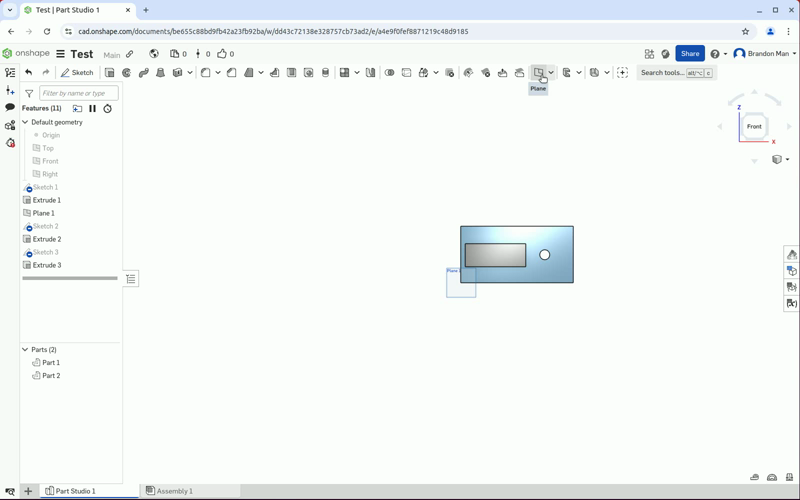
click(541, 75)
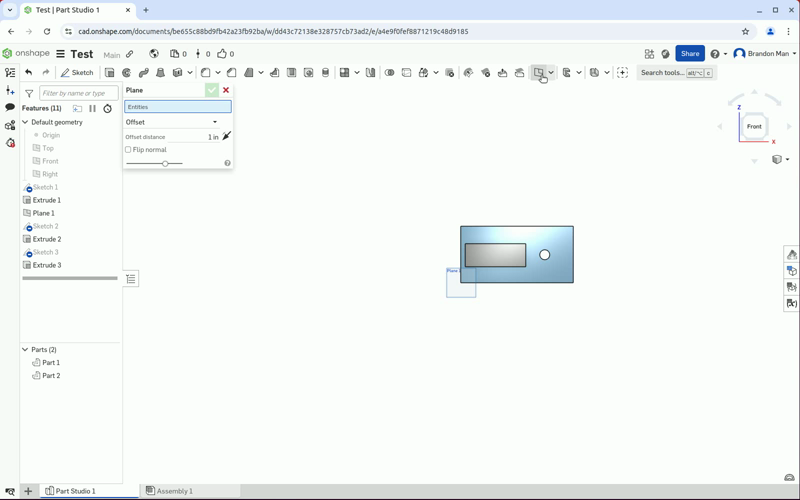
mouse_move(73, 163)
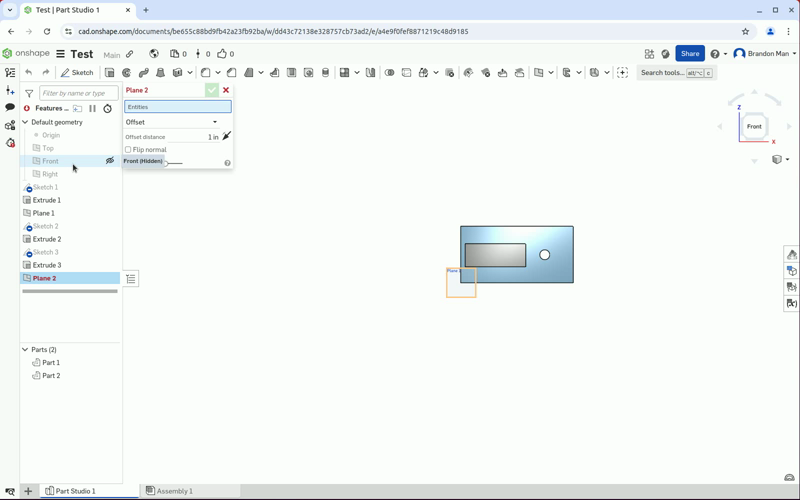
click(73, 163)
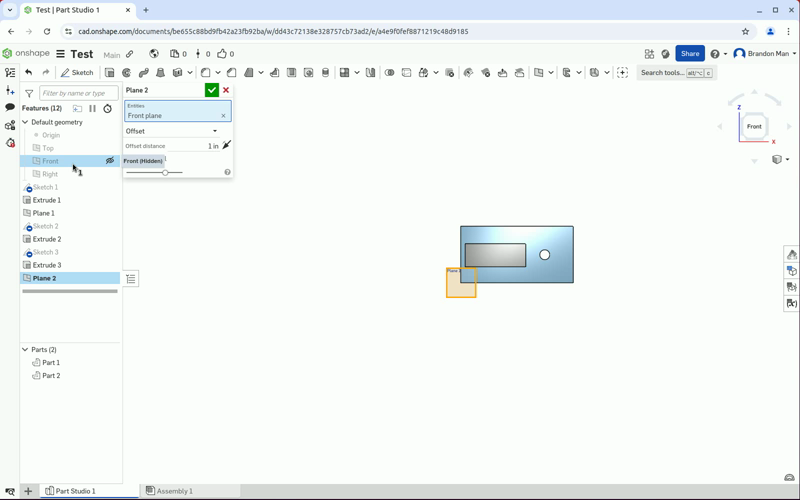
key(tab, 2)
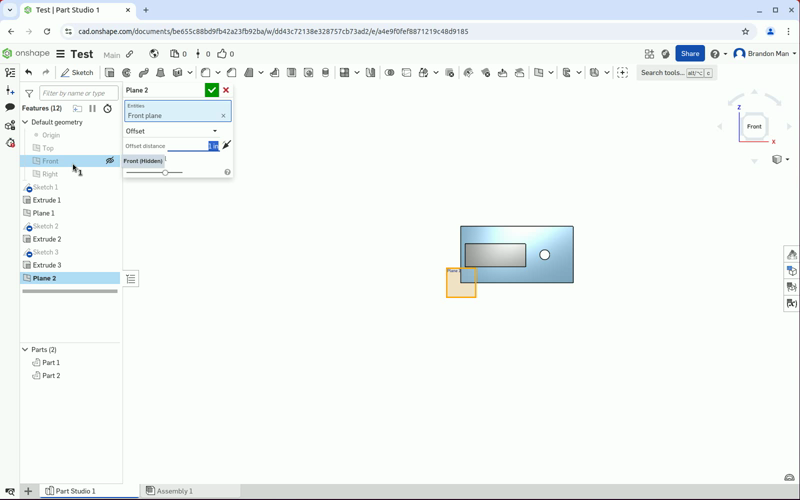
text(7.21)
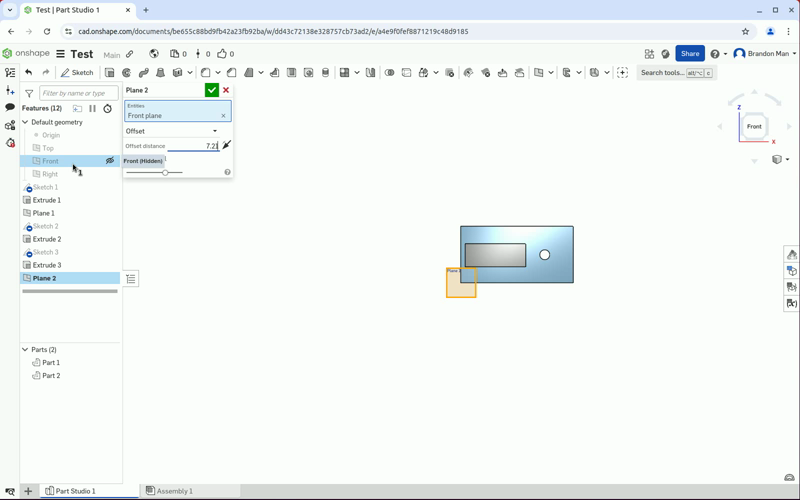
key(enter, 2)
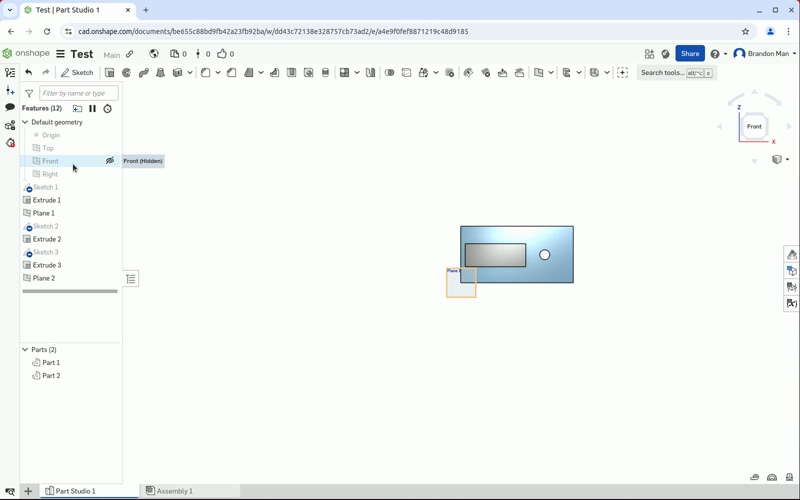
key(shift+s)
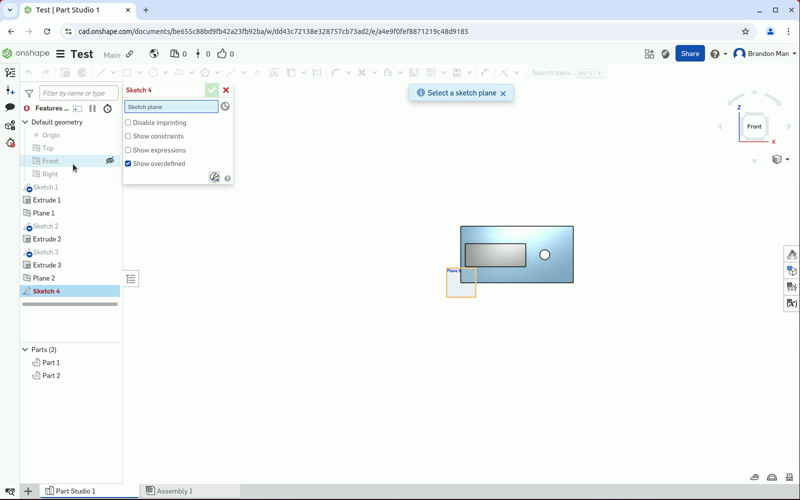
mouse_move(73, 280)
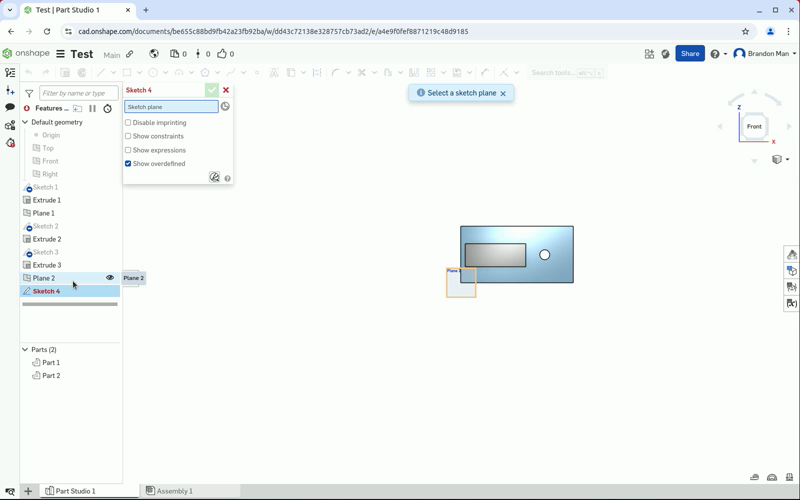
click(73, 280)
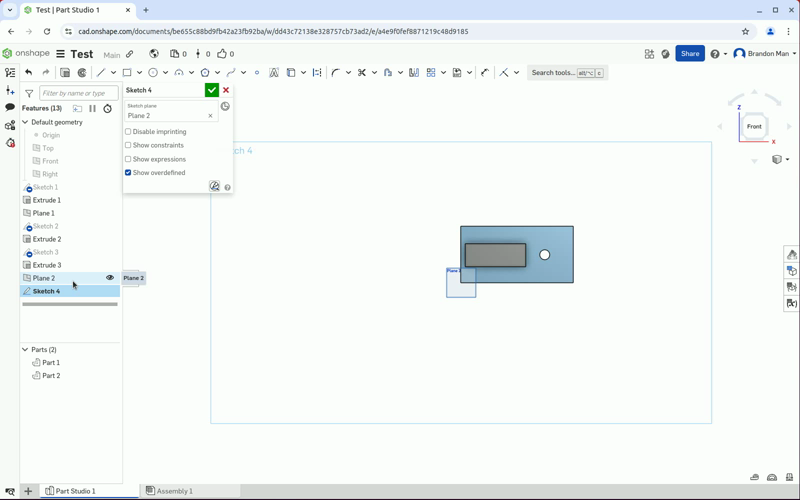
mouse_move(73, 352)
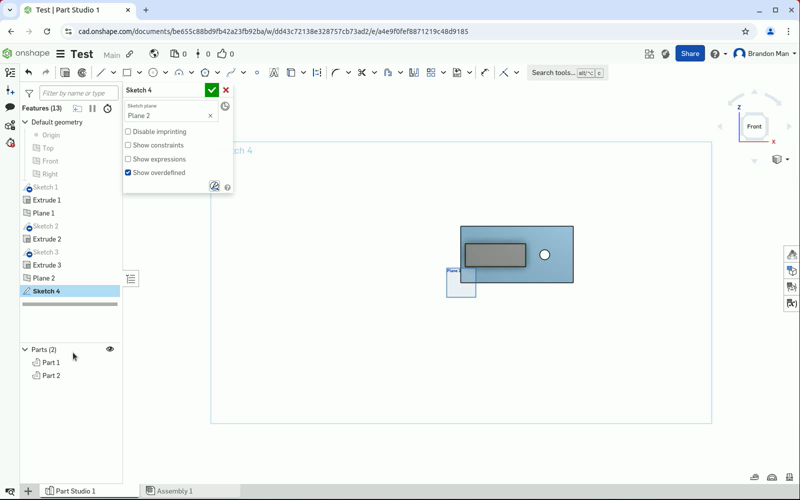
key(y)
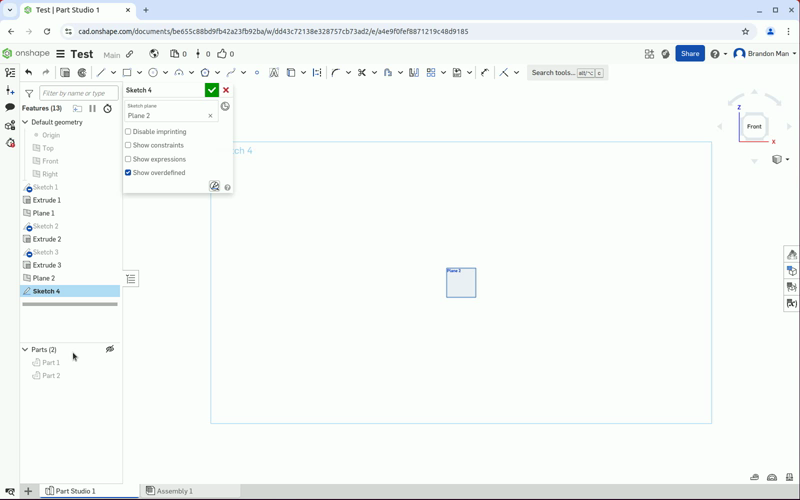
key(a)
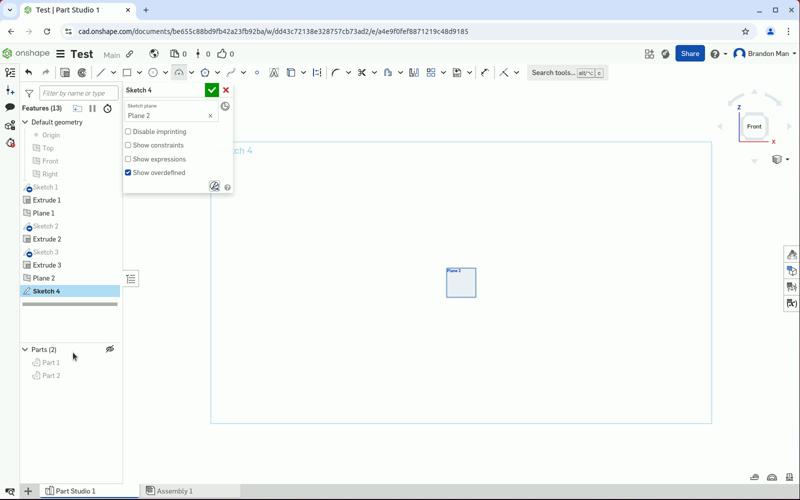
key_down(shift)
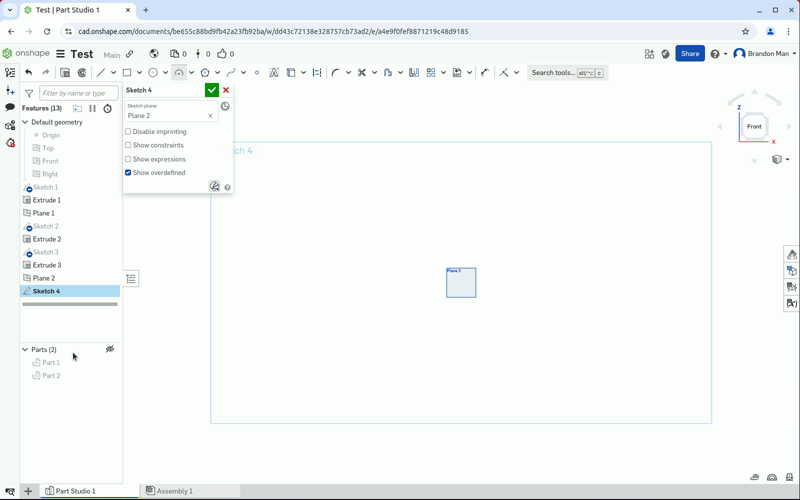
mouse_move(511, 254)
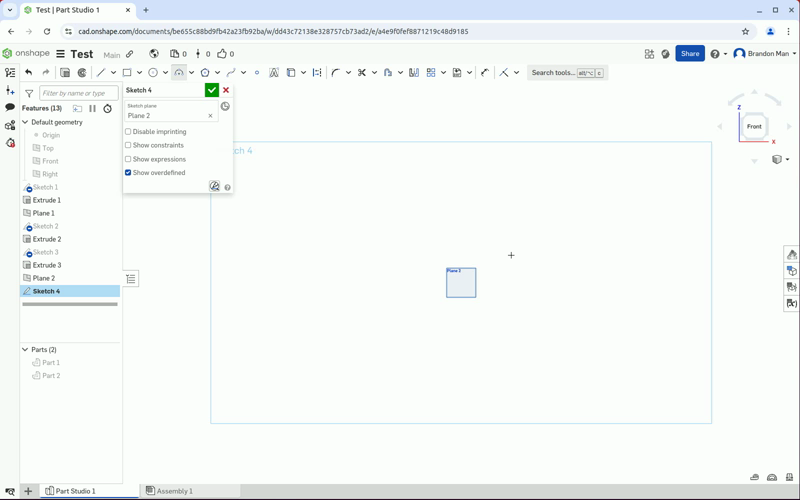
click(511, 254)
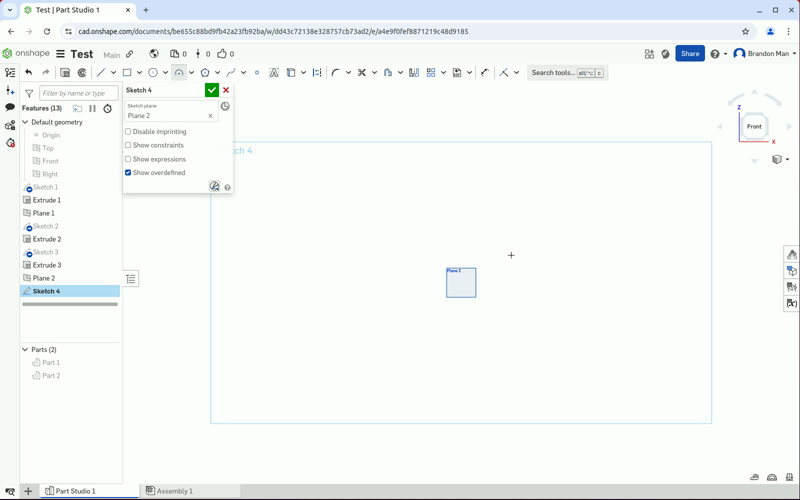
key_up(shift)
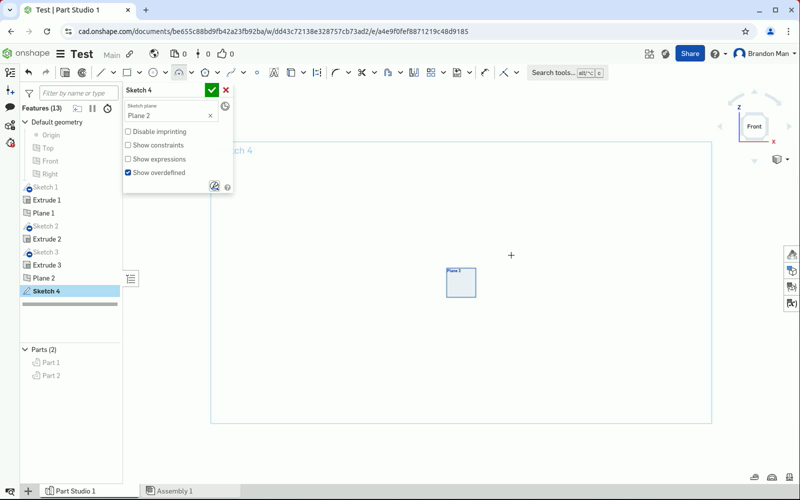
key_down(shift)
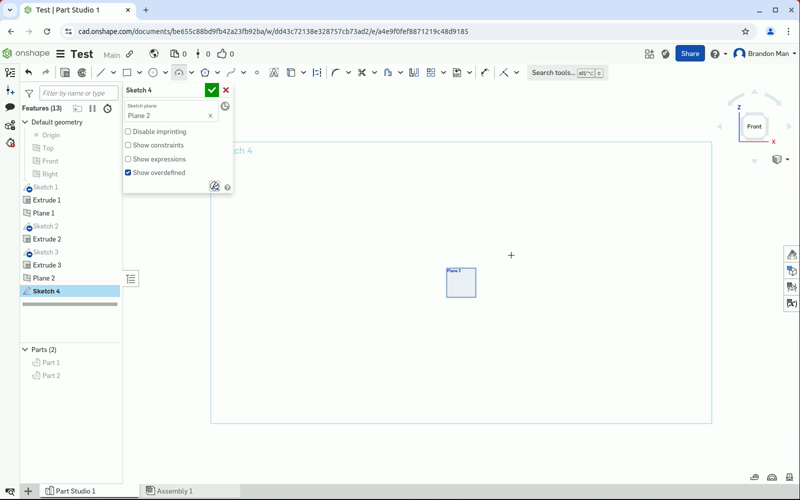
mouse_move(518, 254)
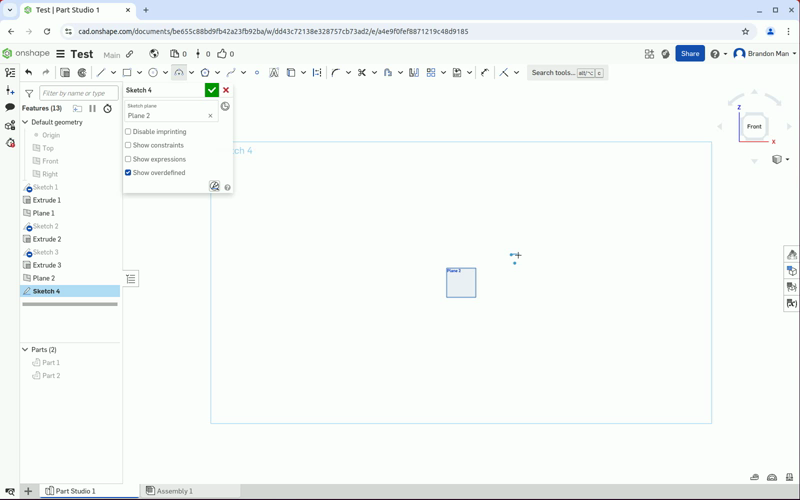
scroll(6)
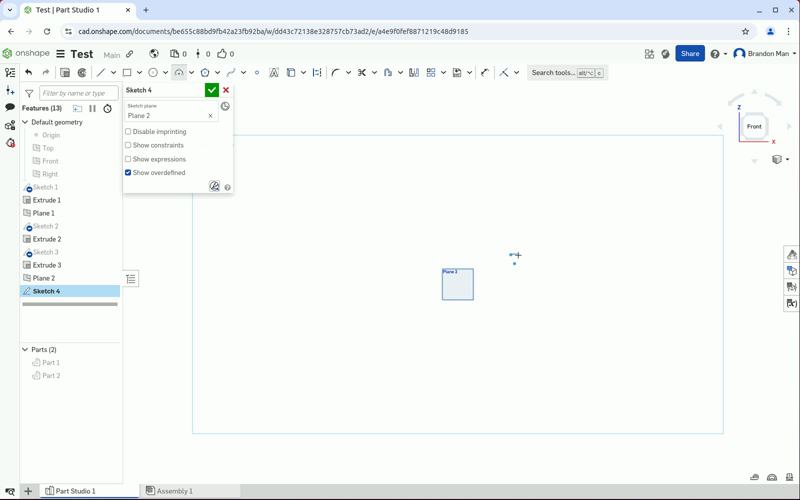
scroll(6)
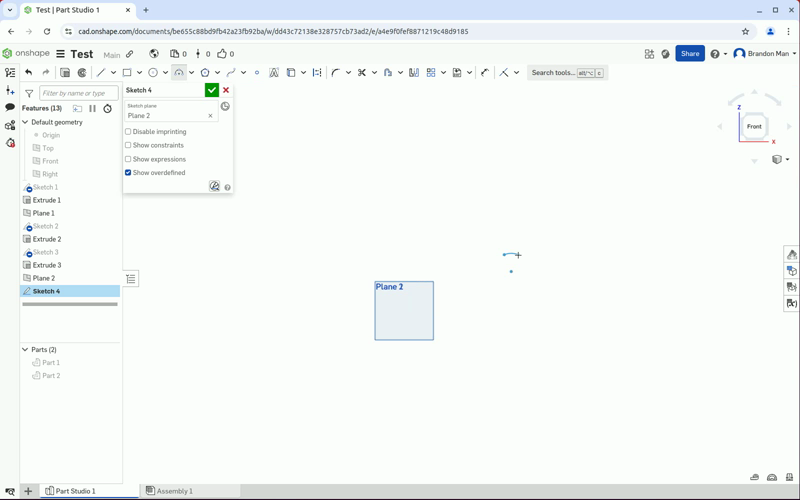
scroll(6)
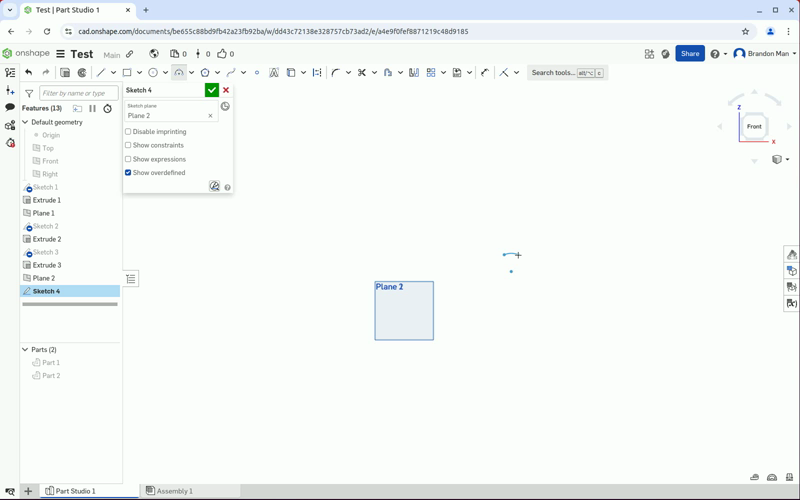
scroll(6)
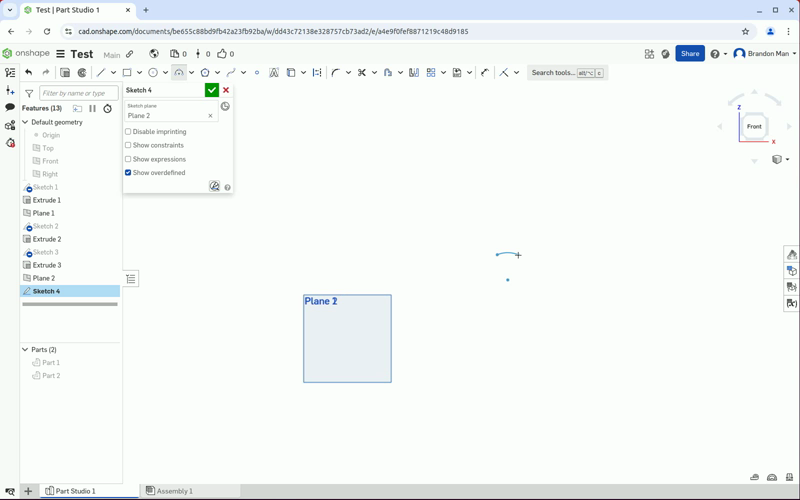
scroll(6)
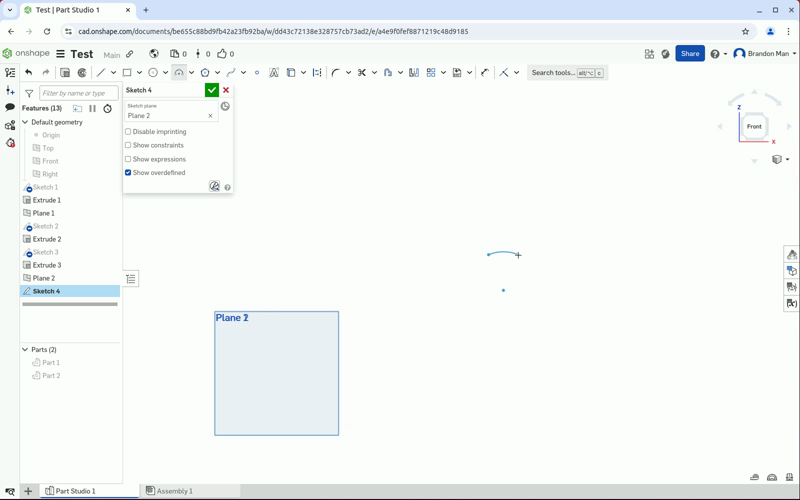
scroll(6)
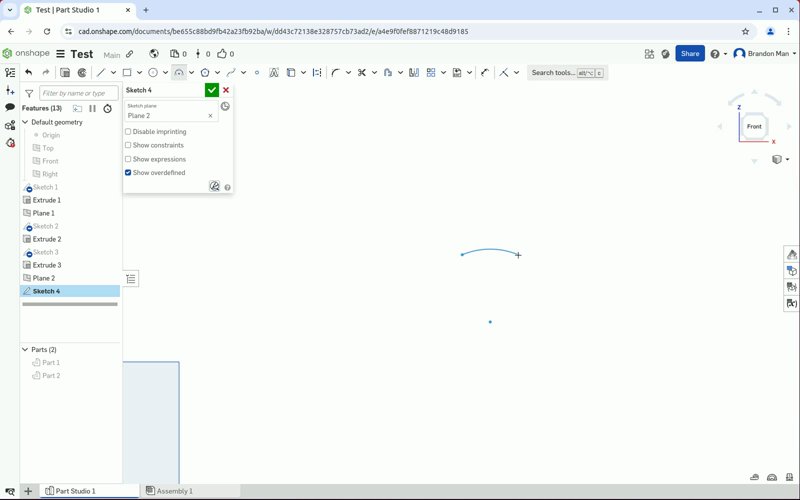
scroll(6)
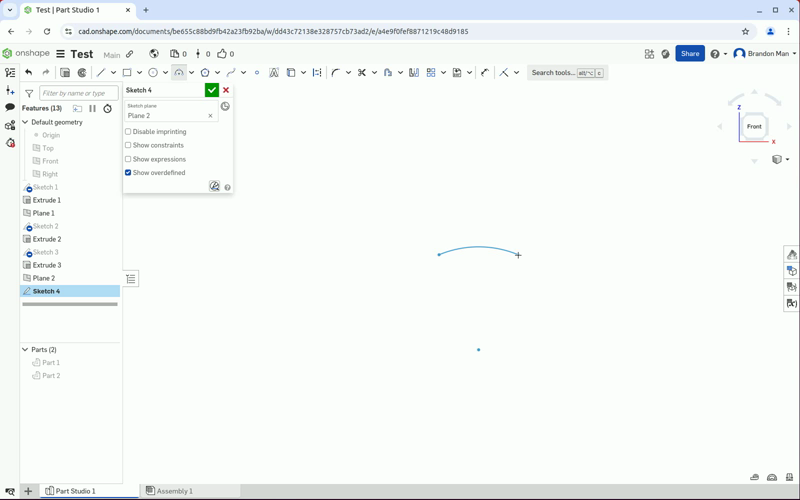
click(518, 254)
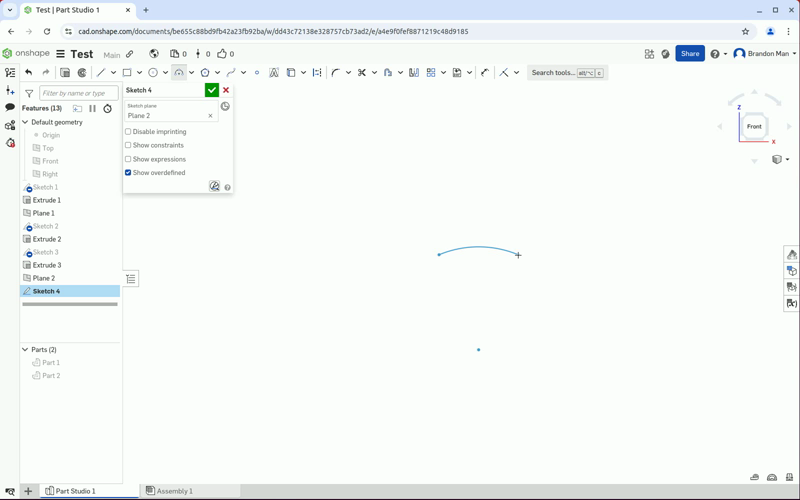
scroll(-6)
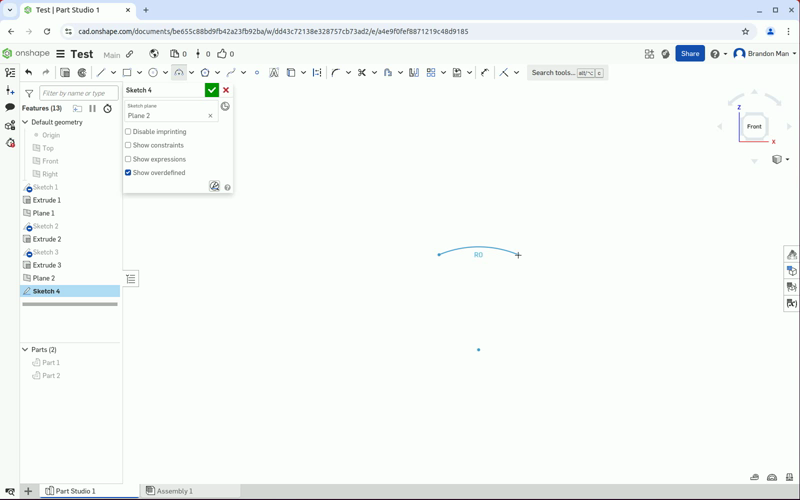
scroll(-6)
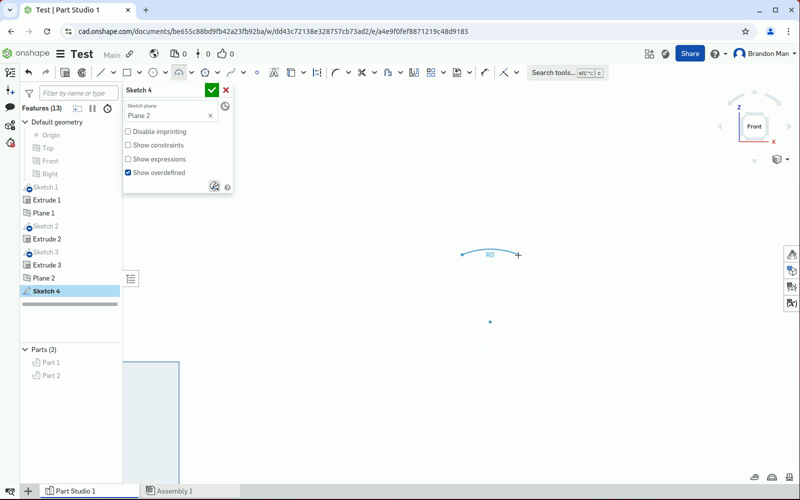
scroll(-6)
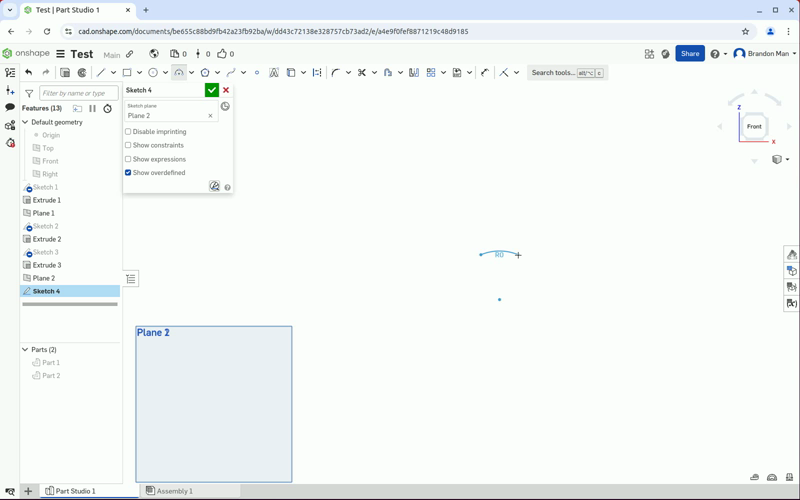
scroll(-6)
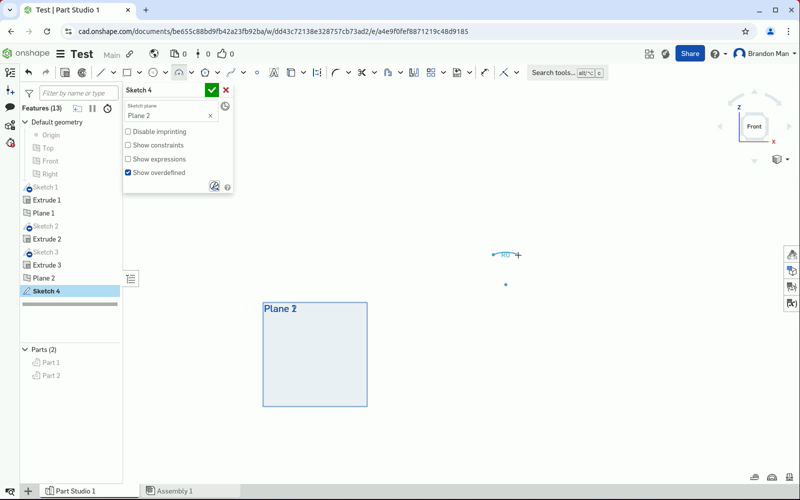
scroll(-6)
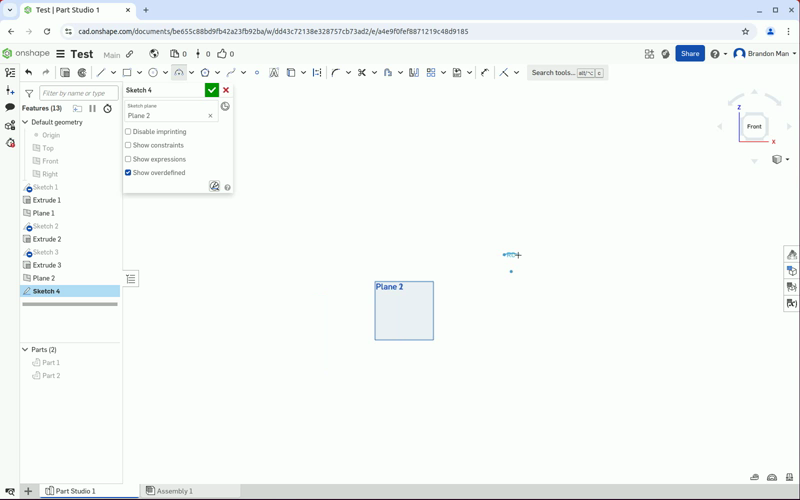
scroll(-6)
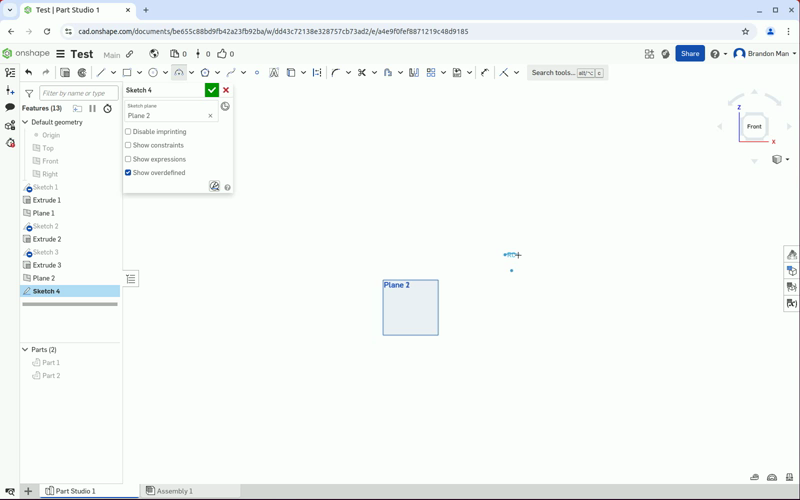
scroll(-6)
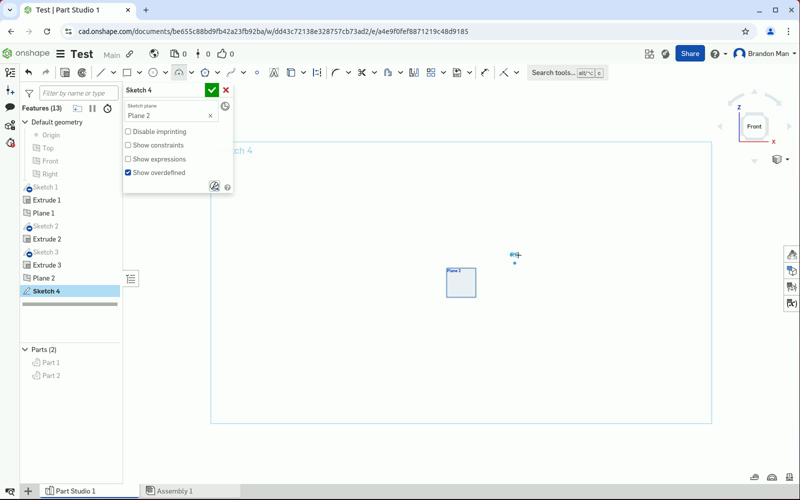
mouse_move(514, 258)
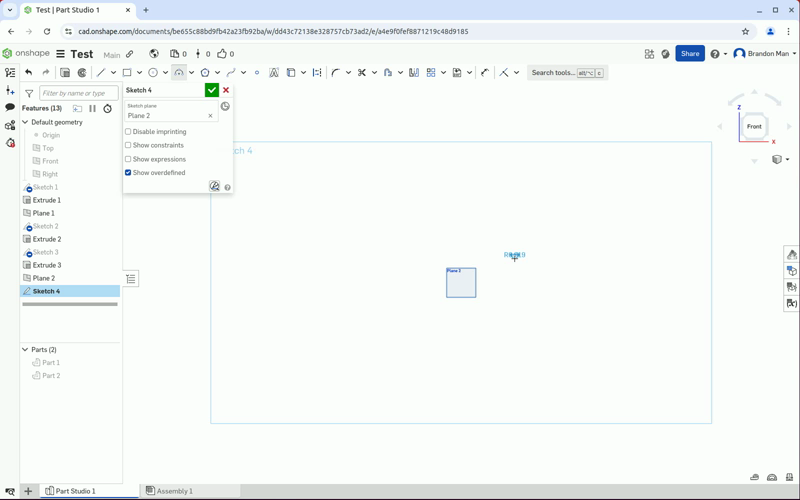
scroll(6)
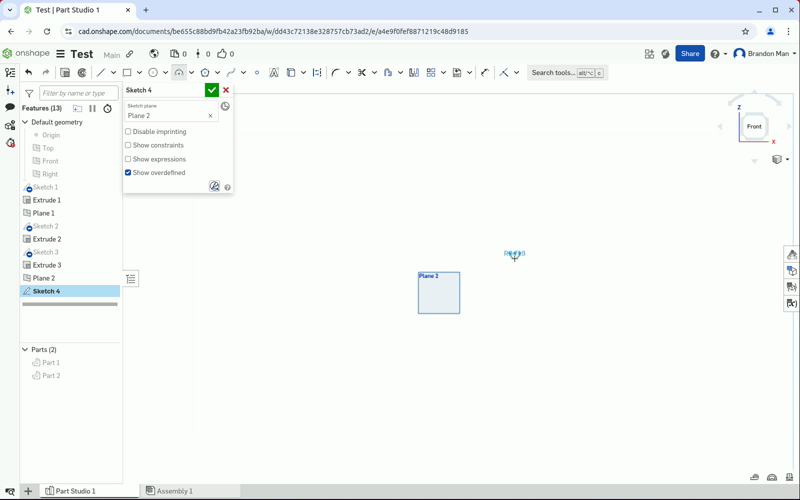
scroll(6)
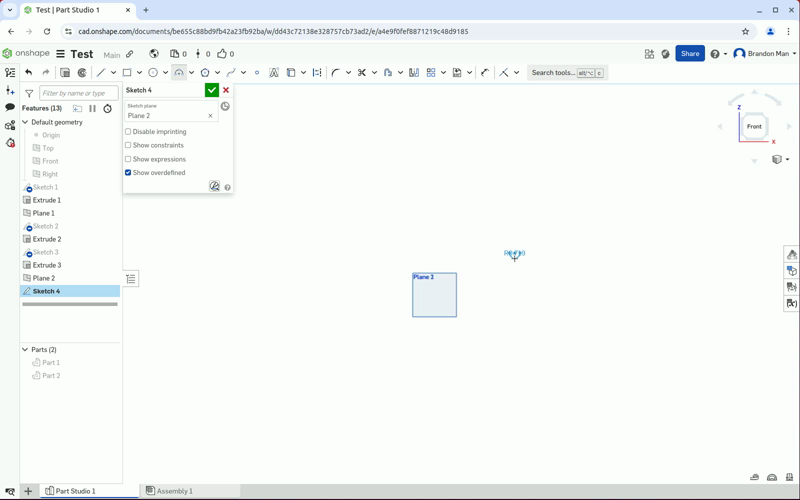
scroll(6)
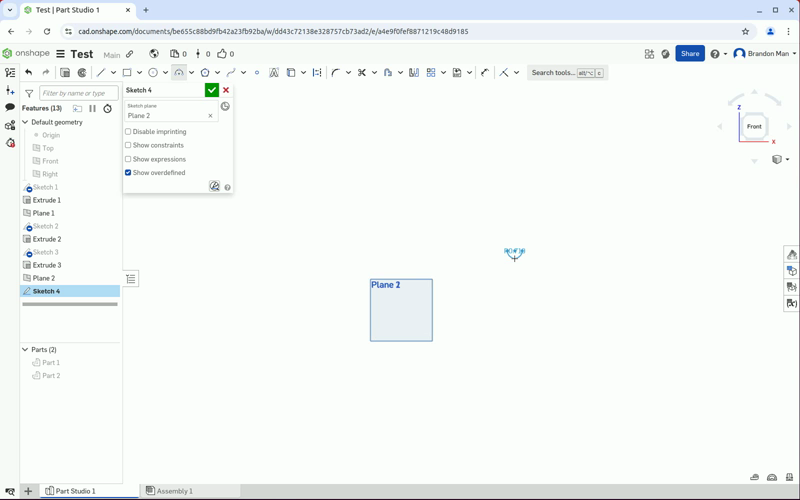
scroll(6)
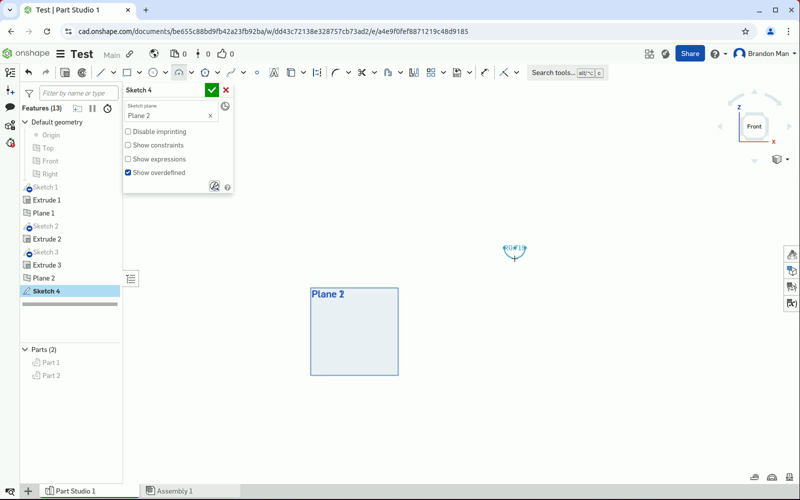
scroll(6)
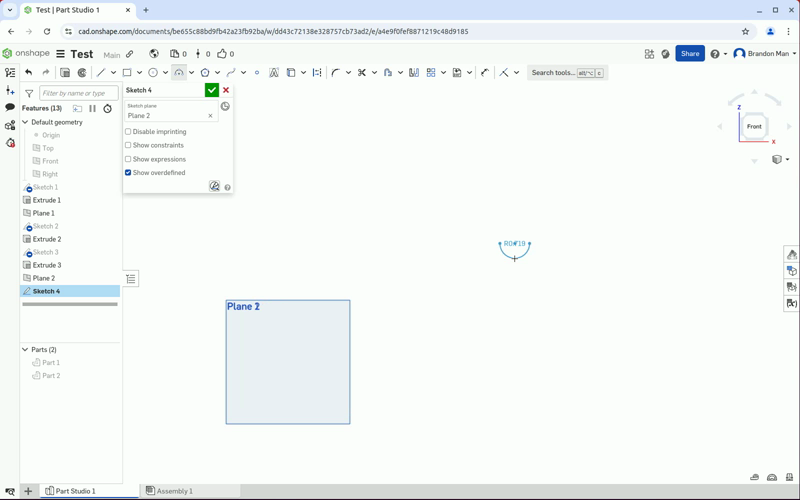
scroll(6)
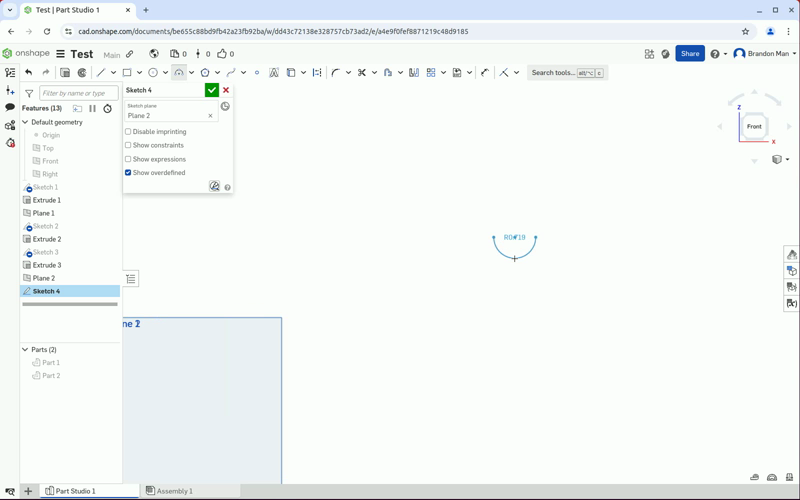
scroll(6)
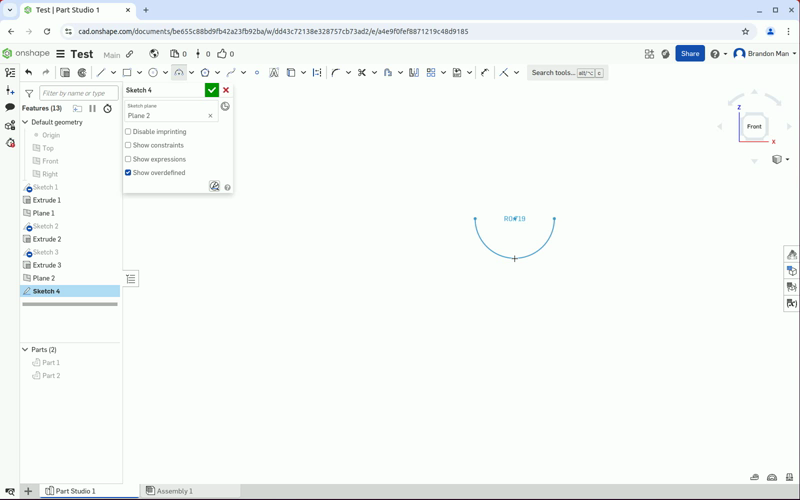
click(514, 258)
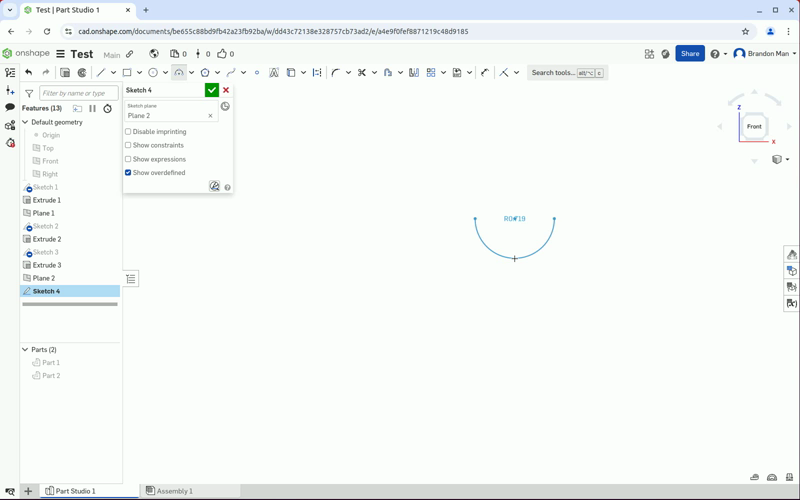
scroll(-6)
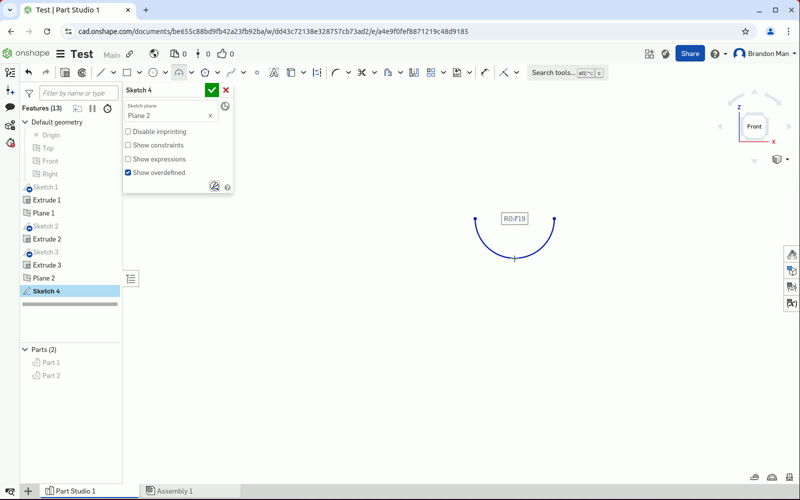
scroll(-6)
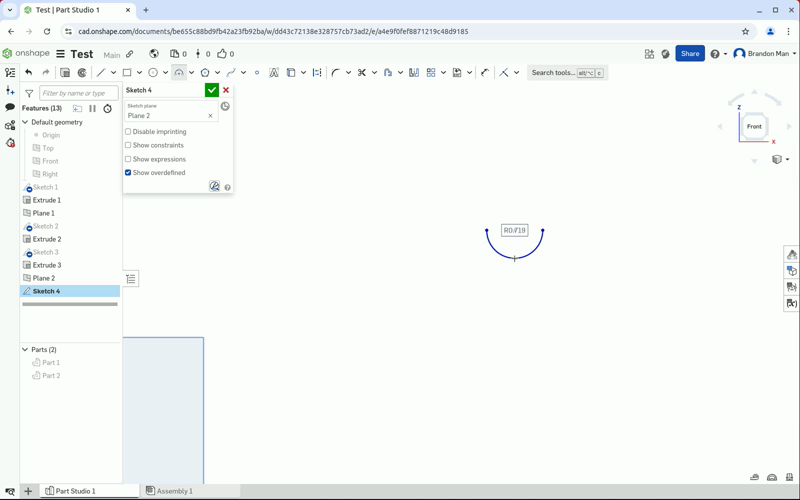
scroll(-6)
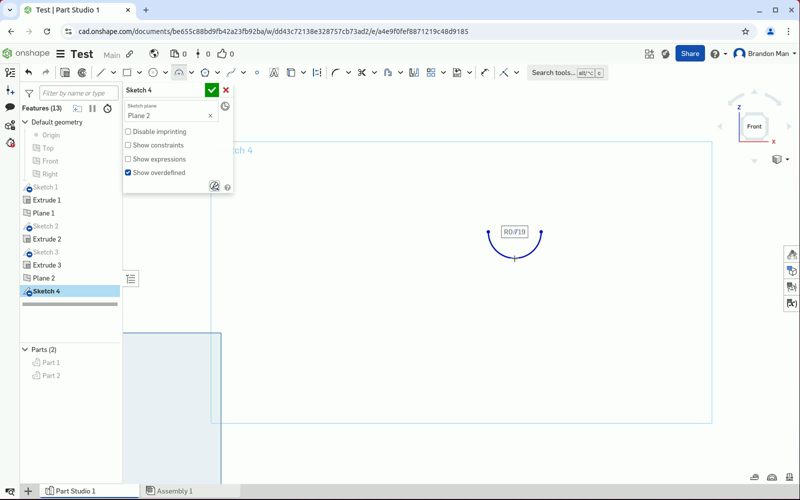
scroll(-6)
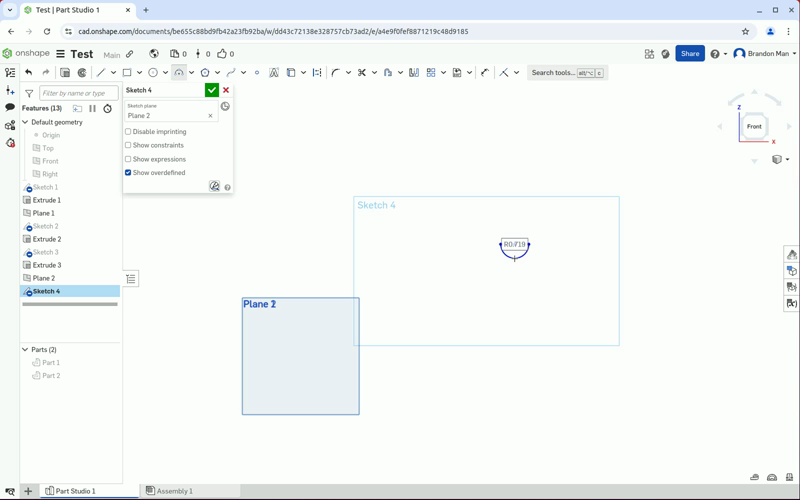
scroll(-6)
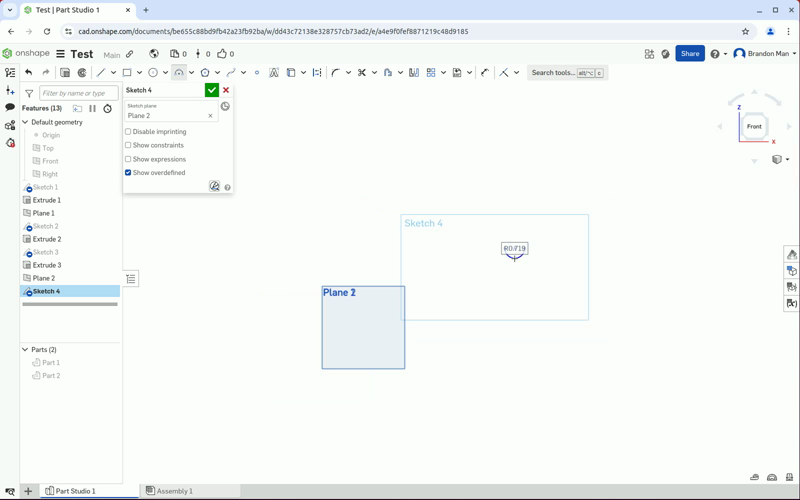
scroll(-6)
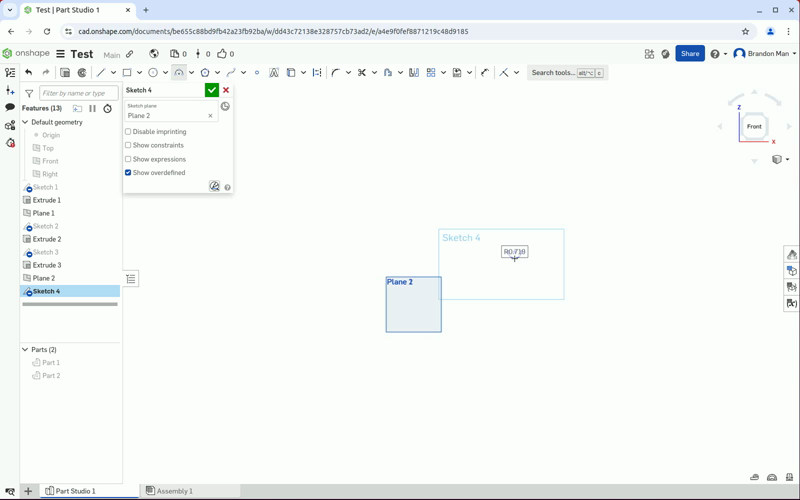
scroll(-6)
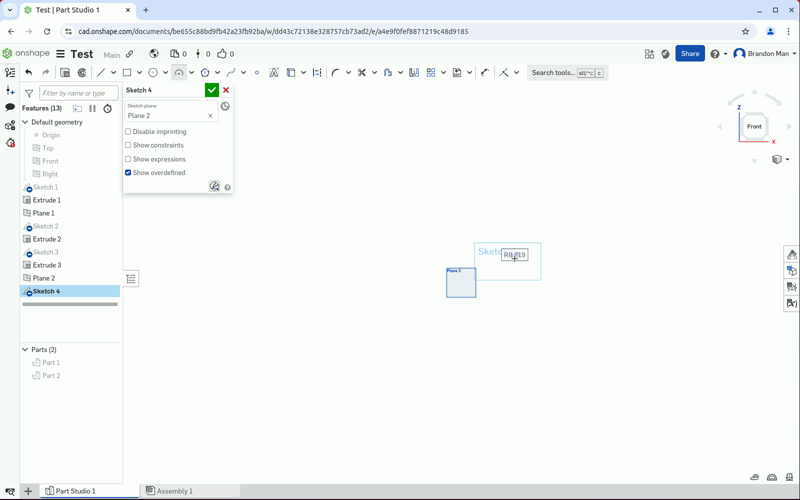
key_up(shift)
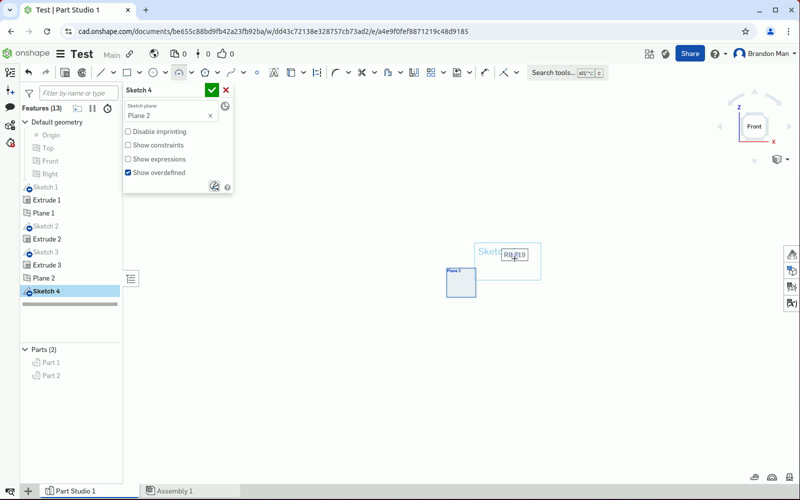
key(esc)
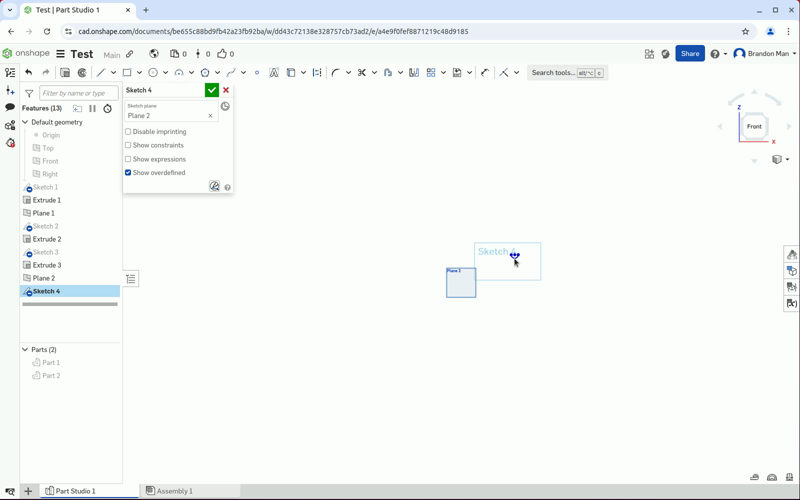
key(l)
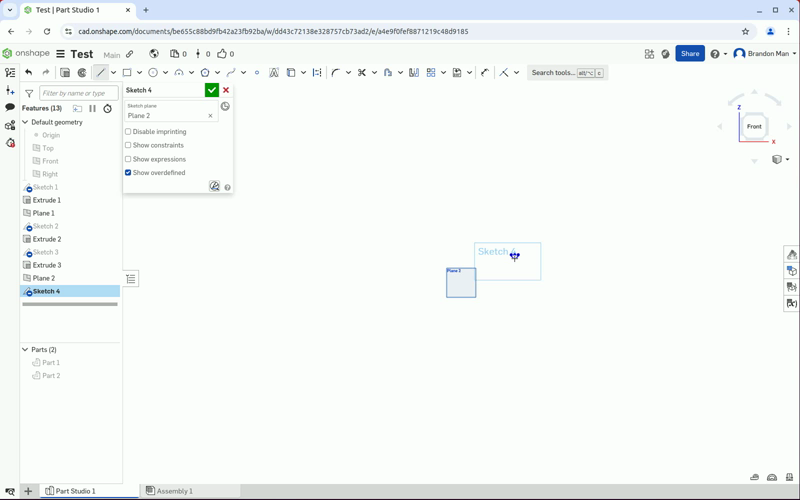
mouse_move(518, 254)
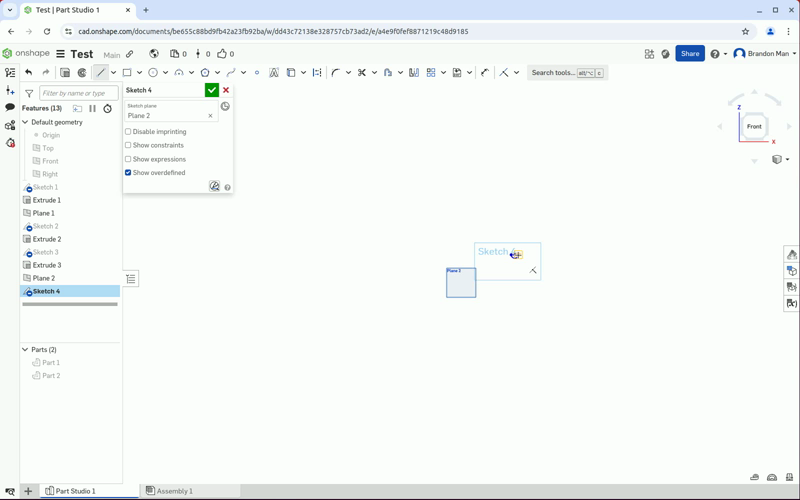
scroll(6)
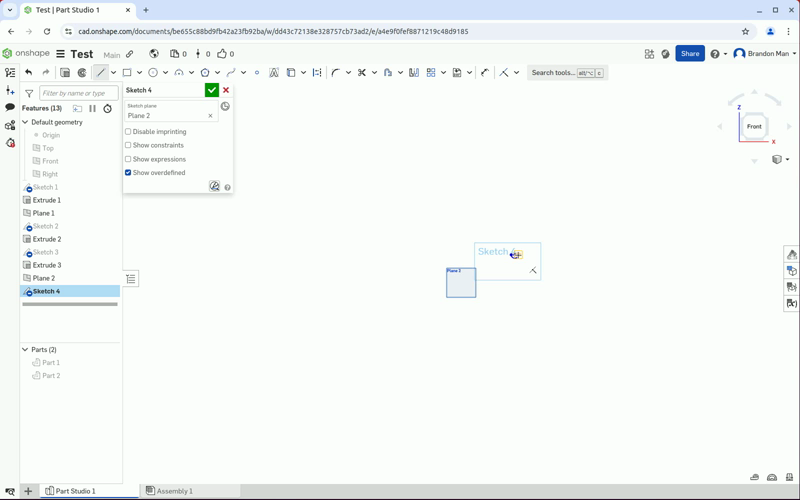
scroll(6)
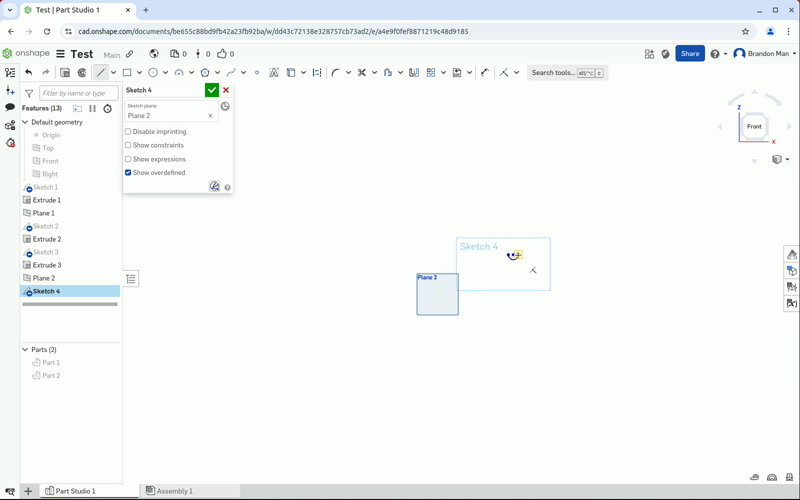
scroll(6)
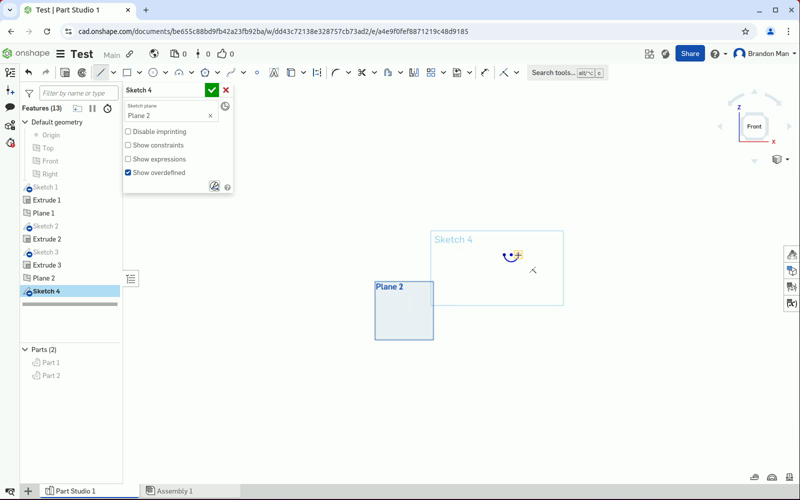
scroll(6)
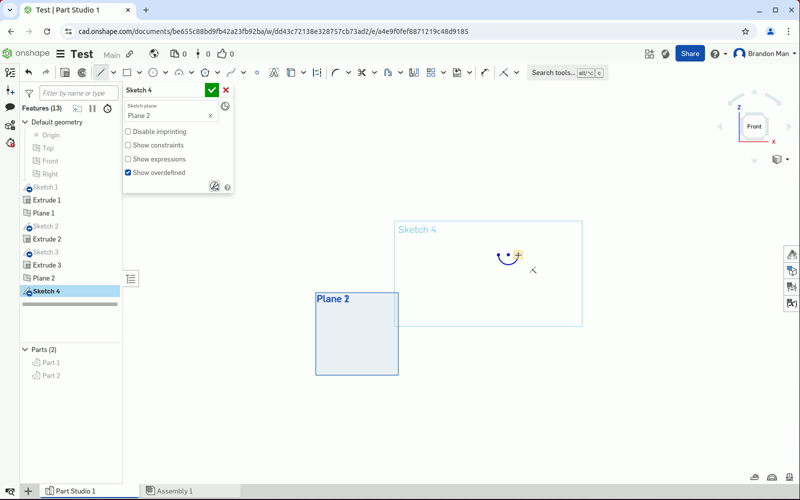
scroll(6)
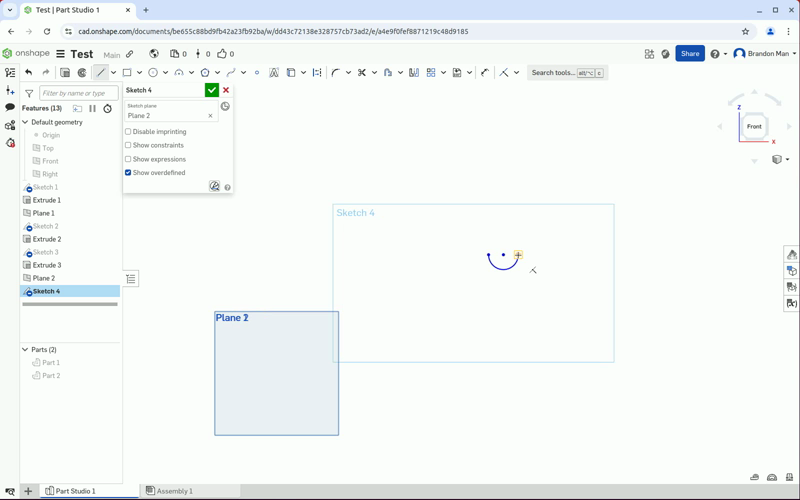
scroll(6)
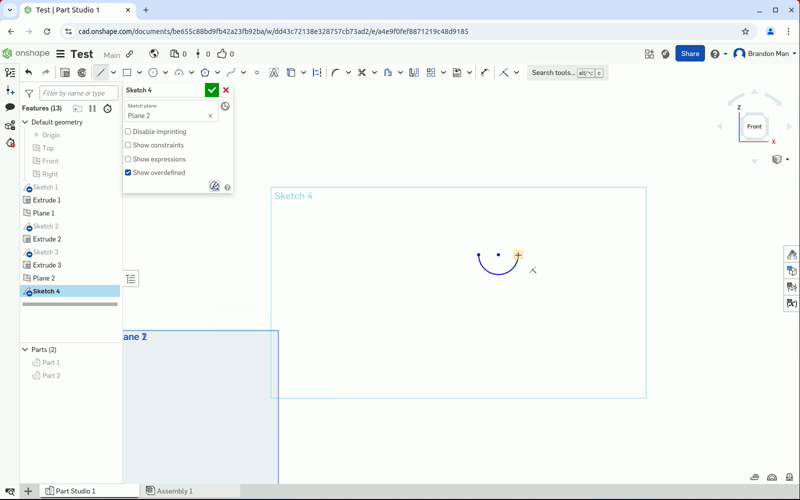
scroll(6)
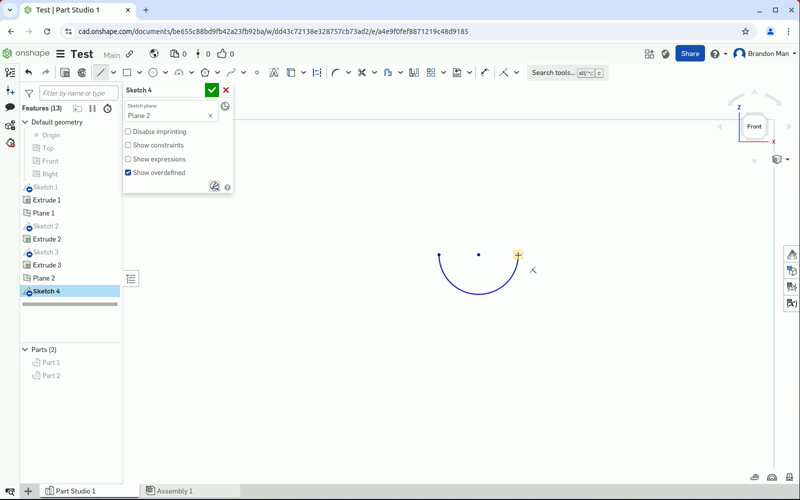
click(518, 254)
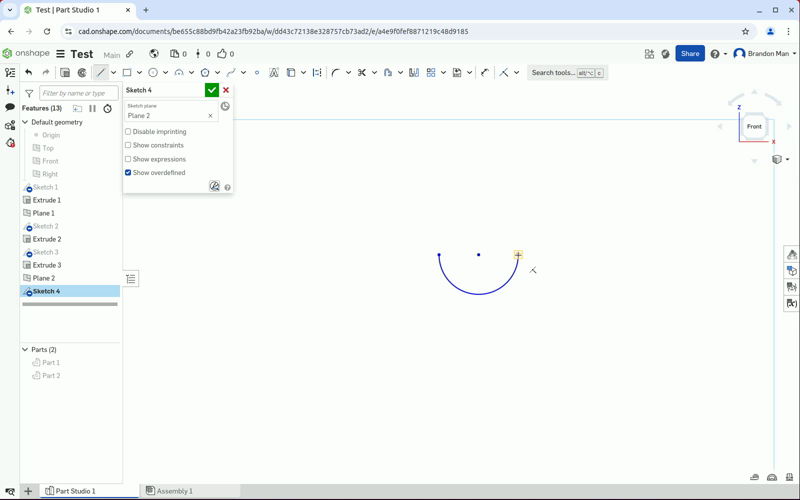
scroll(-6)
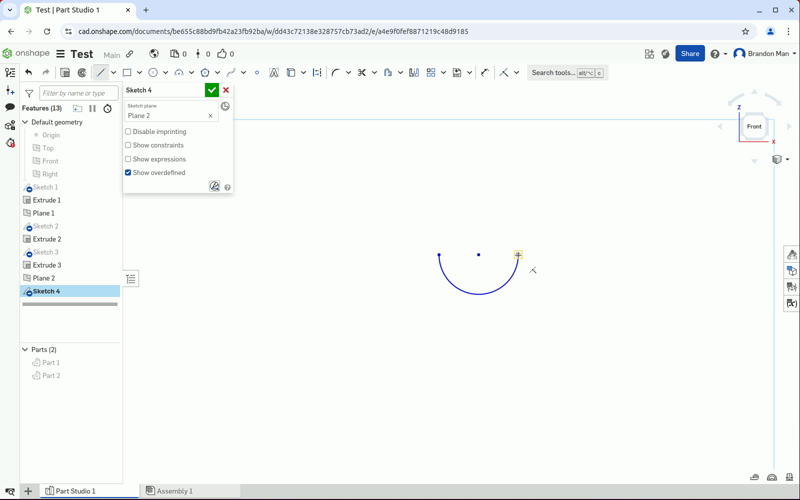
scroll(-6)
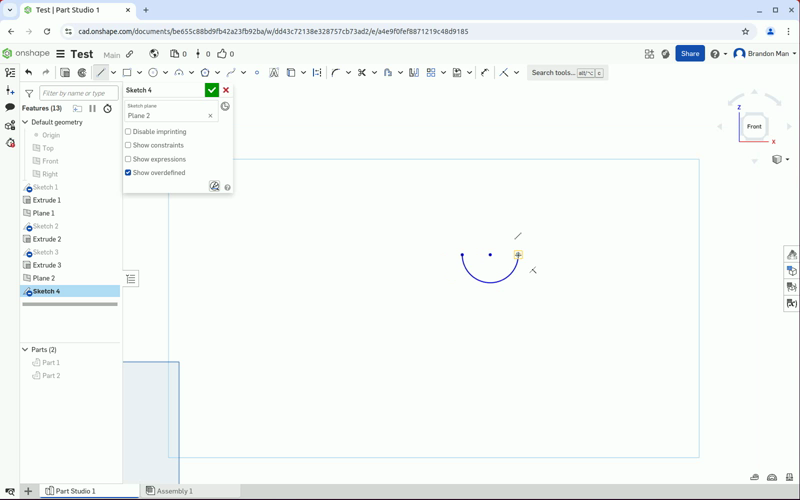
scroll(-6)
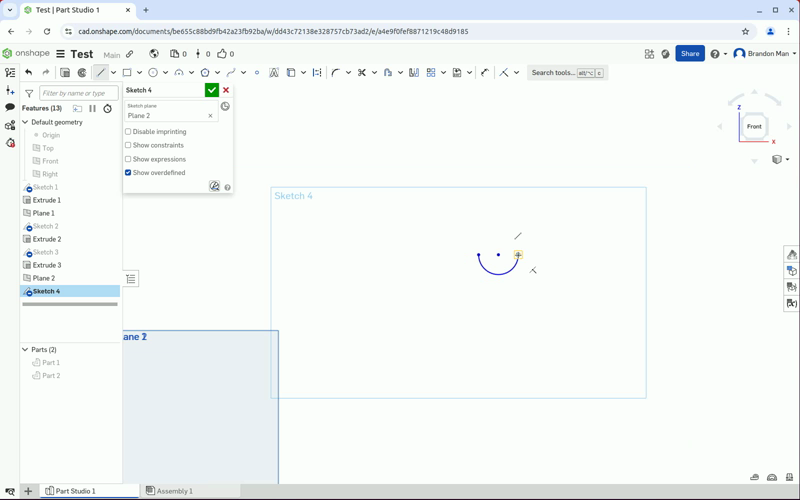
scroll(-6)
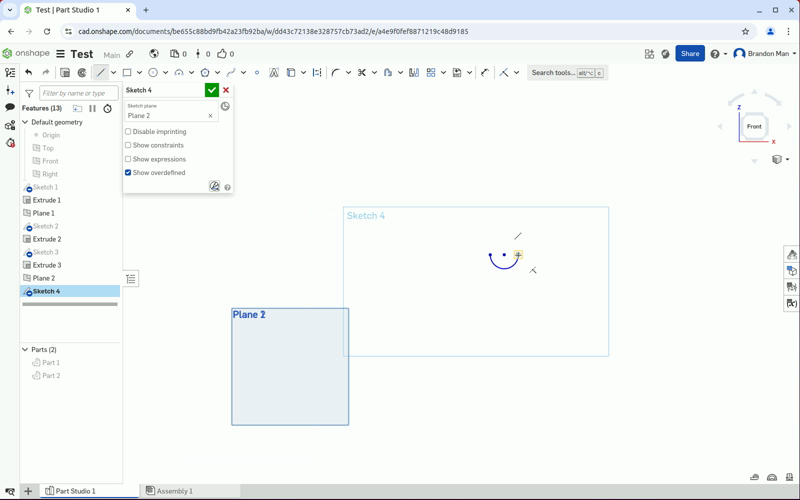
scroll(-6)
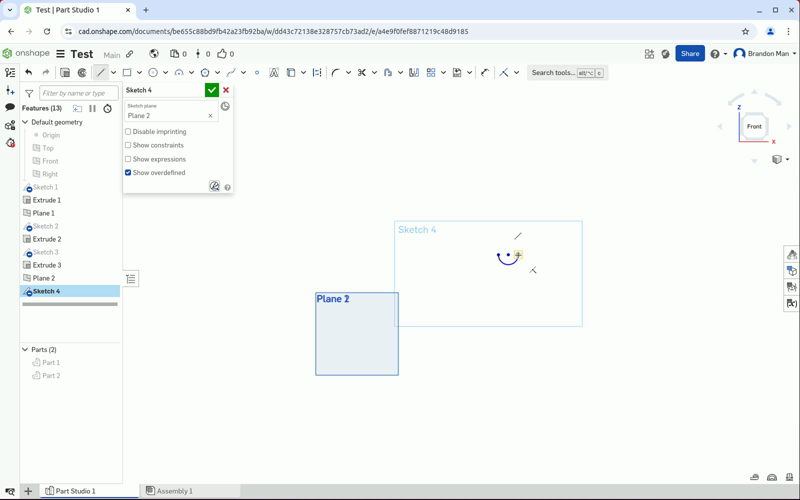
scroll(-6)
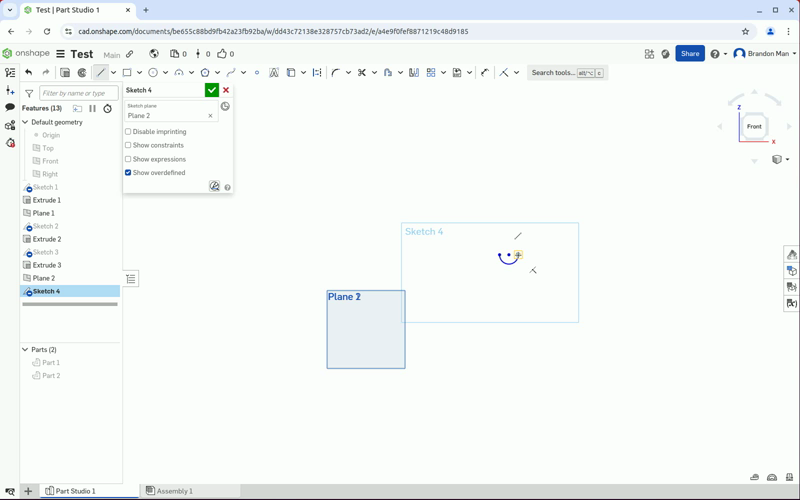
scroll(-6)
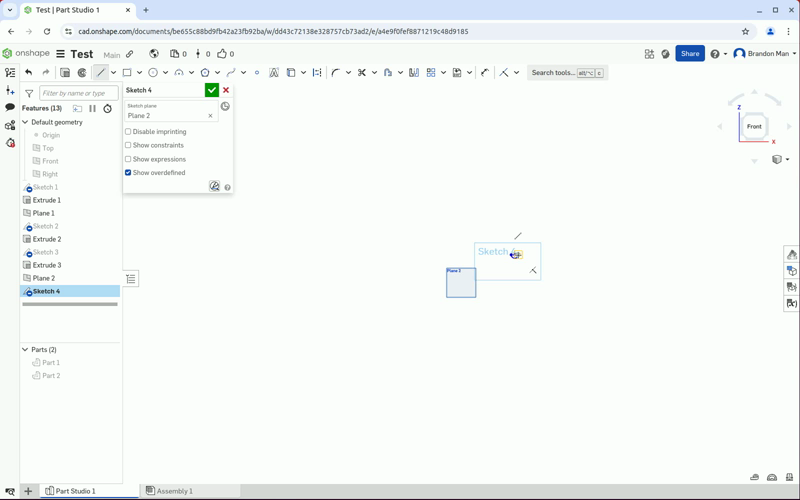
key_down(shift)
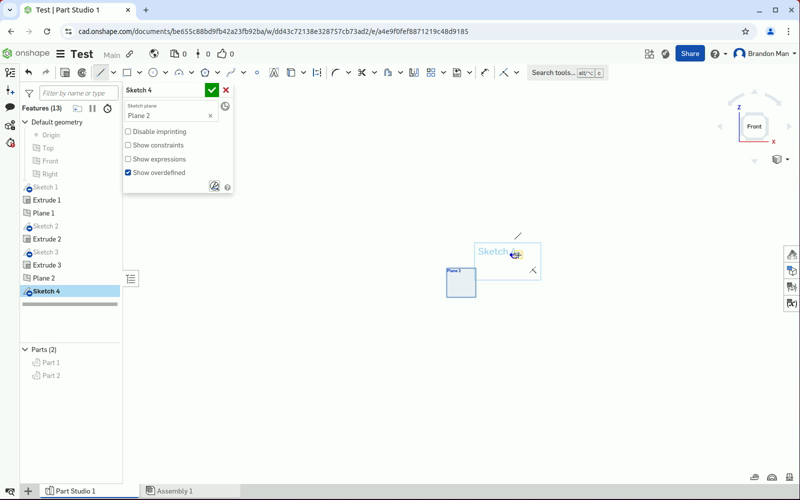
mouse_move(548, 254)
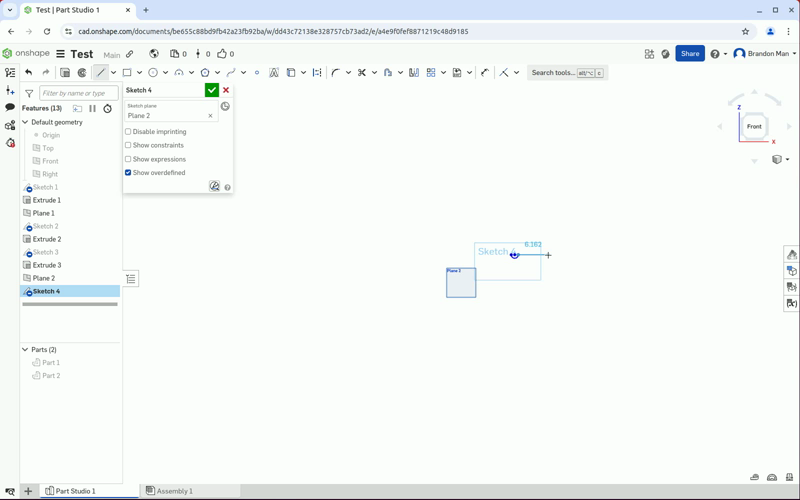
mouse_move(514, 254)
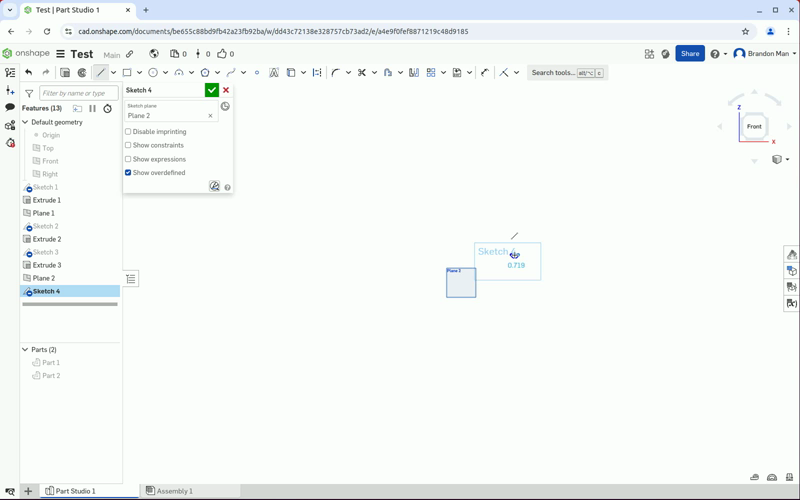
scroll(6)
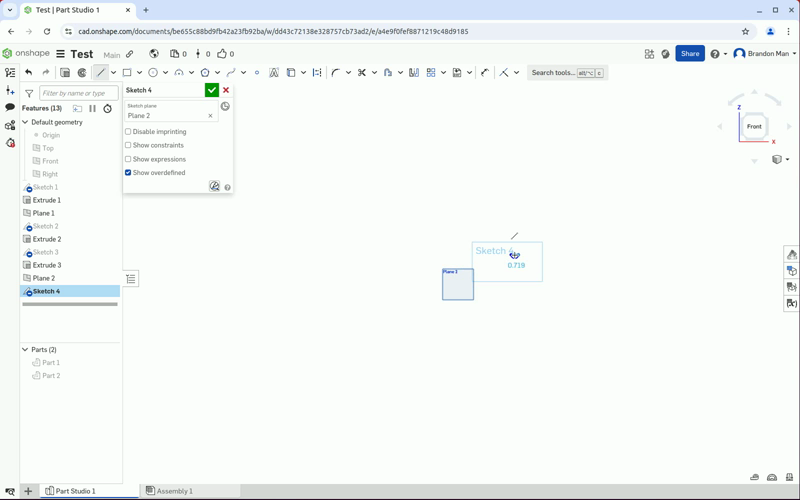
scroll(6)
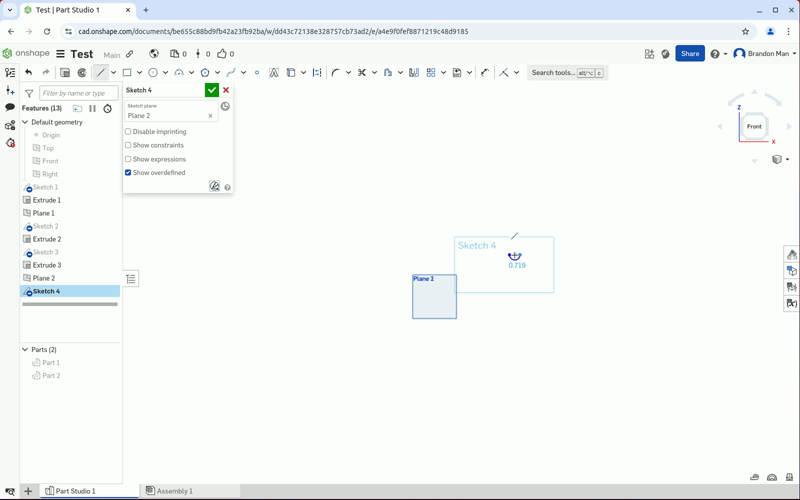
scroll(6)
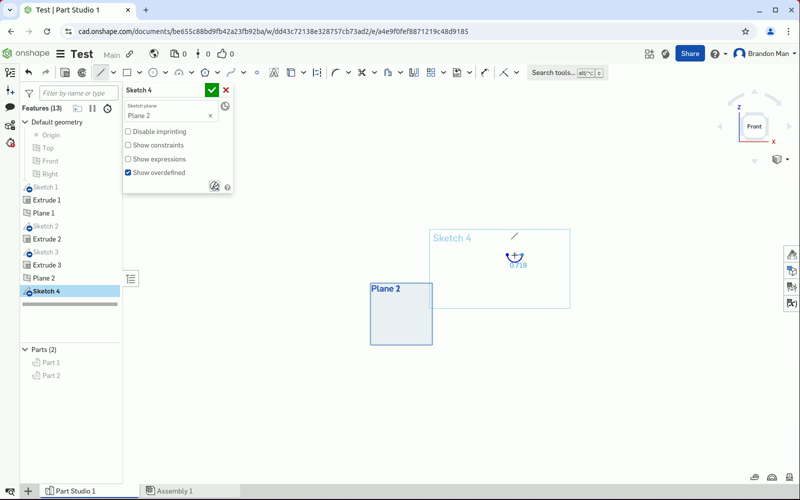
scroll(6)
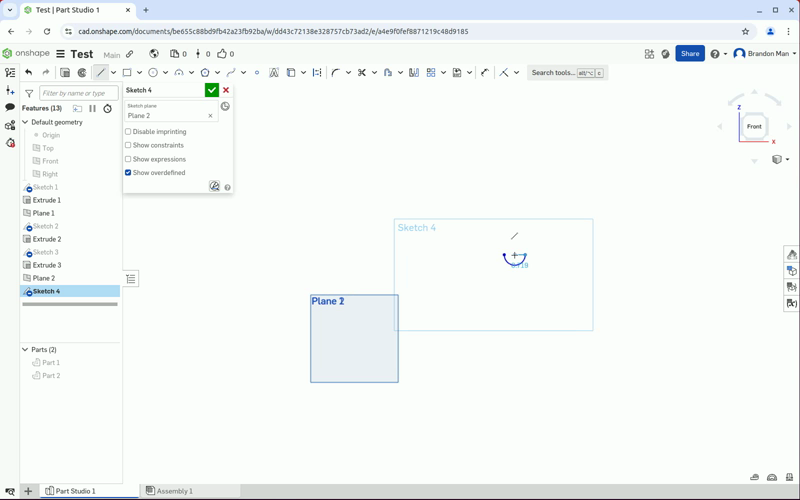
scroll(6)
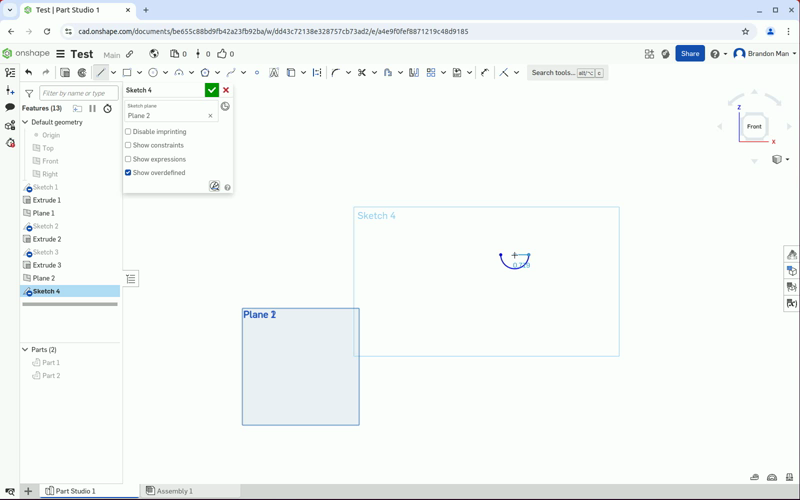
scroll(6)
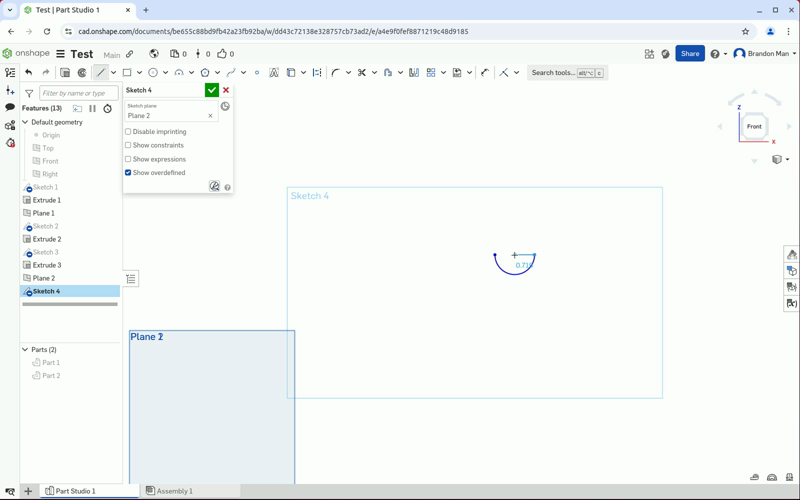
scroll(6)
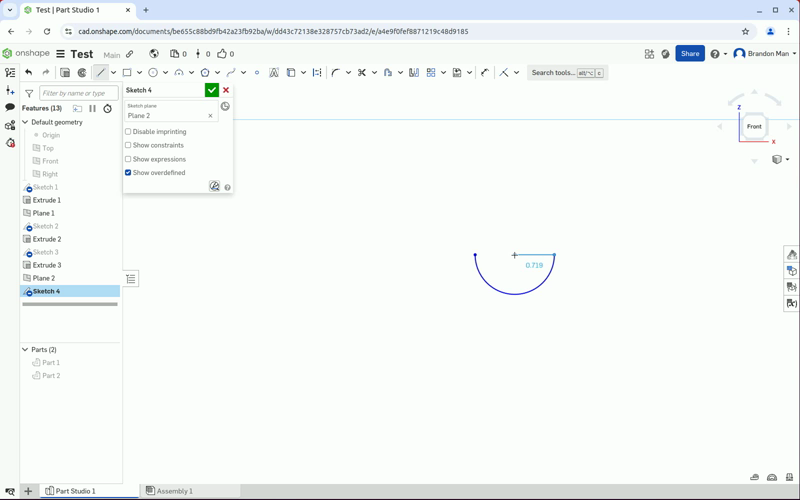
click(514, 254)
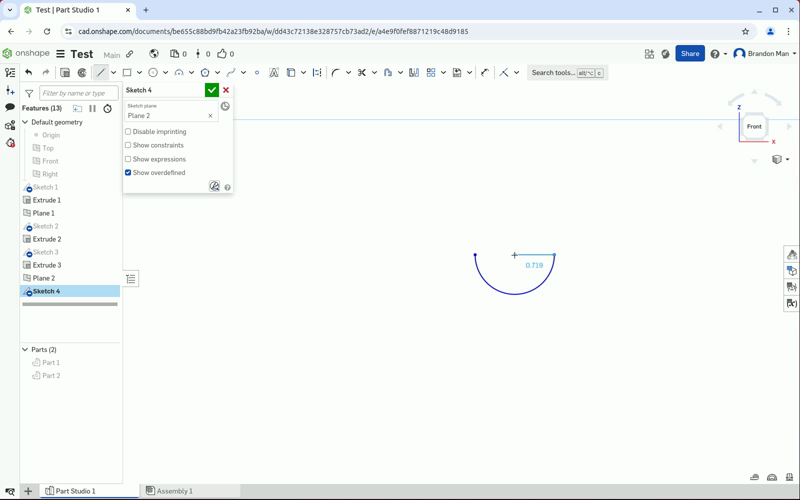
scroll(-6)
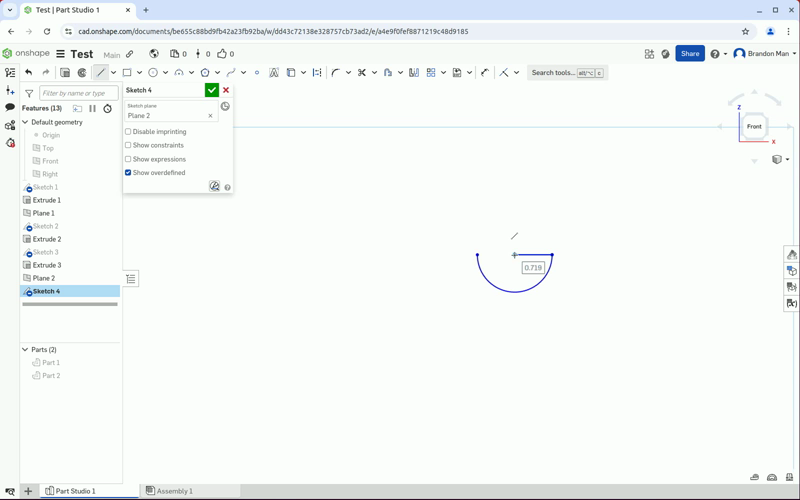
scroll(-6)
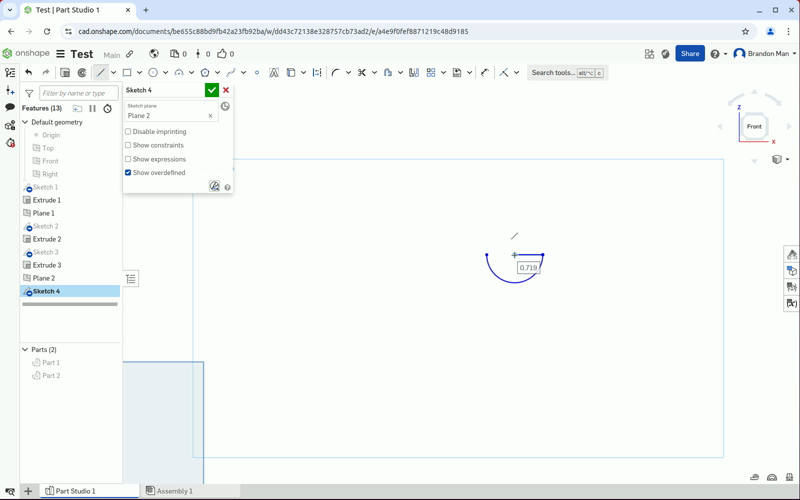
scroll(-6)
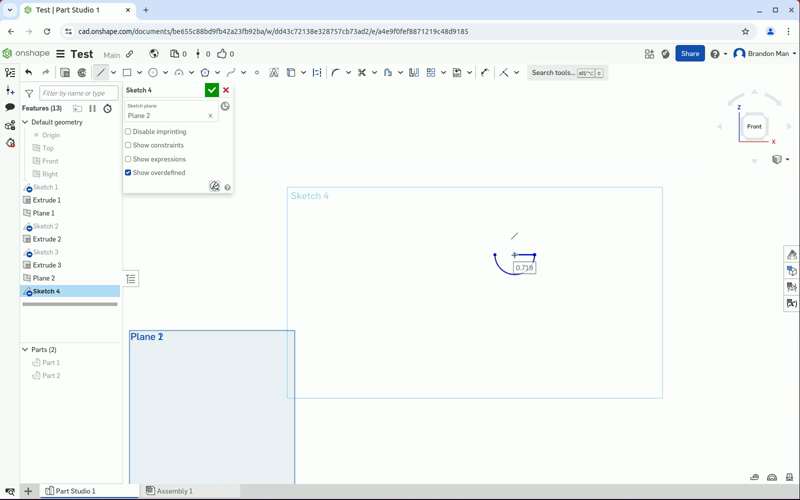
scroll(-6)
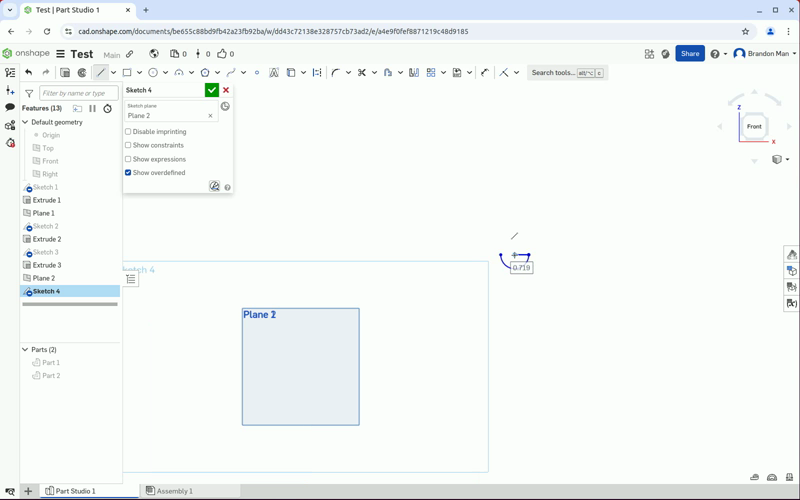
scroll(-6)
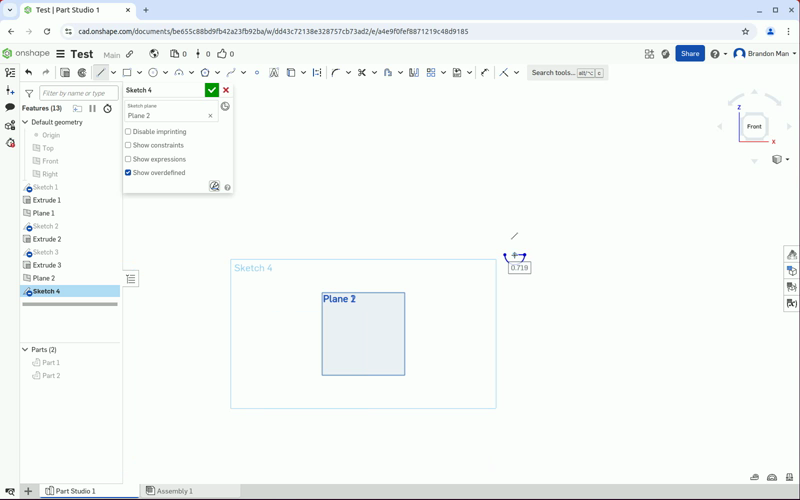
scroll(-6)
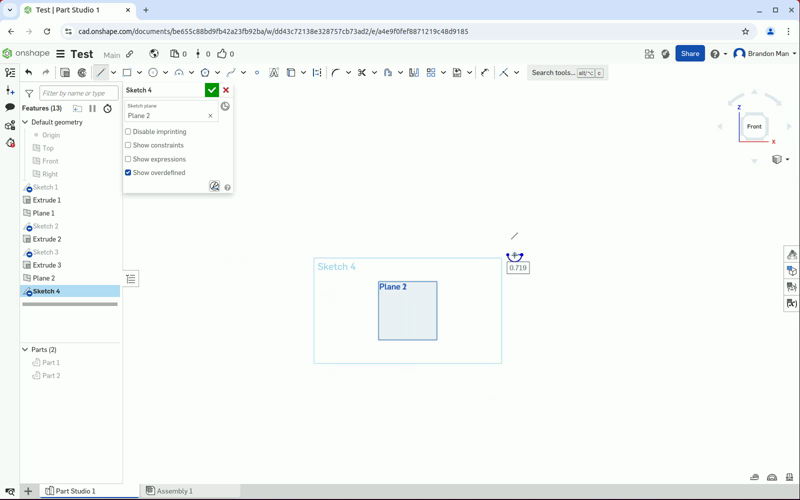
scroll(-6)
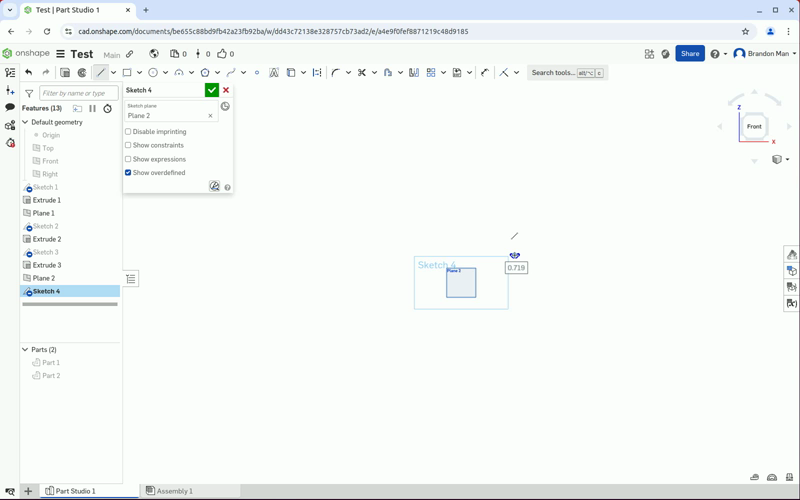
key_up(shift)
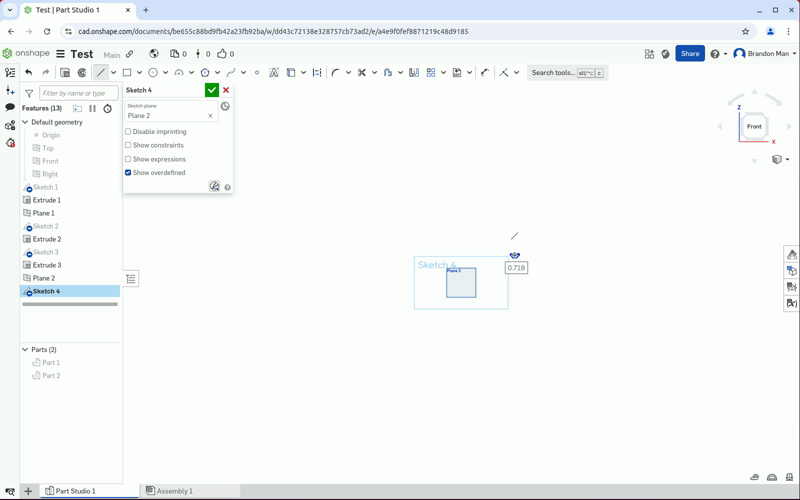
mouse_move(544, 254)
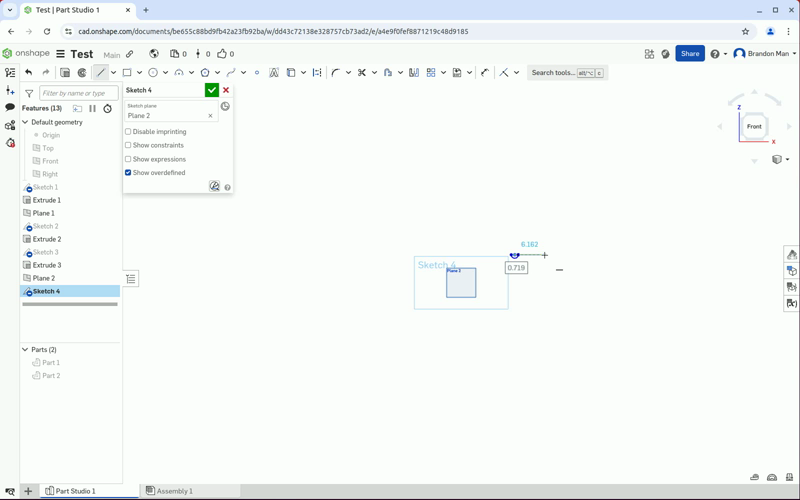
key_down(shift)
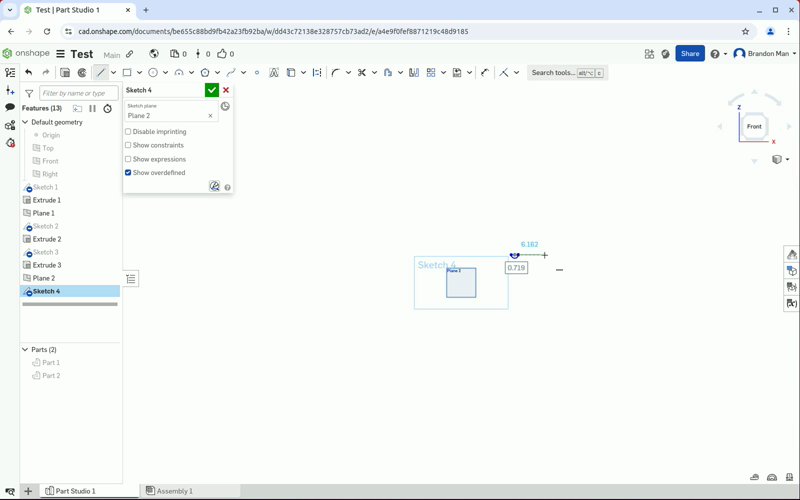
mouse_move(511, 254)
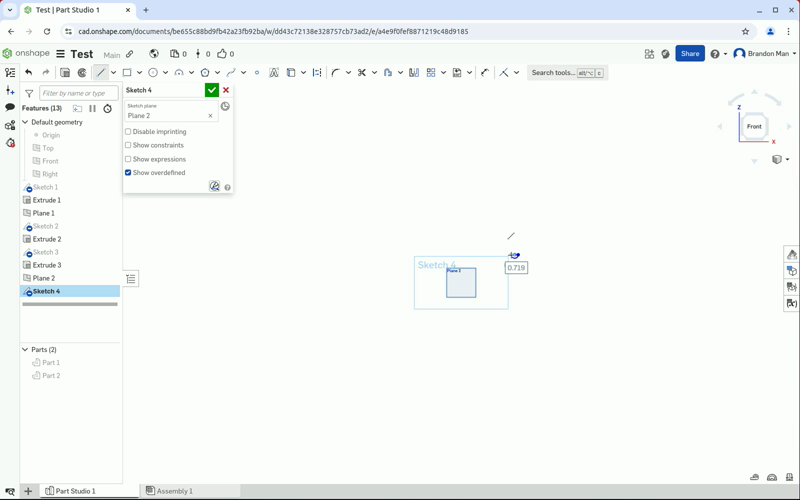
scroll(6)
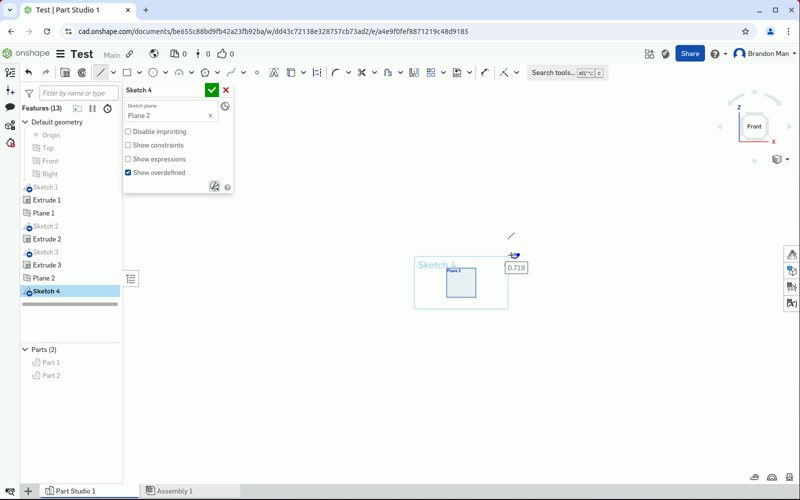
scroll(6)
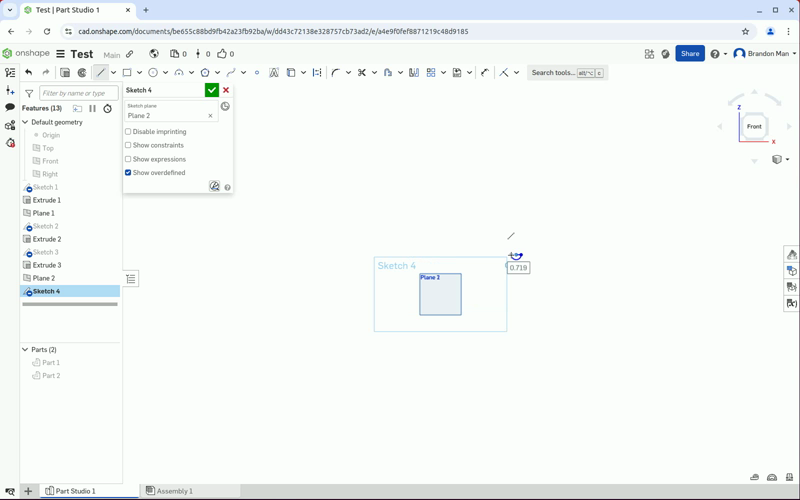
scroll(6)
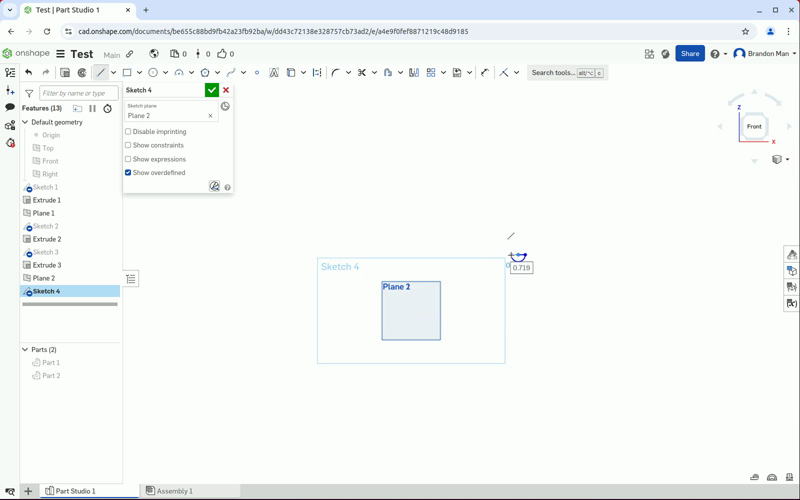
scroll(6)
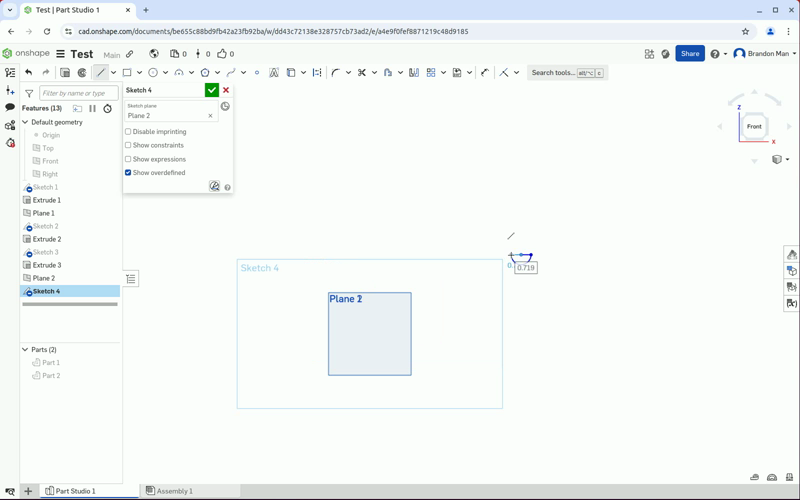
scroll(6)
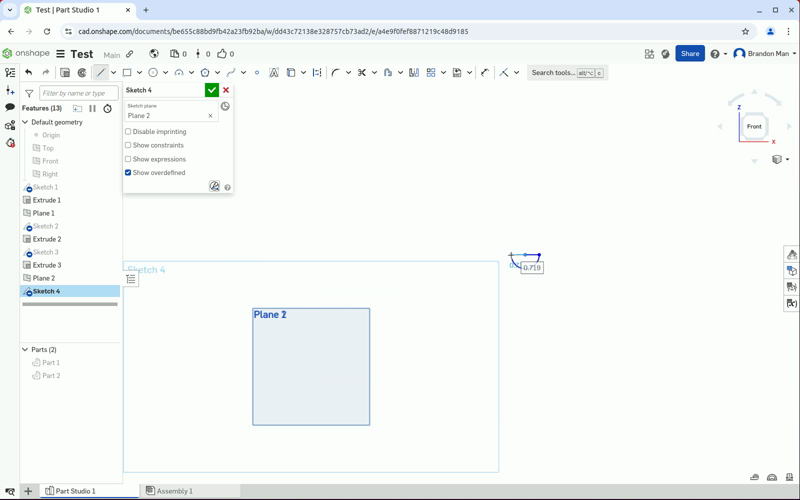
scroll(6)
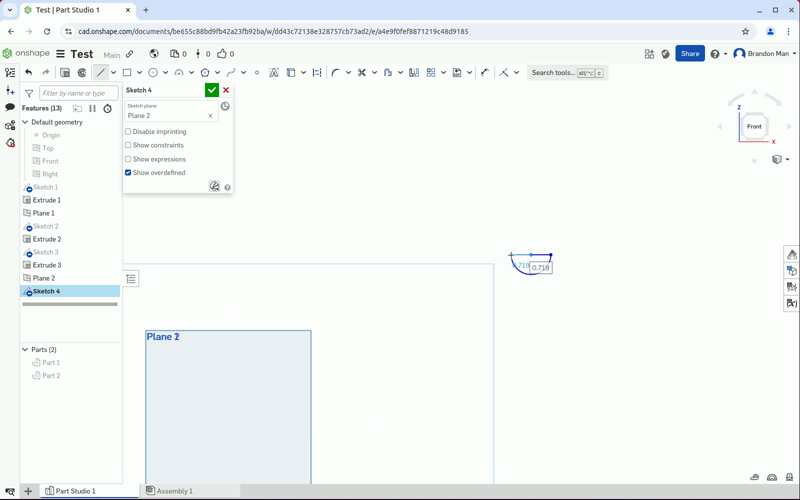
scroll(6)
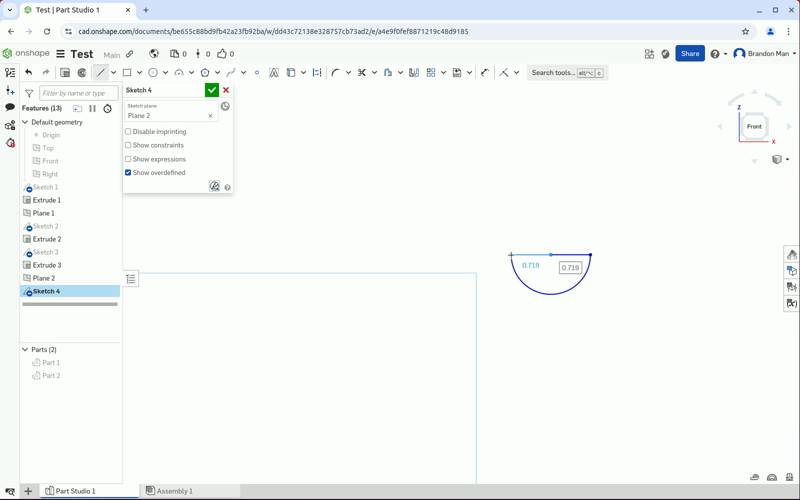
key_up(shift)
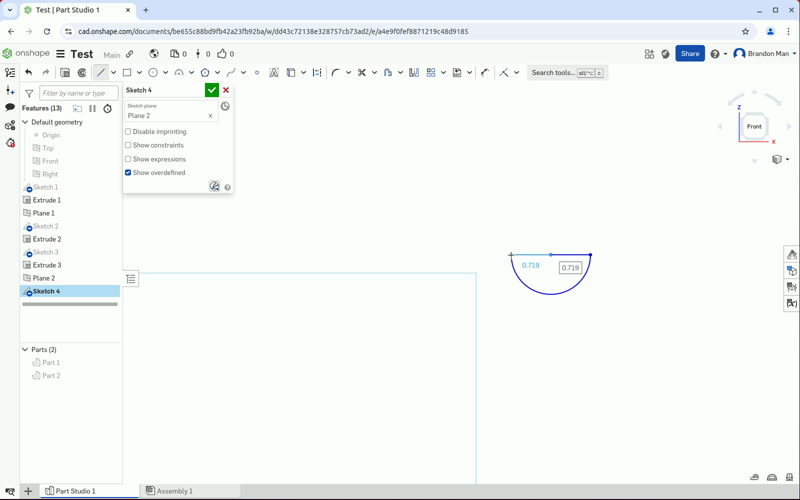
click(511, 254)
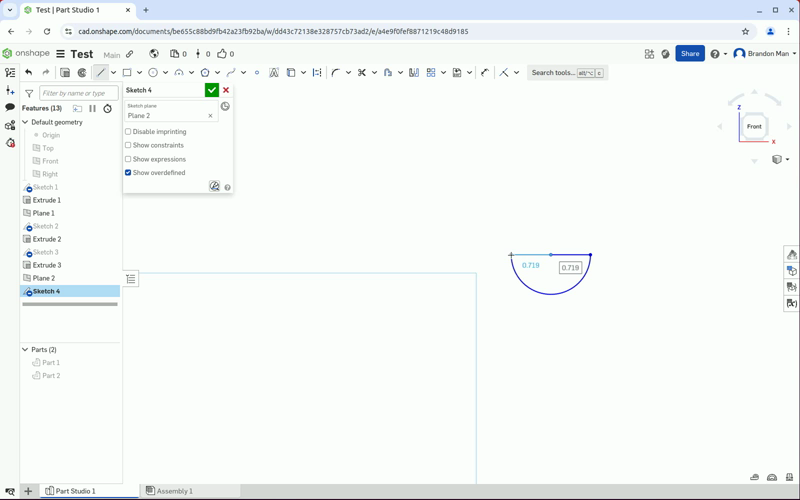
scroll(-6)
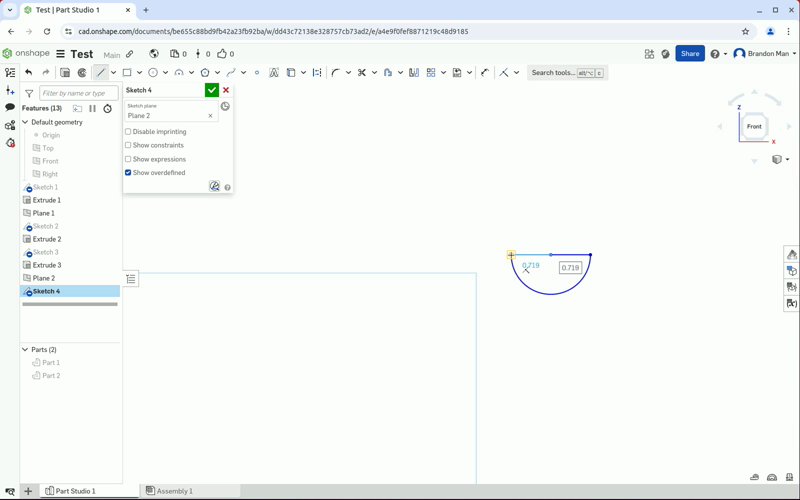
scroll(-6)
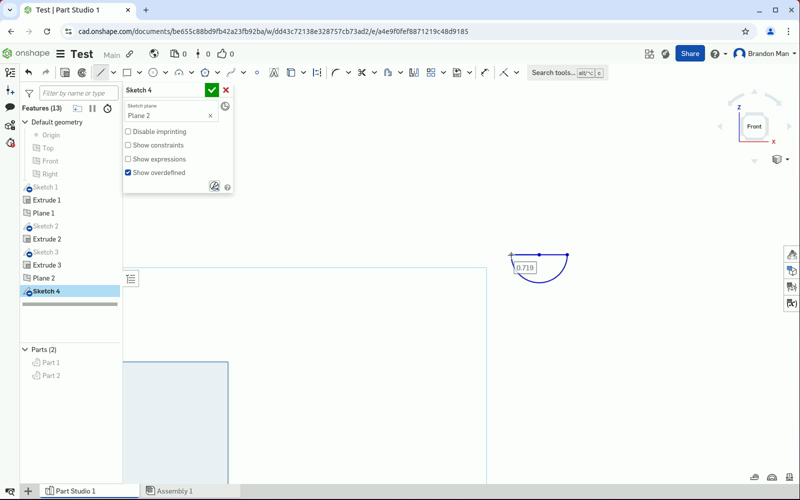
scroll(-6)
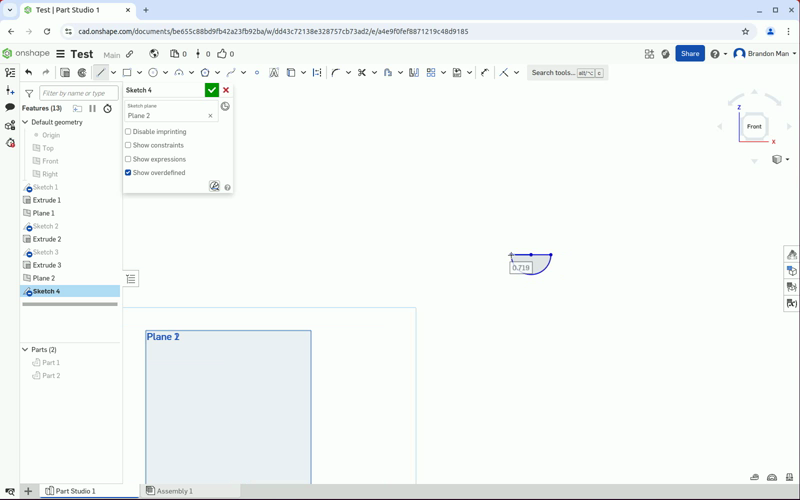
scroll(-6)
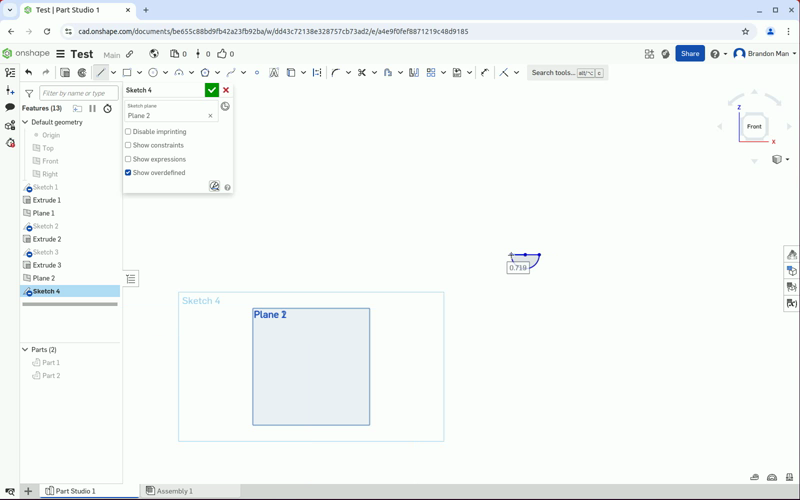
scroll(-6)
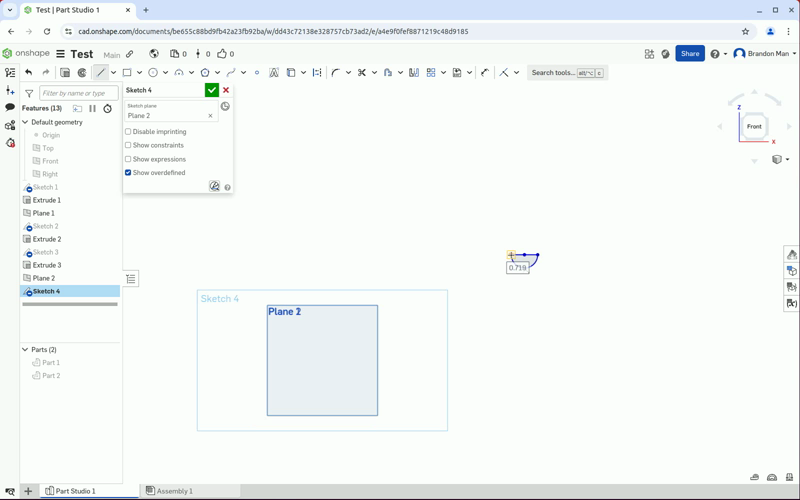
scroll(-6)
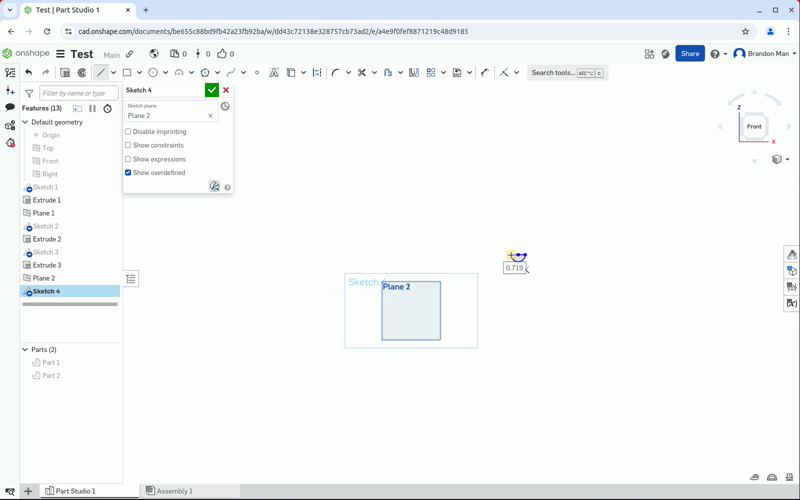
scroll(-6)
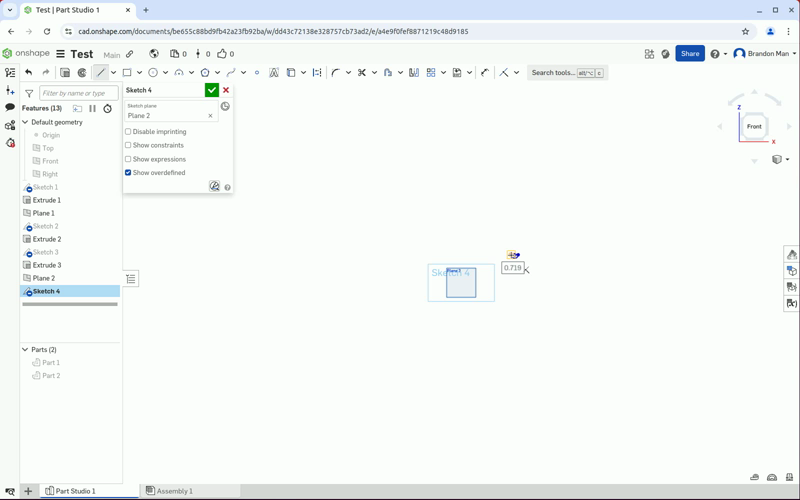
key(esc)
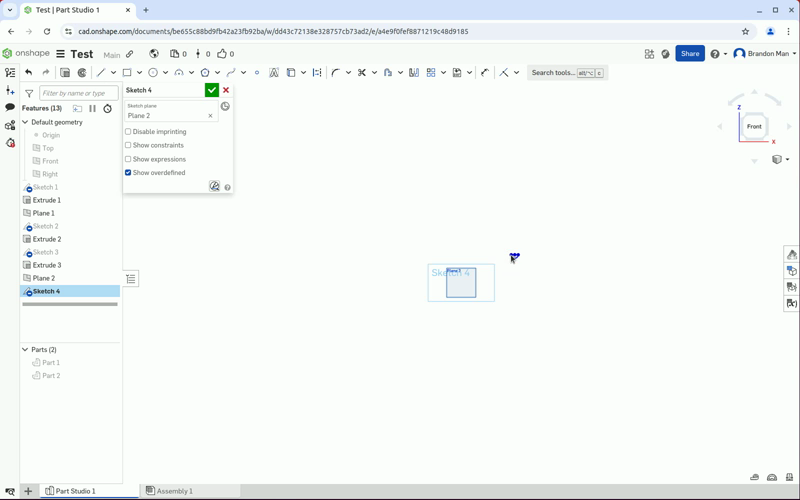
mouse_move(516, 255)
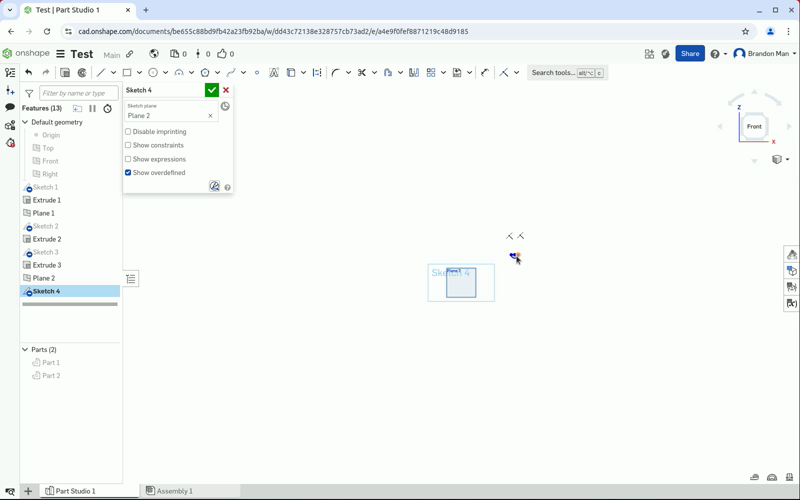
scroll(6)
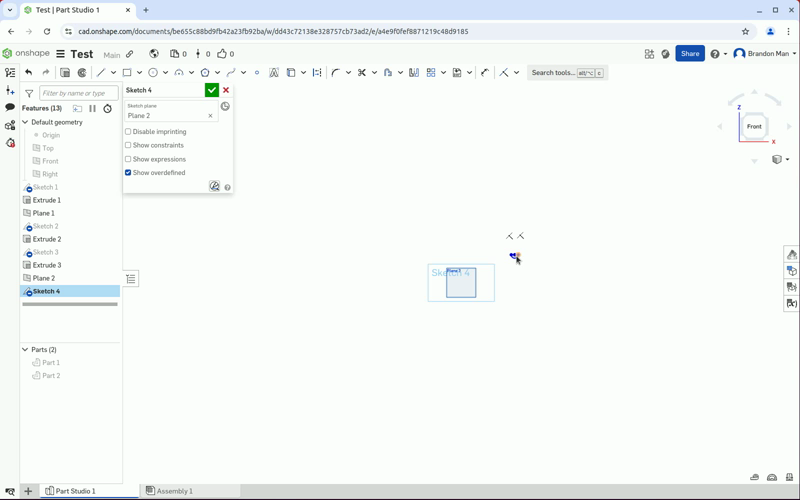
scroll(6)
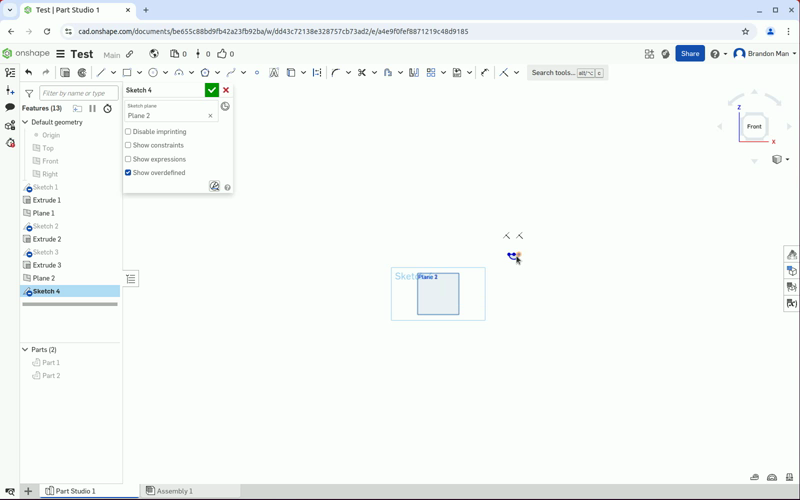
scroll(6)
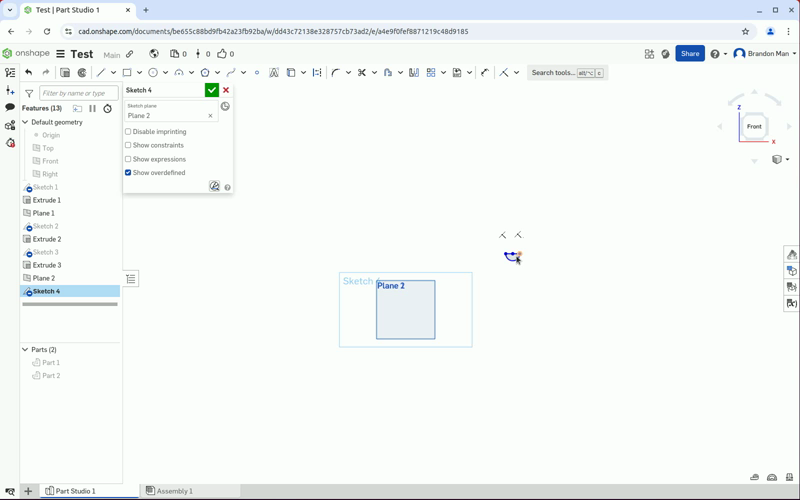
scroll(6)
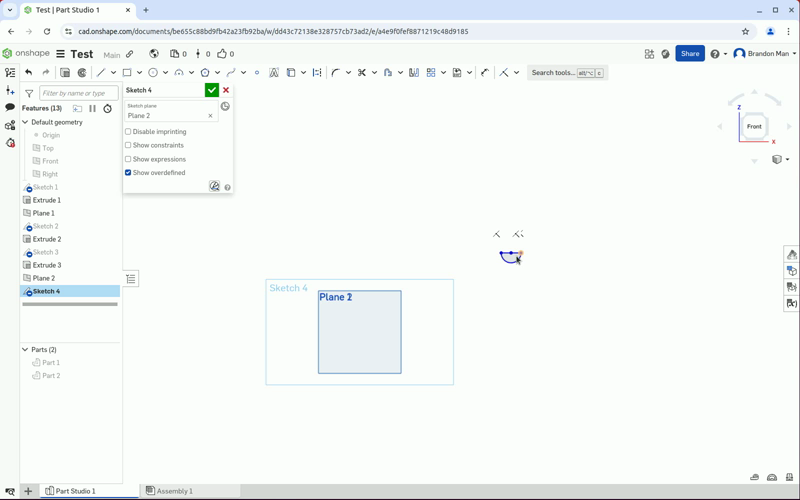
scroll(6)
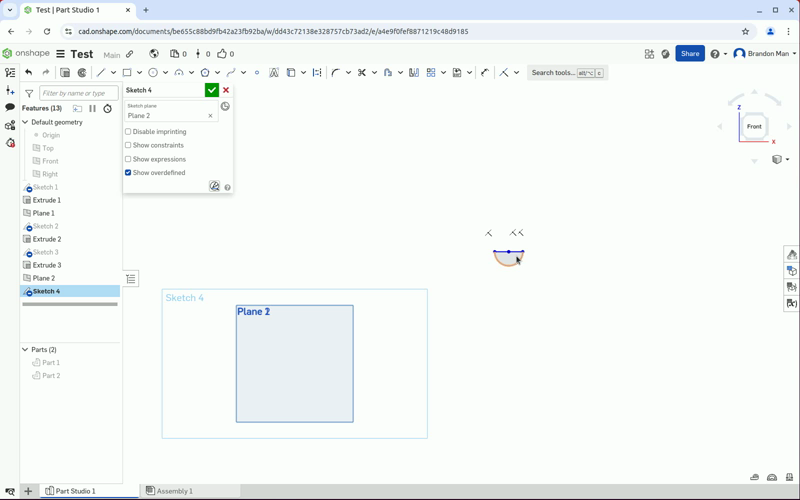
scroll(6)
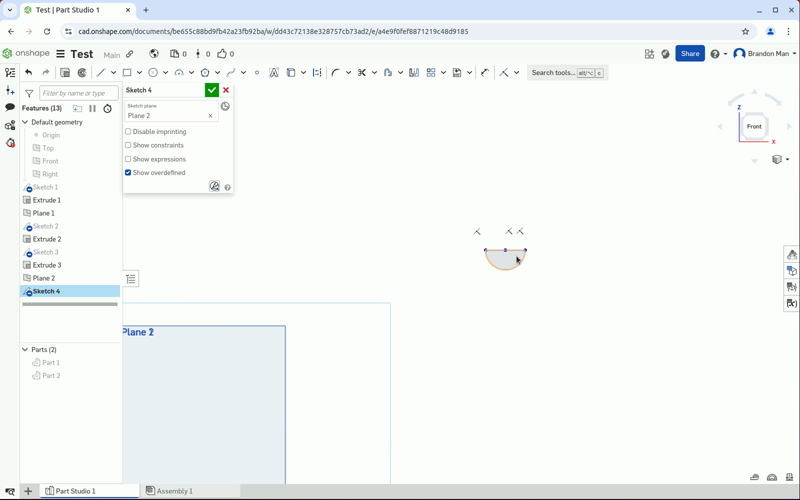
scroll(6)
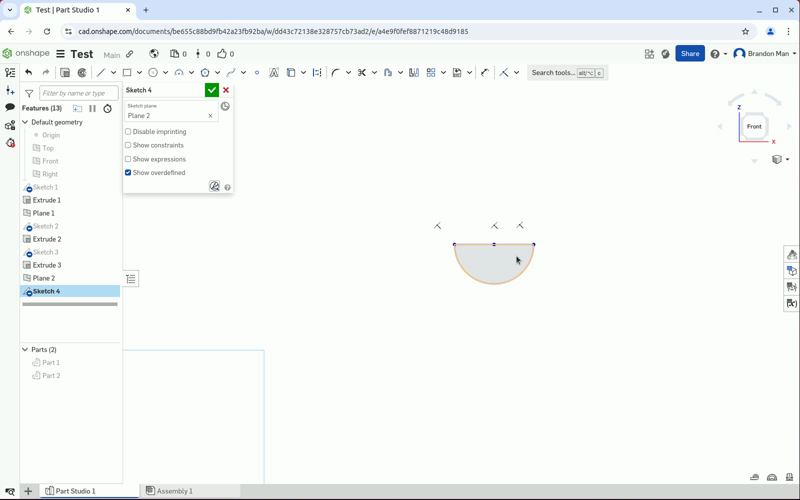
click(516, 255)
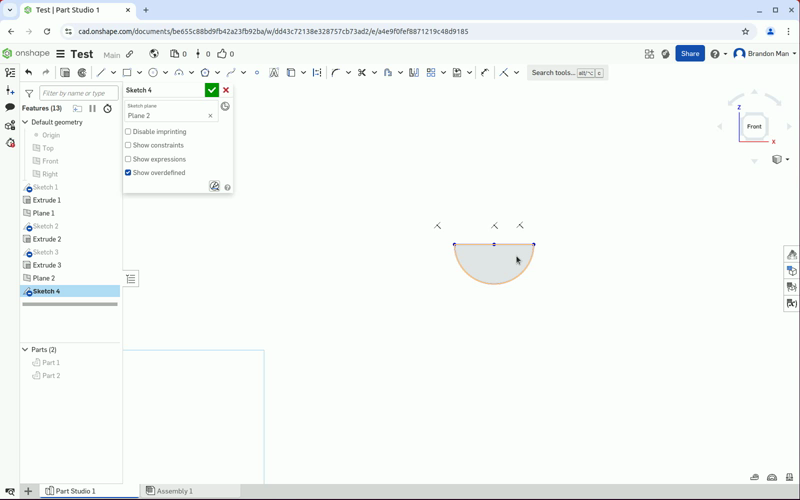
scroll(-6)
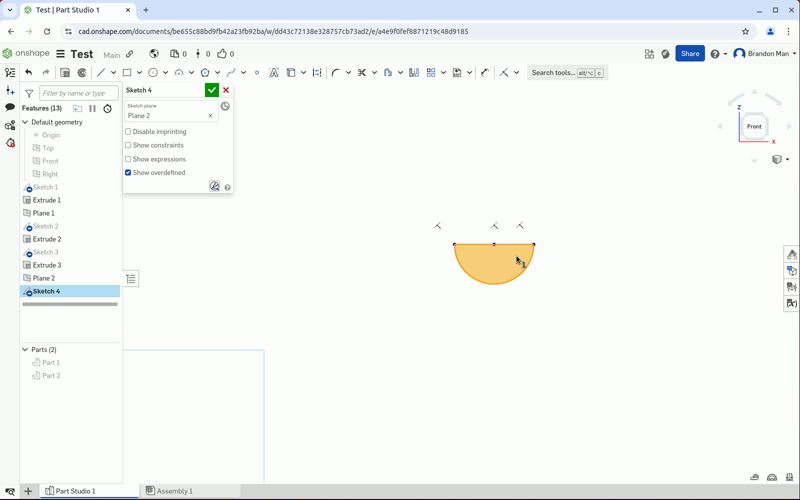
scroll(-6)
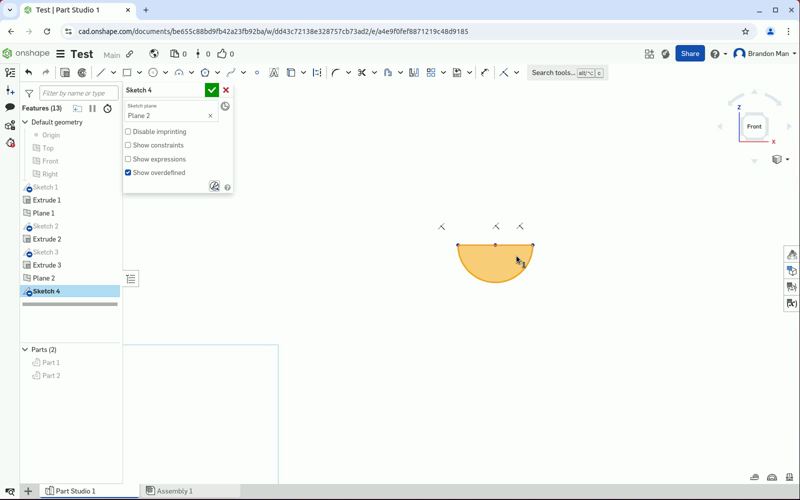
scroll(-6)
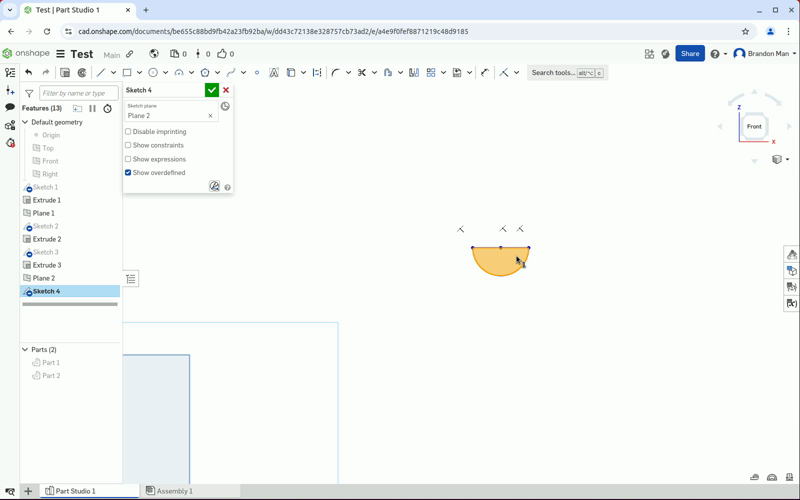
scroll(-6)
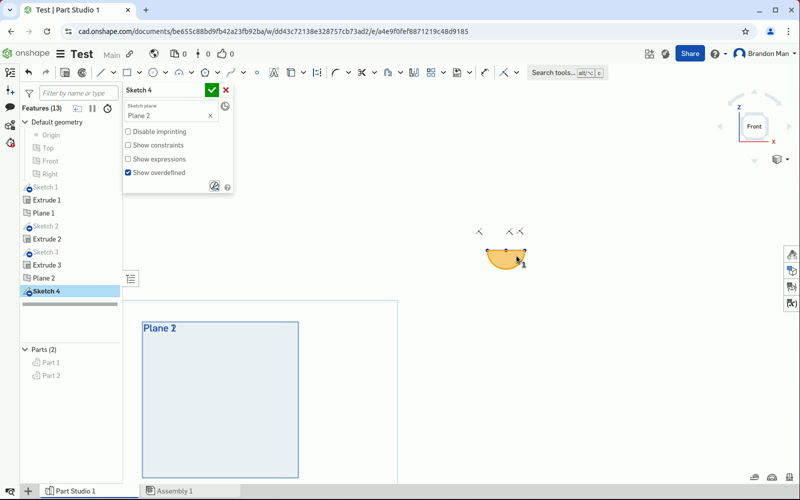
scroll(-6)
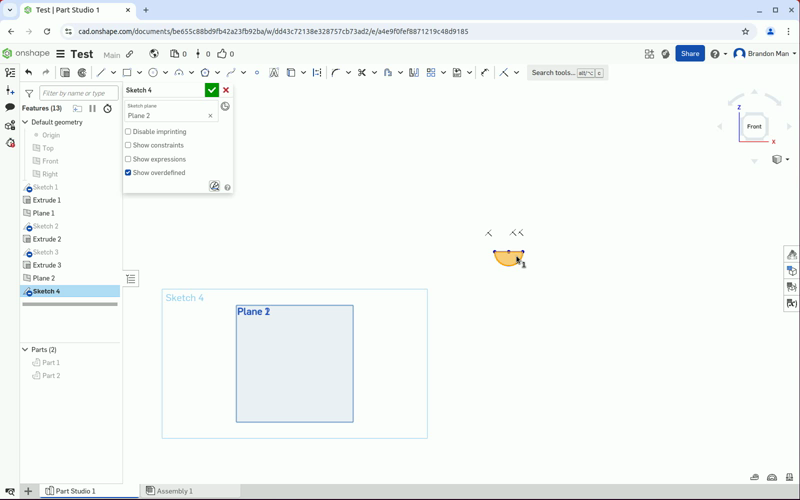
scroll(-6)
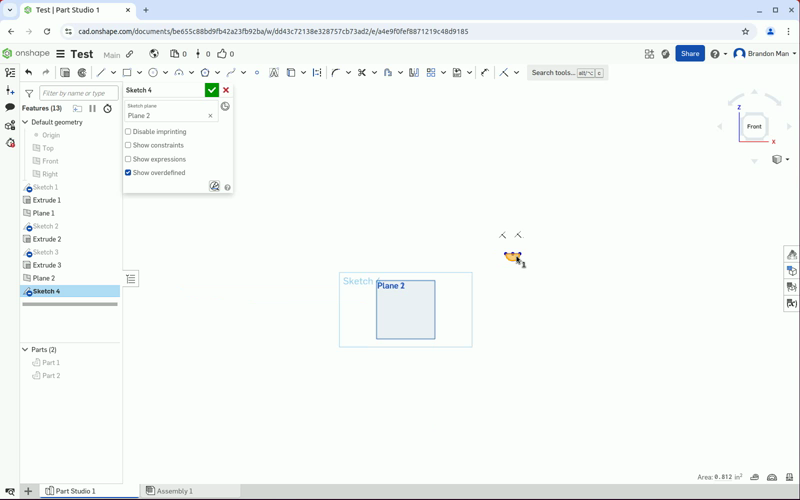
scroll(-6)
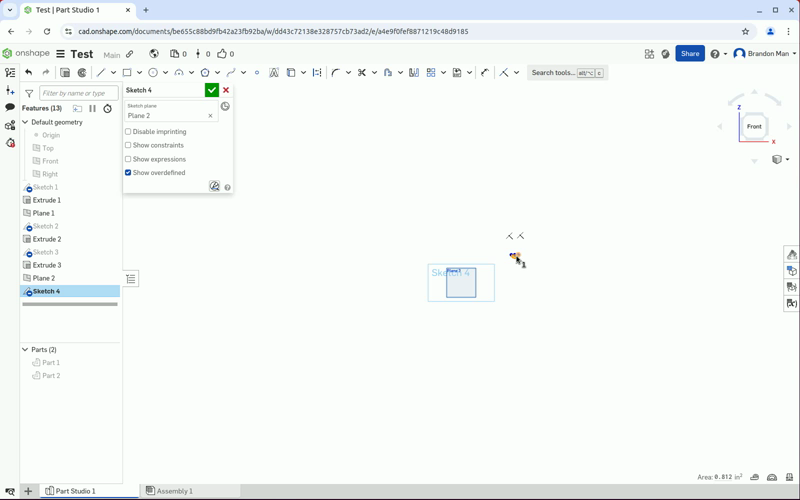
mouse_move(73, 352)
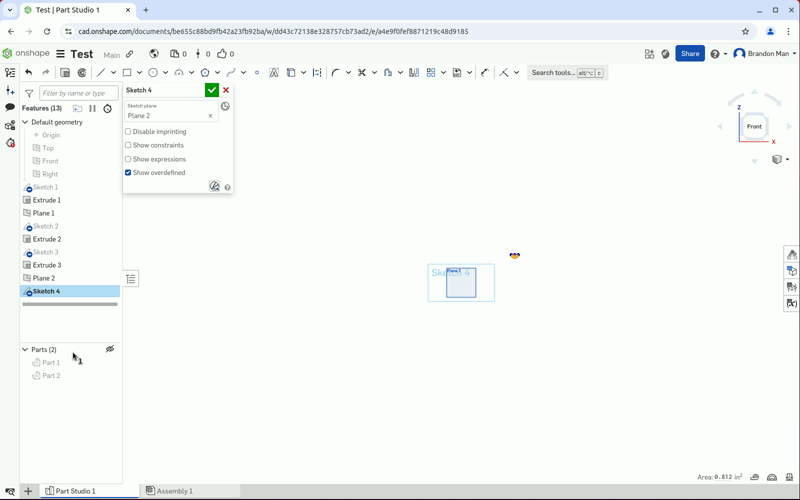
key(shift+y)
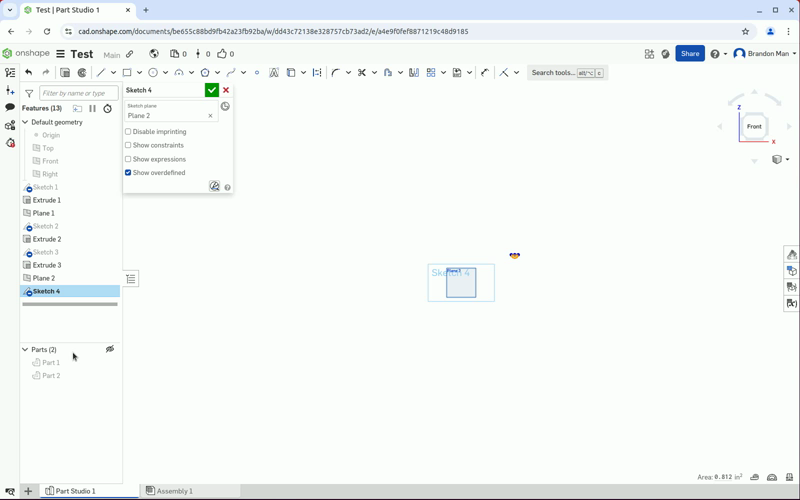
key(shift+e)
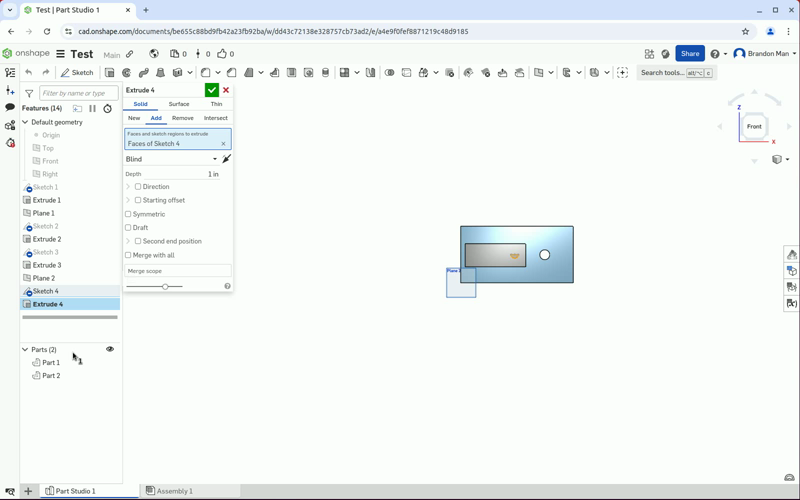
mouse_move(143, 106)
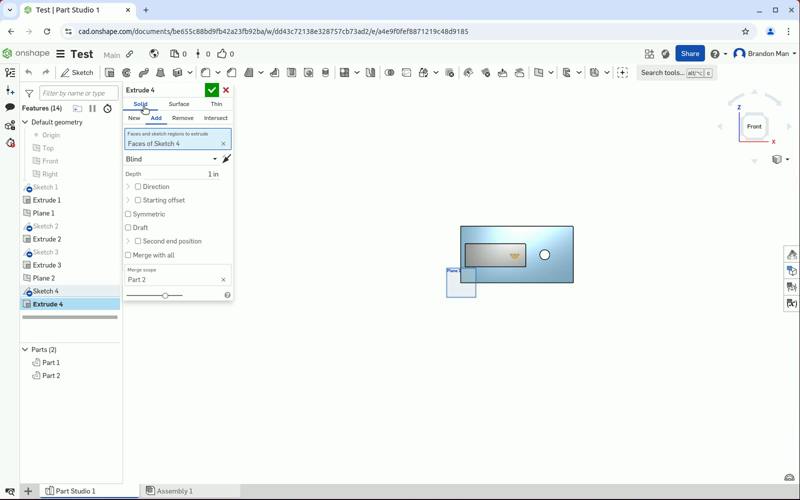
click(143, 106)
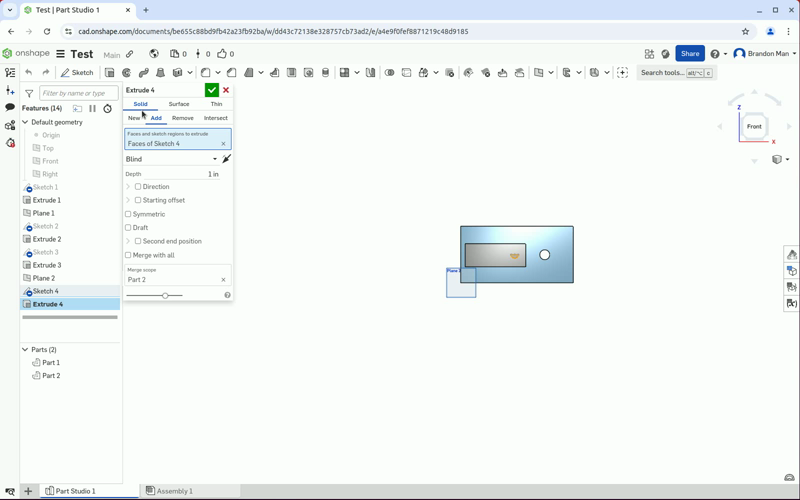
mouse_move(137, 120)
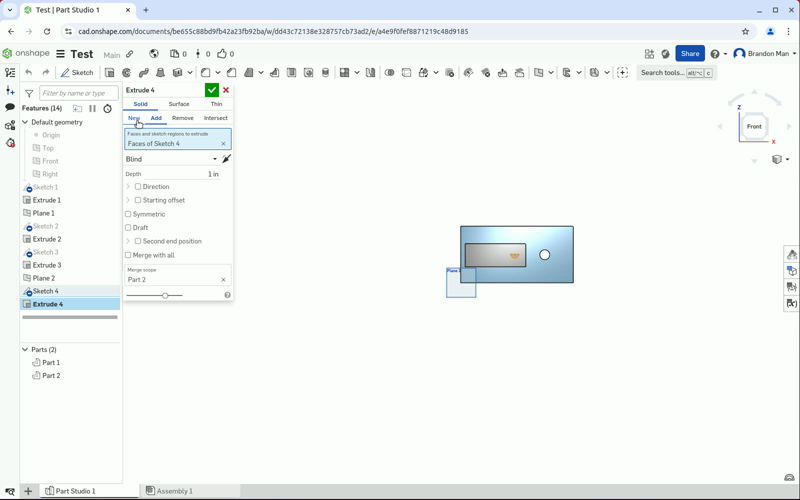
click(137, 120)
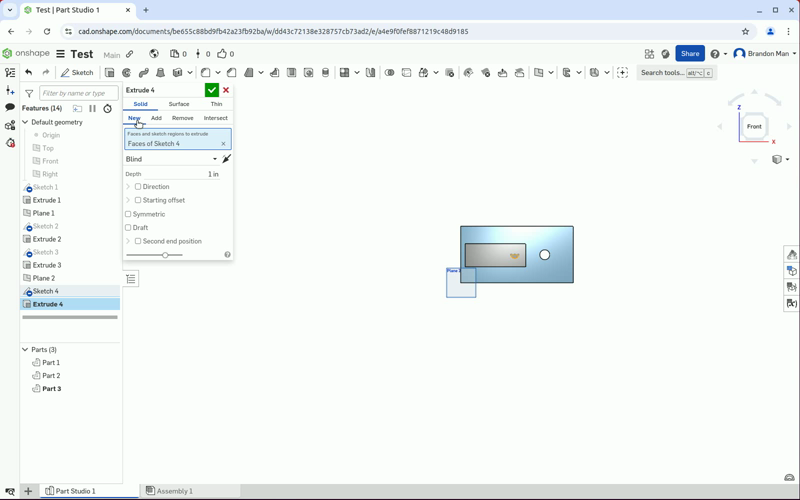
key(tab, 4)
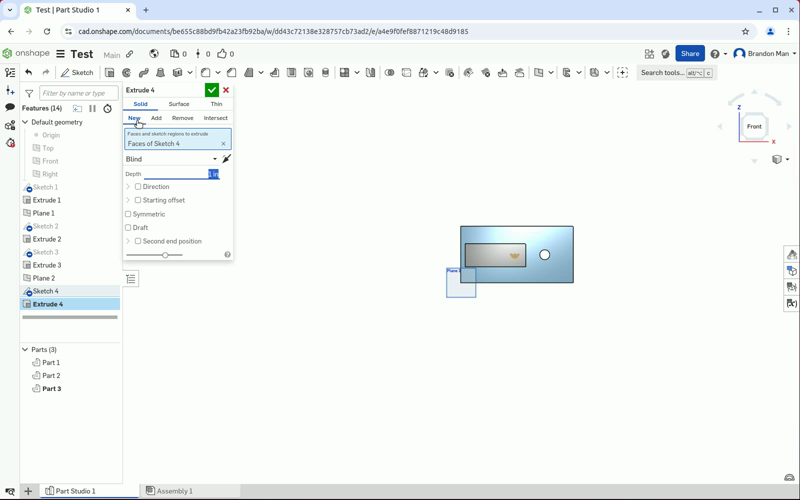
text(3.611)
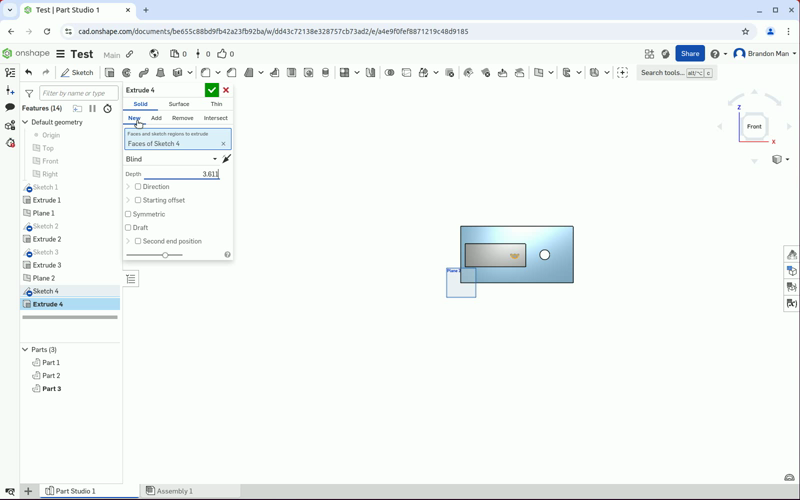
key(enter)
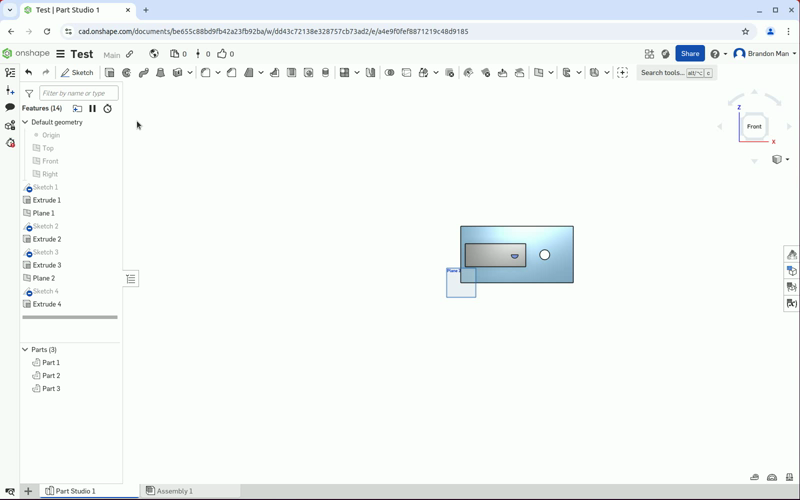
key(shift+h)
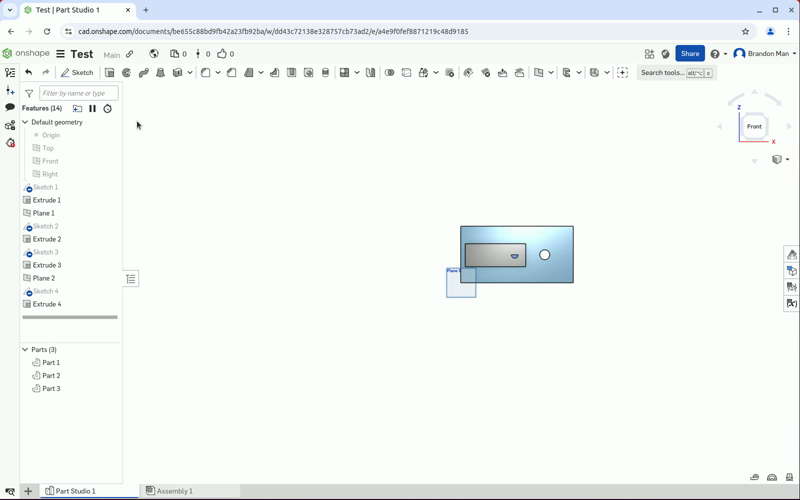
key(shift+h)
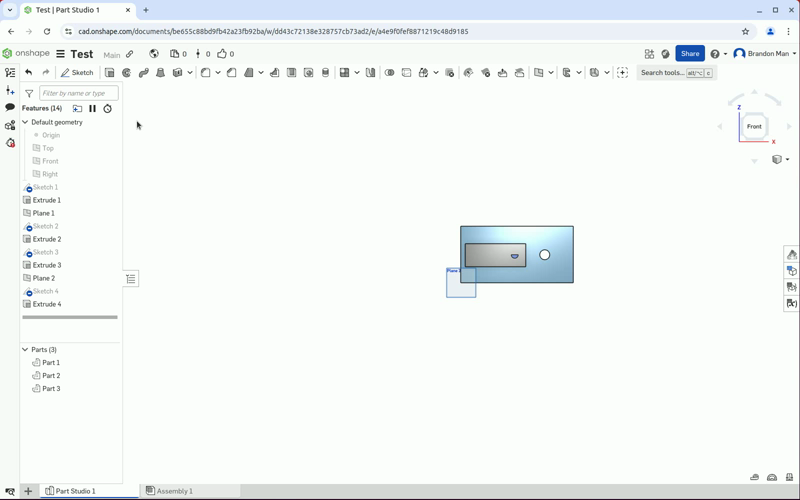
mouse_move(73, 189)
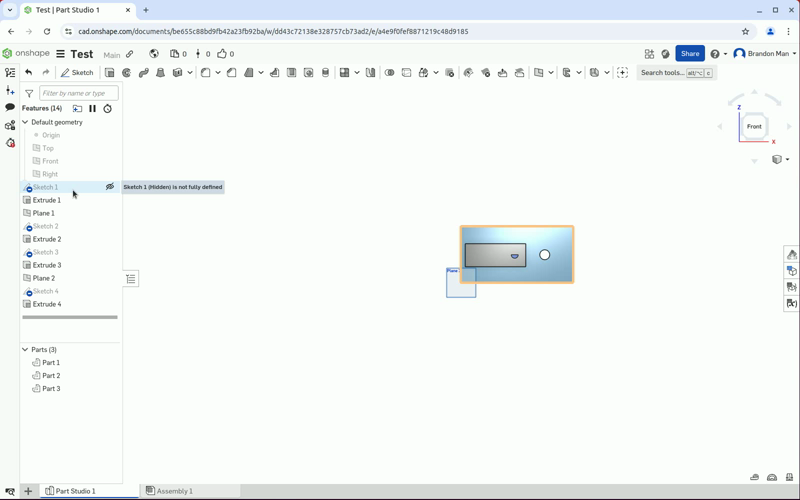
click(73, 189)
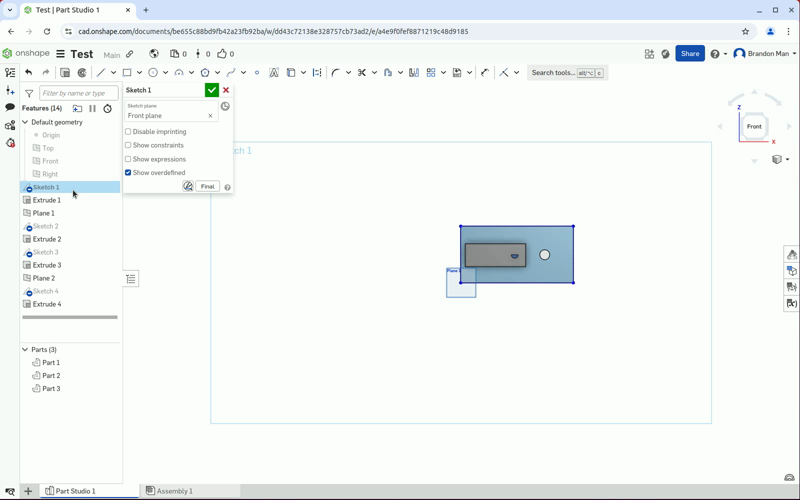
mouse_move(229, 92)
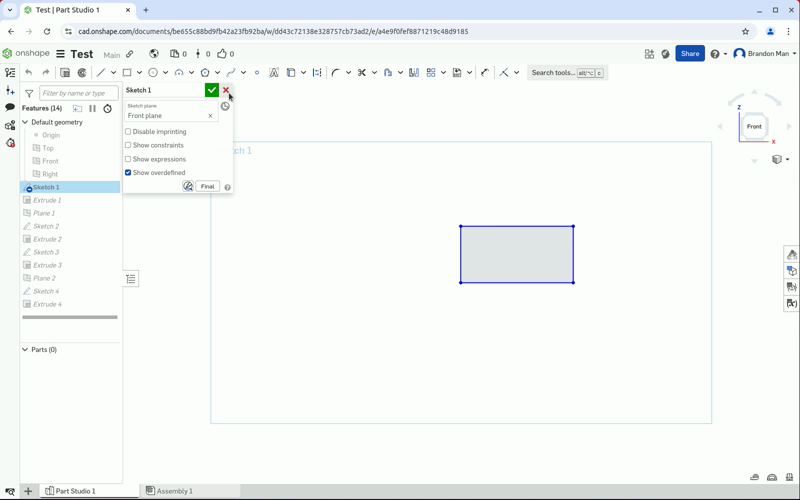
click(229, 92)
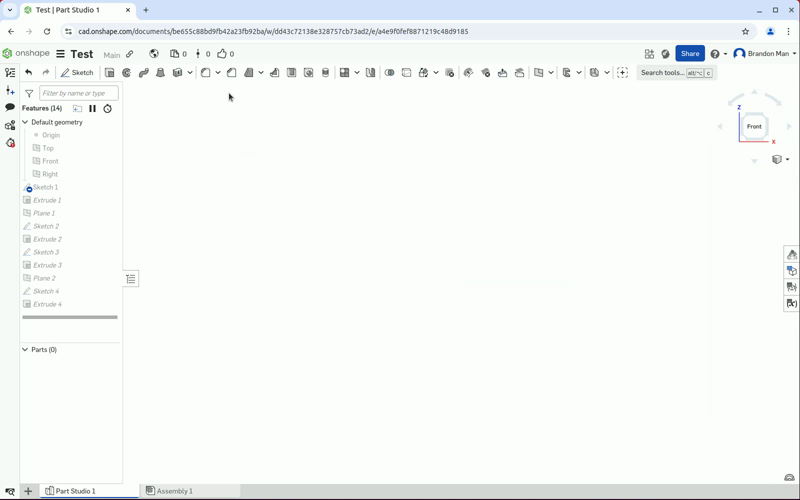
key(shift+s)
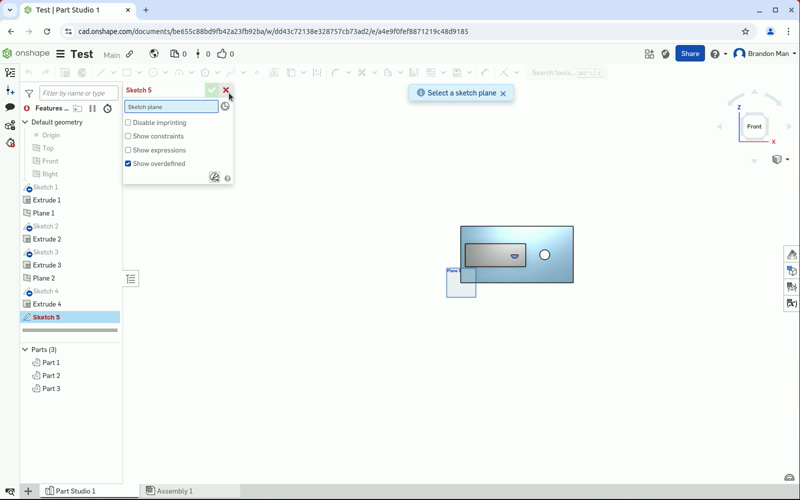
mouse_move(73, 280)
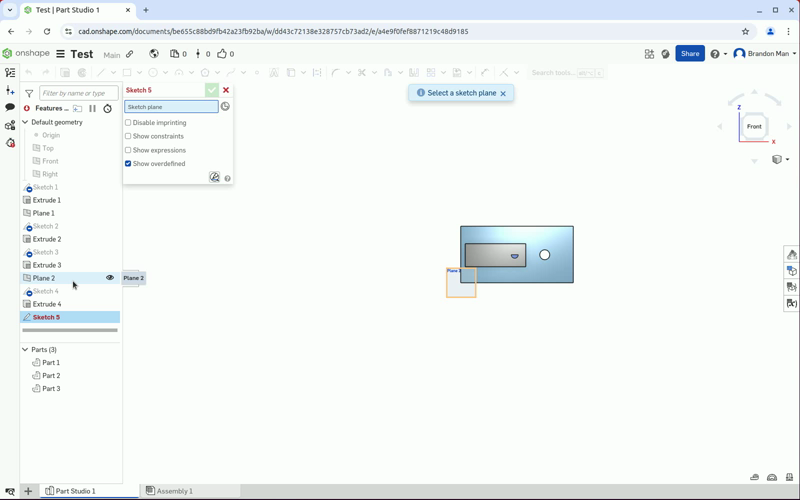
click(73, 280)
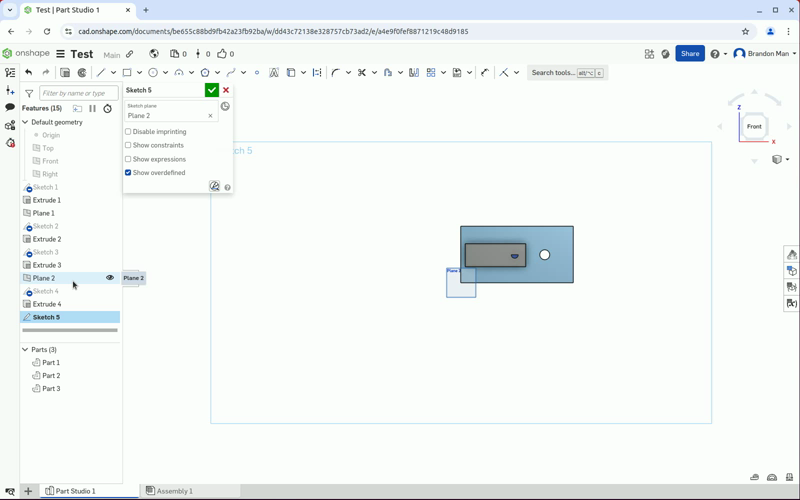
mouse_move(73, 352)
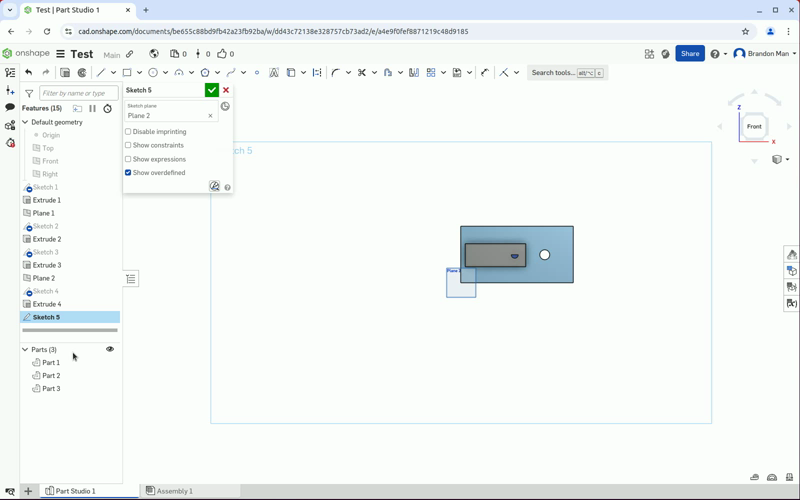
key(y)
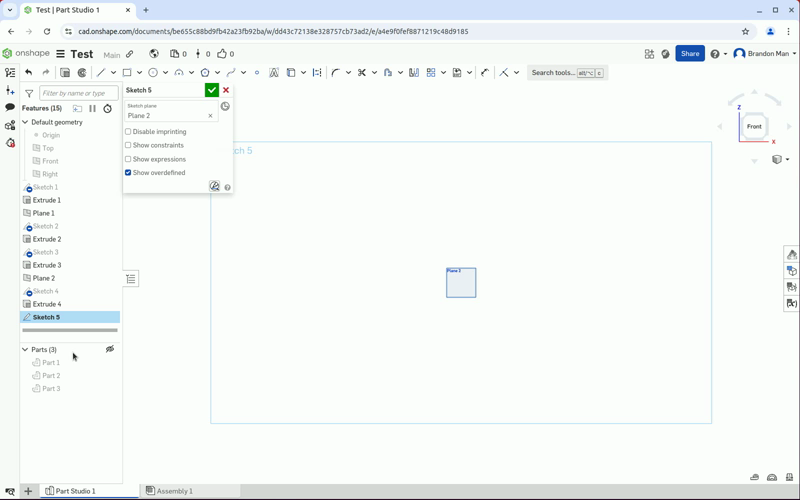
key(a)
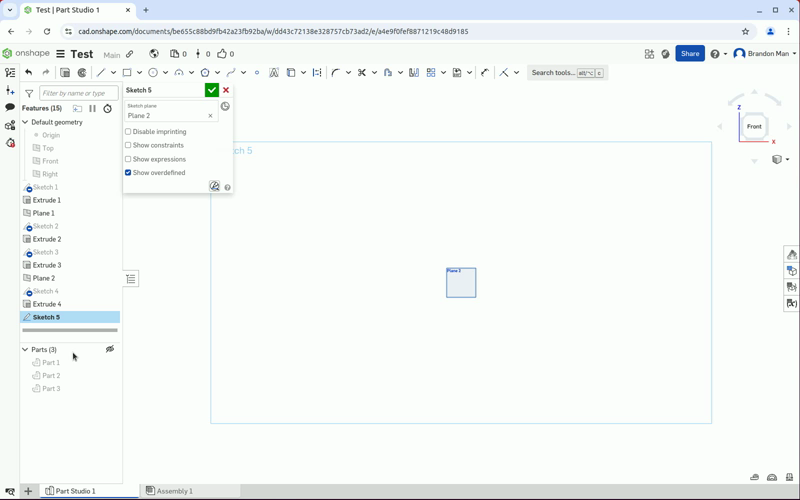
key_down(shift)
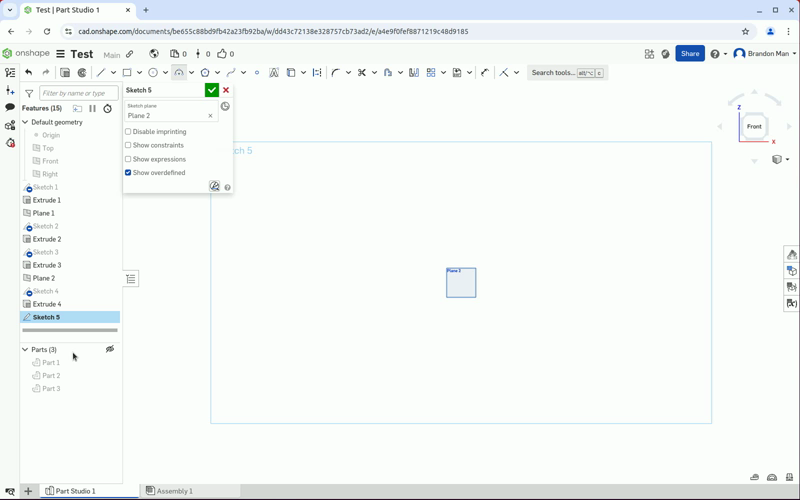
mouse_move(511, 254)
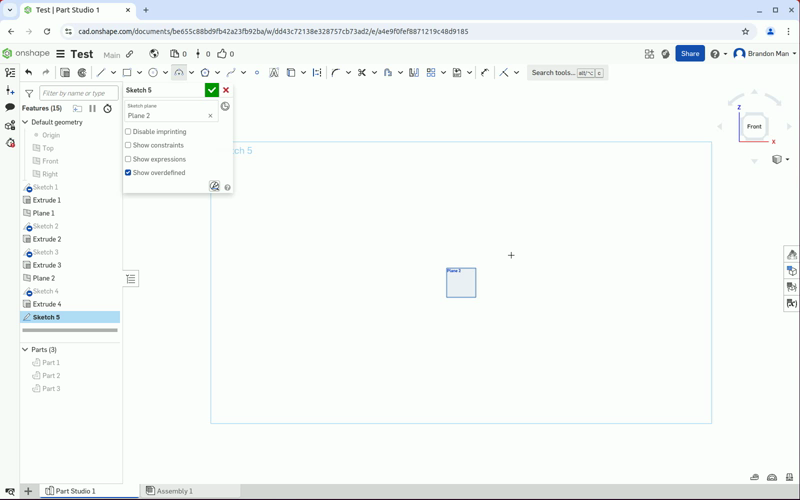
click(511, 254)
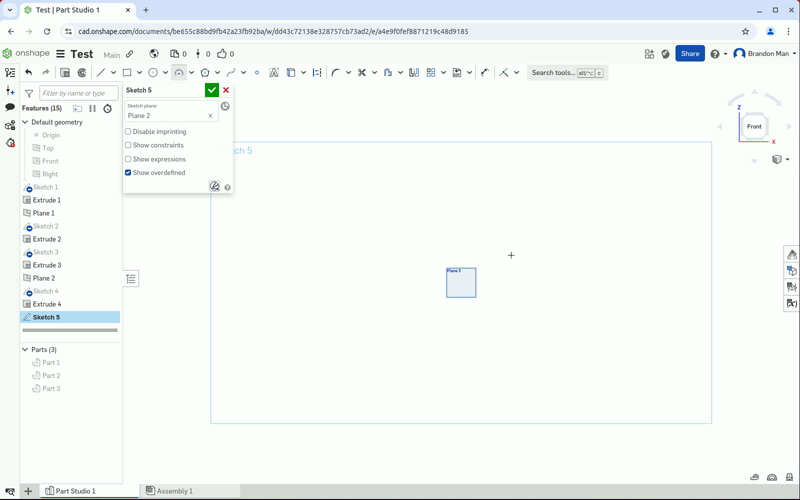
key_up(shift)
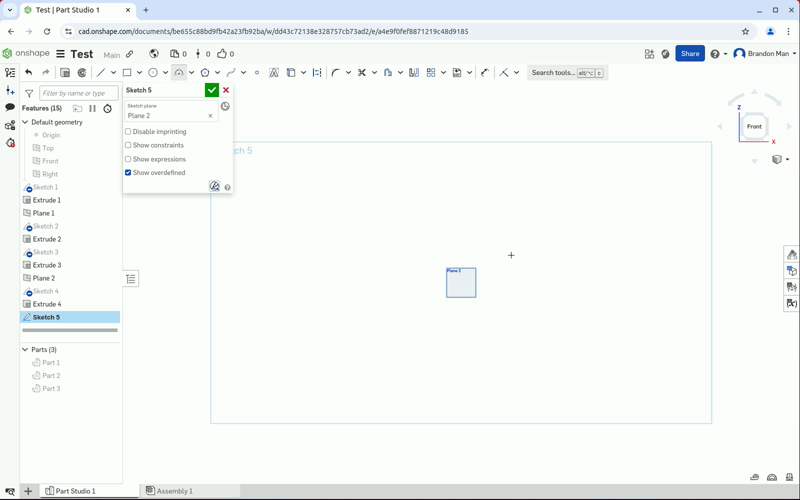
key_down(shift)
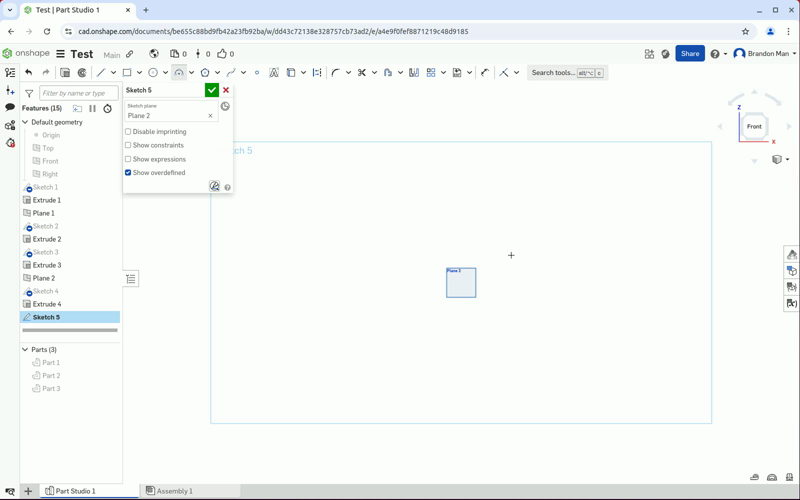
mouse_move(518, 254)
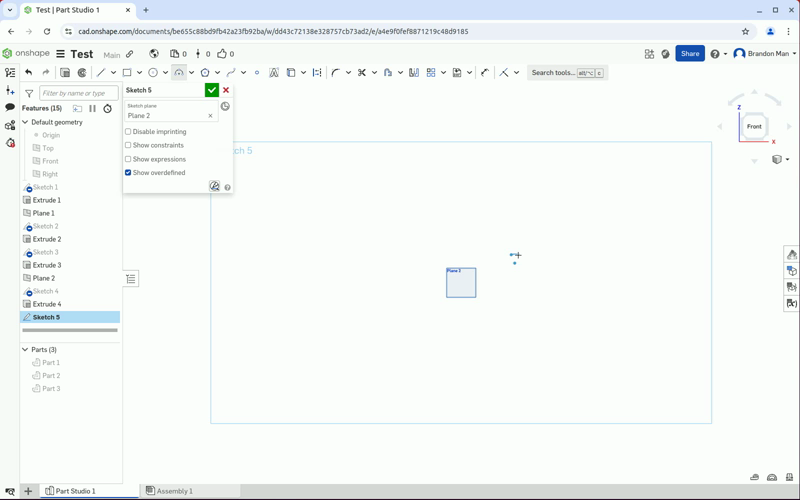
scroll(6)
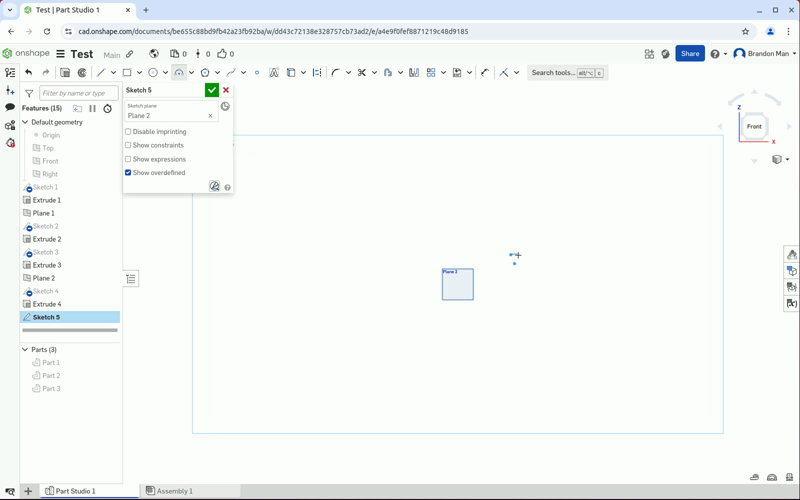
scroll(6)
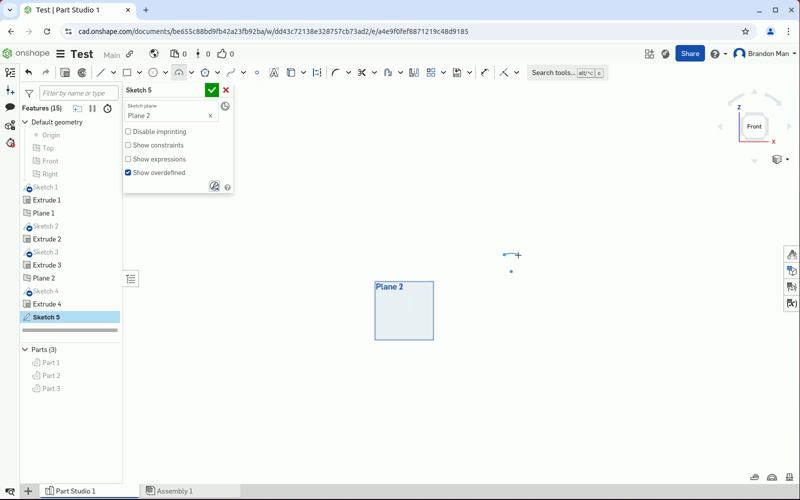
scroll(6)
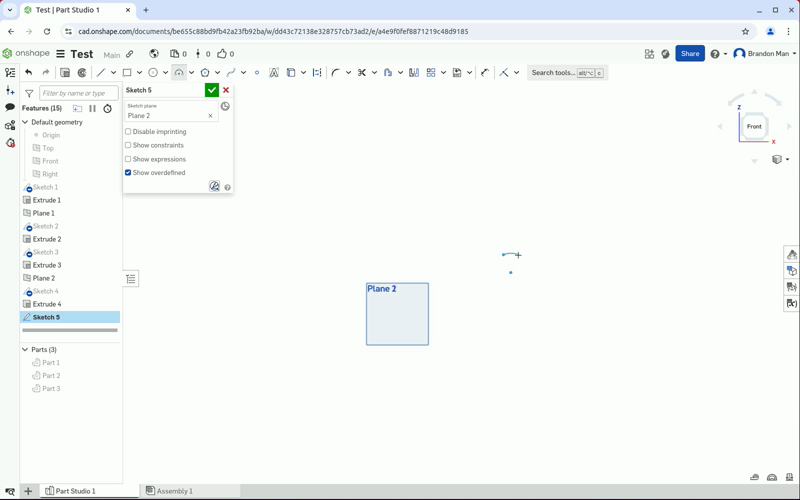
scroll(6)
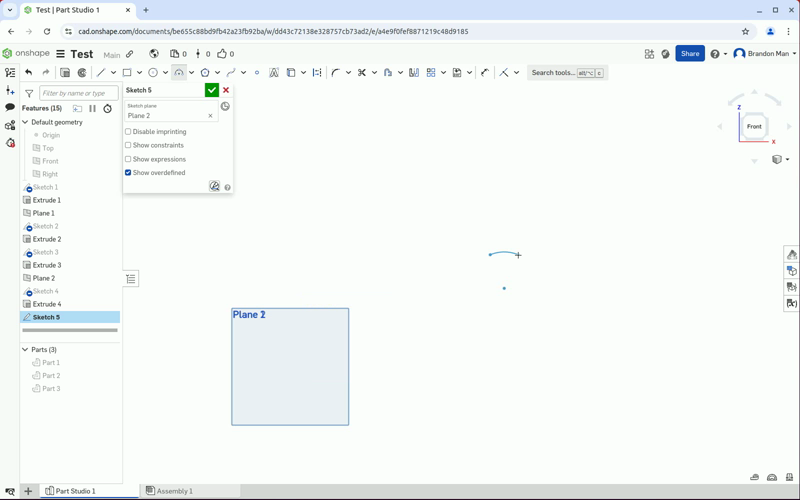
scroll(6)
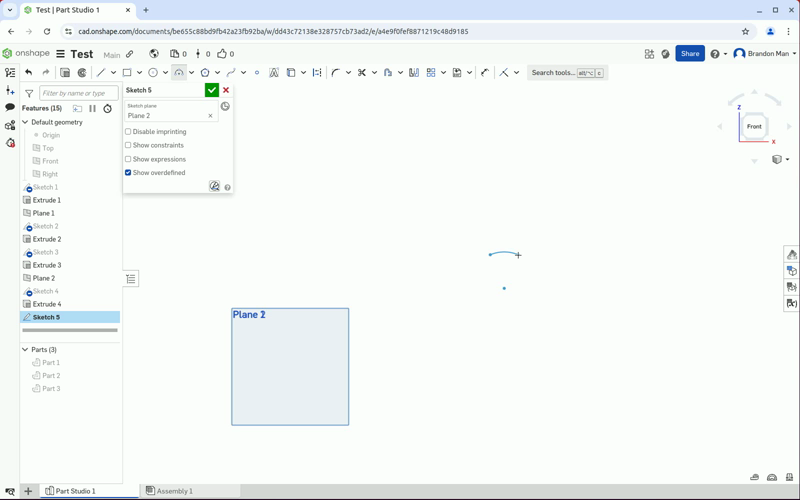
scroll(6)
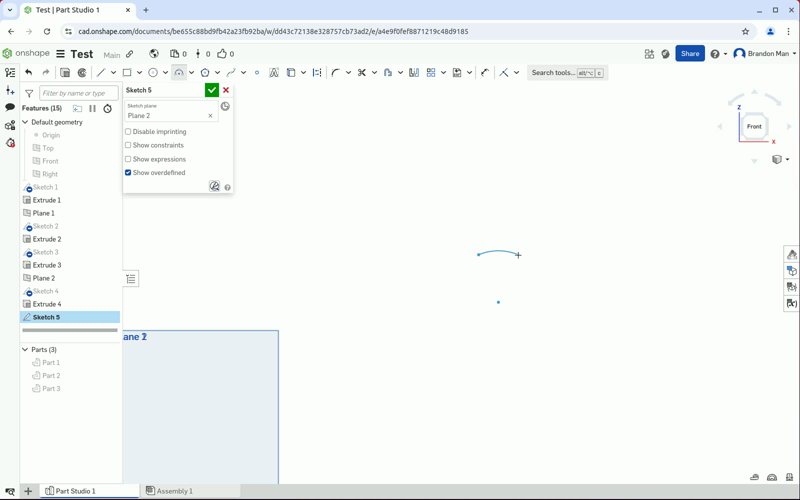
scroll(6)
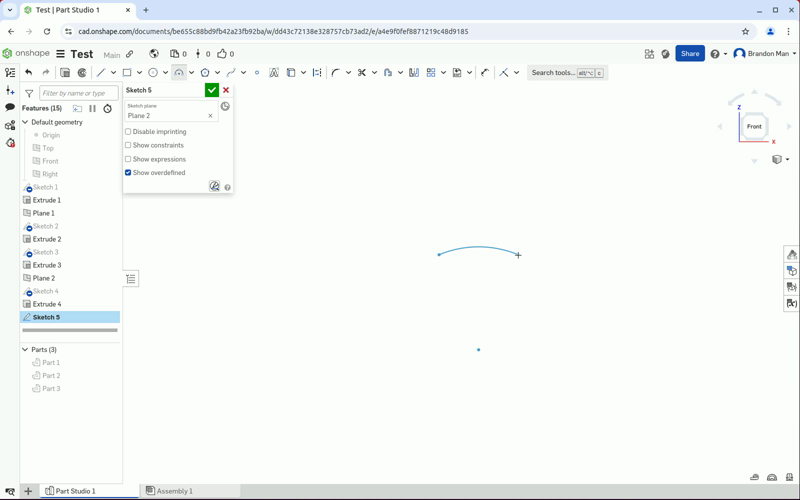
click(518, 254)
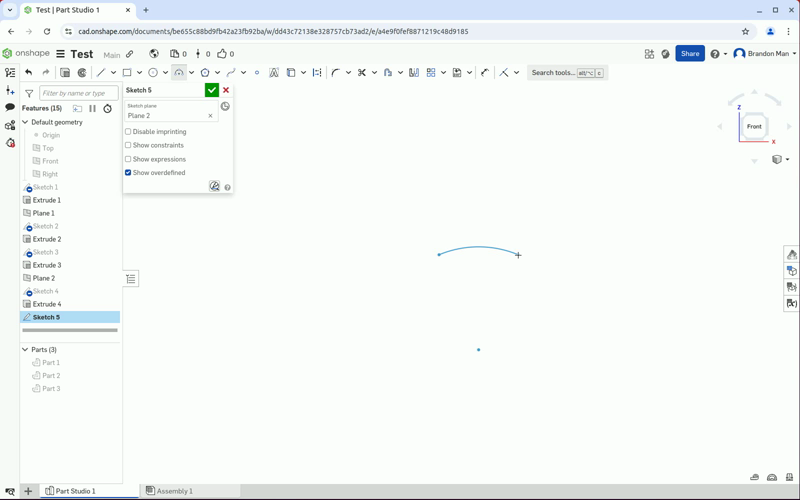
scroll(-6)
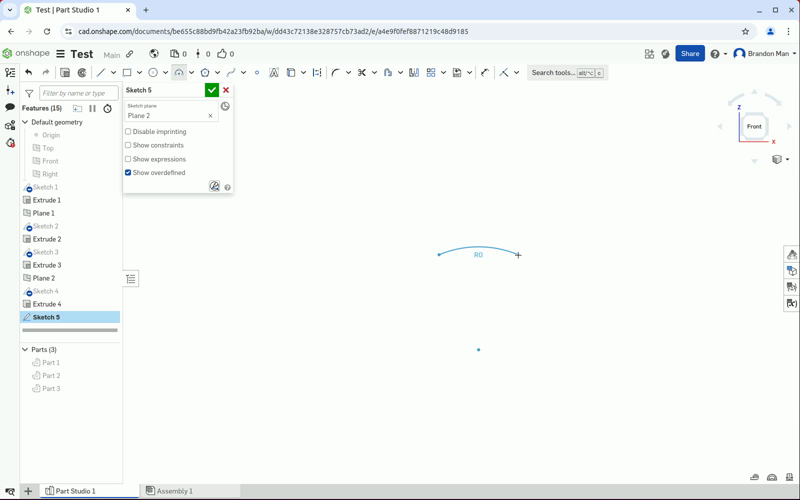
scroll(-6)
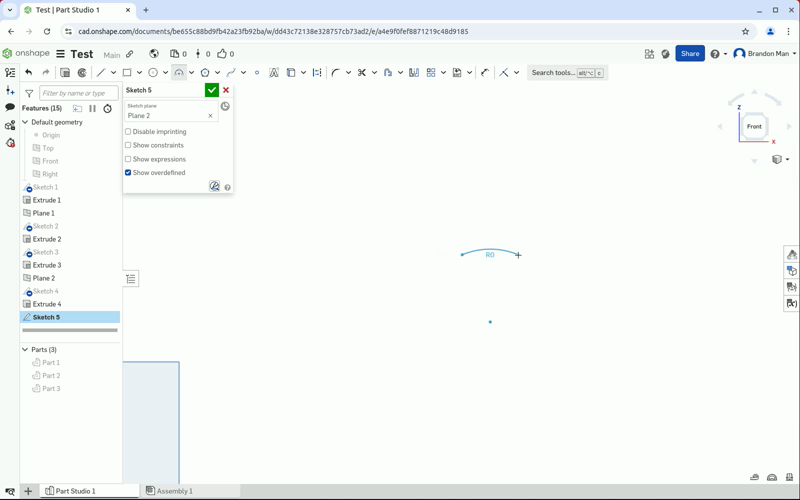
scroll(-6)
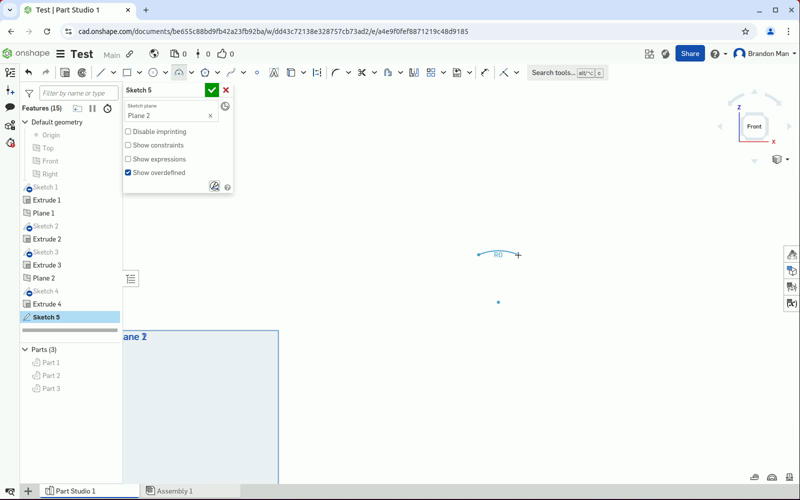
scroll(-6)
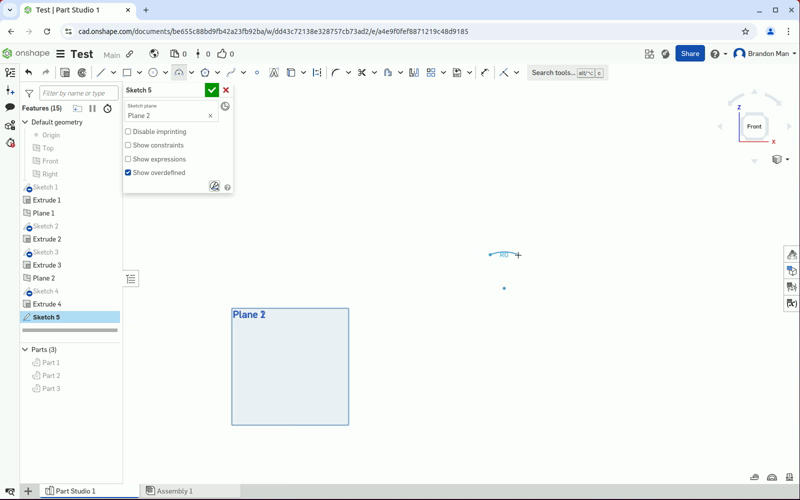
scroll(-6)
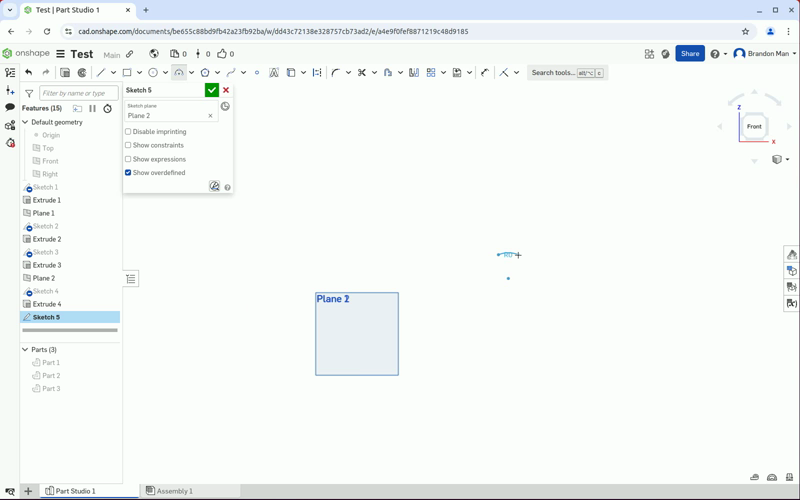
scroll(-6)
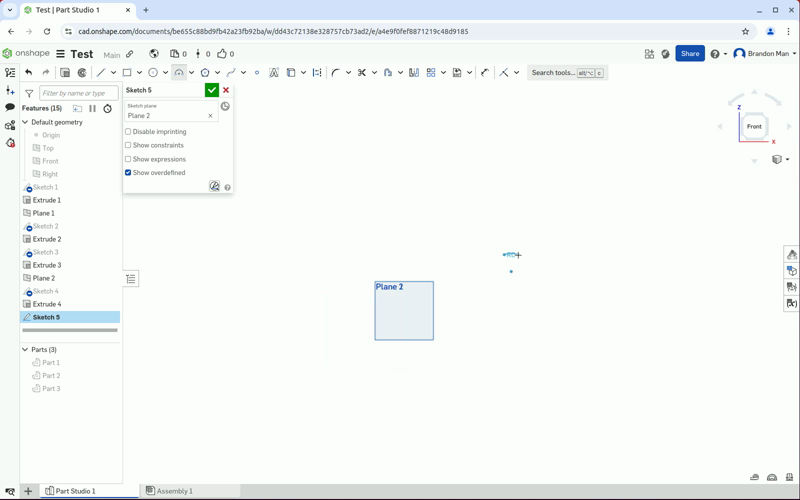
scroll(-6)
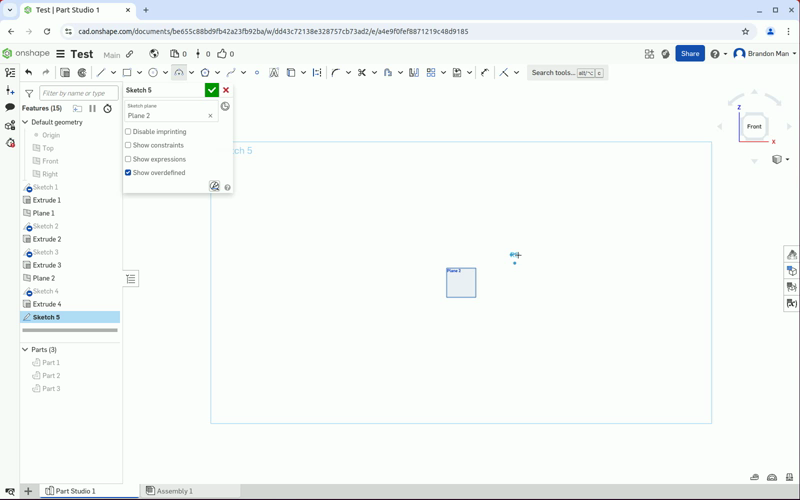
mouse_move(514, 258)
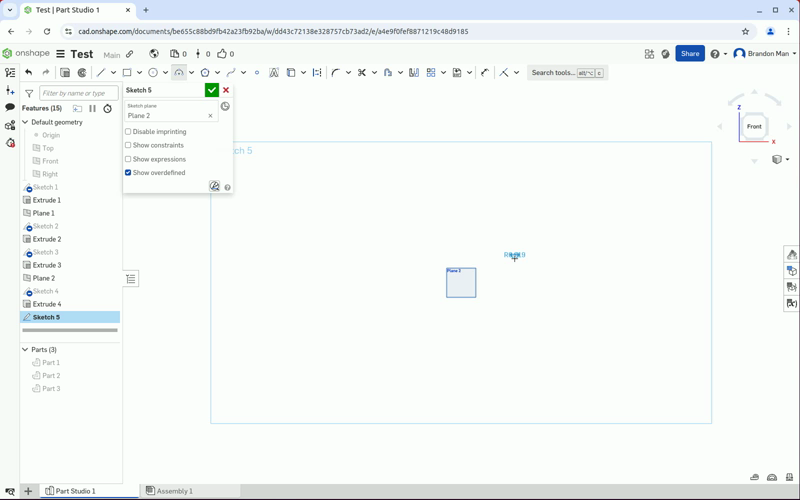
scroll(6)
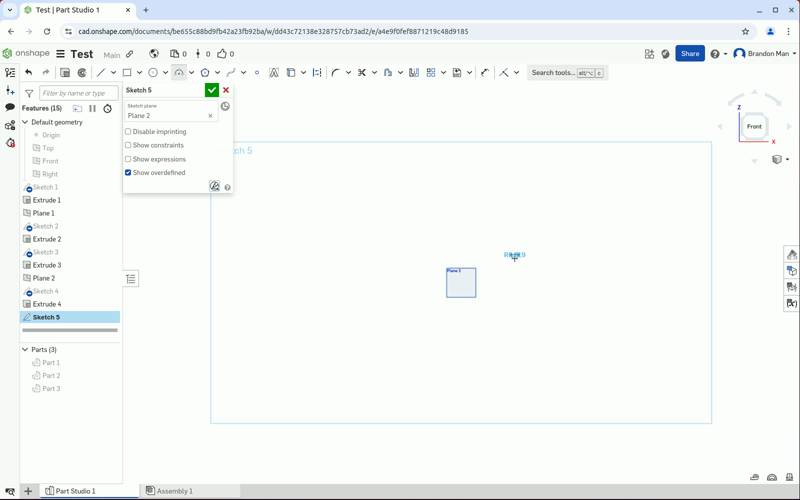
scroll(6)
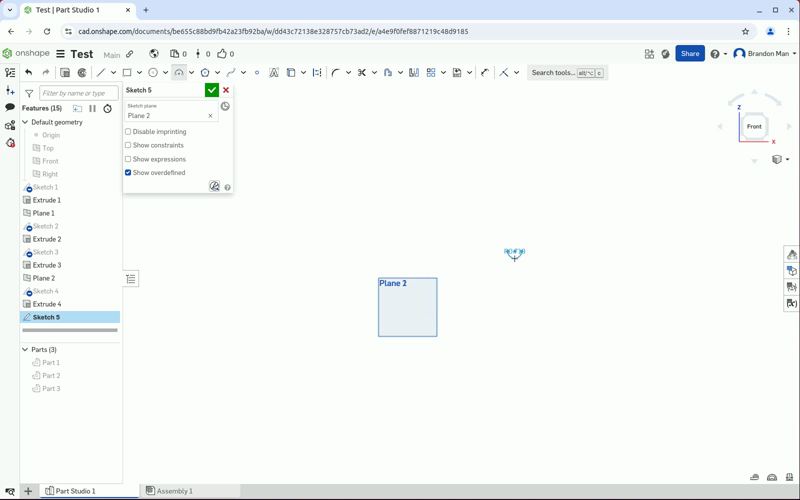
scroll(6)
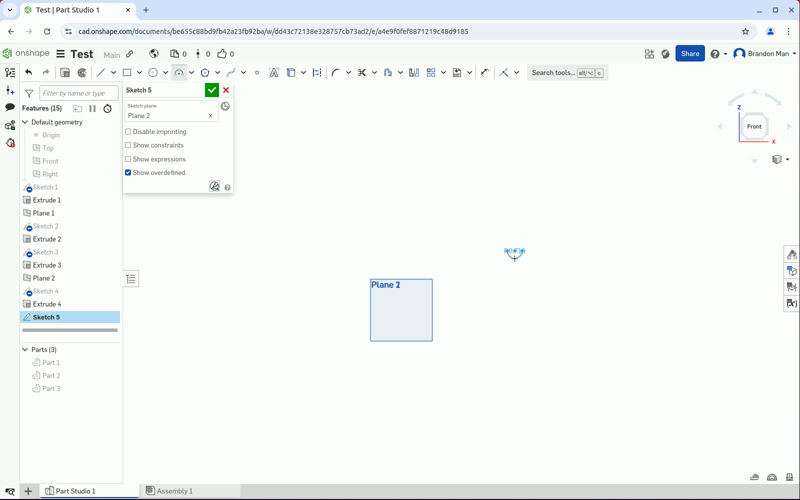
scroll(6)
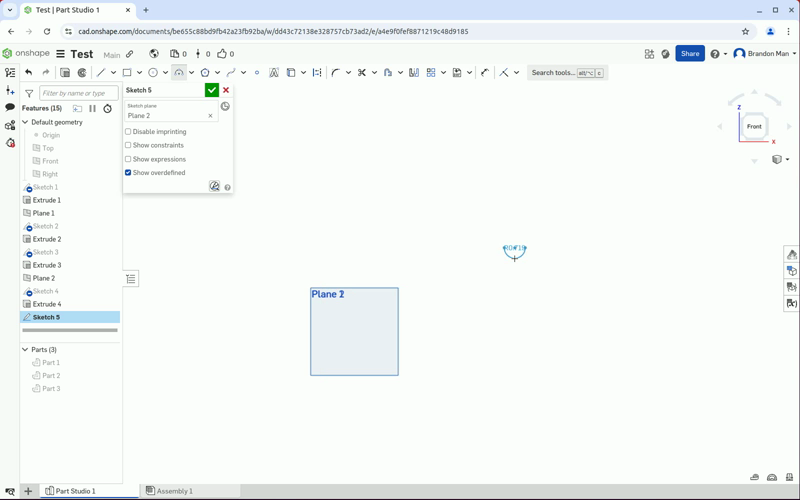
scroll(6)
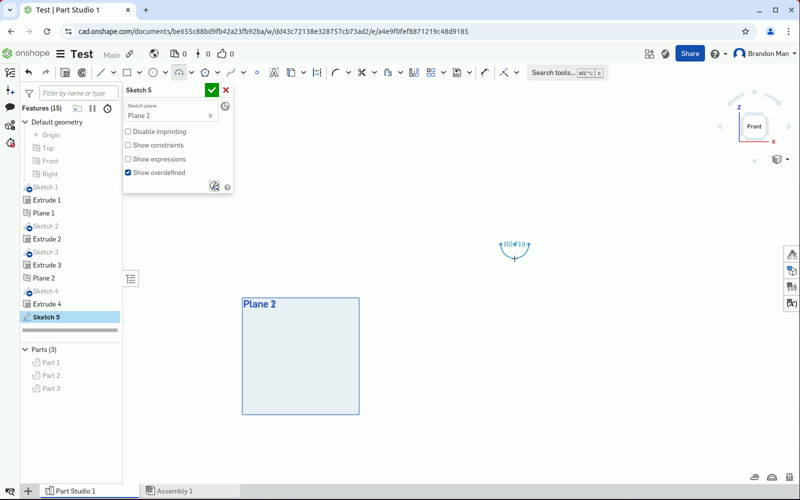
scroll(6)
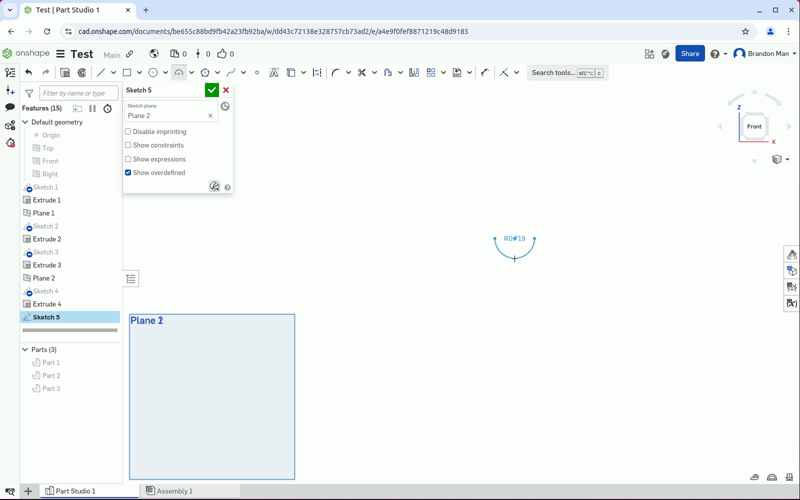
scroll(6)
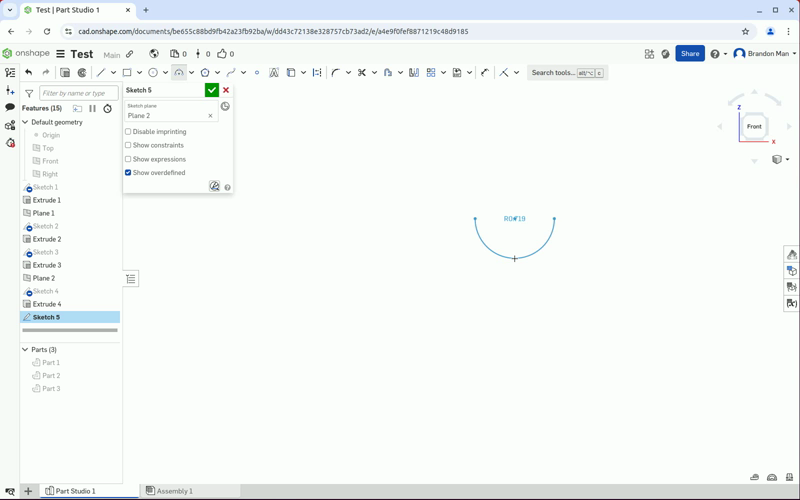
click(514, 258)
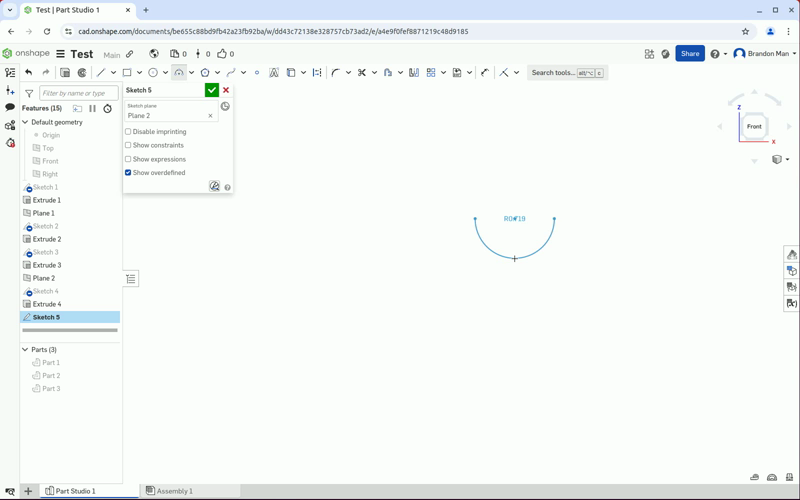
scroll(-6)
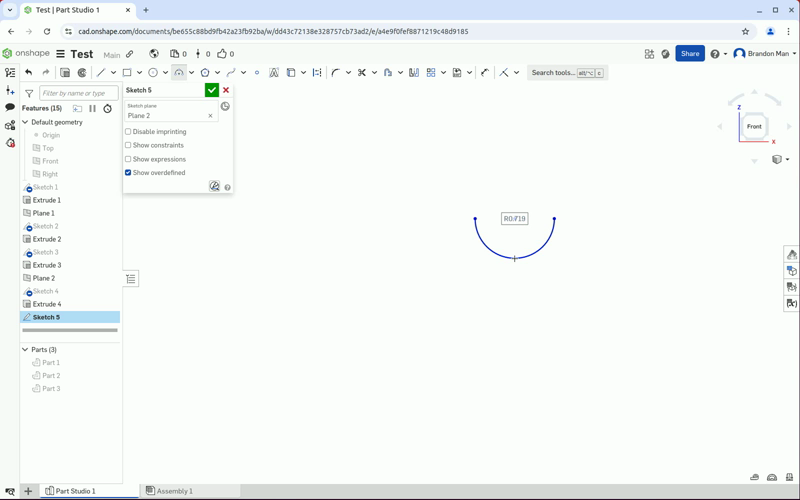
scroll(-6)
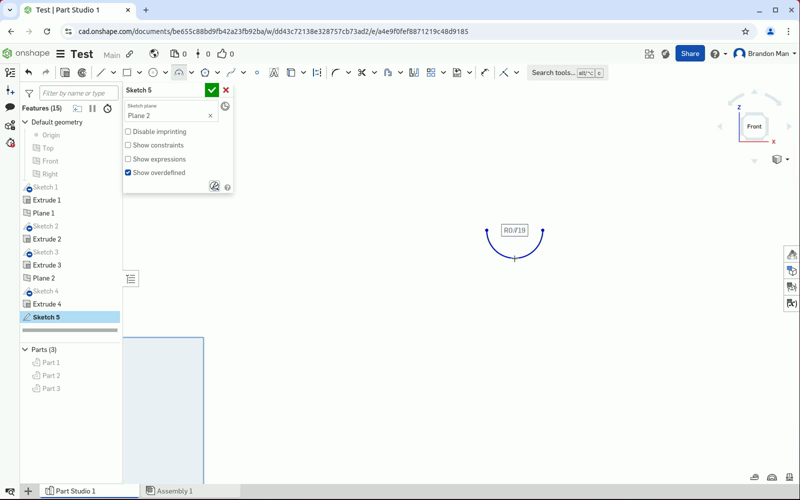
scroll(-6)
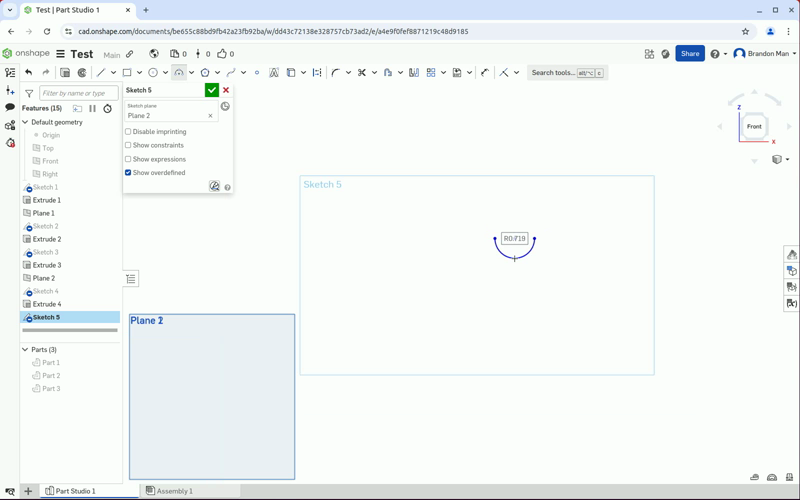
scroll(-6)
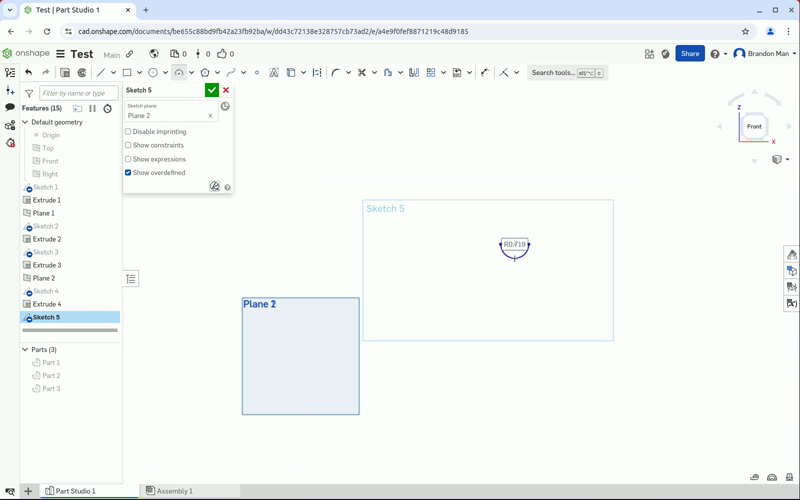
scroll(-6)
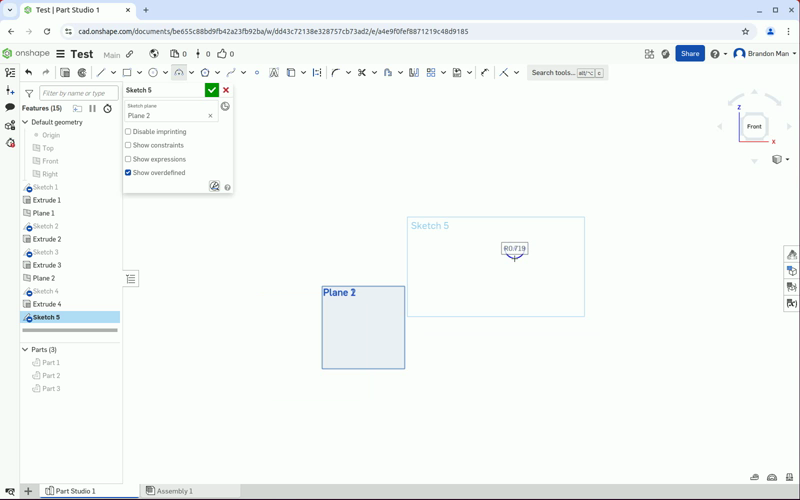
scroll(-6)
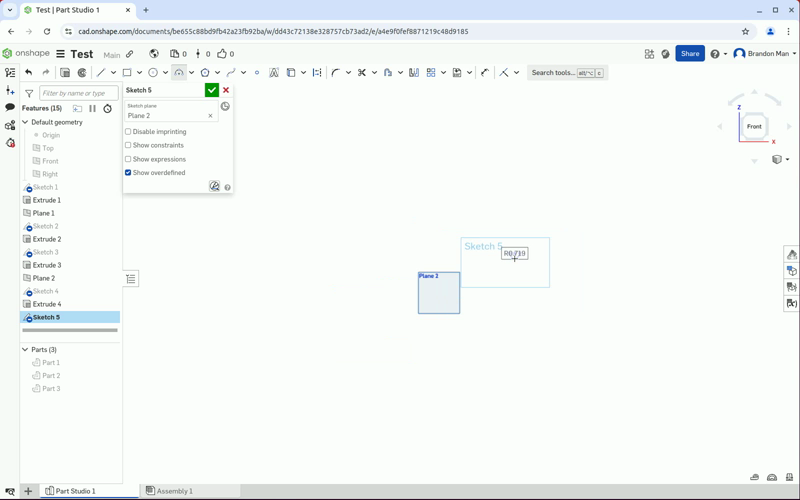
scroll(-6)
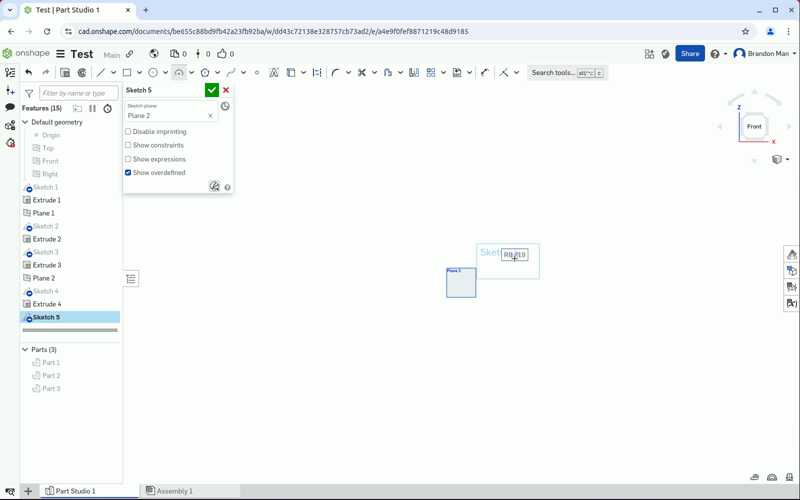
key_up(shift)
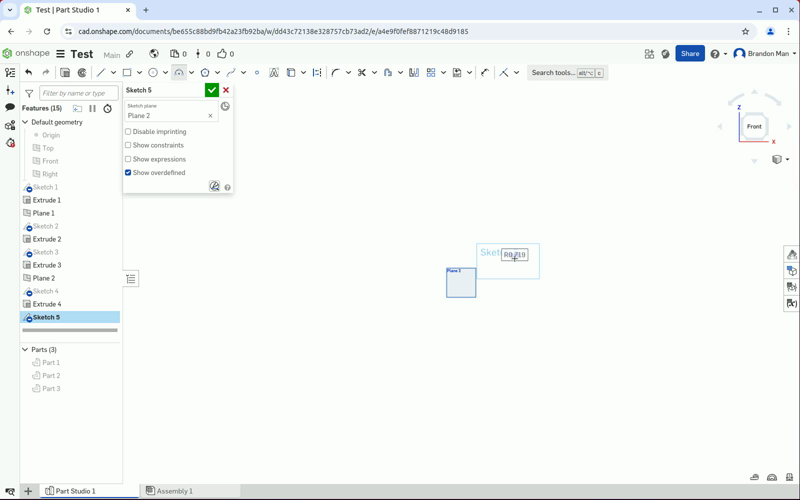
key(esc)
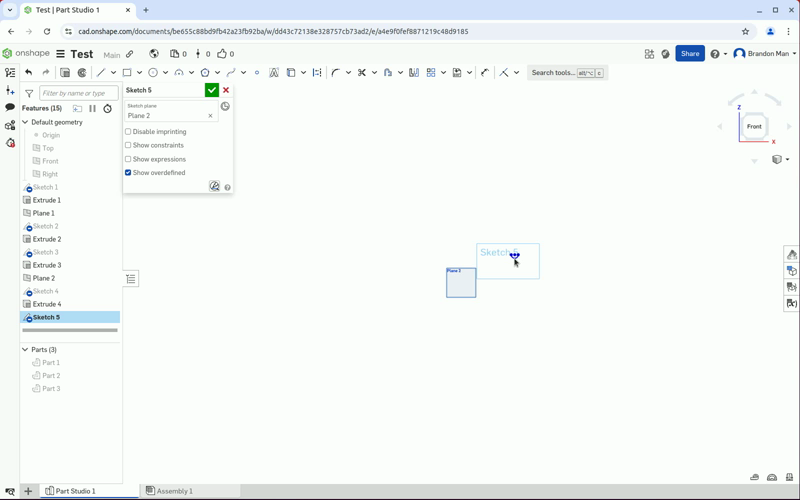
key(l)
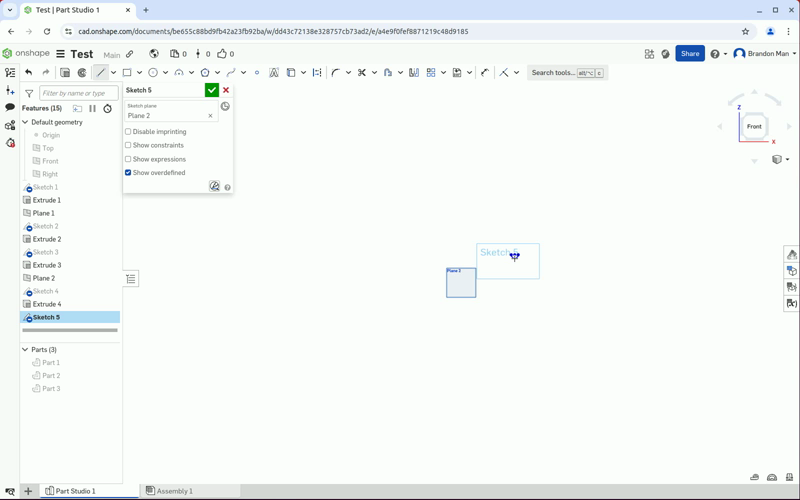
mouse_move(518, 254)
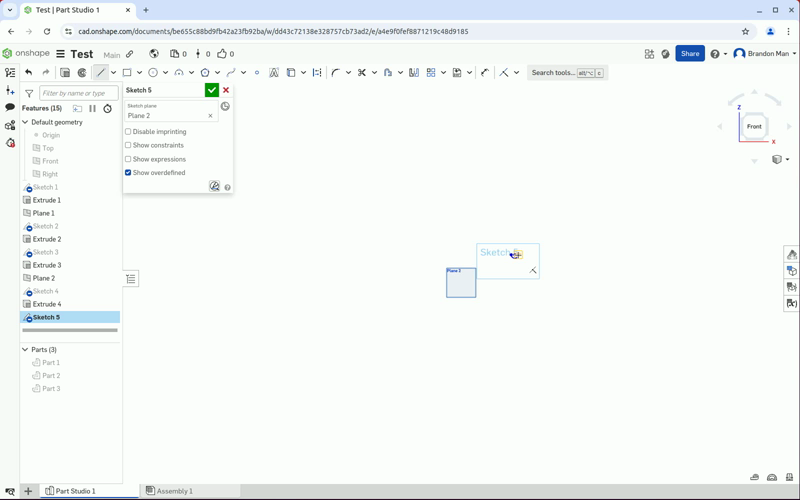
scroll(6)
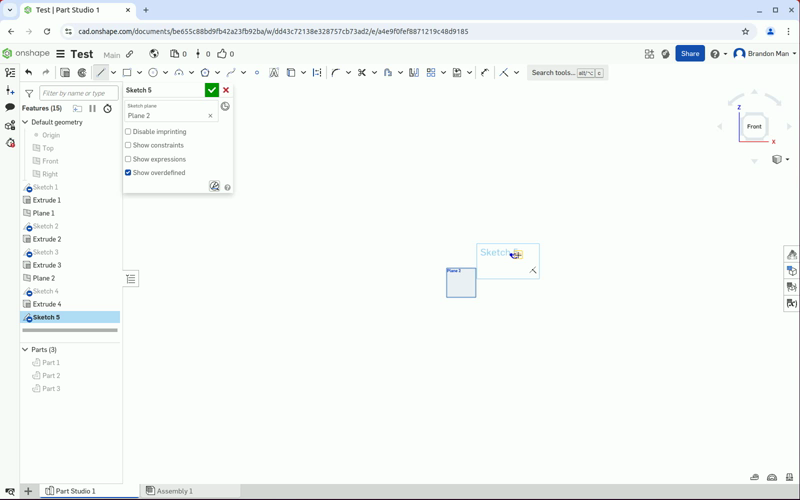
scroll(6)
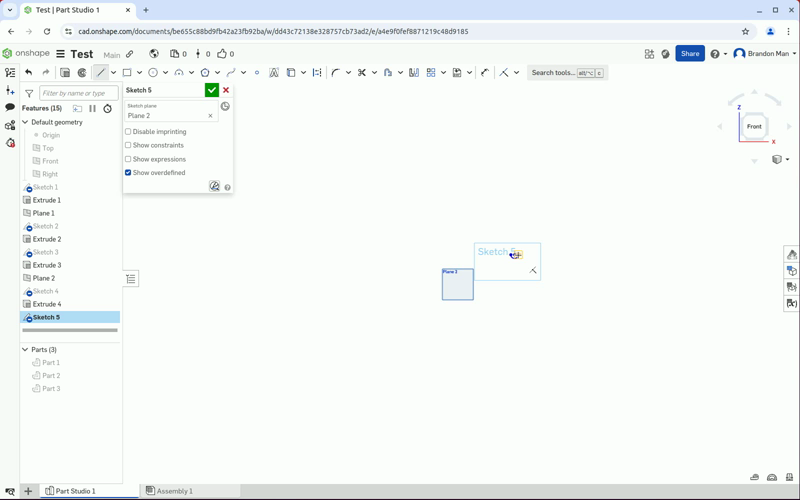
scroll(6)
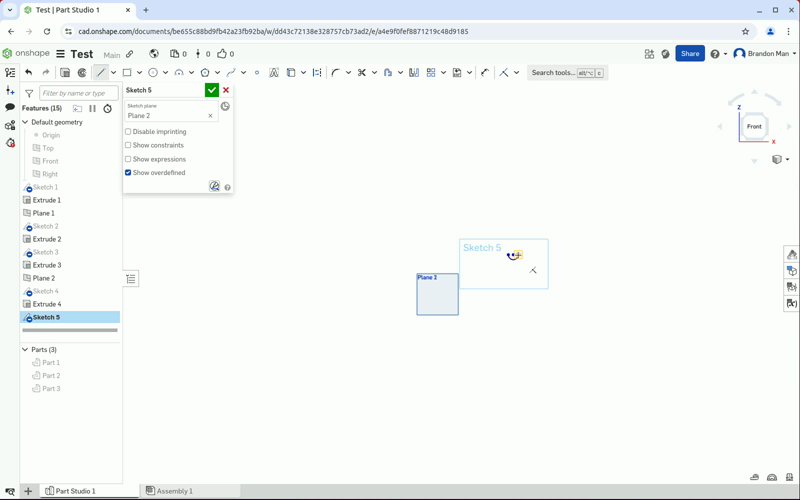
scroll(6)
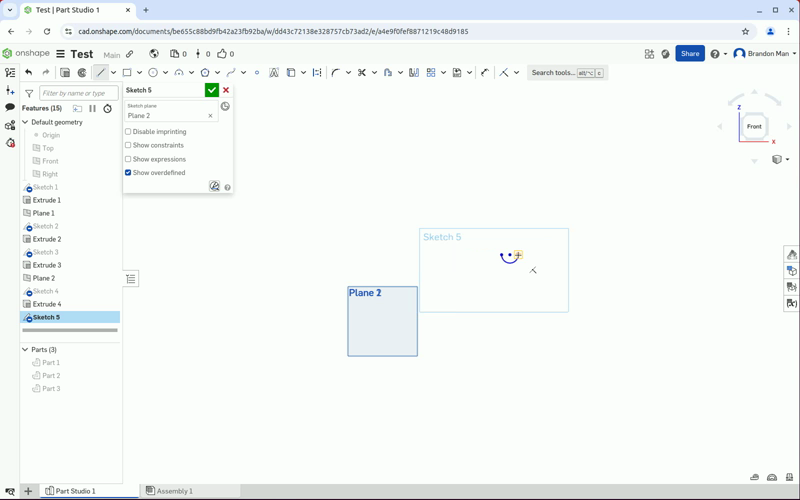
scroll(6)
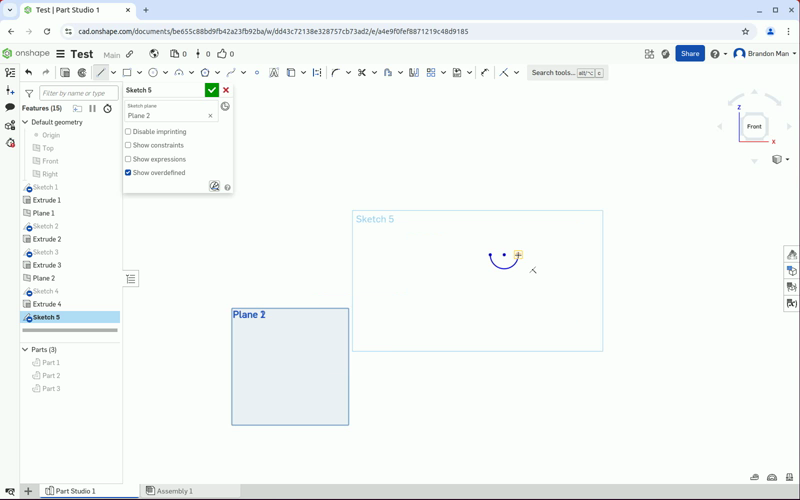
scroll(6)
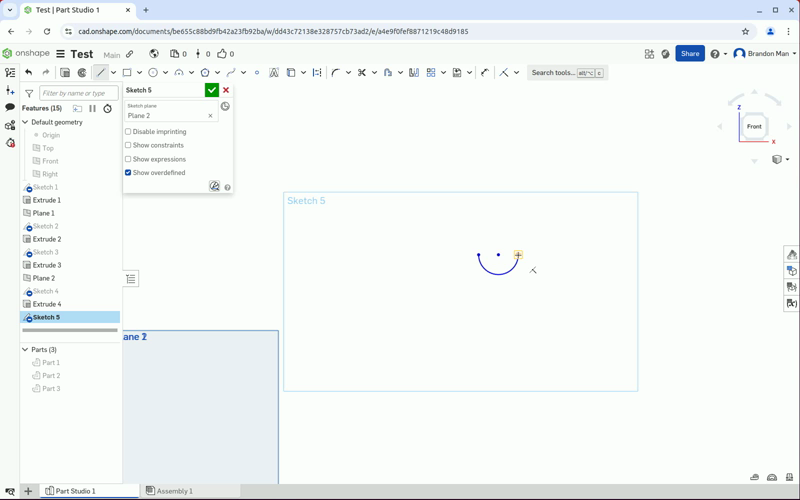
scroll(6)
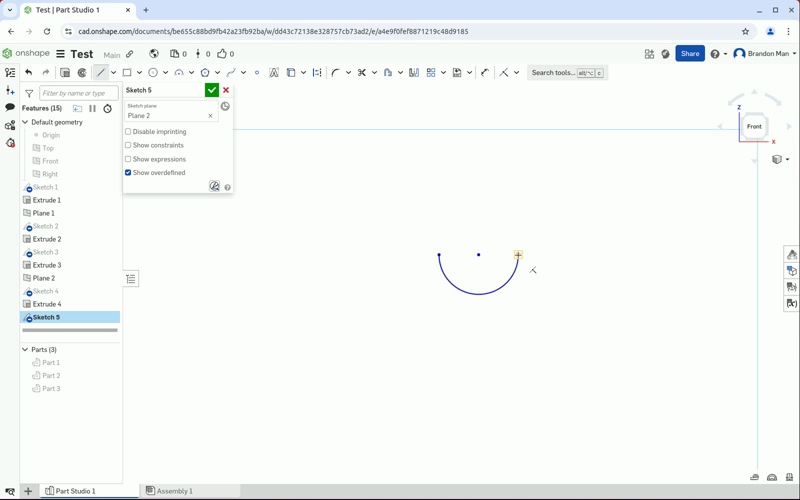
click(518, 254)
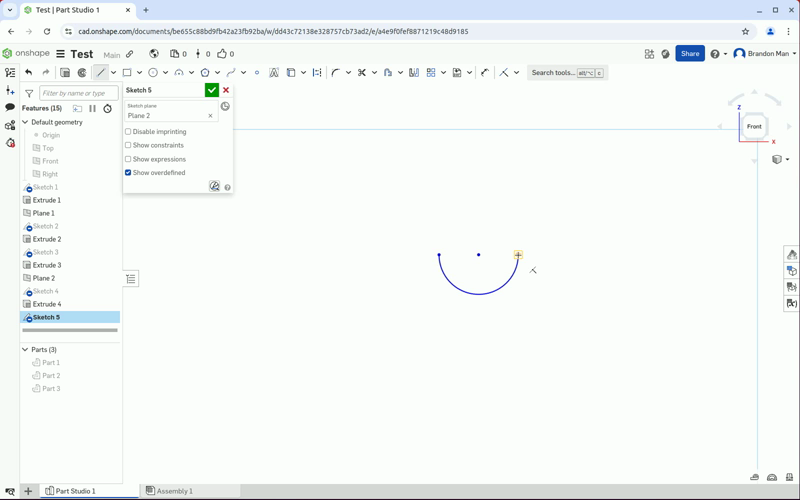
scroll(-6)
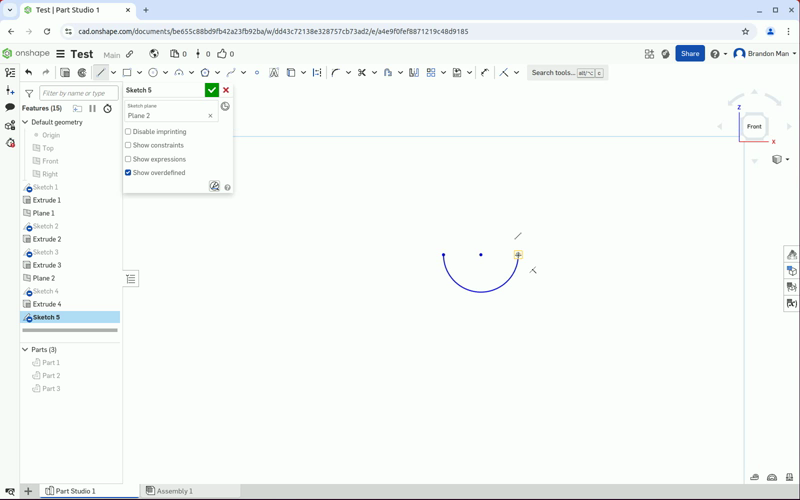
scroll(-6)
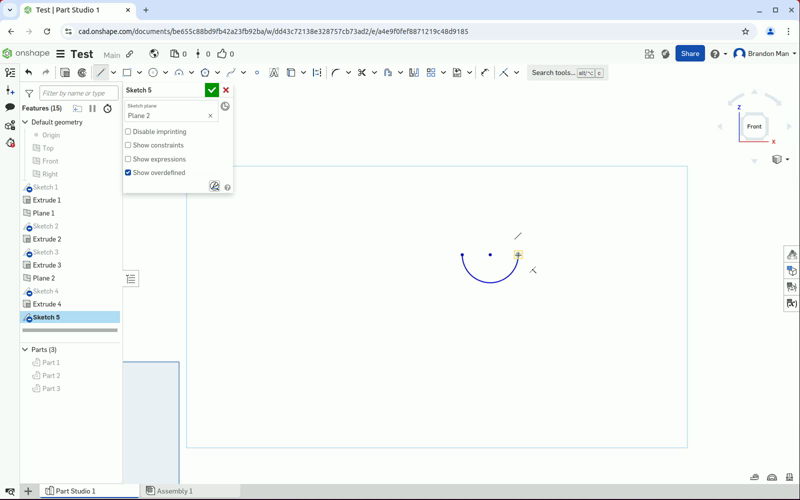
scroll(-6)
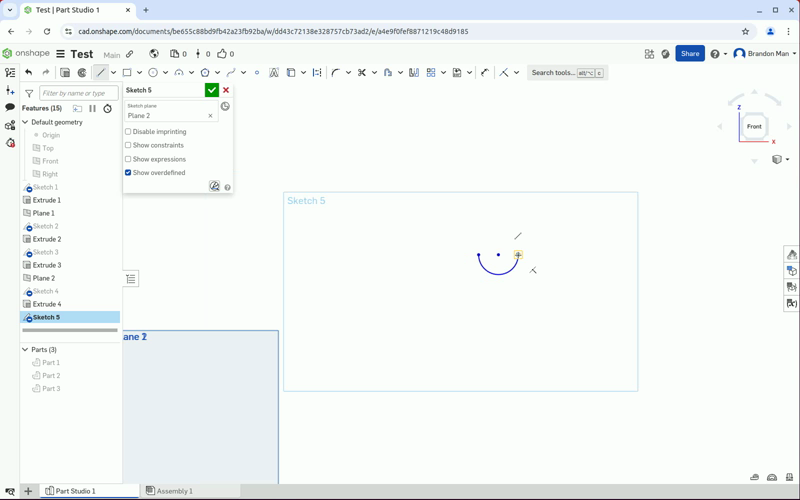
scroll(-6)
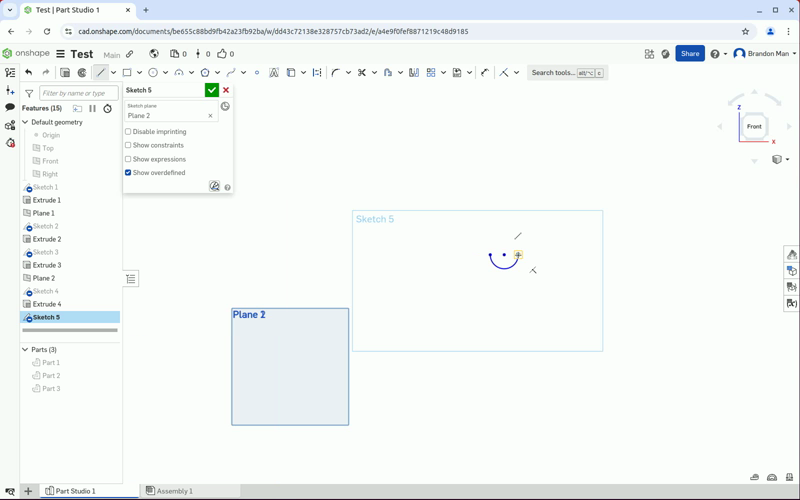
scroll(-6)
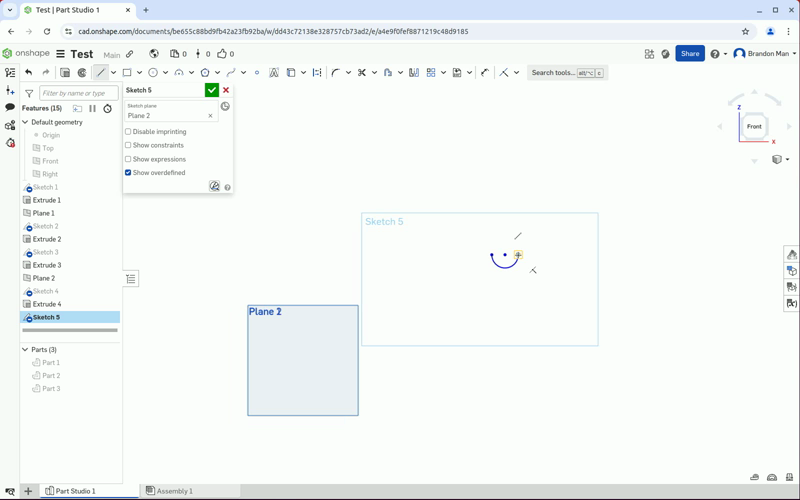
scroll(-6)
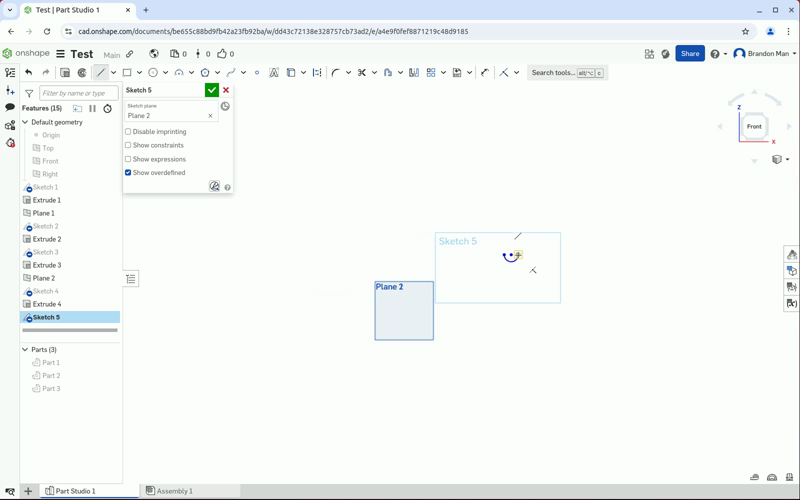
scroll(-6)
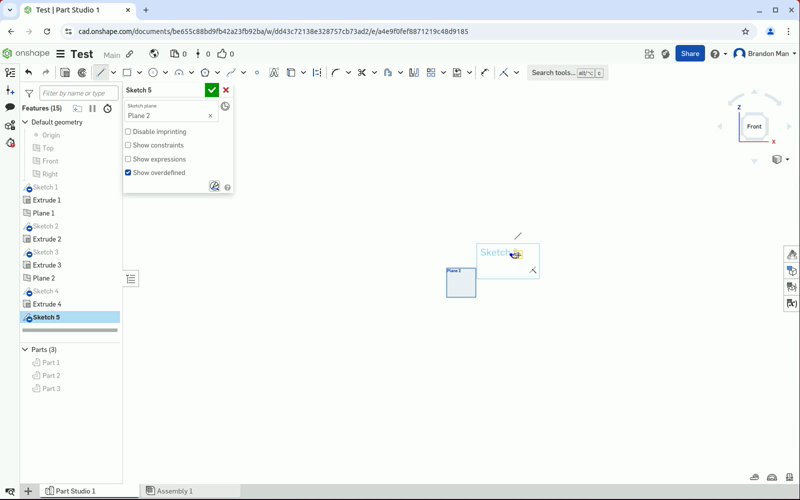
key_down(shift)
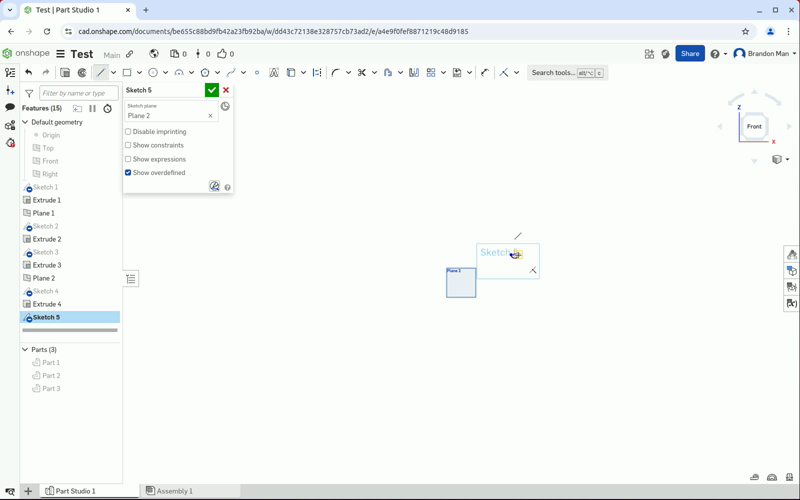
mouse_move(548, 254)
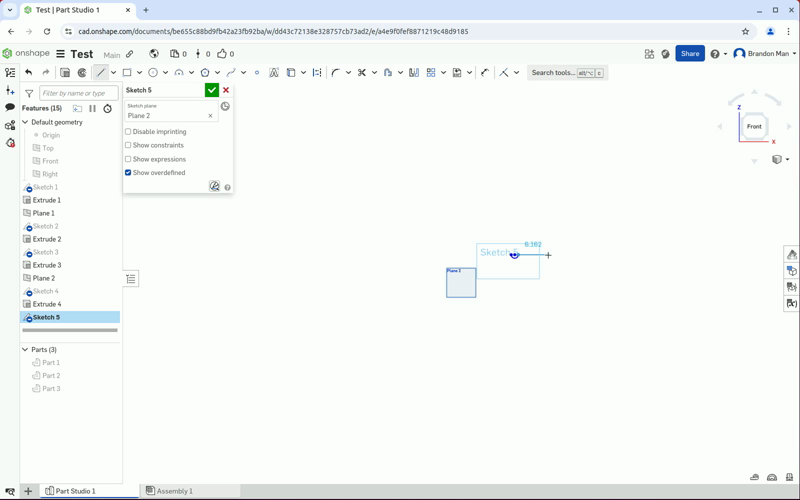
mouse_move(514, 254)
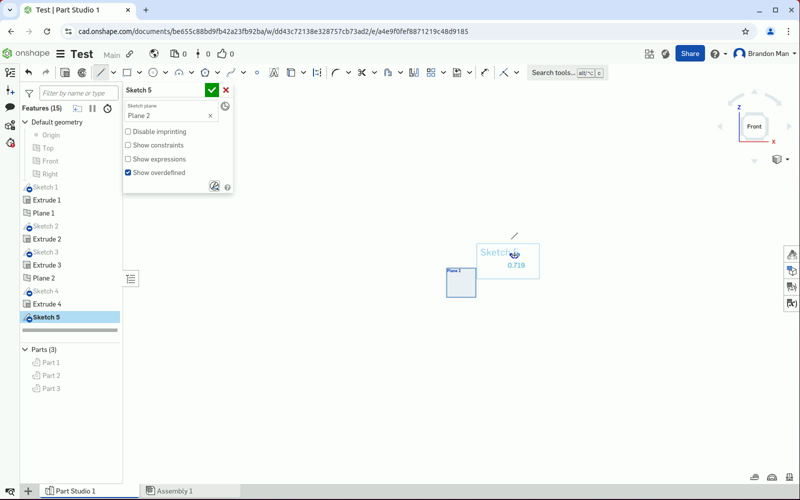
scroll(6)
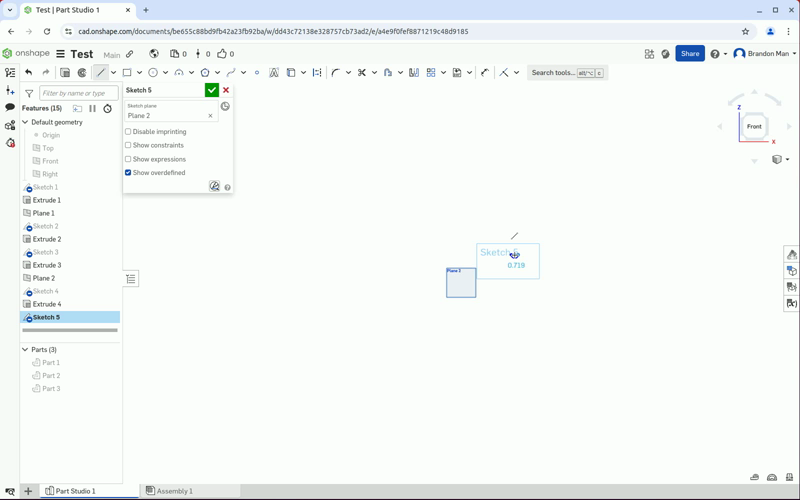
scroll(6)
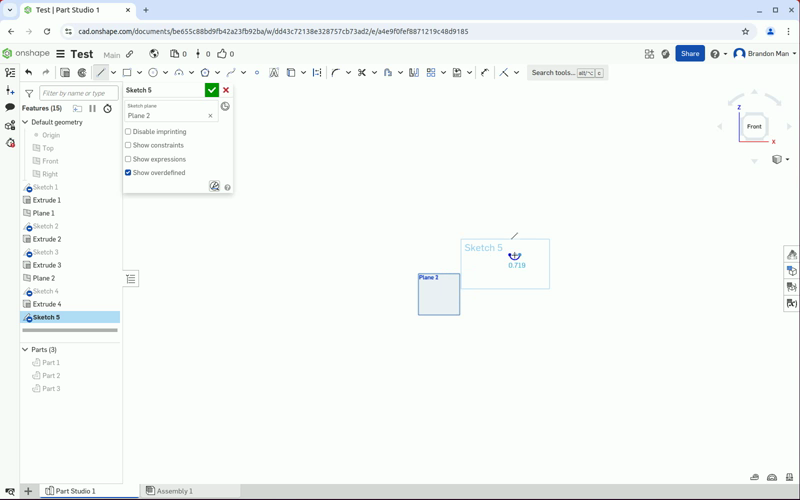
scroll(6)
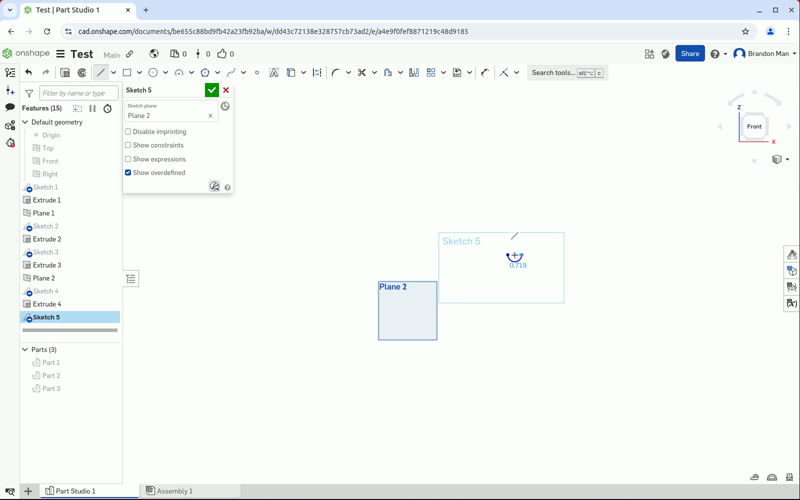
scroll(6)
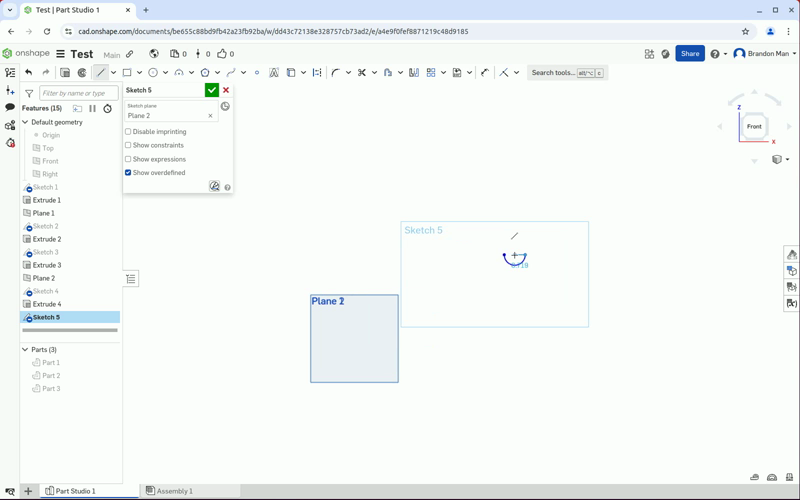
scroll(6)
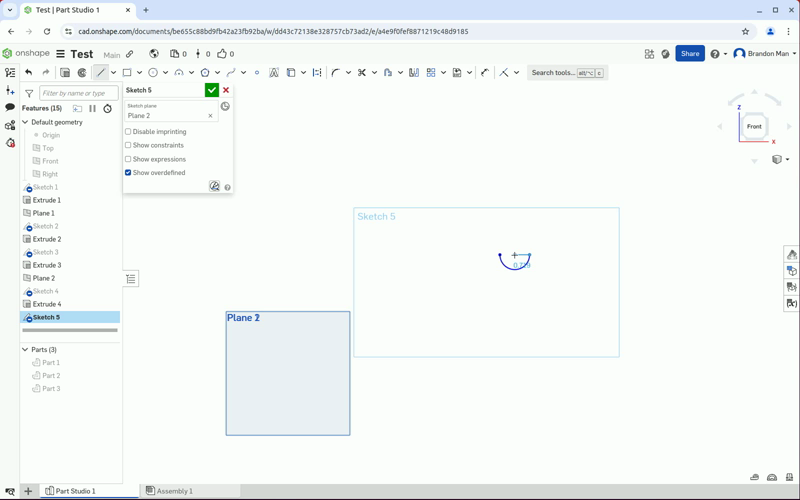
scroll(6)
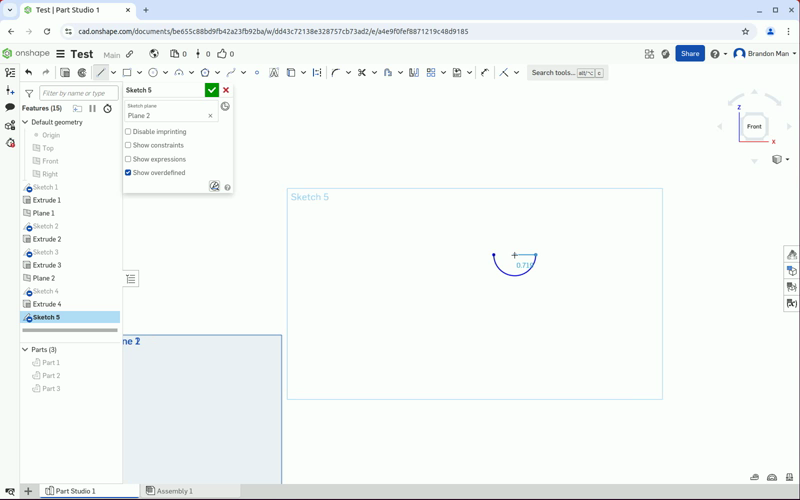
scroll(6)
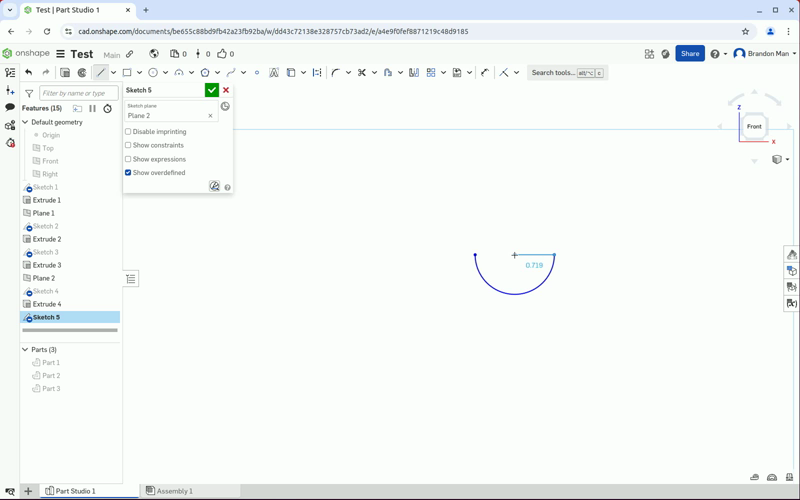
click(514, 254)
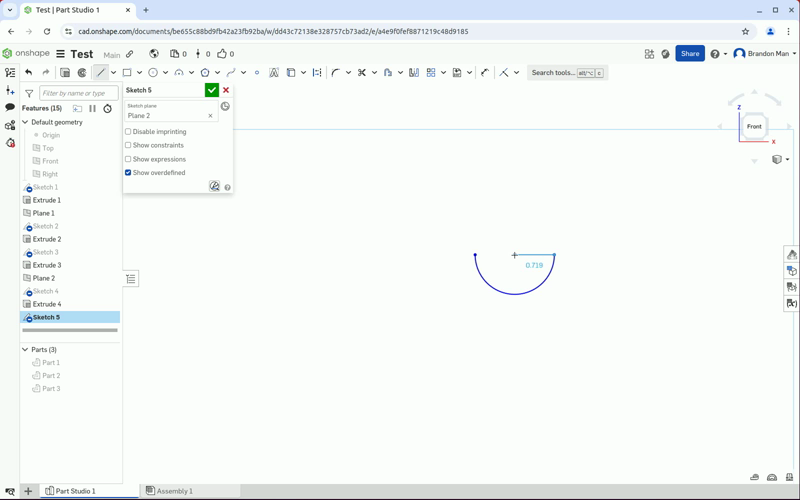
scroll(-6)
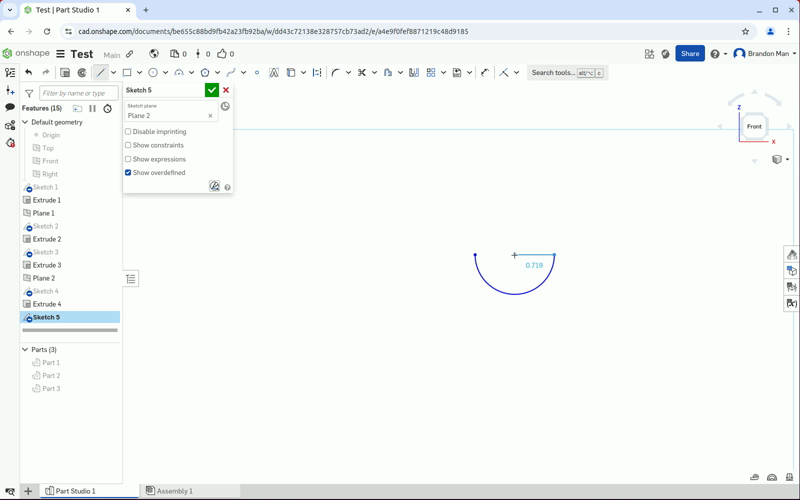
scroll(-6)
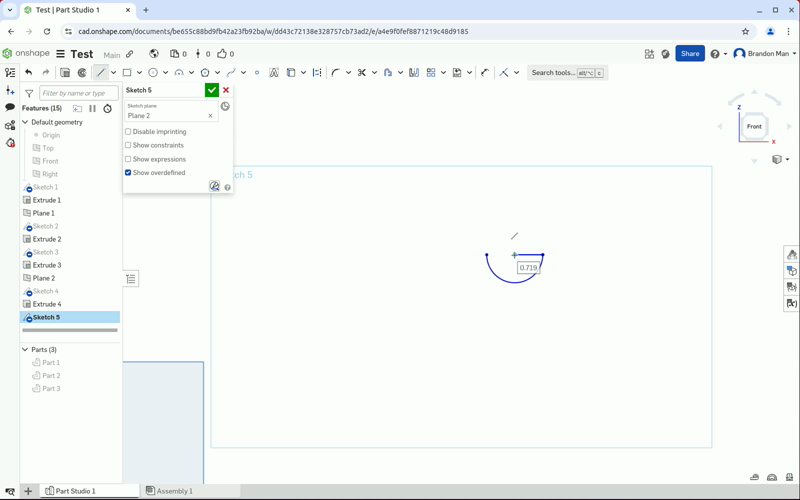
scroll(-6)
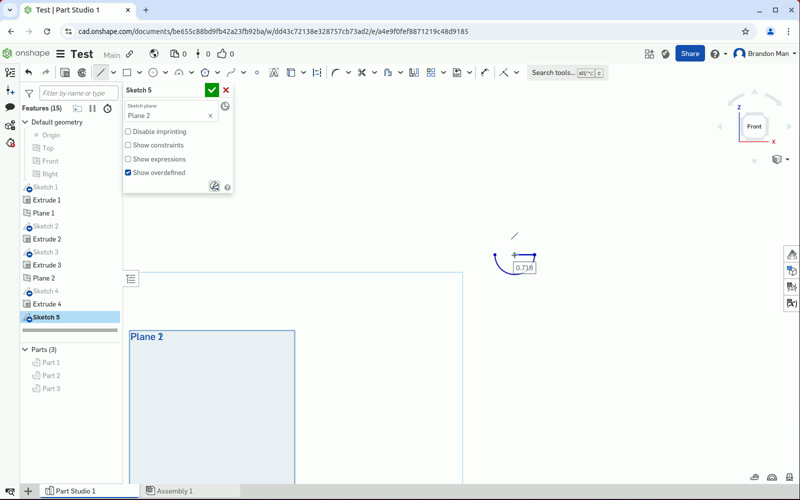
scroll(-6)
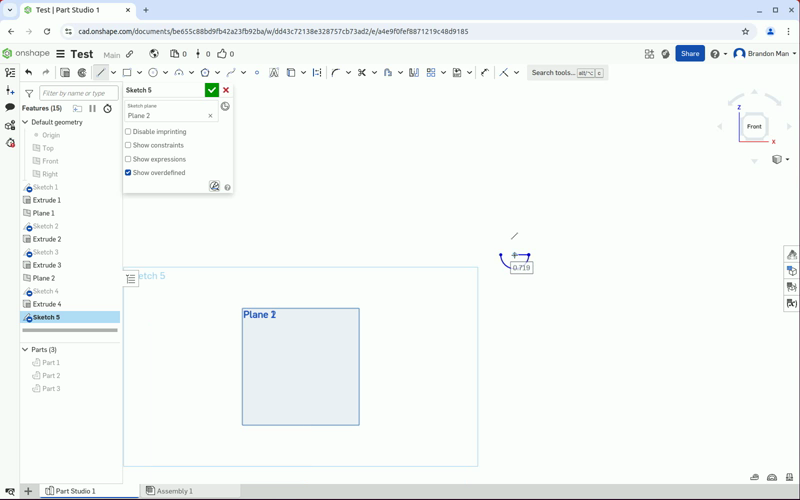
scroll(-6)
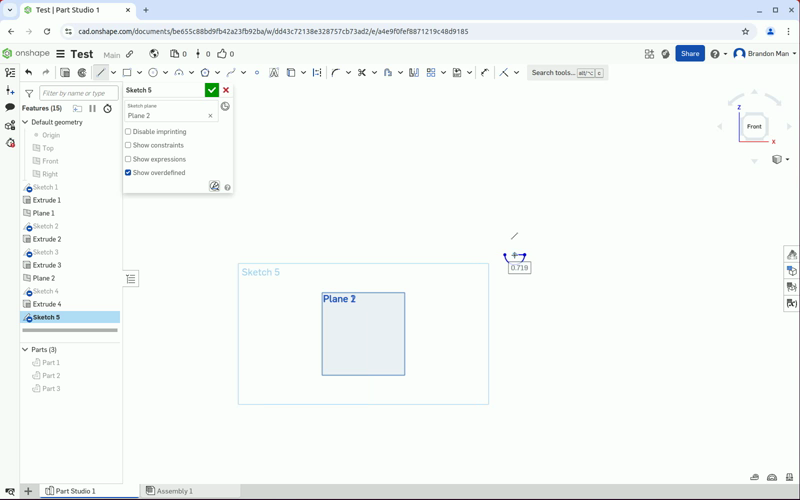
scroll(-6)
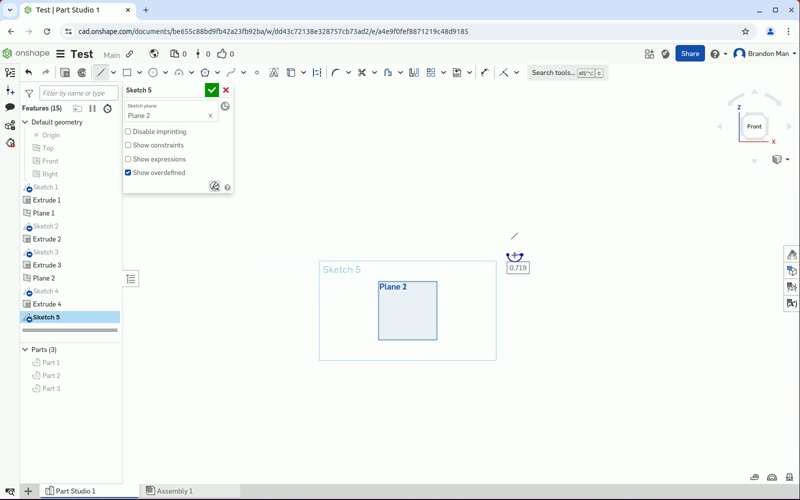
scroll(-6)
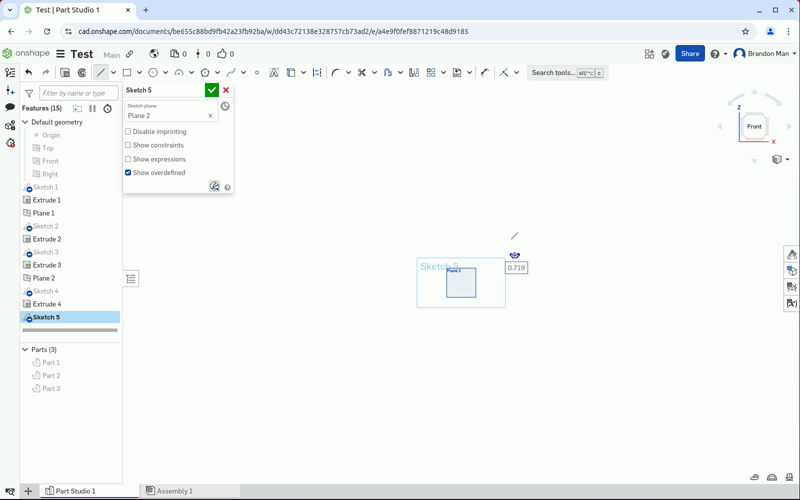
key_up(shift)
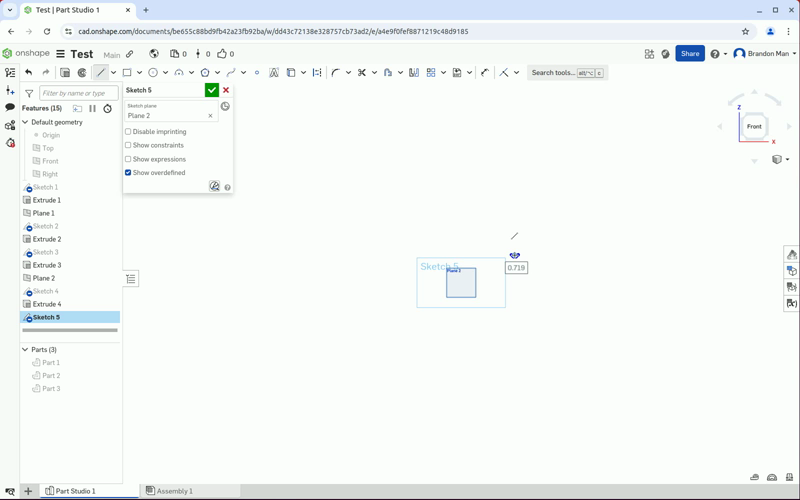
mouse_move(544, 254)
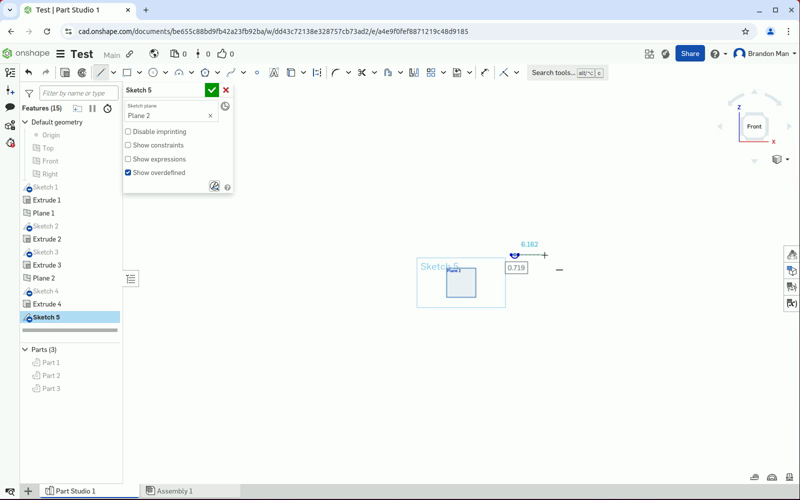
key_down(shift)
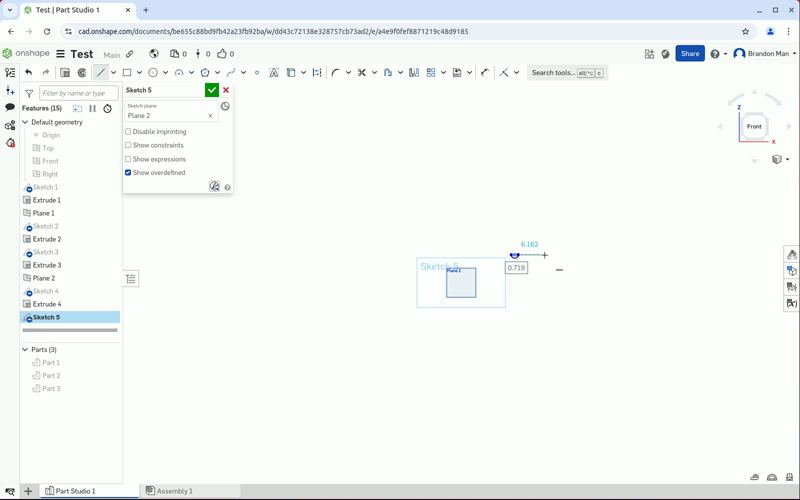
mouse_move(511, 254)
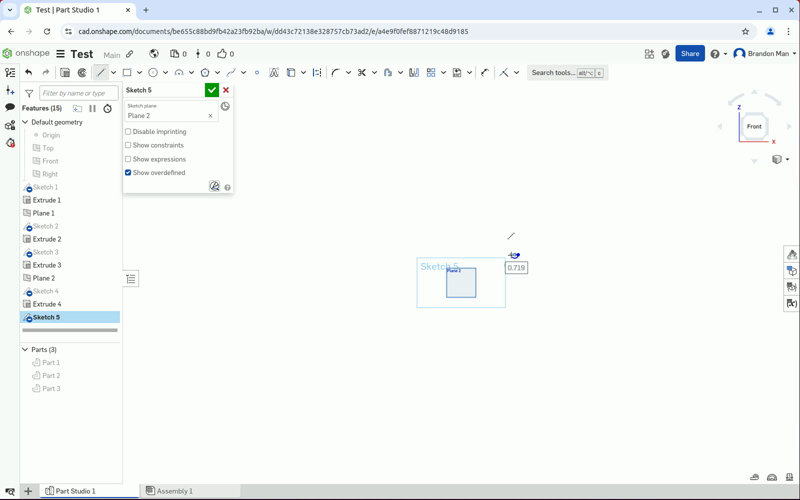
scroll(6)
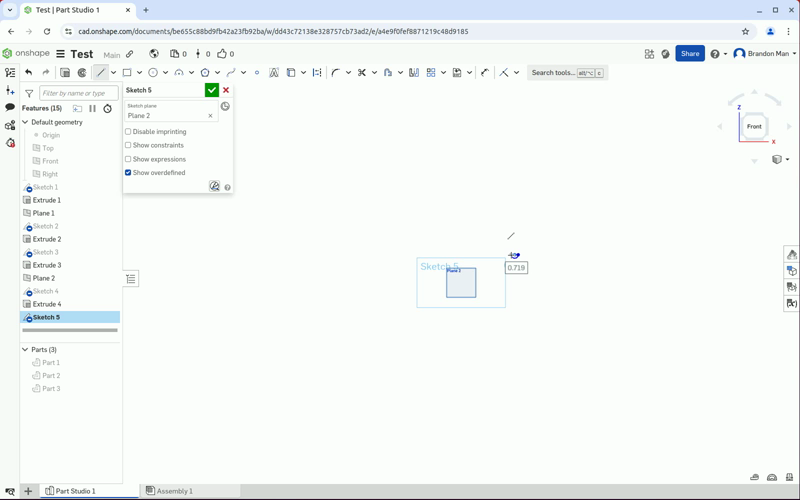
scroll(6)
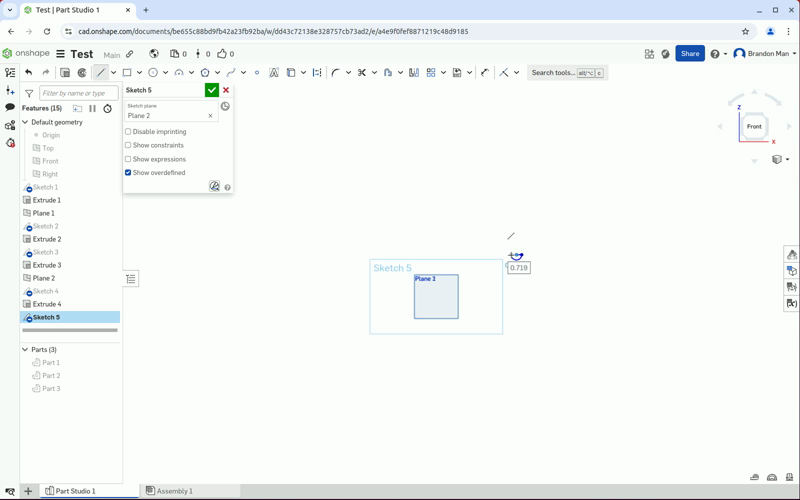
scroll(6)
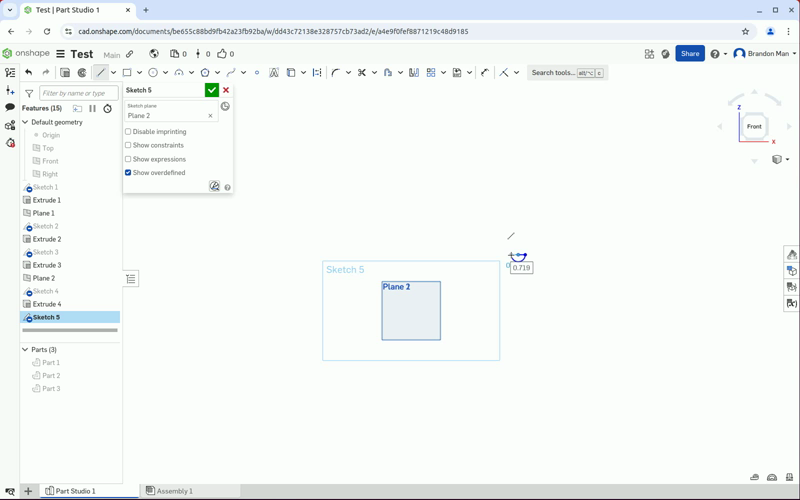
scroll(6)
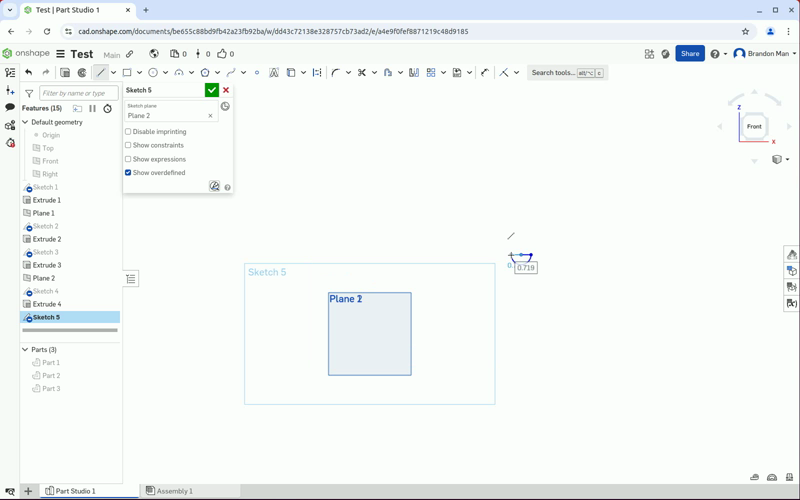
scroll(6)
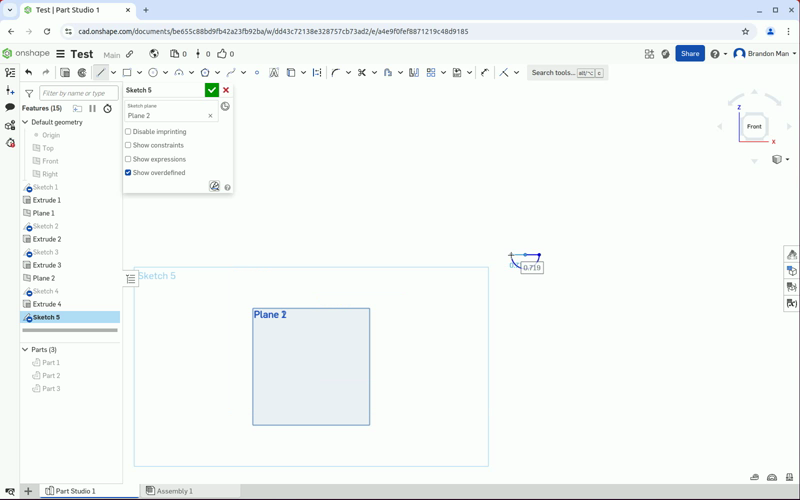
scroll(6)
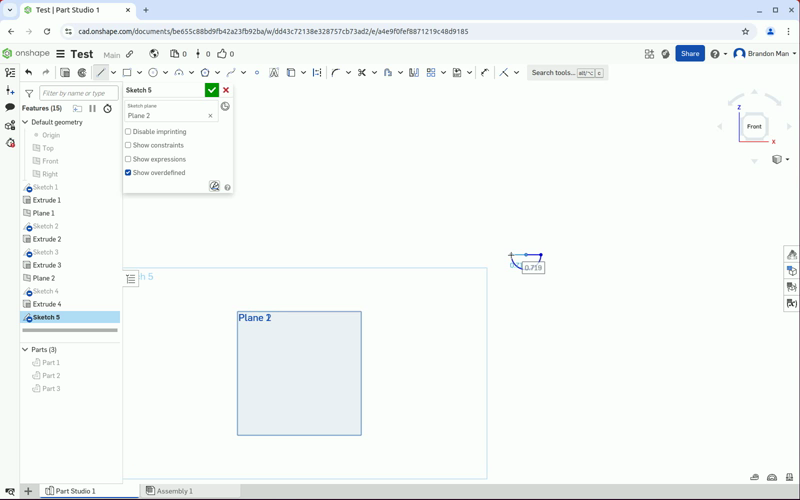
scroll(6)
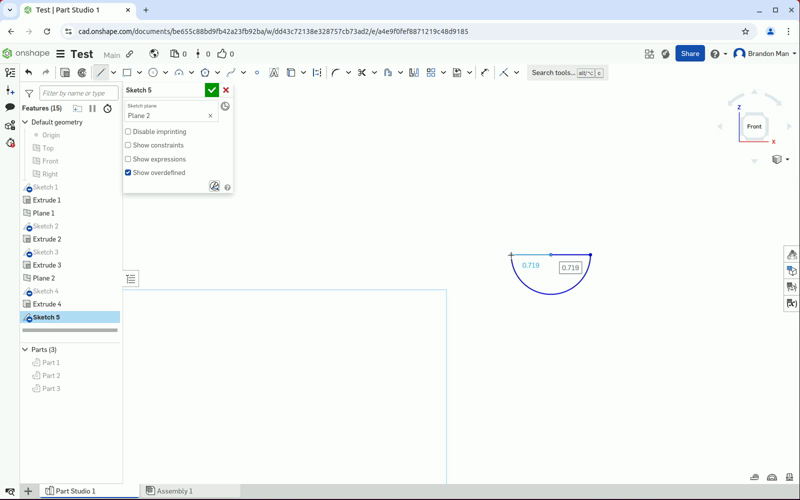
key_up(shift)
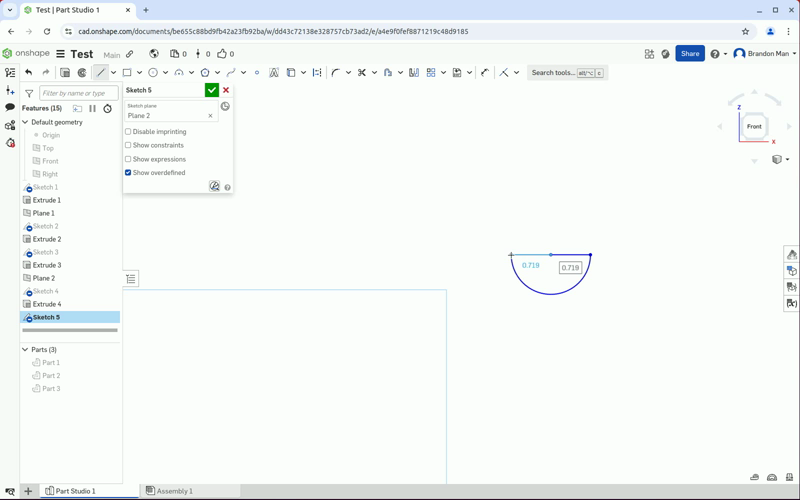
click(511, 254)
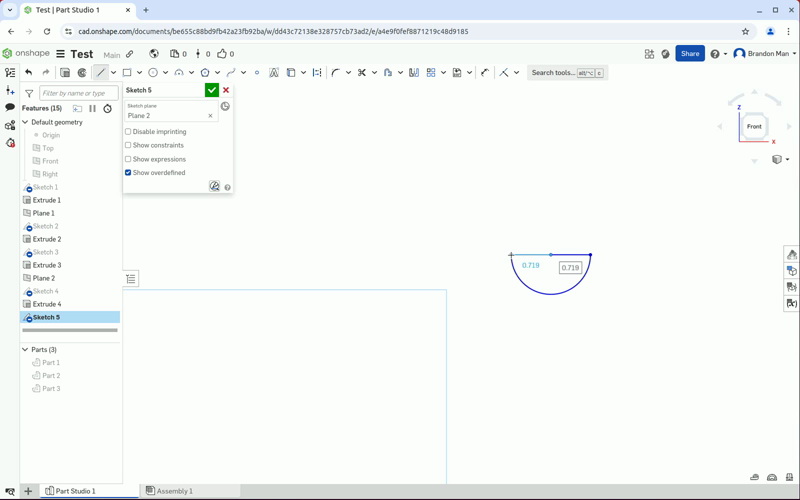
scroll(-6)
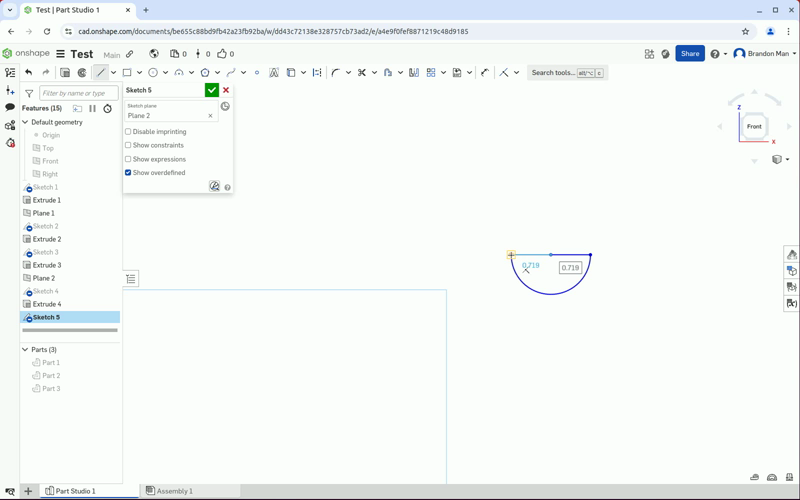
scroll(-6)
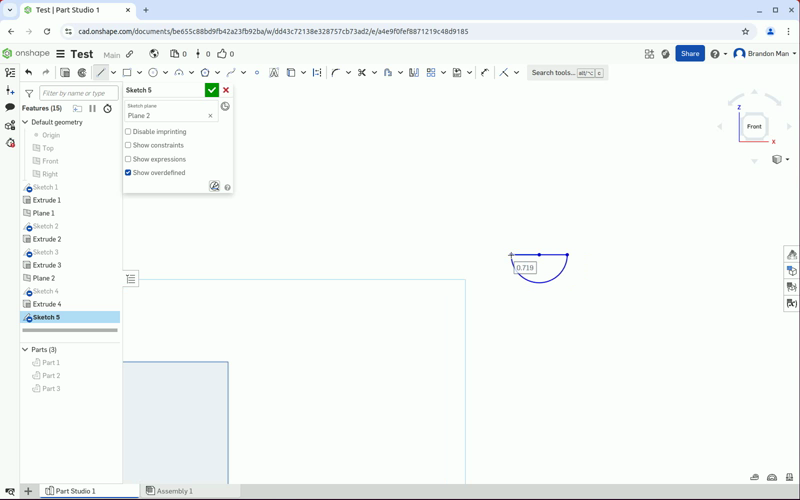
scroll(-6)
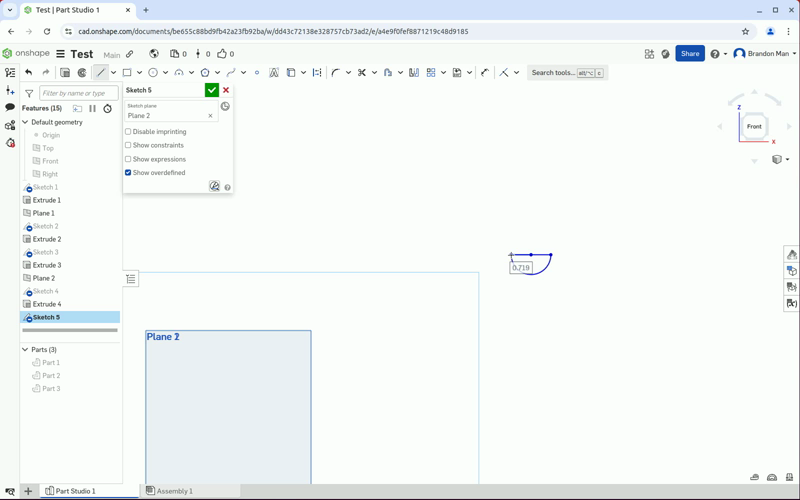
scroll(-6)
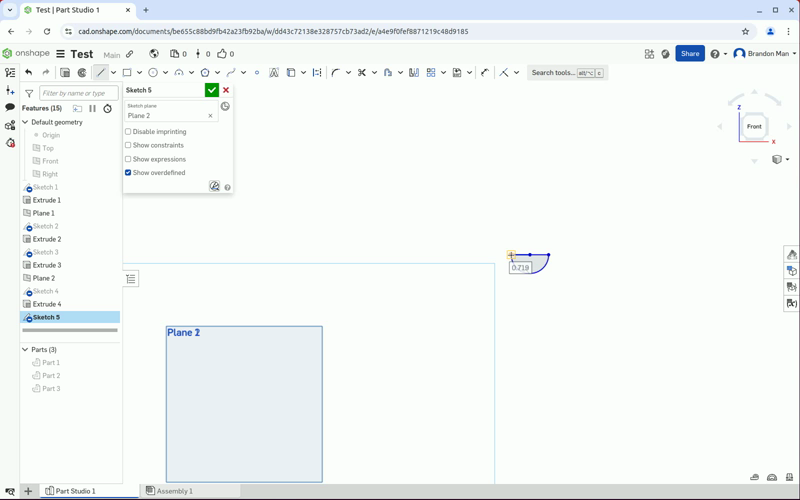
scroll(-6)
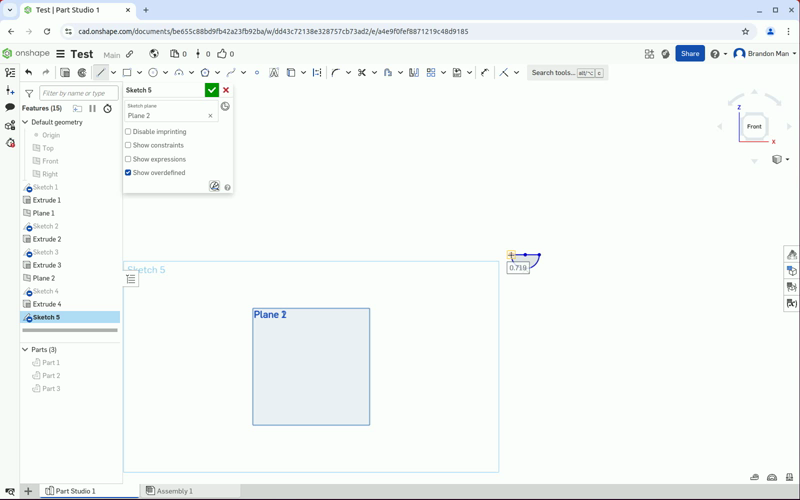
scroll(-6)
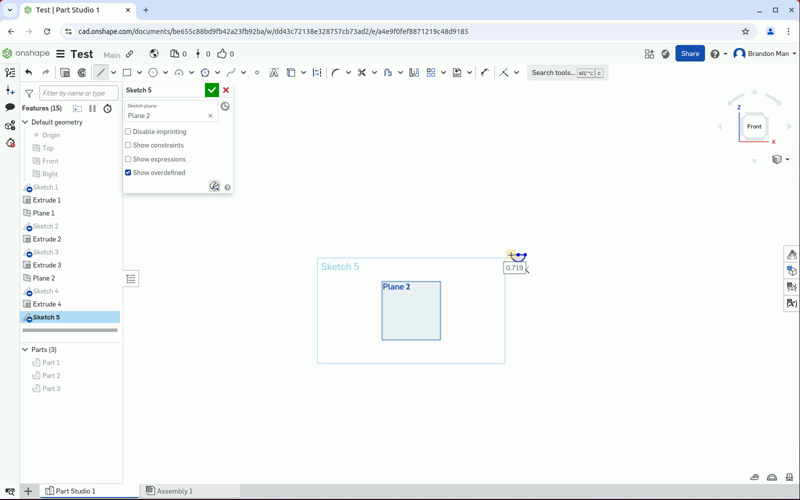
scroll(-6)
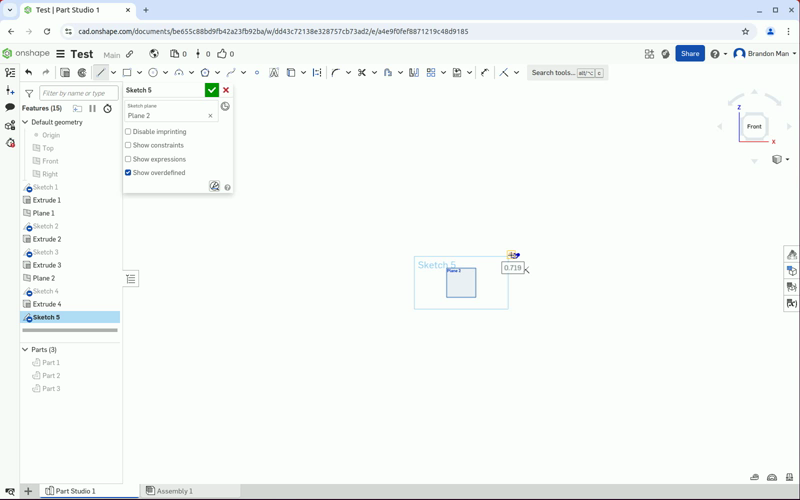
key(esc)
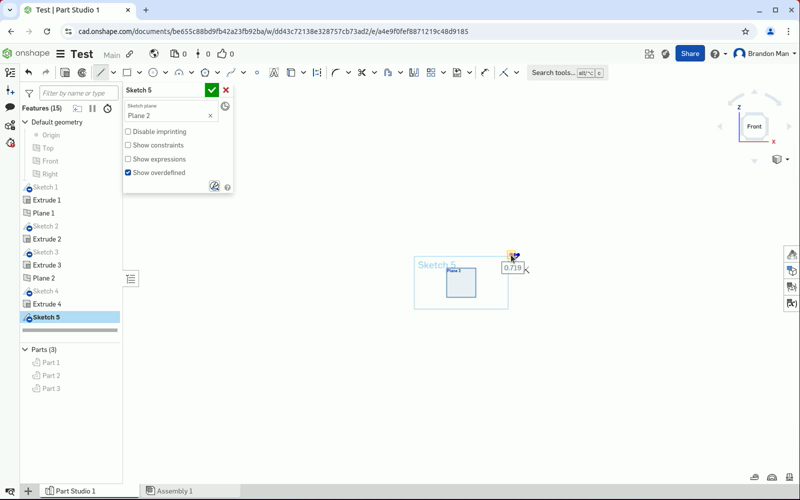
mouse_move(517, 256)
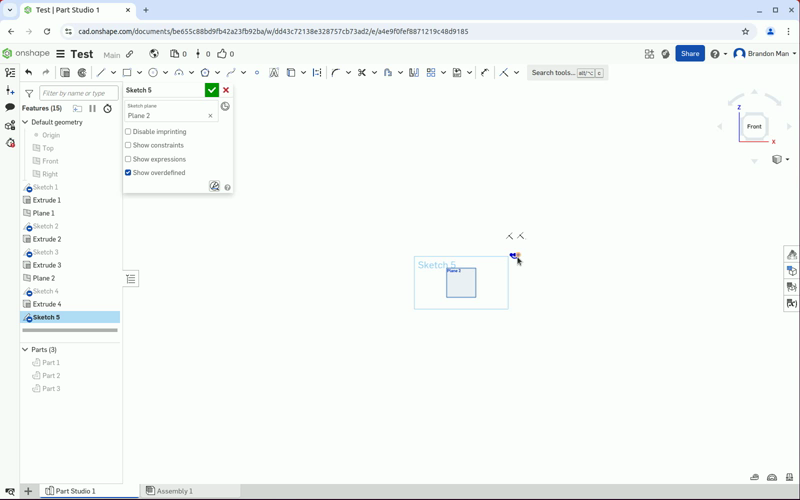
scroll(6)
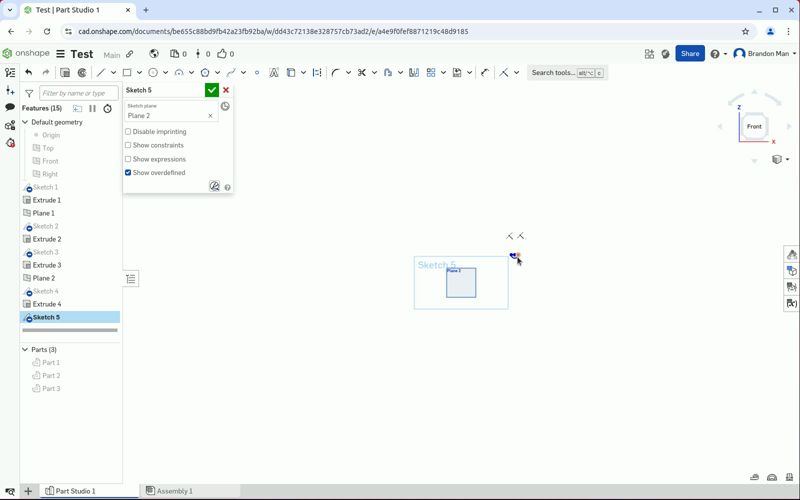
scroll(6)
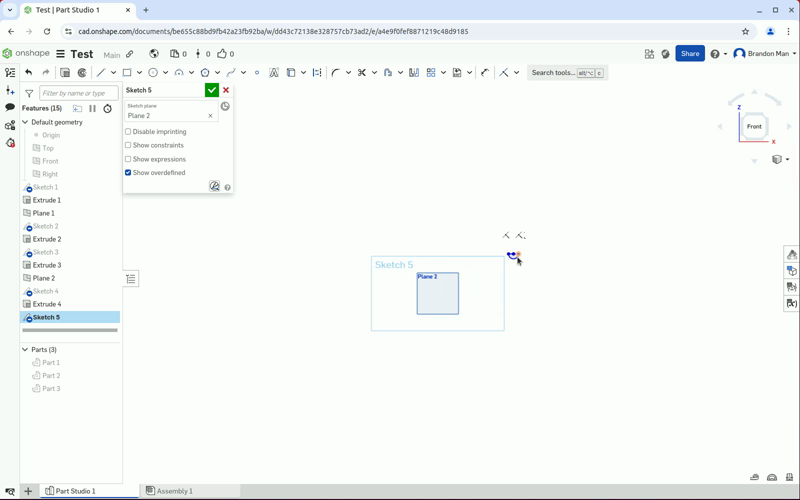
scroll(6)
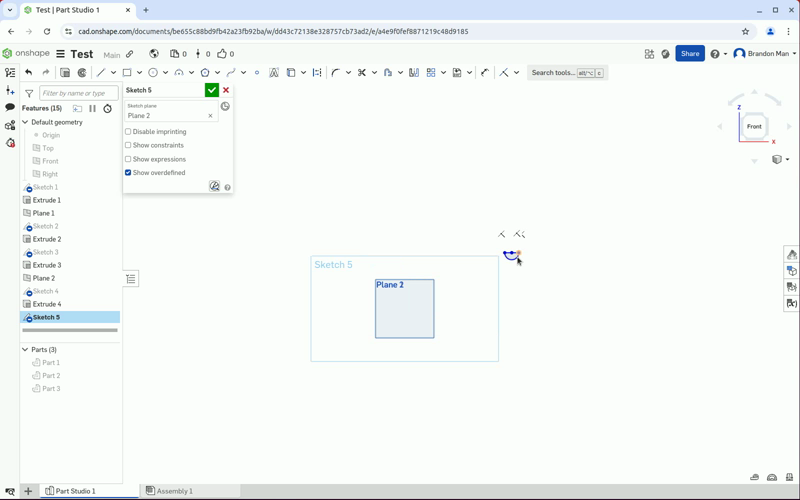
scroll(6)
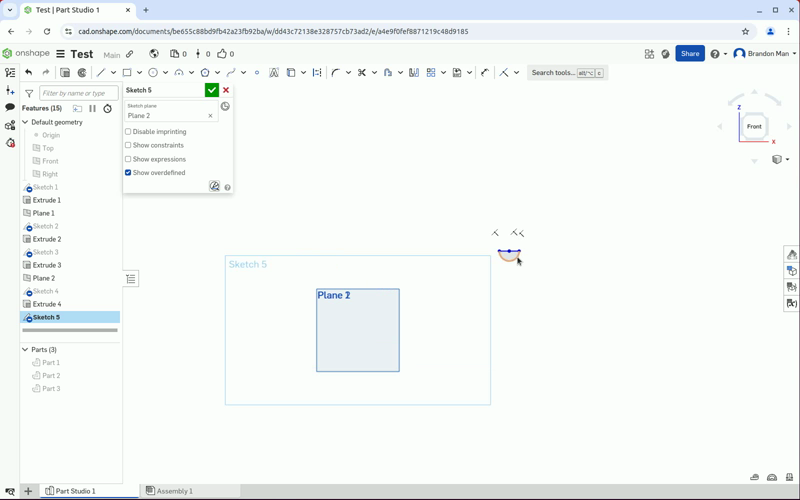
scroll(6)
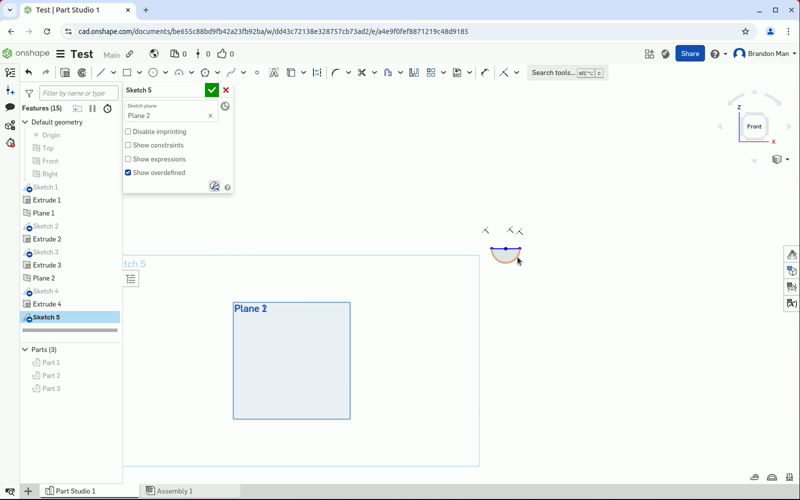
scroll(6)
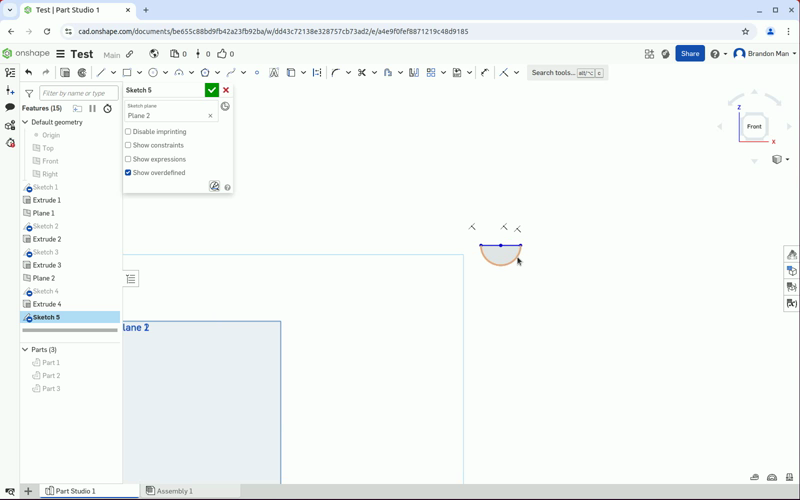
scroll(6)
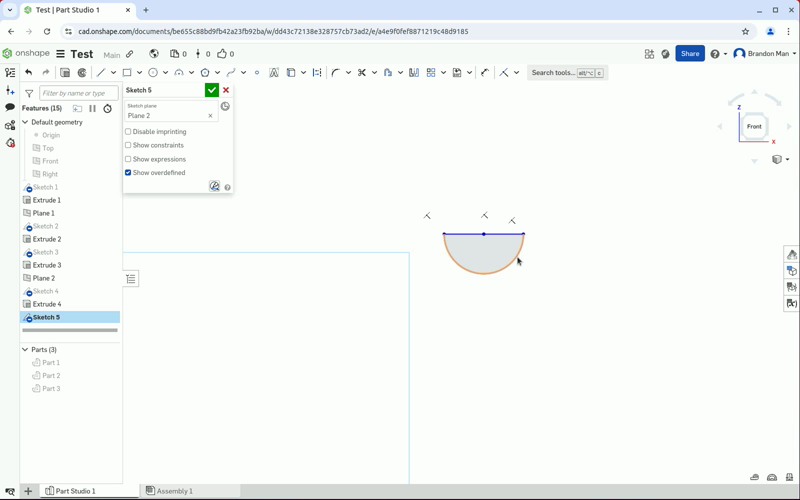
click(517, 256)
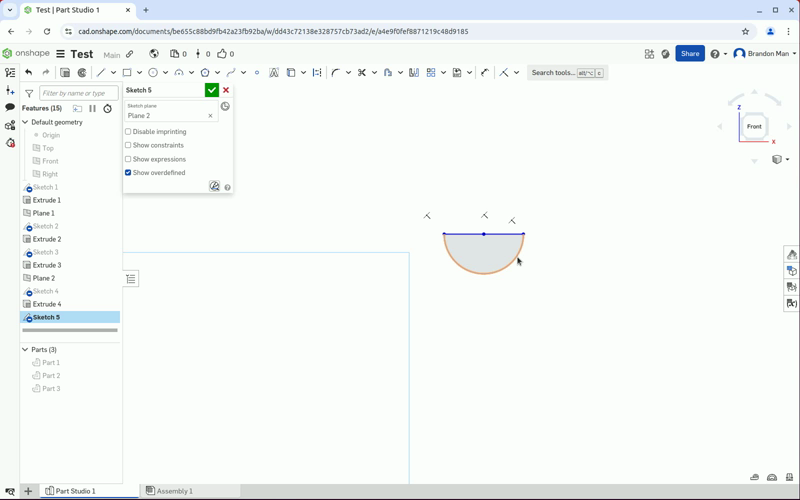
scroll(-6)
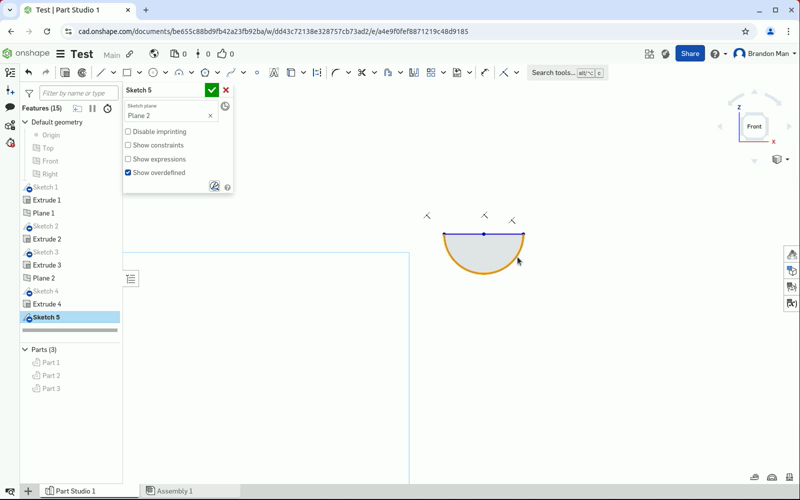
scroll(-6)
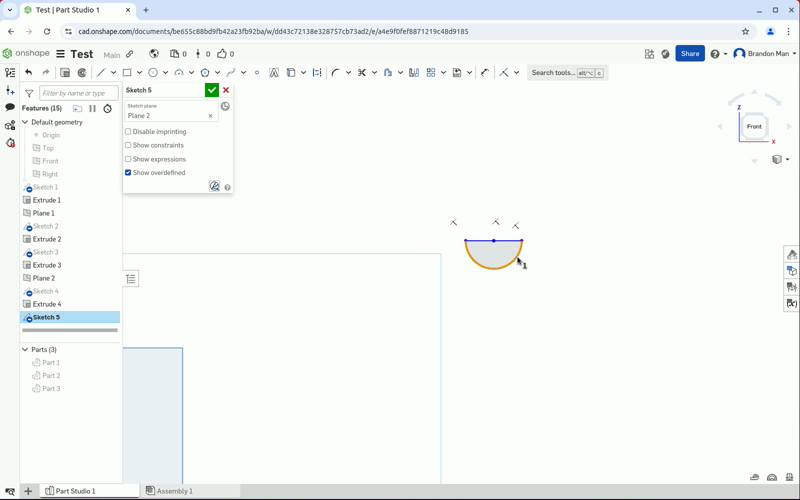
scroll(-6)
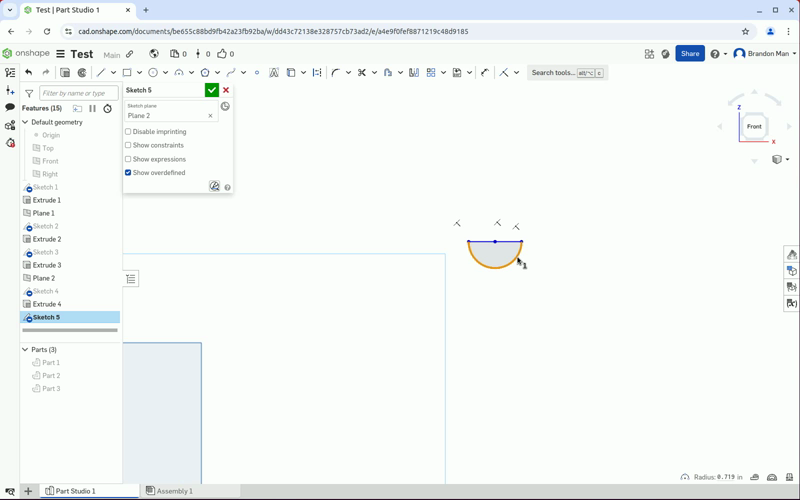
scroll(-6)
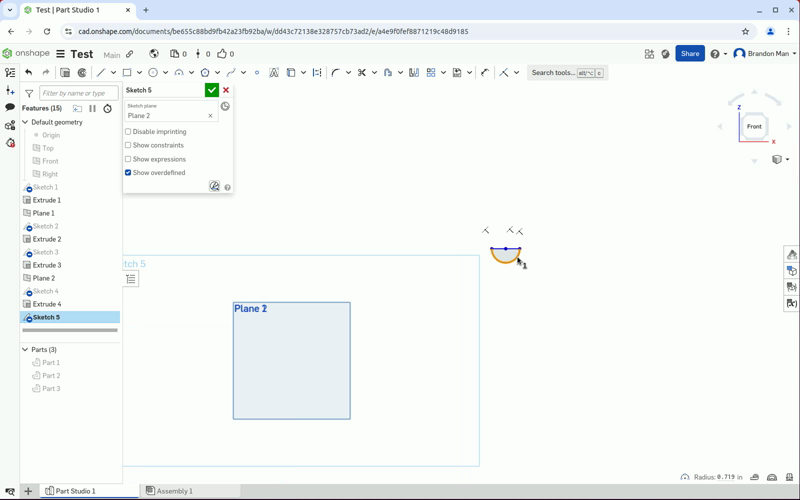
scroll(-6)
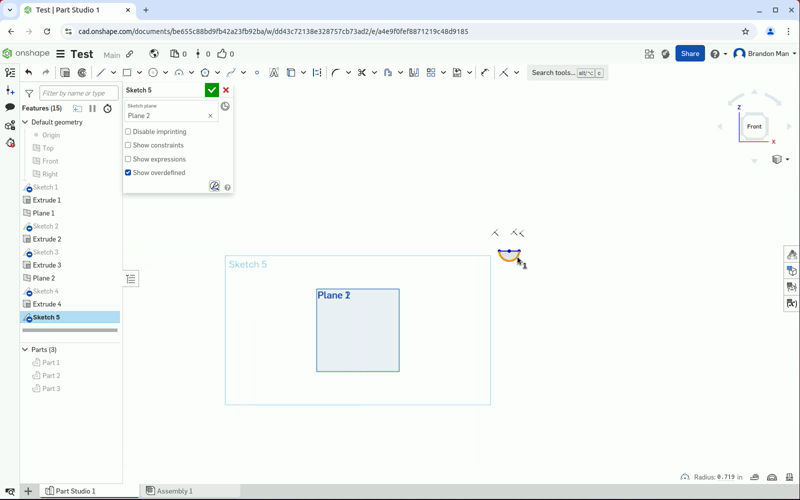
scroll(-6)
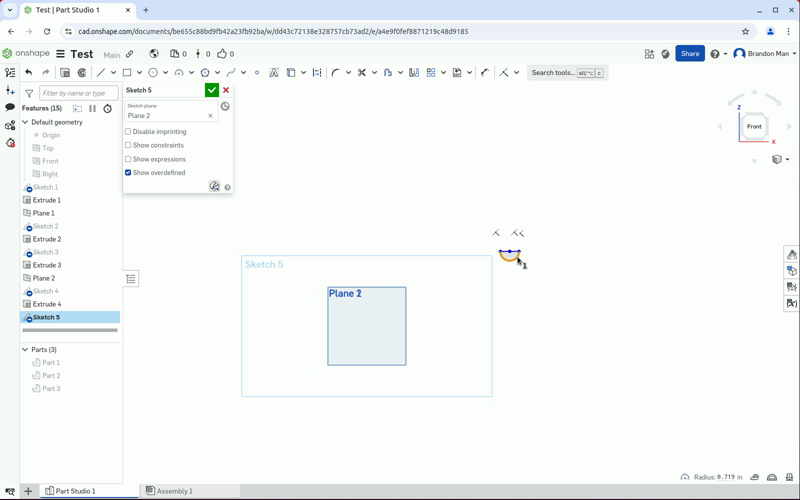
scroll(-6)
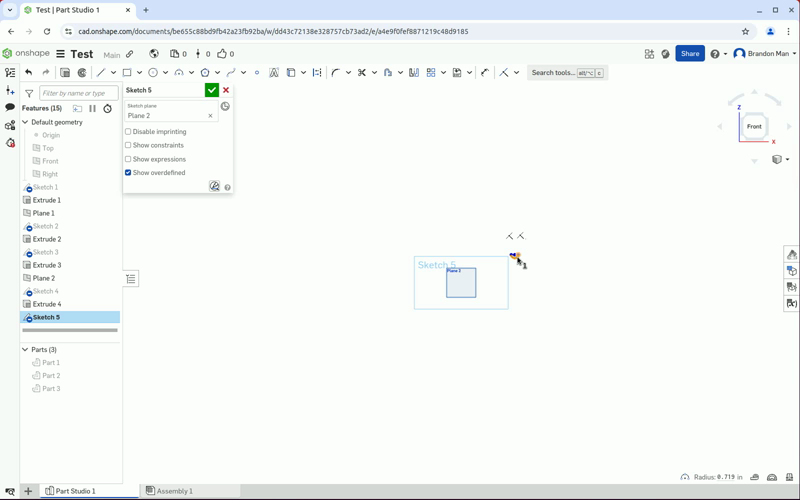
mouse_move(73, 352)
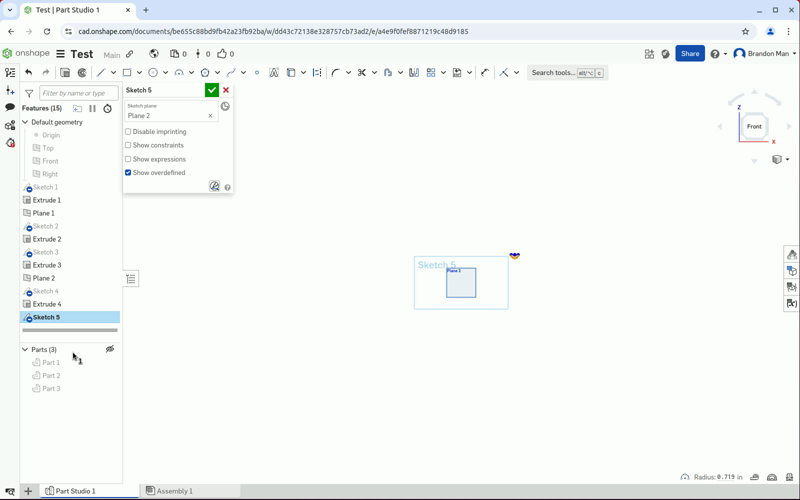
key(shift+y)
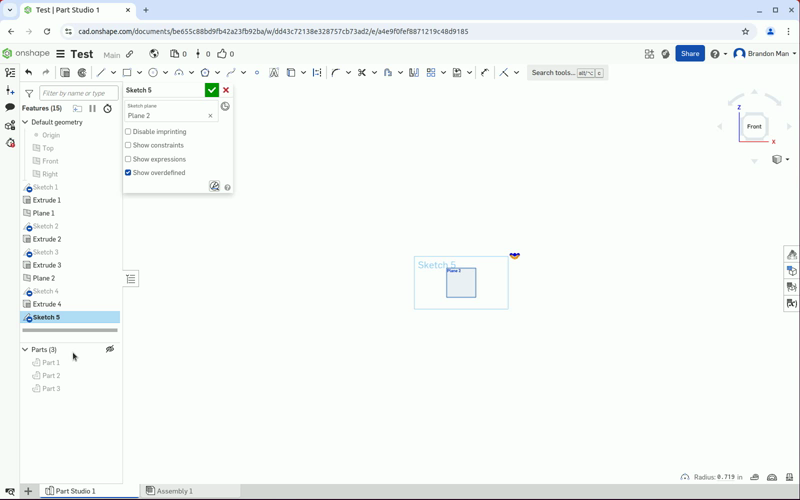
key(shift+e)
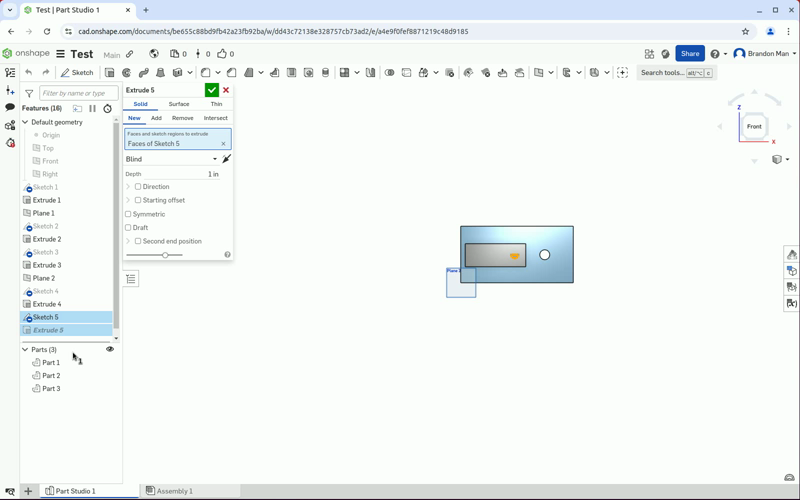
mouse_move(143, 106)
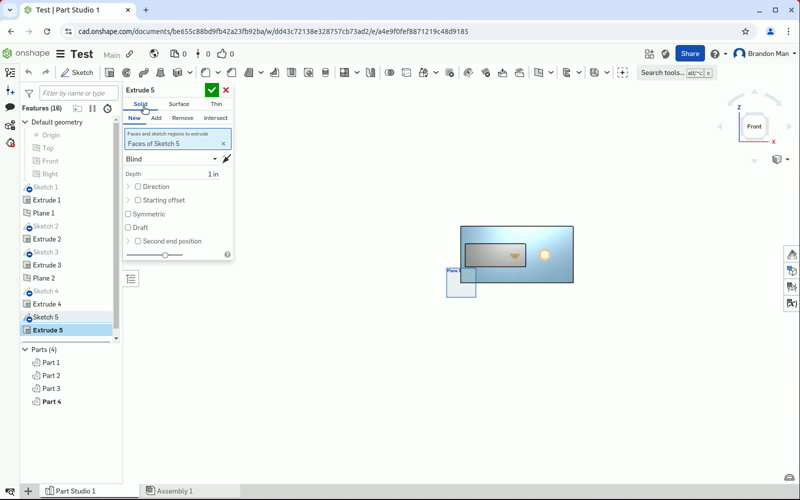
click(143, 106)
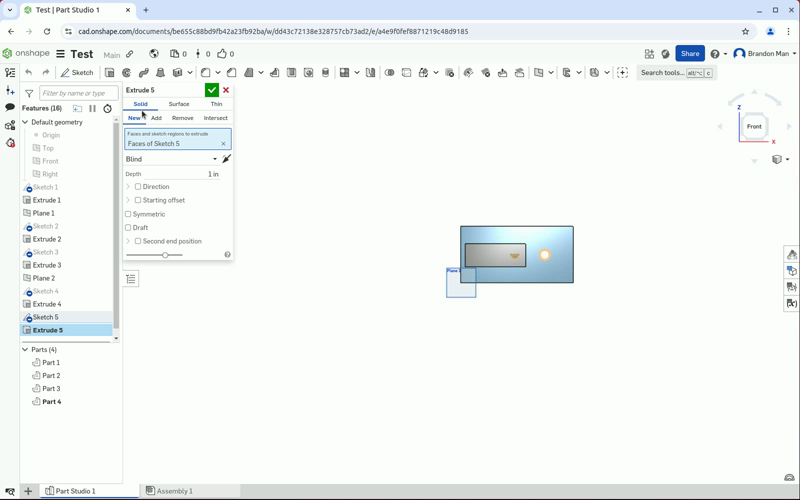
mouse_move(137, 120)
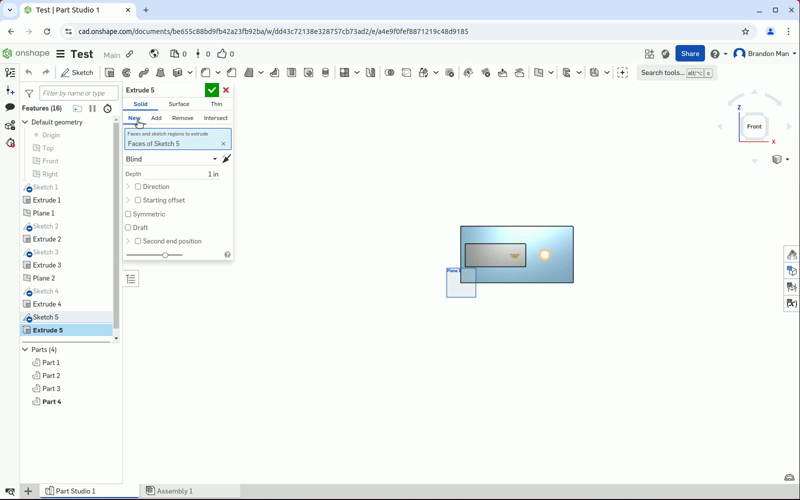
click(137, 120)
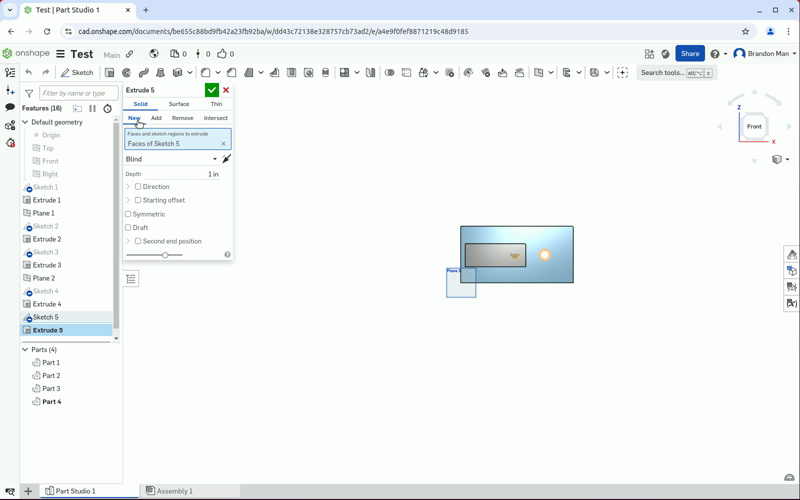
key(tab, 4)
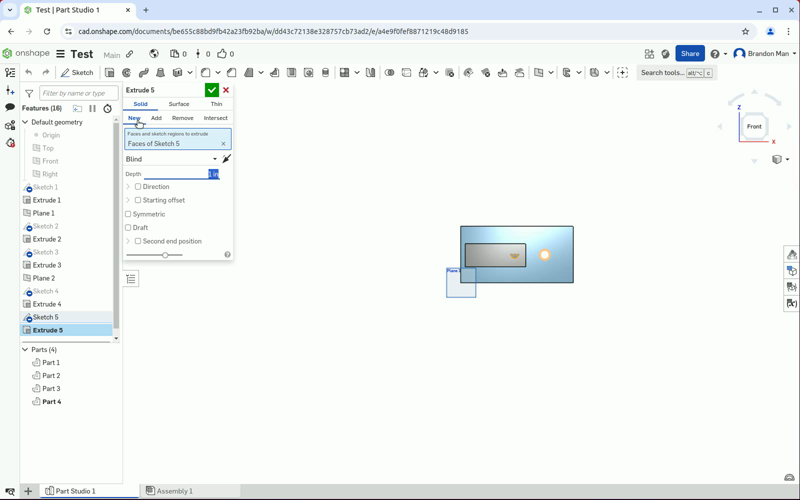
text(3.611)
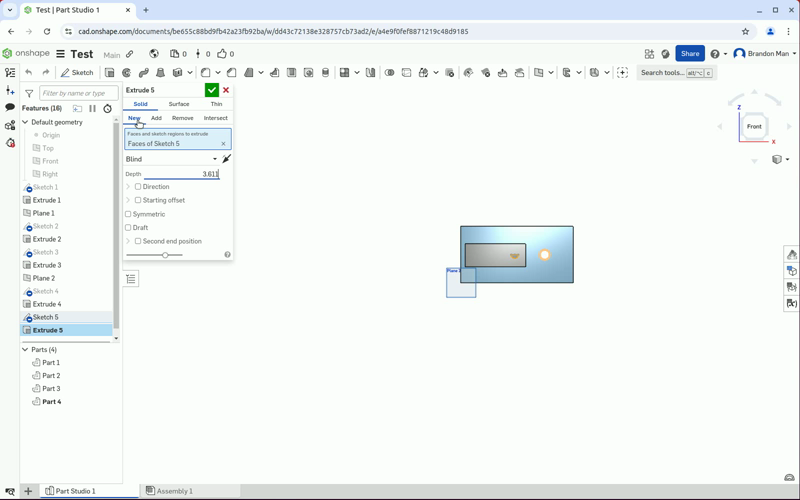
key(enter)
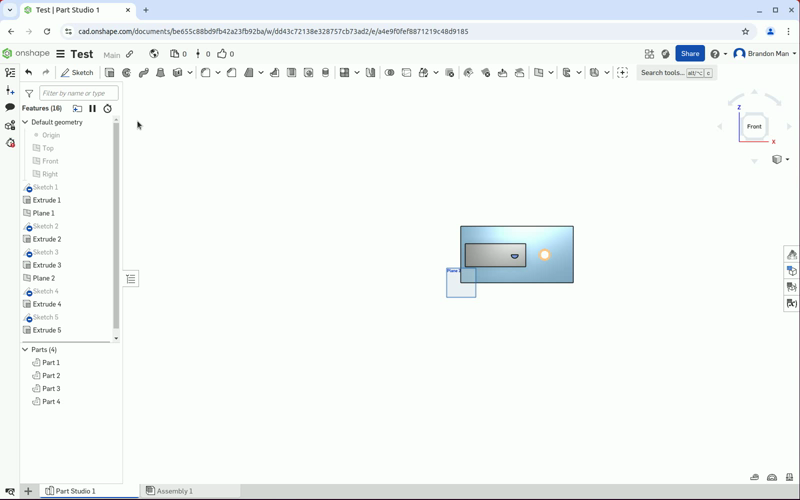
key(shift+h)
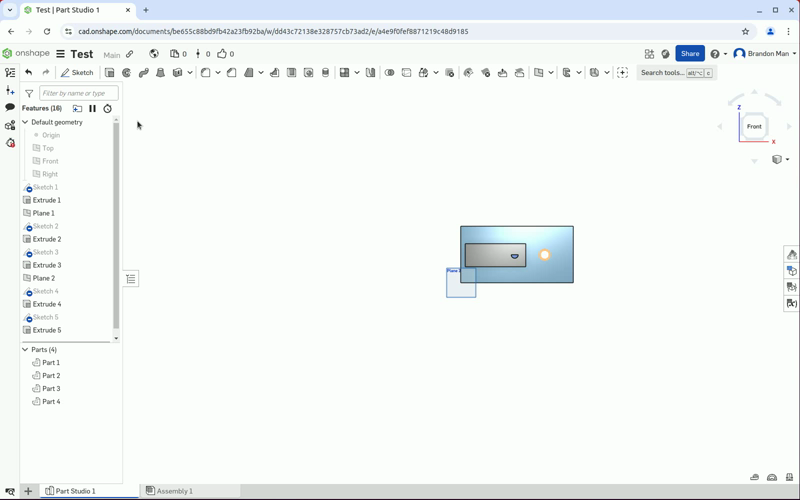
key(shift+h)
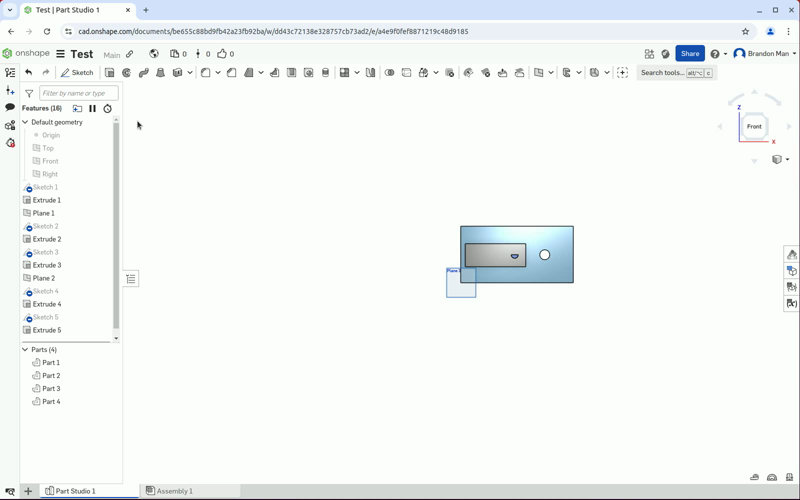
mouse_move(69, 189)
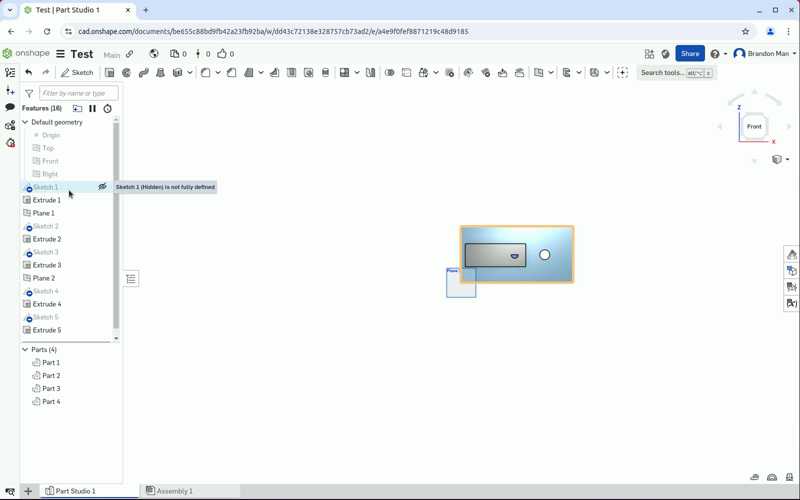
click(69, 189)
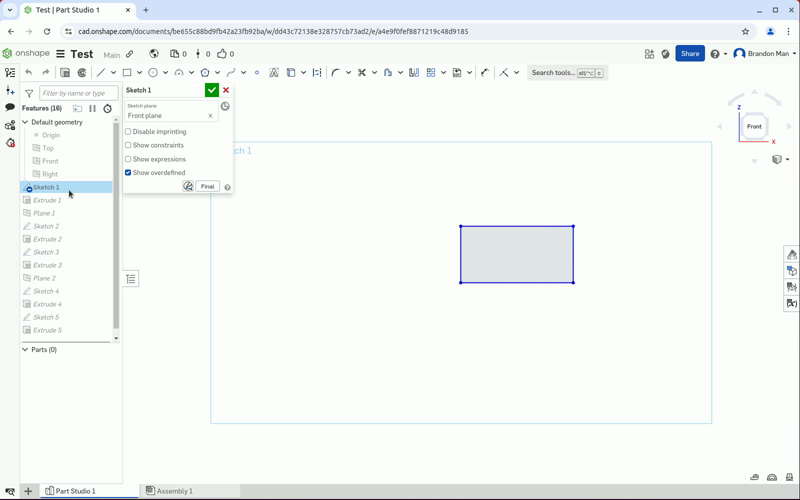
mouse_move(229, 92)
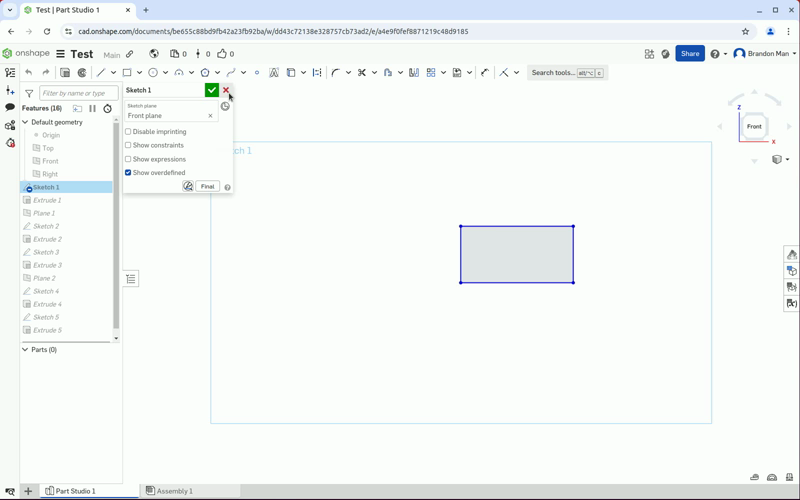
click(229, 92)
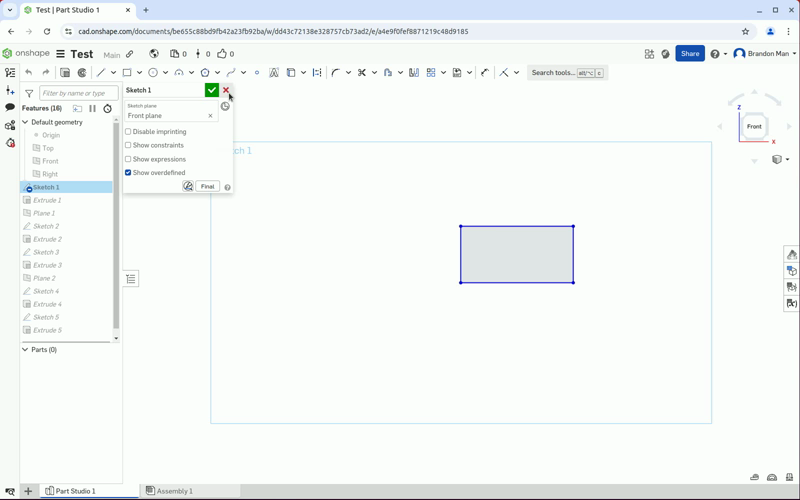
key(shift+s)
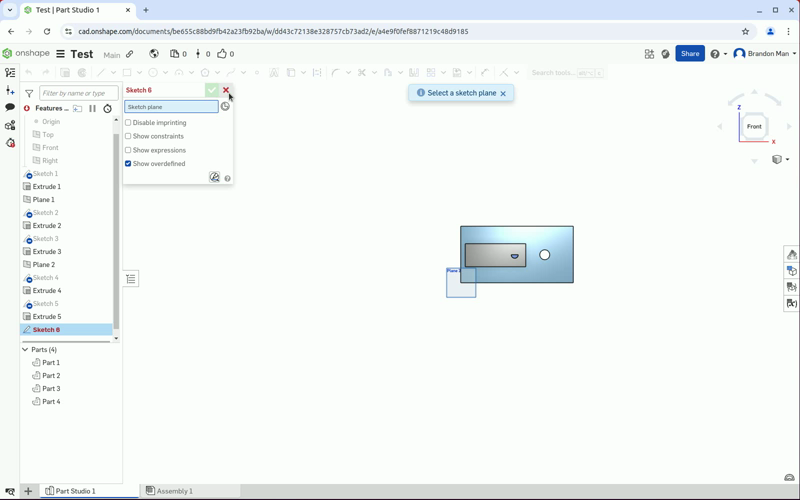
mouse_move(69, 267)
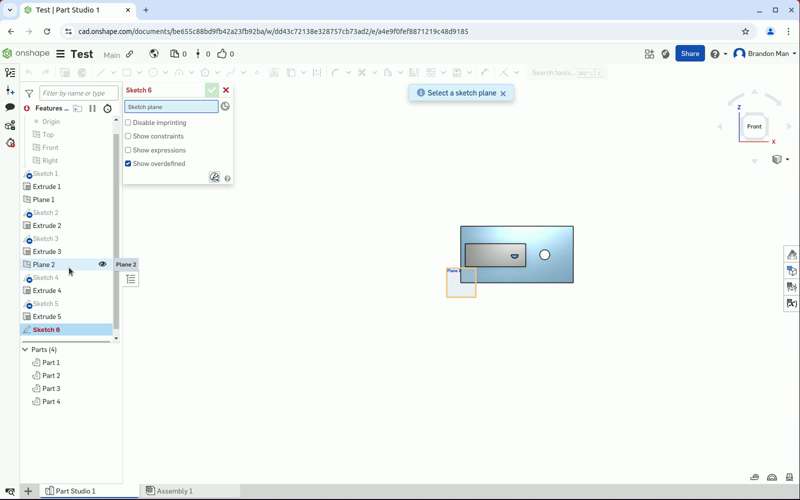
click(69, 267)
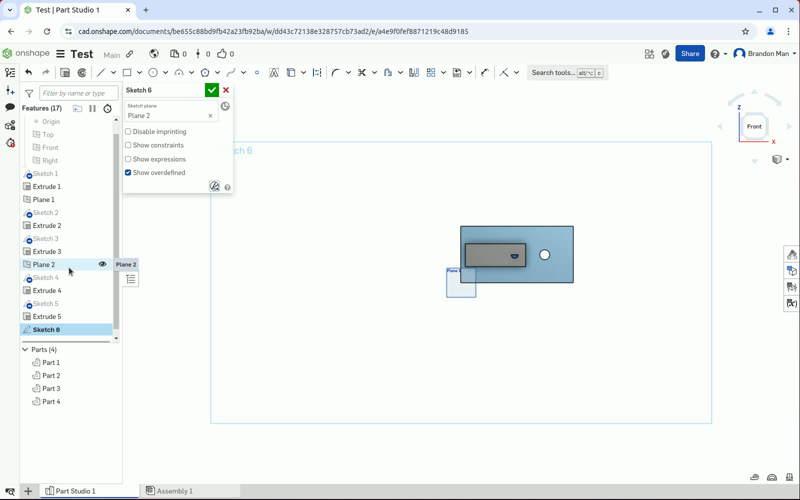
mouse_move(73, 352)
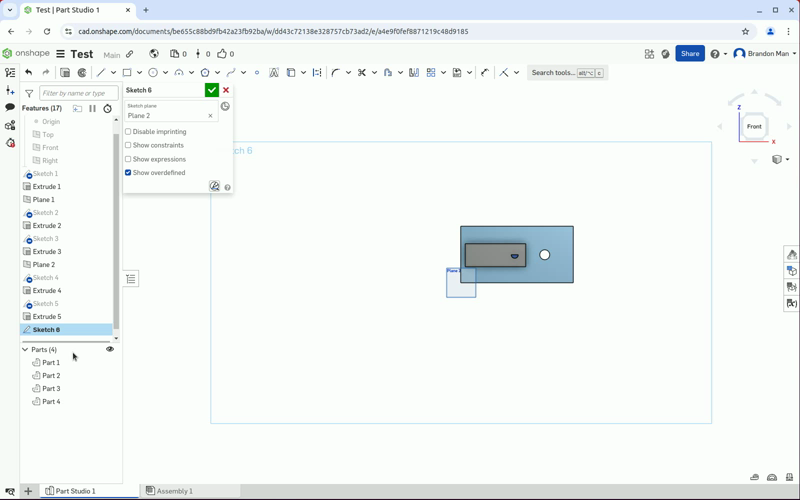
key(y)
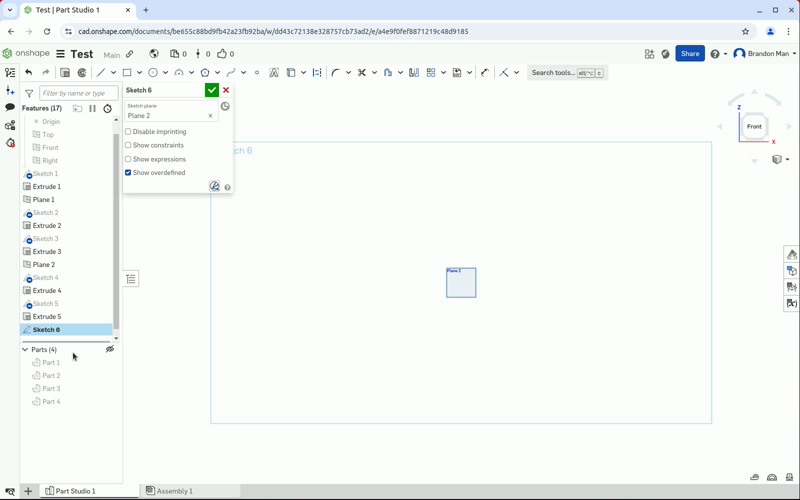
key(a)
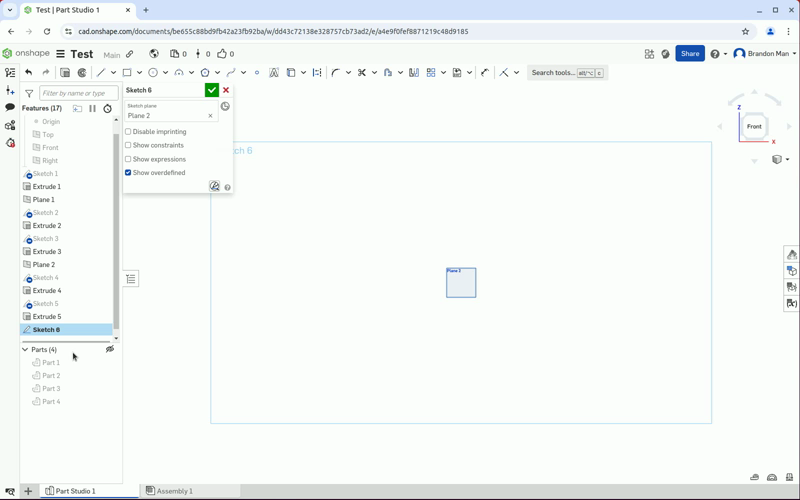
key_down(shift)
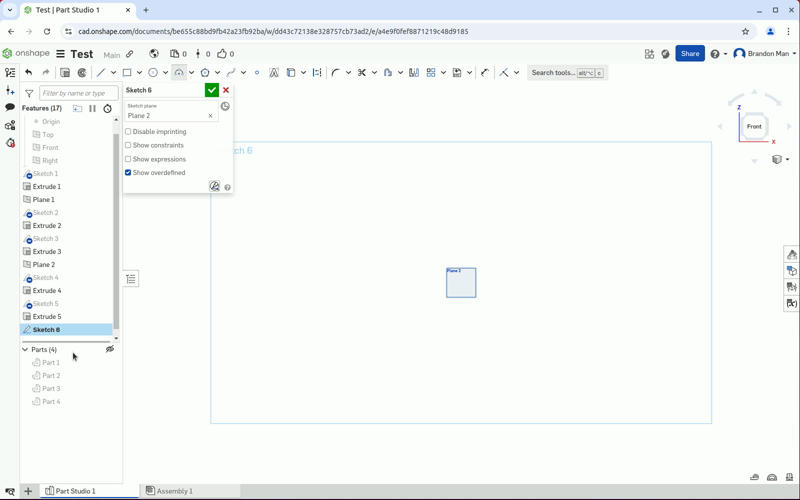
mouse_move(484, 254)
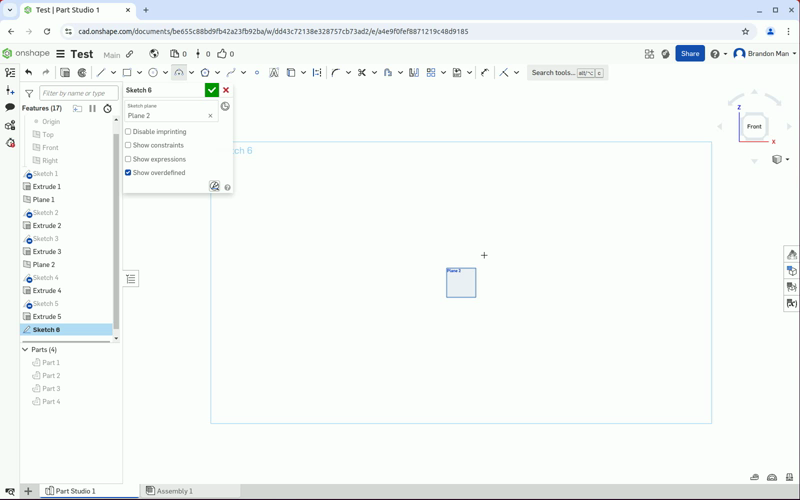
click(484, 254)
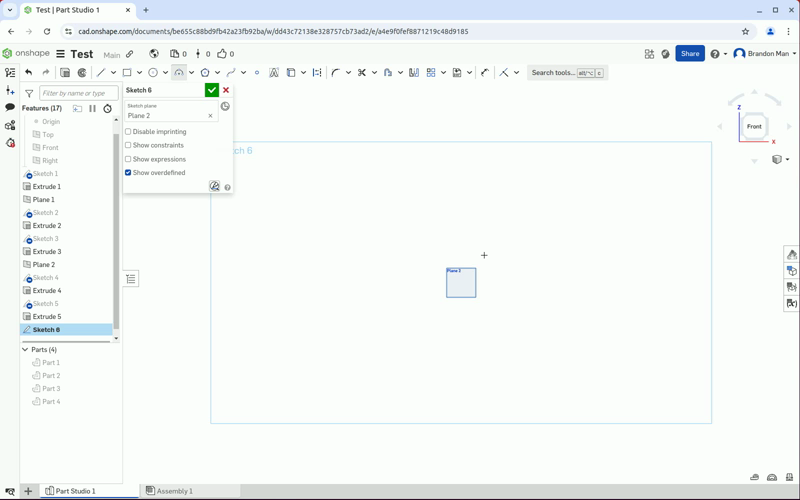
key_up(shift)
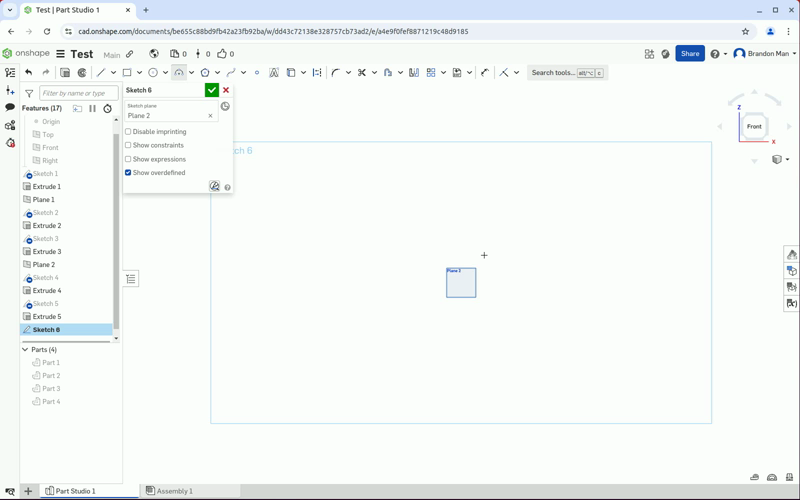
key_down(shift)
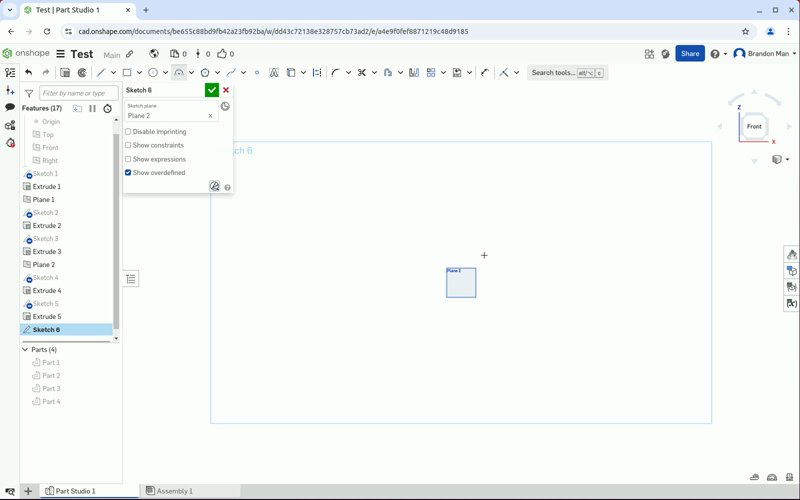
mouse_move(491, 254)
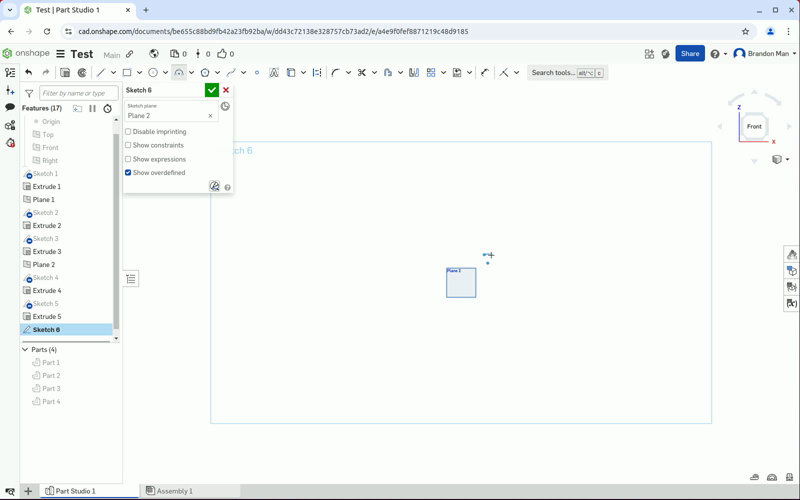
scroll(6)
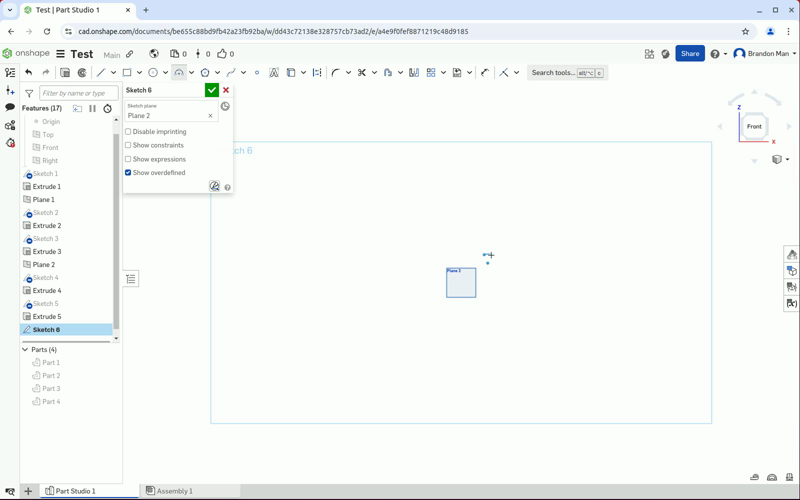
scroll(6)
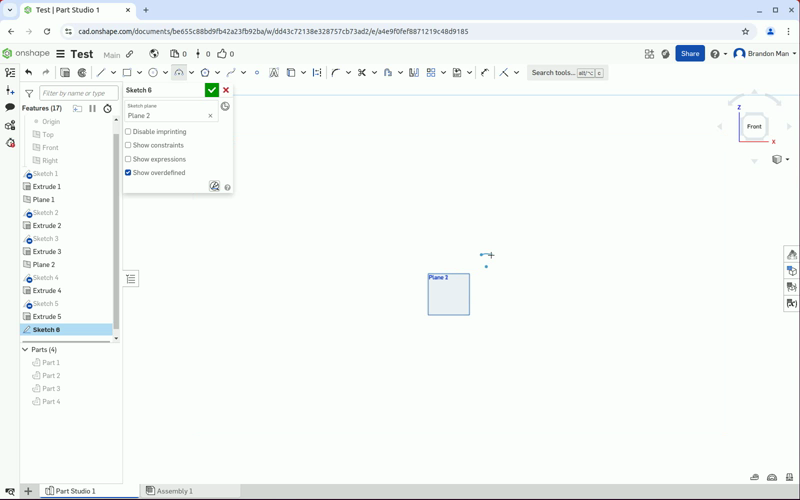
scroll(6)
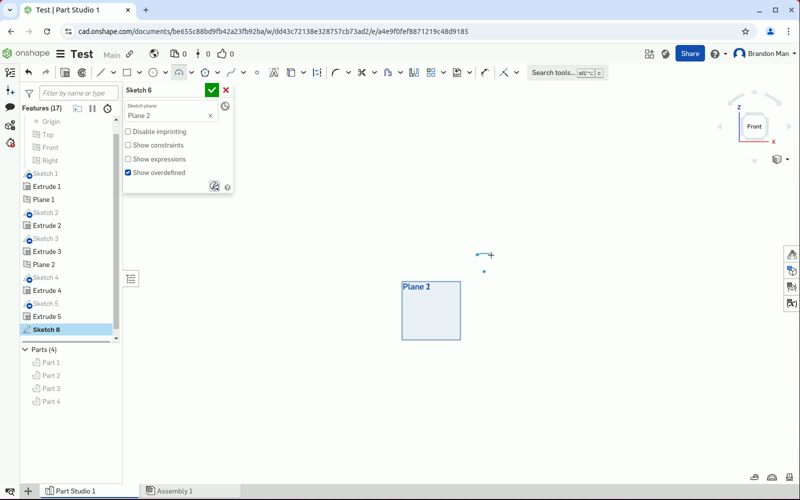
scroll(6)
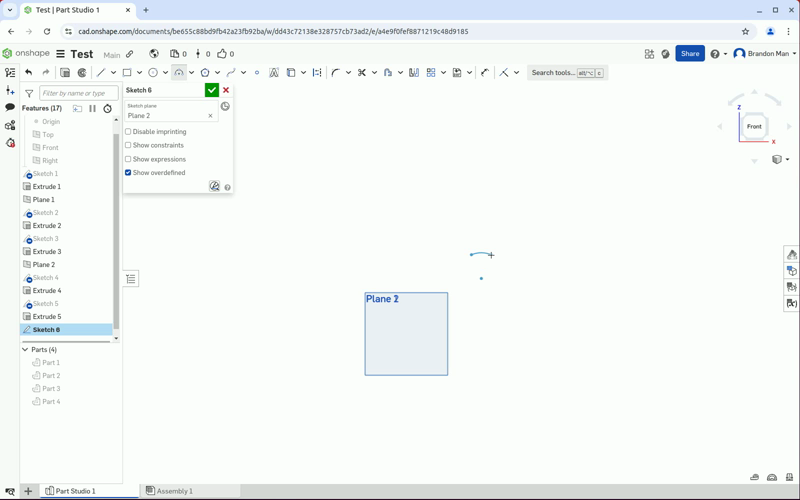
scroll(6)
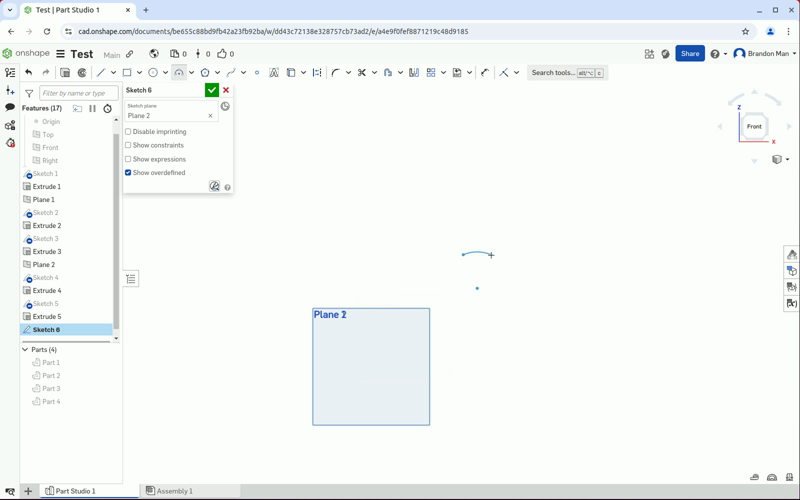
scroll(6)
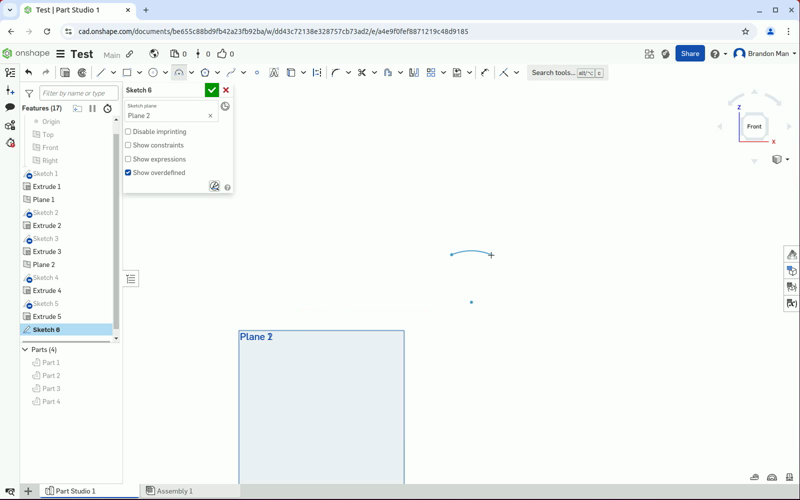
scroll(6)
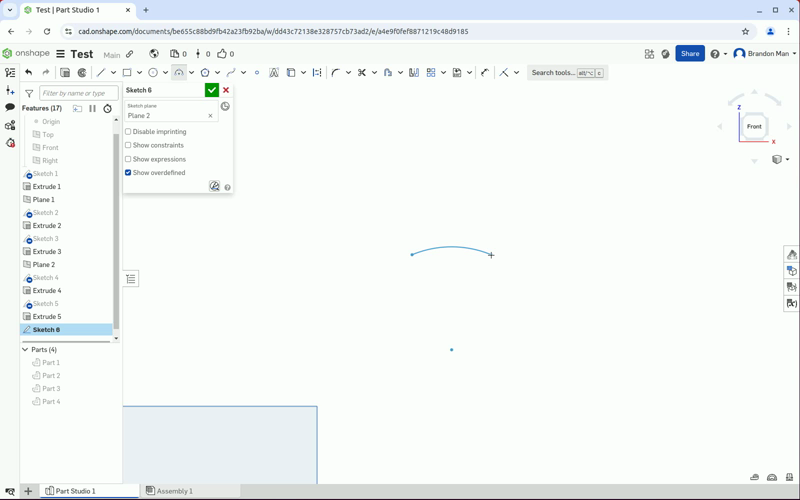
click(491, 254)
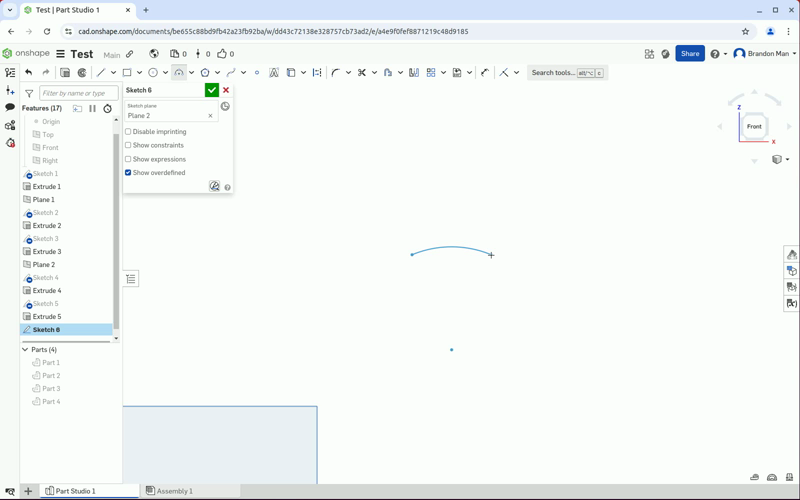
scroll(-6)
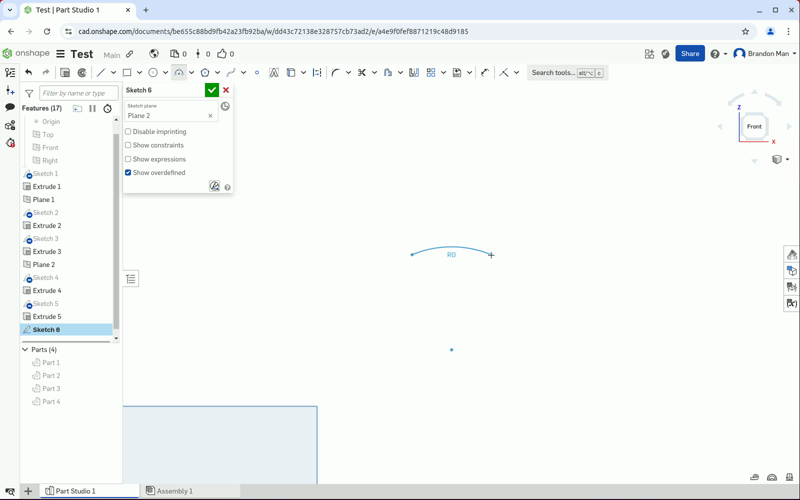
scroll(-6)
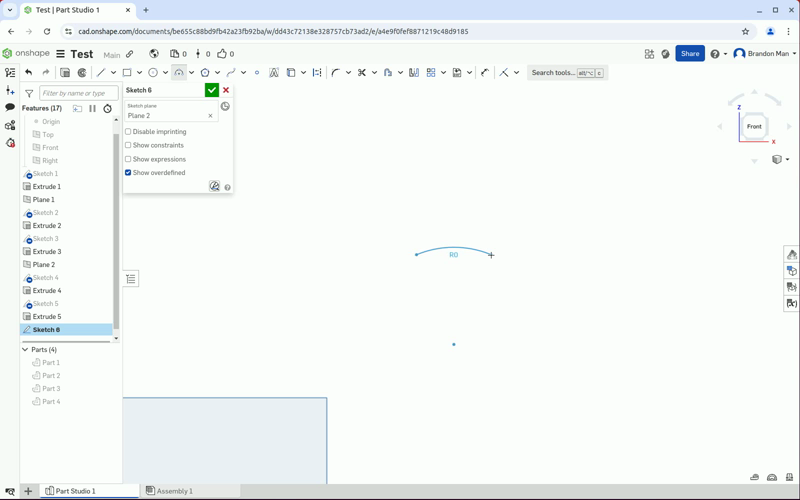
scroll(-6)
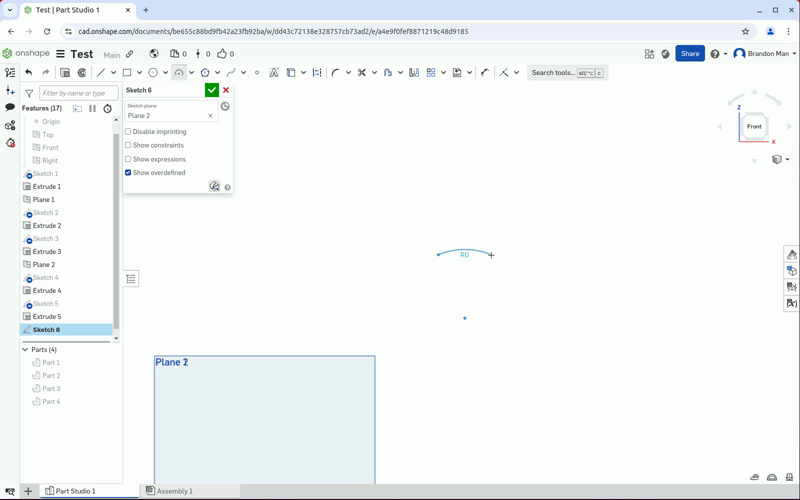
scroll(-6)
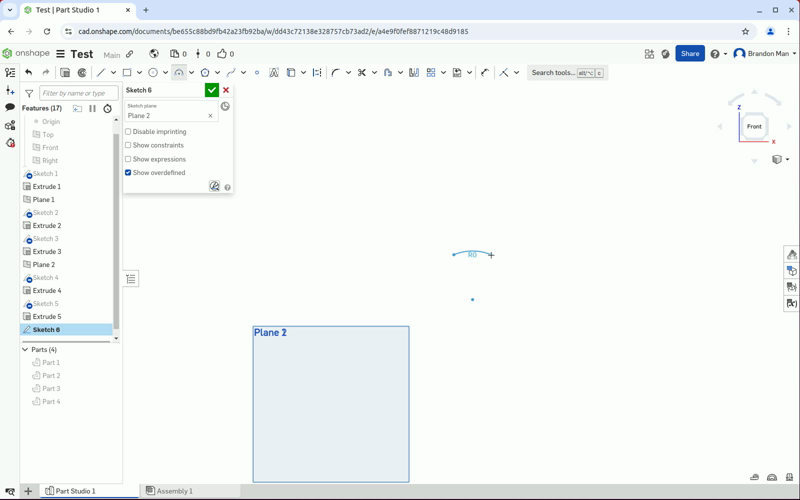
scroll(-6)
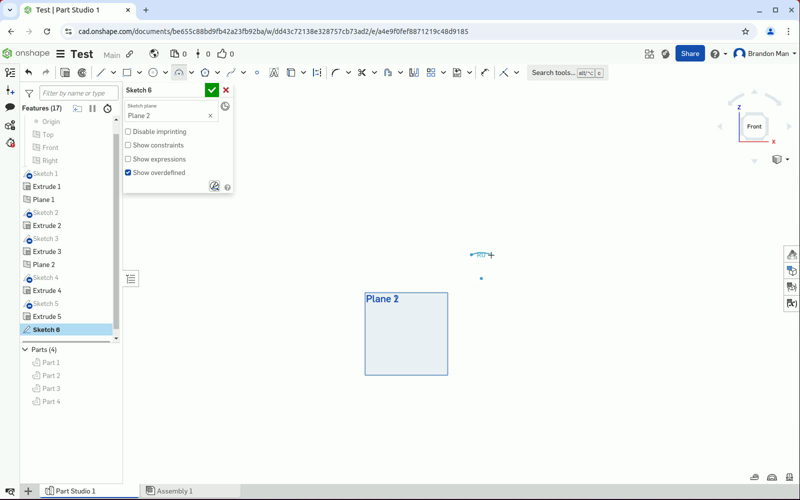
scroll(-6)
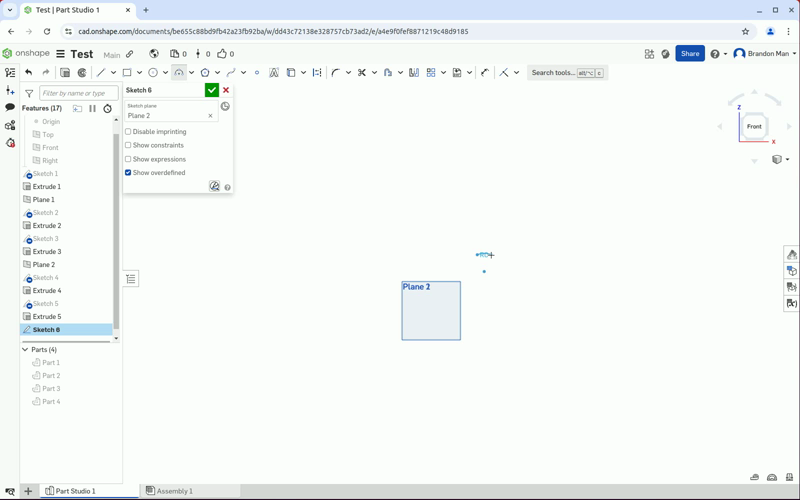
scroll(-6)
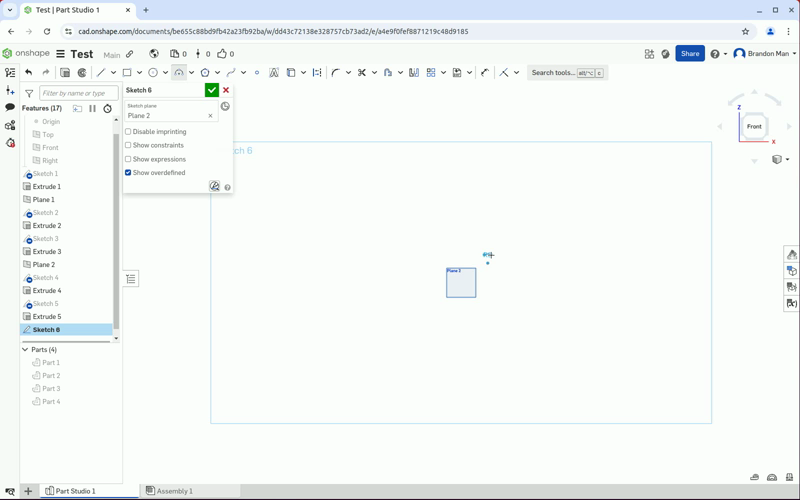
mouse_move(487, 258)
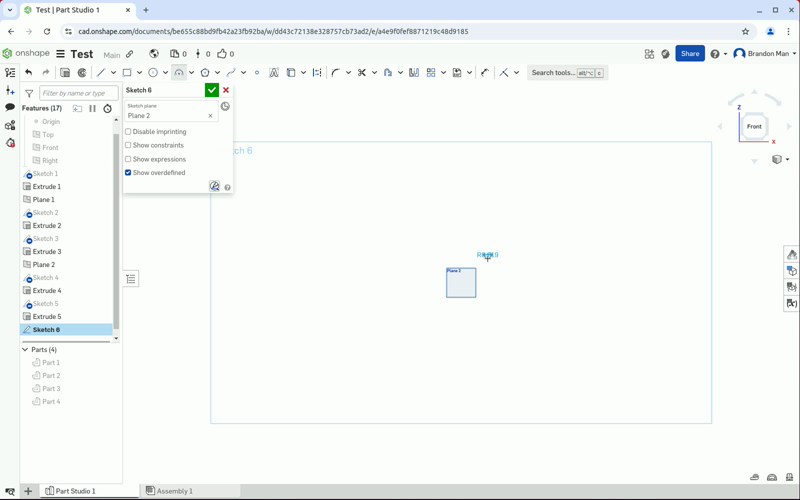
scroll(6)
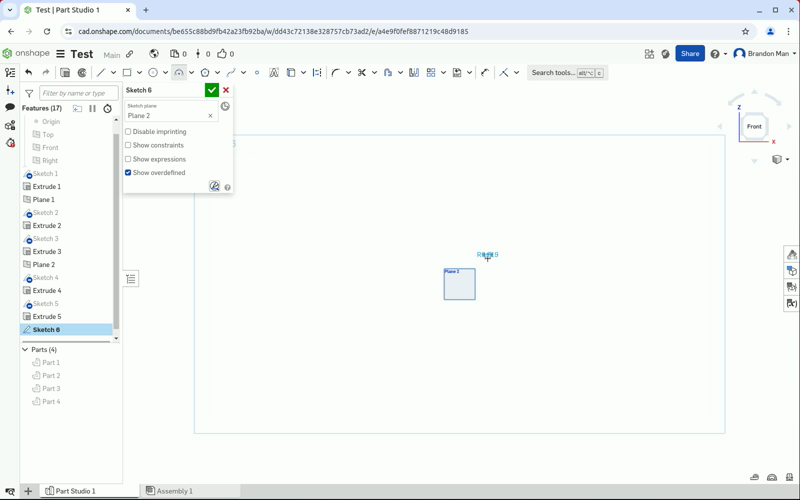
scroll(6)
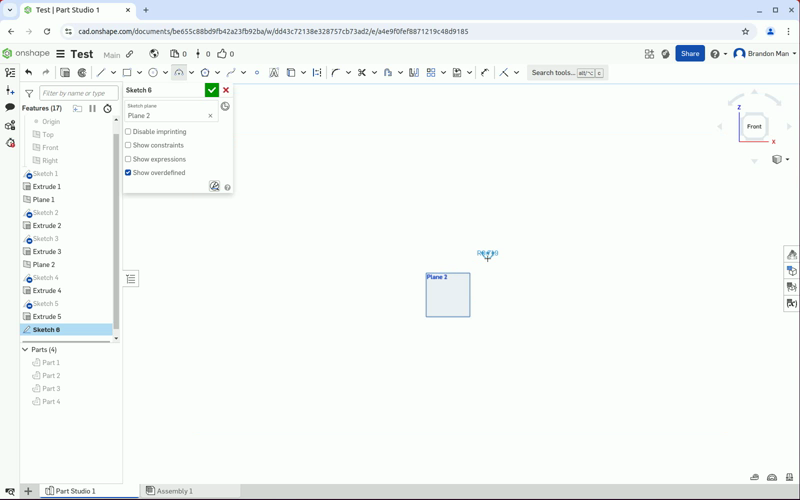
scroll(6)
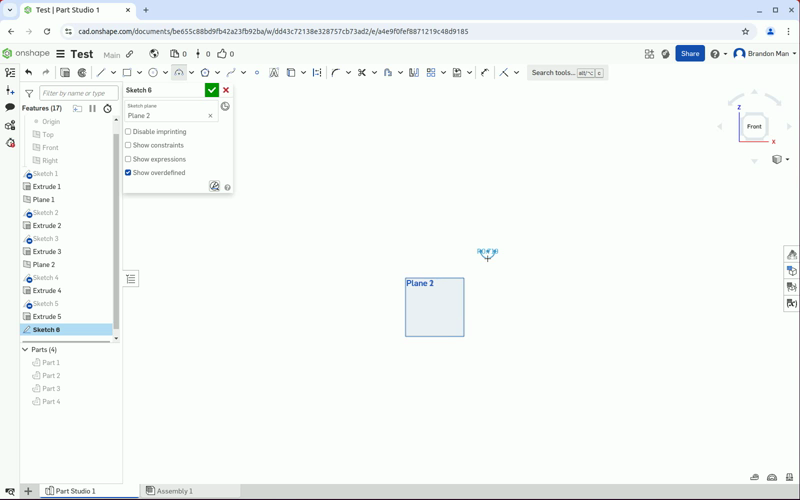
scroll(6)
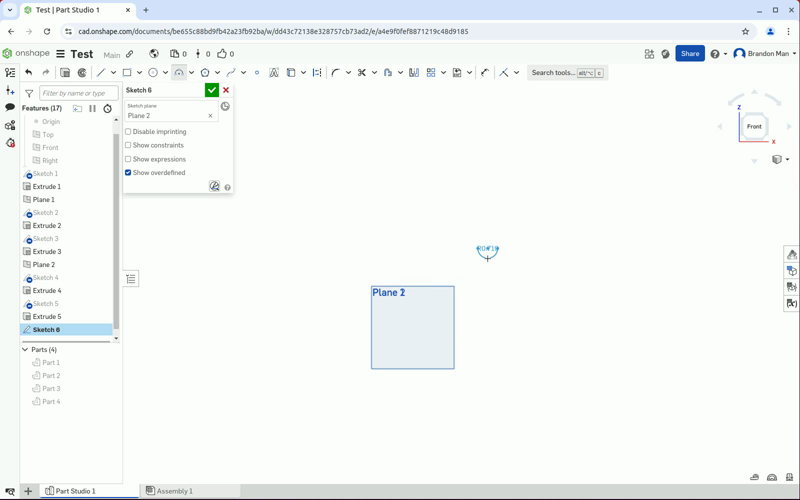
scroll(6)
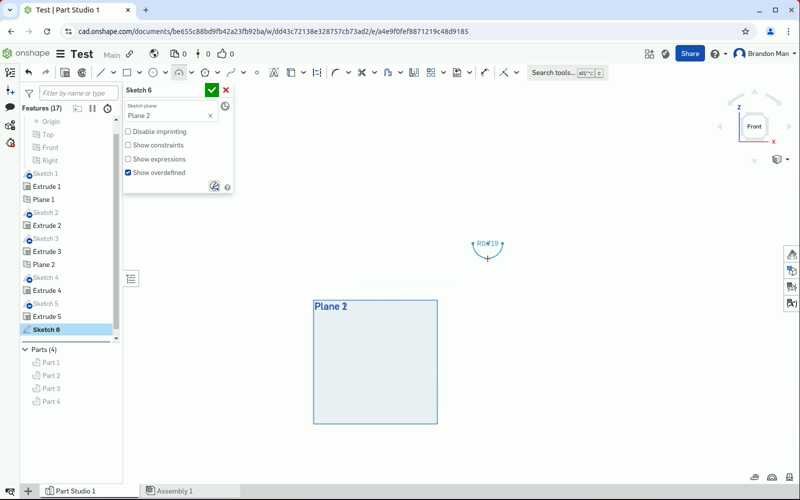
scroll(6)
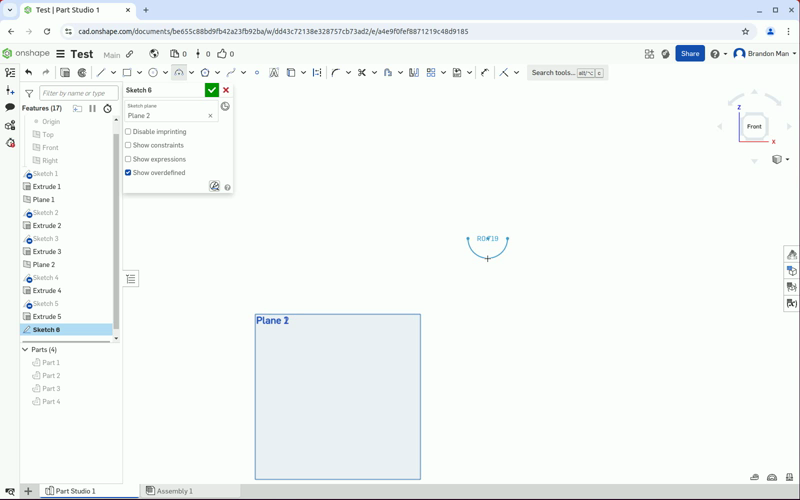
scroll(6)
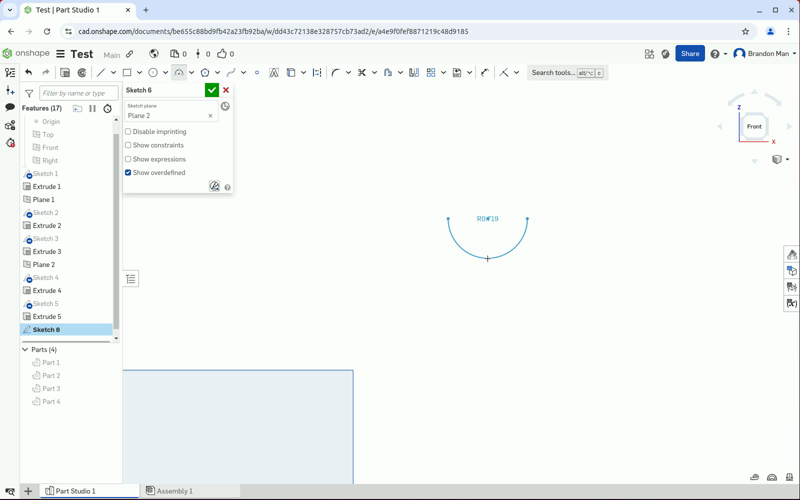
click(487, 258)
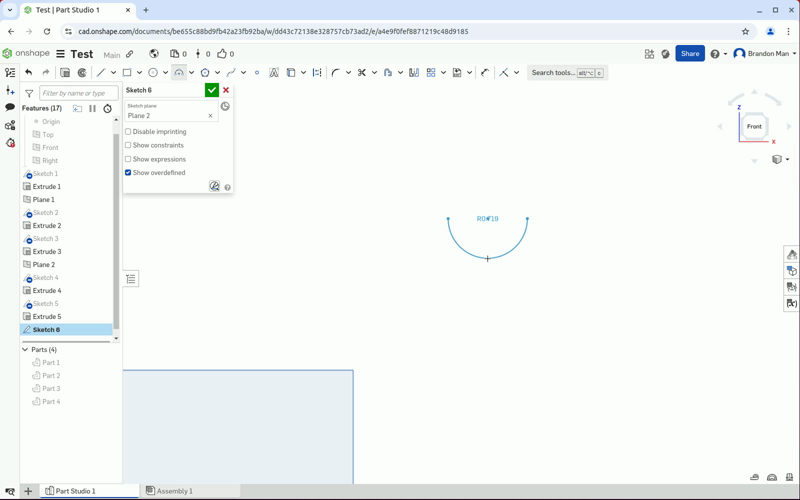
scroll(-6)
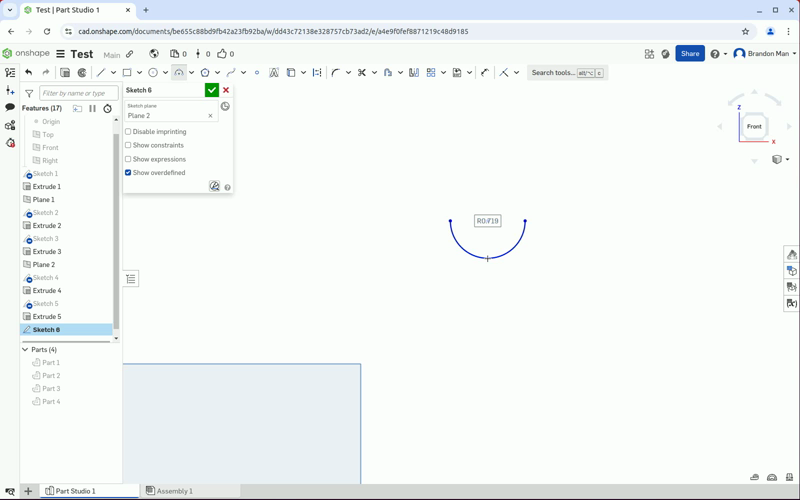
scroll(-6)
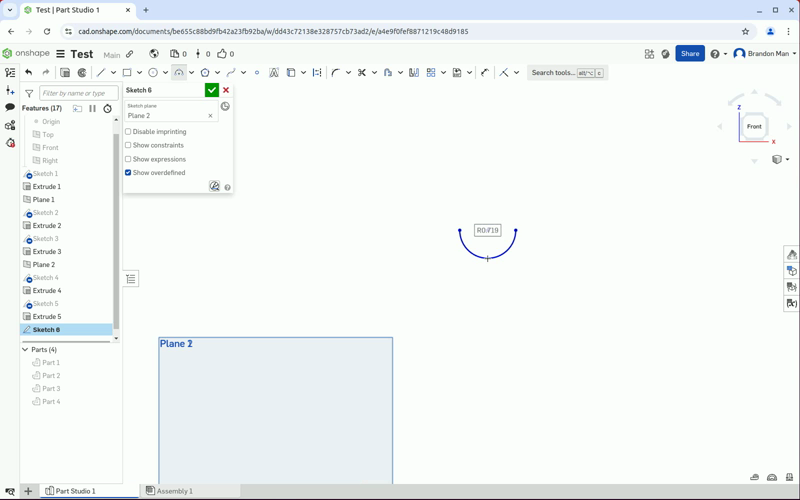
scroll(-6)
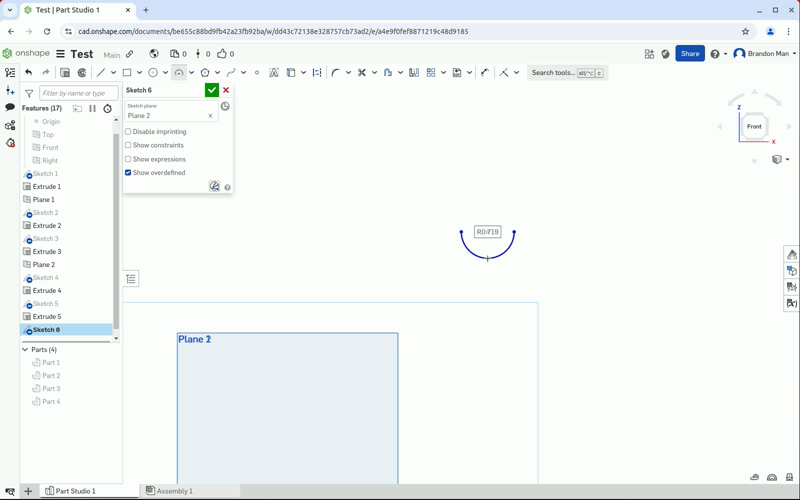
scroll(-6)
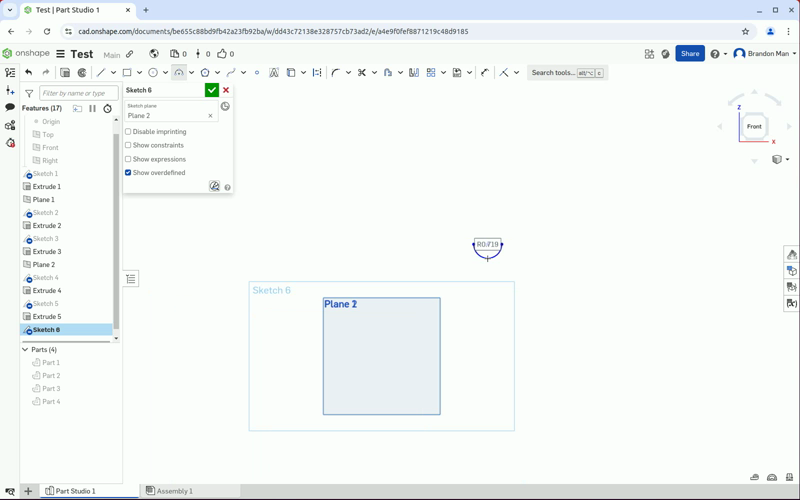
scroll(-6)
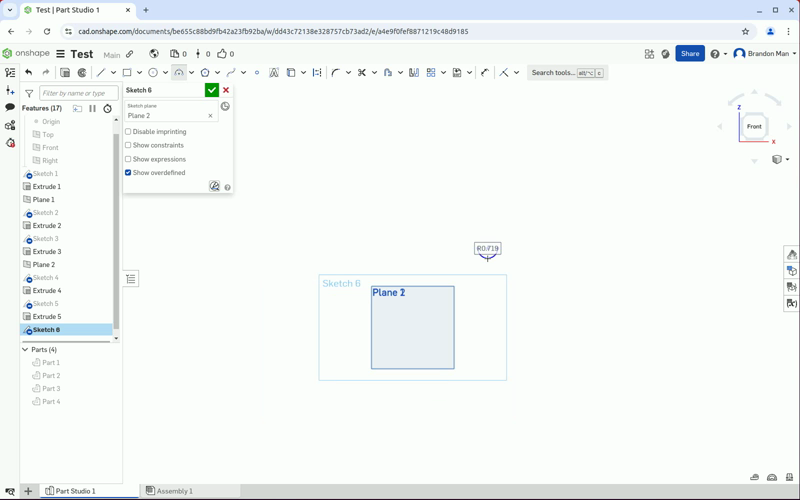
scroll(-6)
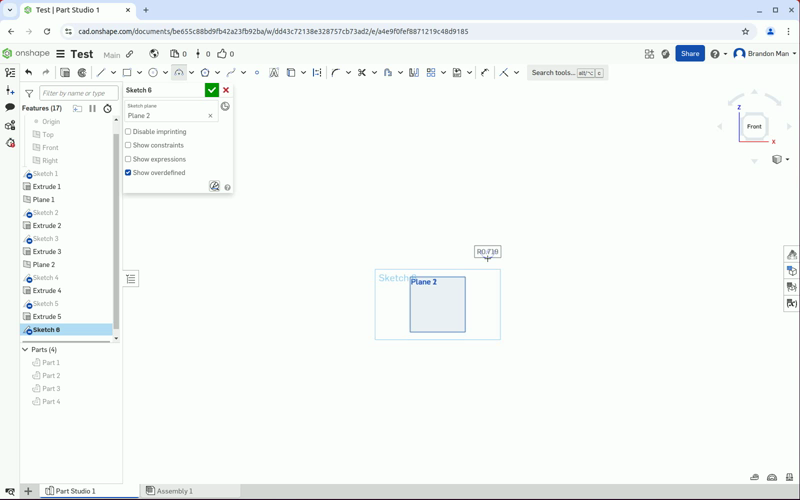
scroll(-6)
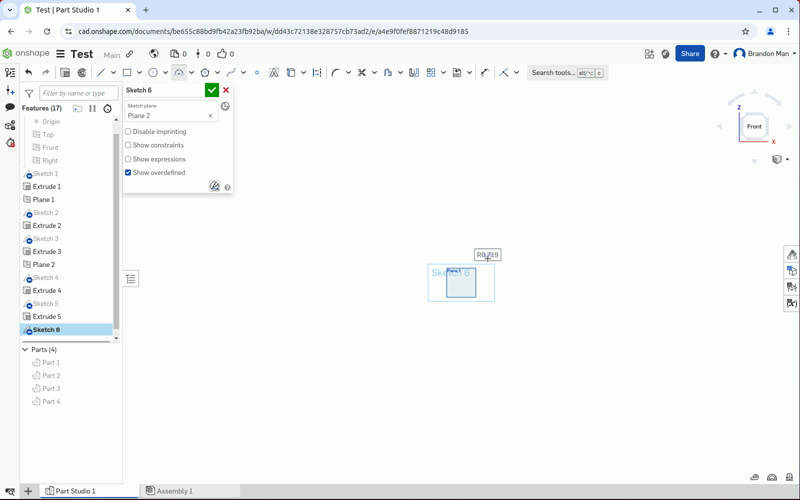
key_up(shift)
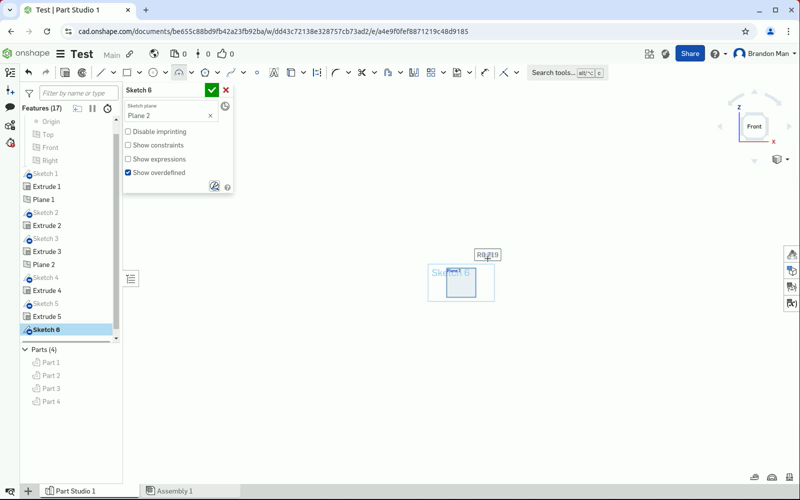
key(esc)
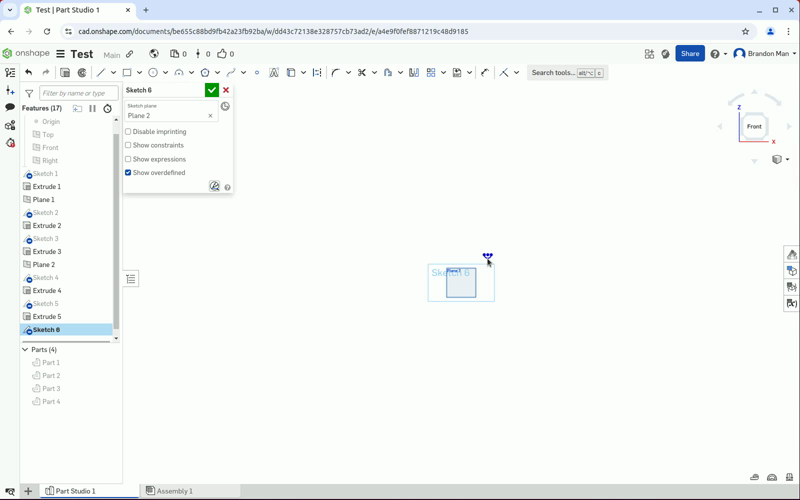
key(l)
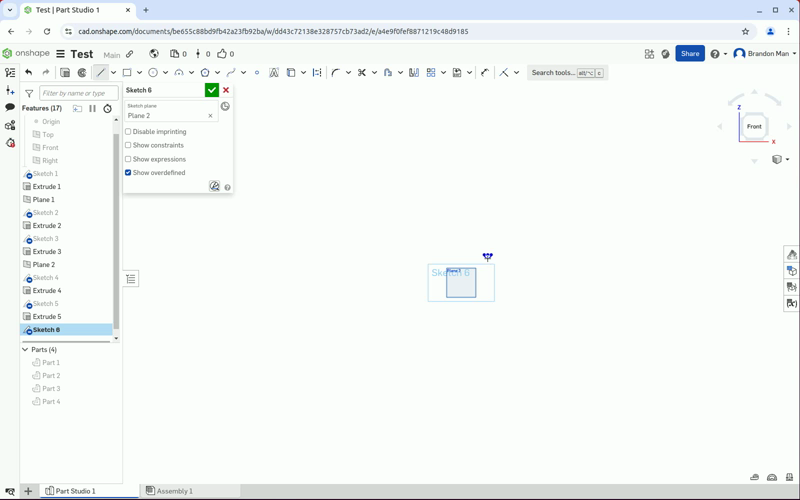
mouse_move(491, 254)
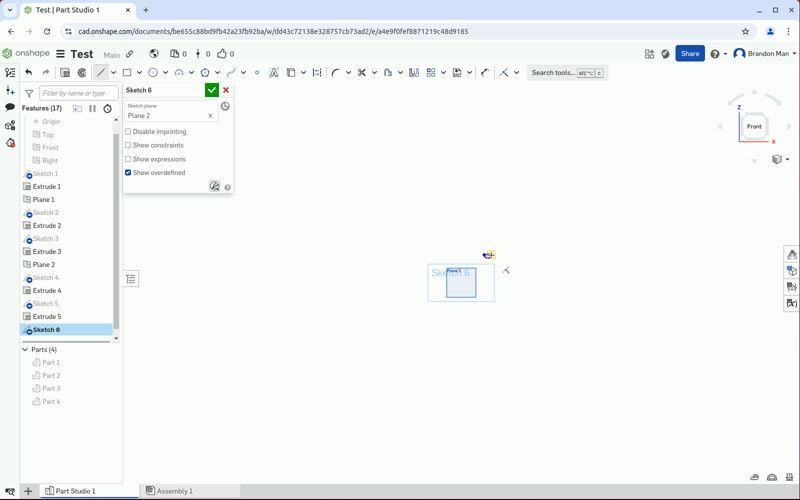
scroll(6)
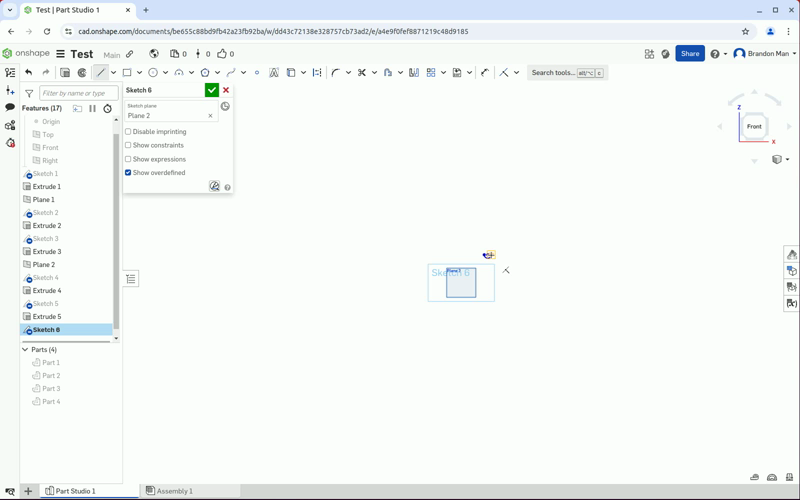
scroll(6)
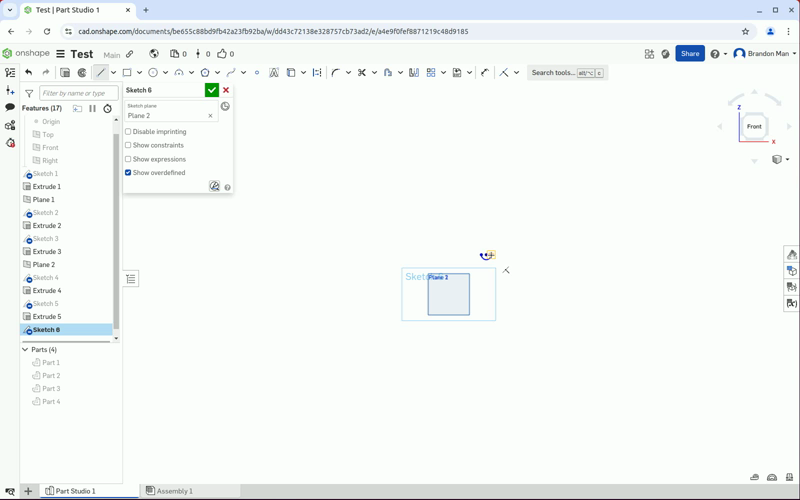
scroll(6)
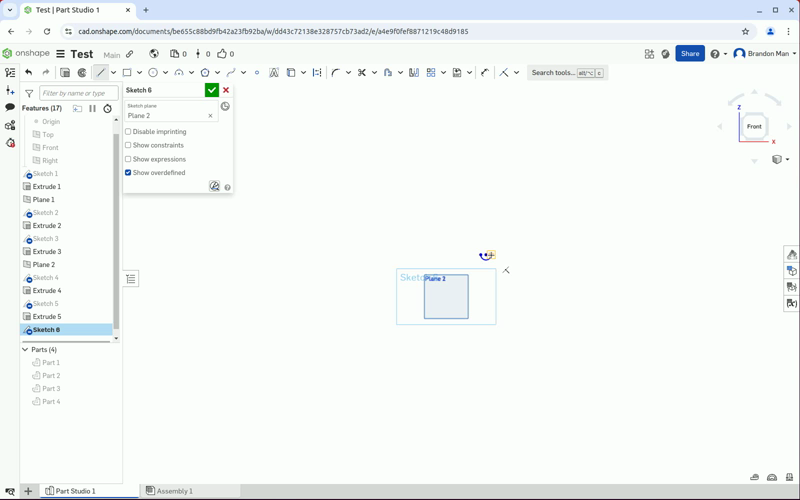
scroll(6)
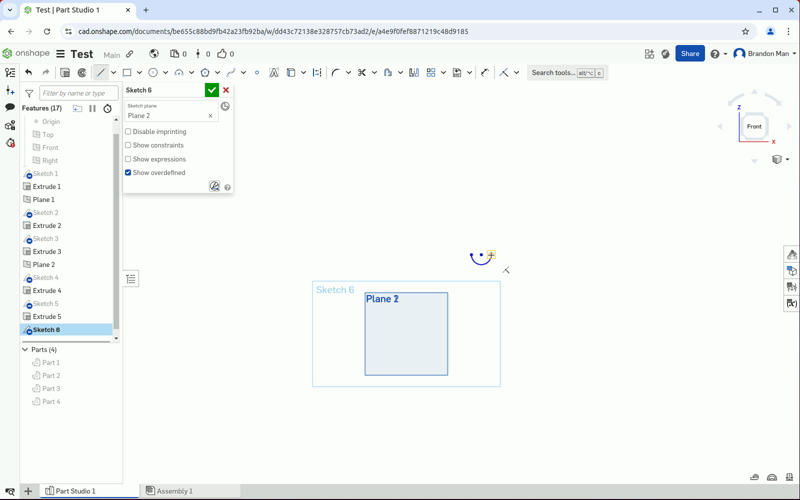
scroll(6)
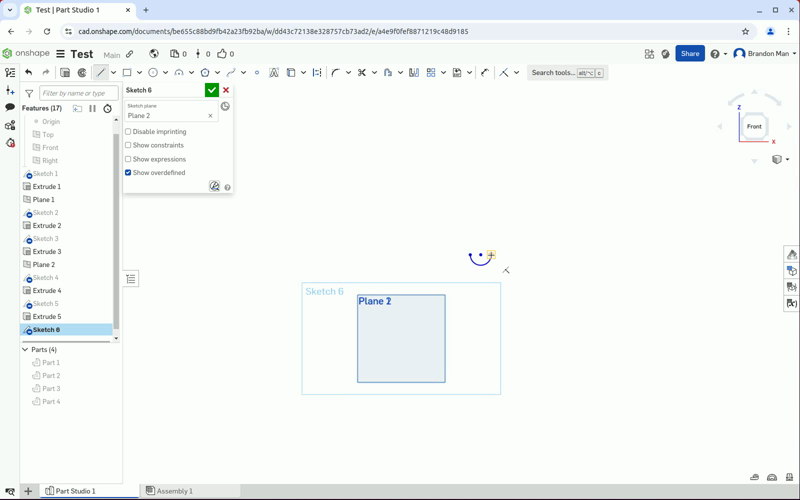
scroll(6)
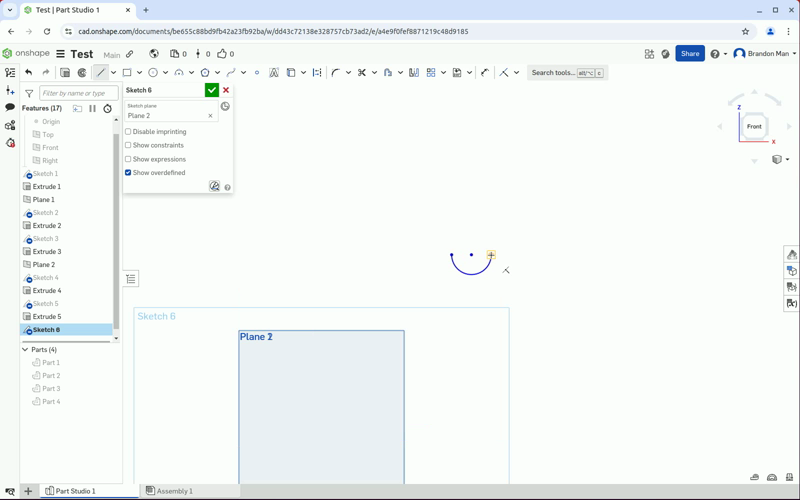
scroll(6)
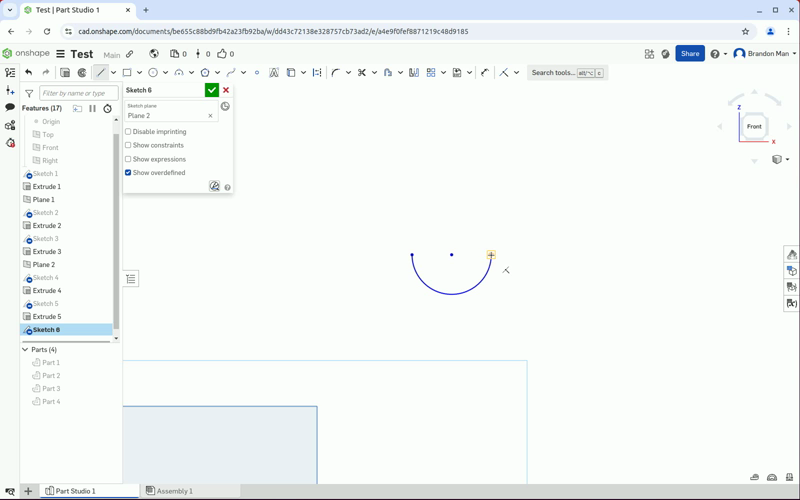
click(491, 254)
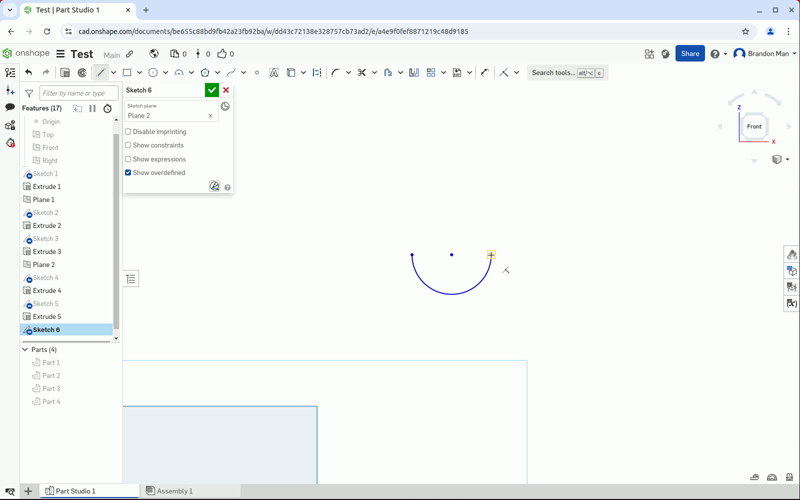
scroll(-6)
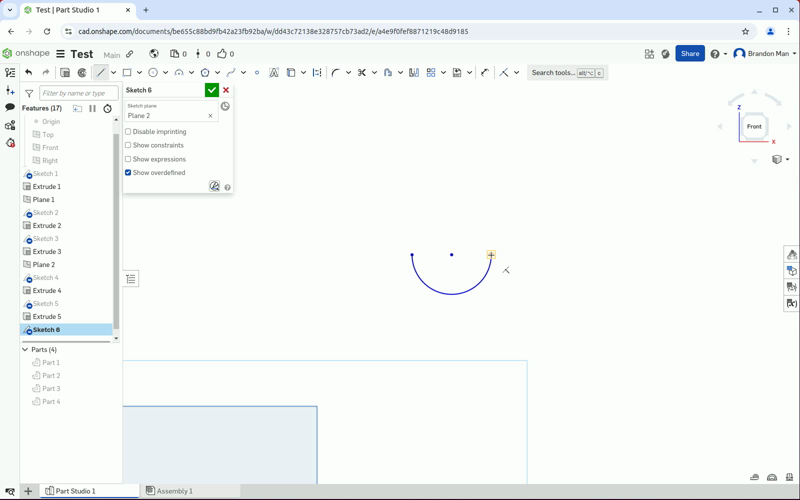
scroll(-6)
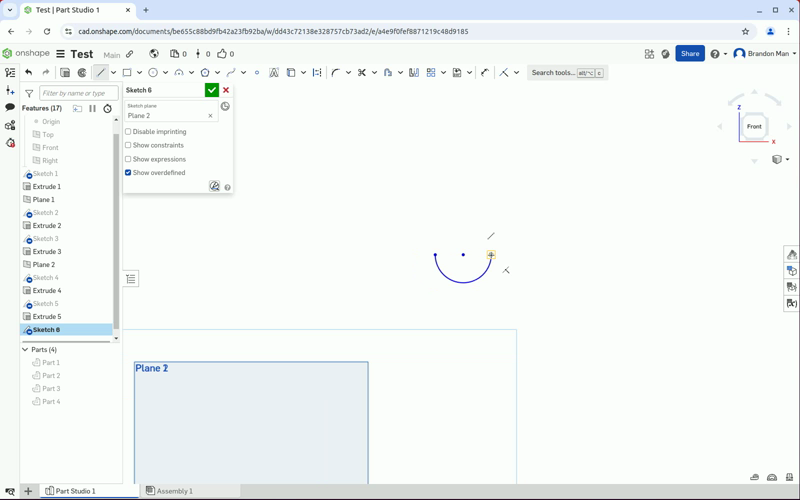
scroll(-6)
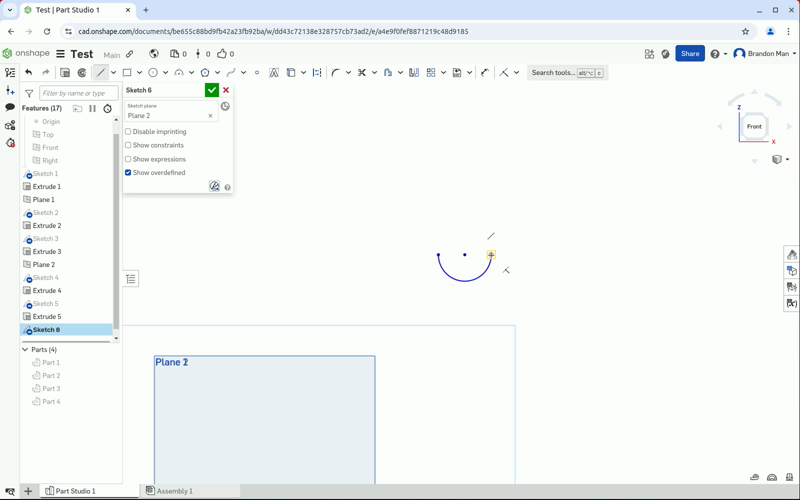
scroll(-6)
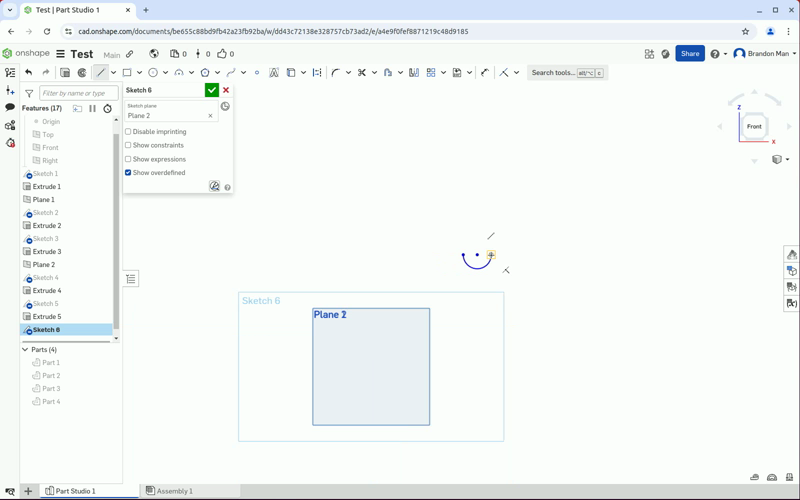
scroll(-6)
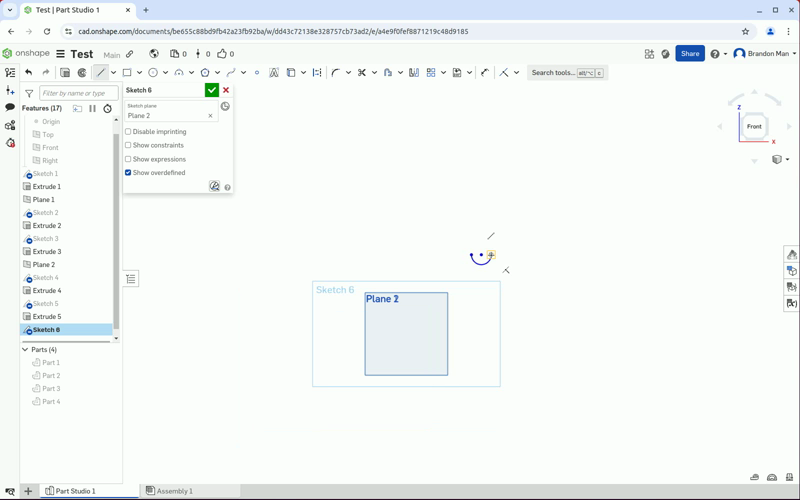
scroll(-6)
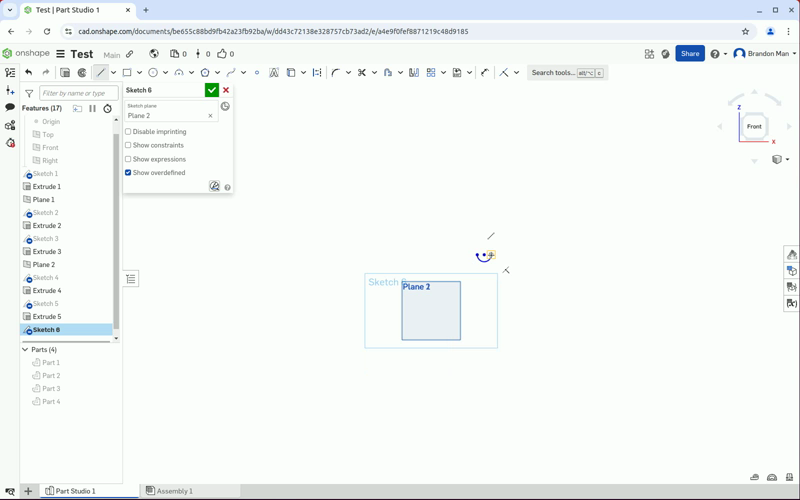
scroll(-6)
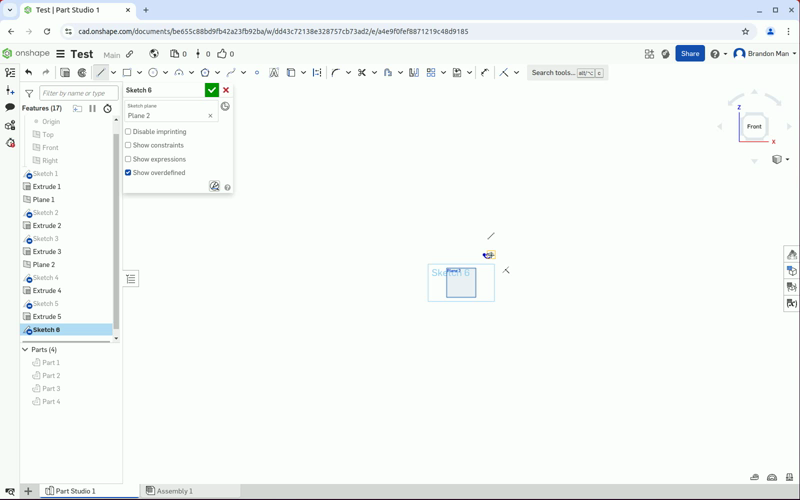
key_down(shift)
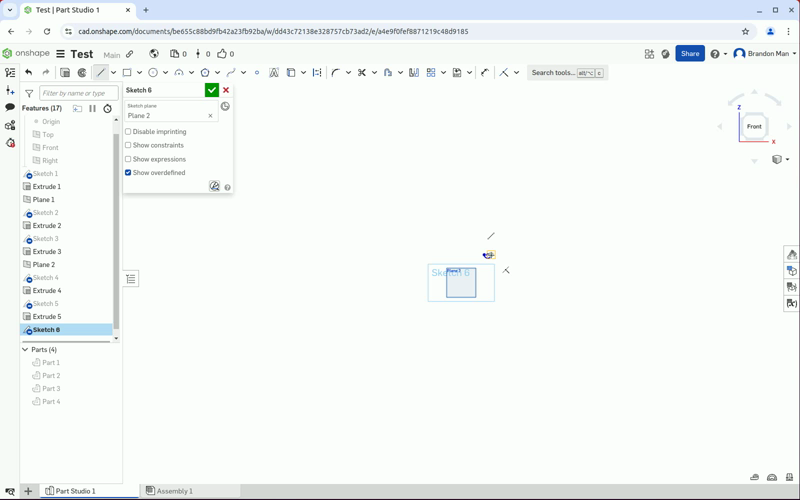
mouse_move(521, 254)
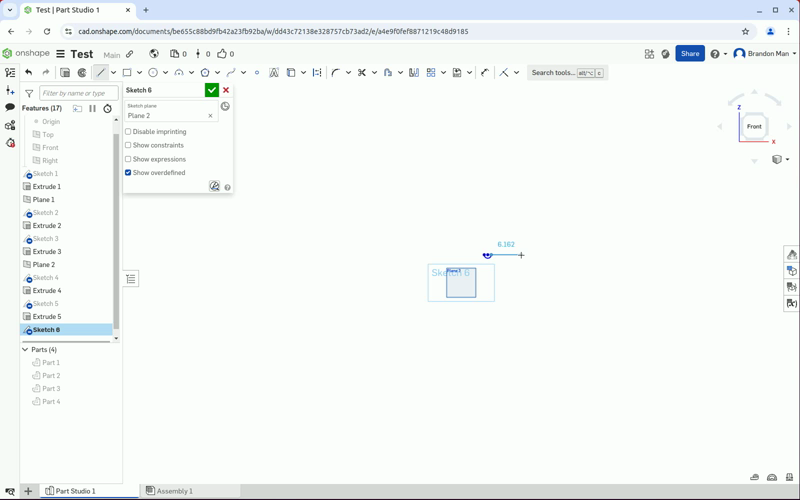
mouse_move(487, 254)
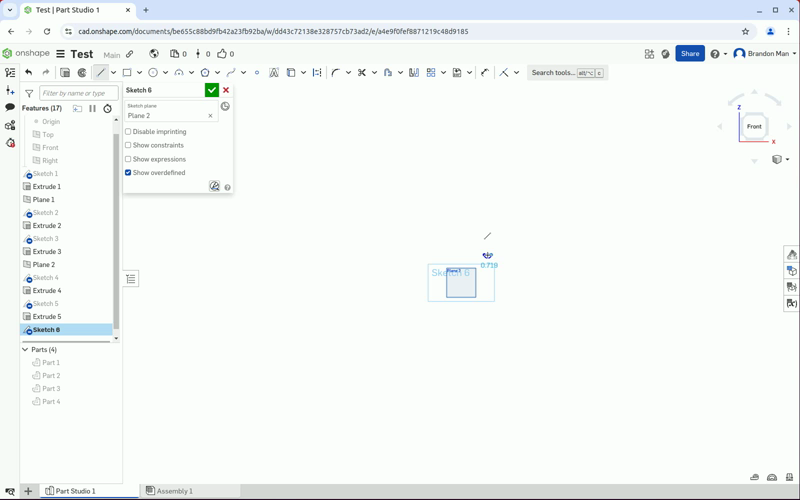
scroll(6)
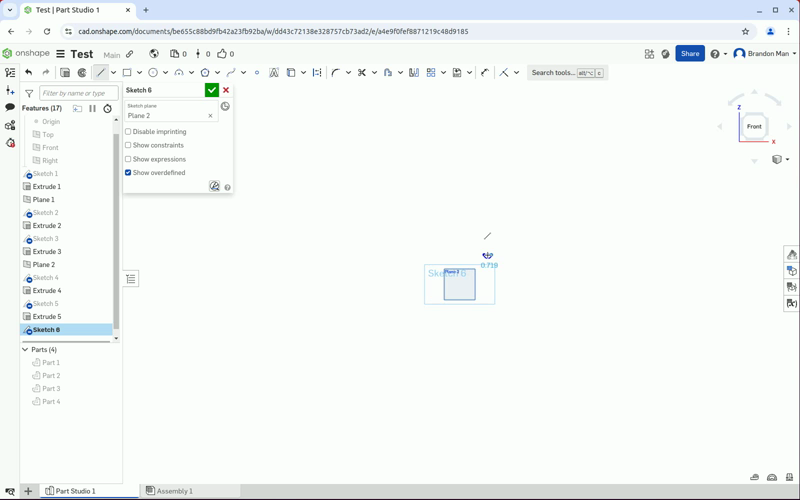
scroll(6)
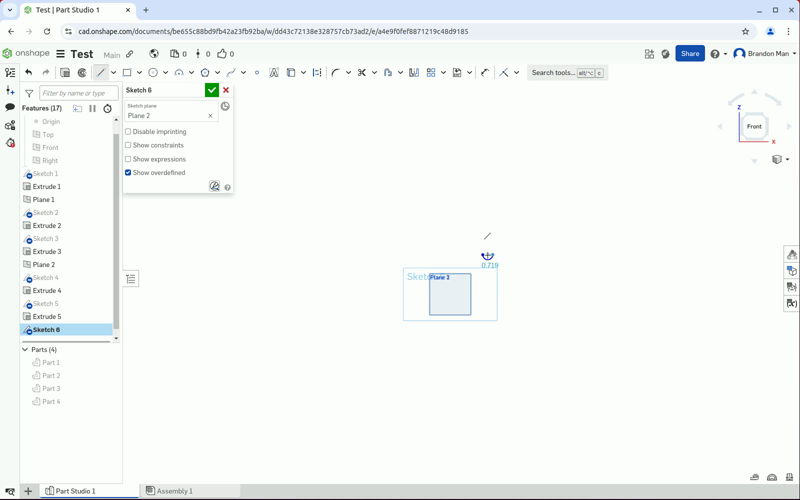
scroll(6)
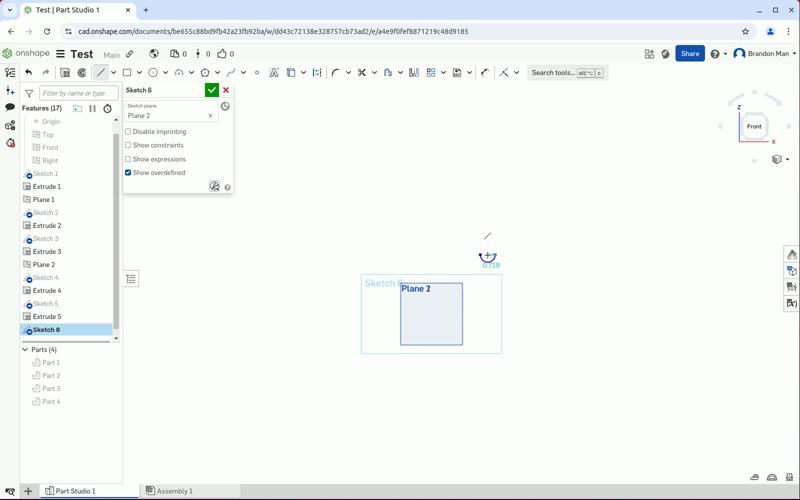
scroll(6)
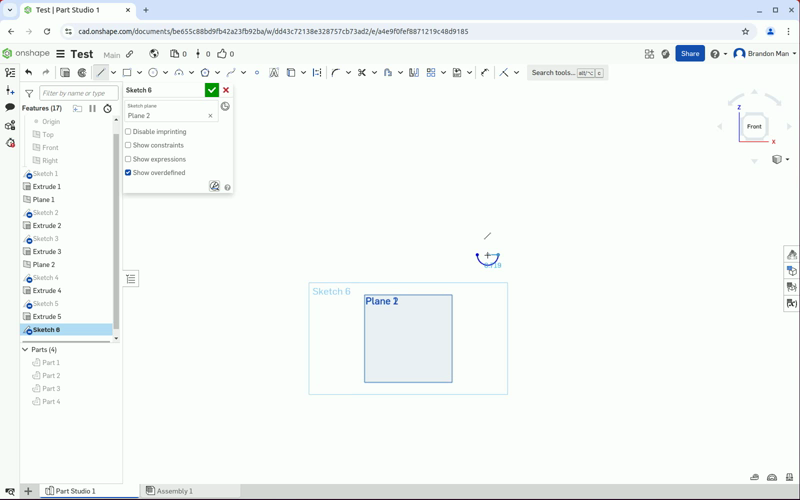
scroll(6)
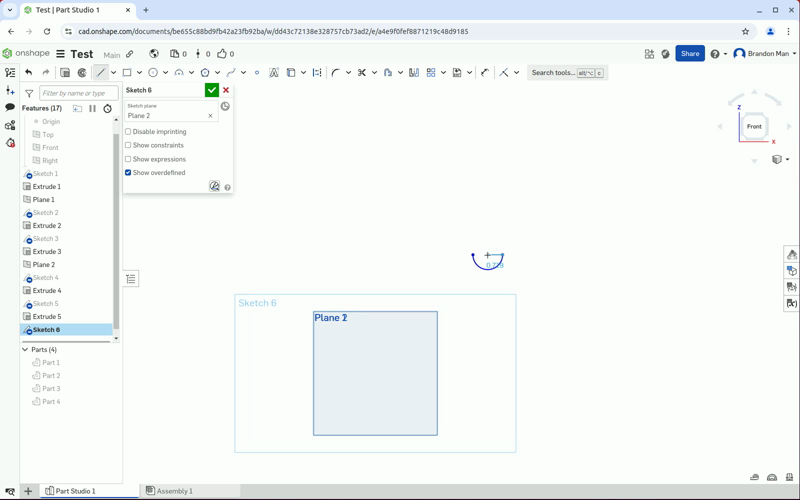
scroll(6)
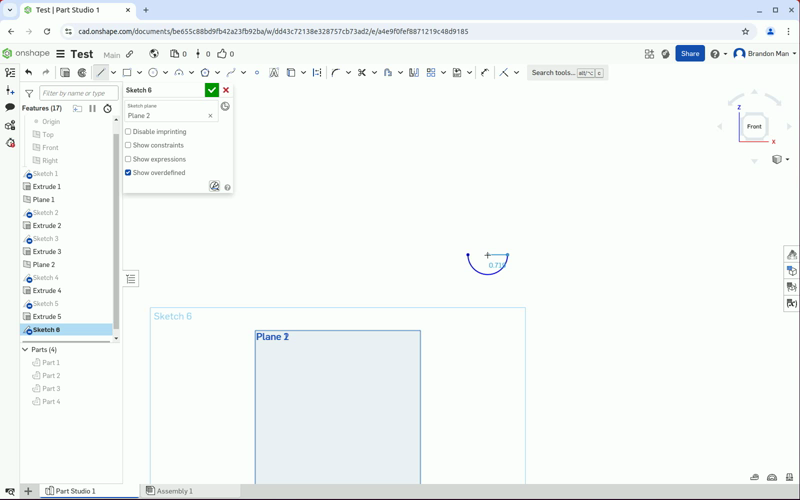
scroll(6)
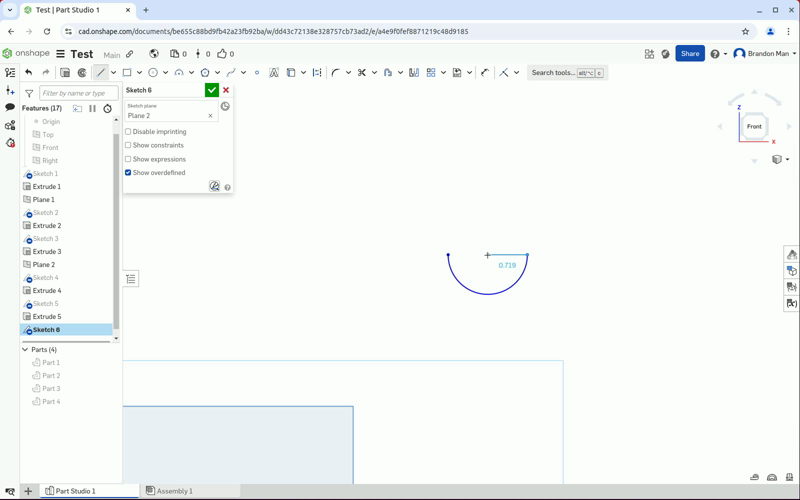
click(487, 254)
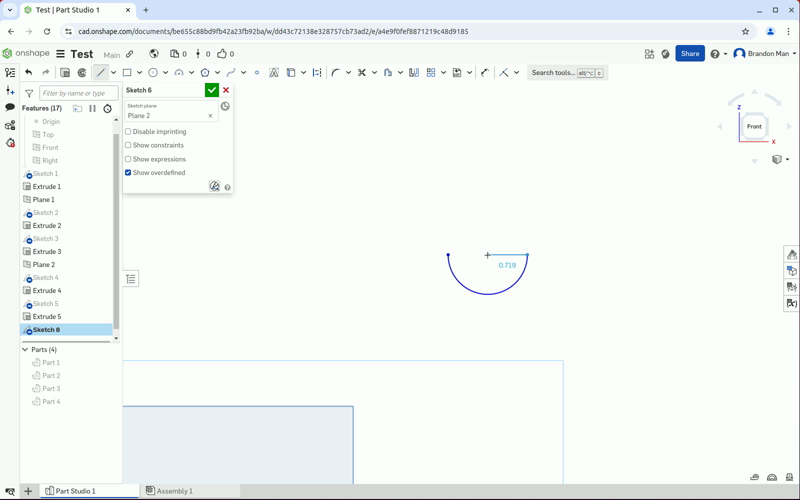
scroll(-6)
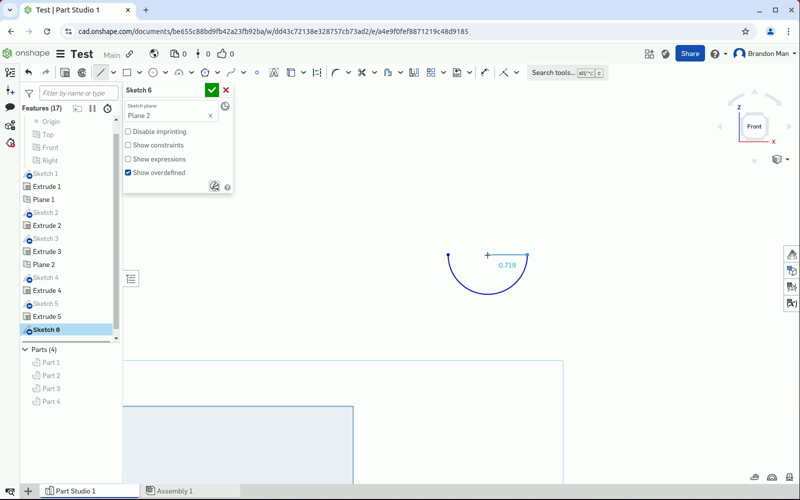
scroll(-6)
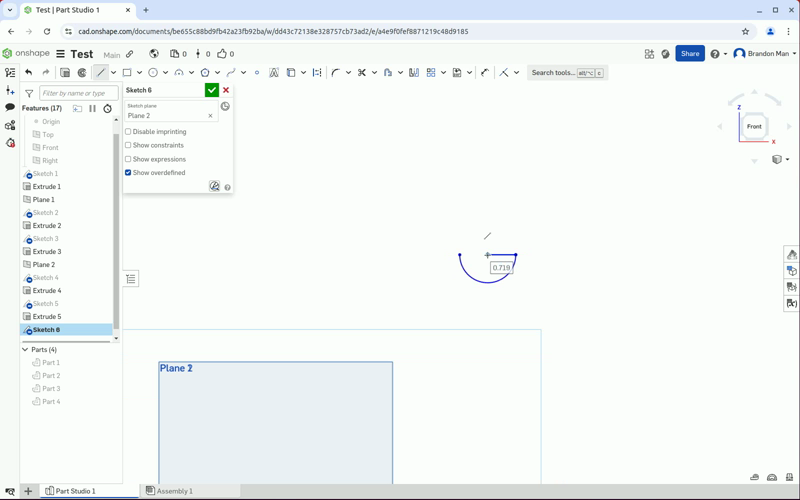
scroll(-6)
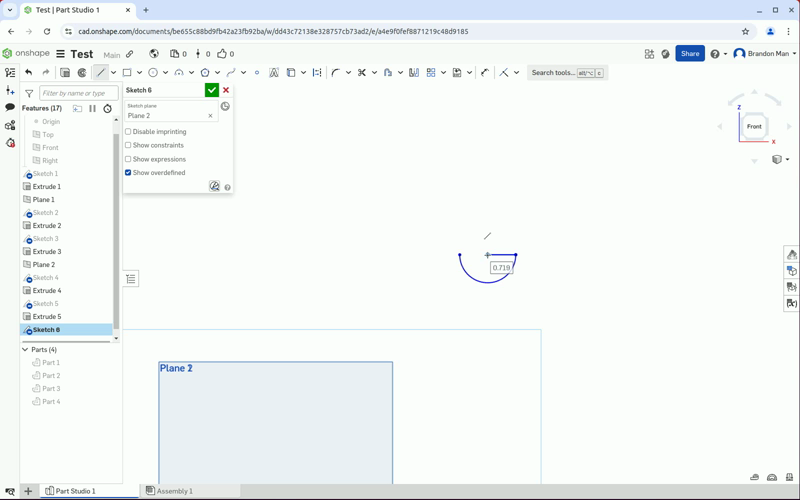
scroll(-6)
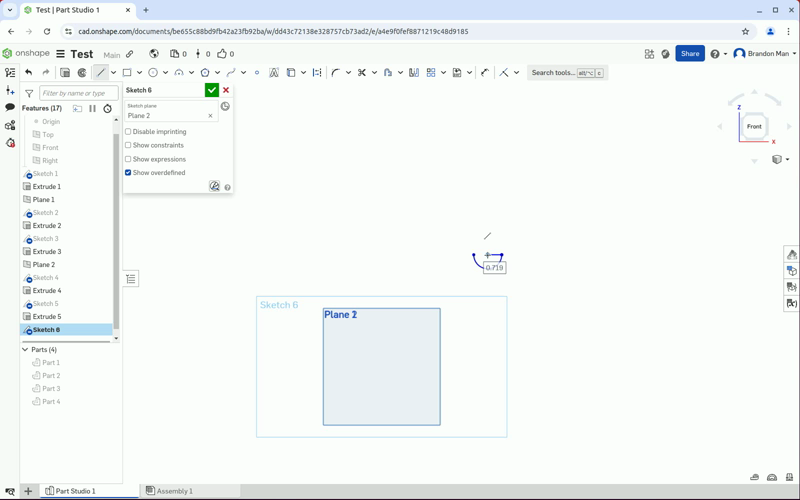
scroll(-6)
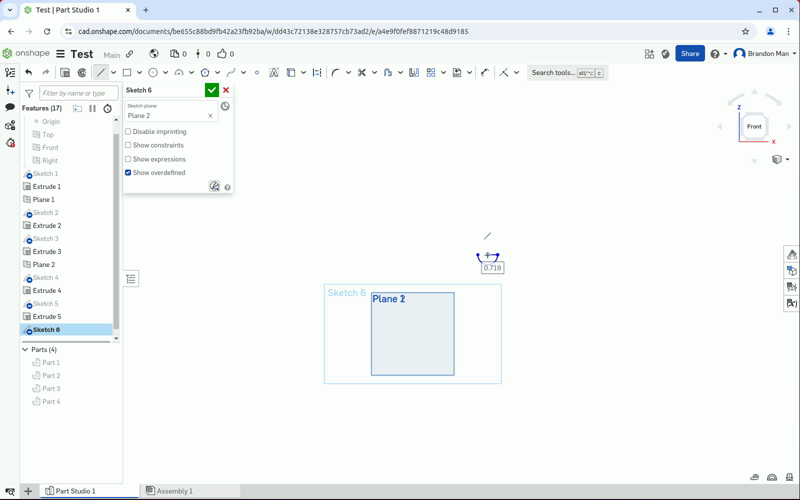
scroll(-6)
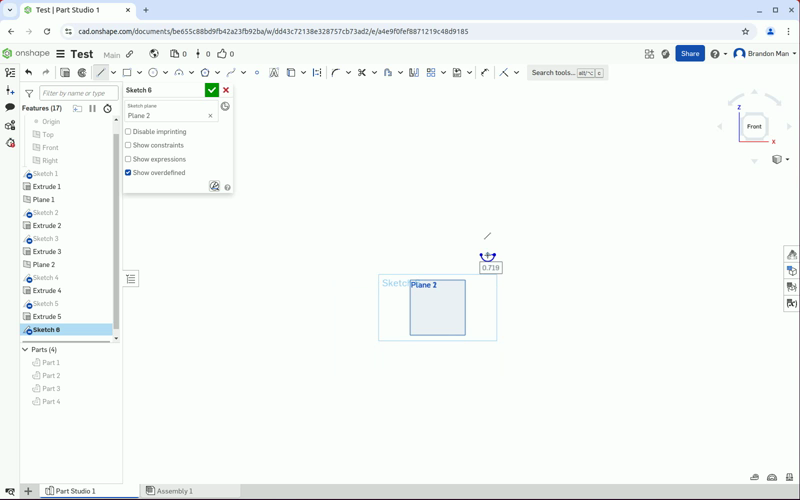
scroll(-6)
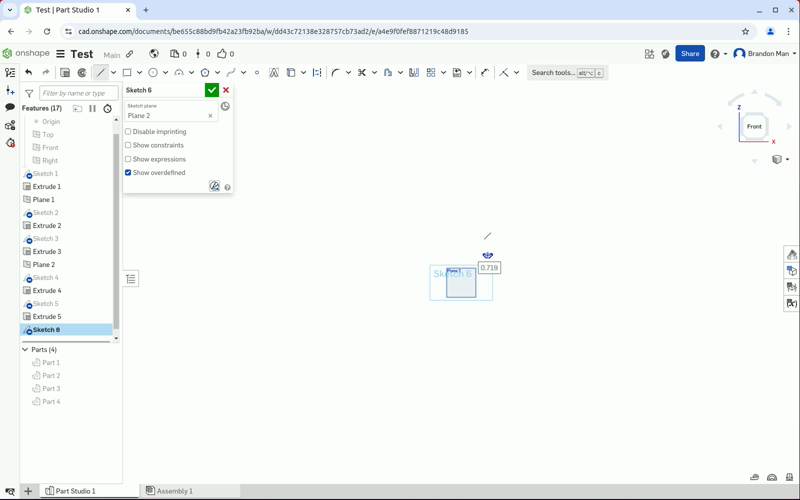
key_up(shift)
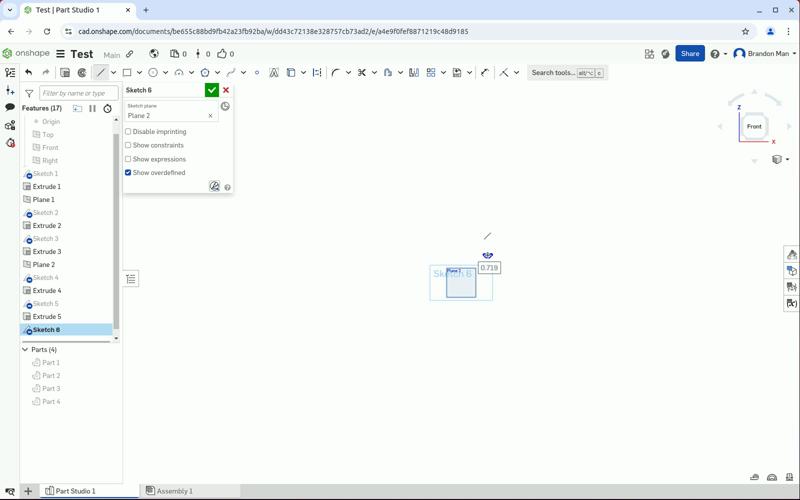
mouse_move(517, 254)
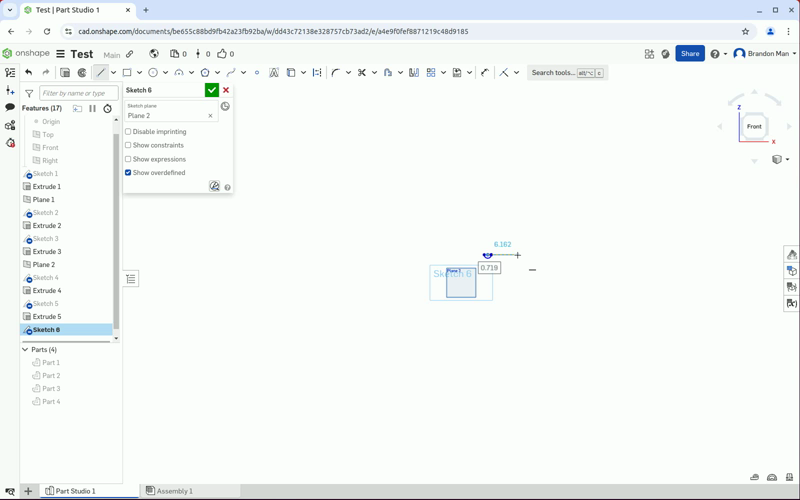
key_down(shift)
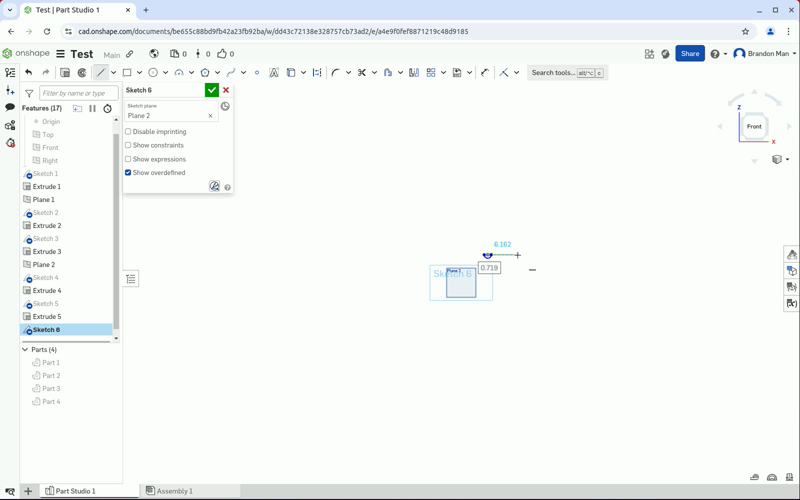
mouse_move(484, 254)
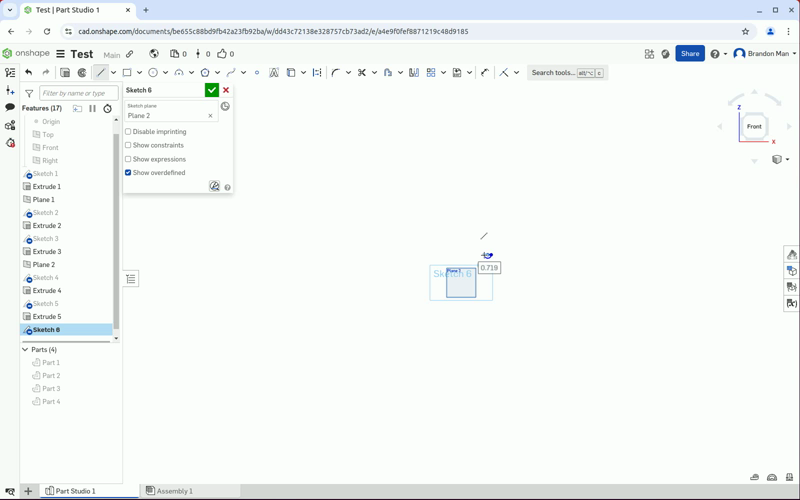
scroll(6)
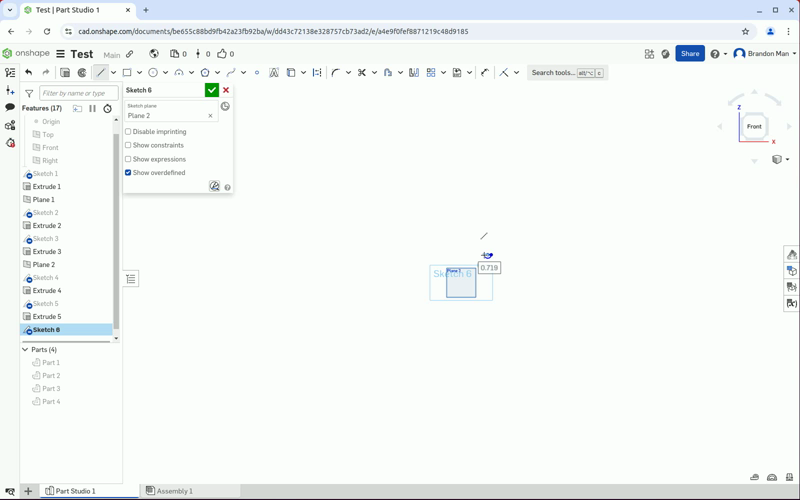
scroll(6)
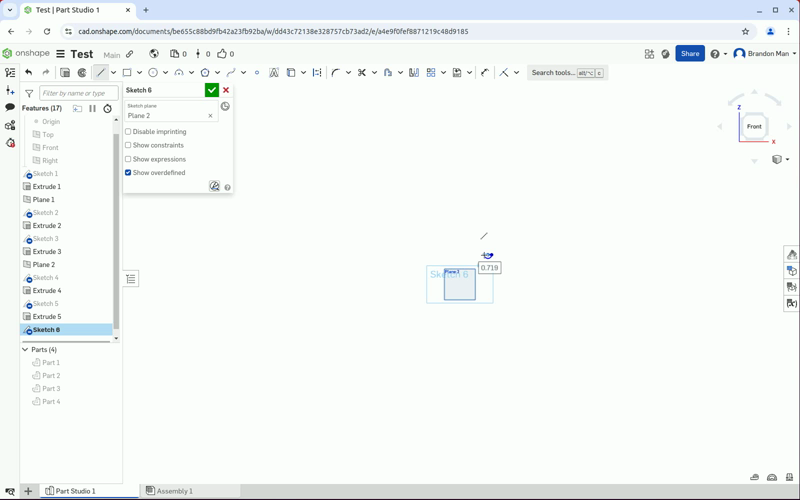
scroll(6)
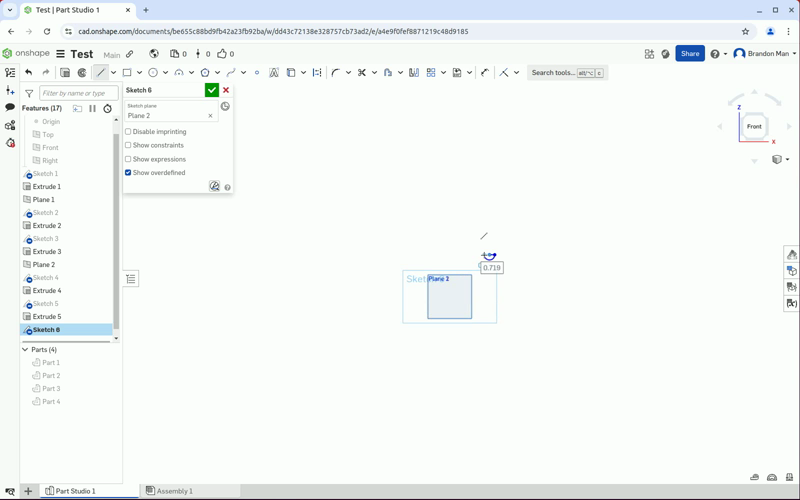
scroll(6)
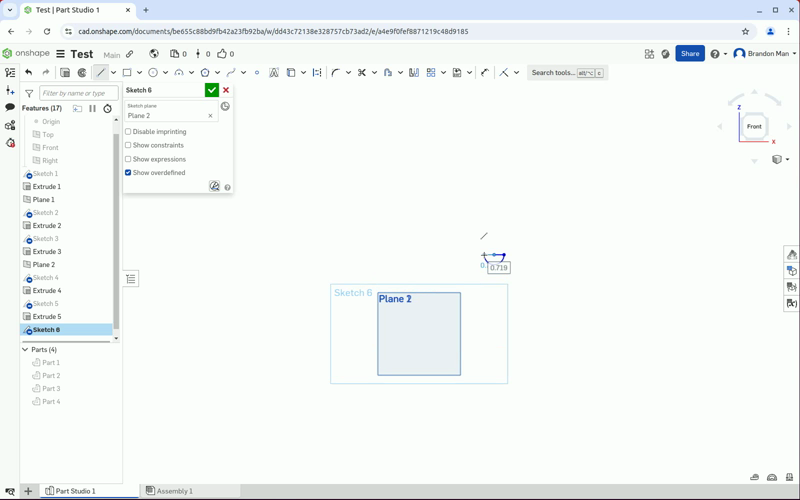
scroll(6)
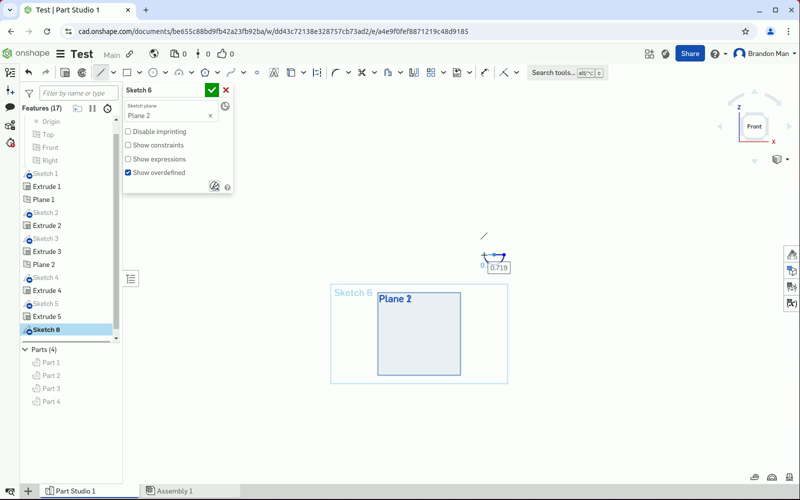
scroll(6)
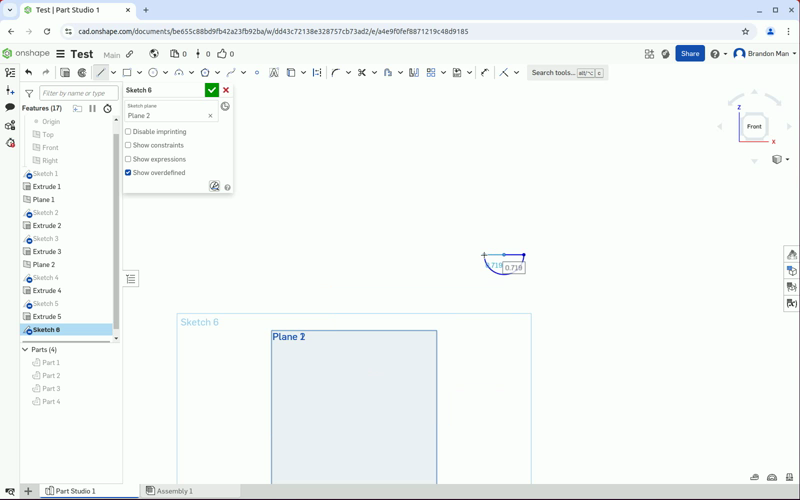
scroll(6)
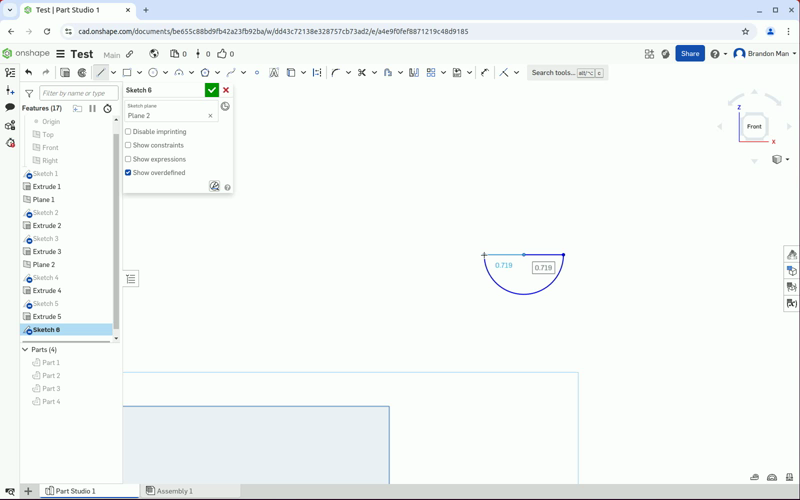
key_up(shift)
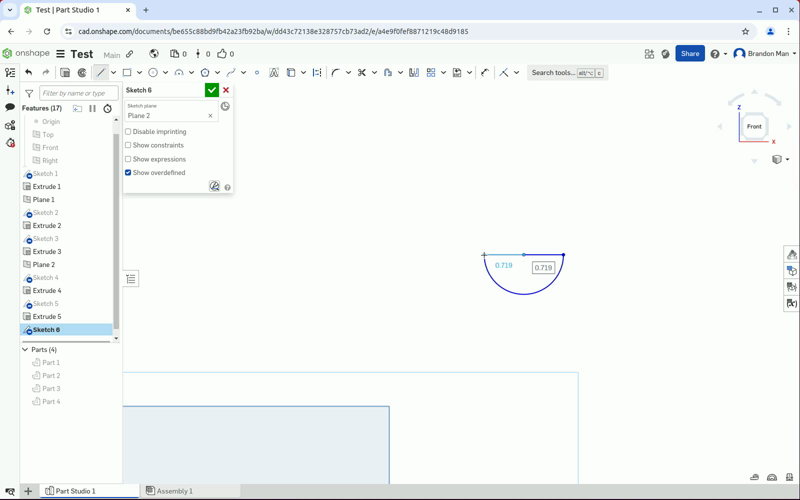
click(484, 254)
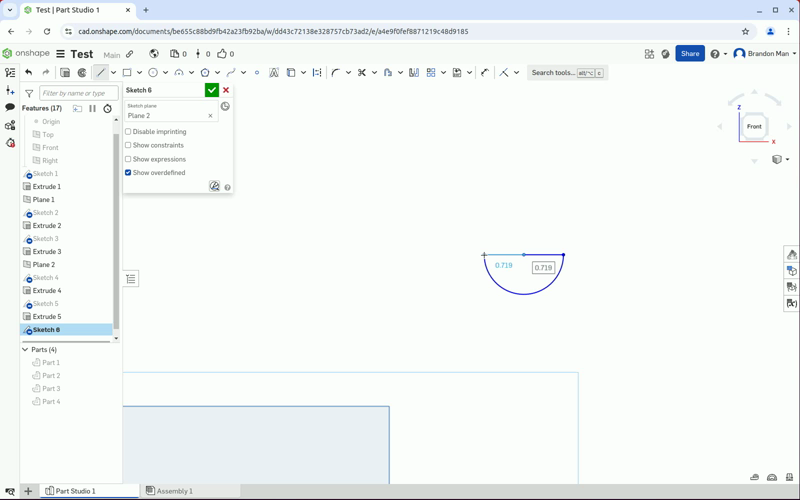
scroll(-6)
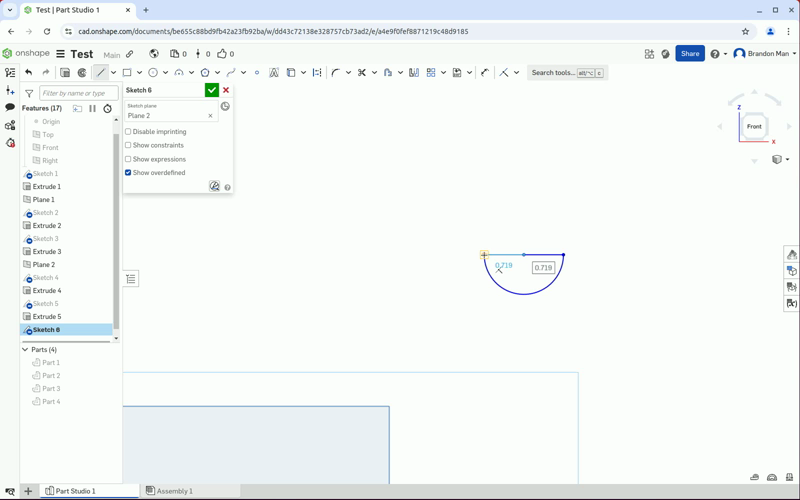
scroll(-6)
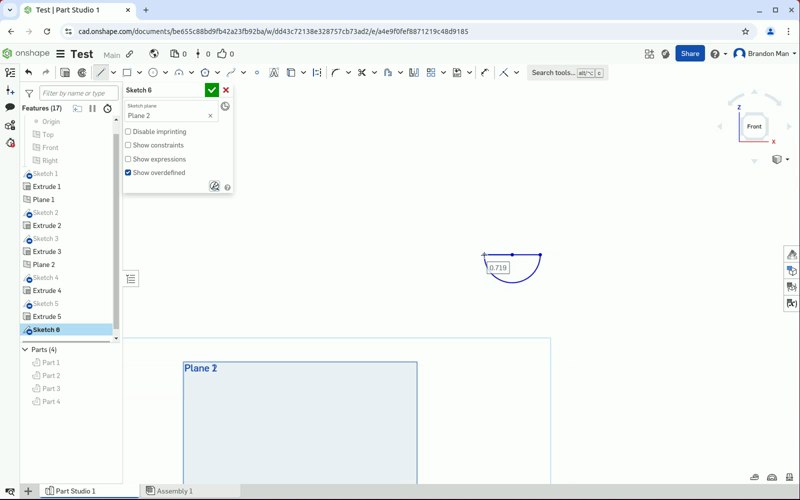
scroll(-6)
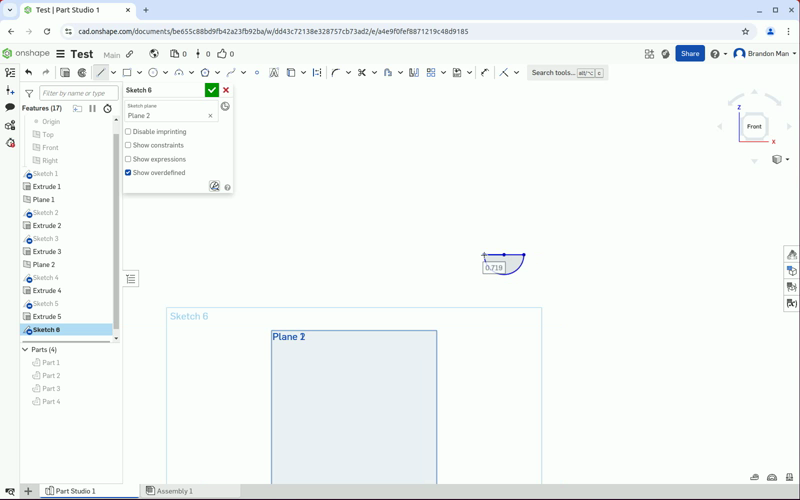
scroll(-6)
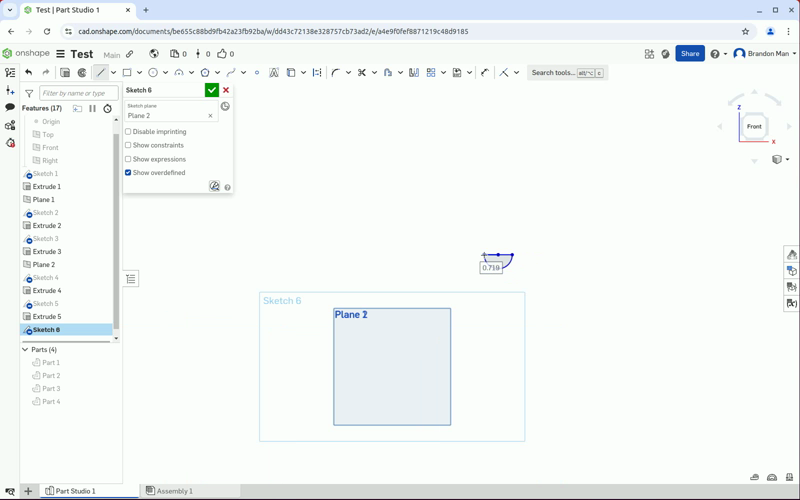
scroll(-6)
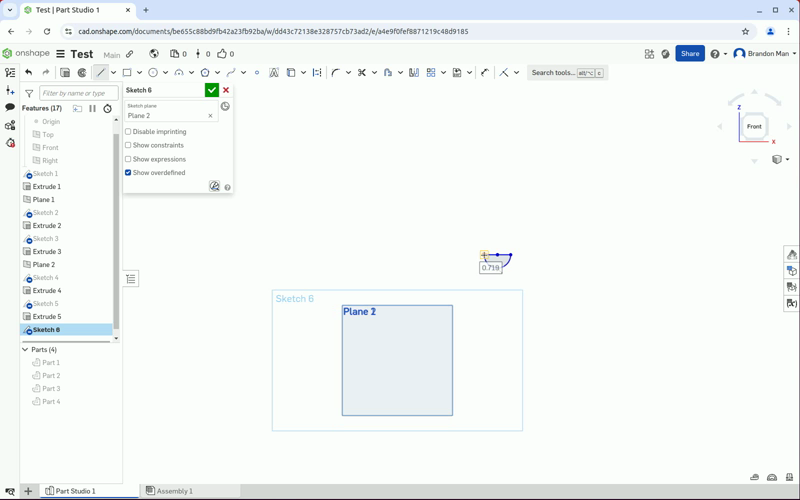
scroll(-6)
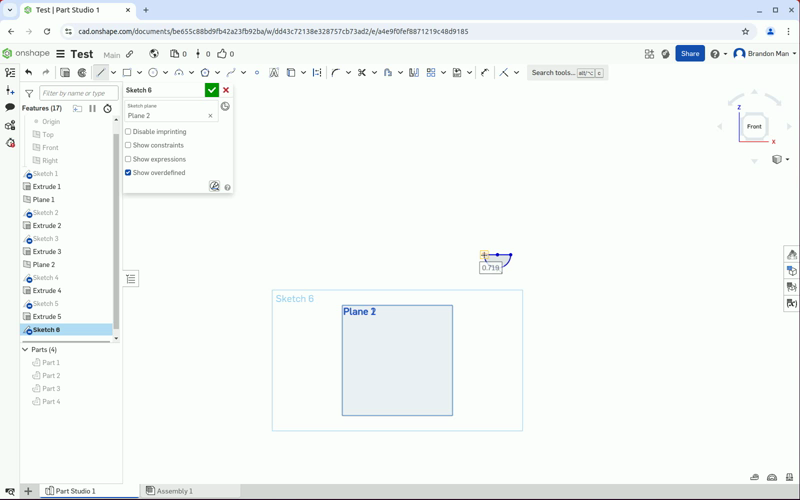
scroll(-6)
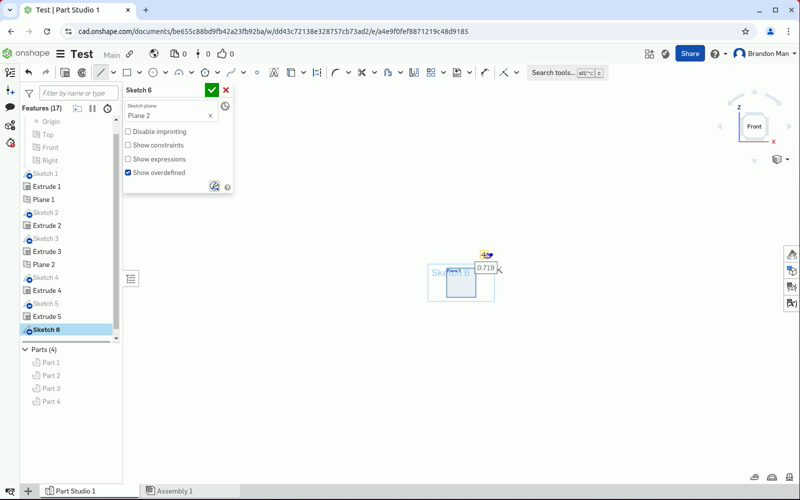
key(esc)
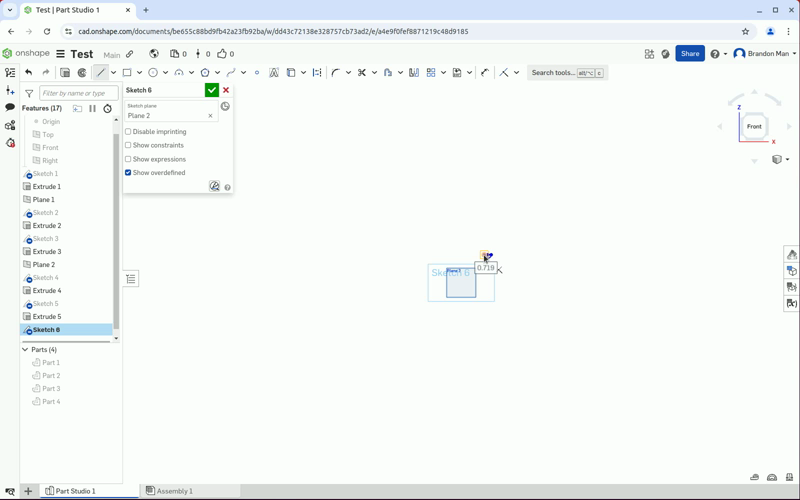
mouse_move(485, 256)
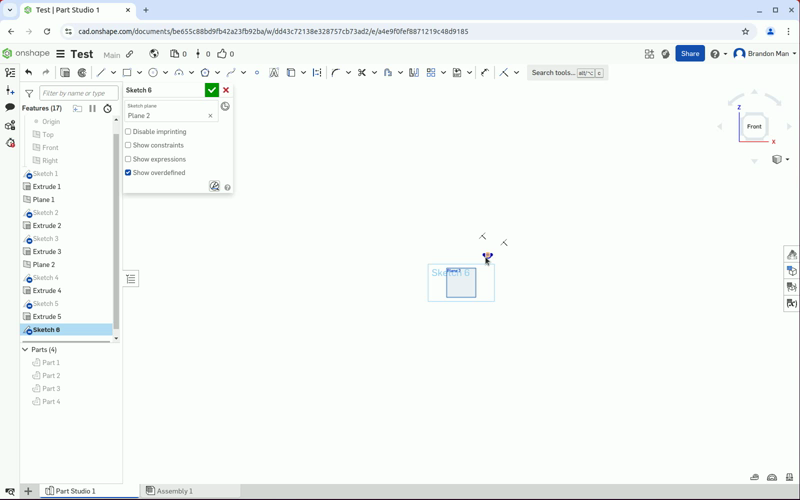
scroll(6)
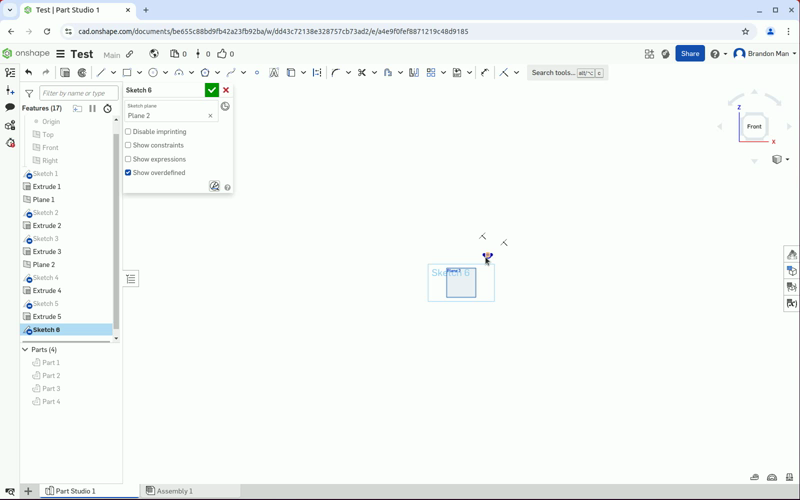
scroll(6)
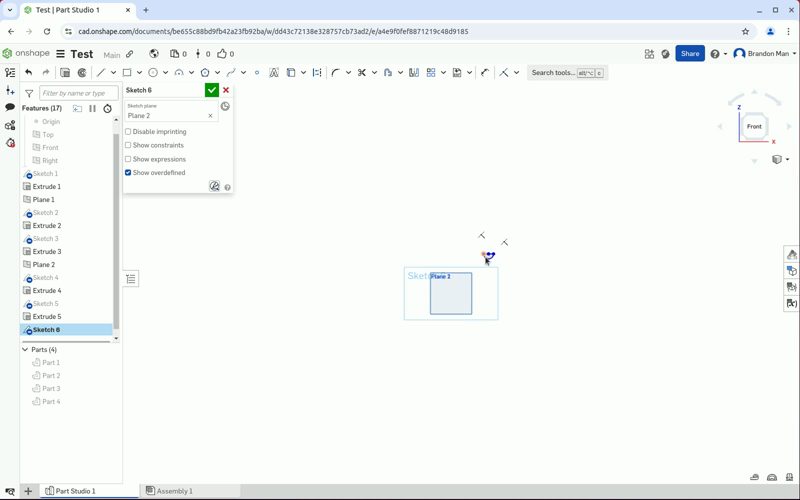
scroll(6)
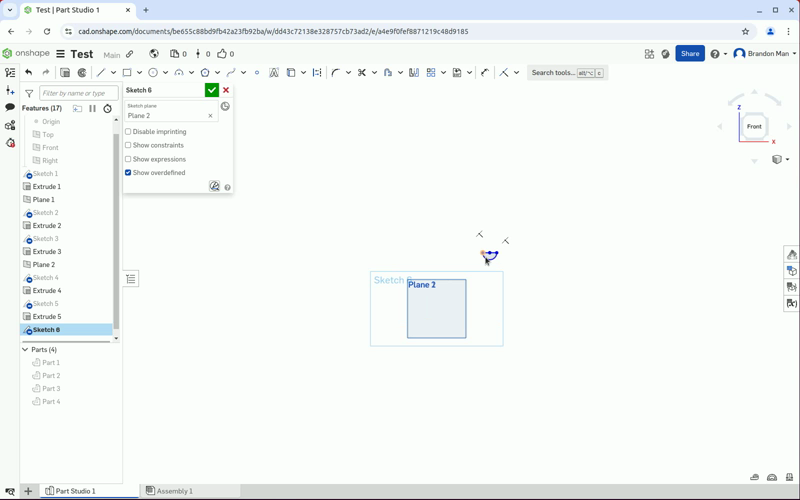
scroll(6)
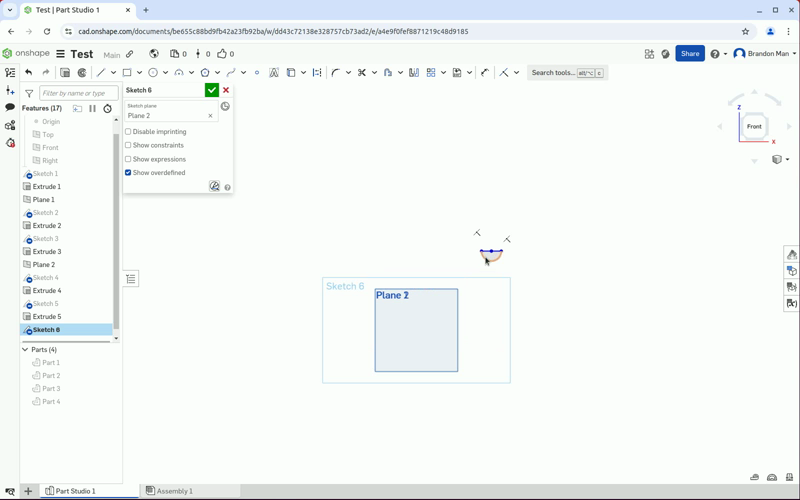
scroll(6)
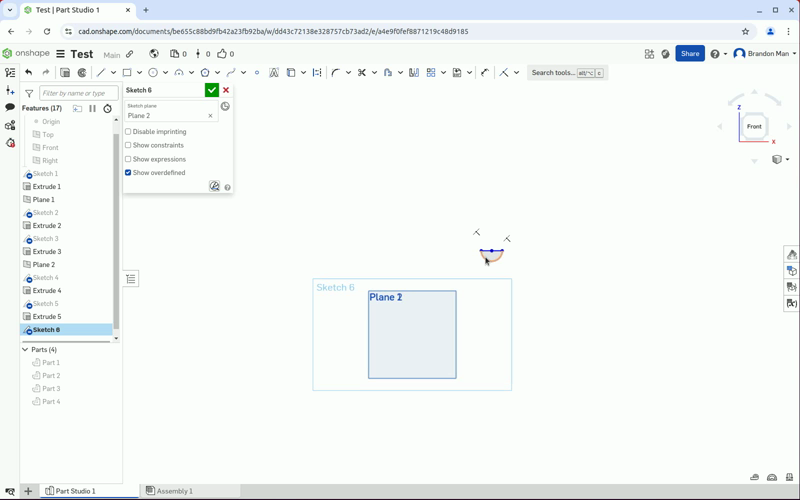
scroll(6)
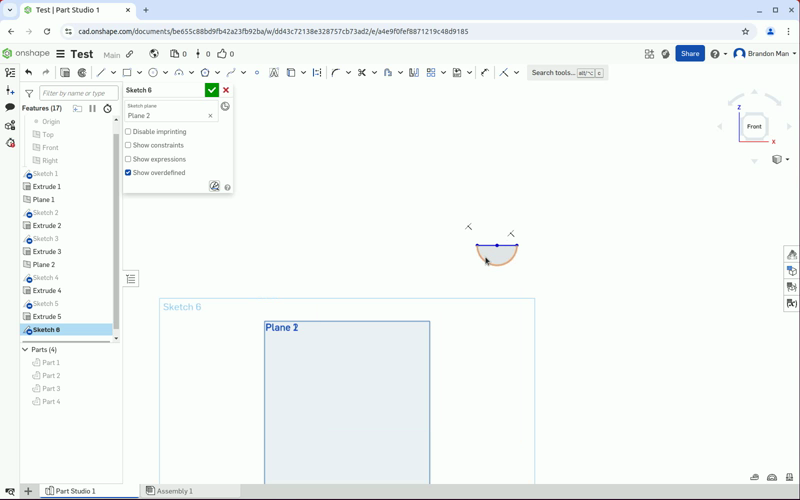
scroll(6)
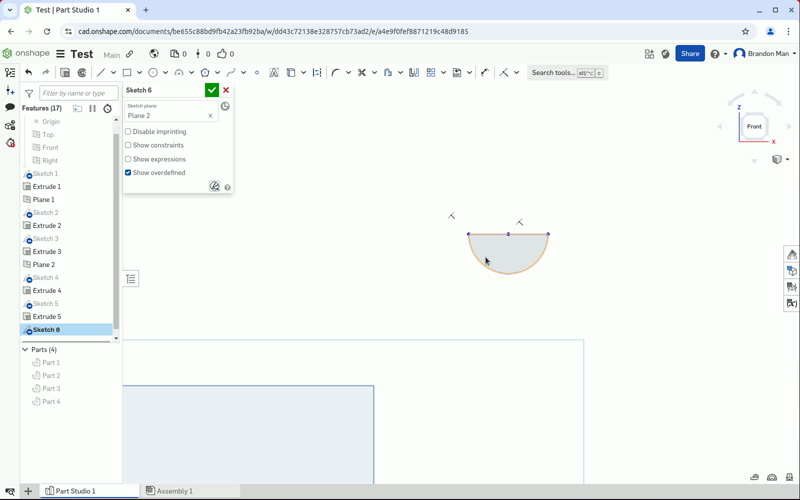
click(485, 256)
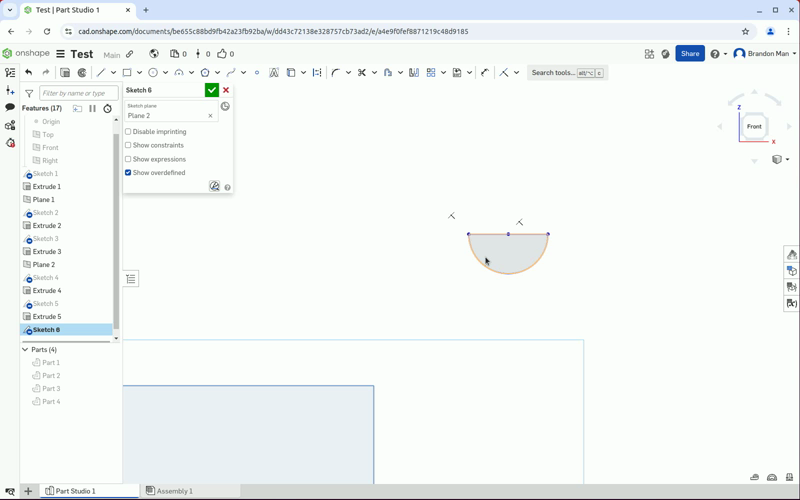
scroll(-6)
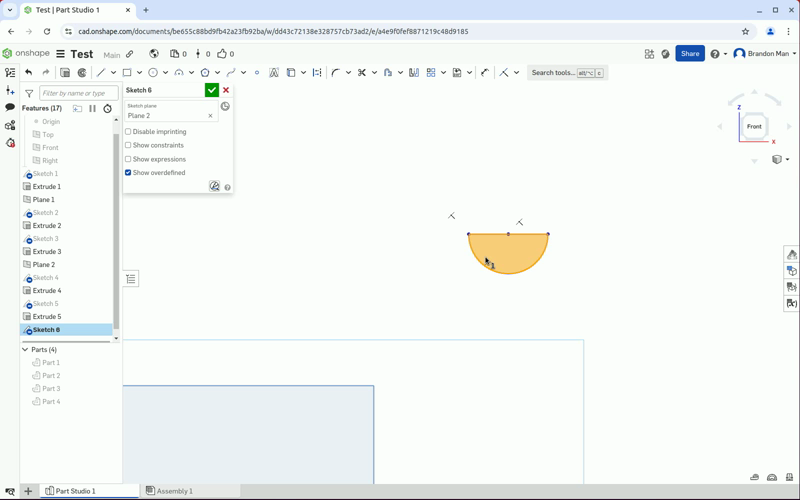
scroll(-6)
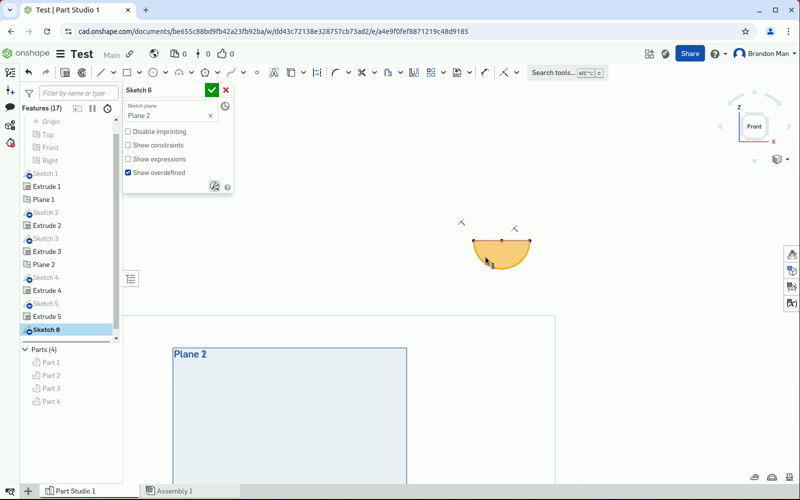
scroll(-6)
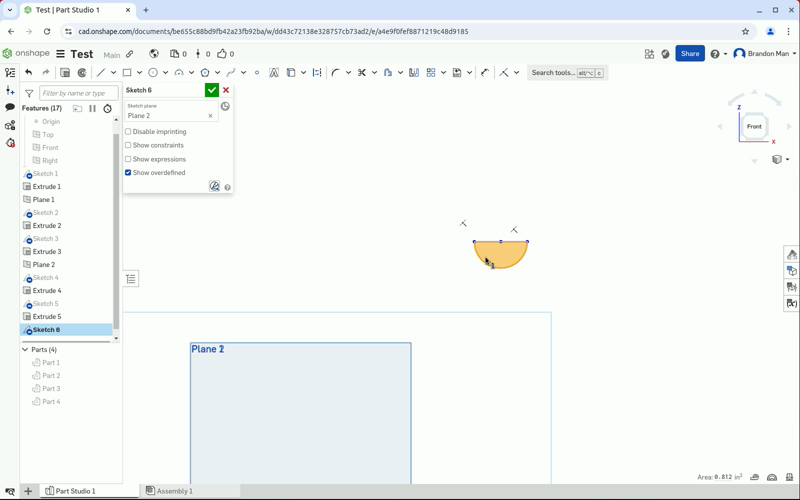
scroll(-6)
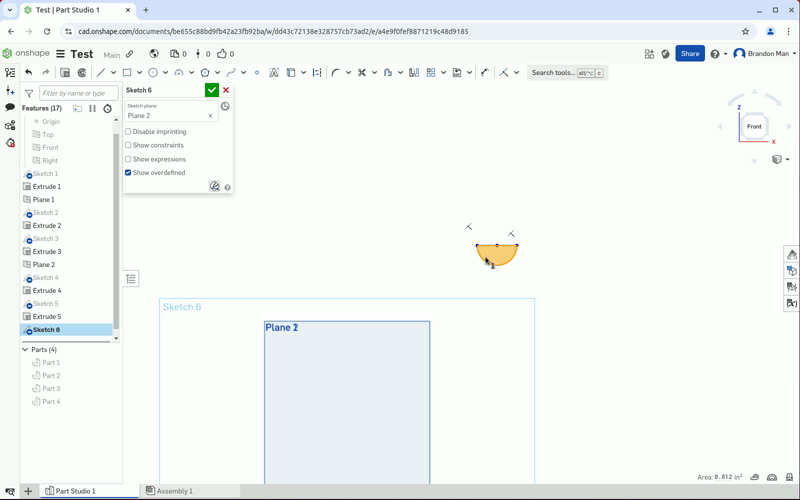
scroll(-6)
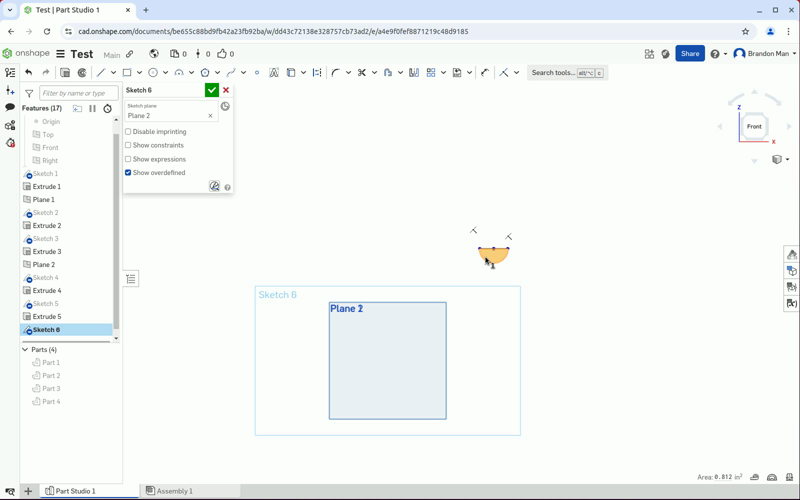
scroll(-6)
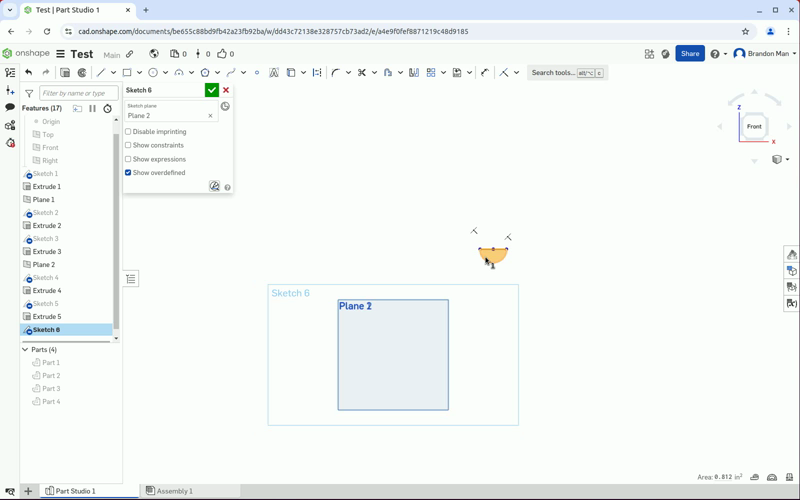
scroll(-6)
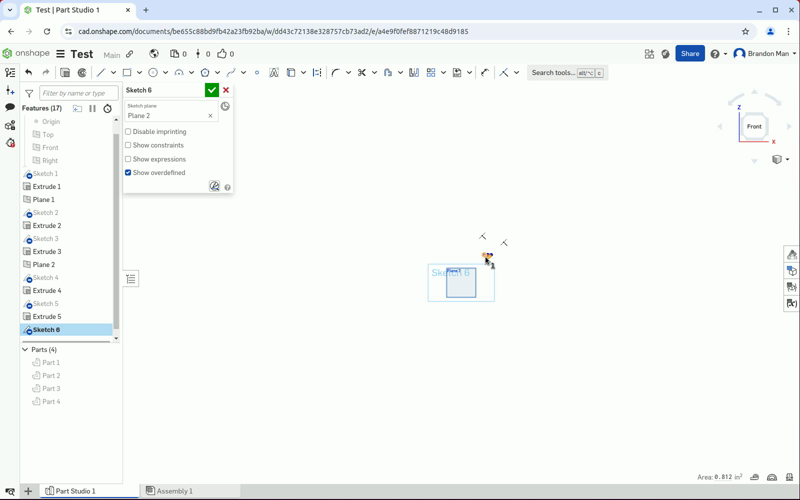
mouse_move(73, 352)
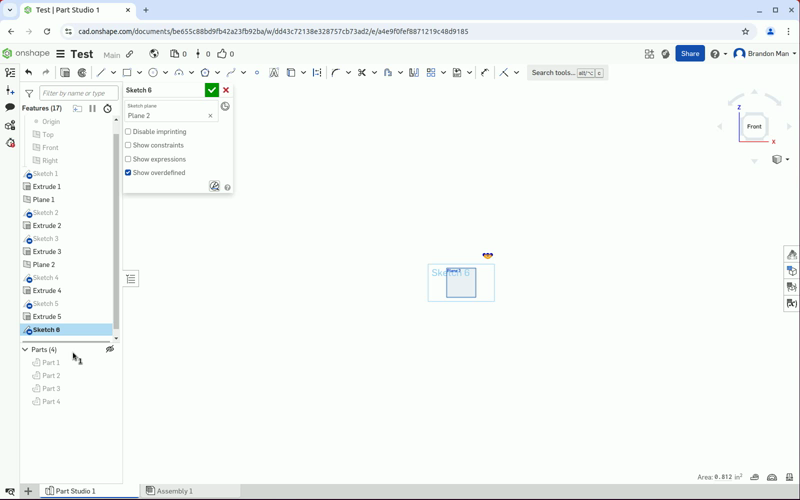
key(shift+y)
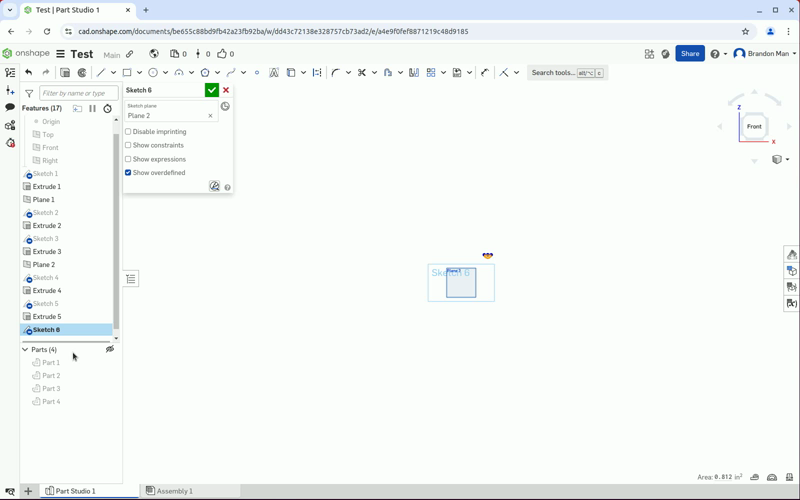
key(shift+e)
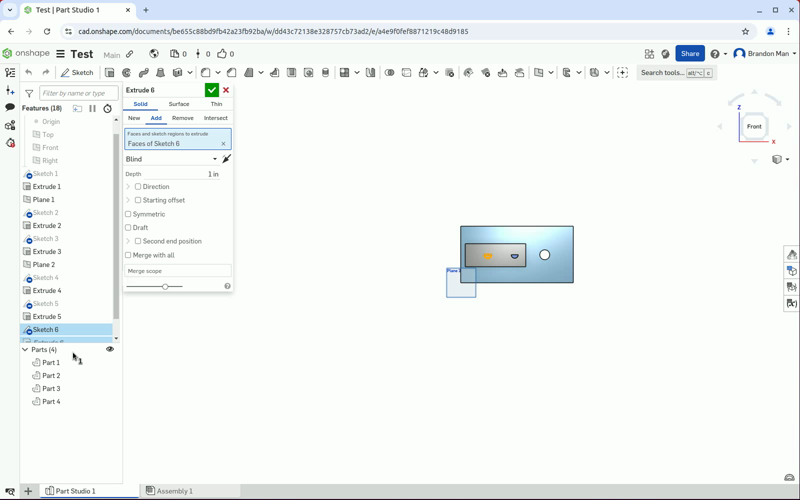
mouse_move(143, 106)
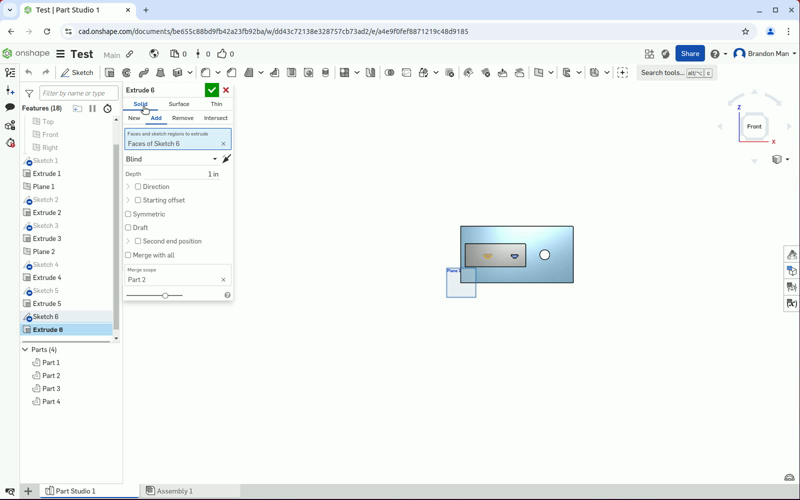
click(143, 106)
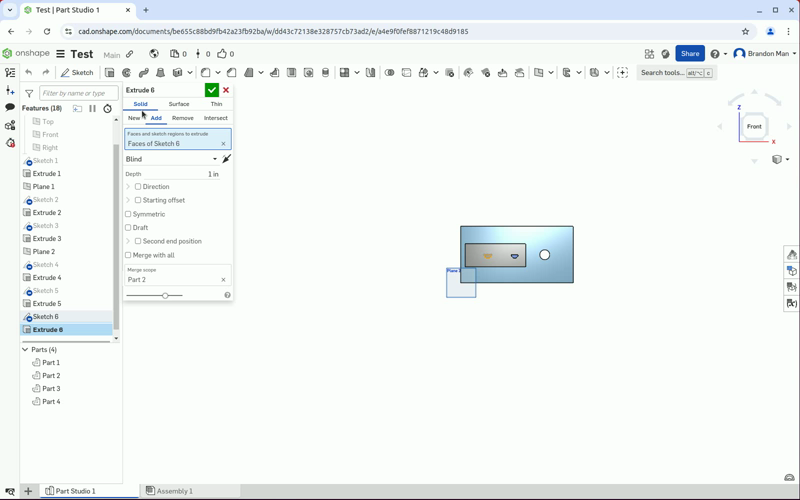
mouse_move(137, 120)
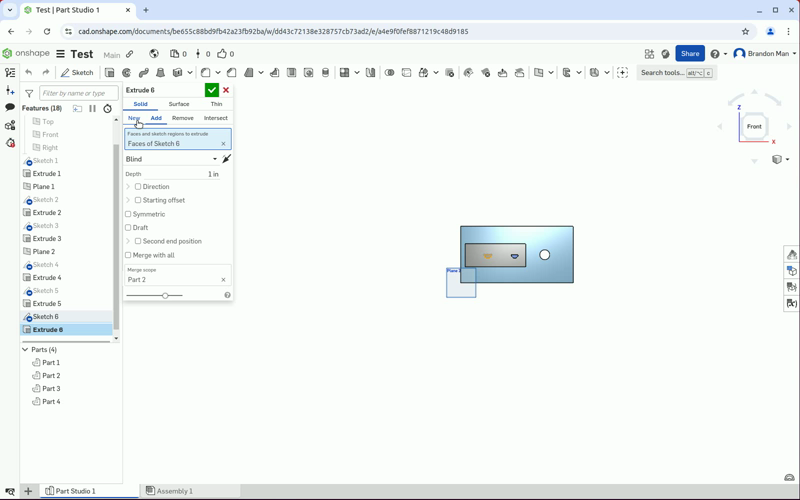
click(137, 120)
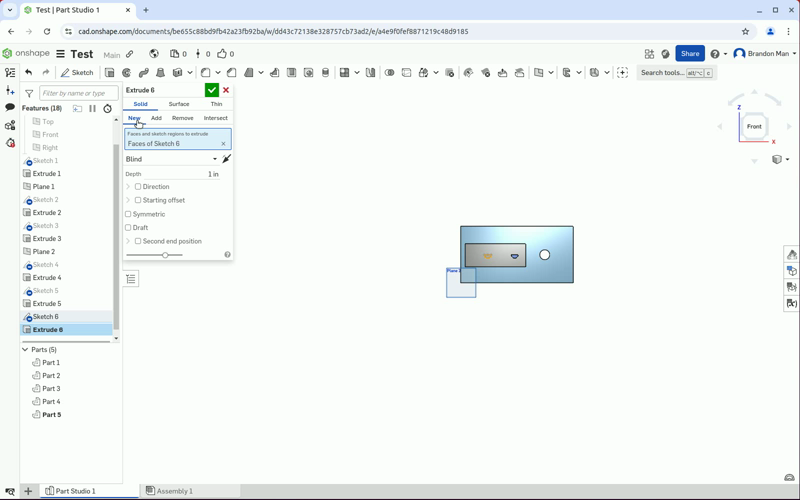
key(tab, 4)
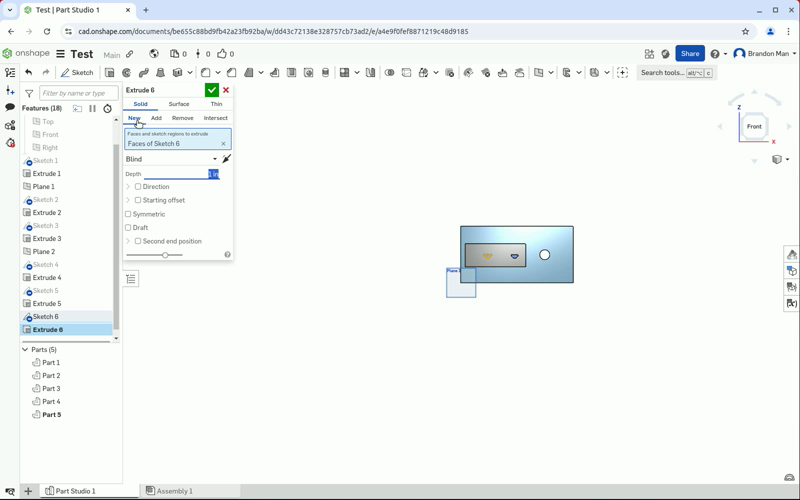
text(3.611)
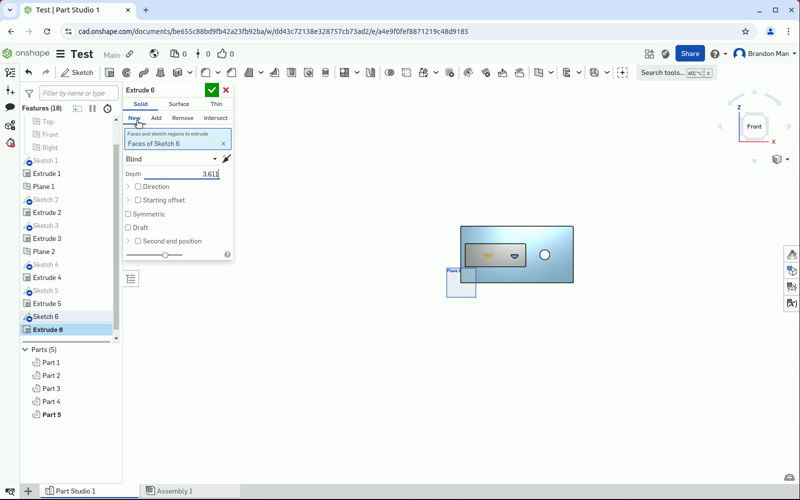
key(enter)
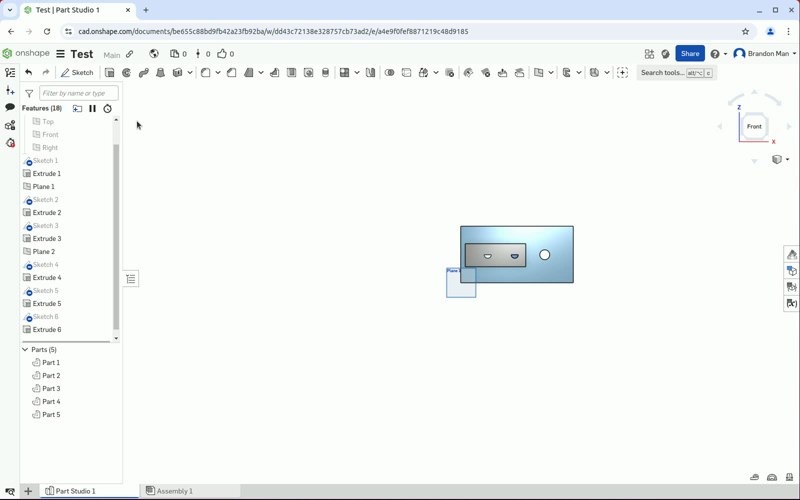
key(shift+h)
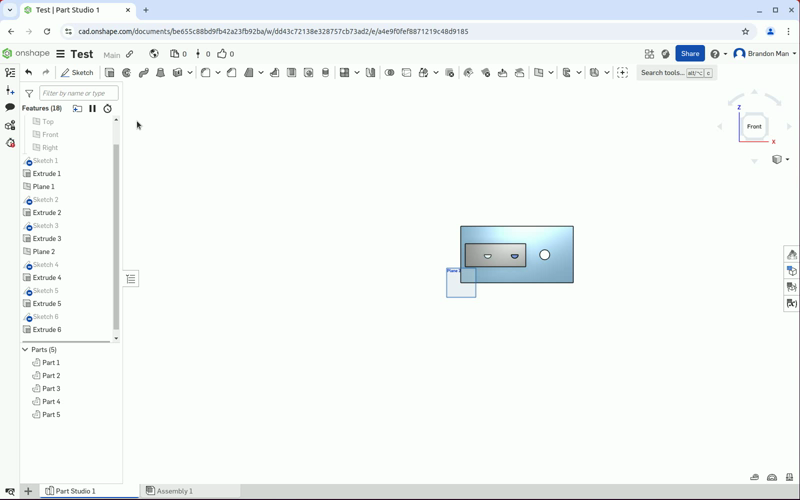
key(shift+h)
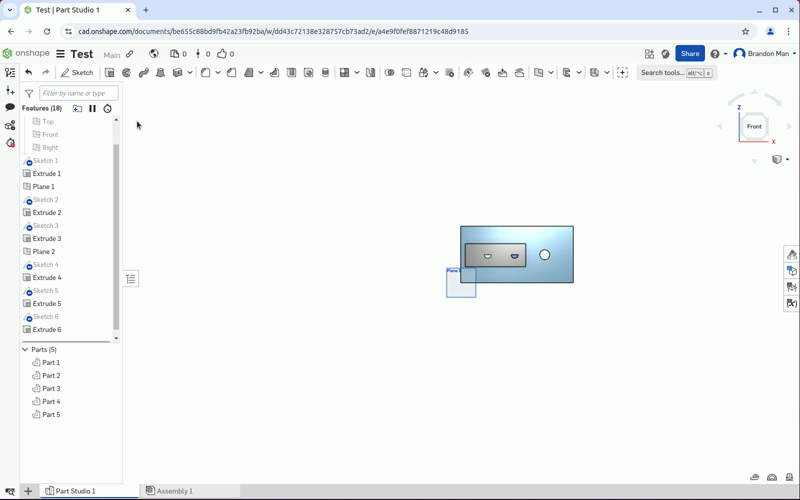
mouse_move(69, 163)
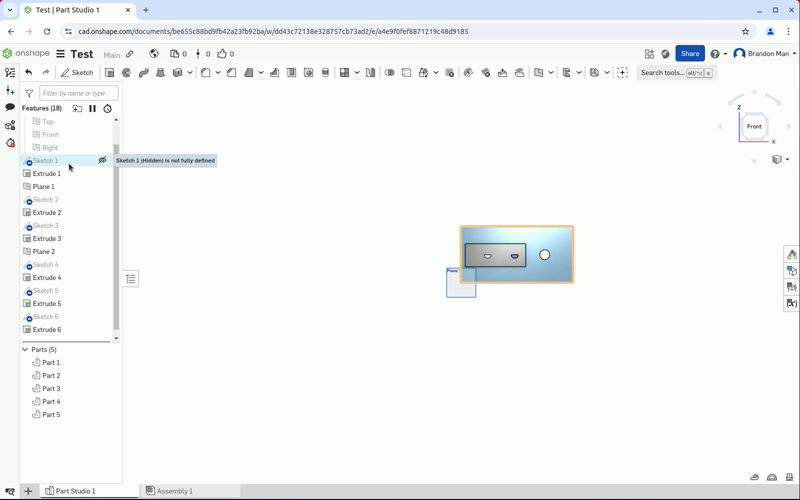
click(69, 163)
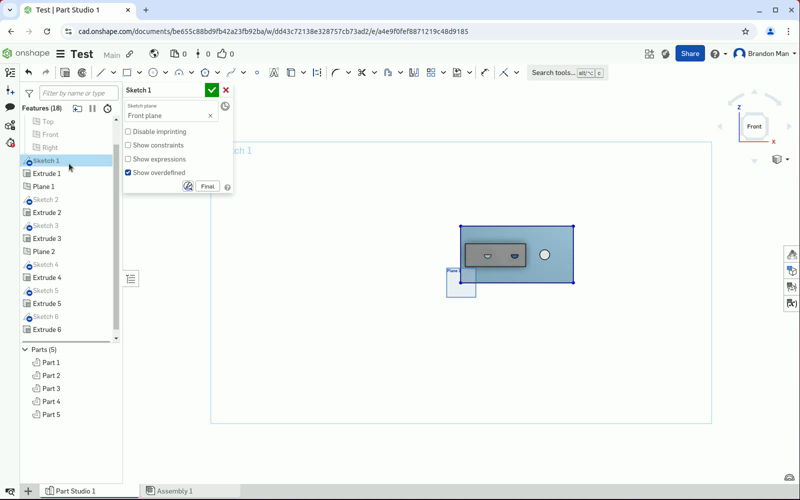
mouse_move(229, 92)
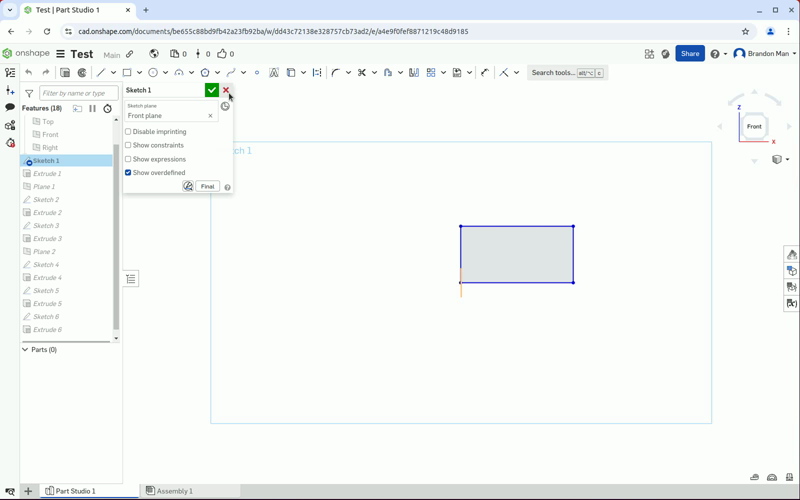
click(229, 92)
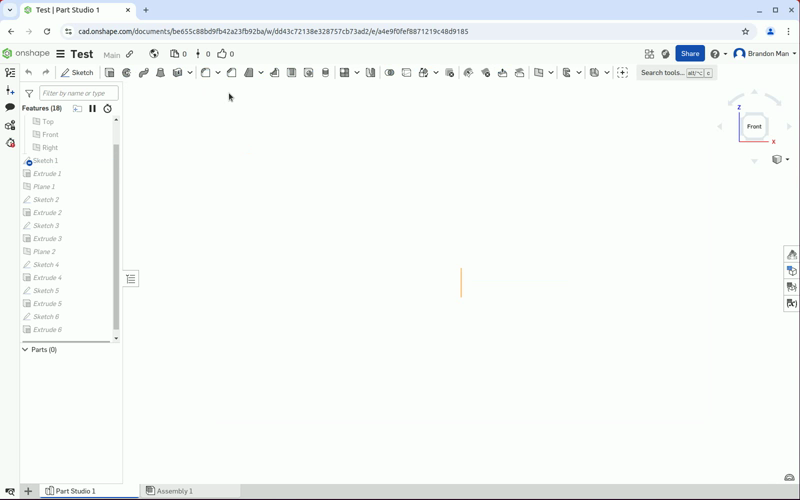
key(shift+s)
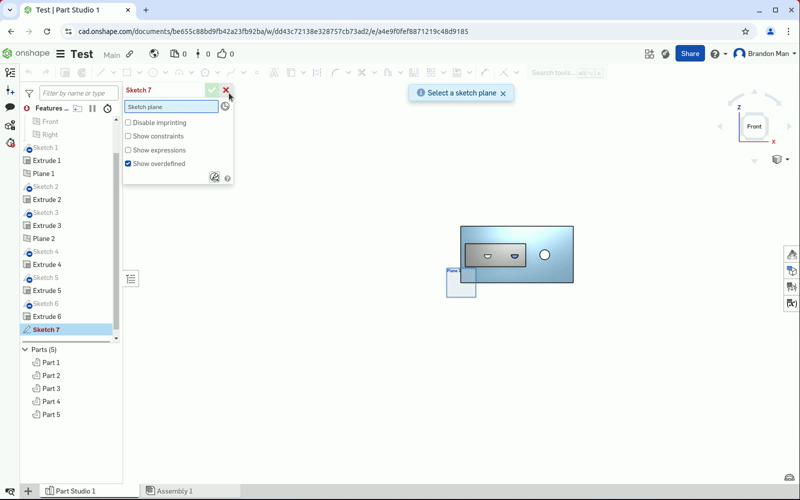
mouse_move(69, 241)
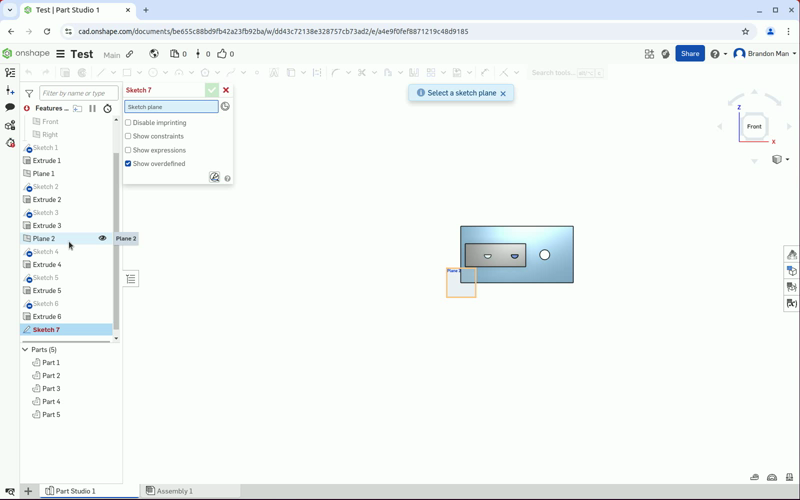
click(69, 241)
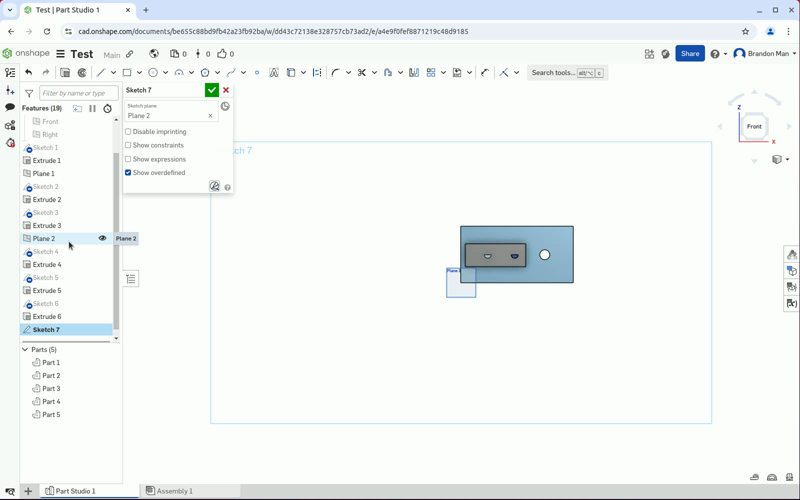
mouse_move(73, 352)
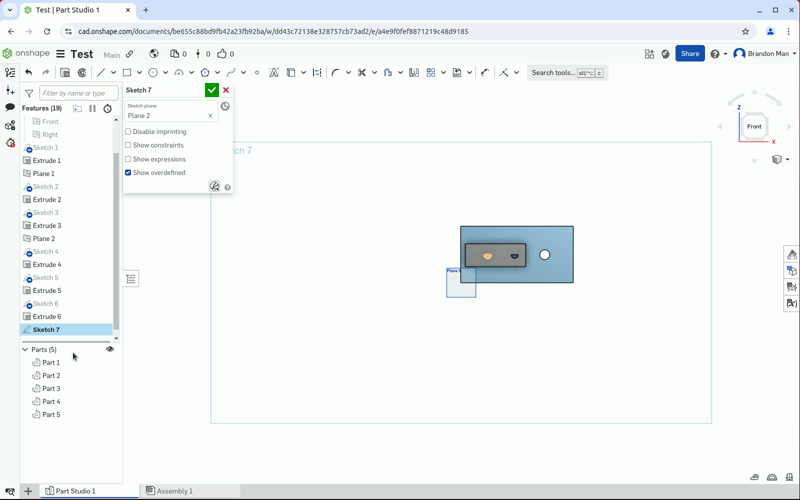
key(y)
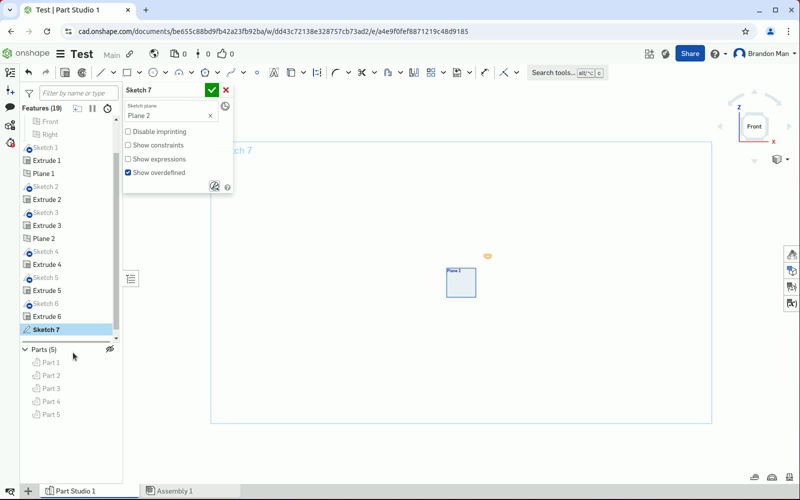
key(a)
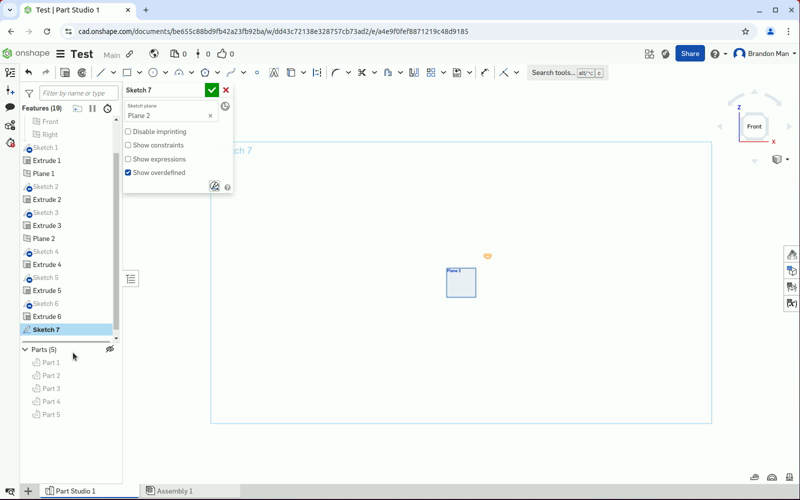
key_down(shift)
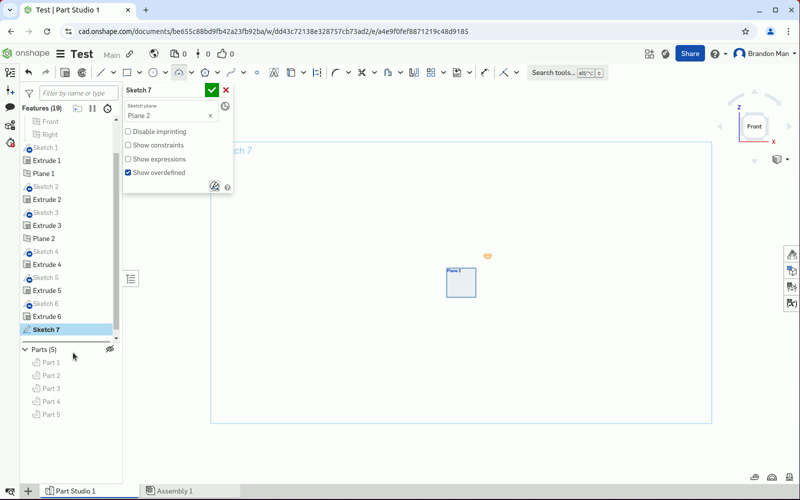
mouse_move(484, 254)
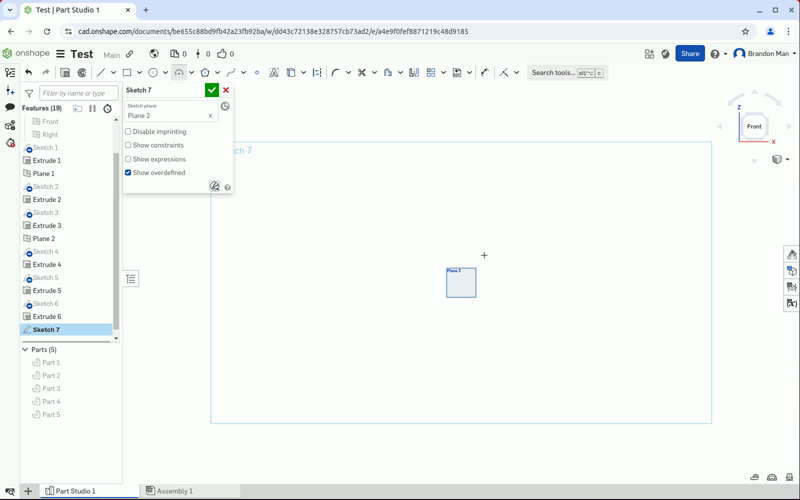
click(484, 254)
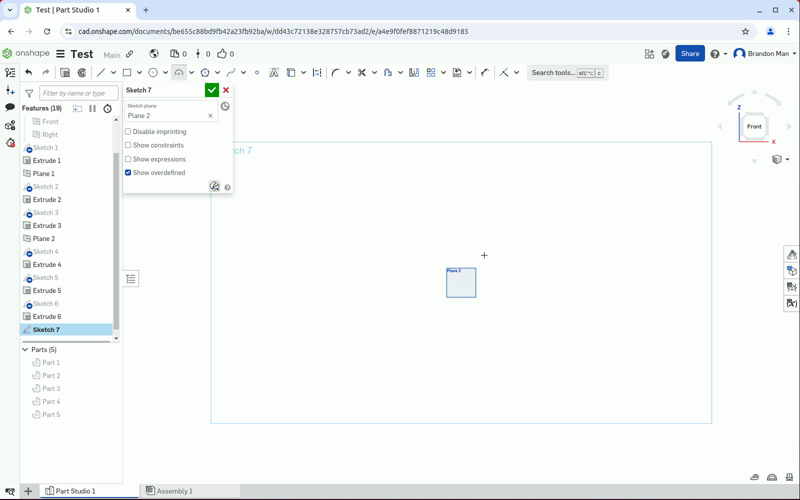
key_up(shift)
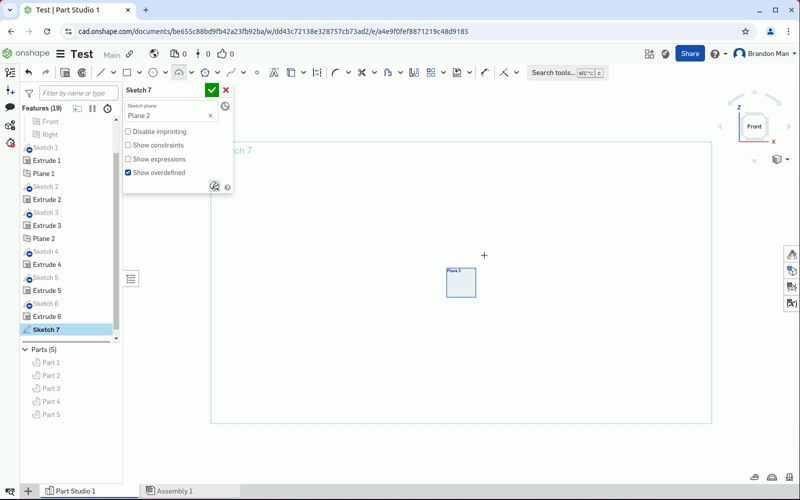
key_down(shift)
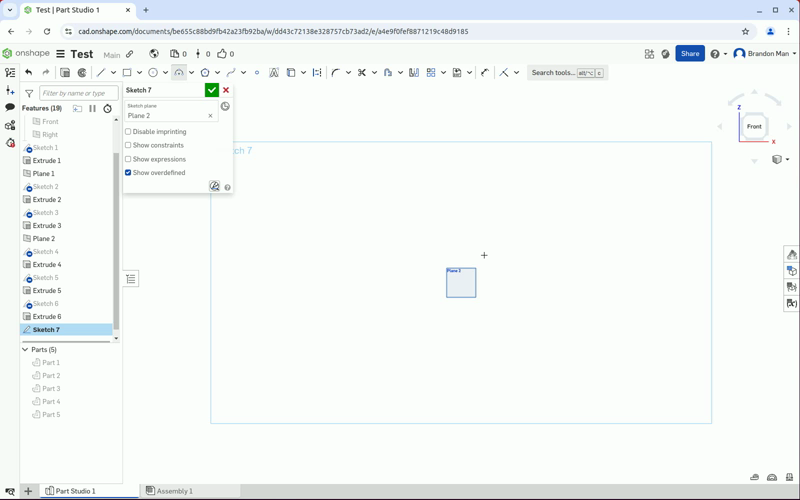
mouse_move(491, 254)
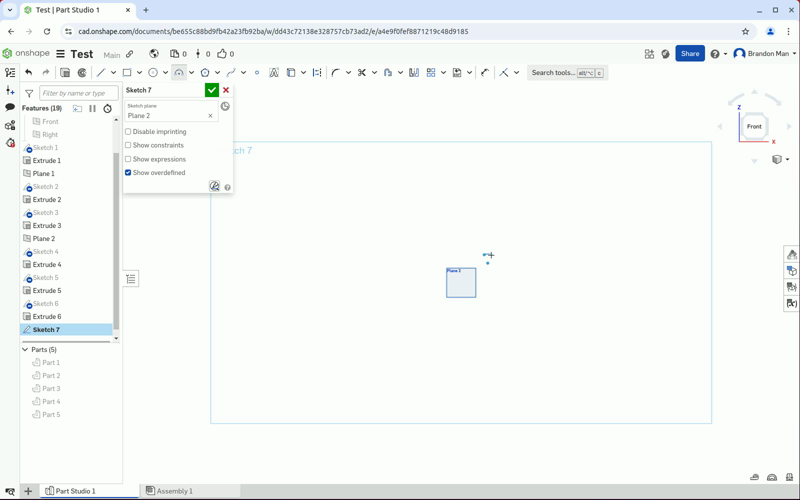
scroll(6)
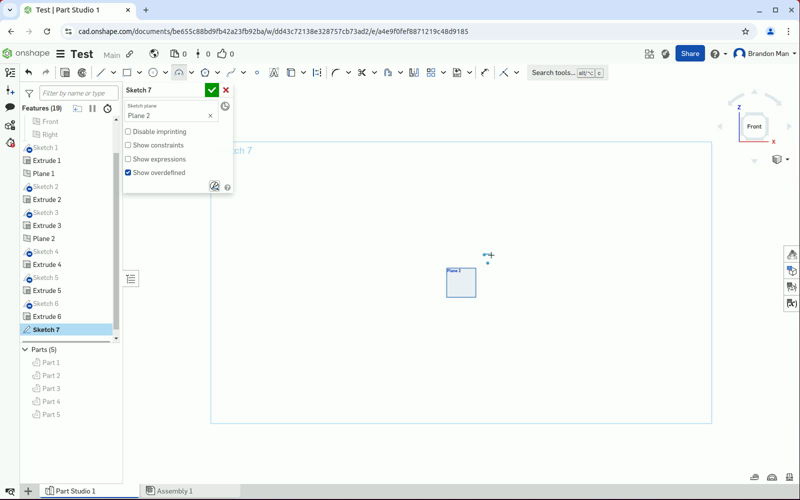
scroll(6)
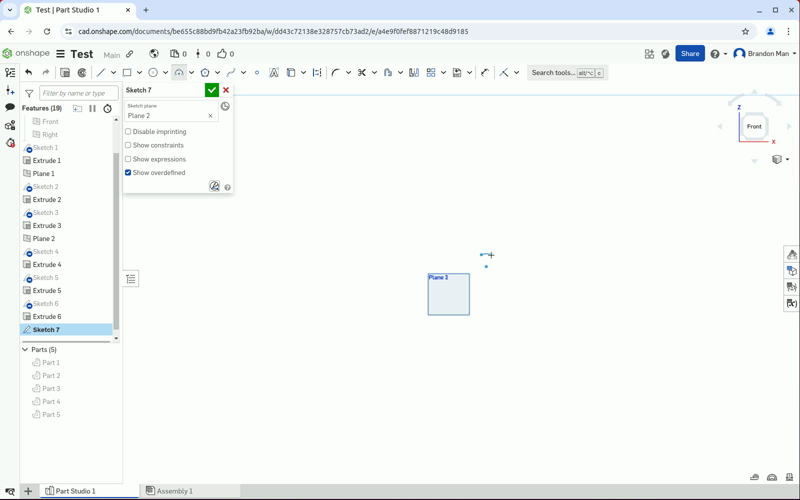
scroll(6)
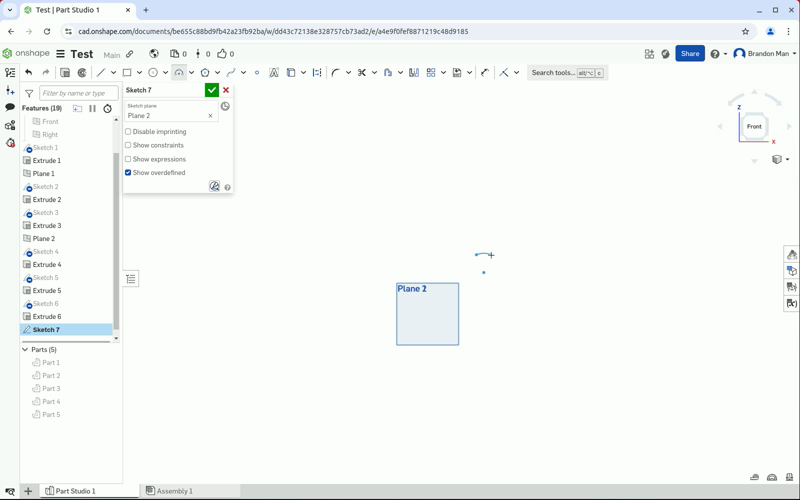
scroll(6)
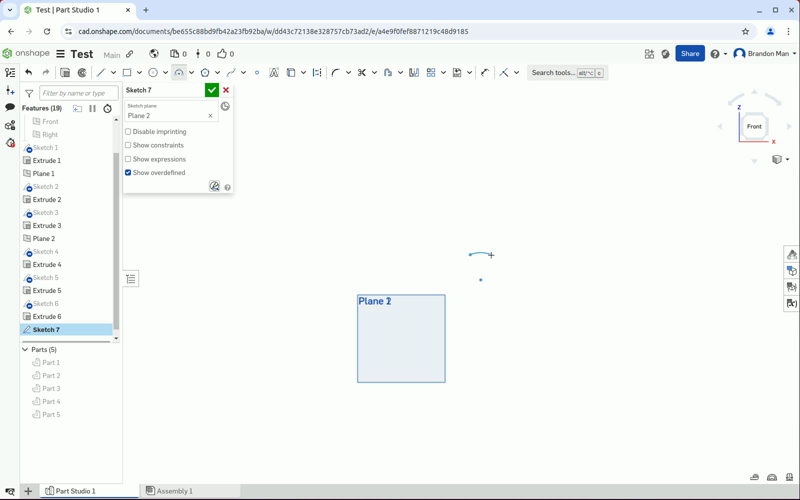
scroll(6)
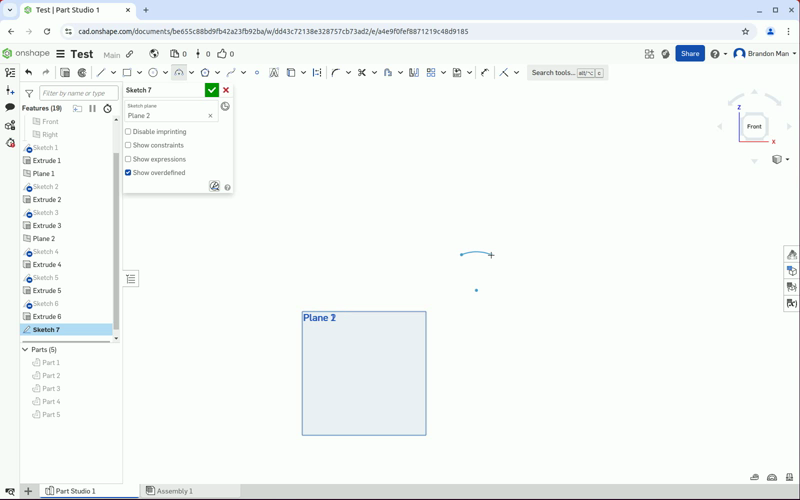
scroll(6)
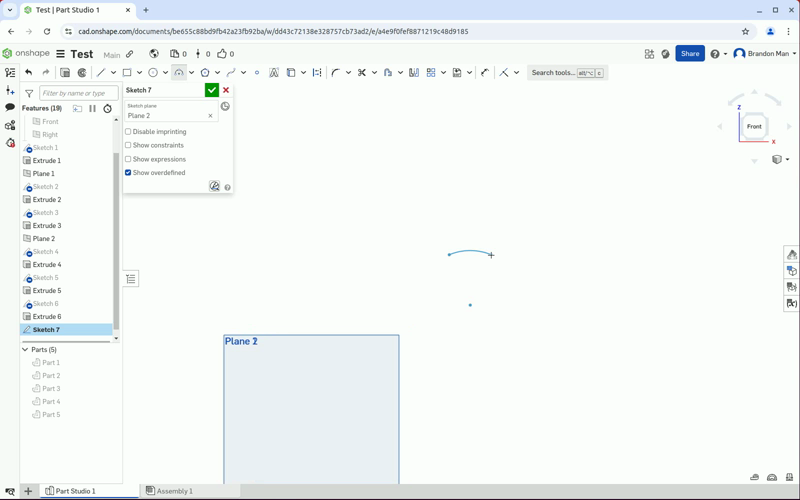
scroll(6)
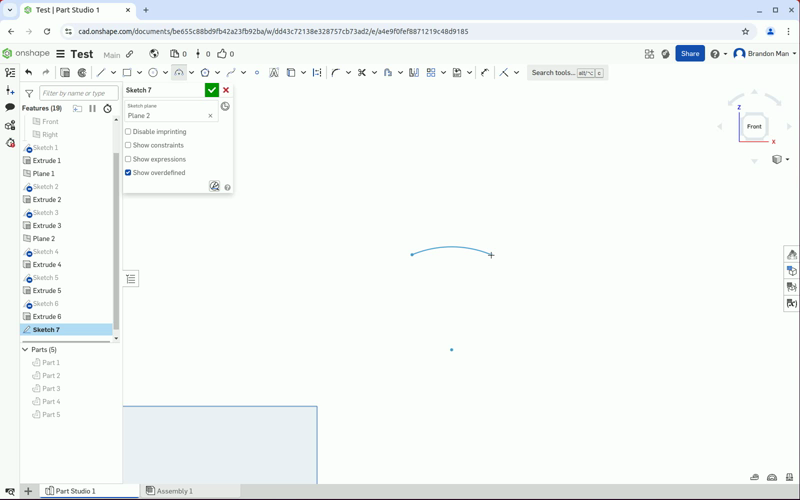
click(491, 254)
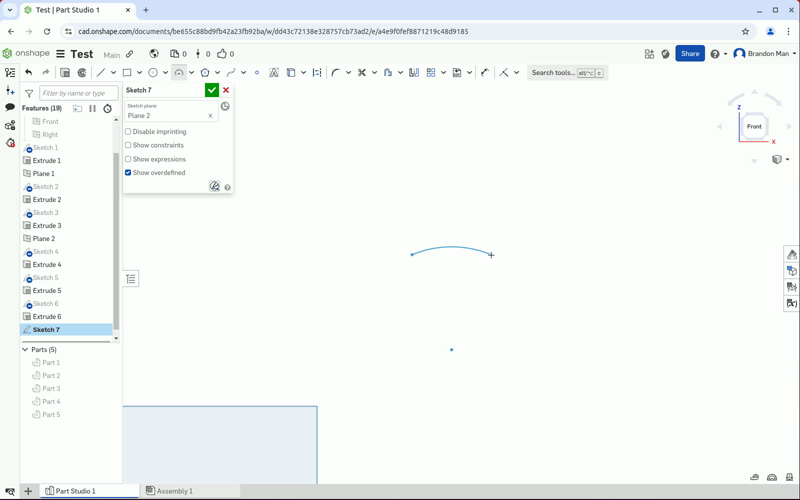
scroll(-6)
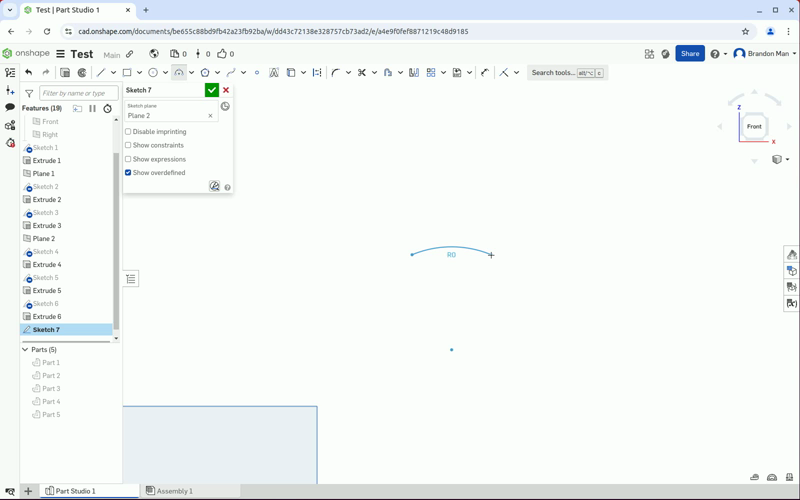
scroll(-6)
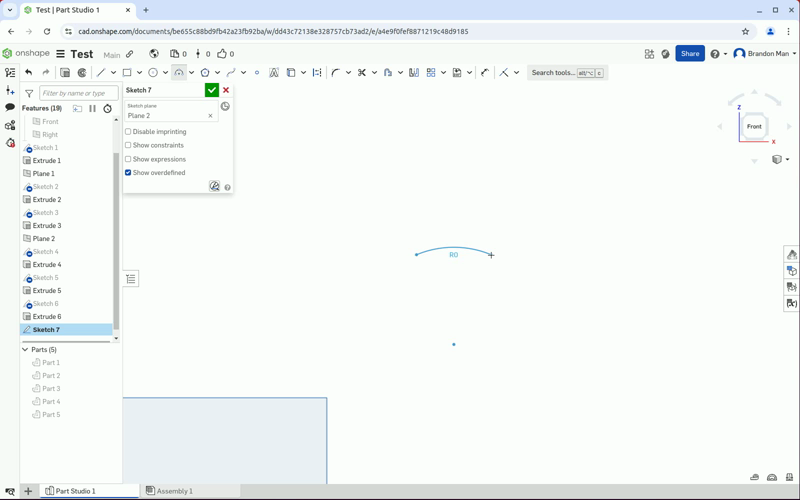
scroll(-6)
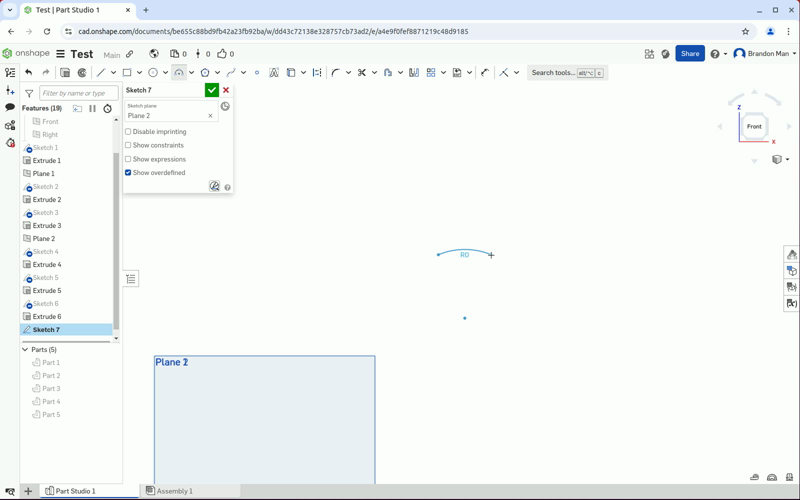
scroll(-6)
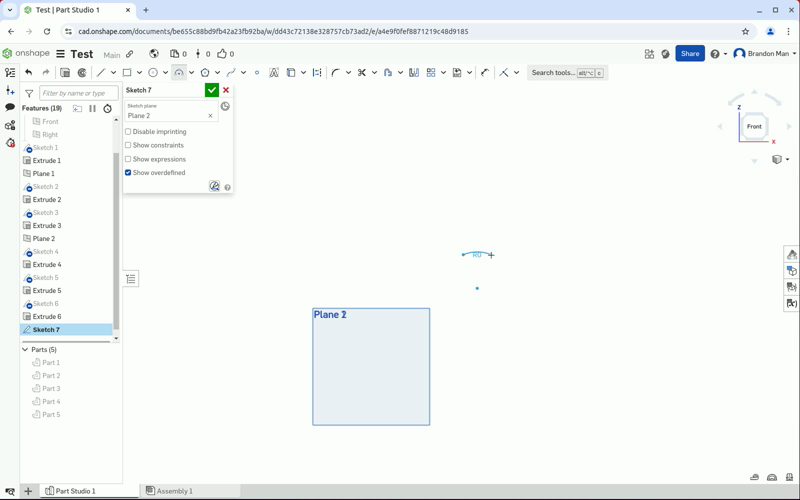
scroll(-6)
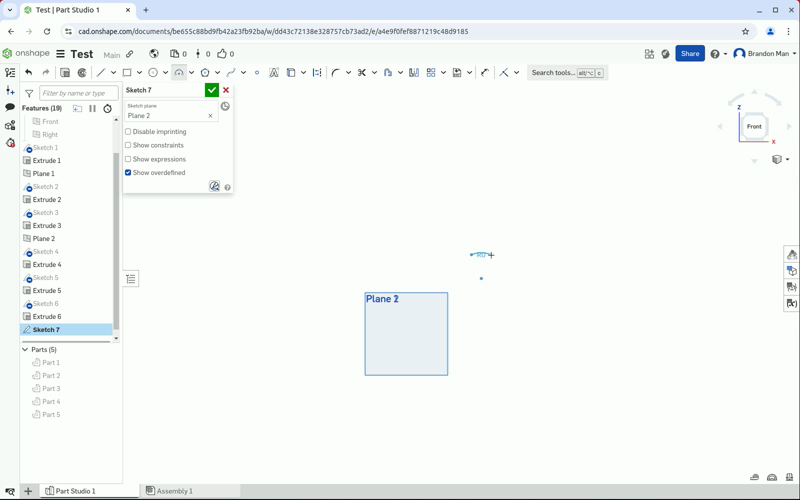
scroll(-6)
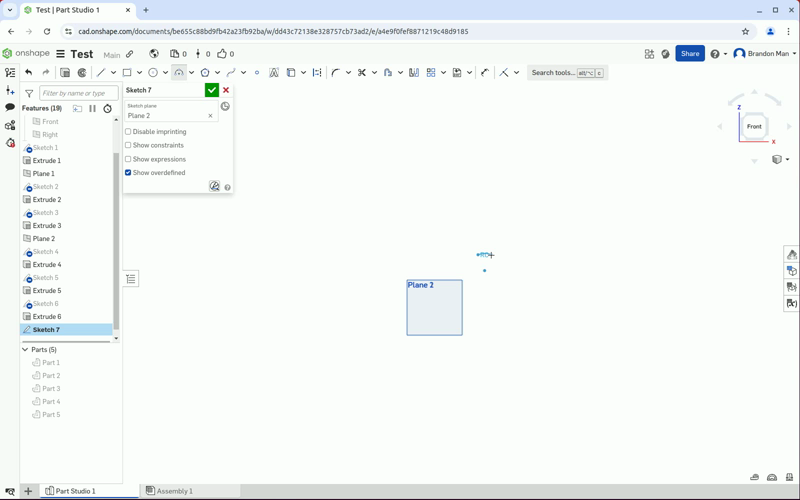
scroll(-6)
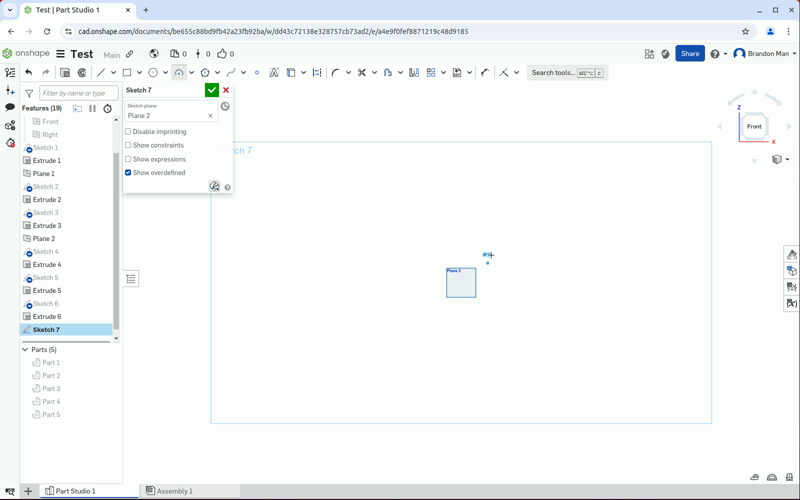
mouse_move(487, 258)
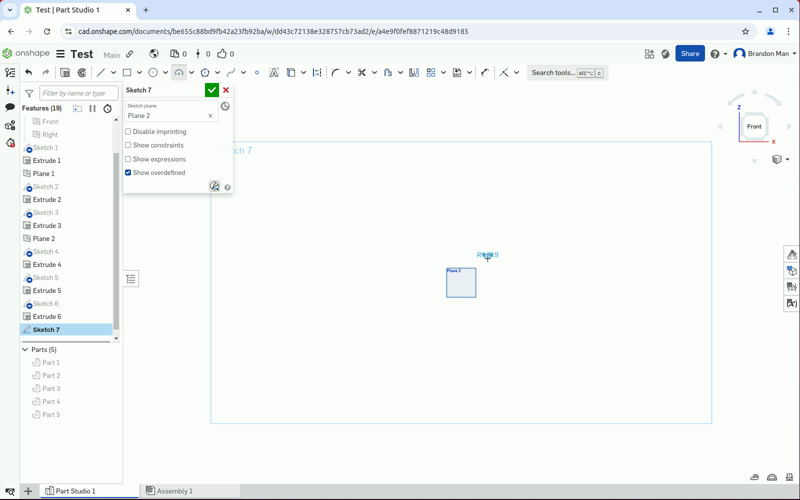
scroll(6)
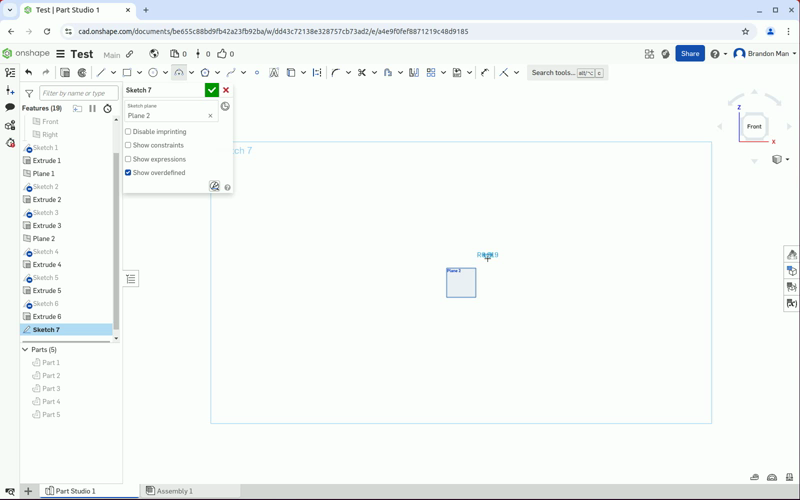
scroll(6)
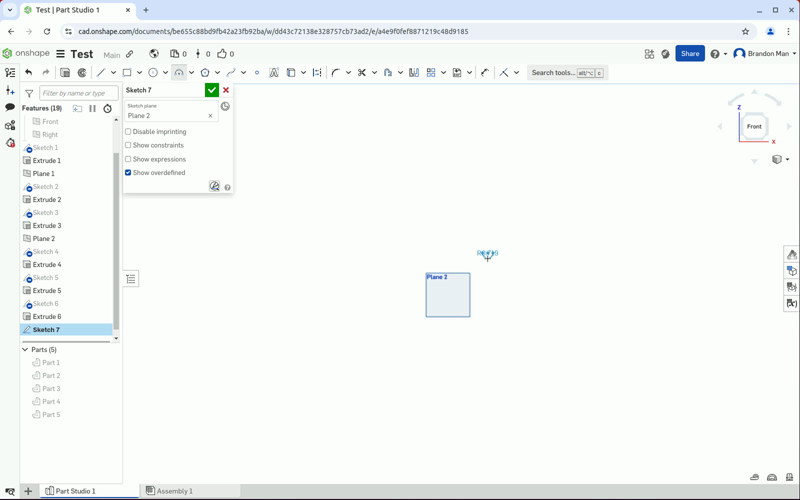
scroll(6)
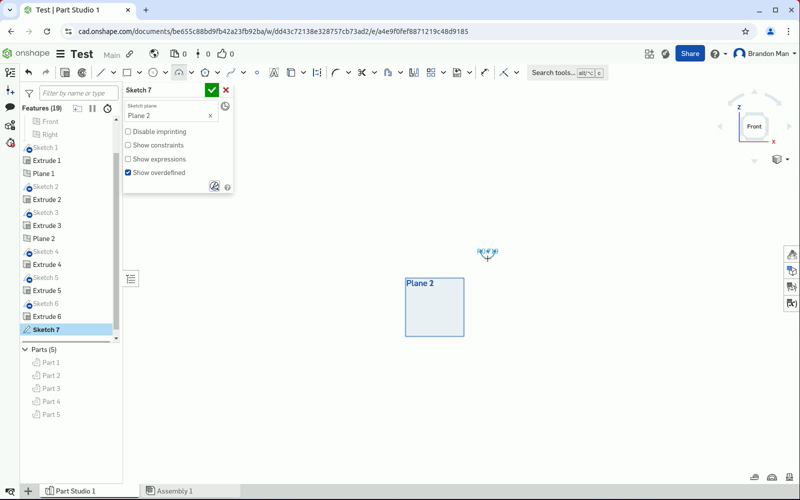
scroll(6)
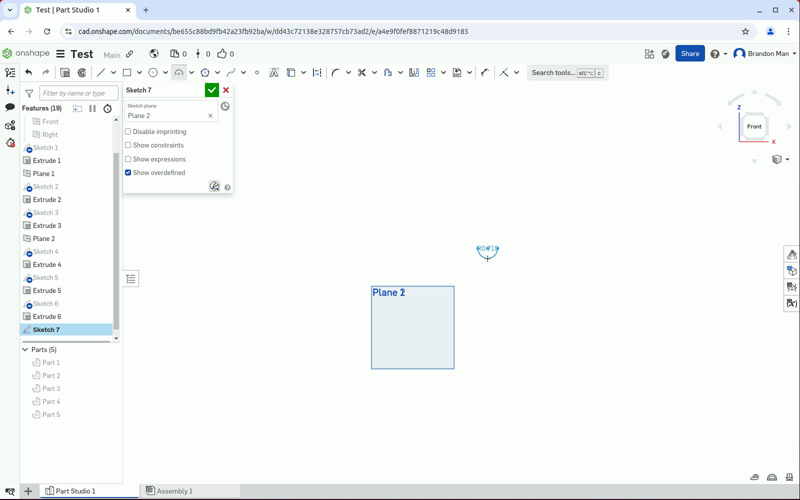
scroll(6)
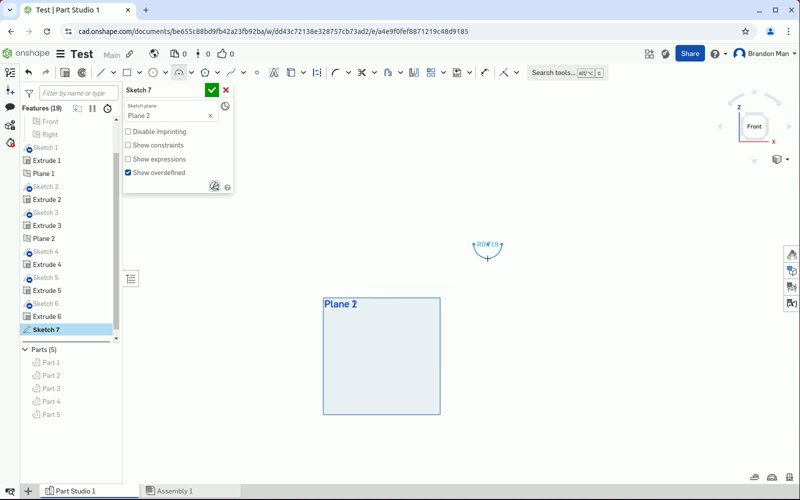
scroll(6)
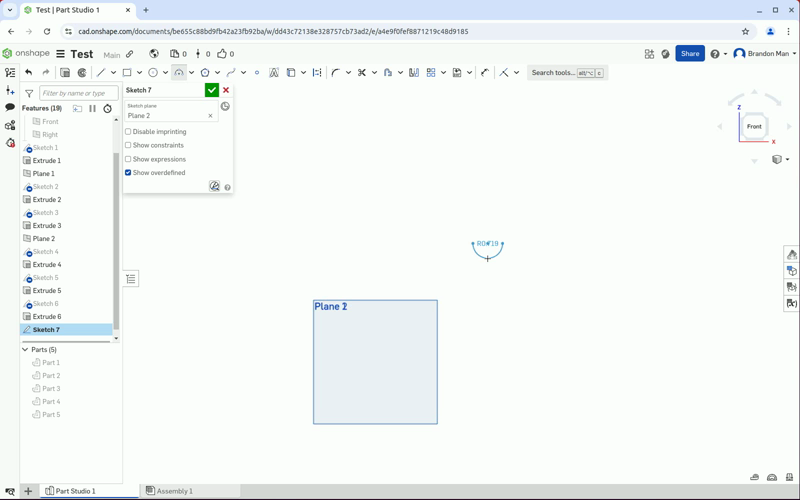
scroll(6)
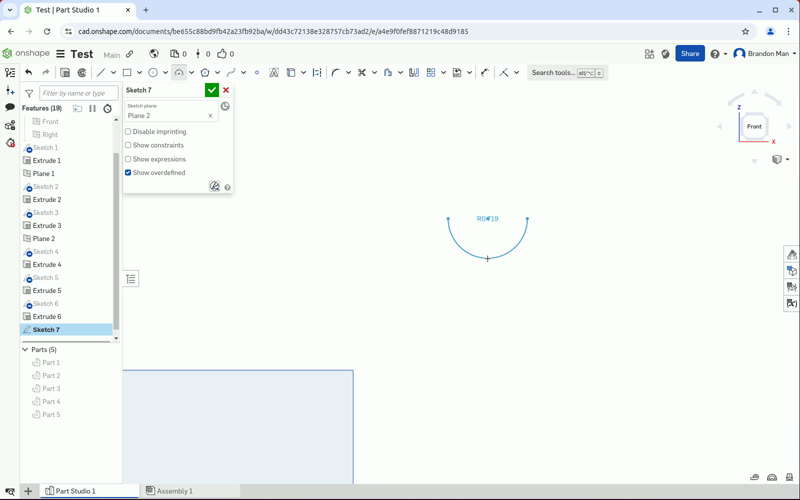
click(487, 258)
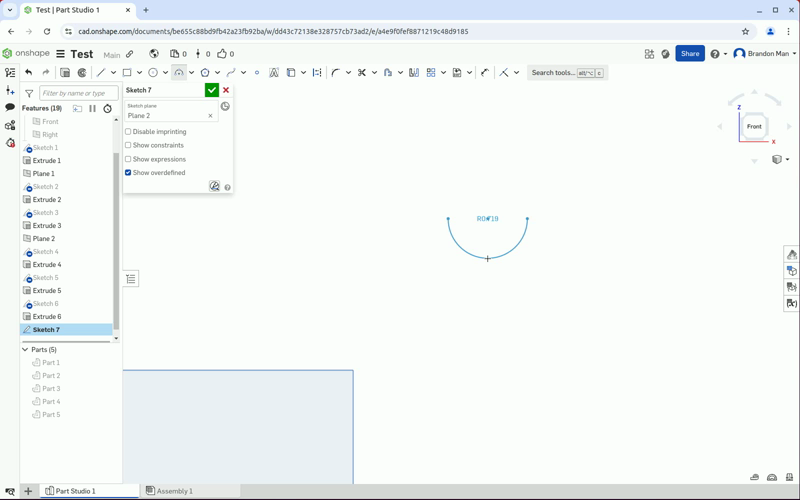
scroll(-6)
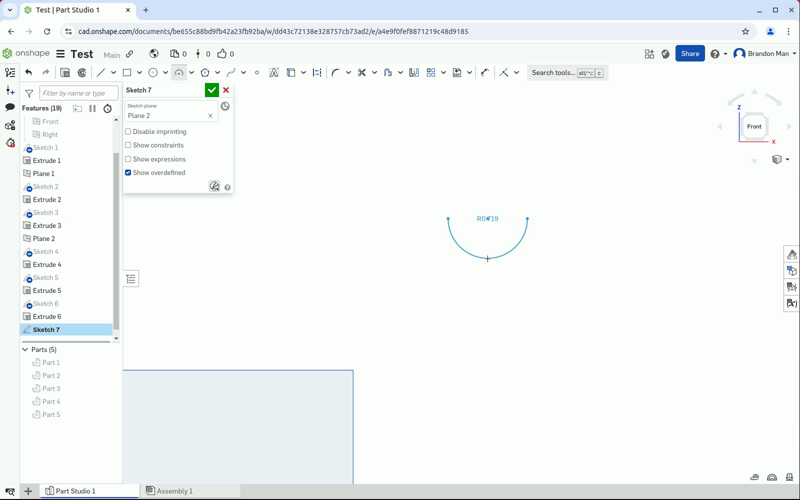
scroll(-6)
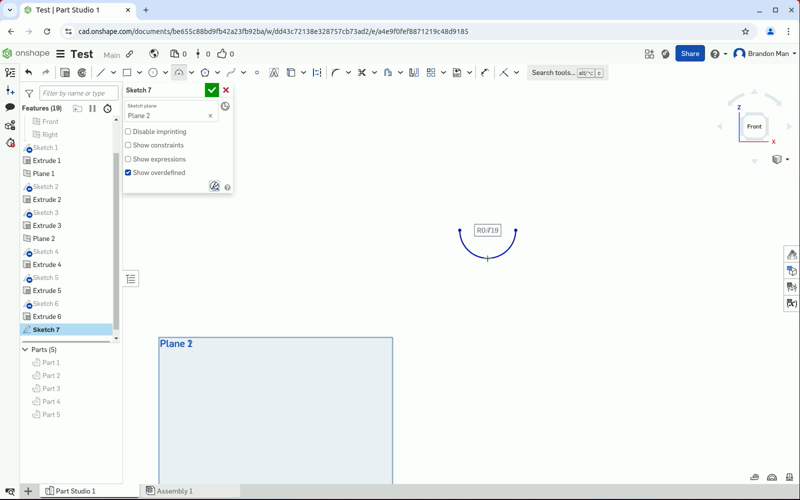
scroll(-6)
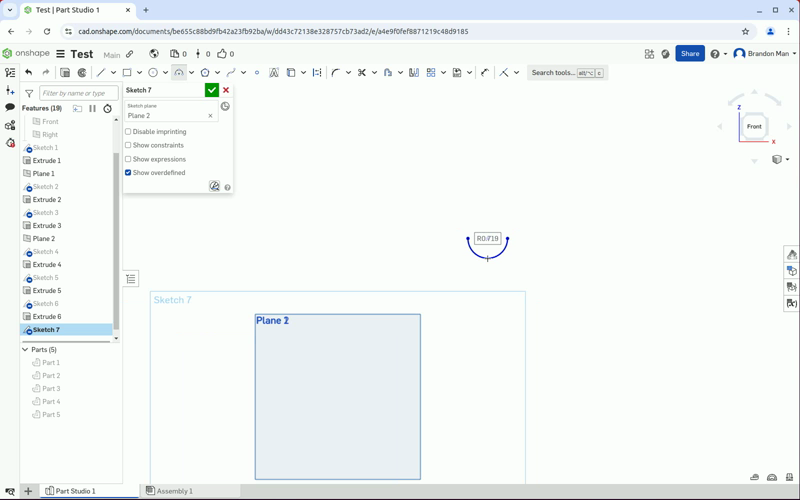
scroll(-6)
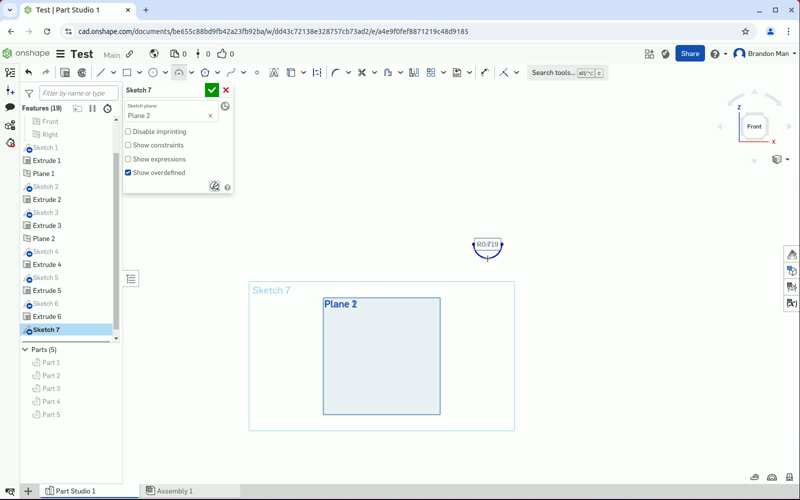
scroll(-6)
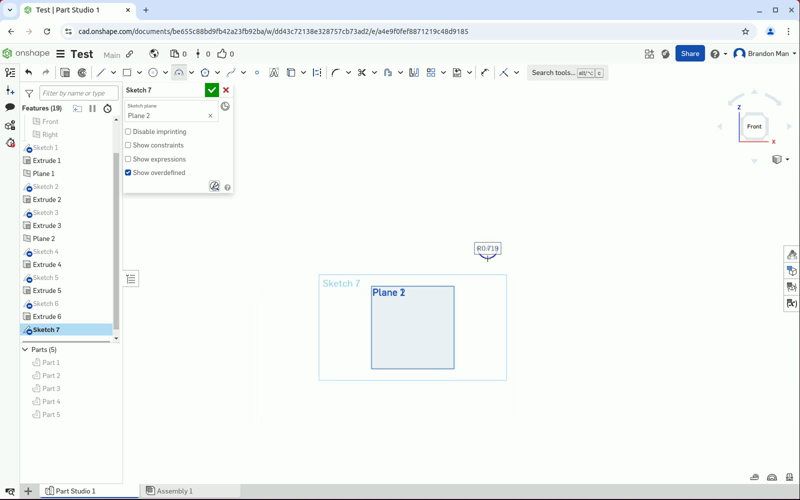
scroll(-6)
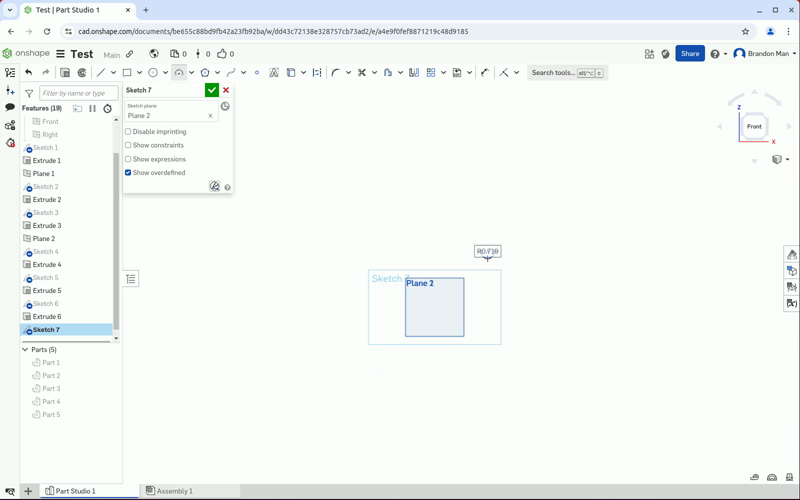
scroll(-6)
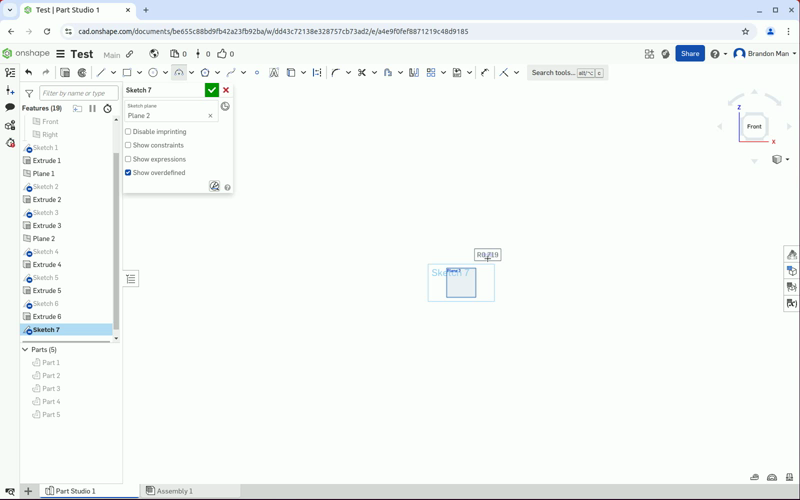
key_up(shift)
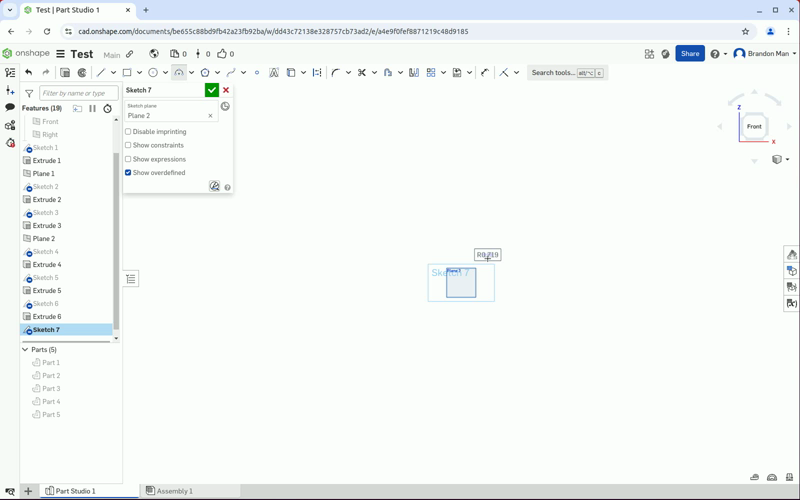
key(esc)
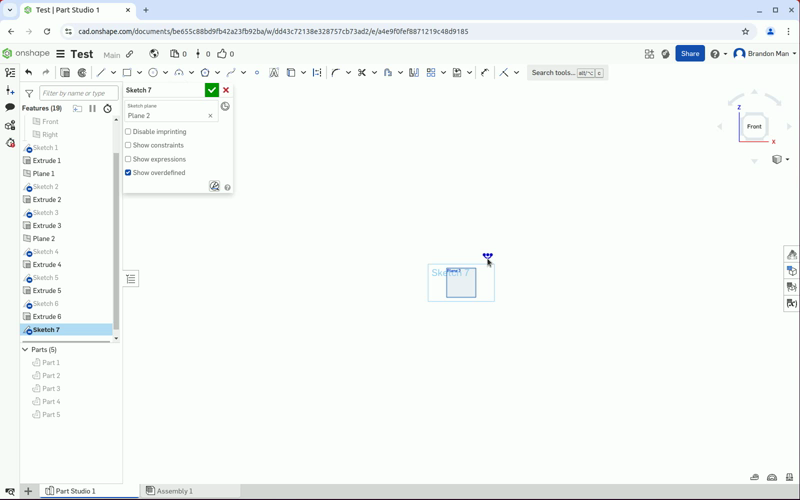
key(l)
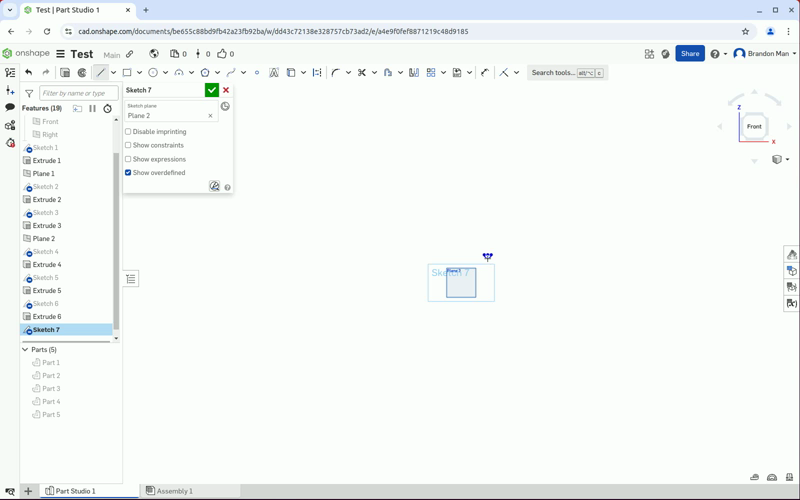
mouse_move(491, 254)
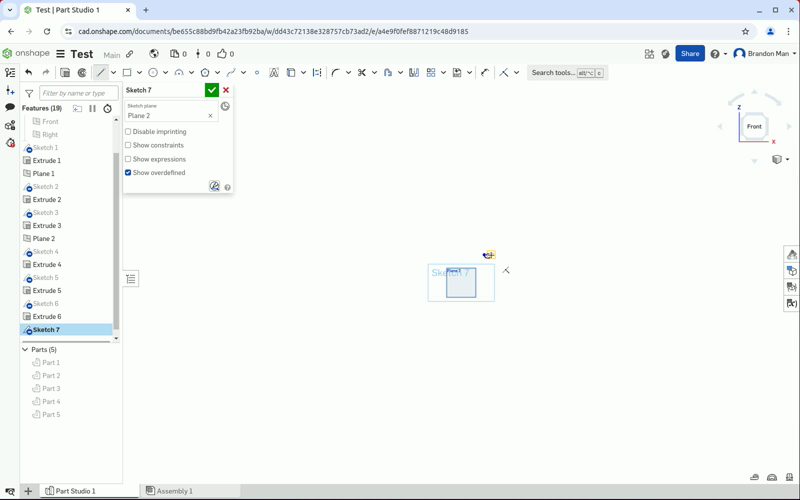
scroll(6)
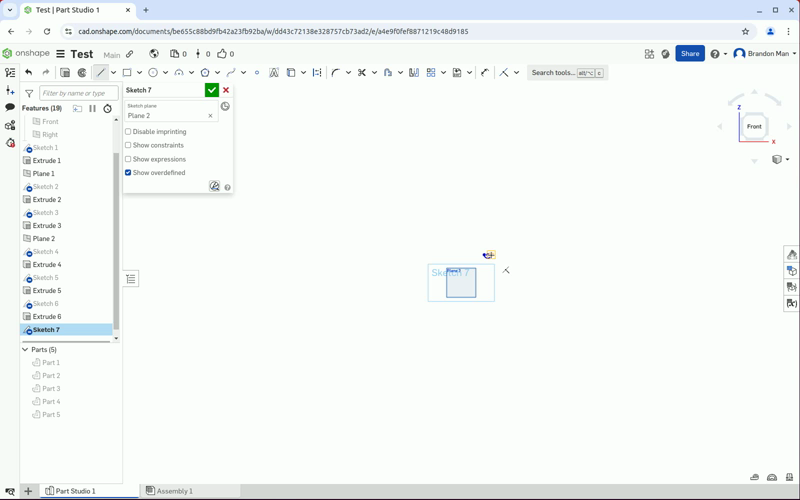
scroll(6)
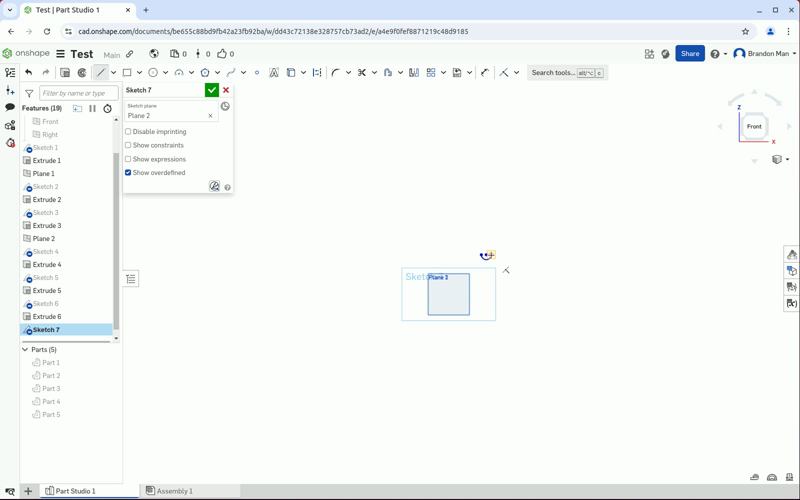
scroll(6)
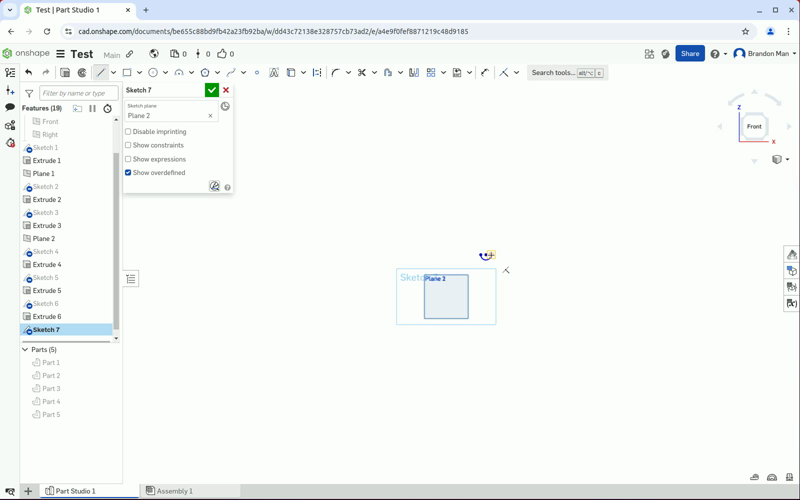
scroll(6)
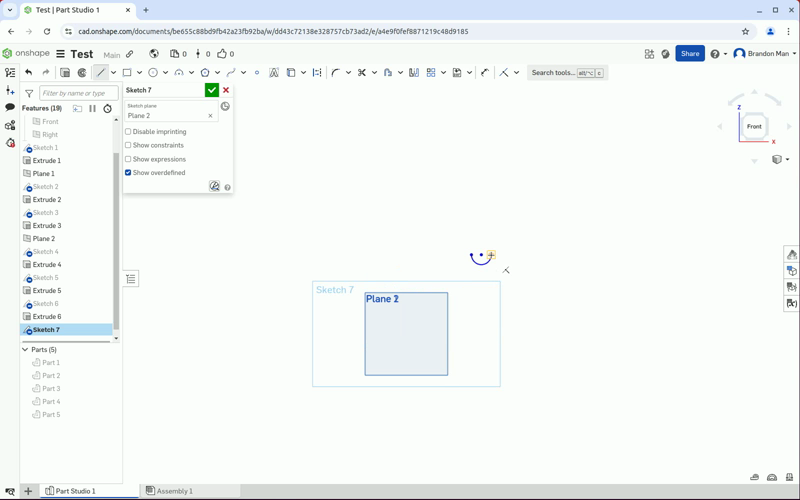
scroll(6)
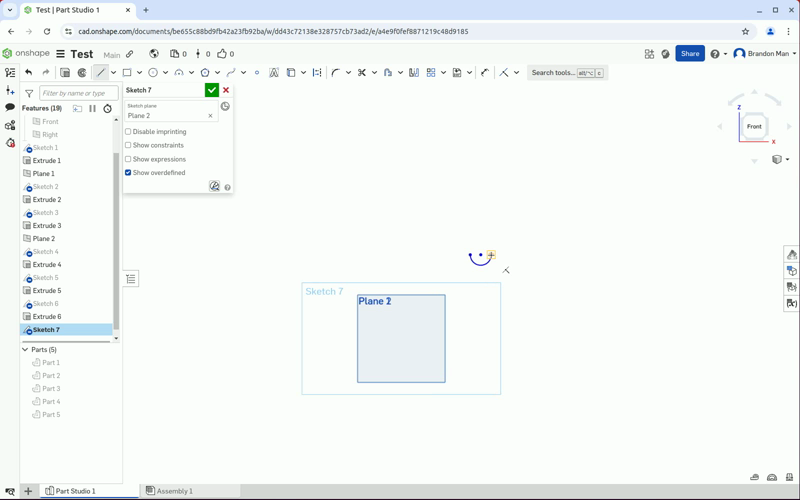
scroll(6)
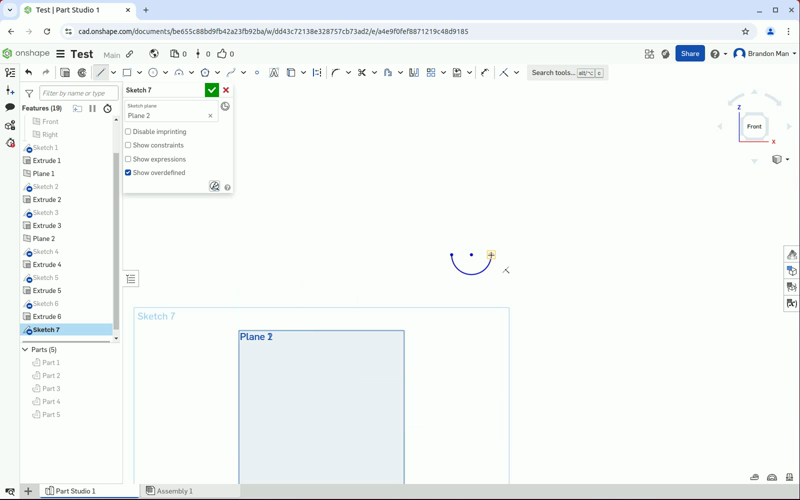
scroll(6)
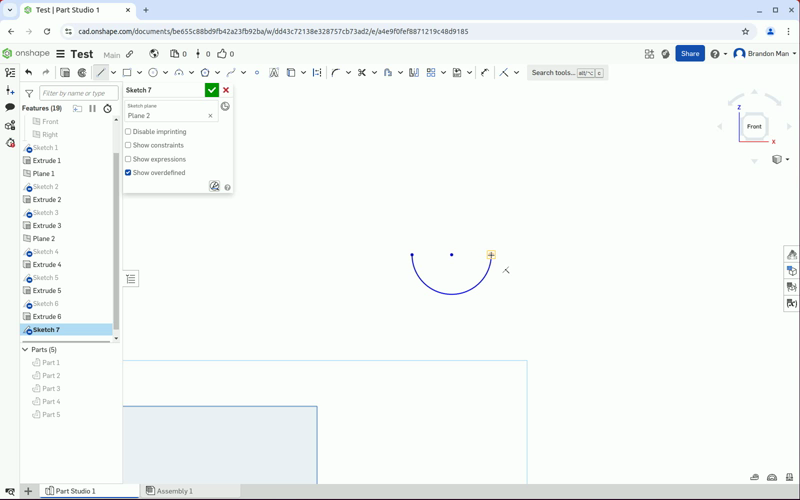
click(491, 254)
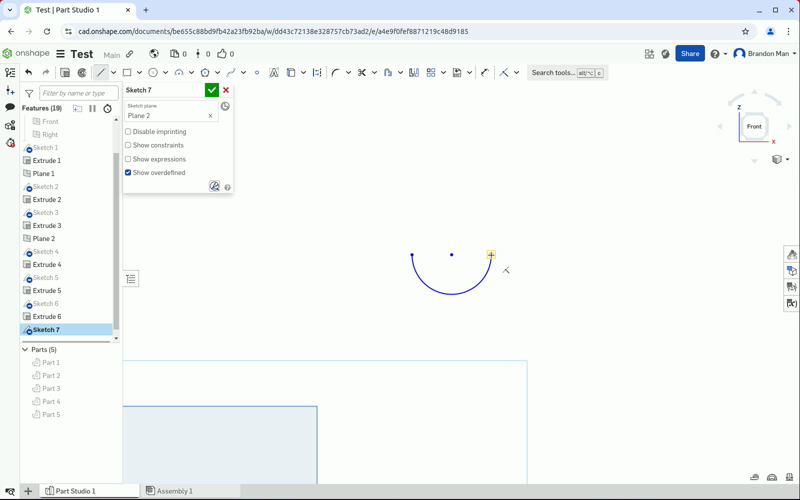
scroll(-6)
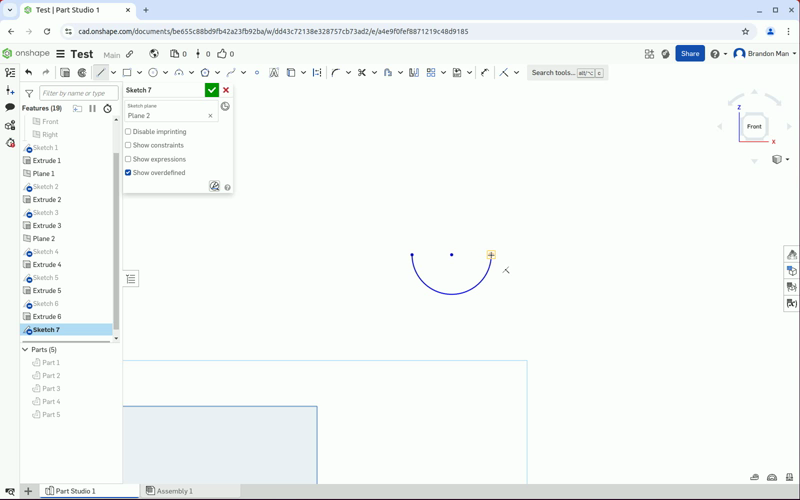
scroll(-6)
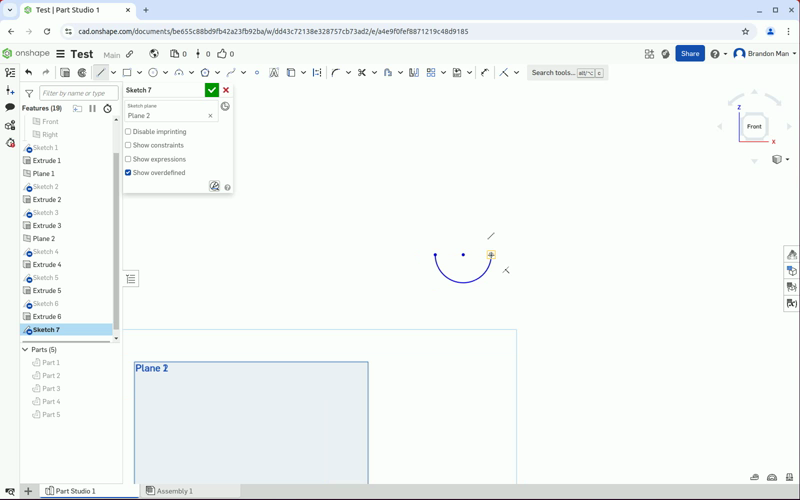
scroll(-6)
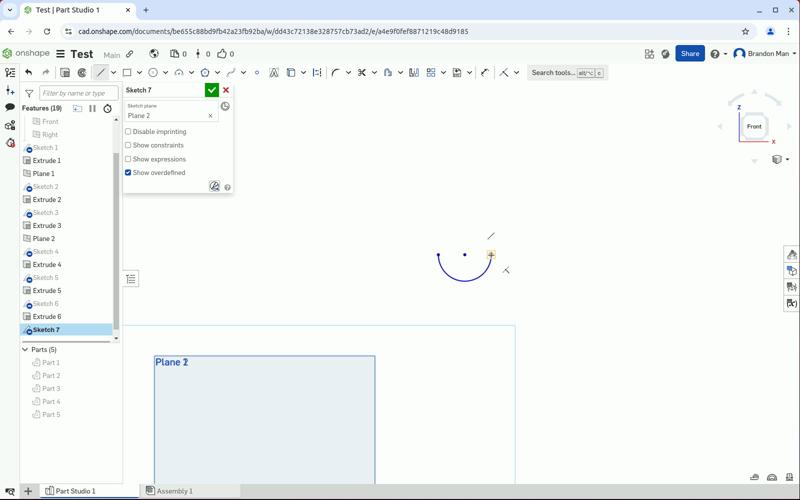
scroll(-6)
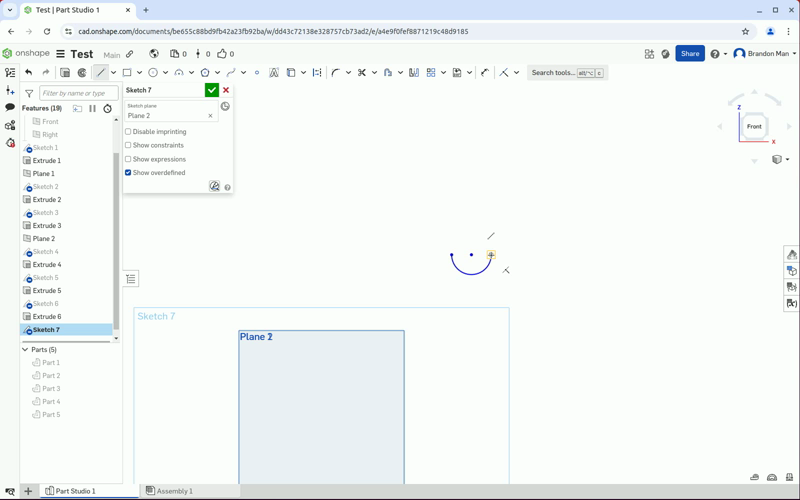
scroll(-6)
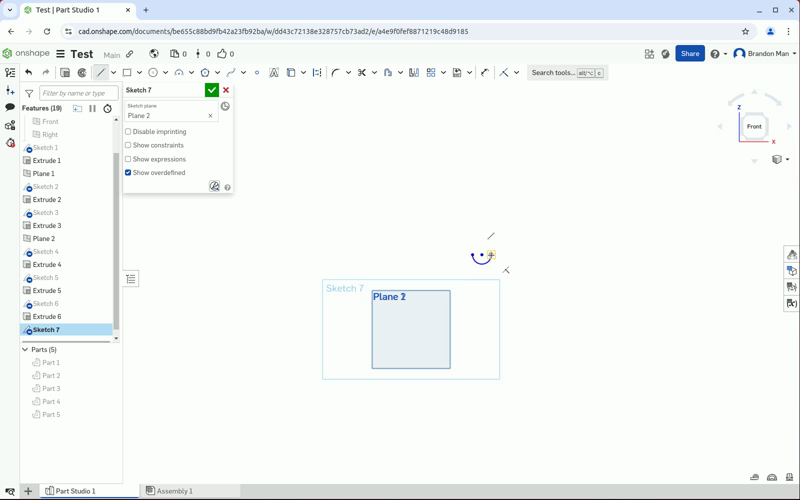
scroll(-6)
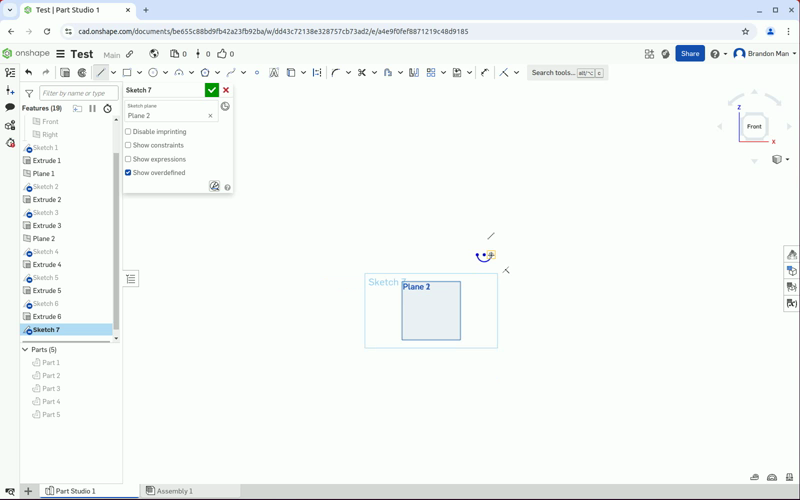
scroll(-6)
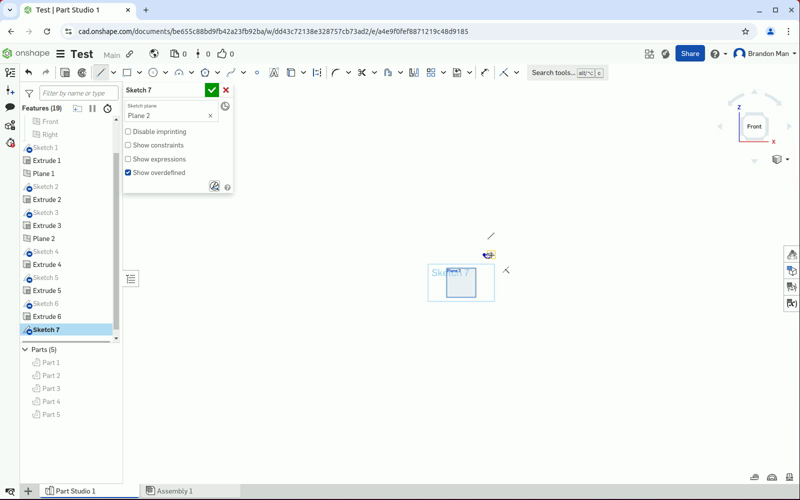
key_down(shift)
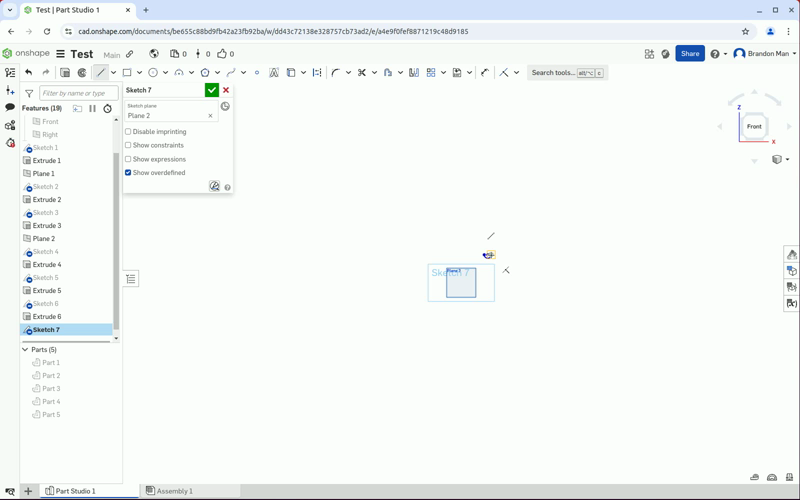
mouse_move(521, 254)
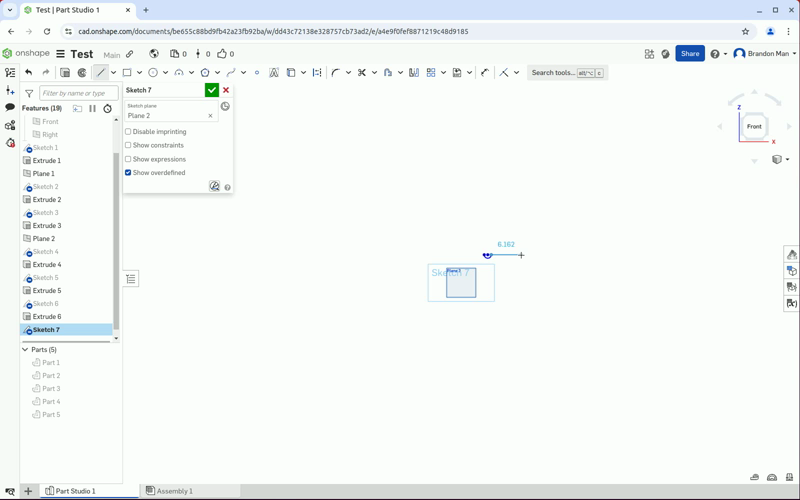
mouse_move(487, 254)
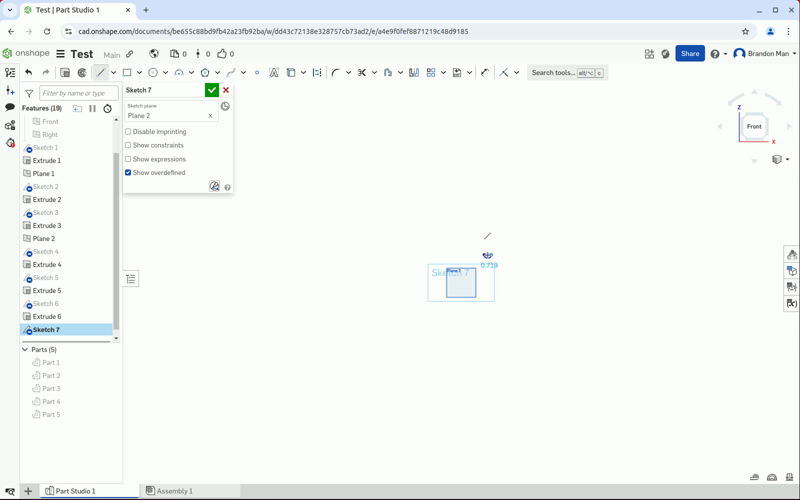
scroll(6)
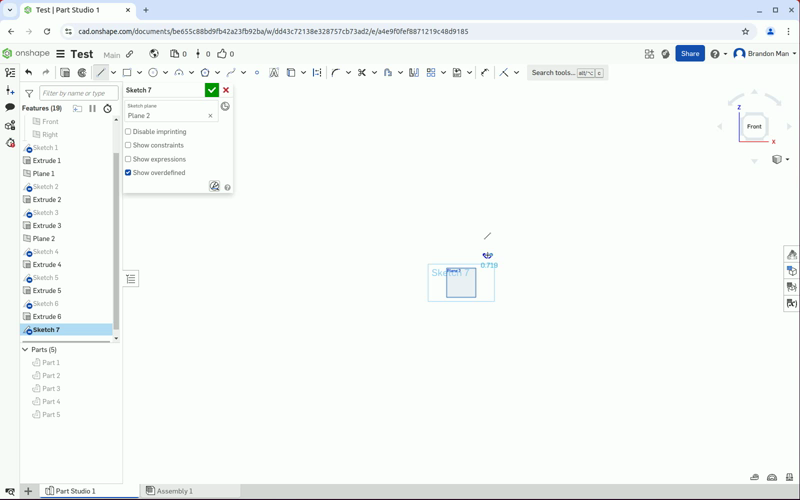
scroll(6)
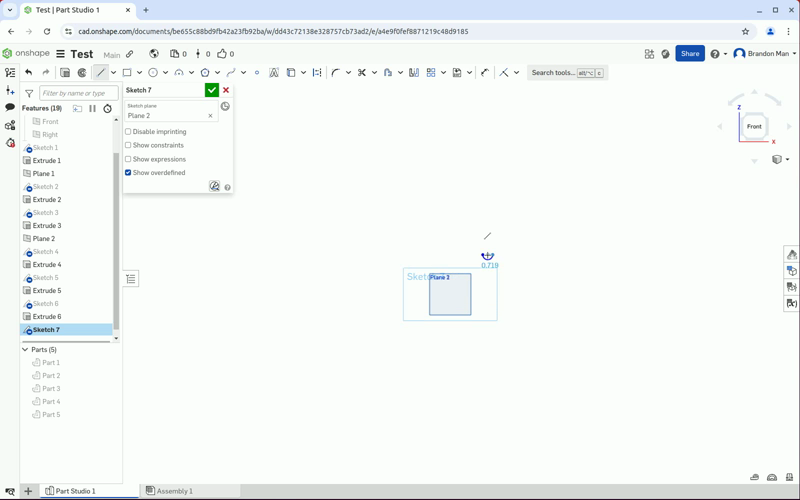
scroll(6)
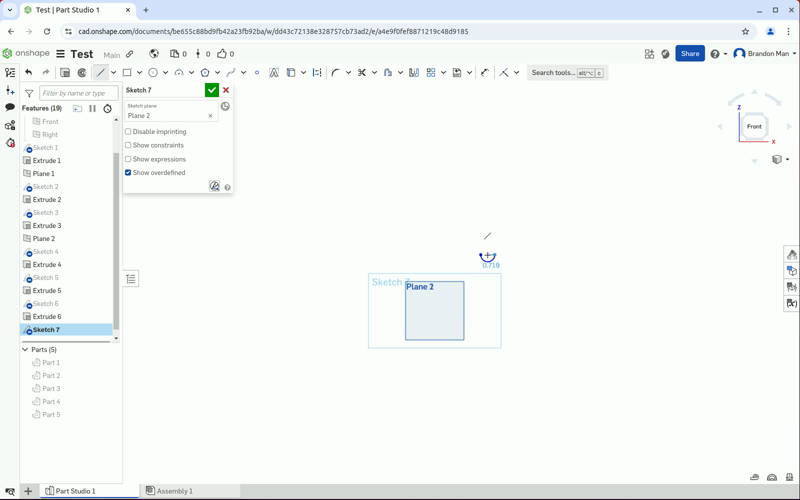
scroll(6)
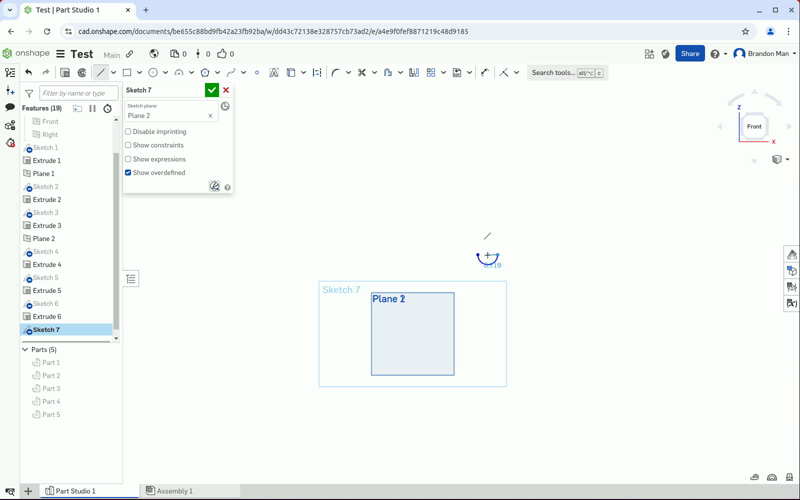
scroll(6)
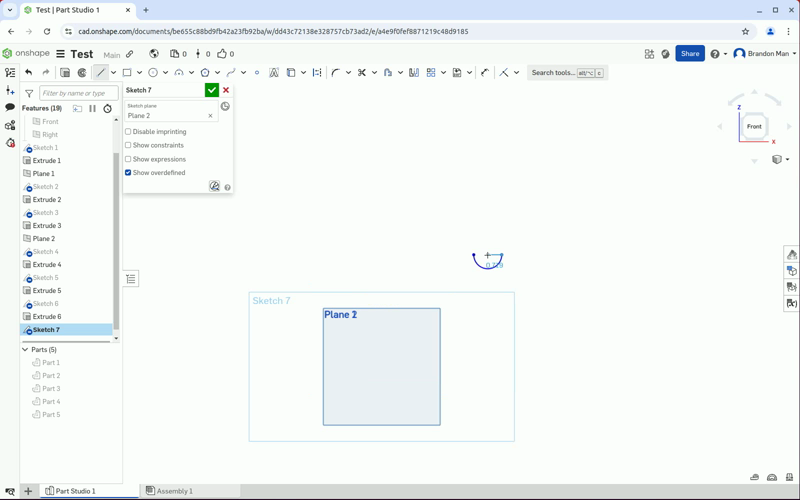
scroll(6)
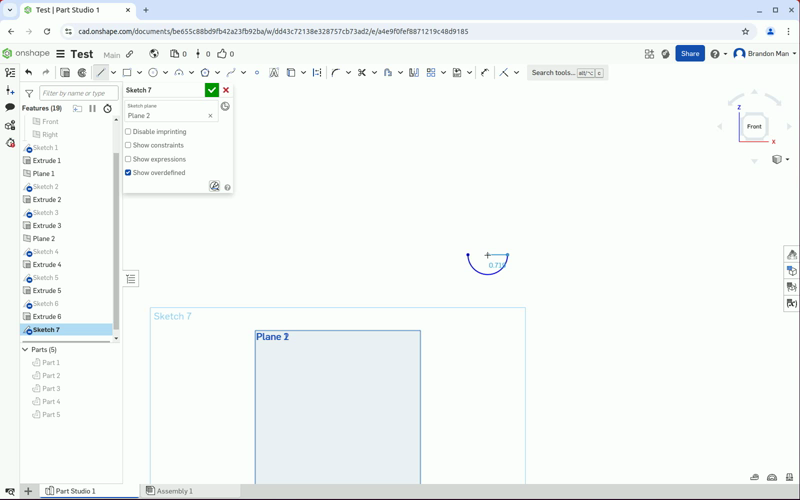
scroll(6)
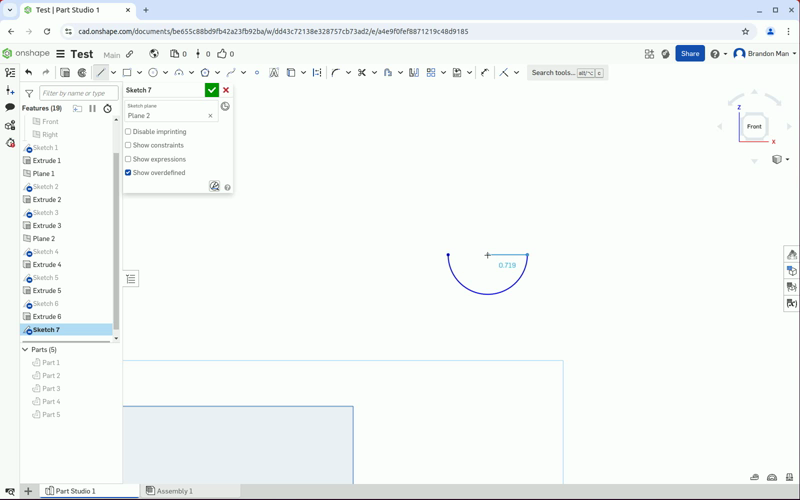
click(487, 254)
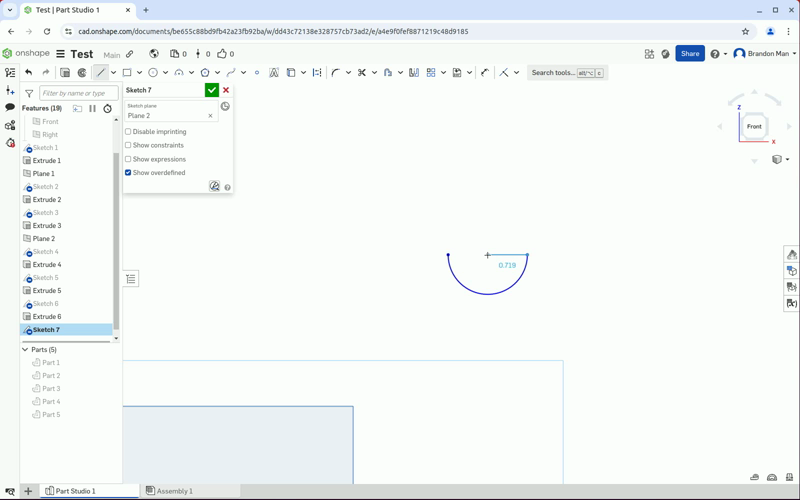
scroll(-6)
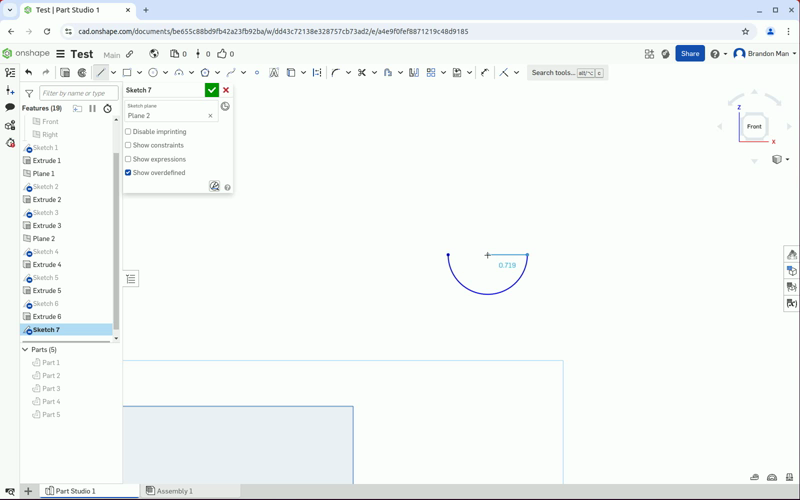
scroll(-6)
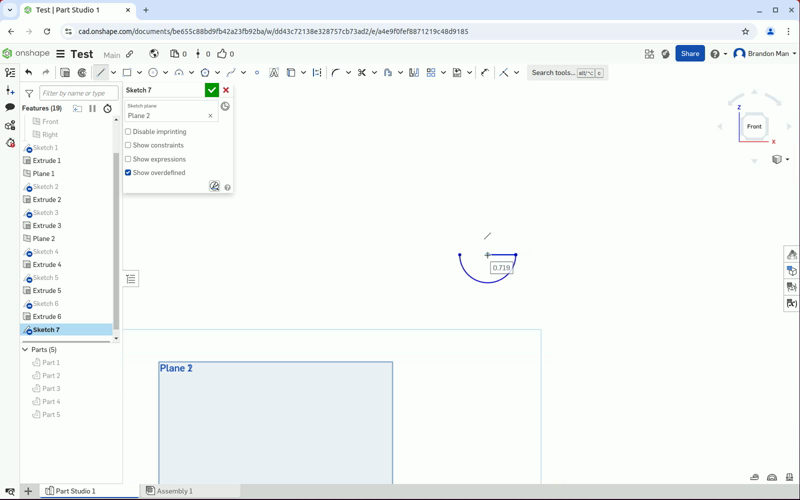
scroll(-6)
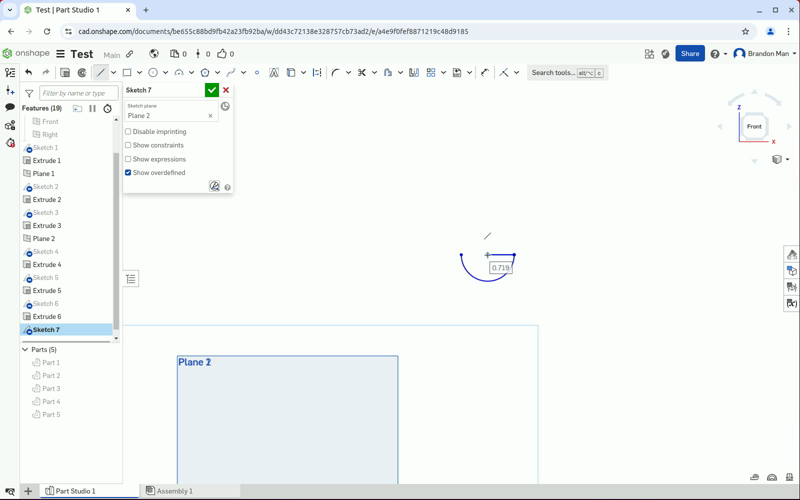
scroll(-6)
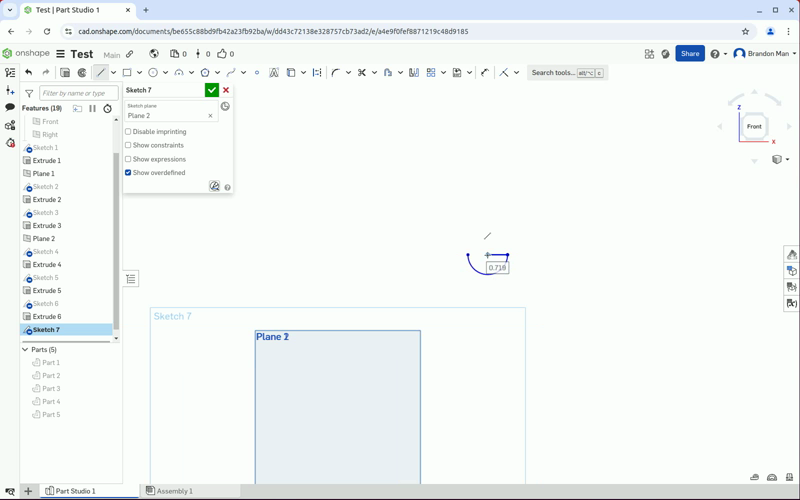
scroll(-6)
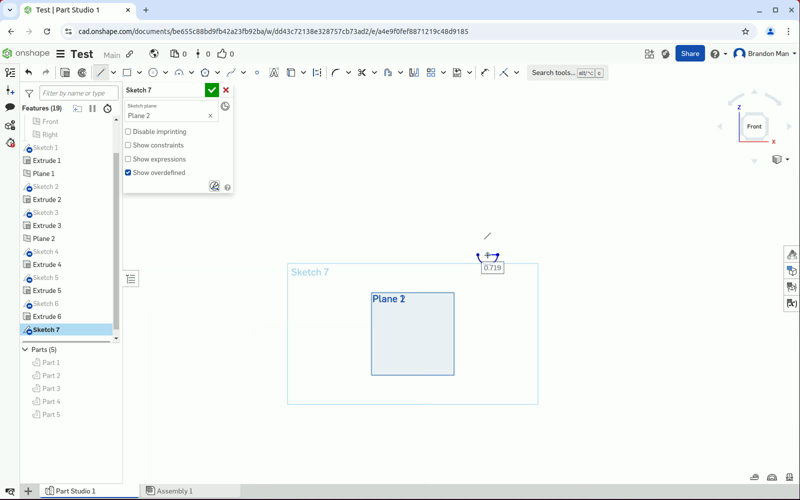
scroll(-6)
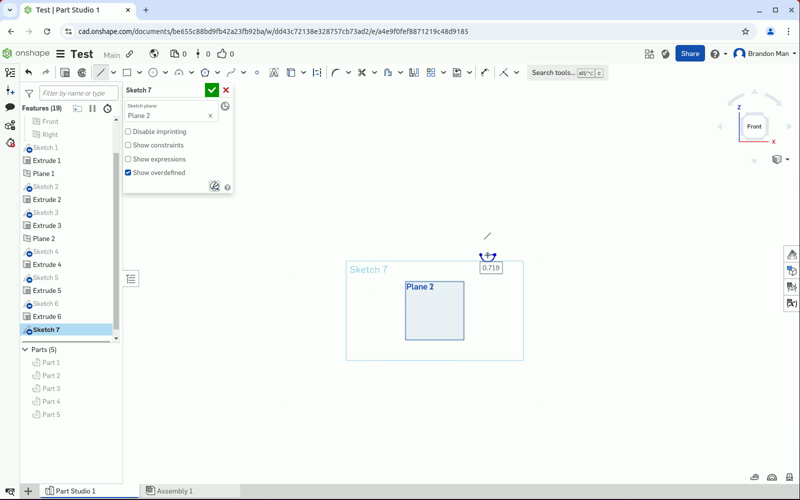
scroll(-6)
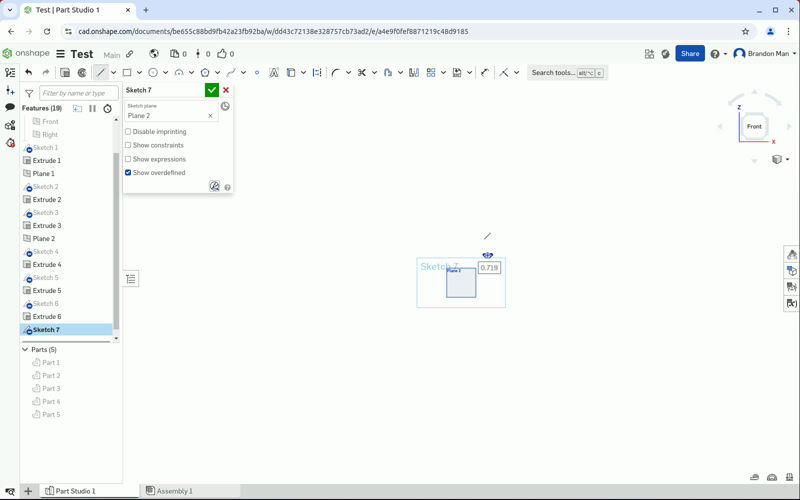
key_up(shift)
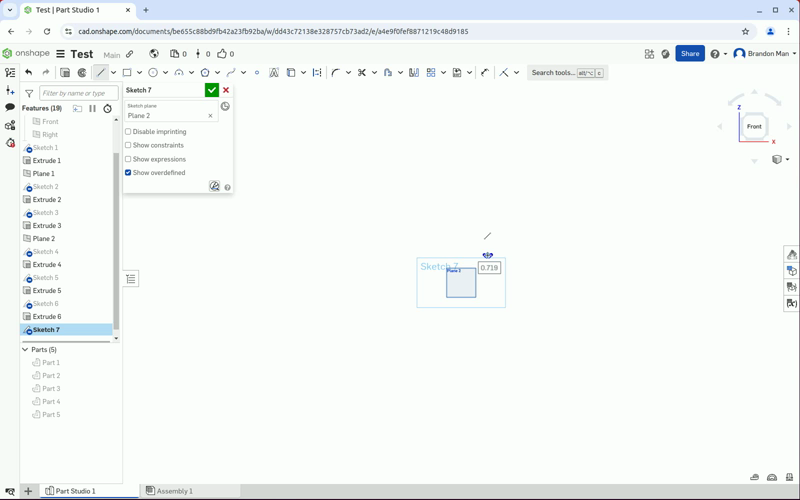
mouse_move(517, 254)
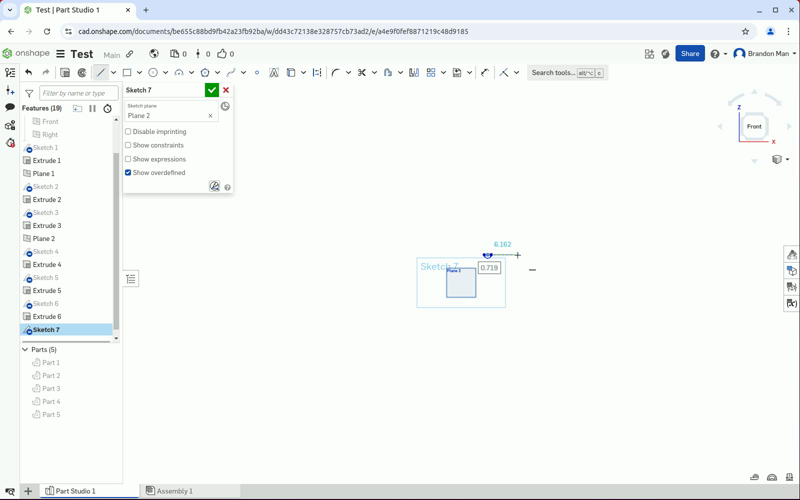
key_down(shift)
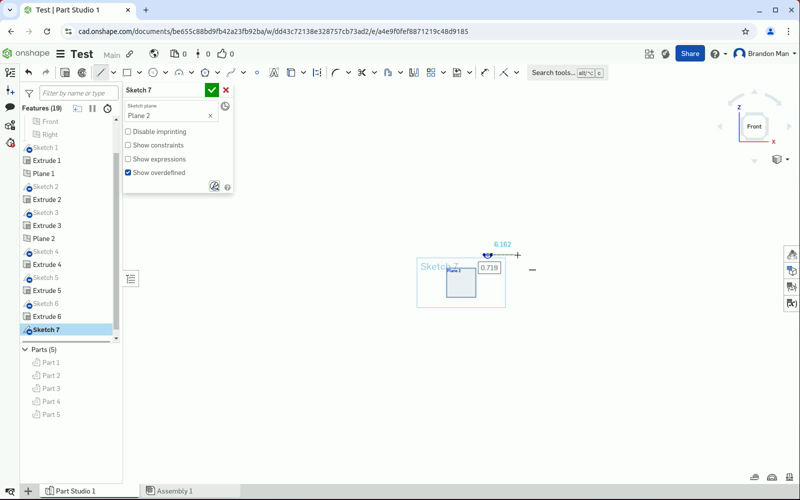
mouse_move(484, 254)
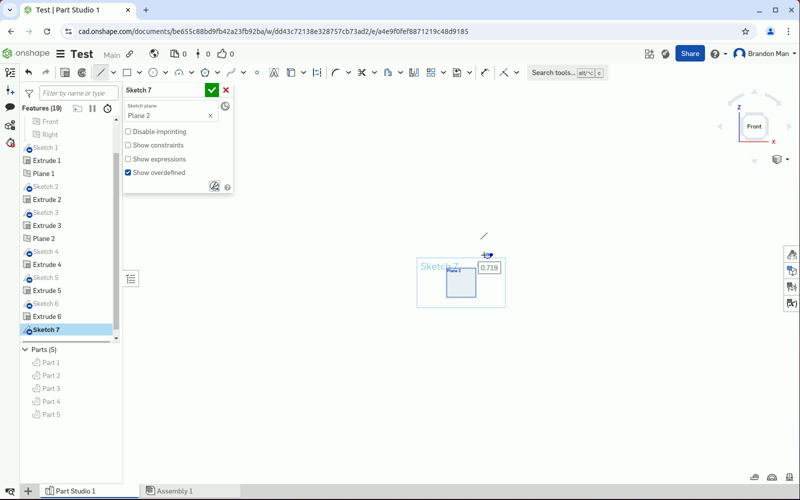
scroll(6)
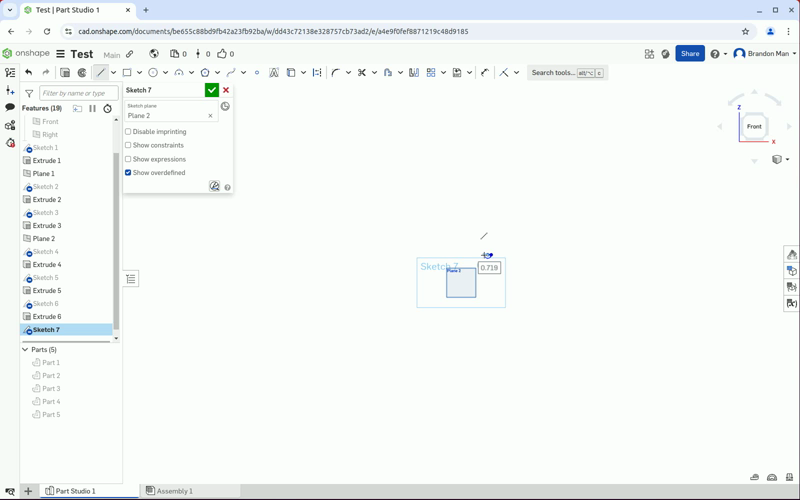
scroll(6)
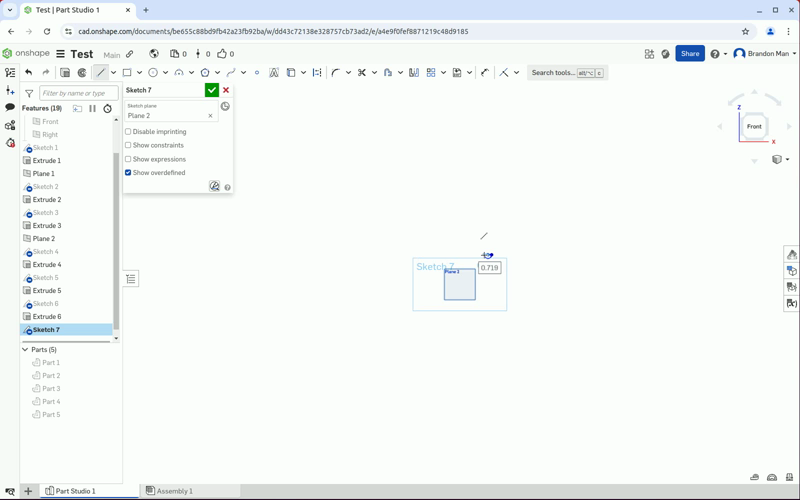
scroll(6)
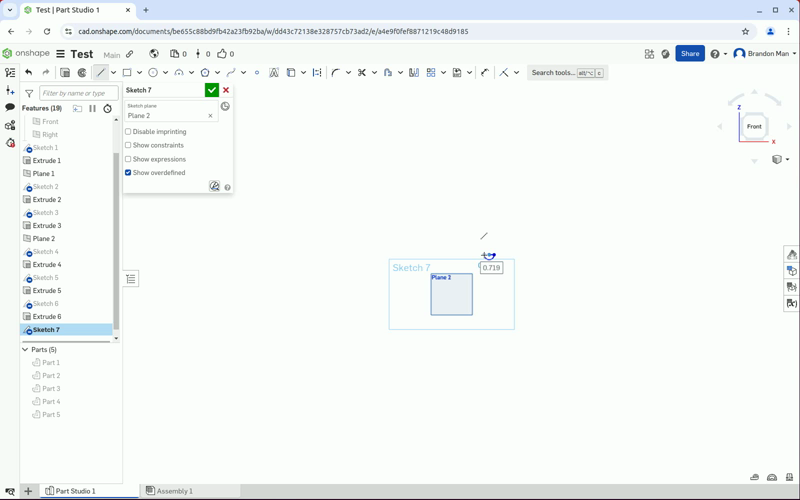
scroll(6)
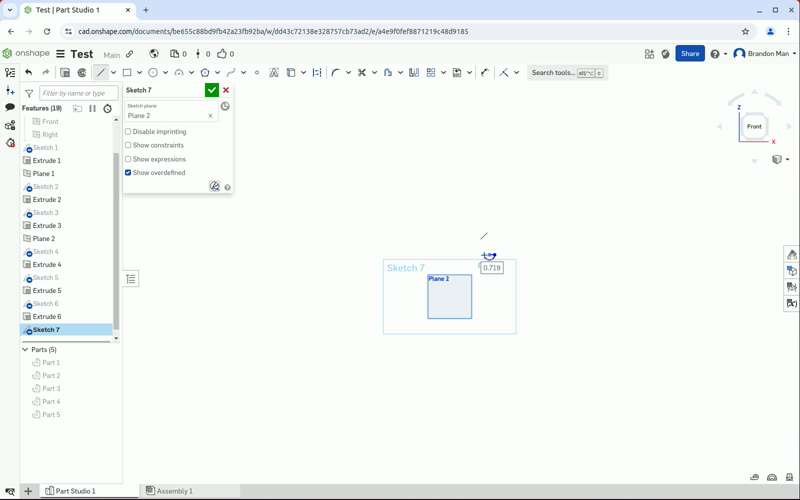
scroll(6)
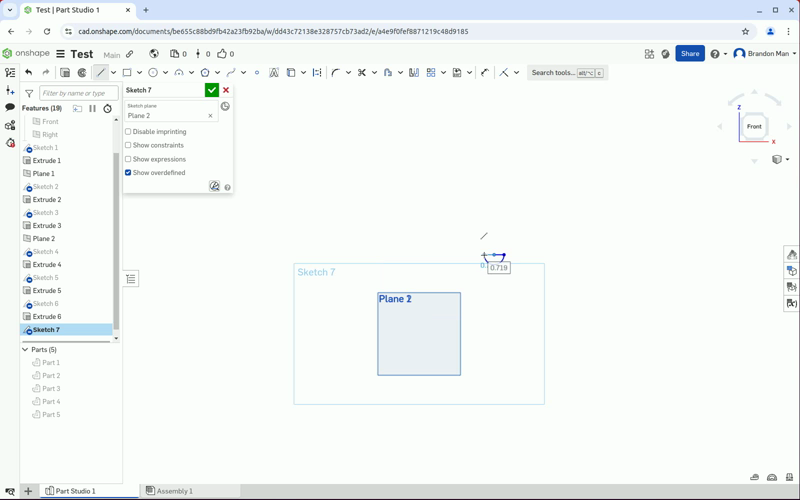
scroll(6)
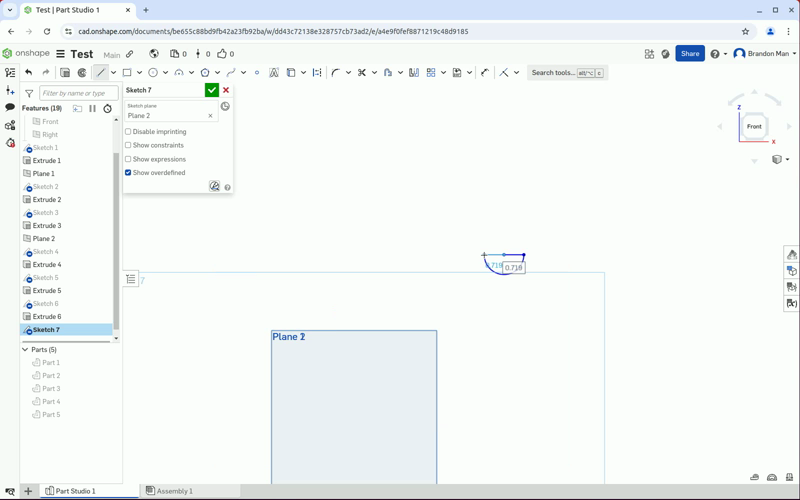
scroll(6)
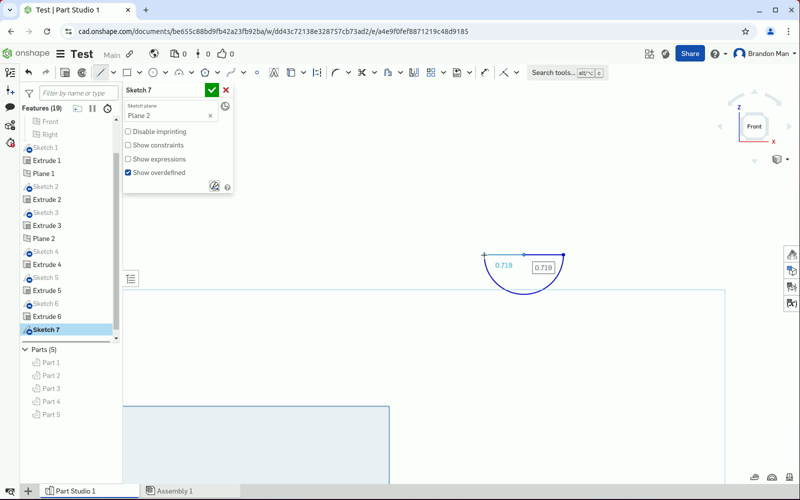
key_up(shift)
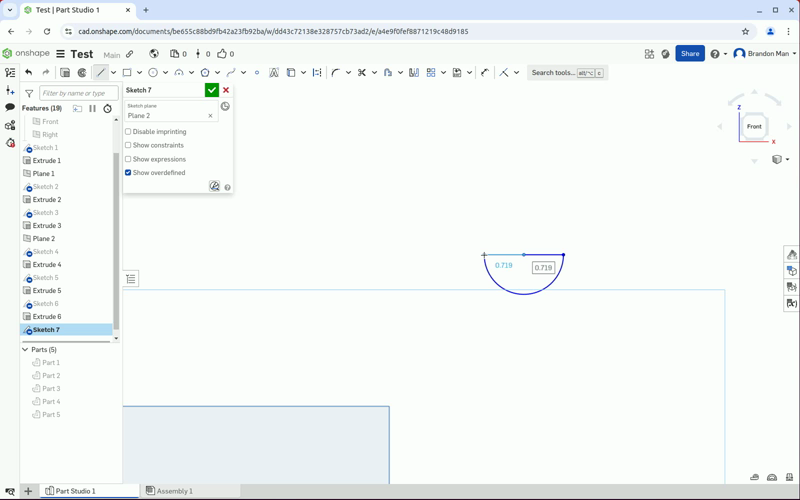
click(484, 254)
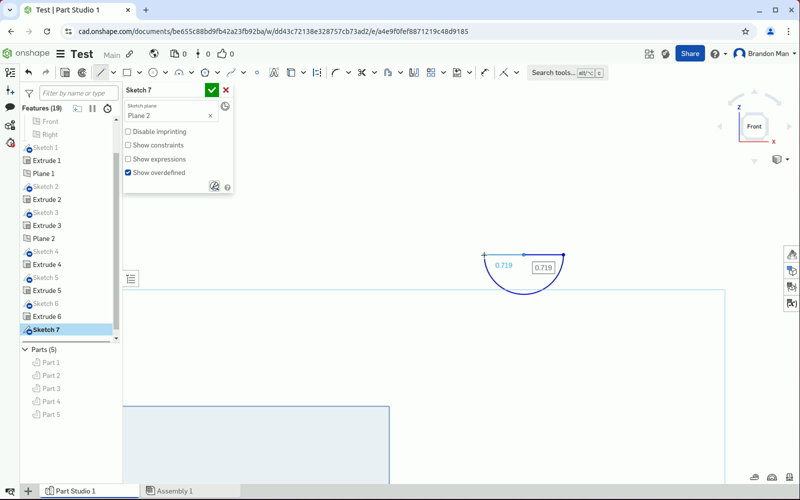
scroll(-6)
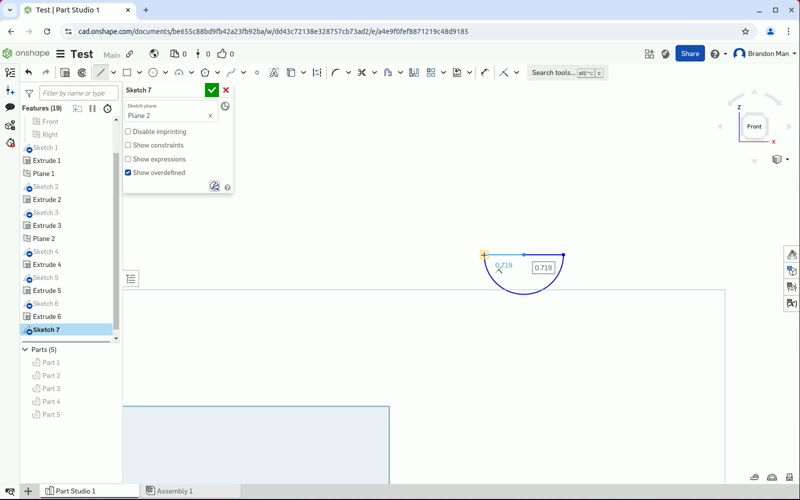
scroll(-6)
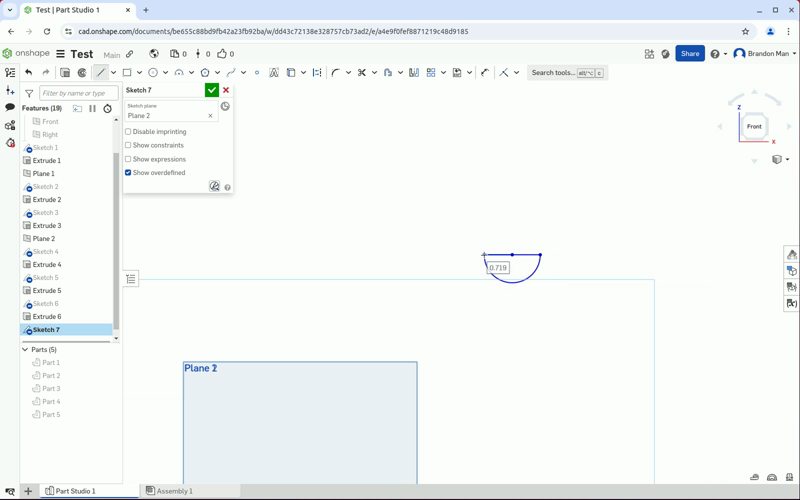
scroll(-6)
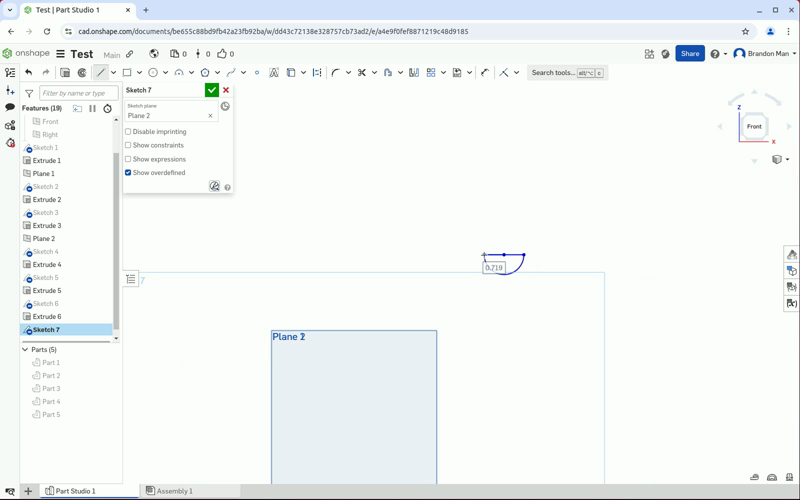
scroll(-6)
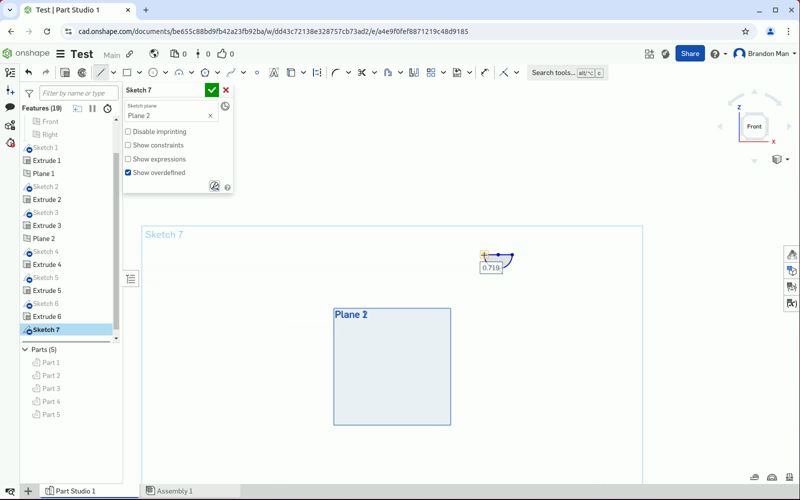
scroll(-6)
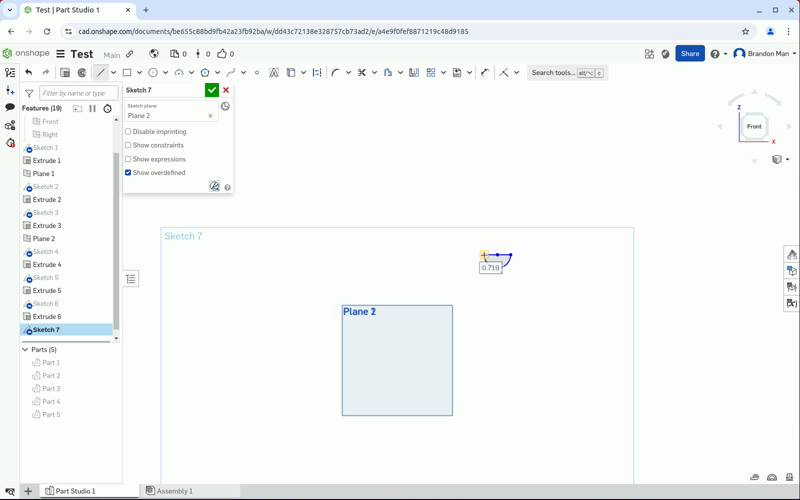
scroll(-6)
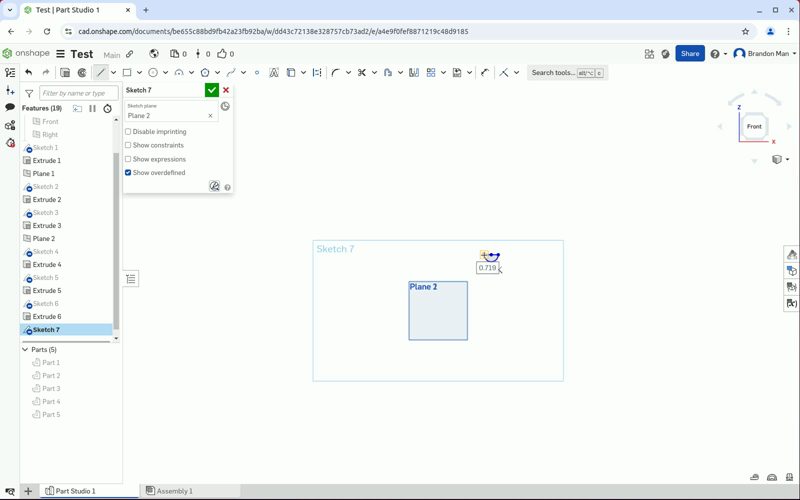
scroll(-6)
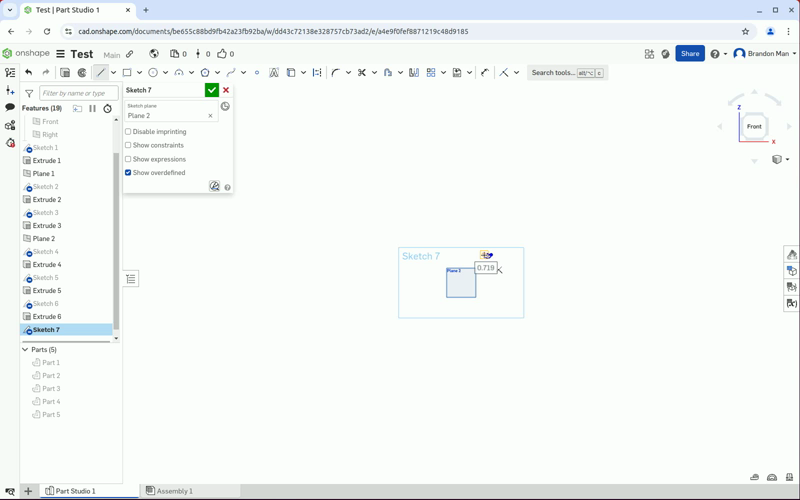
key(esc)
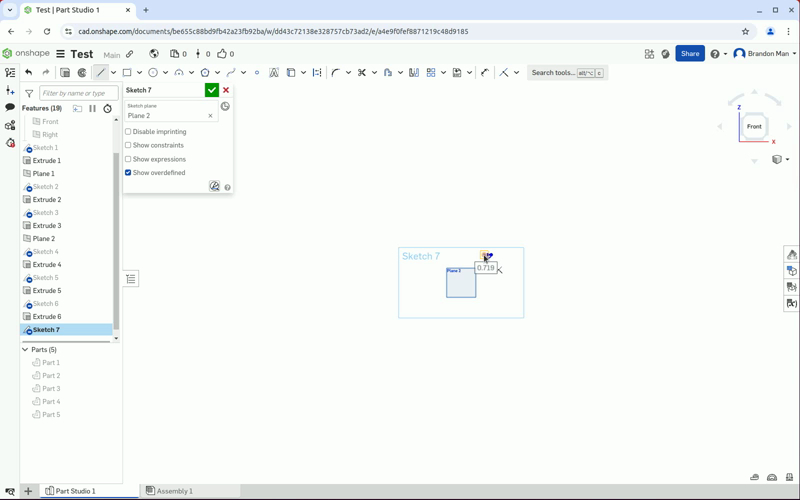
mouse_move(487, 255)
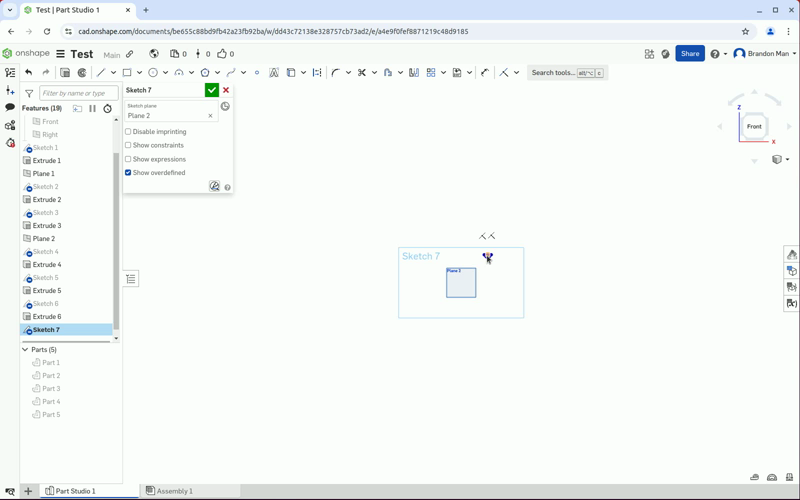
scroll(6)
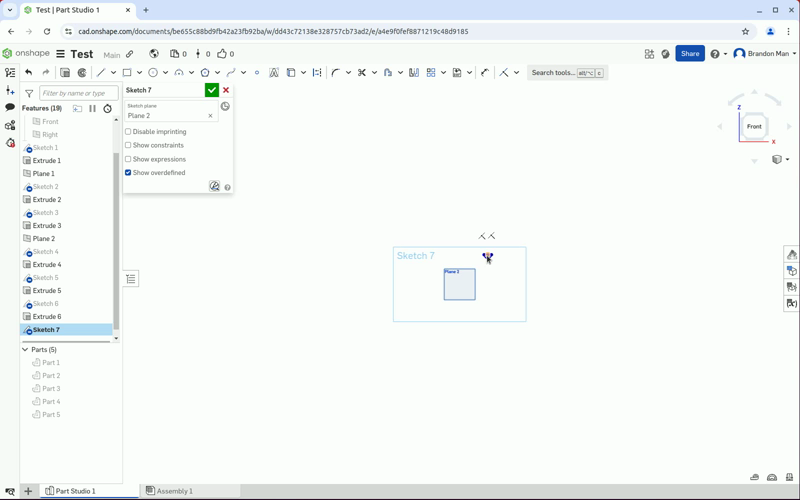
scroll(6)
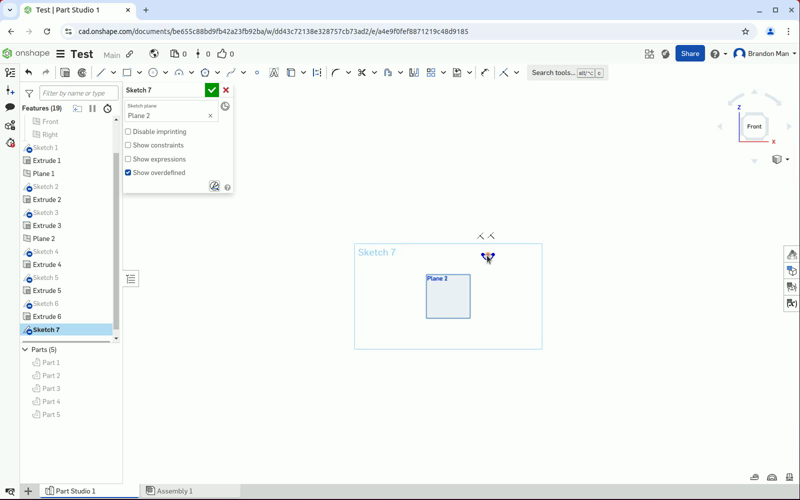
scroll(6)
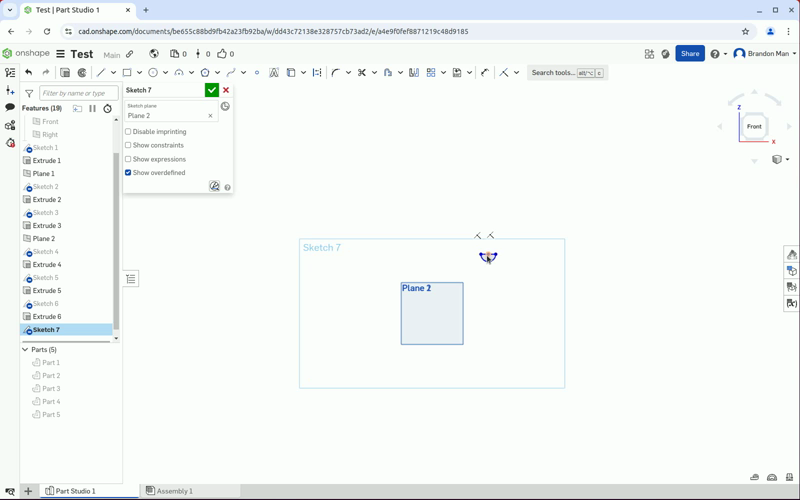
scroll(6)
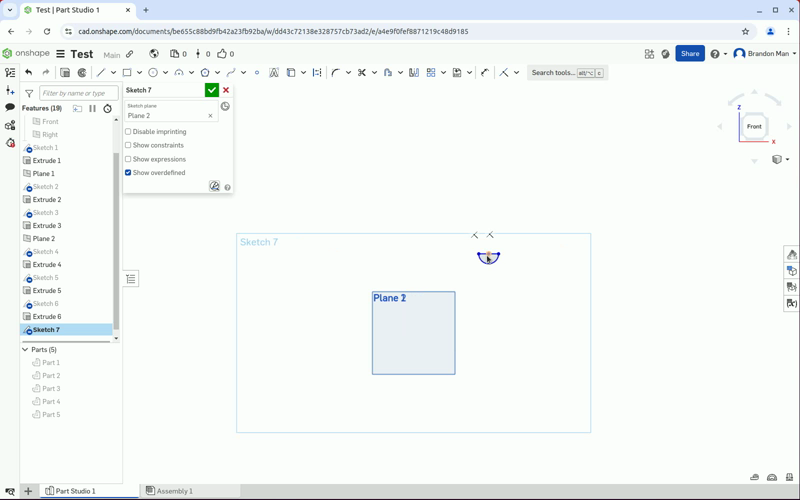
scroll(6)
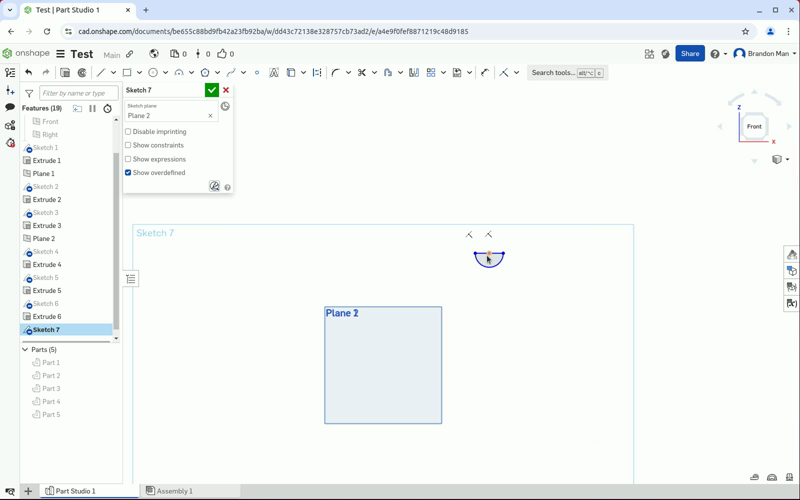
scroll(6)
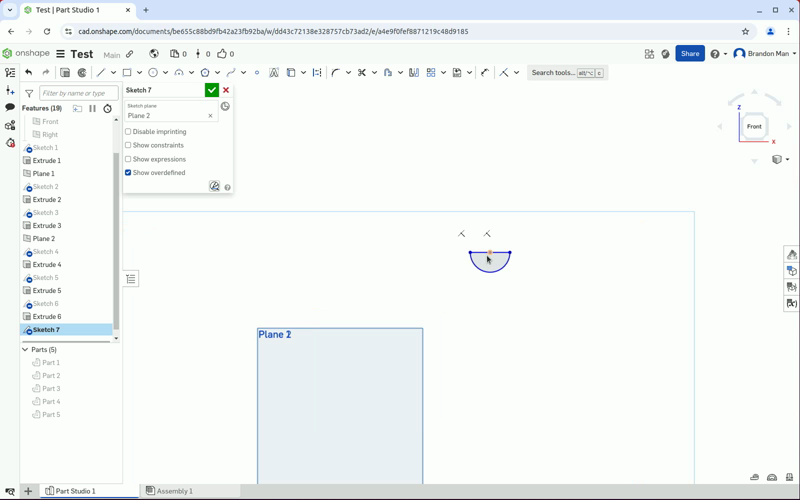
scroll(6)
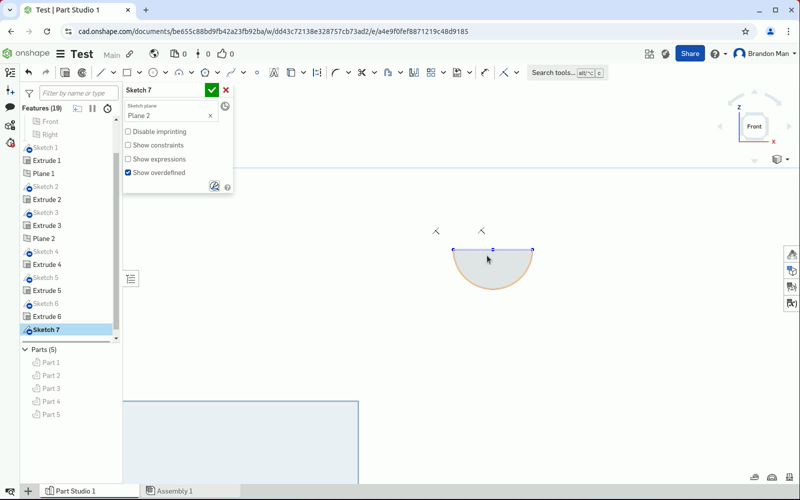
click(487, 255)
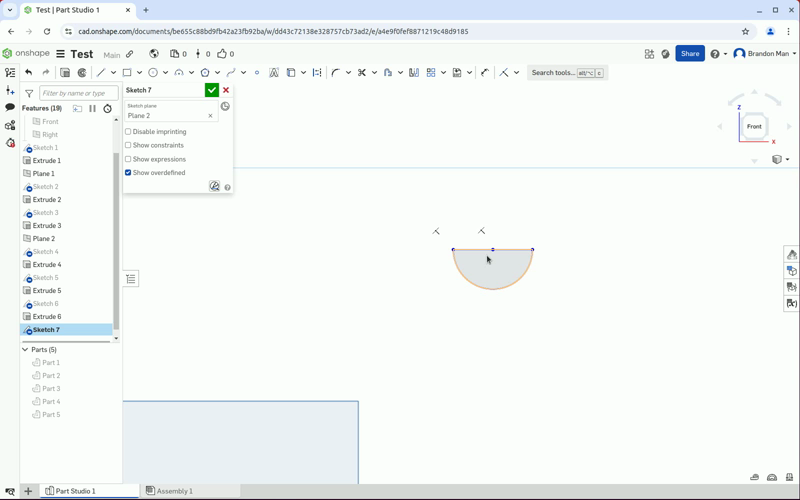
scroll(-6)
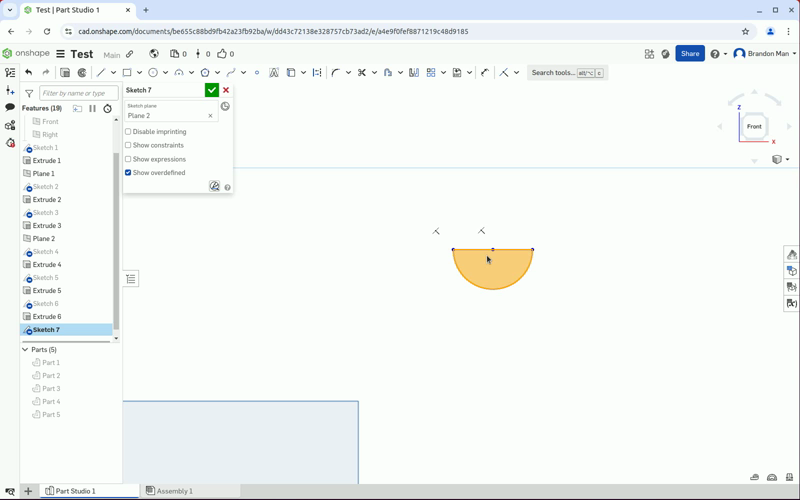
scroll(-6)
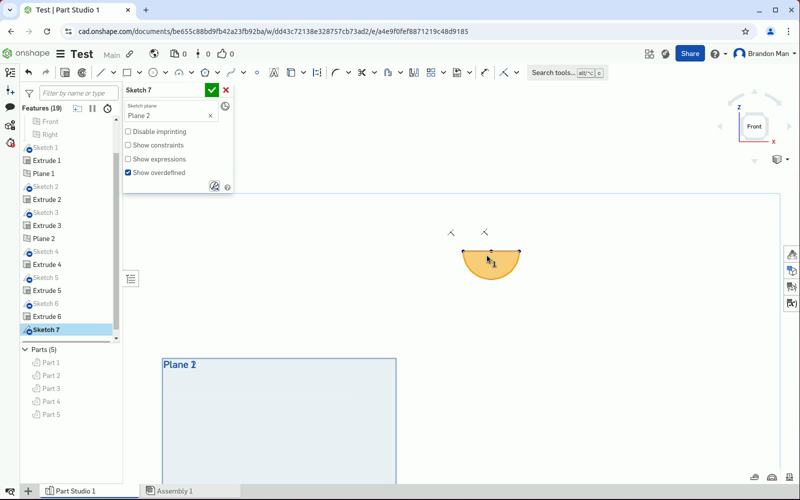
scroll(-6)
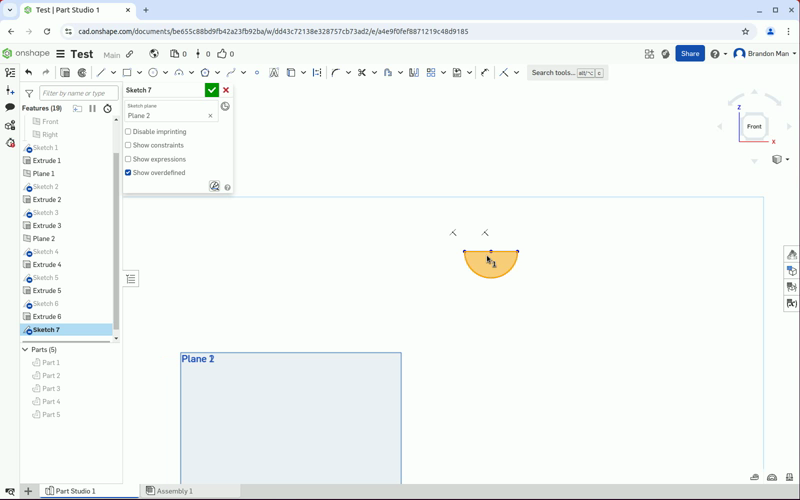
scroll(-6)
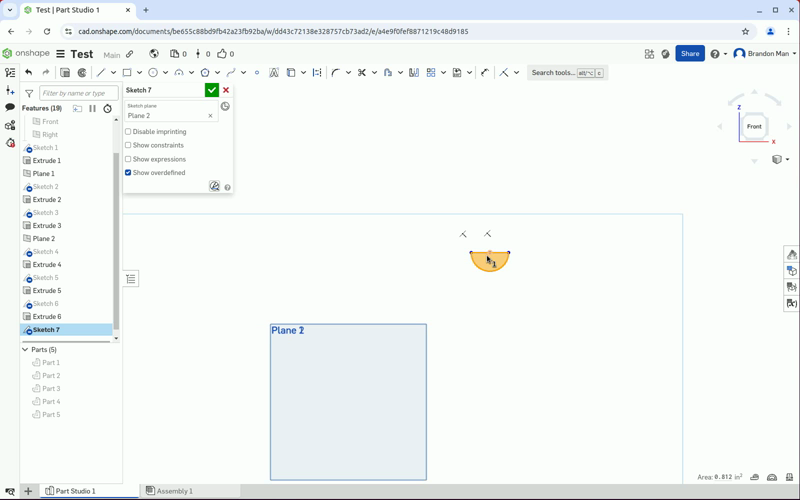
scroll(-6)
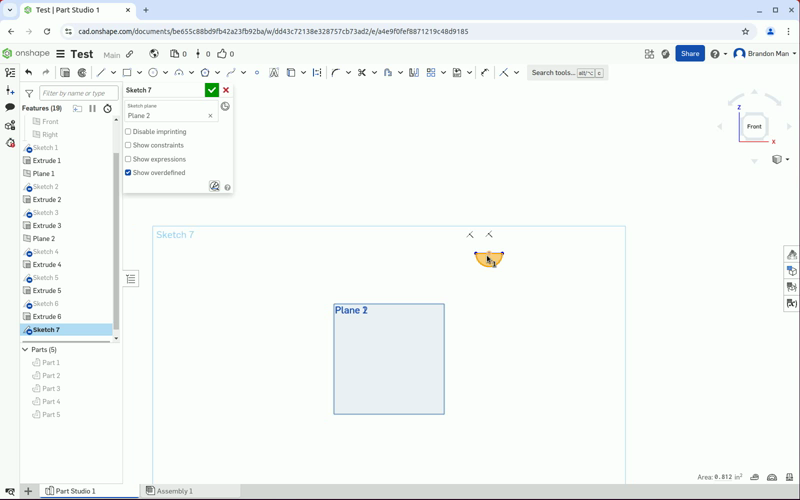
scroll(-6)
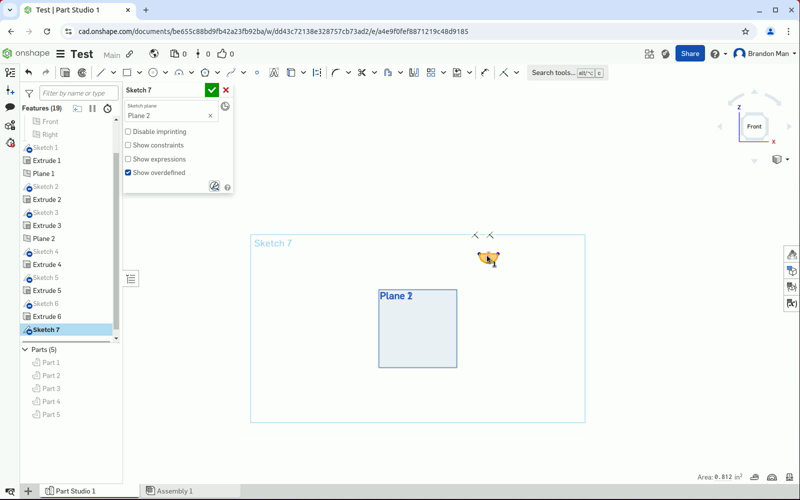
scroll(-6)
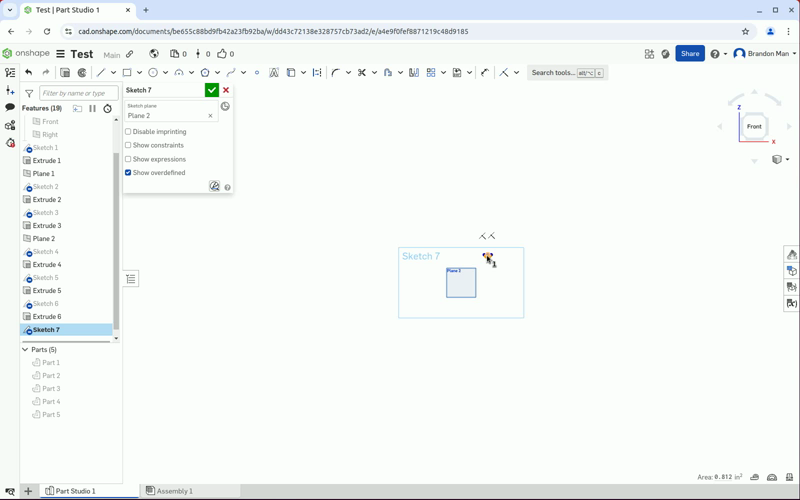
mouse_move(73, 352)
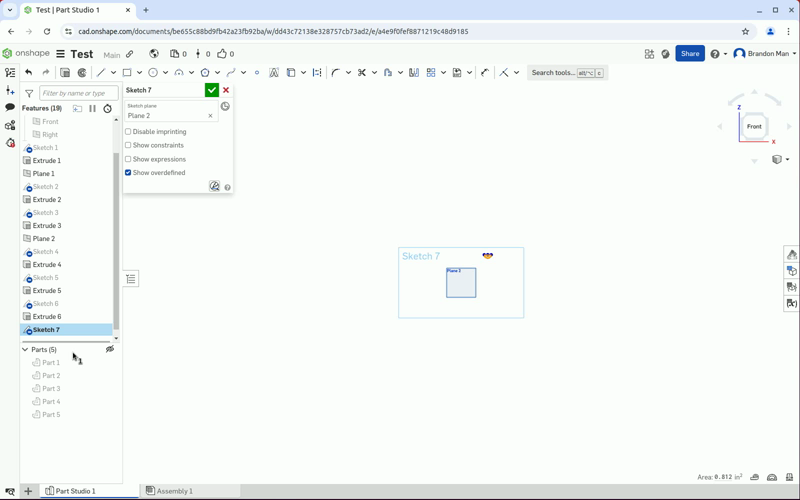
key(shift+y)
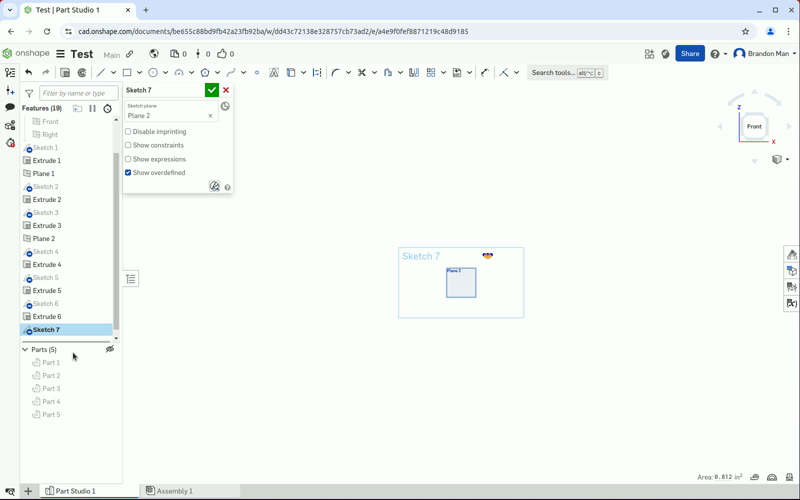
key(shift+e)
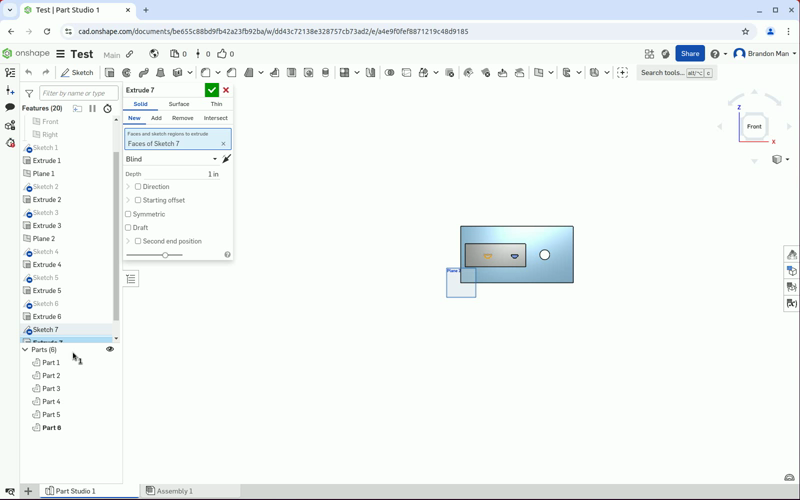
mouse_move(143, 106)
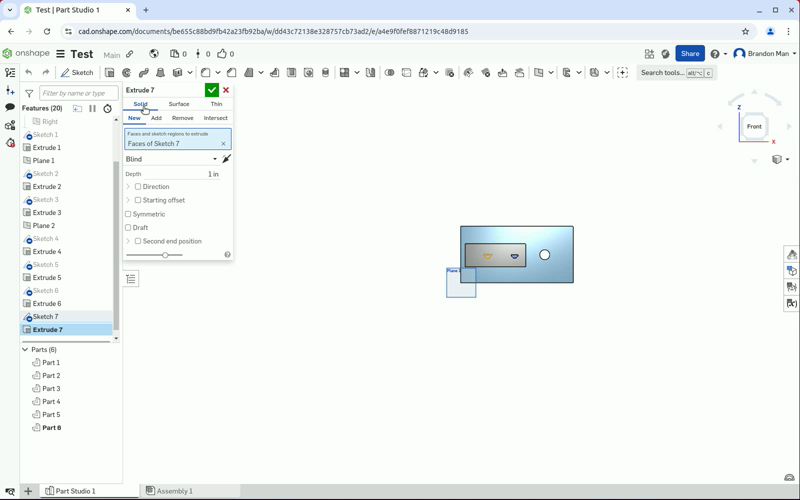
click(143, 106)
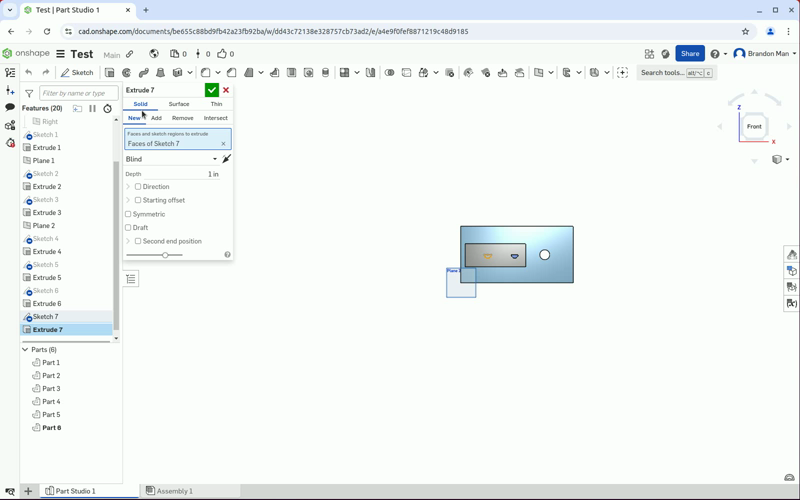
mouse_move(137, 120)
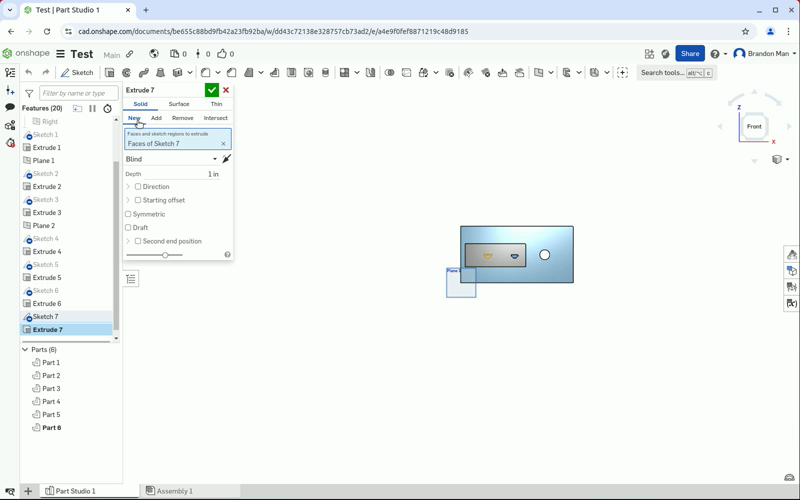
click(137, 120)
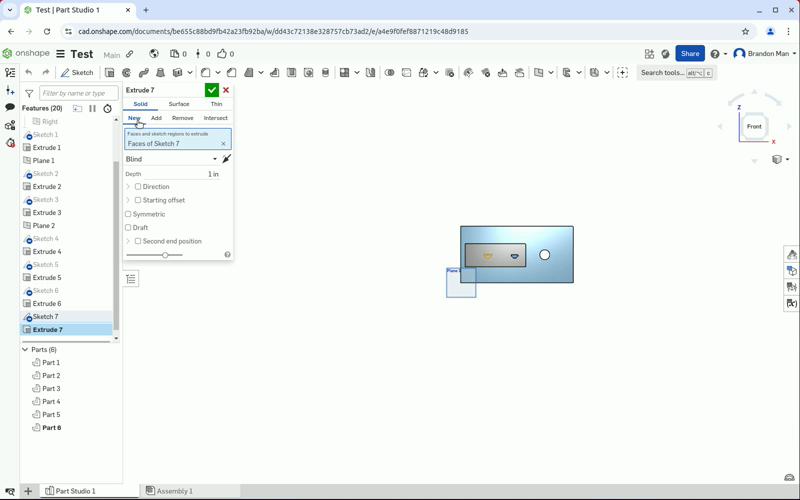
key(tab, 4)
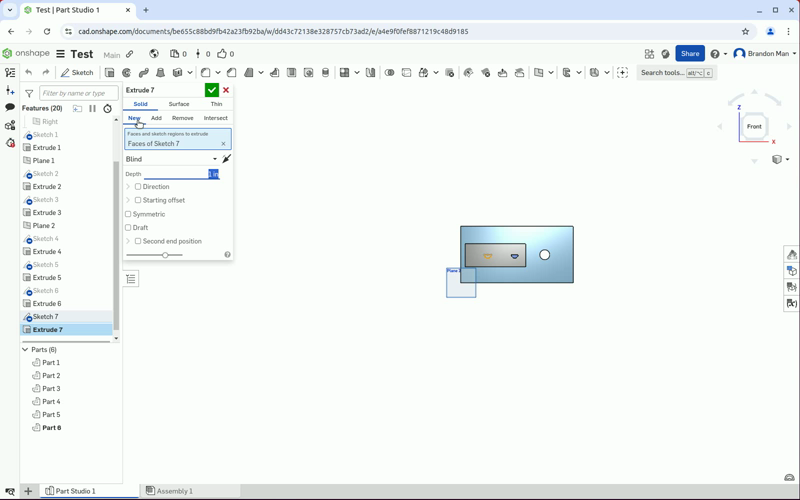
text(3.611)
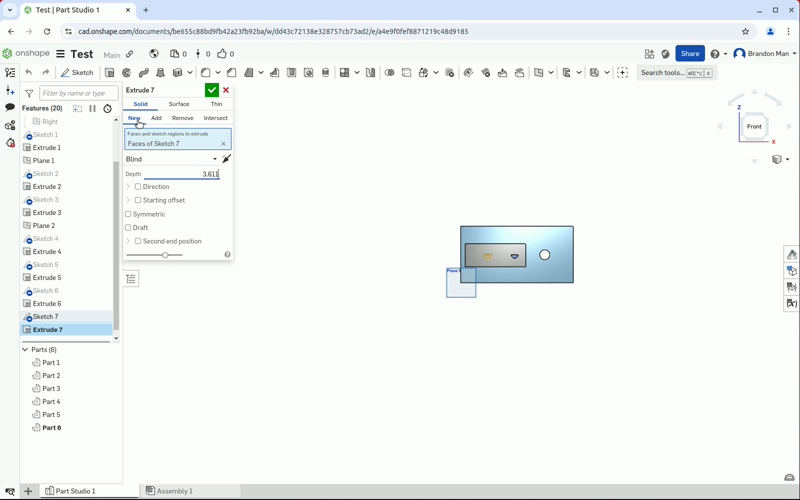
key(enter)
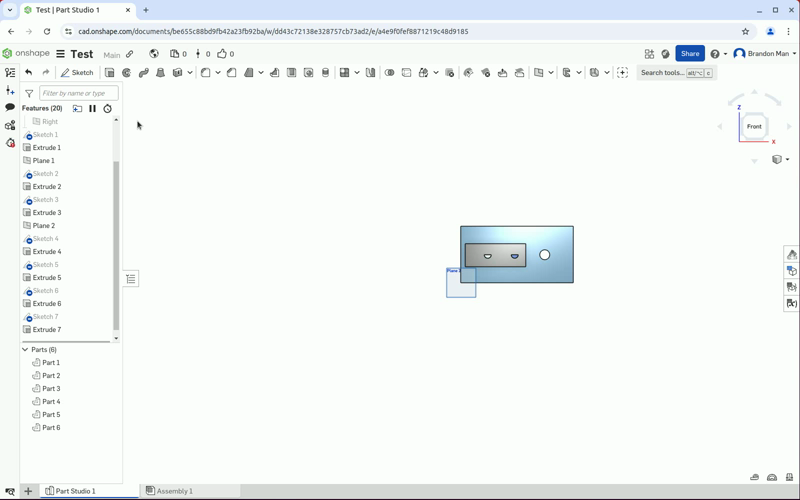
key(shift+h)
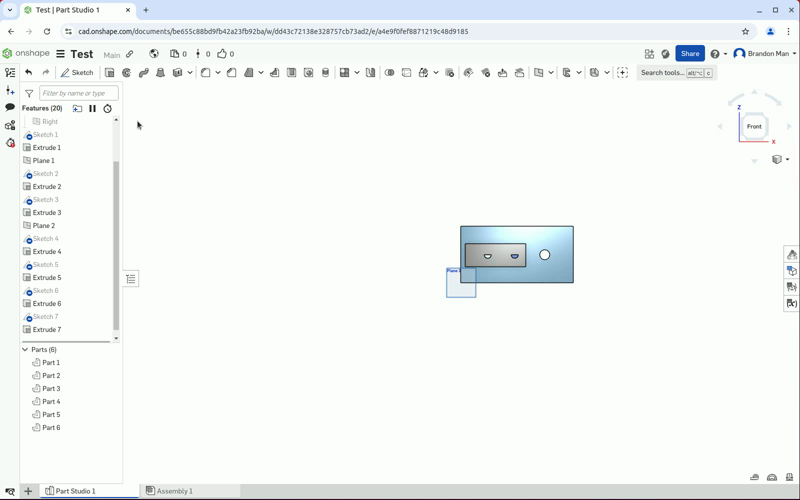
key(shift+h)
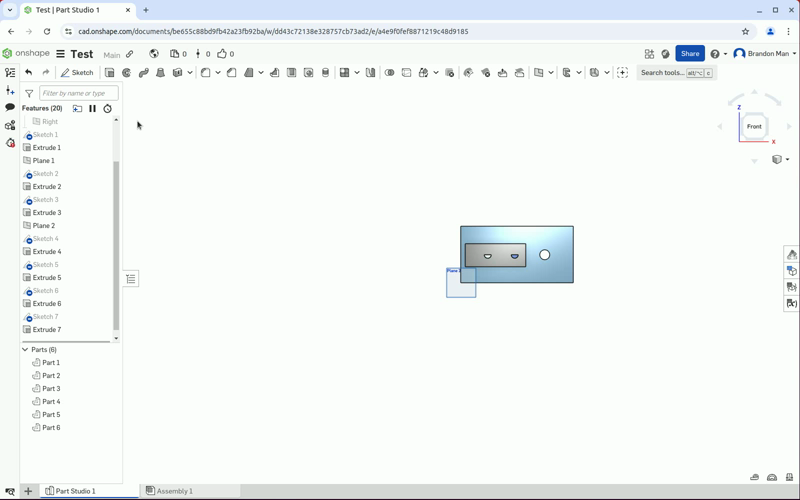
mouse_move(69, 137)
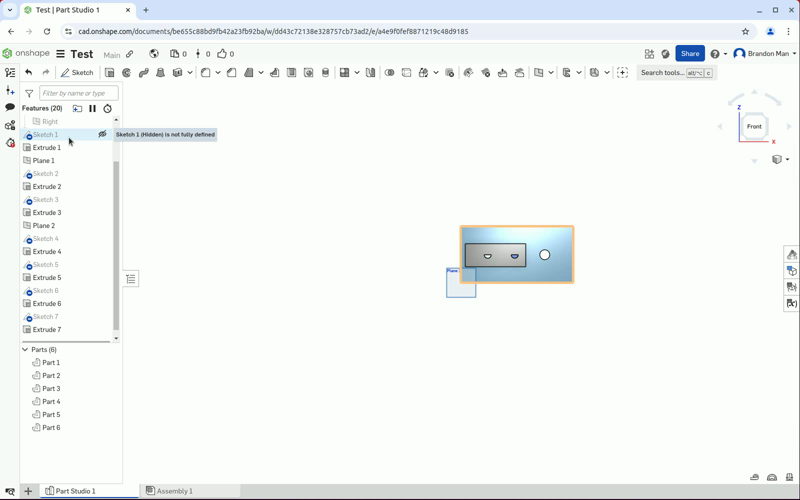
click(69, 137)
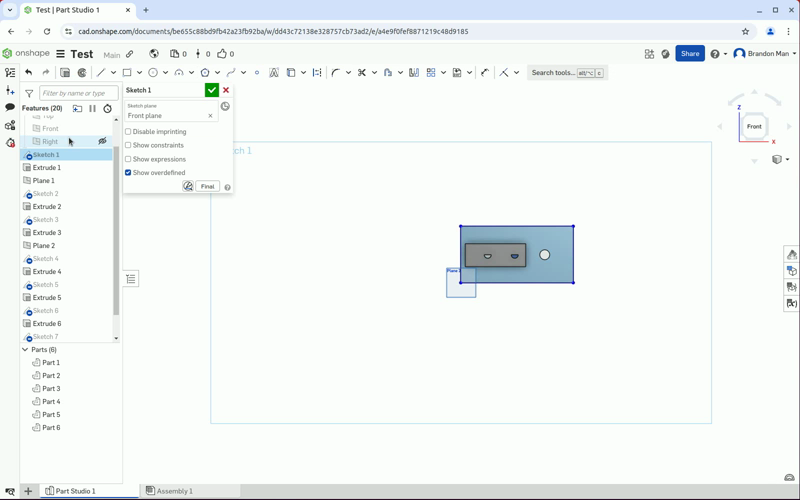
mouse_move(229, 92)
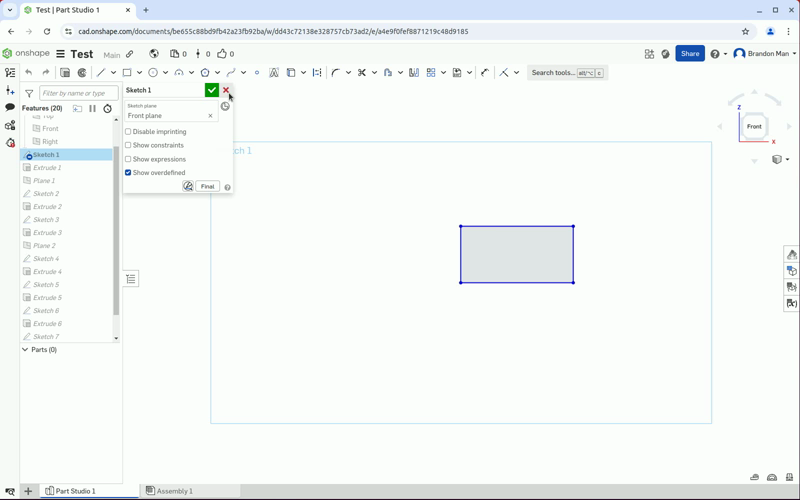
click(229, 92)
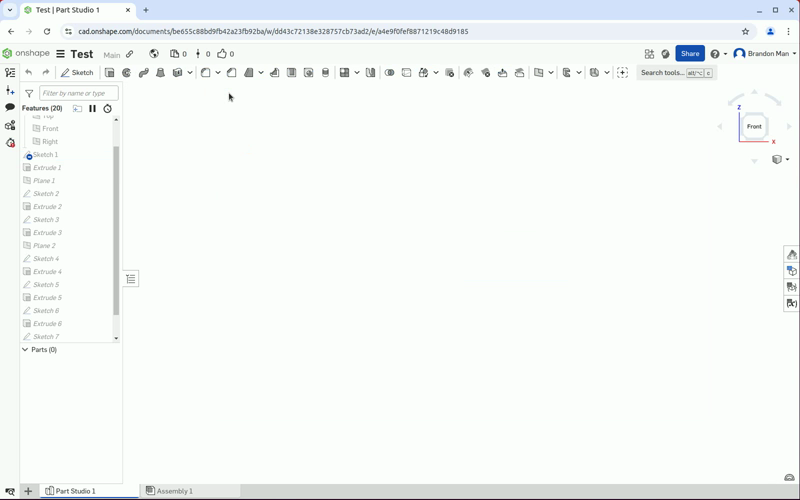
key(shift+s)
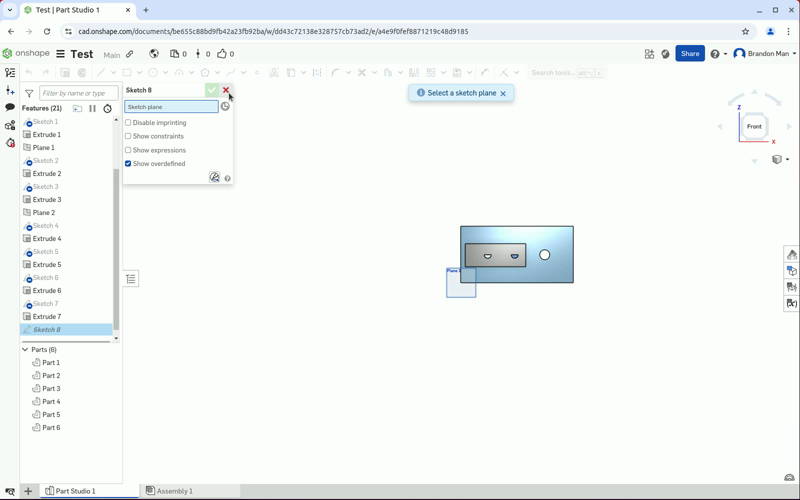
mouse_move(69, 150)
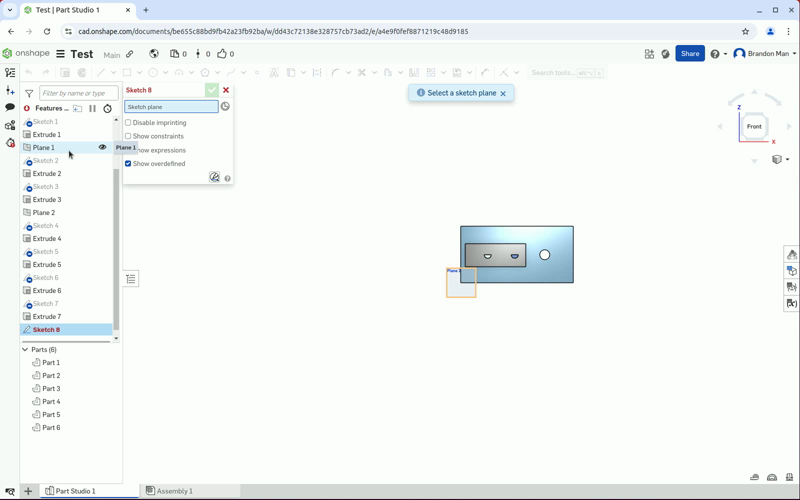
click(69, 150)
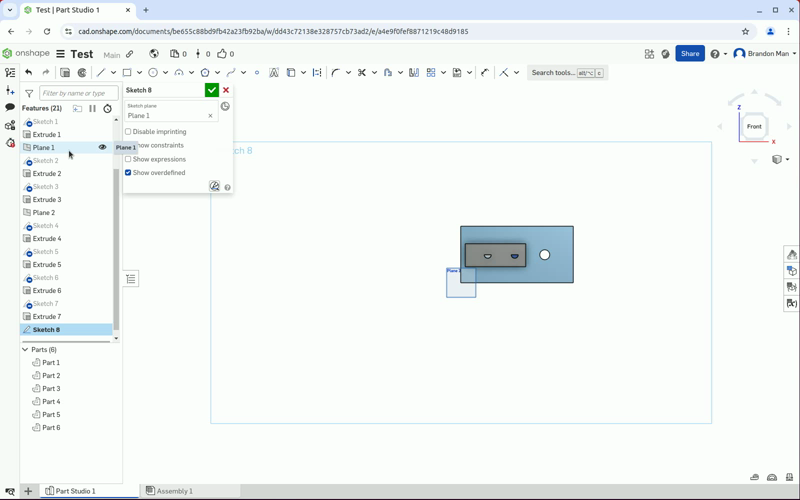
mouse_move(73, 352)
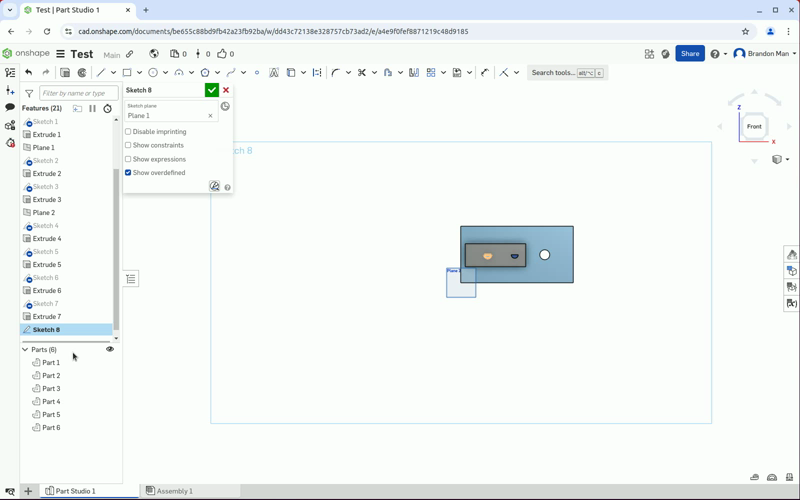
key(y)
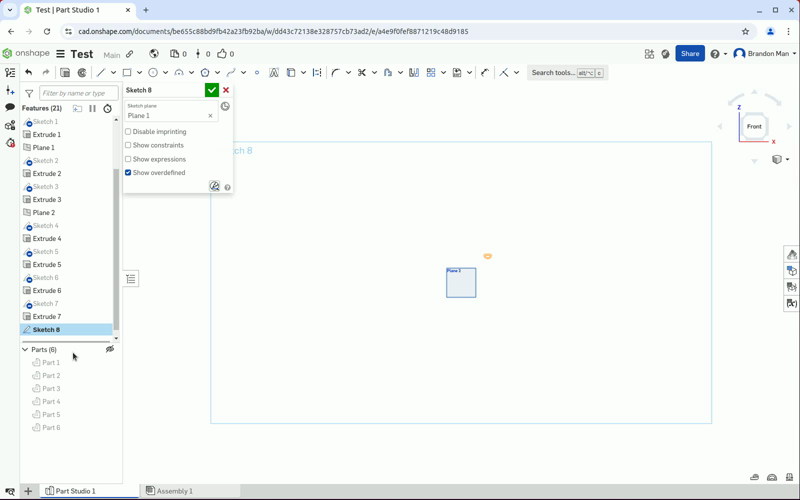
key(c)
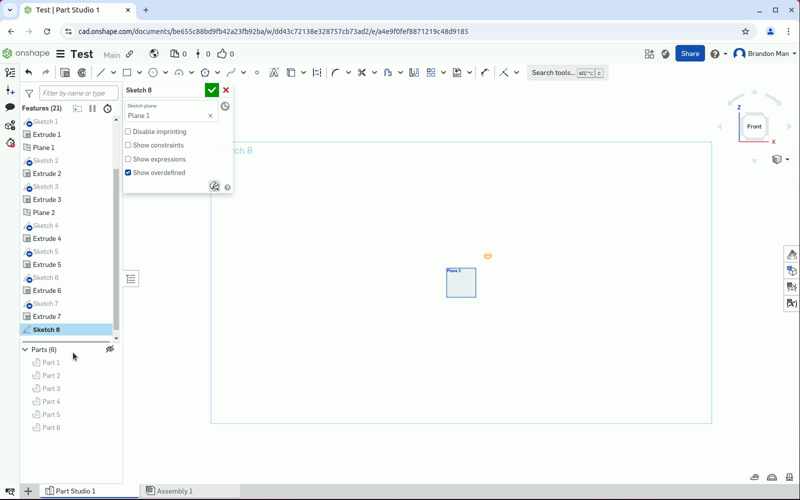
key_down(shift)
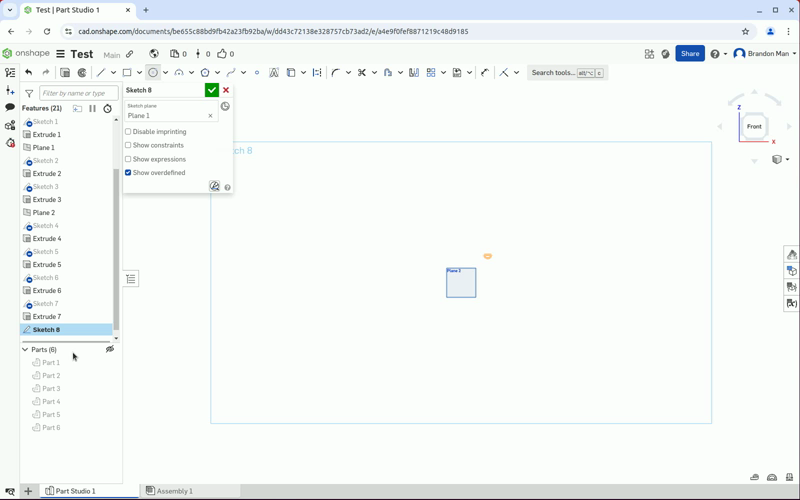
mouse_move(543, 254)
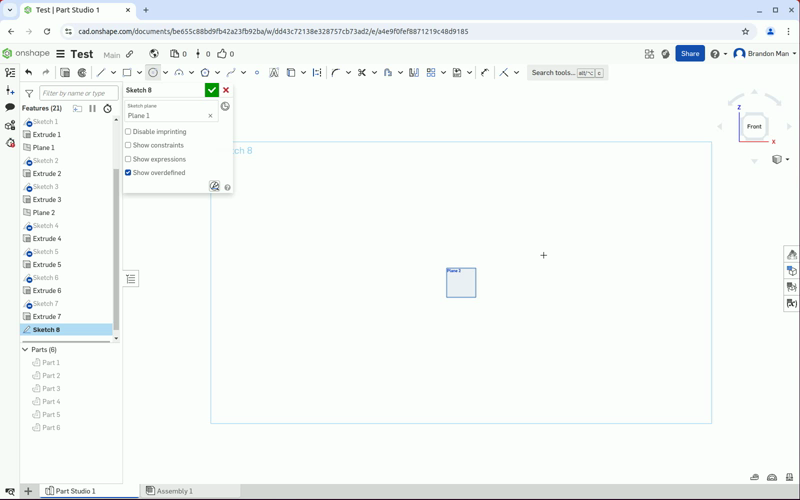
click(543, 254)
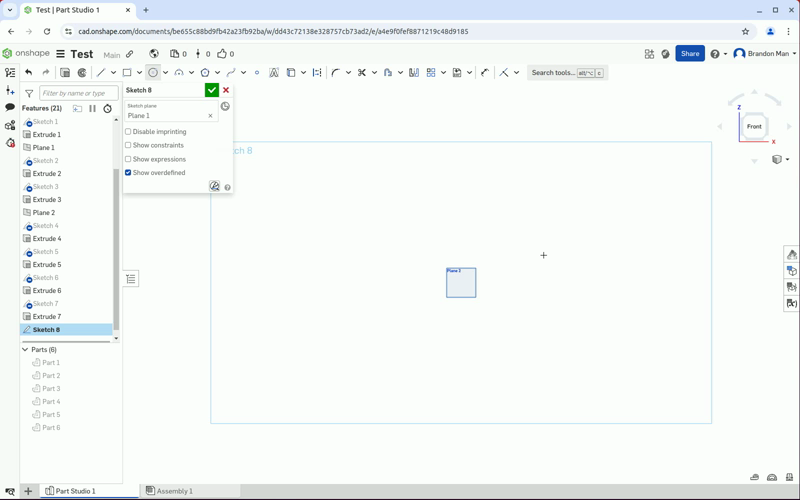
key_up(shift)
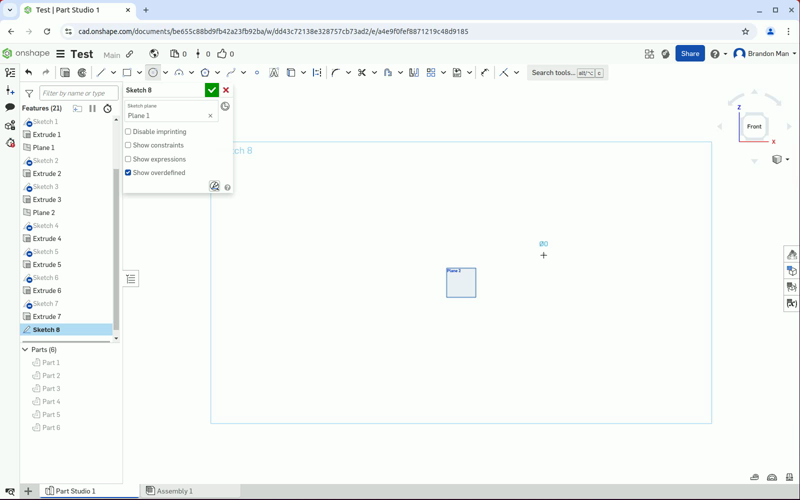
mouse_move(553, 254)
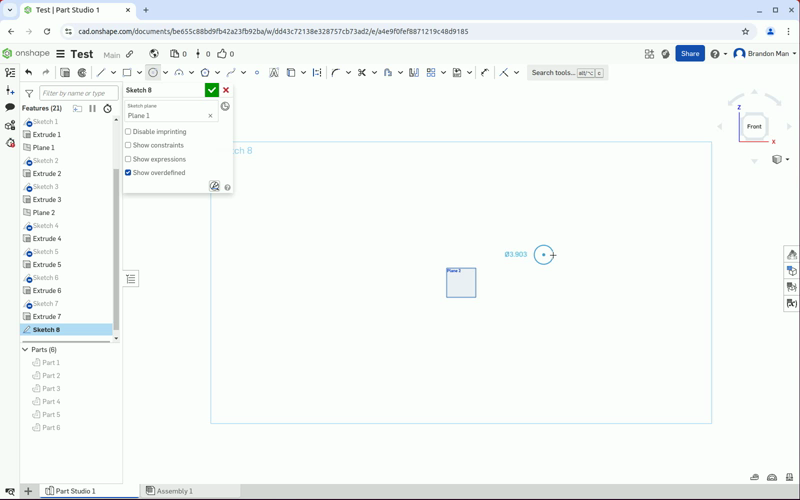
click(553, 254)
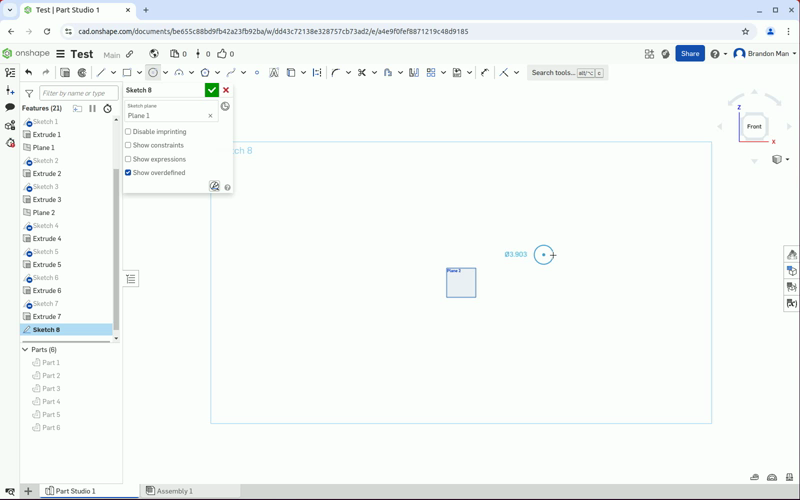
key(esc)
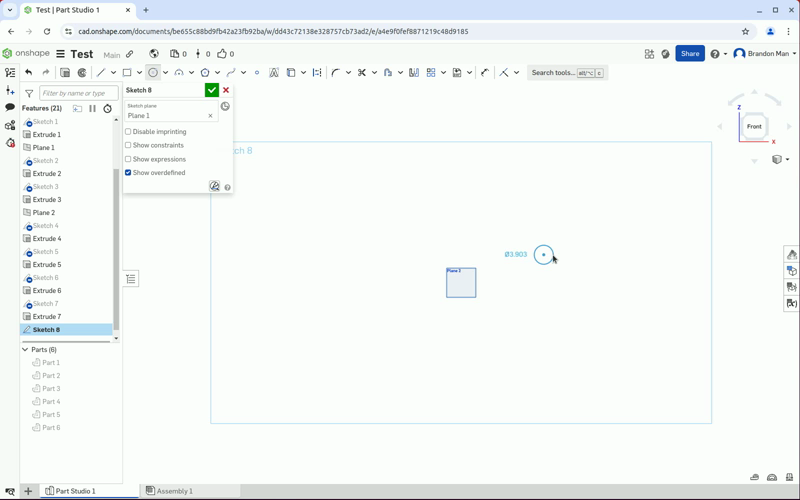
key(c)
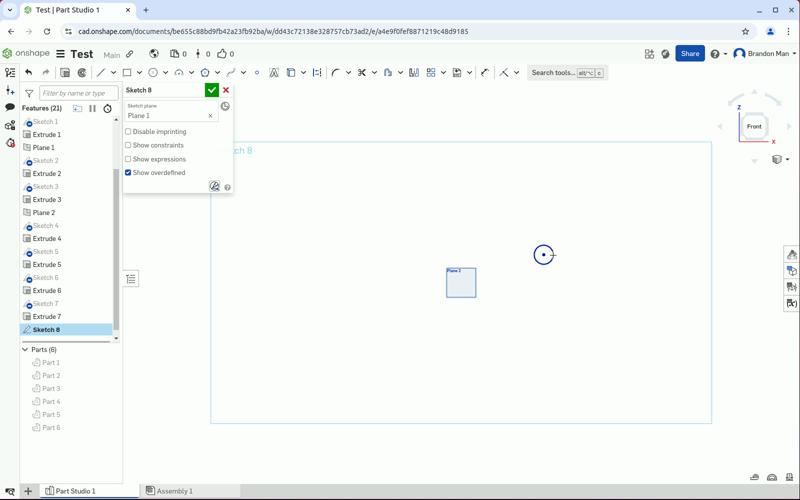
key_down(shift)
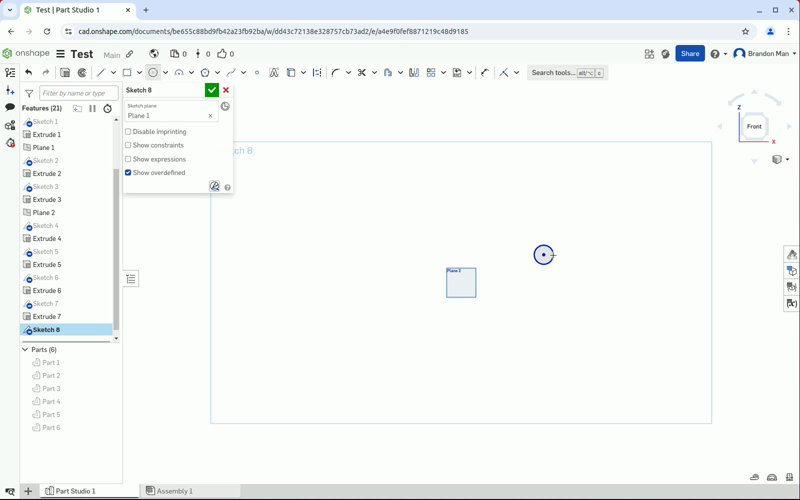
mouse_move(543, 254)
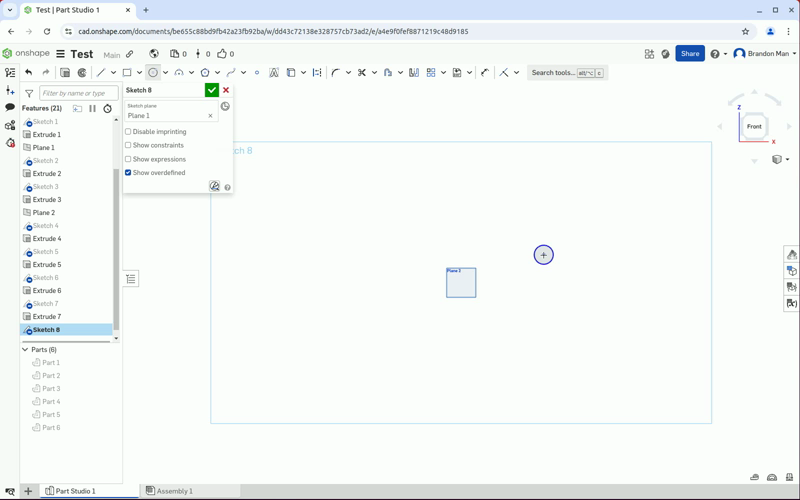
click(543, 254)
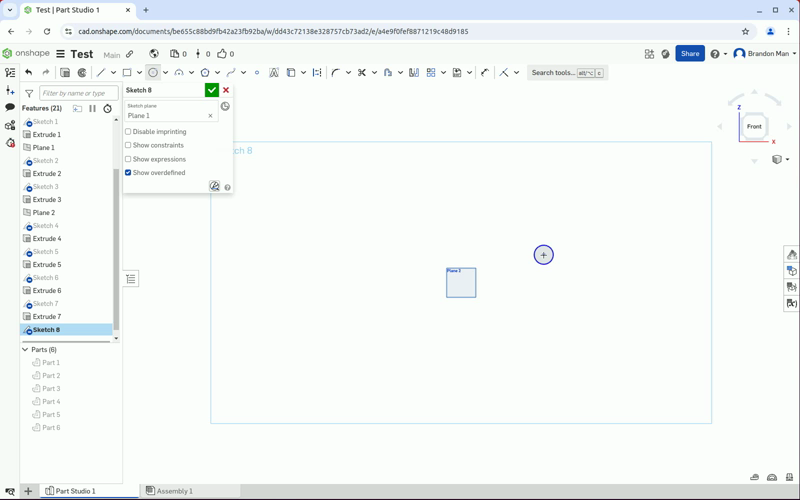
key_up(shift)
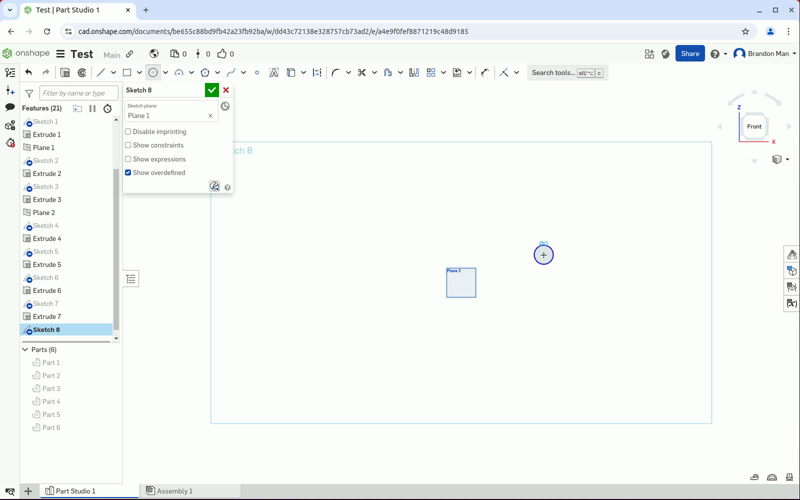
mouse_move(548, 254)
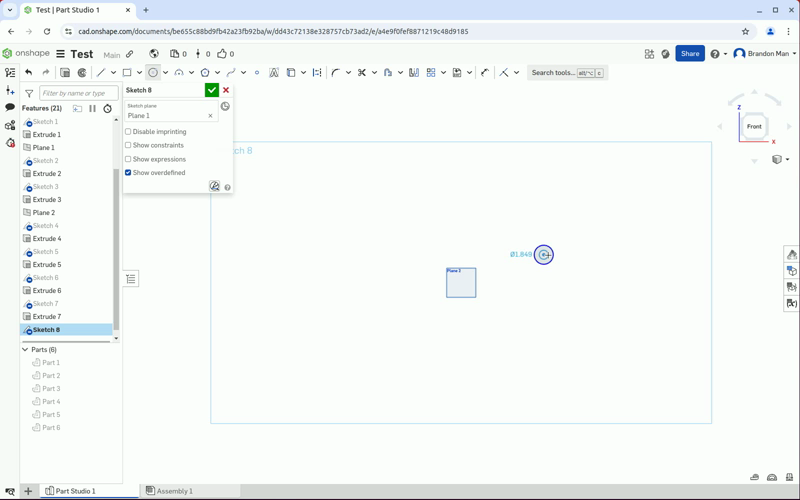
click(548, 254)
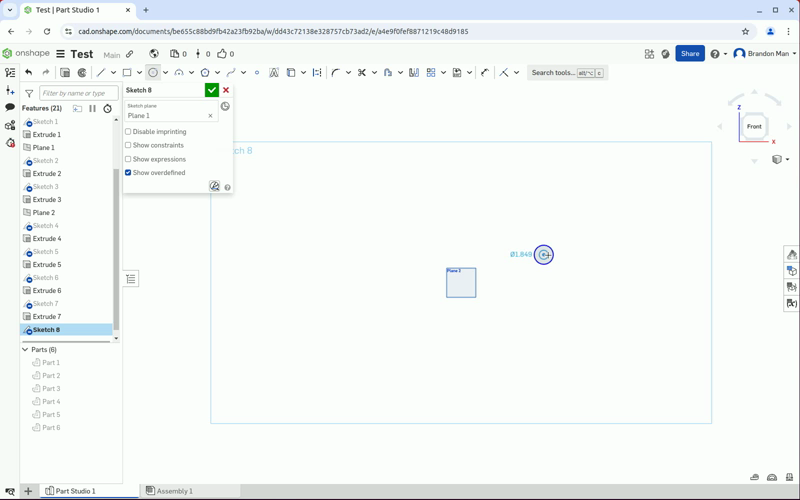
key(esc)
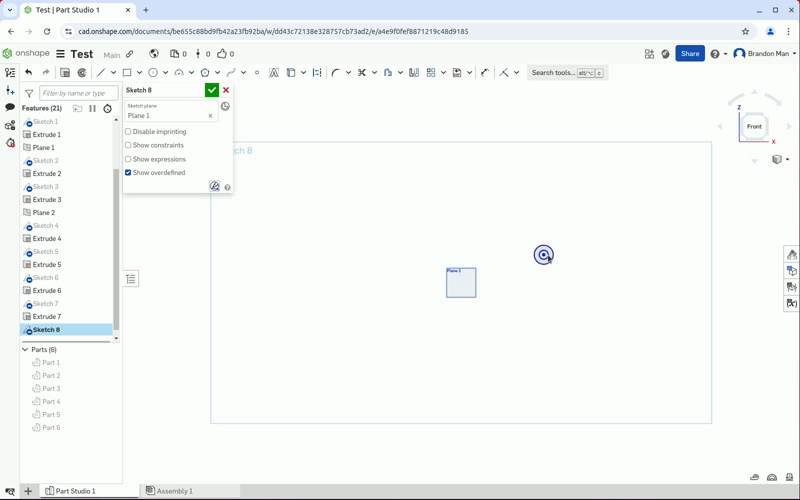
mouse_move(550, 260)
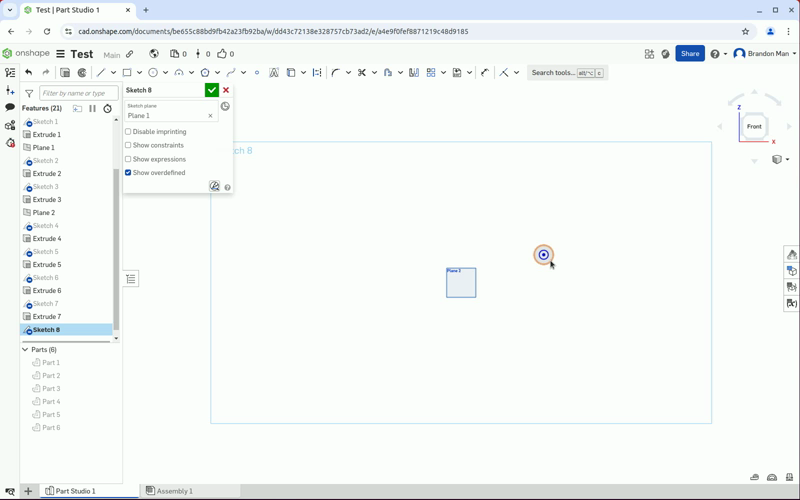
scroll(6)
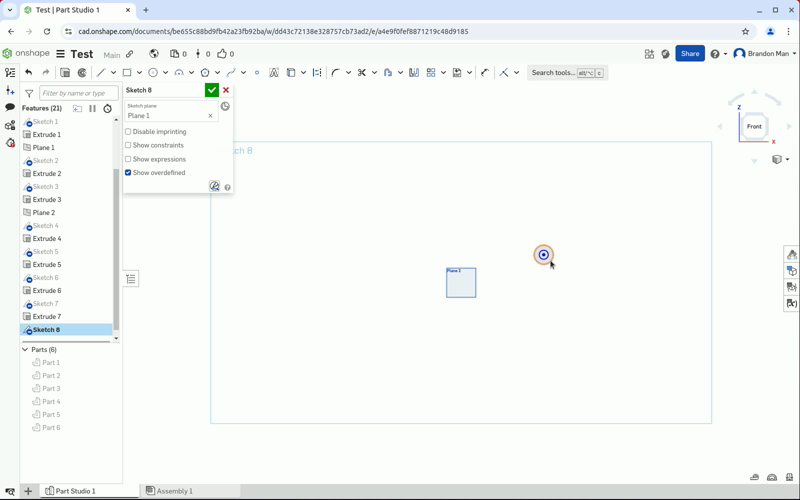
scroll(6)
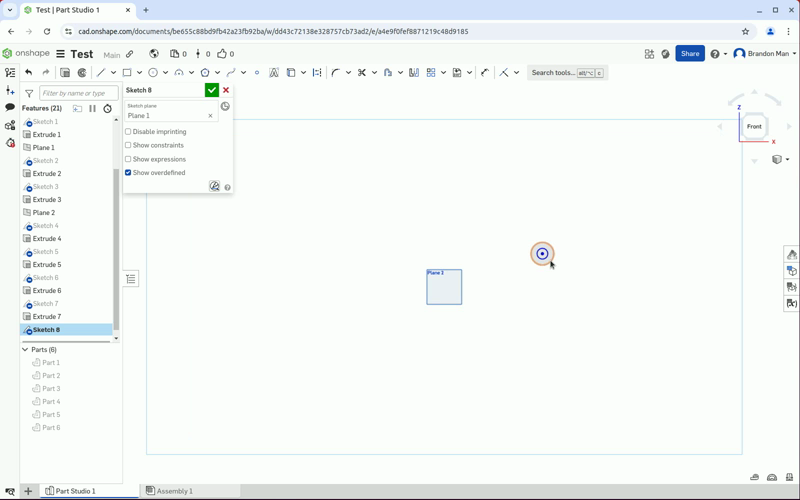
scroll(6)
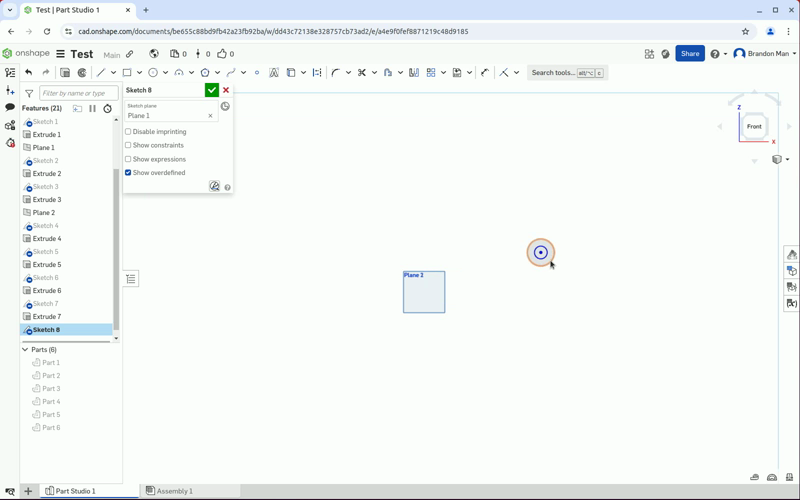
scroll(6)
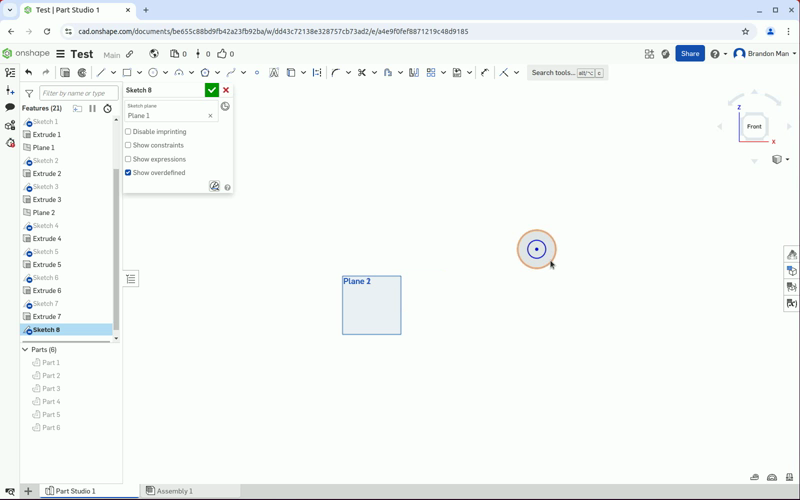
scroll(6)
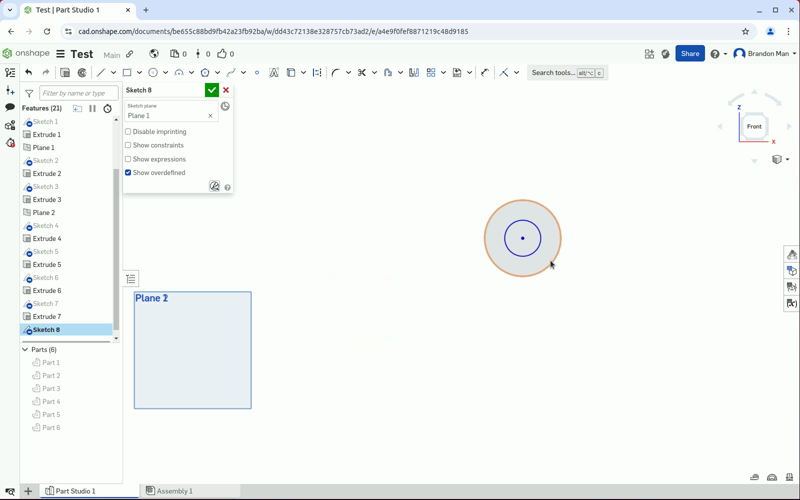
scroll(6)
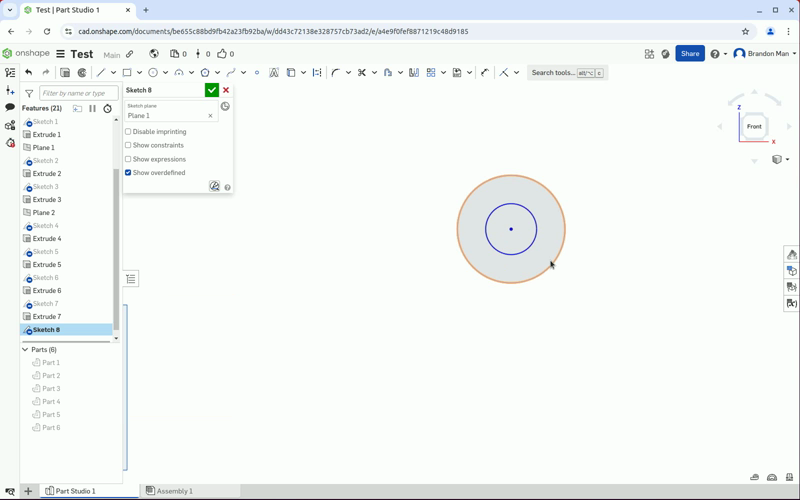
scroll(6)
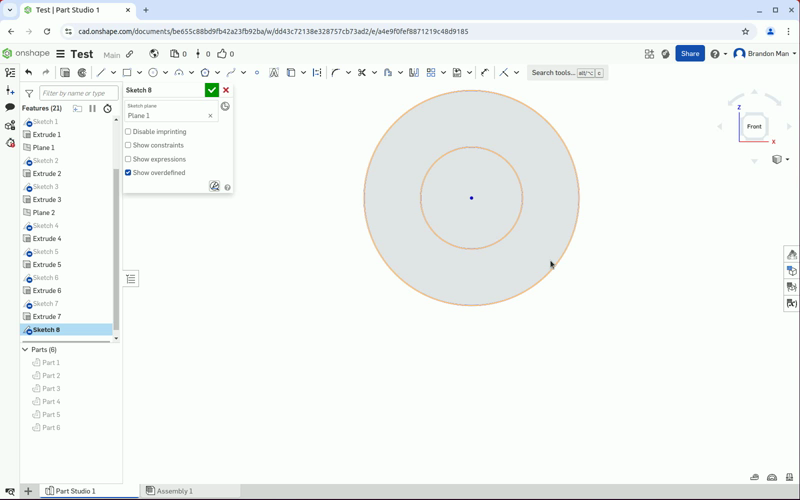
click(550, 260)
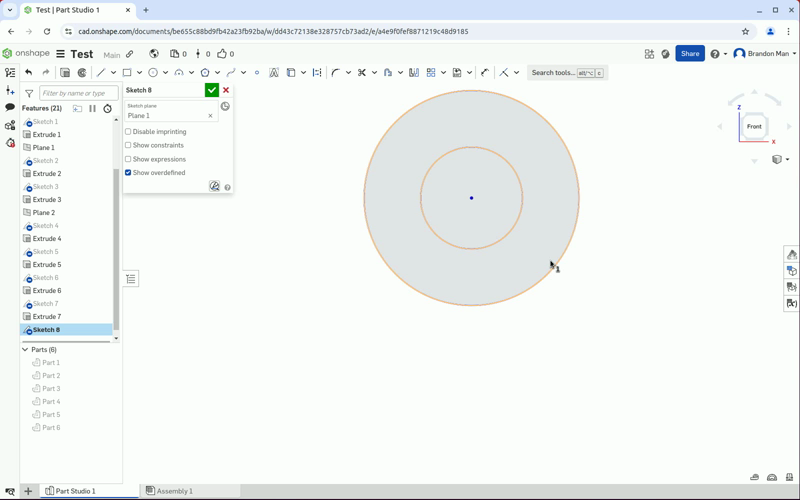
scroll(-6)
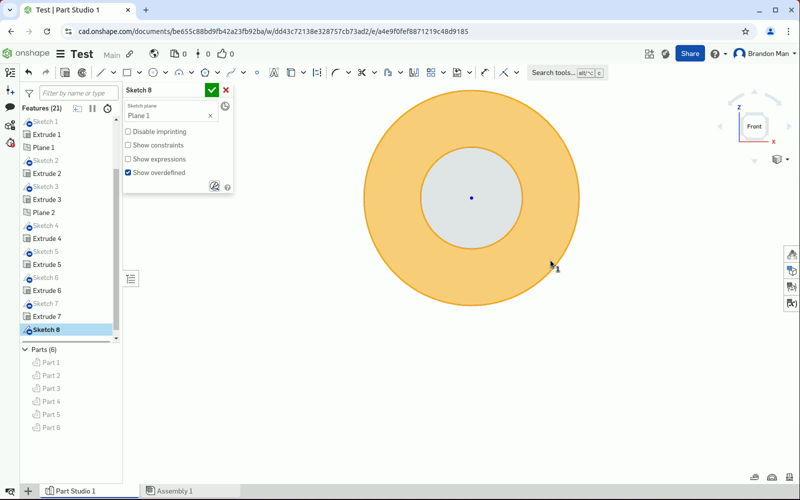
scroll(-6)
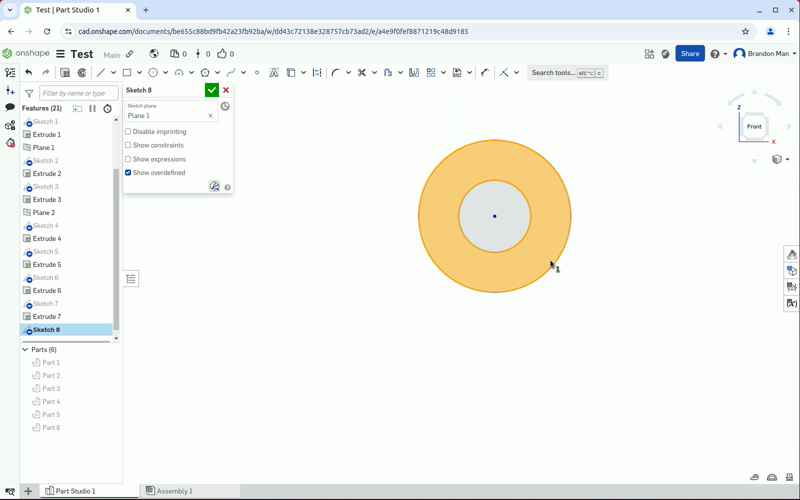
scroll(-6)
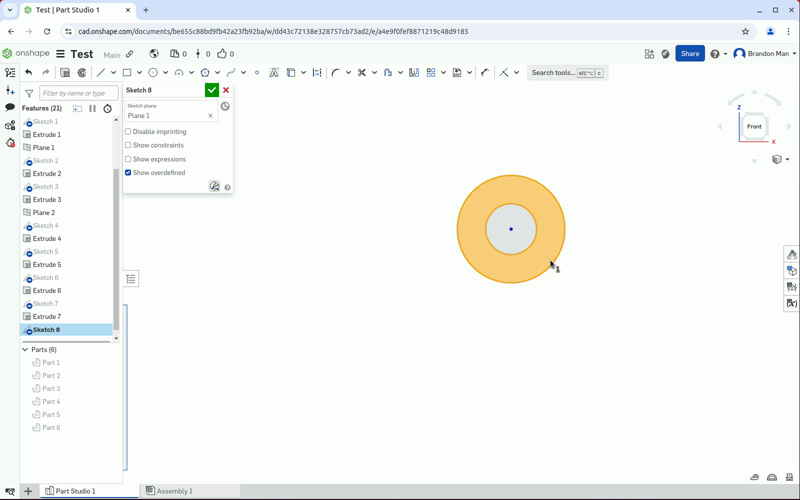
scroll(-6)
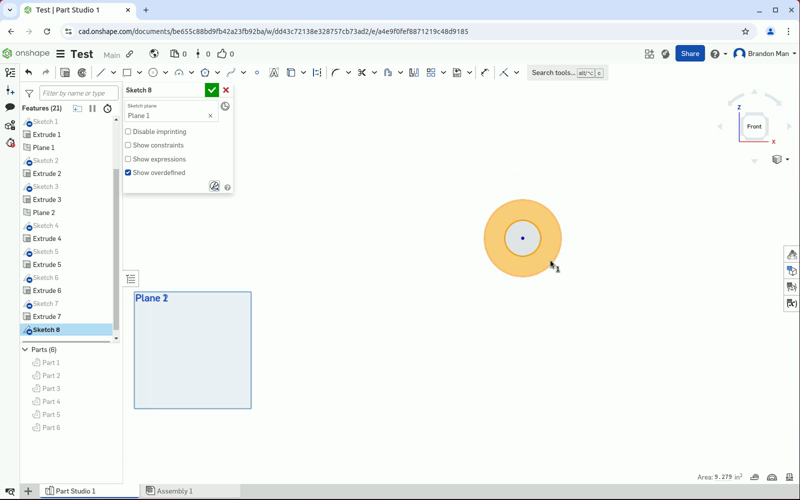
scroll(-6)
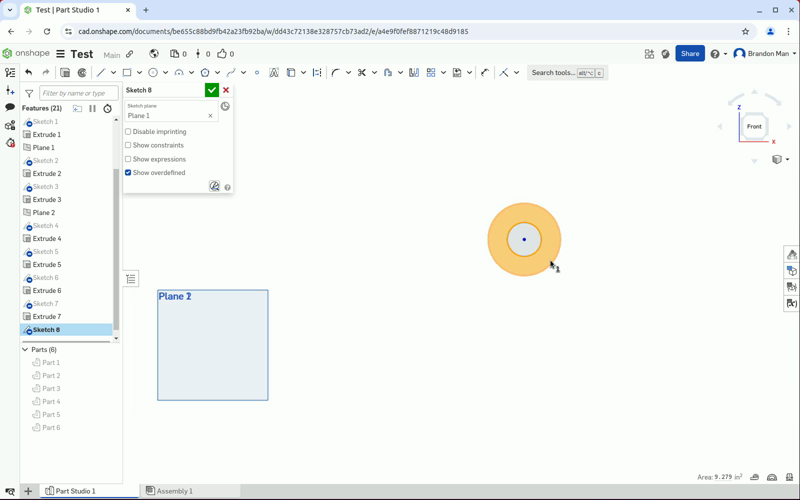
scroll(-6)
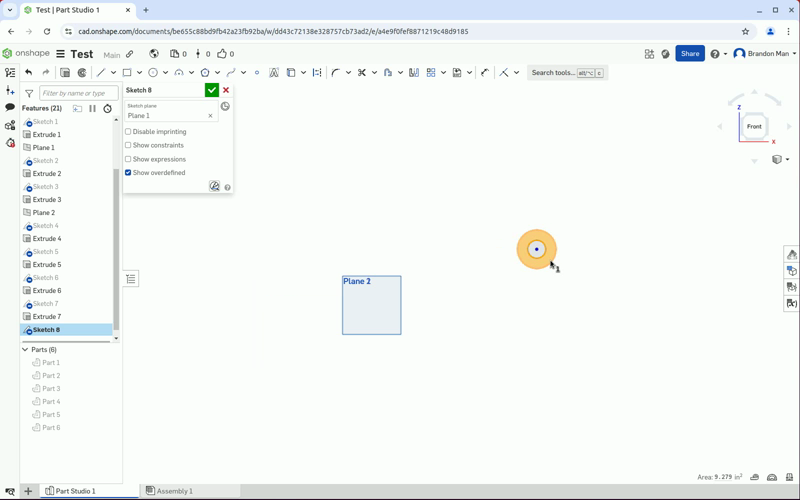
scroll(-6)
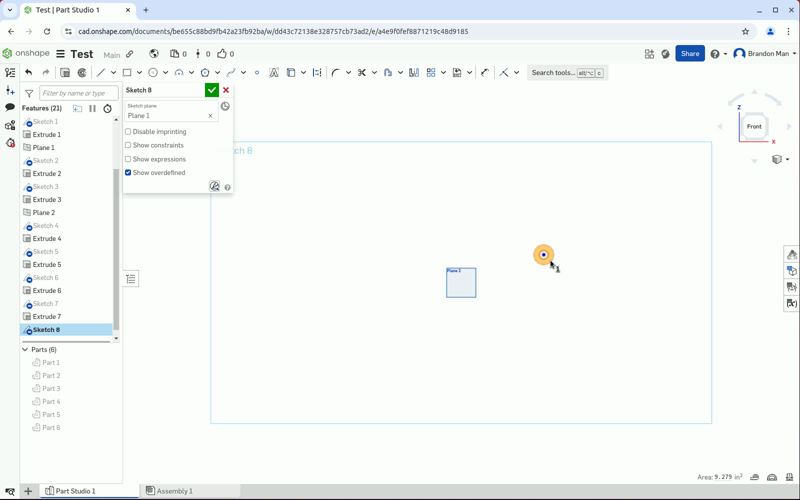
mouse_move(73, 352)
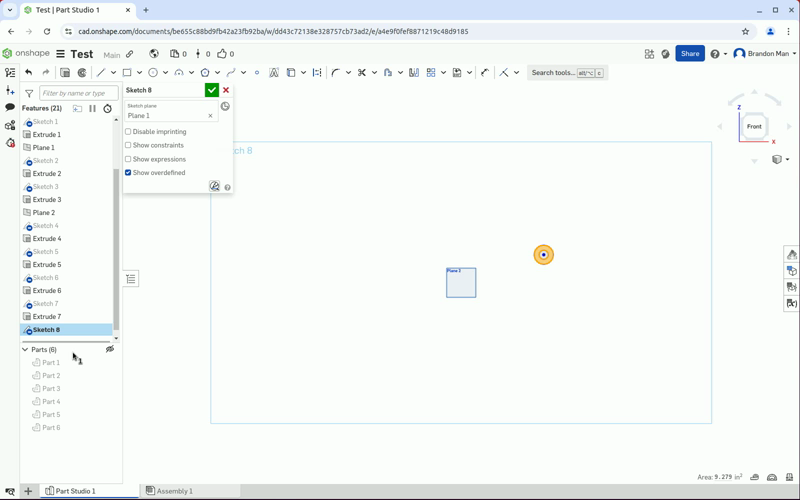
key(shift+y)
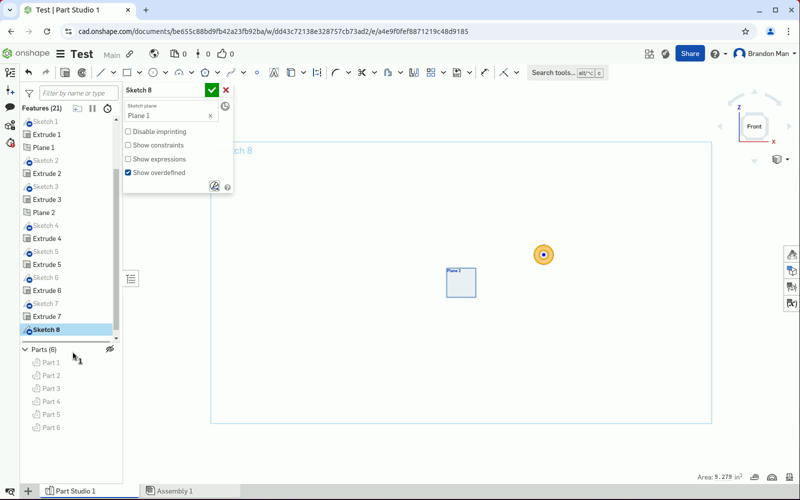
key(shift+e)
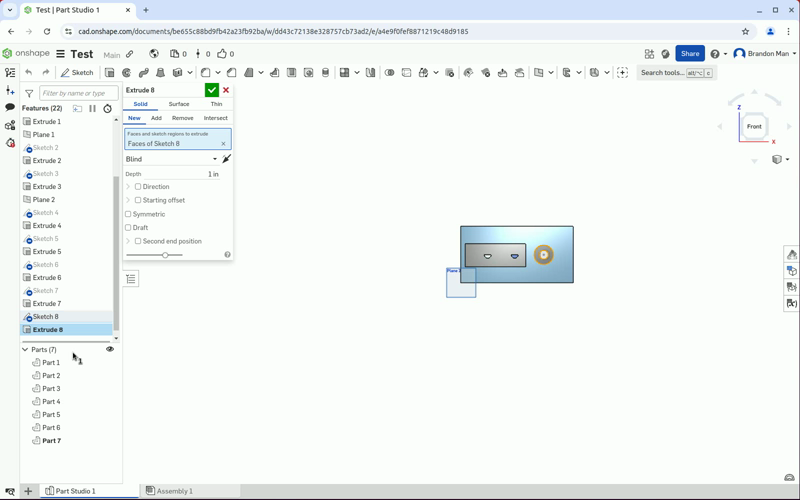
mouse_move(143, 106)
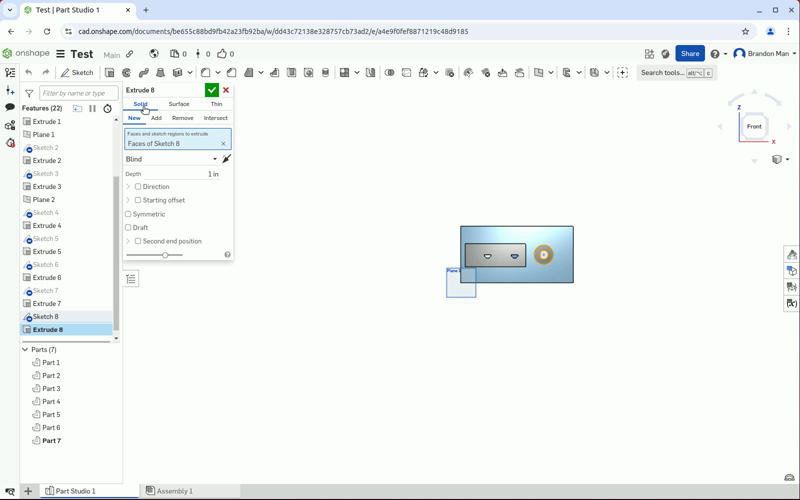
click(143, 106)
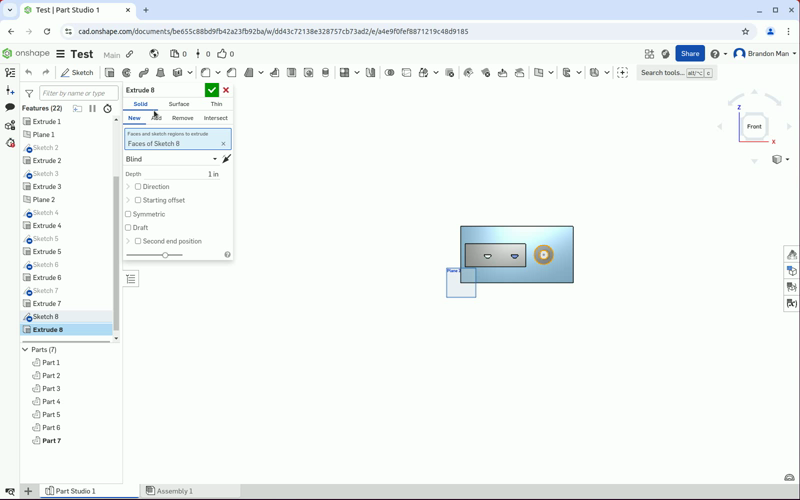
mouse_move(186, 120)
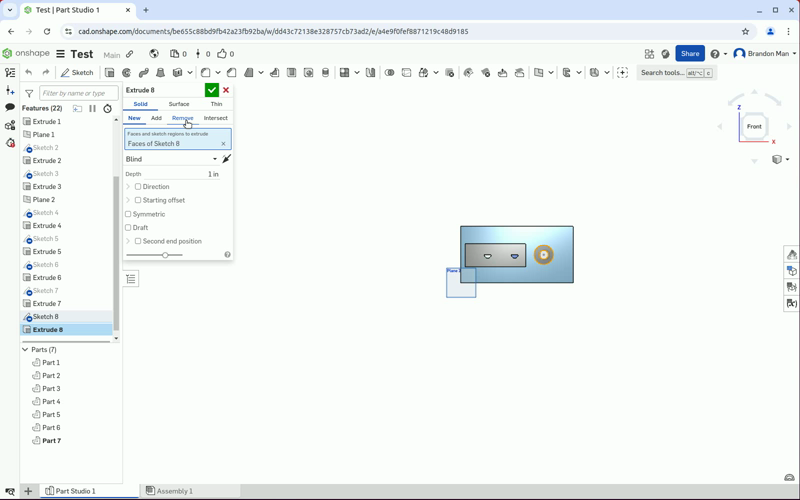
click(186, 120)
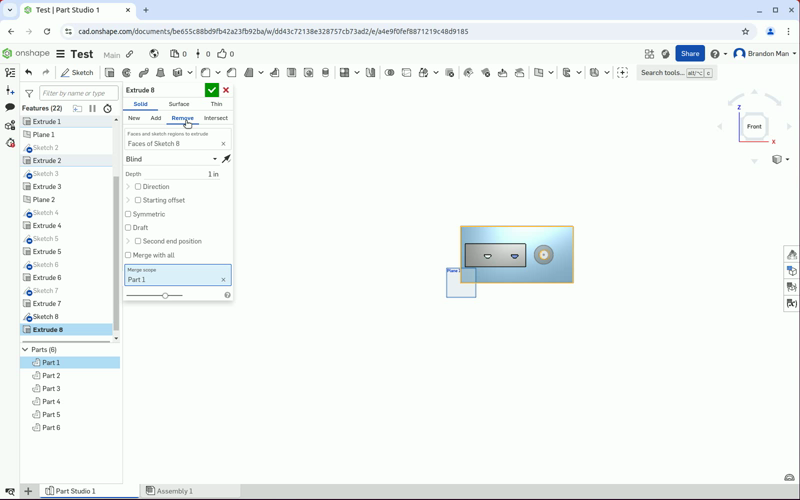
key(tab, 4)
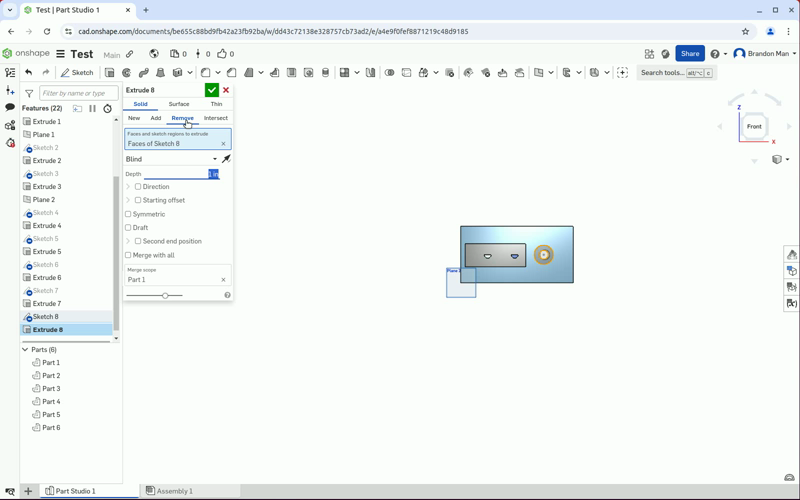
text(4.333)
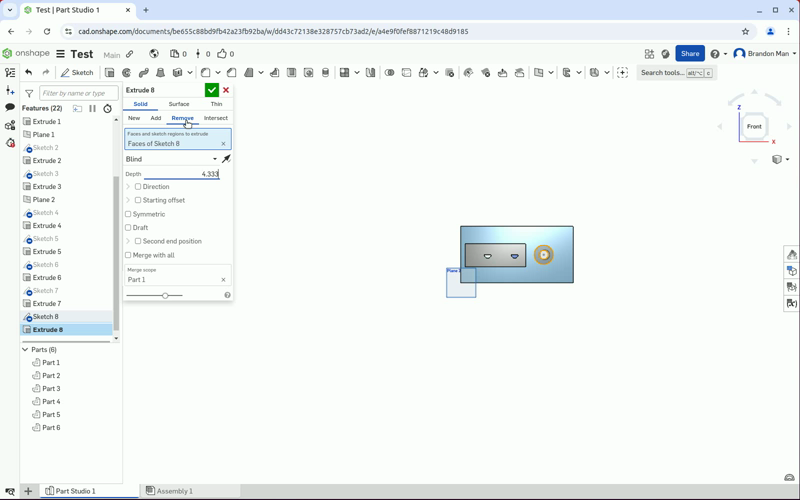
key(tab, 6)
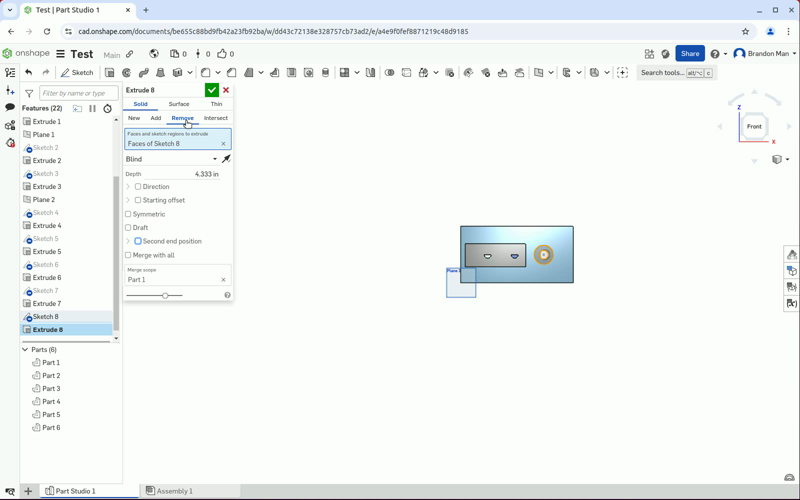
key(space)
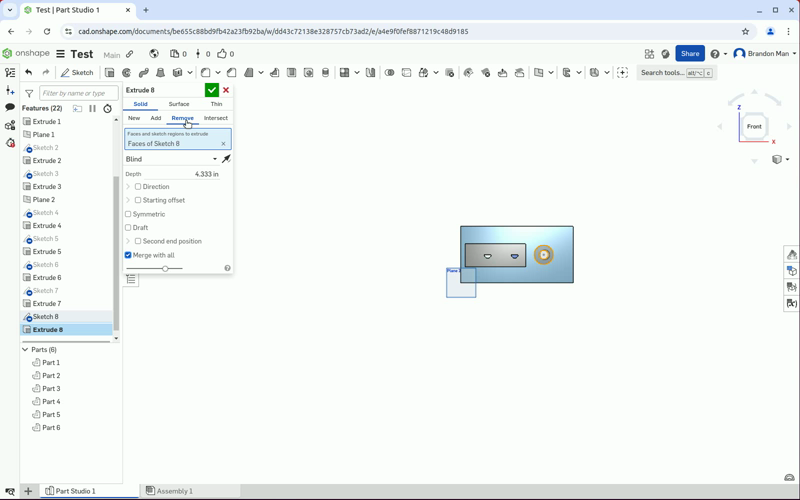
key(enter)
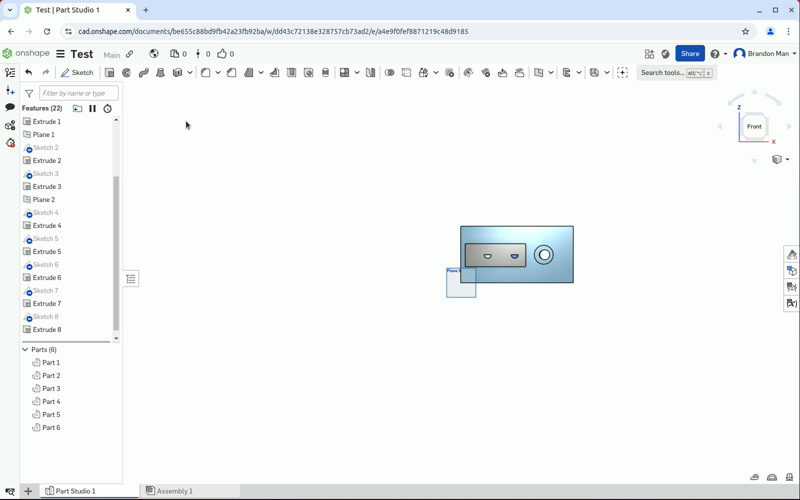
key(shift+h)
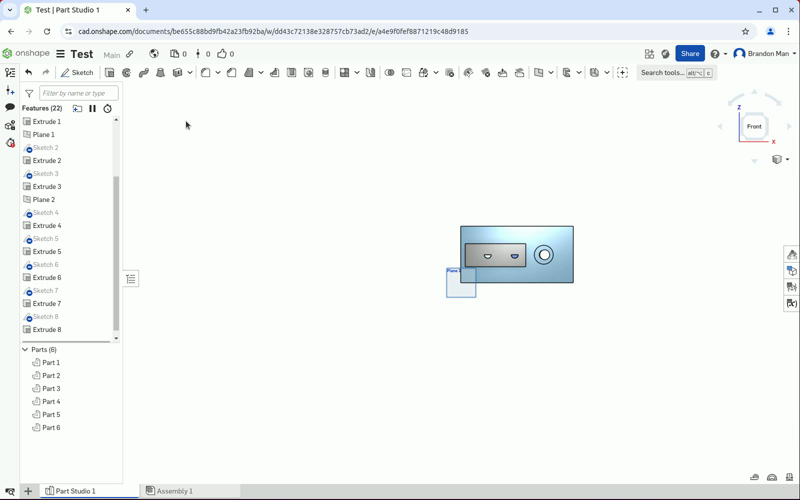
key(shift+h)
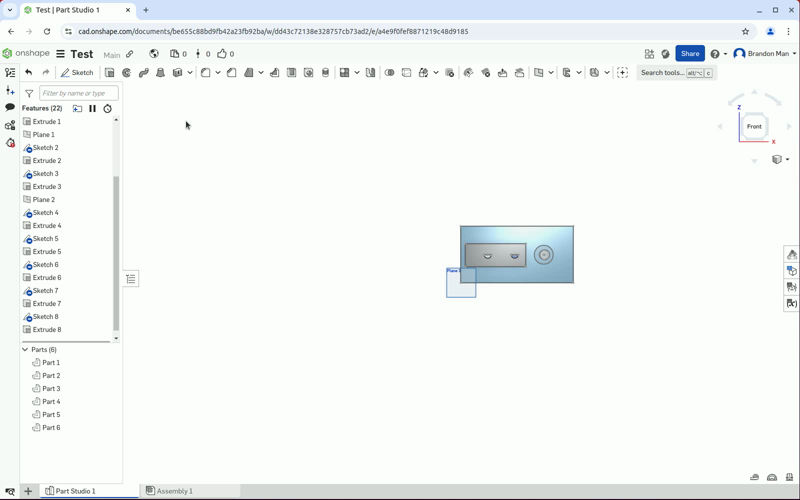
key(shift+7)
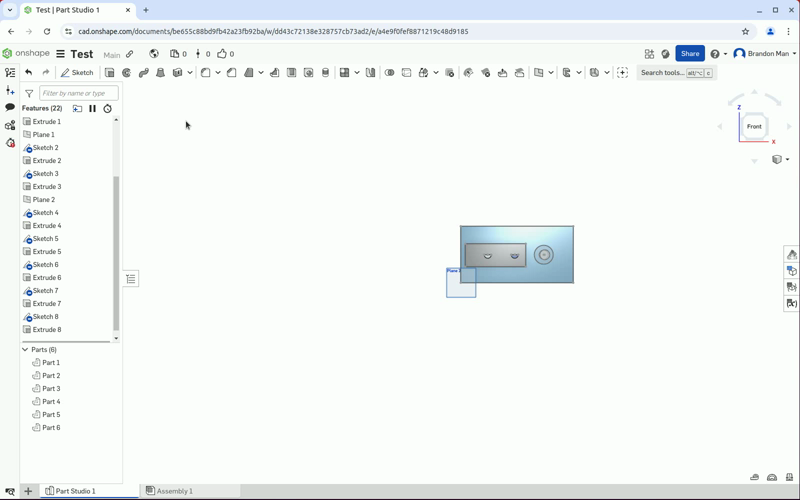
key(left, 2)
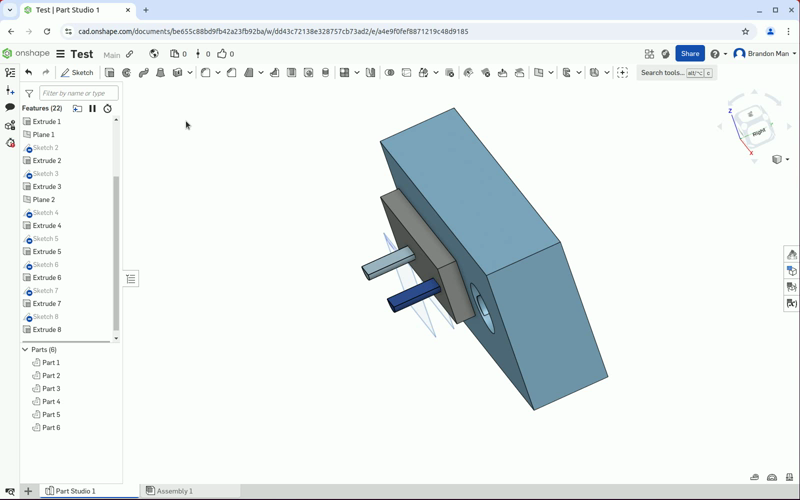
key(down, 2)
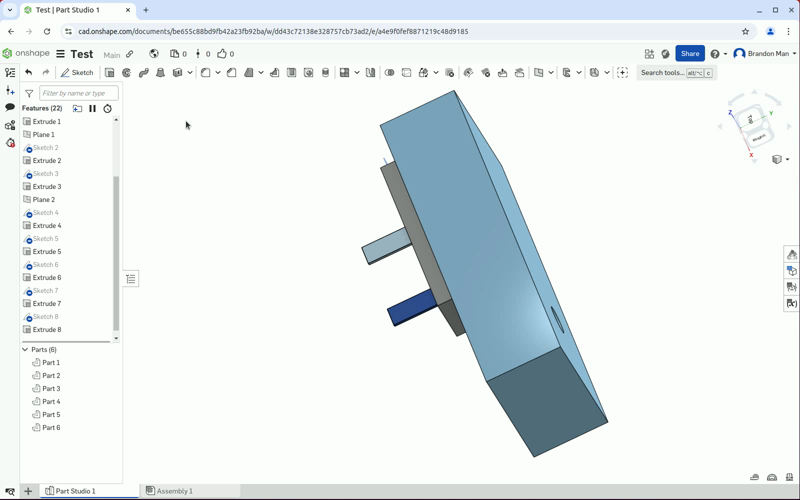
key(up, 2)
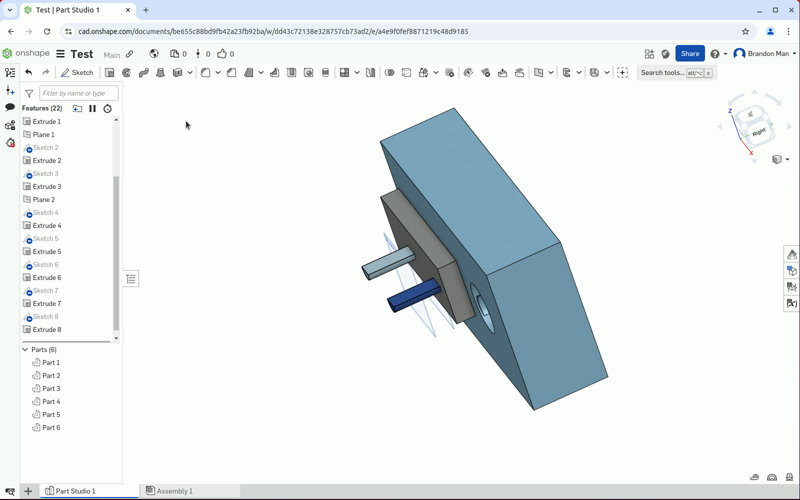
key(right, 2)
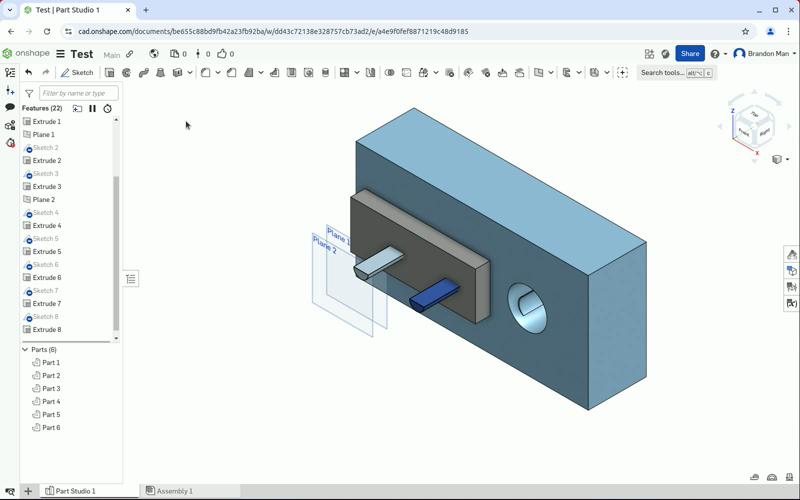
mouse_move(69, 111)
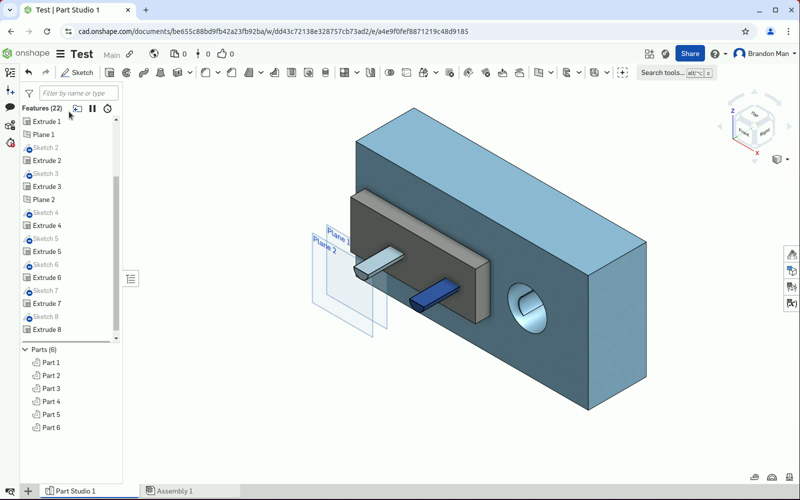
click(69, 111)